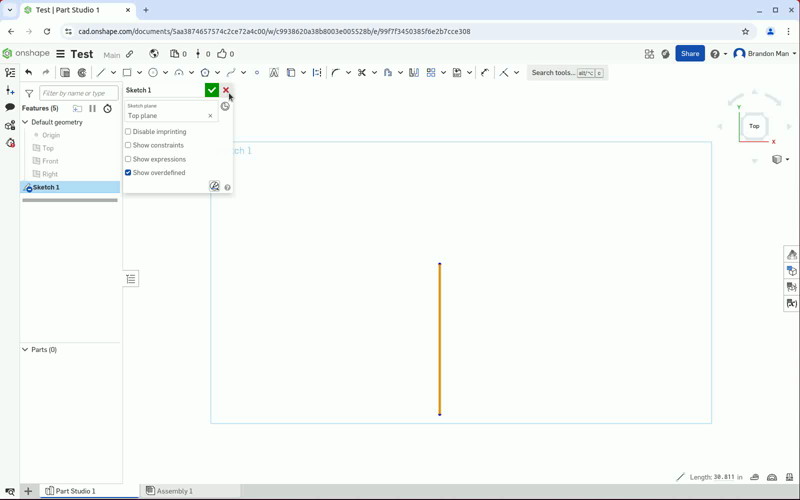
key(shift+h)
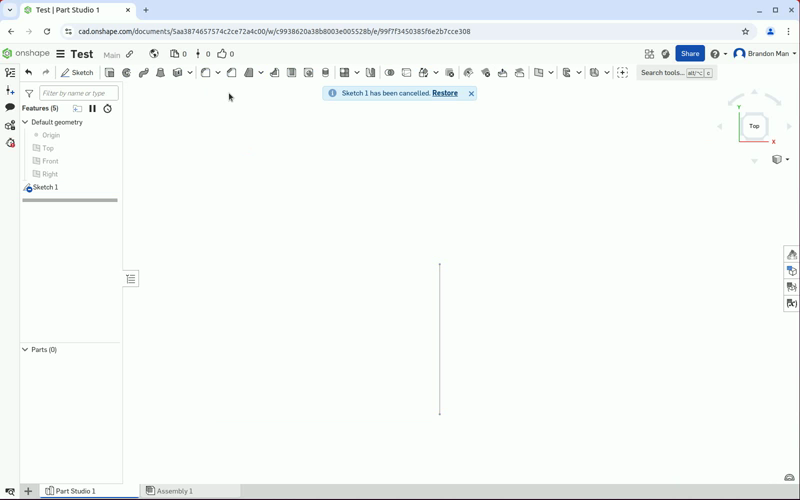
key(shift+s)
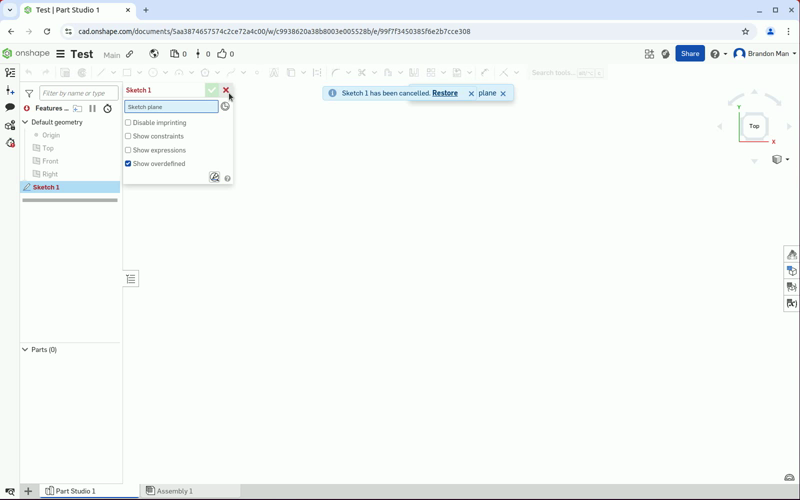
mouse_move(73, 150)
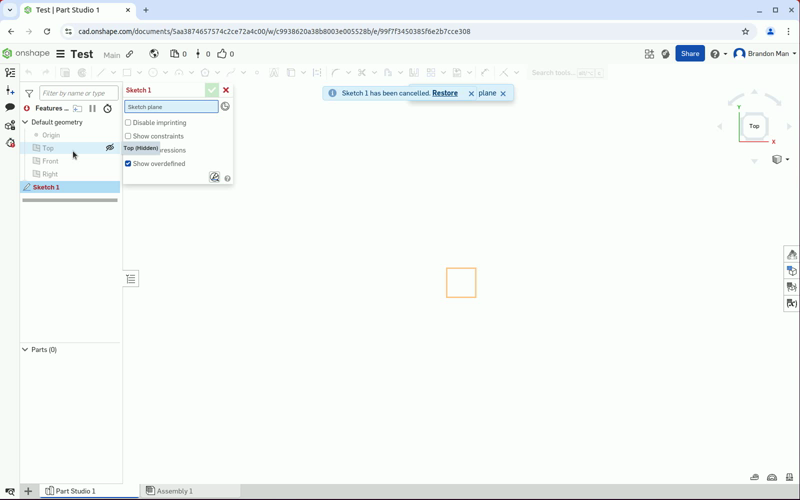
click(73, 150)
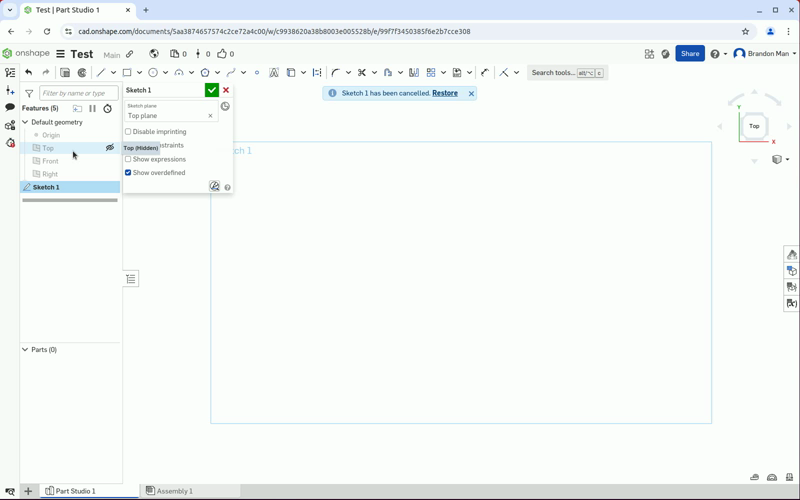
mouse_move(73, 352)
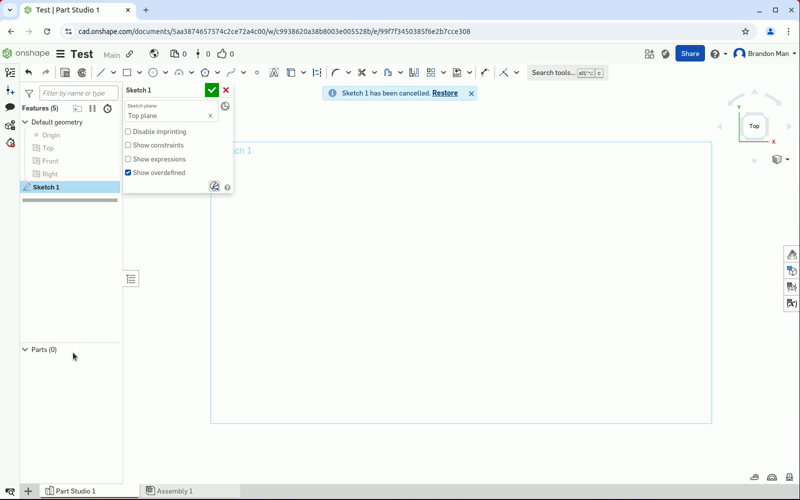
key(y)
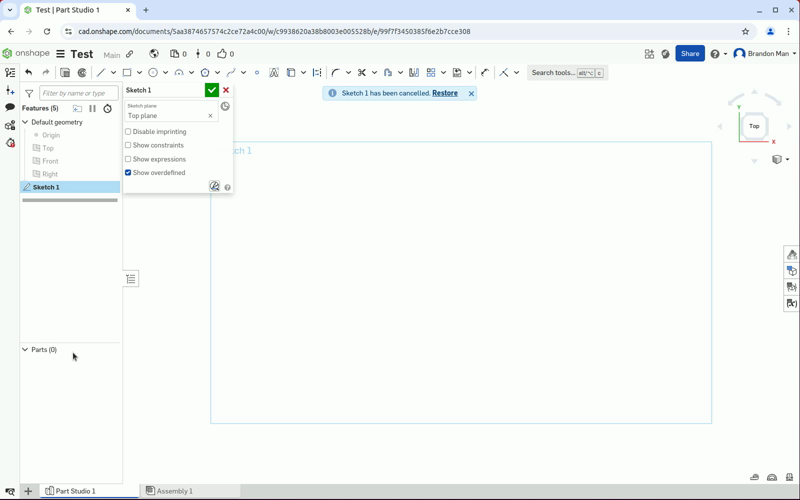
key(l)
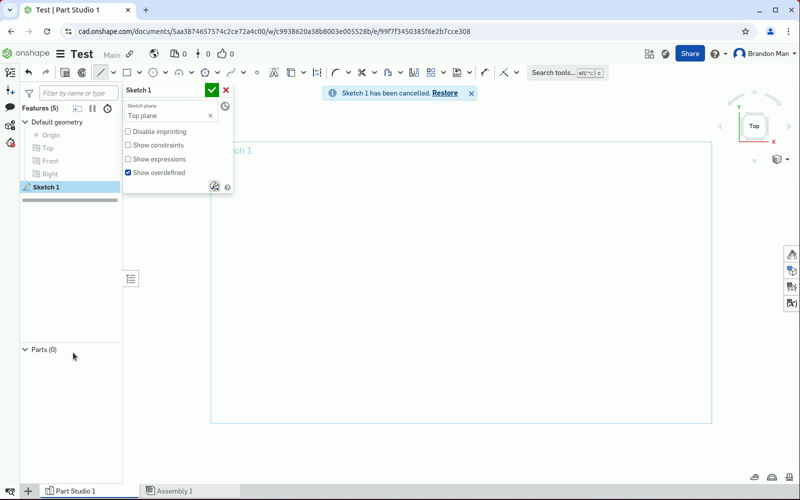
key_down(shift)
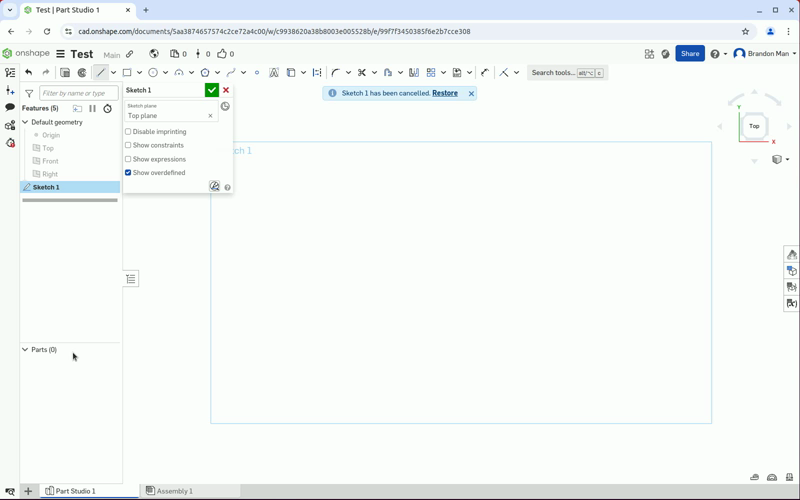
mouse_move(391, 295)
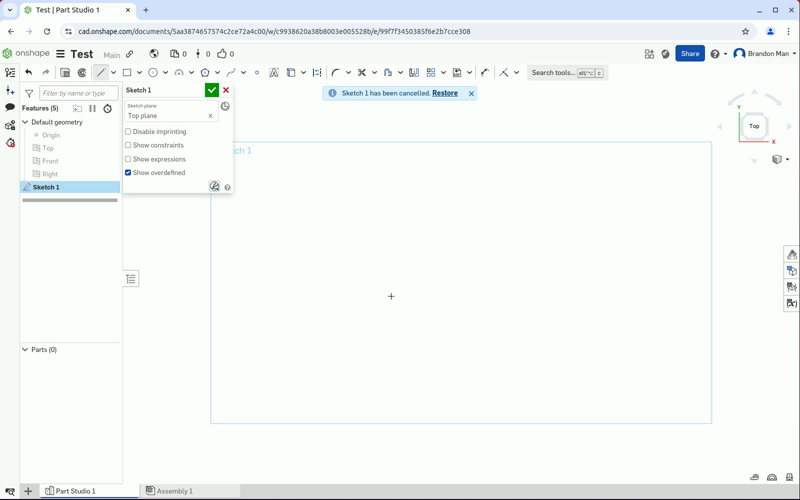
click(391, 295)
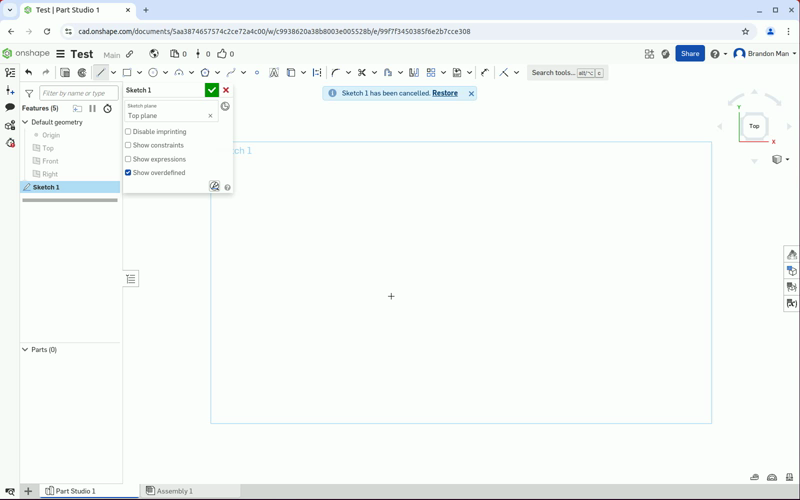
key_up(shift)
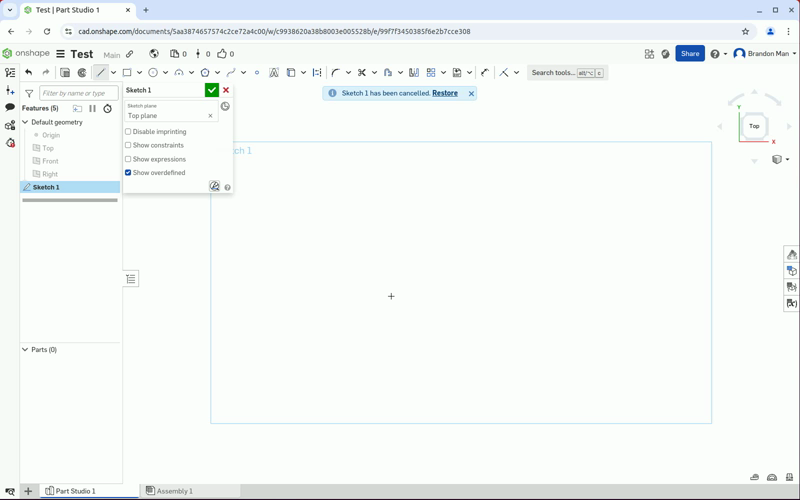
key_down(shift)
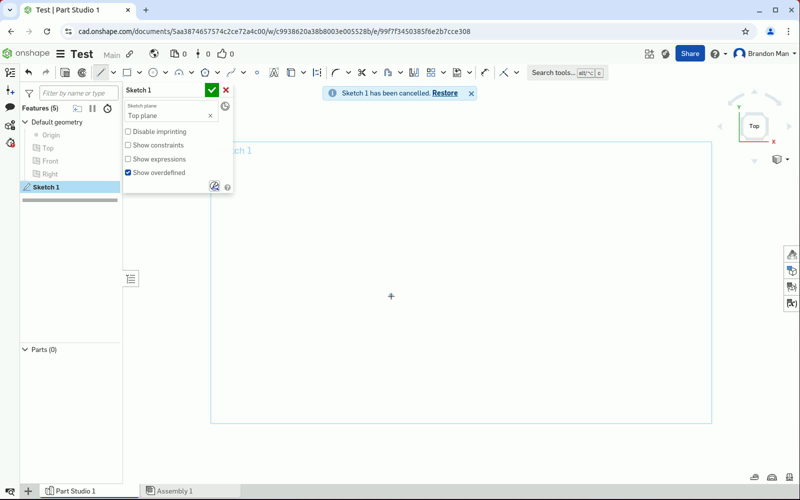
mouse_move(567, 295)
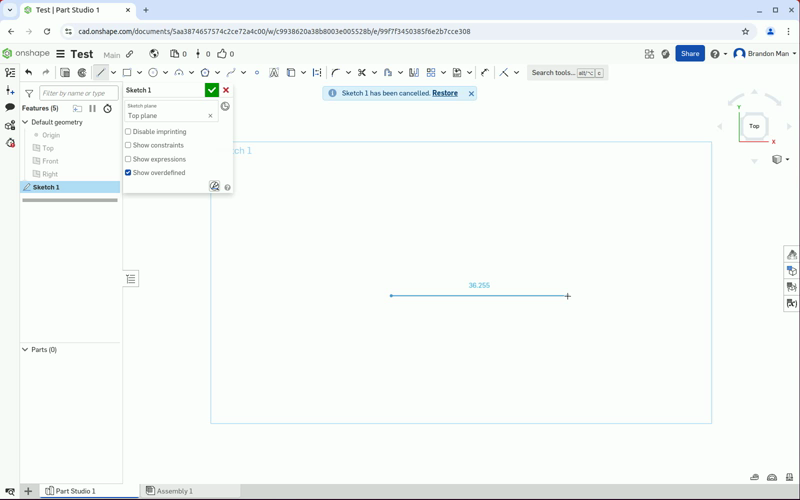
click(567, 295)
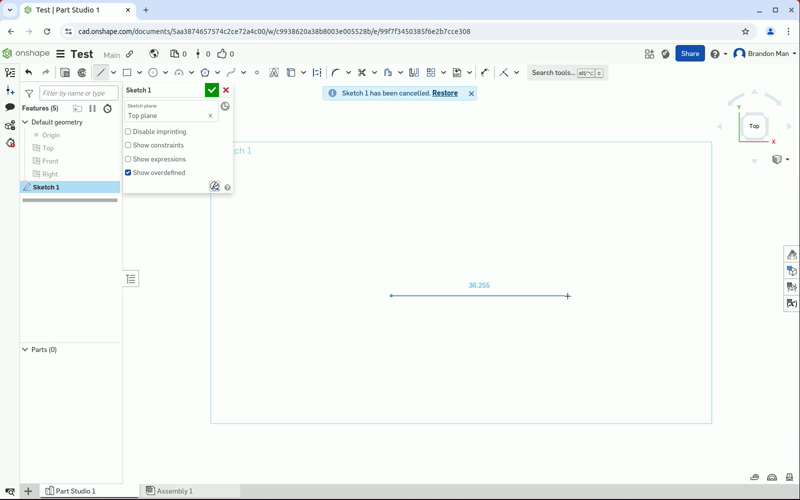
key_up(shift)
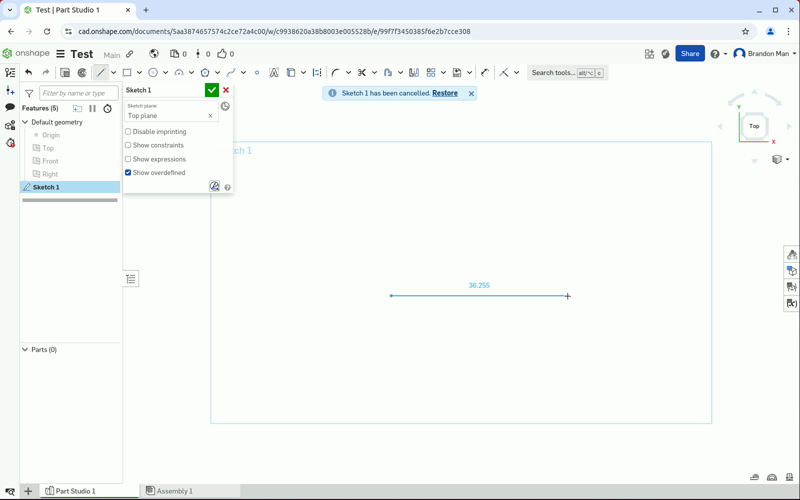
key_down(shift)
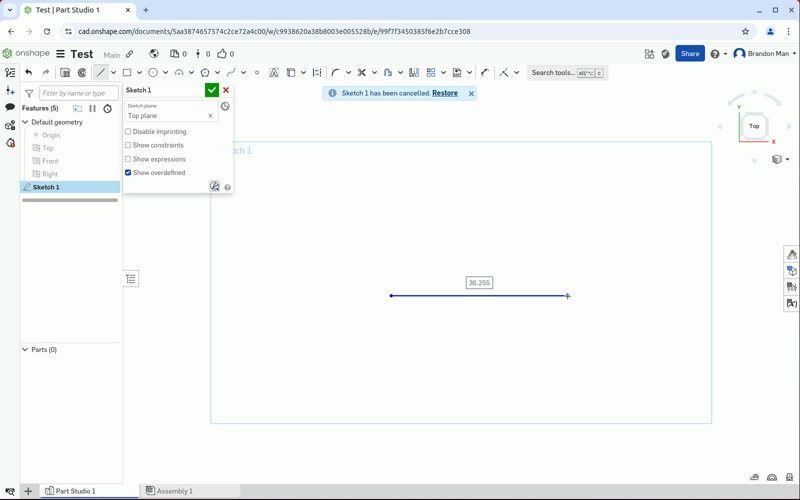
mouse_move(589, 295)
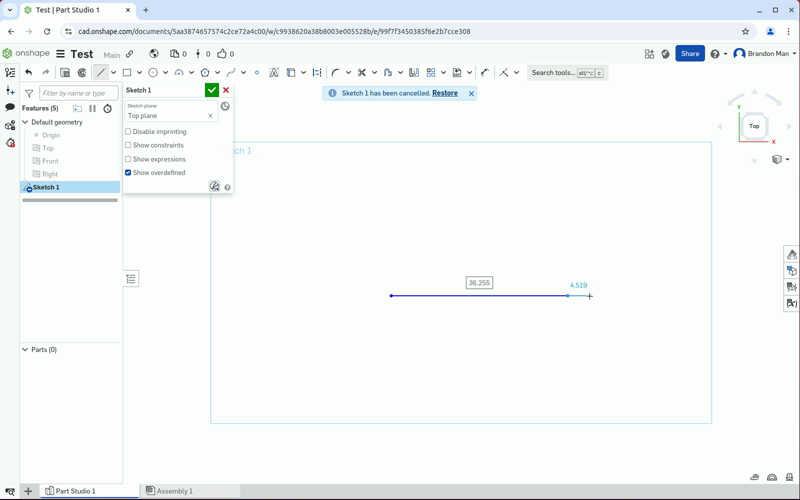
mouse_move(567, 269)
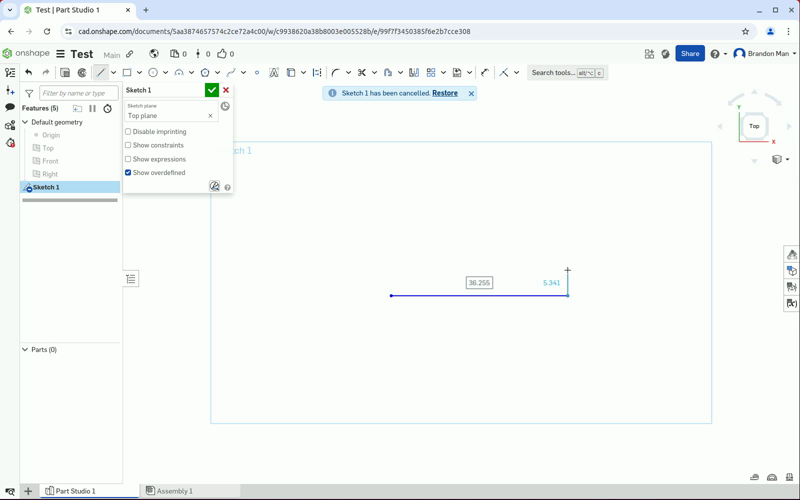
click(567, 269)
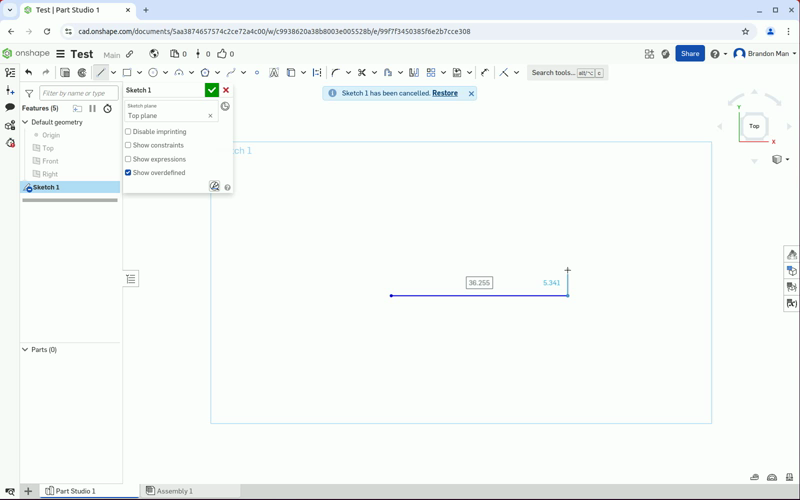
key_up(shift)
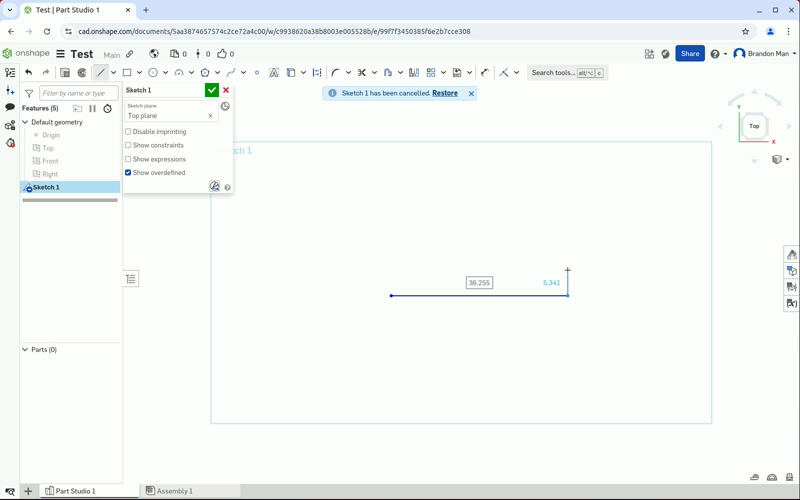
key_down(shift)
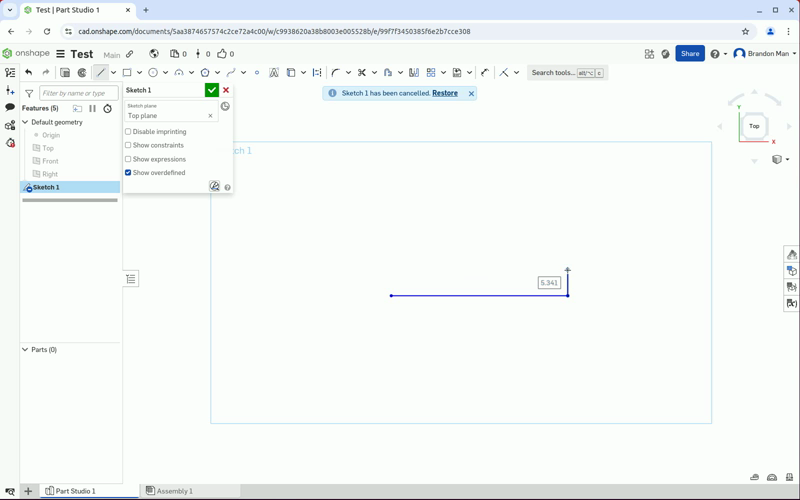
mouse_move(391, 269)
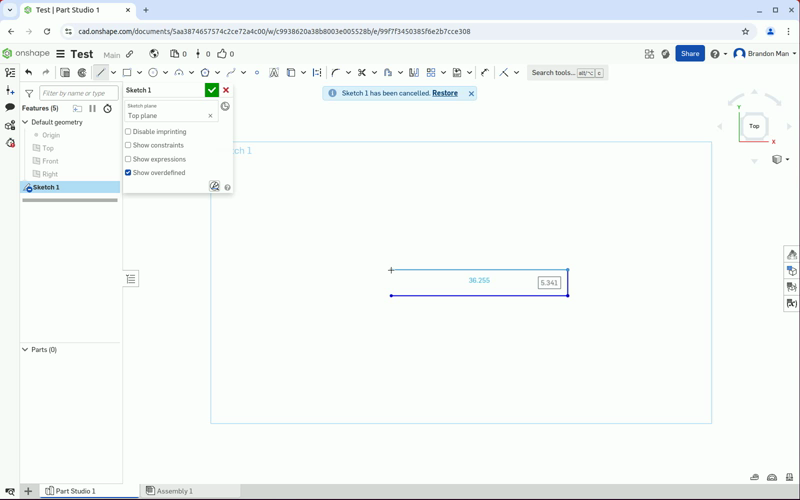
click(391, 269)
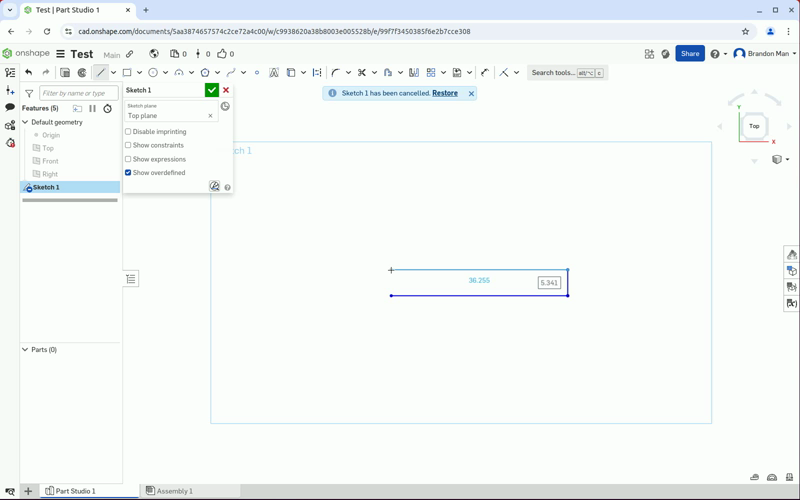
key_up(shift)
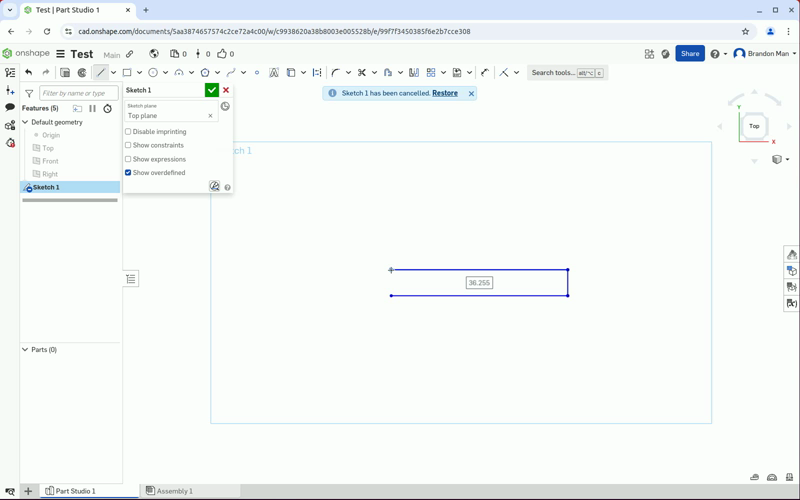
key_down(shift)
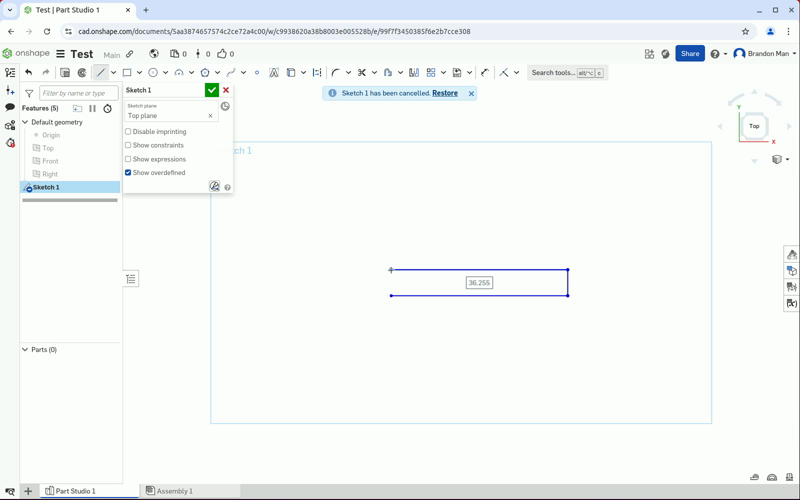
mouse_move(421, 269)
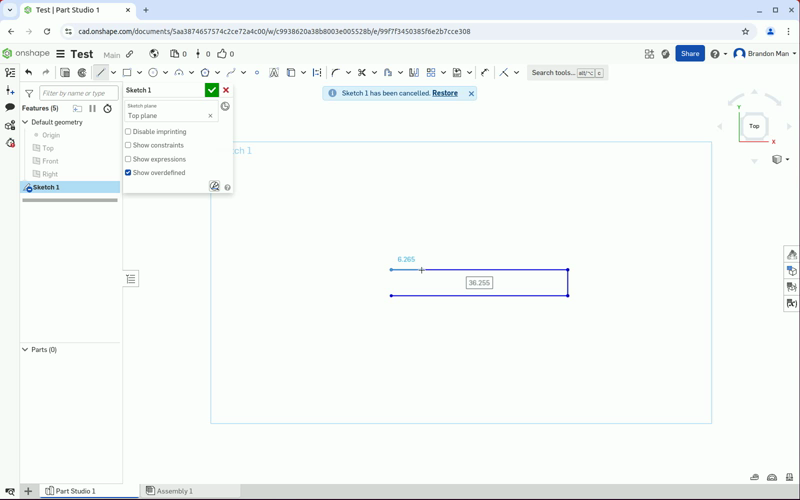
mouse_move(391, 281)
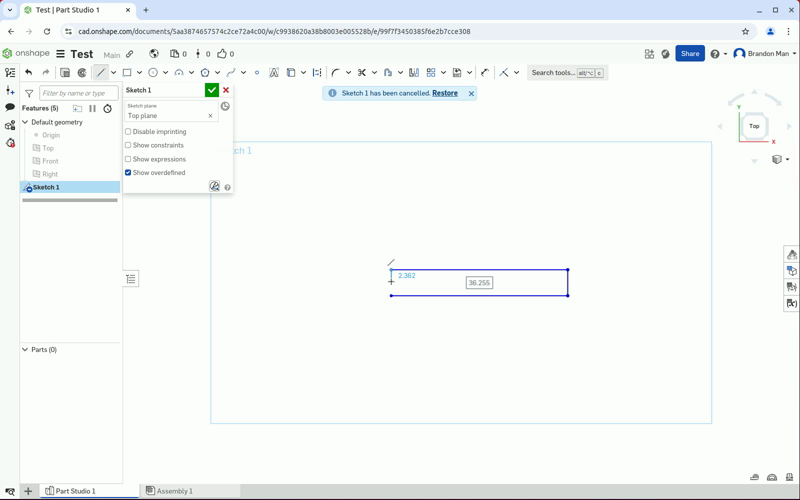
click(391, 281)
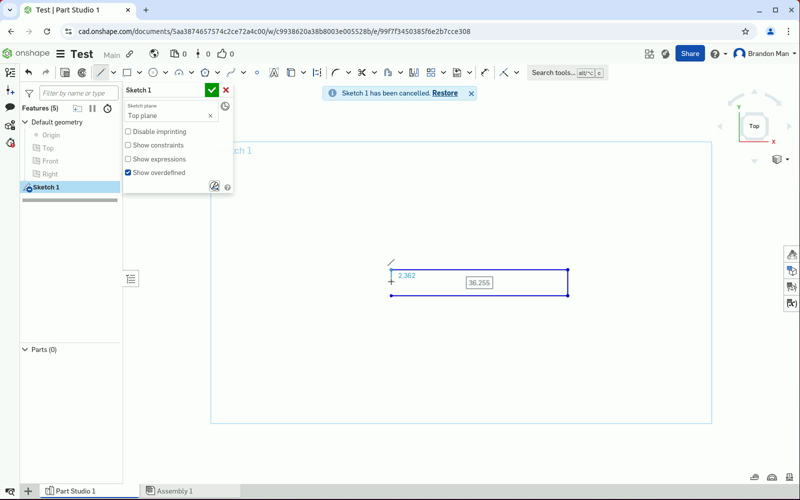
key_up(shift)
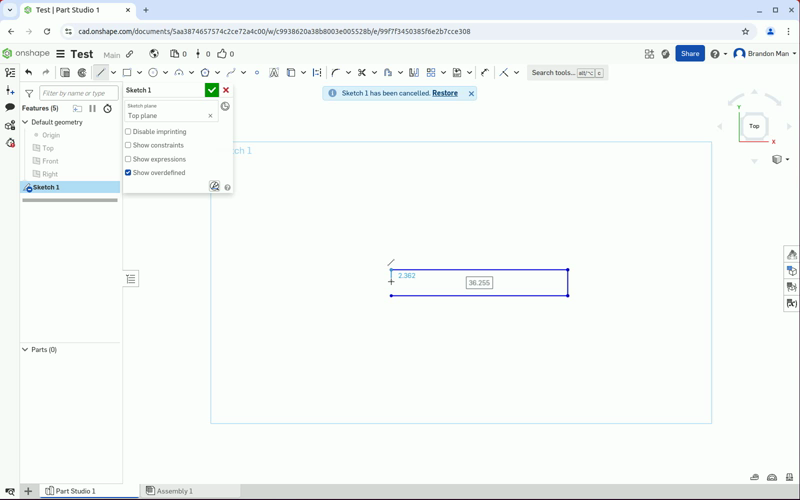
key(esc)
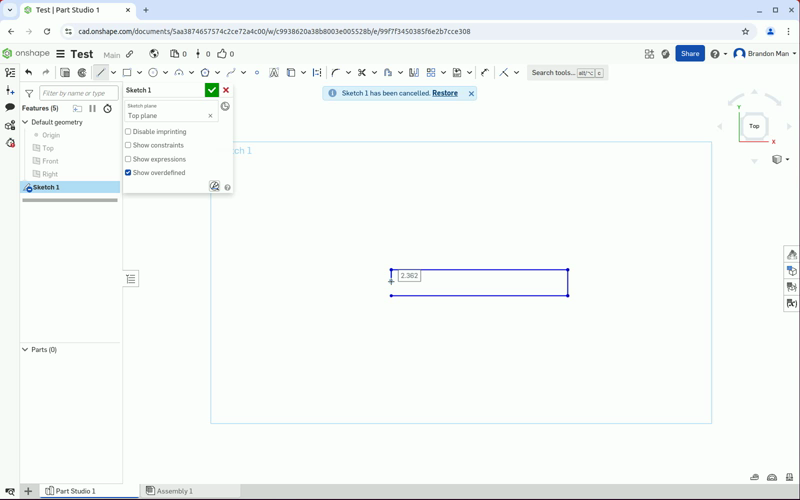
key(a)
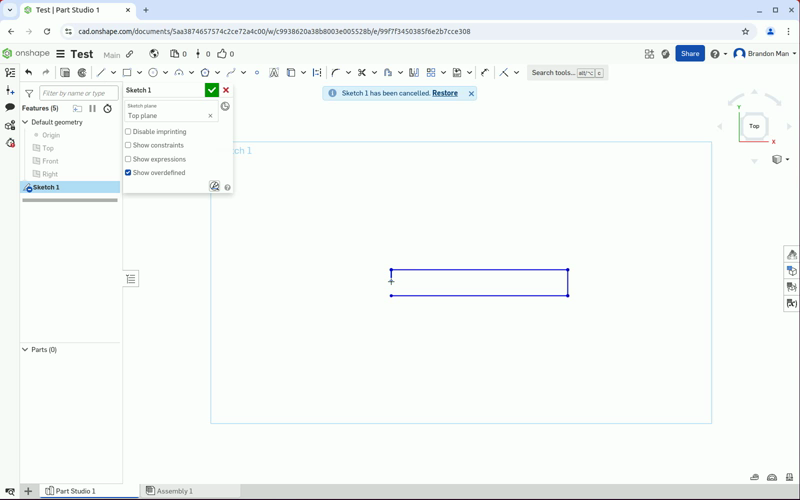
mouse_move(391, 281)
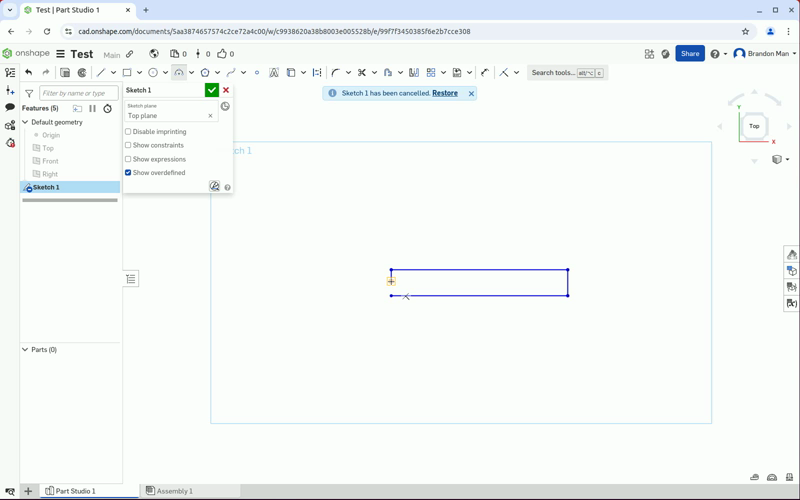
click(391, 281)
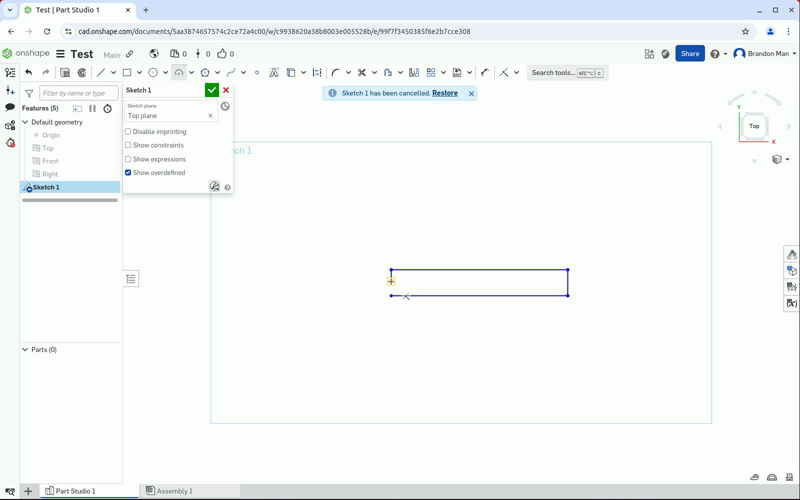
key_down(shift)
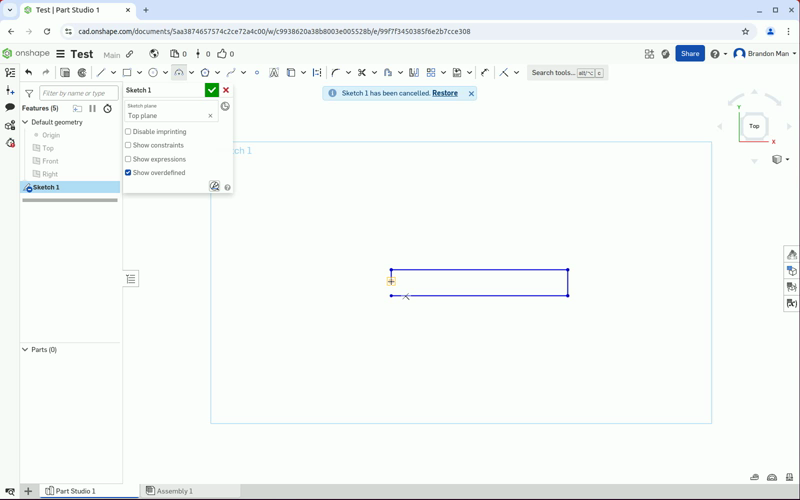
mouse_move(391, 284)
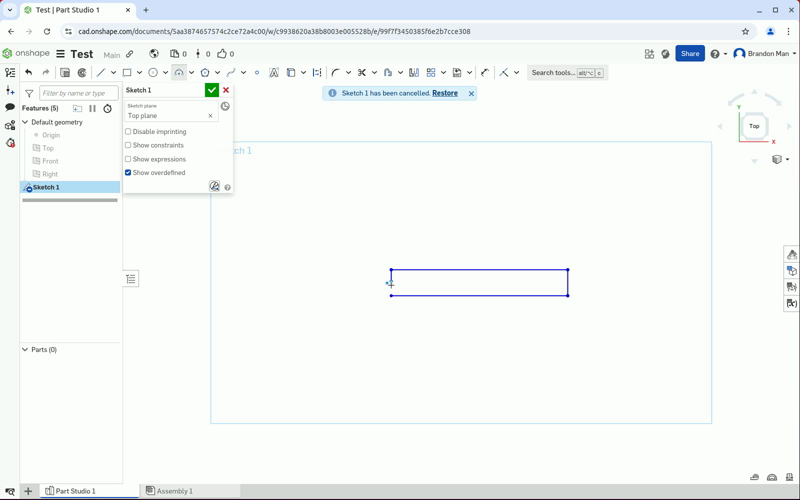
scroll(6)
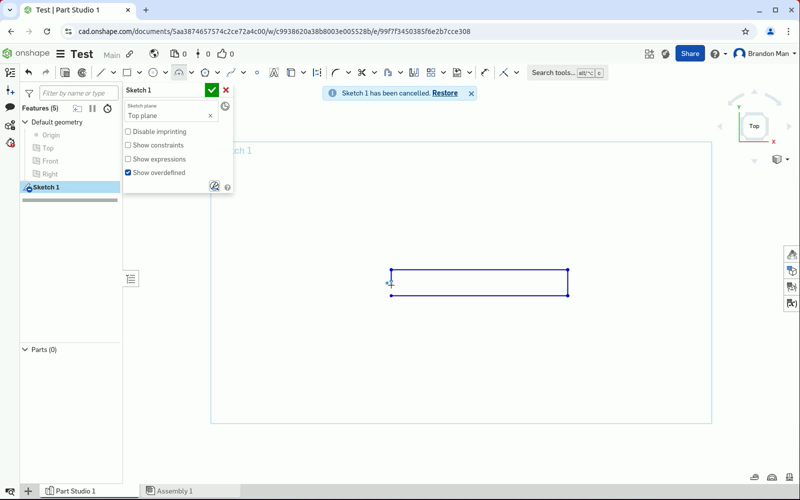
scroll(6)
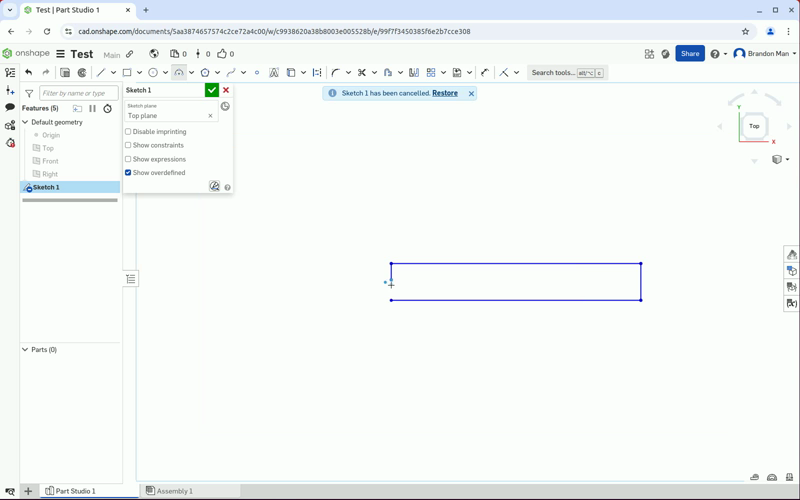
scroll(6)
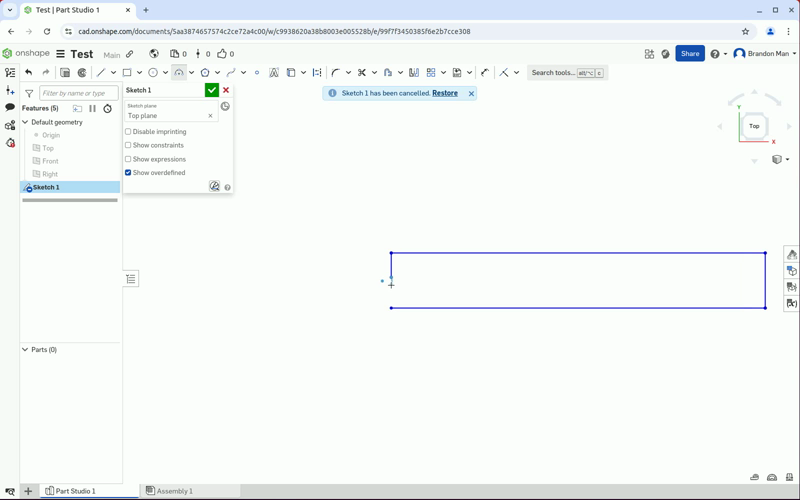
scroll(6)
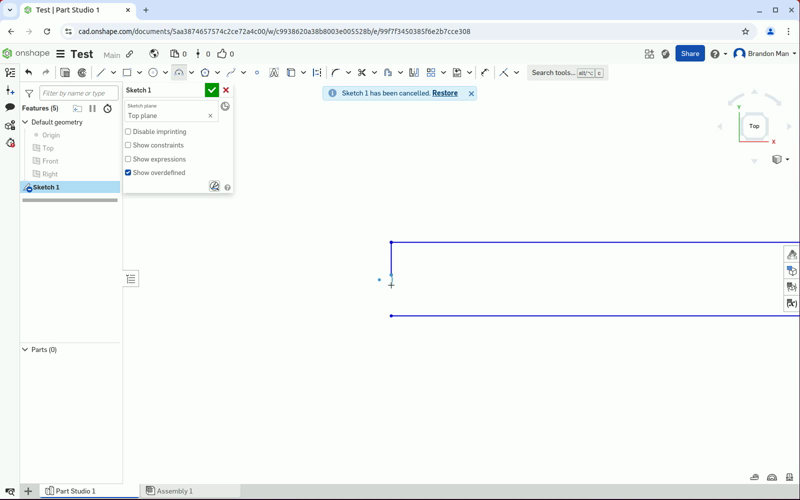
scroll(6)
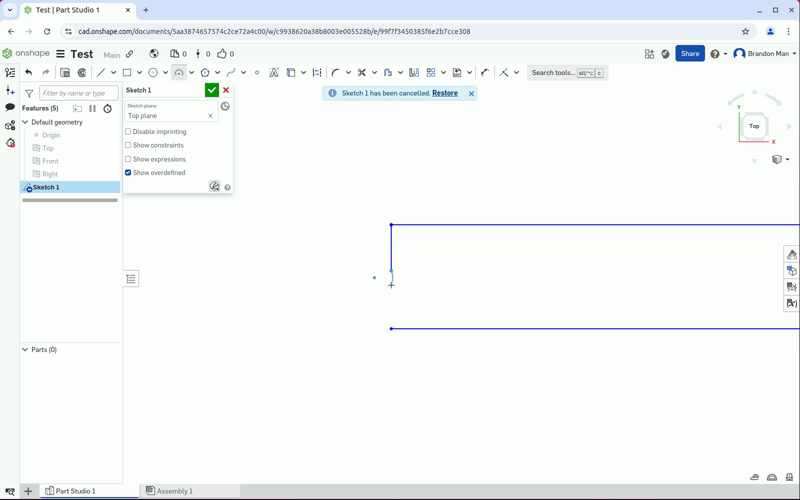
scroll(6)
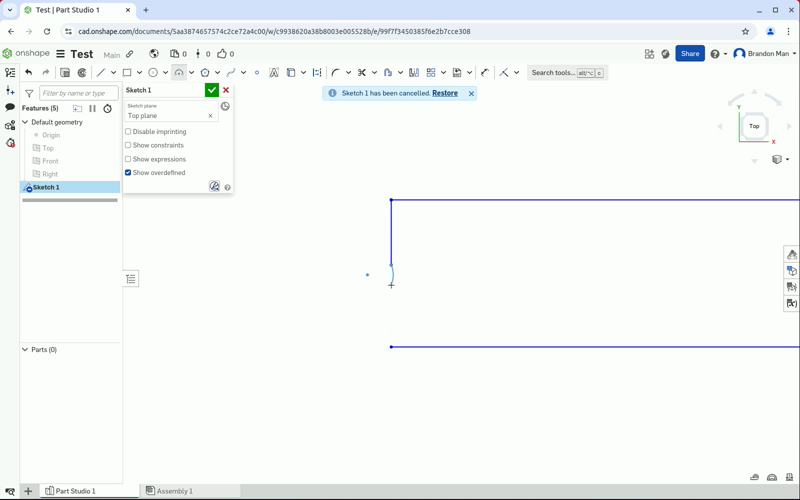
scroll(6)
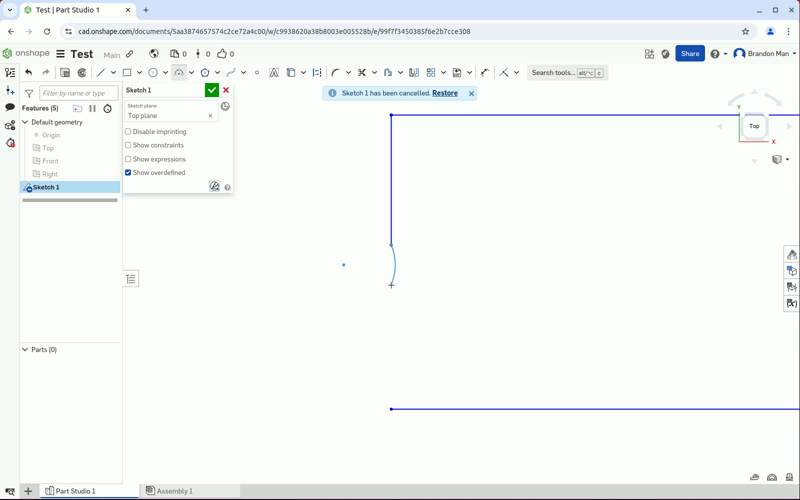
click(391, 284)
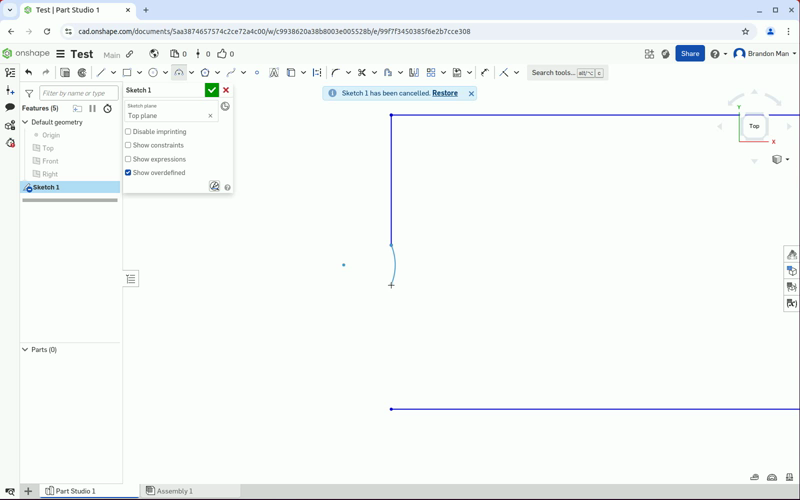
scroll(-6)
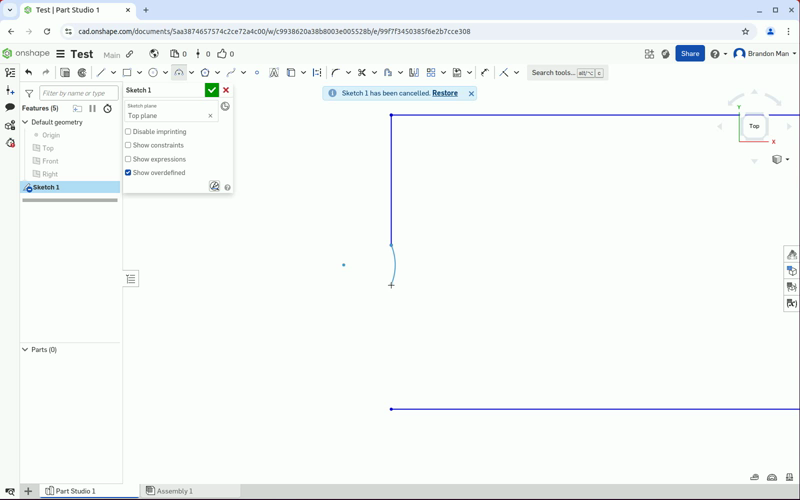
scroll(-6)
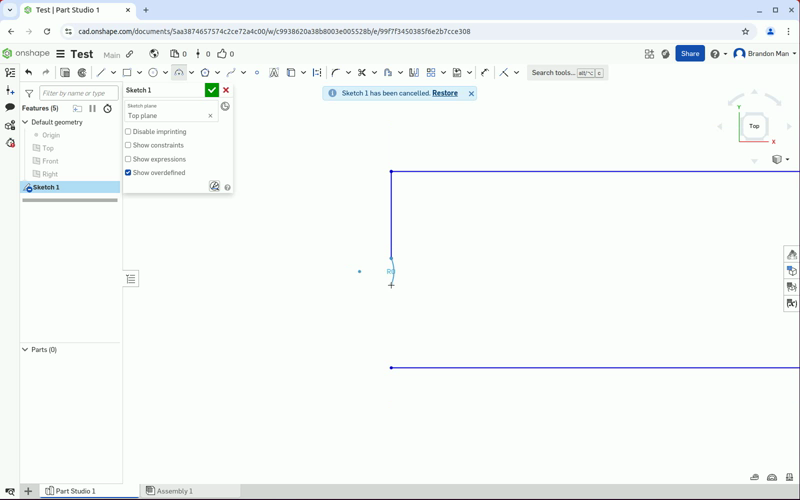
scroll(-6)
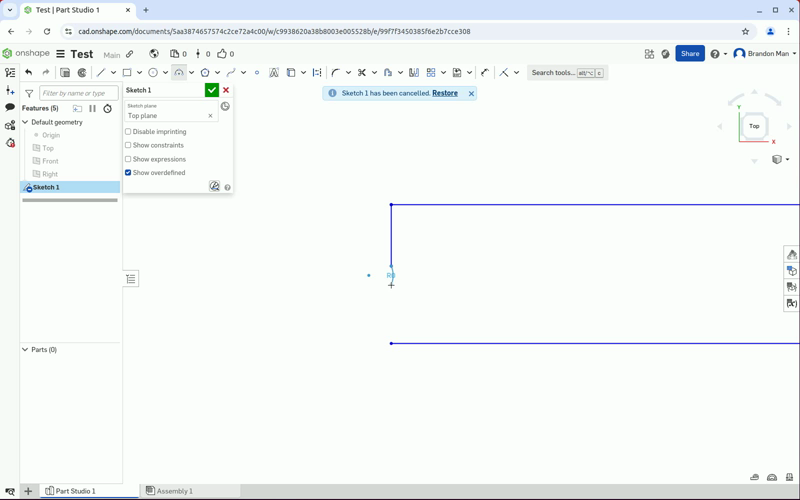
scroll(-6)
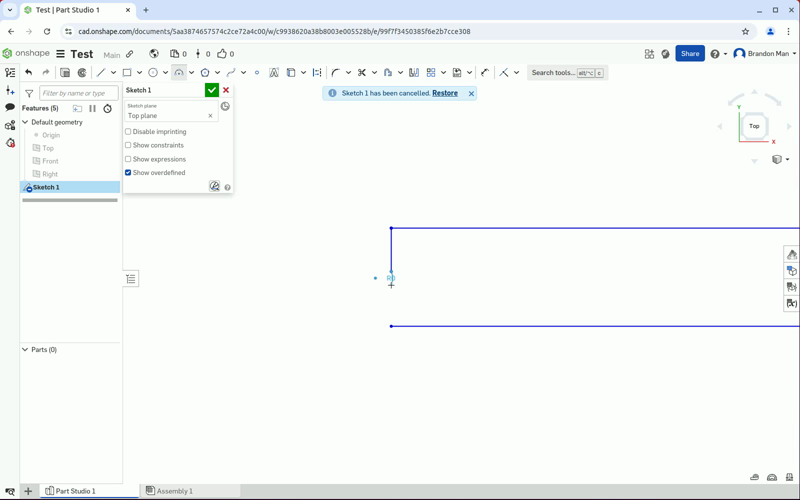
scroll(-6)
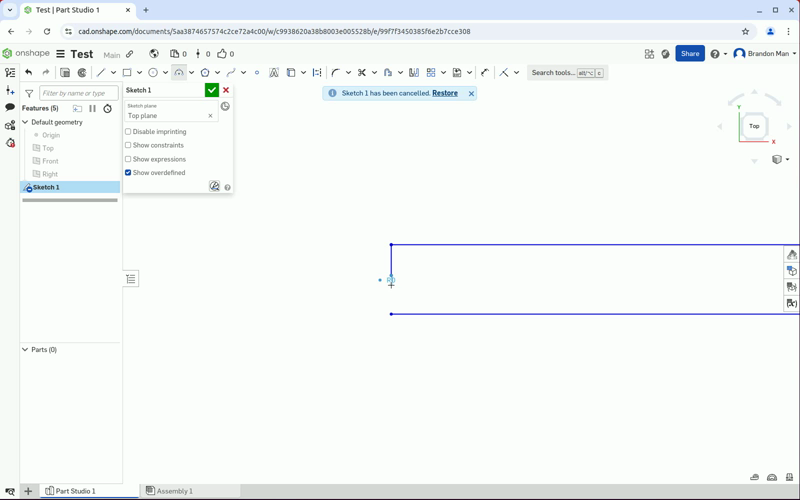
scroll(-6)
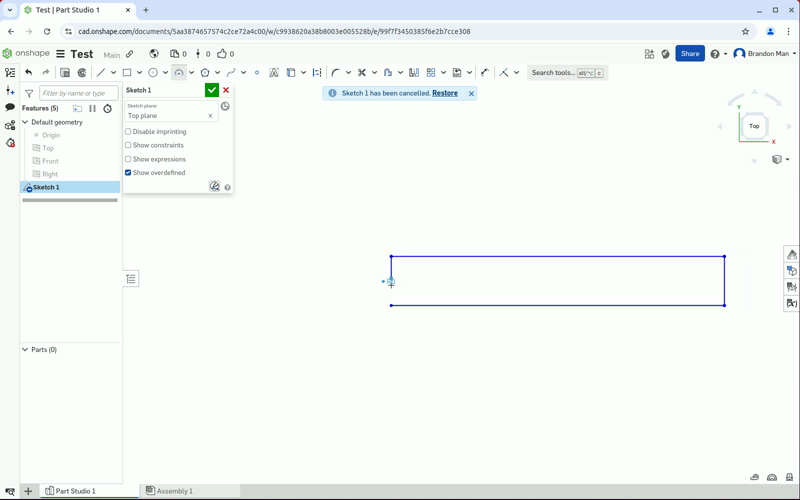
scroll(-6)
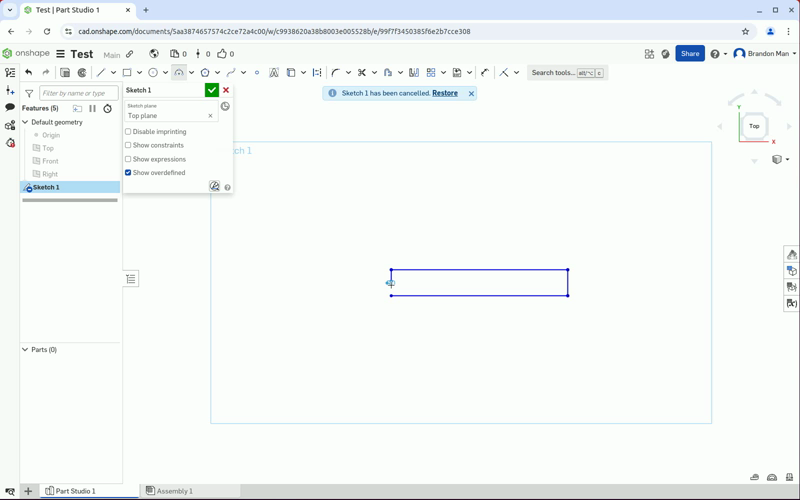
mouse_move(393, 282)
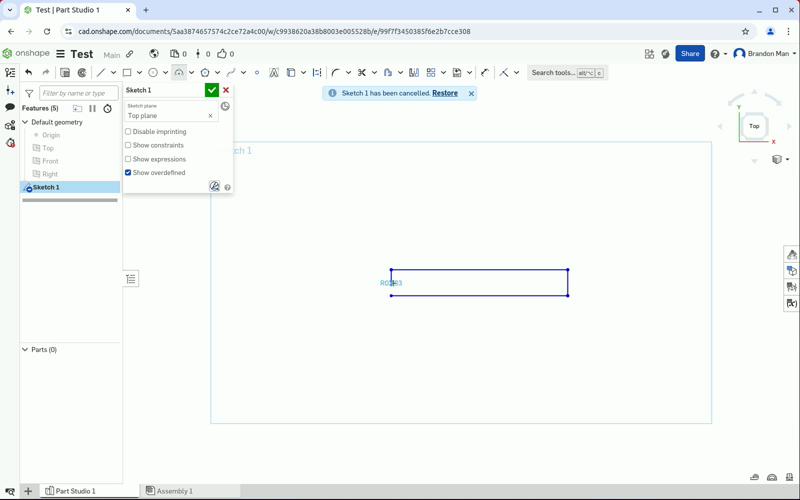
scroll(6)
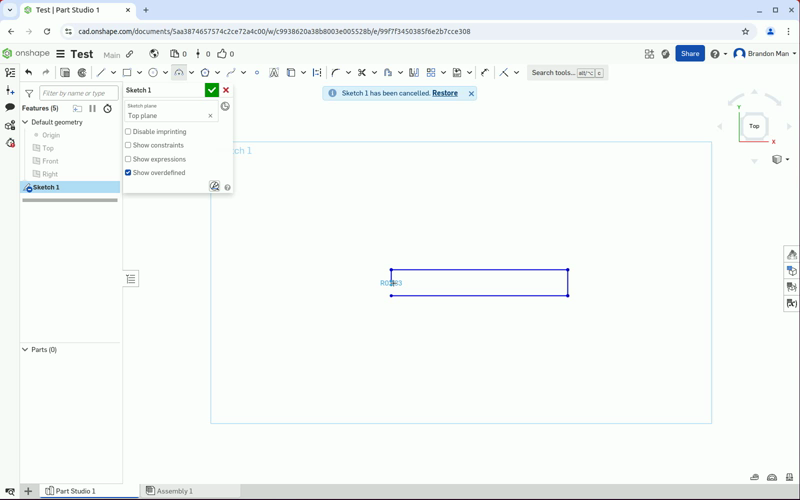
scroll(6)
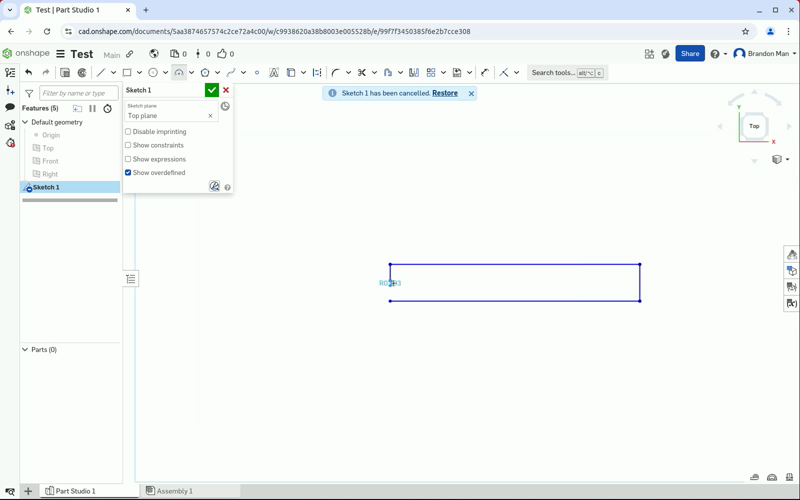
scroll(6)
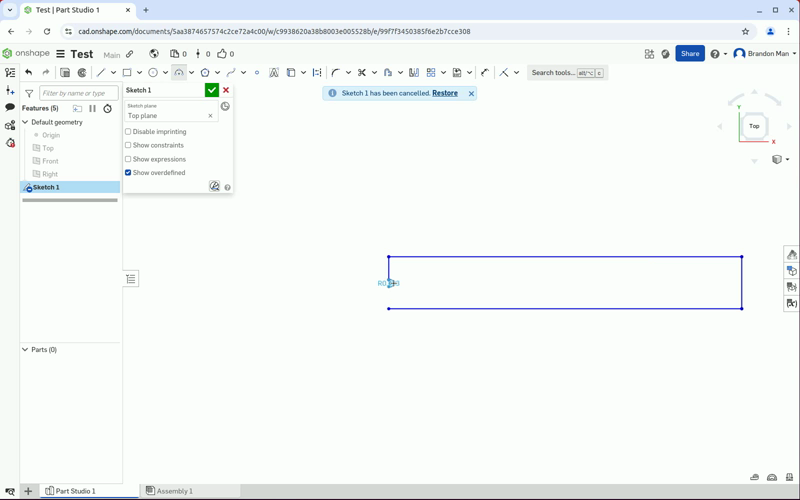
scroll(6)
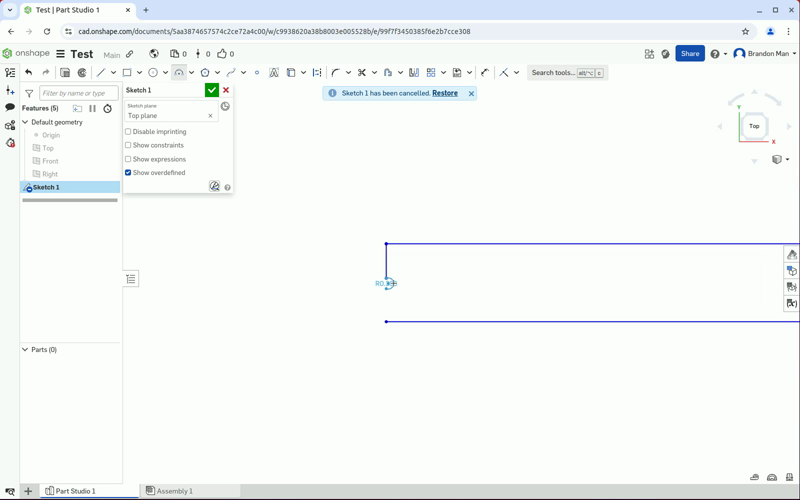
scroll(6)
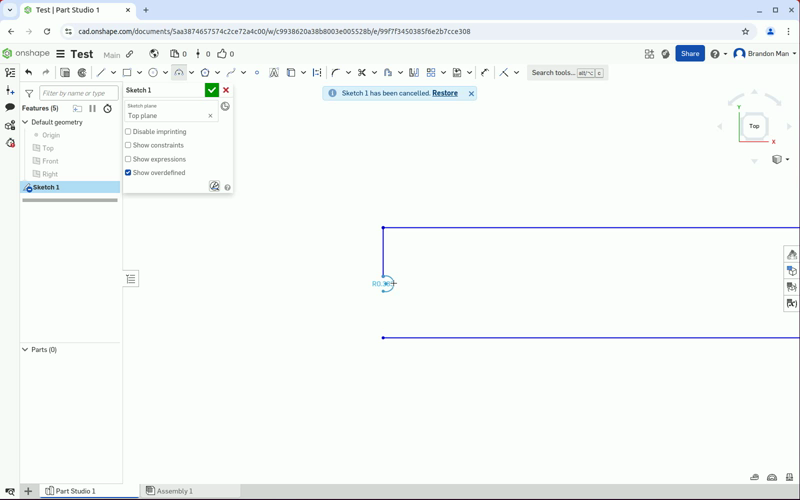
scroll(6)
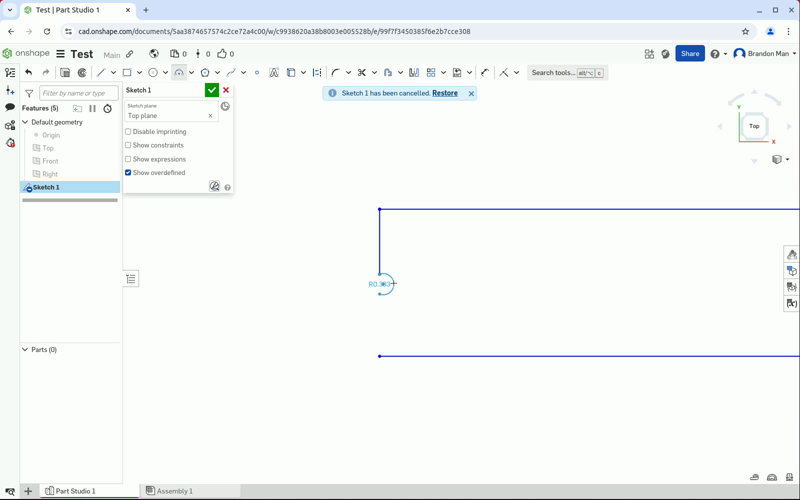
scroll(6)
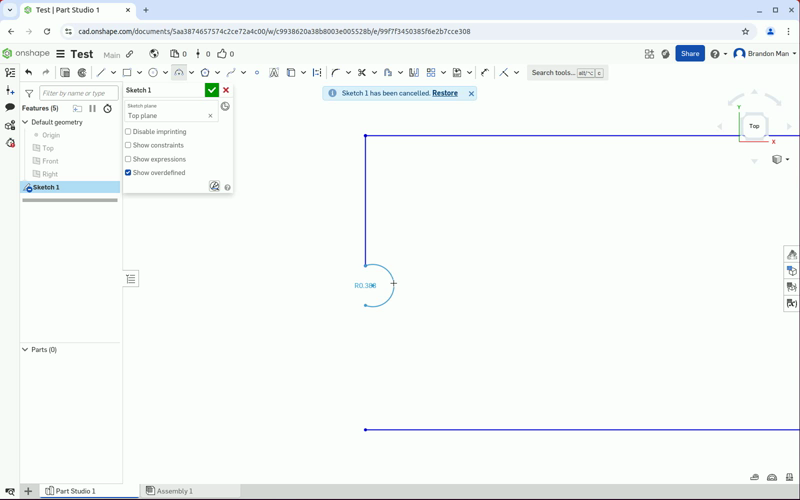
click(393, 282)
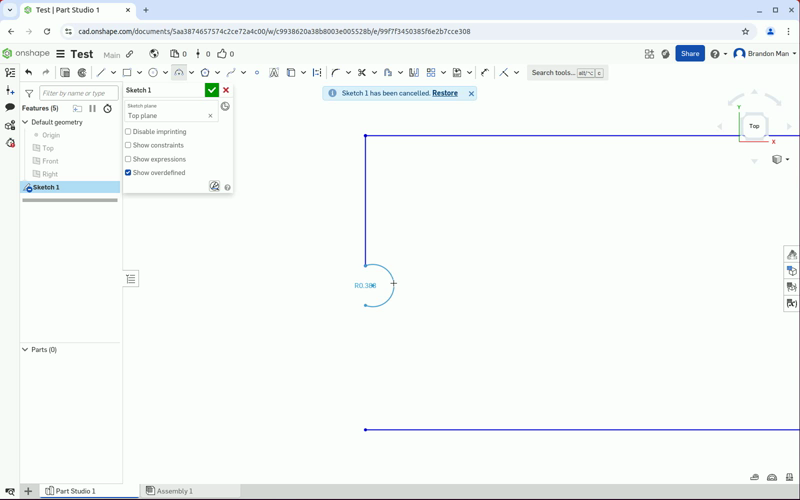
scroll(-6)
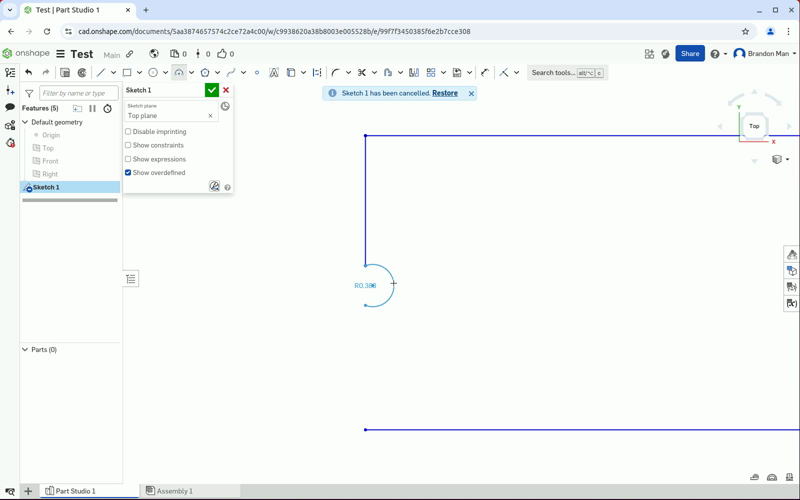
scroll(-6)
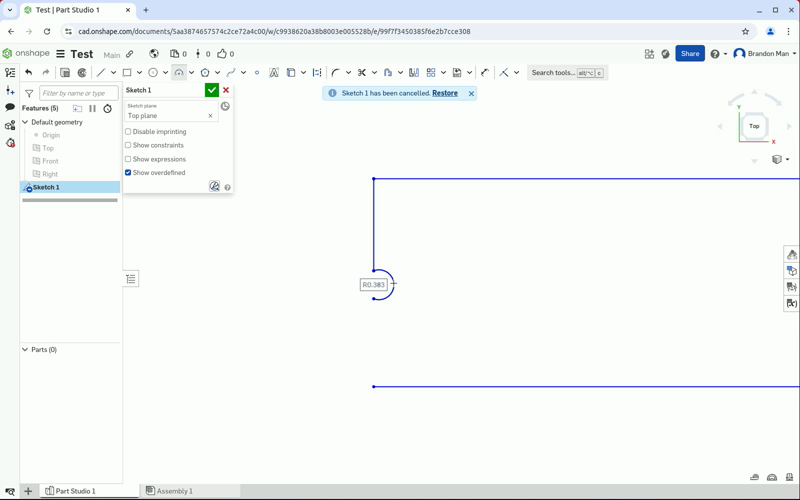
scroll(-6)
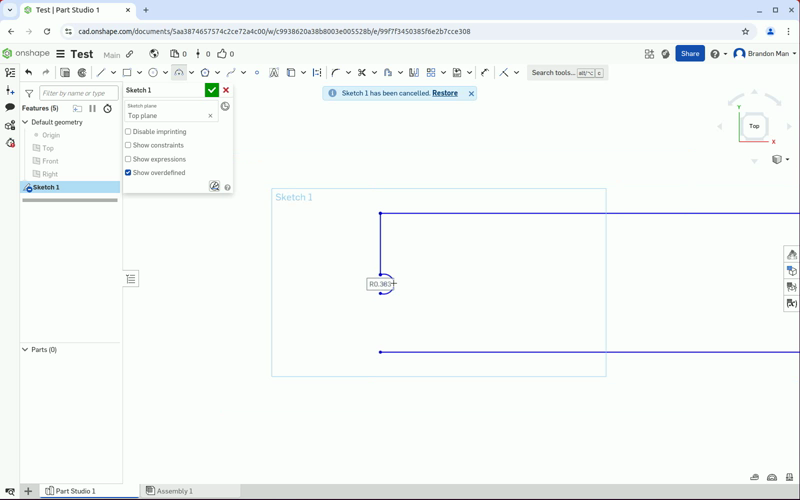
scroll(-6)
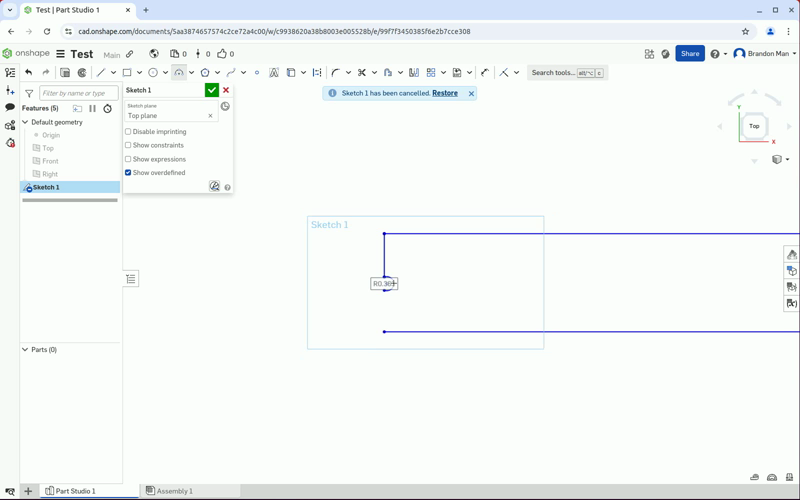
scroll(-6)
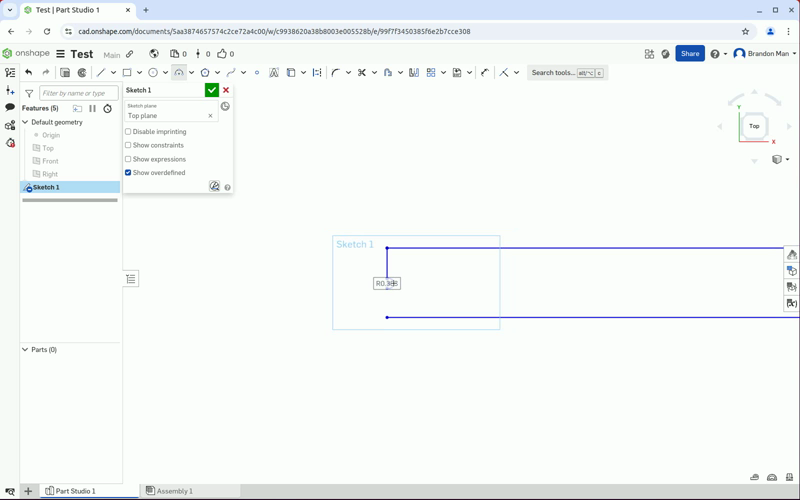
scroll(-6)
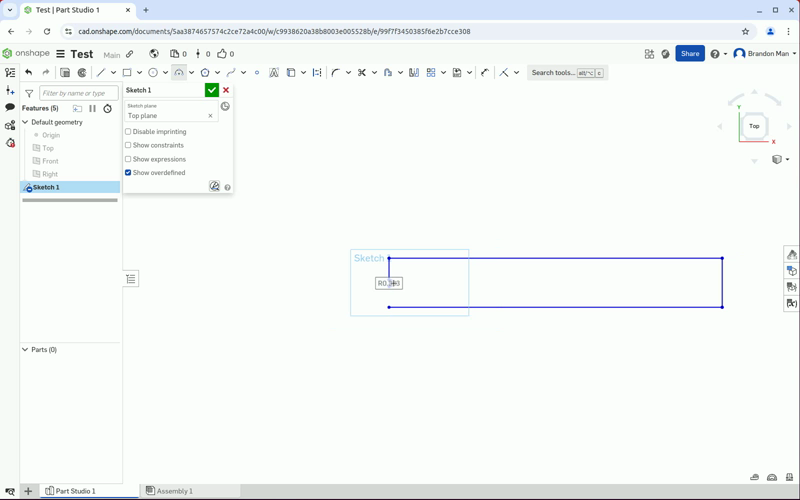
scroll(-6)
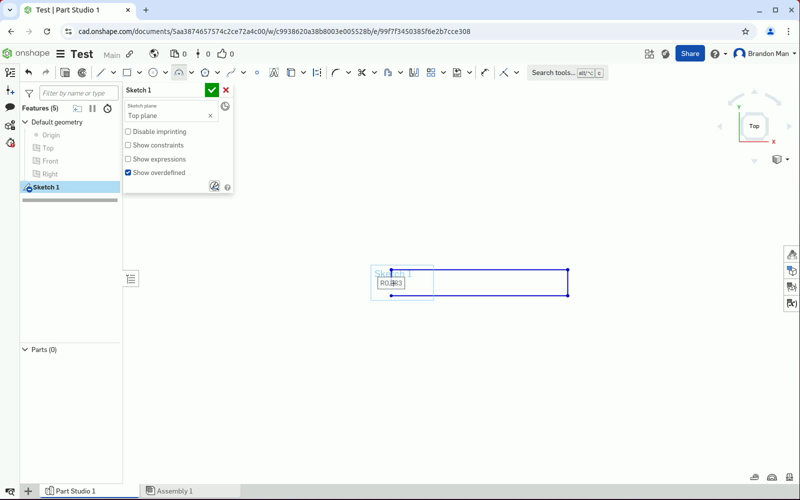
key_up(shift)
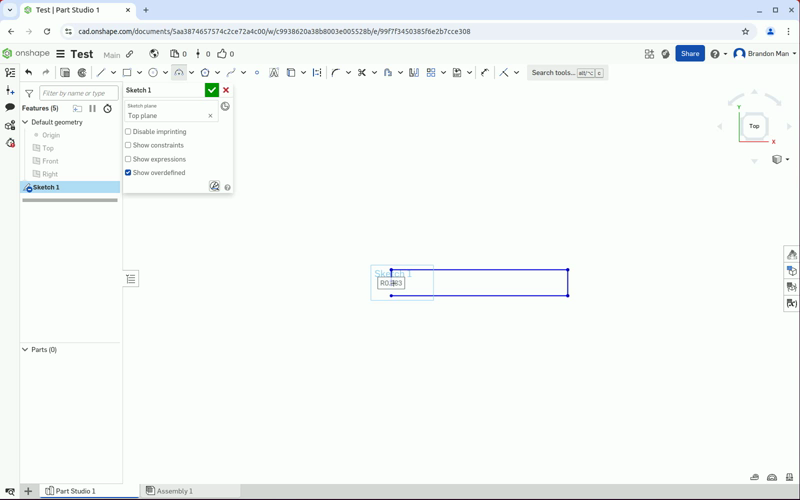
key(esc)
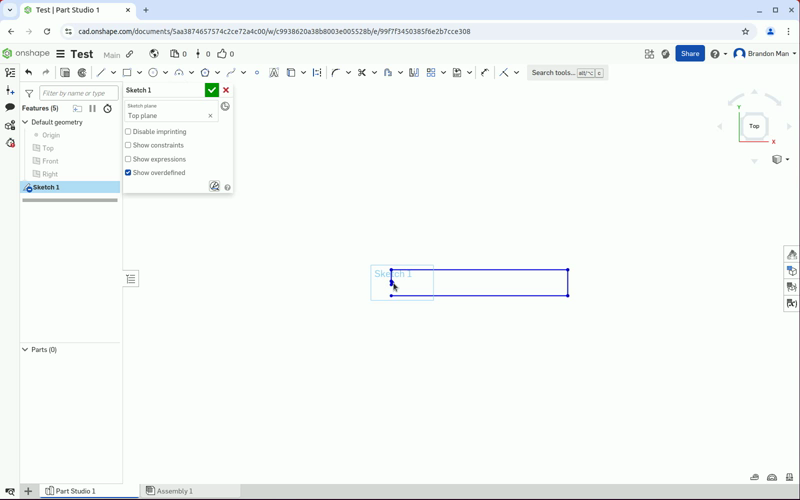
key(l)
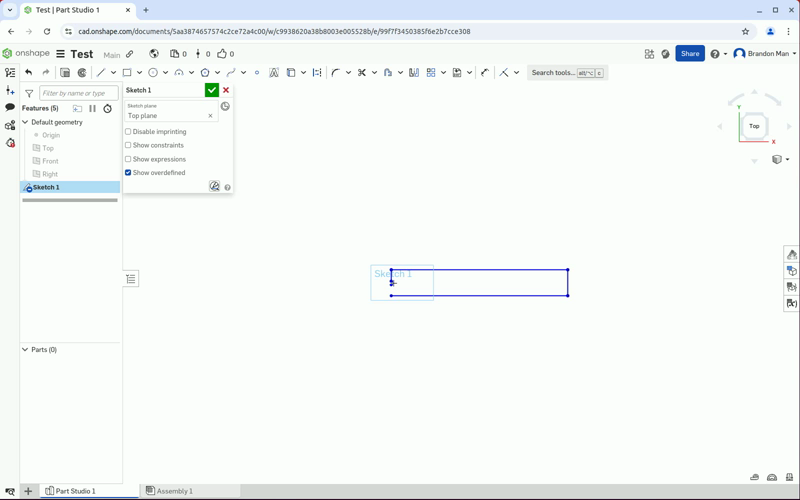
mouse_move(391, 284)
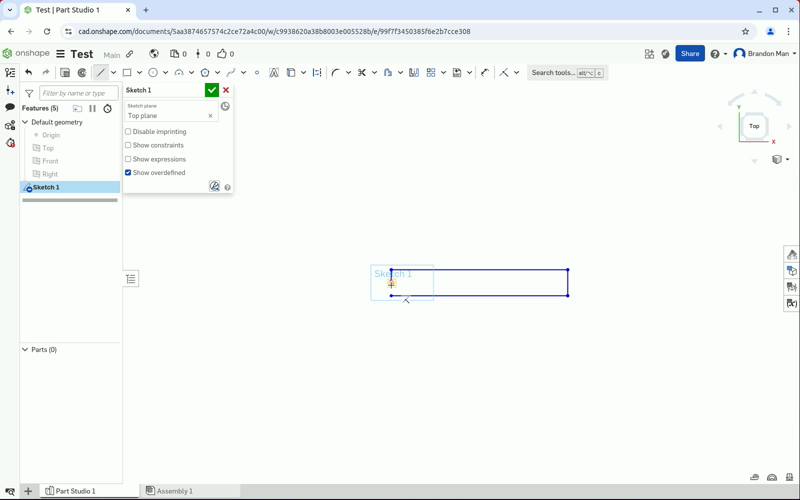
scroll(6)
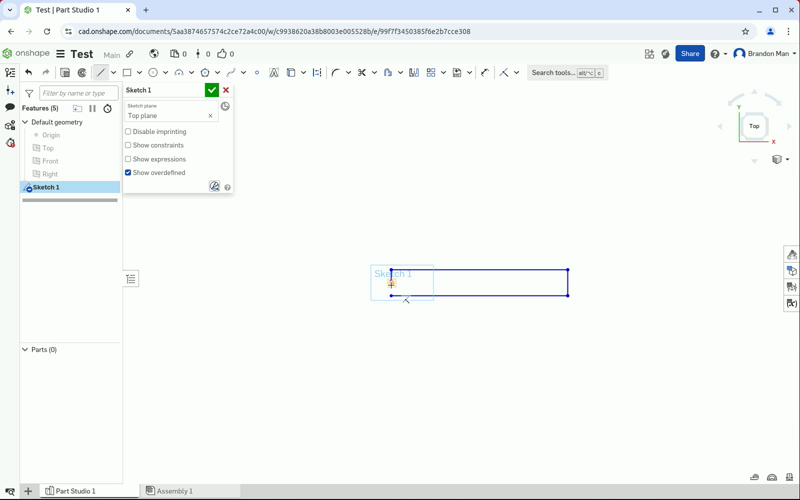
scroll(6)
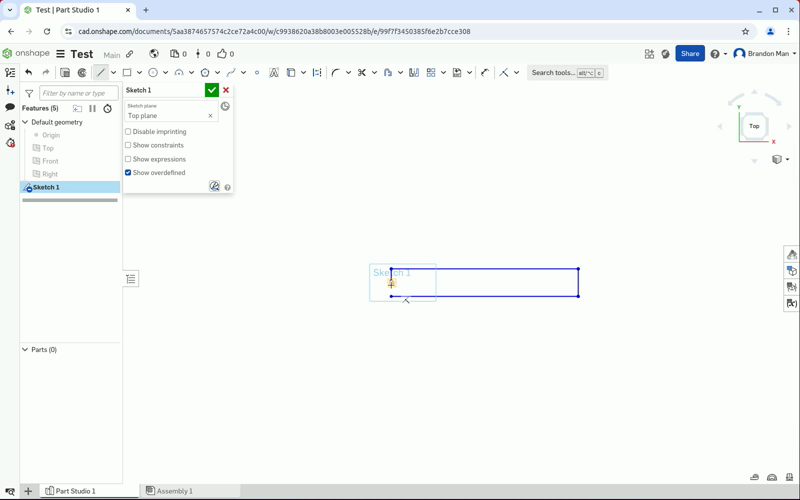
scroll(6)
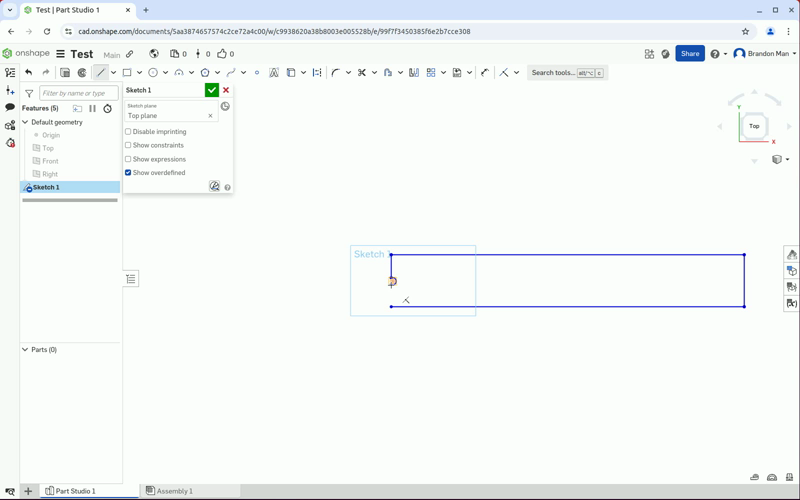
scroll(6)
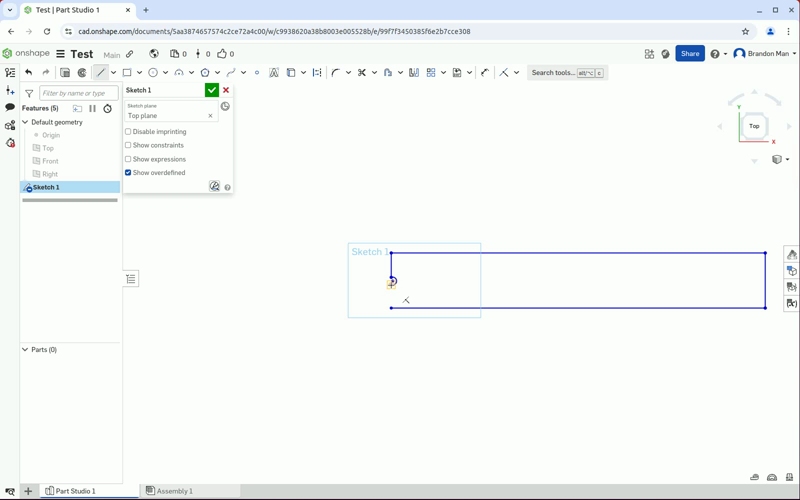
scroll(6)
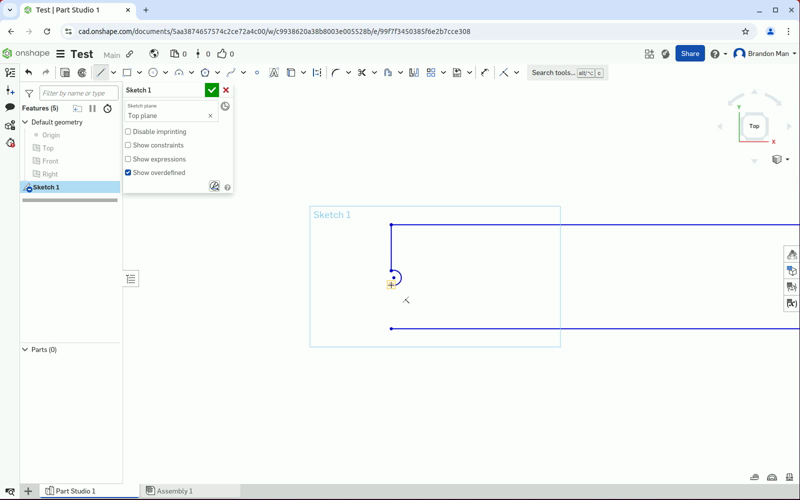
scroll(6)
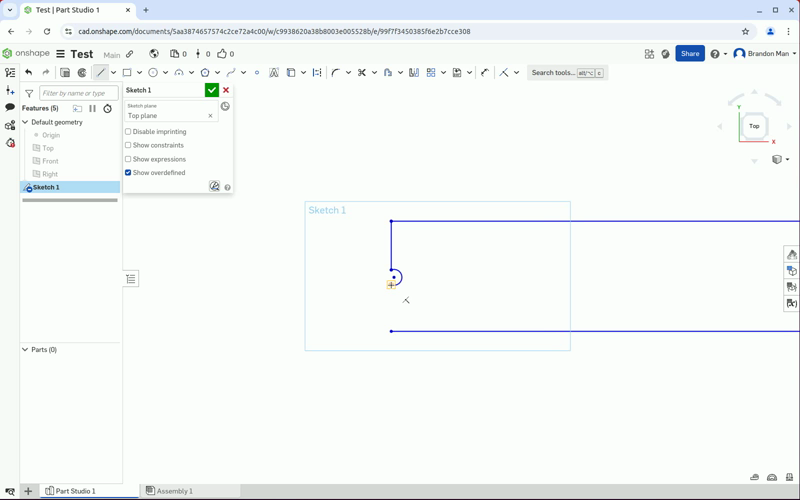
scroll(6)
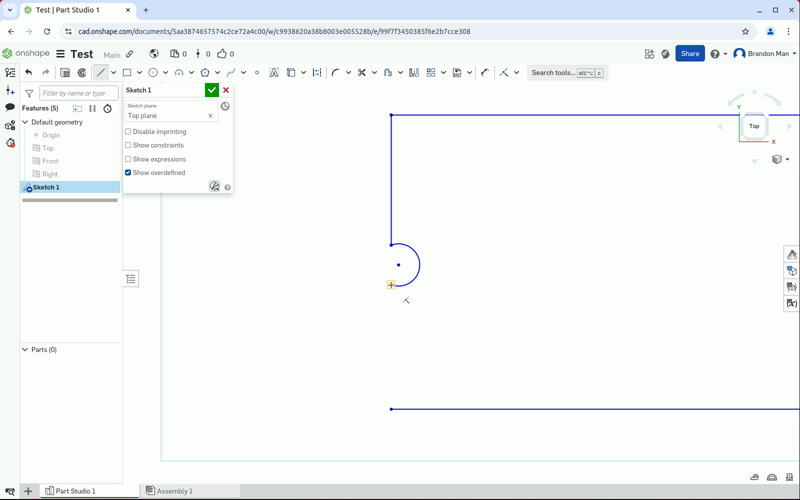
click(391, 284)
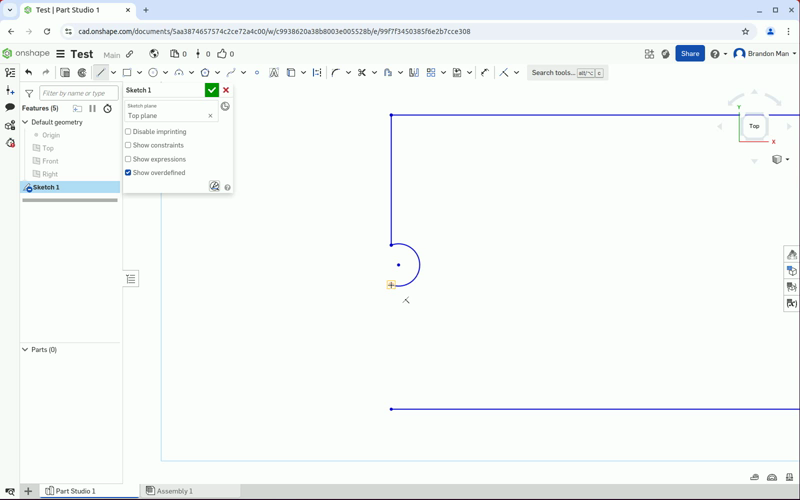
scroll(-6)
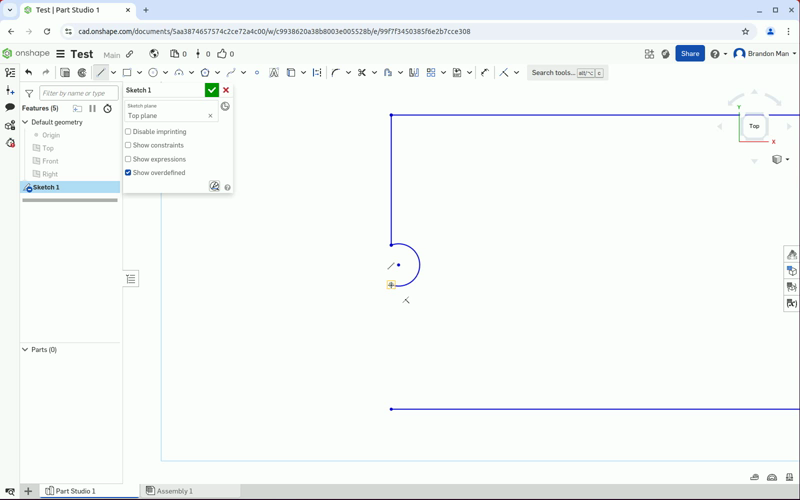
scroll(-6)
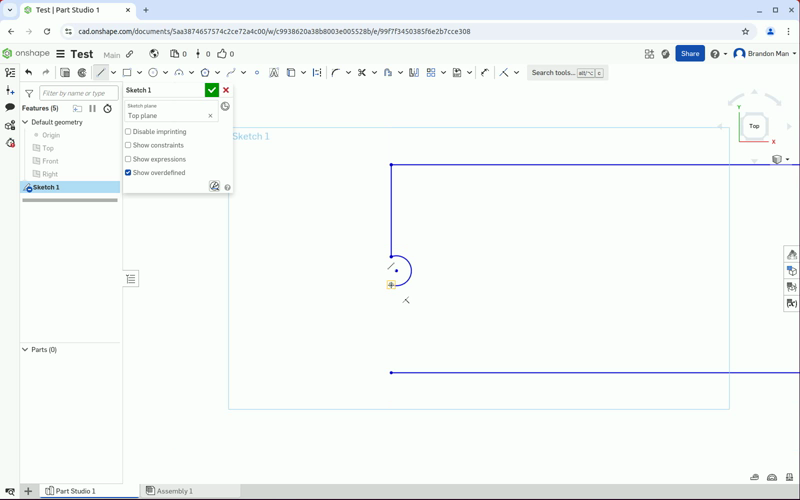
scroll(-6)
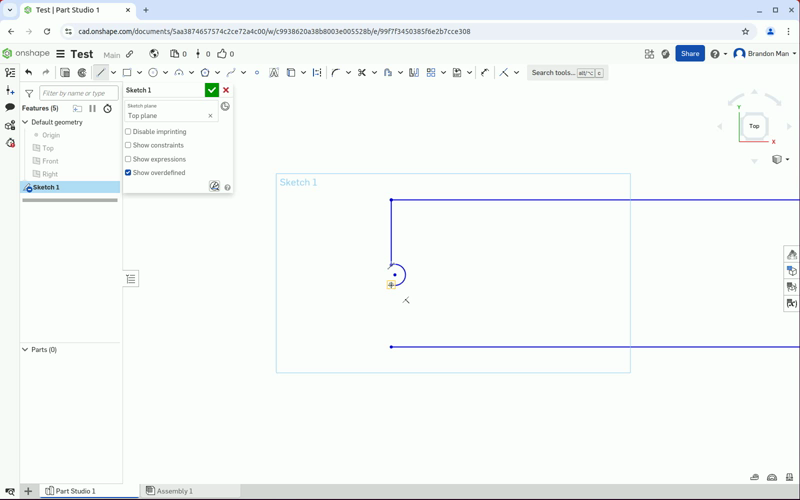
scroll(-6)
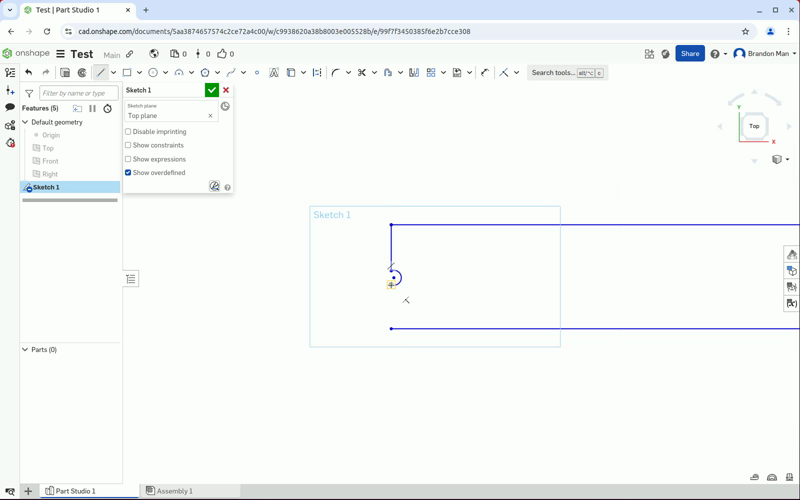
scroll(-6)
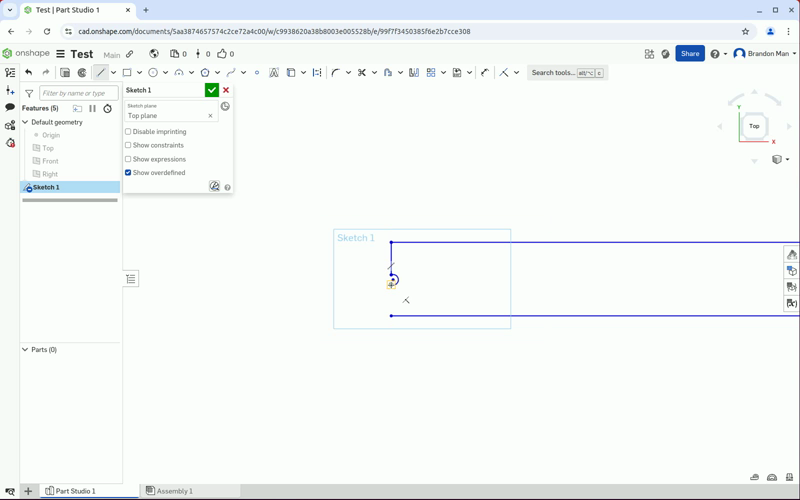
scroll(-6)
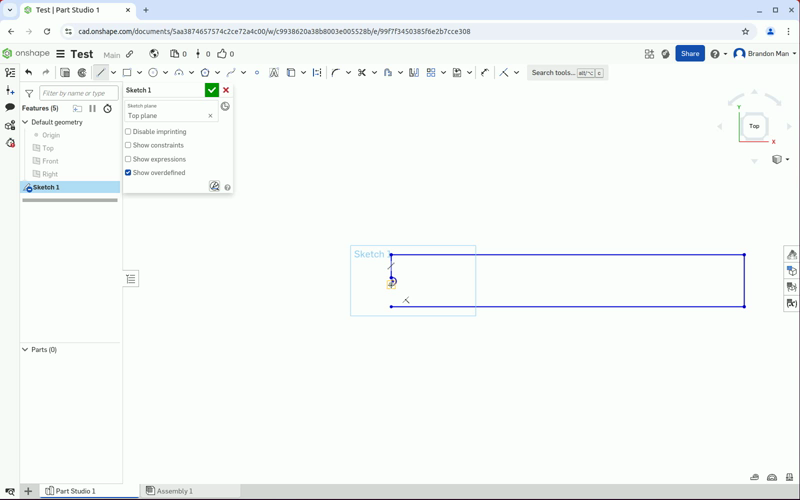
scroll(-6)
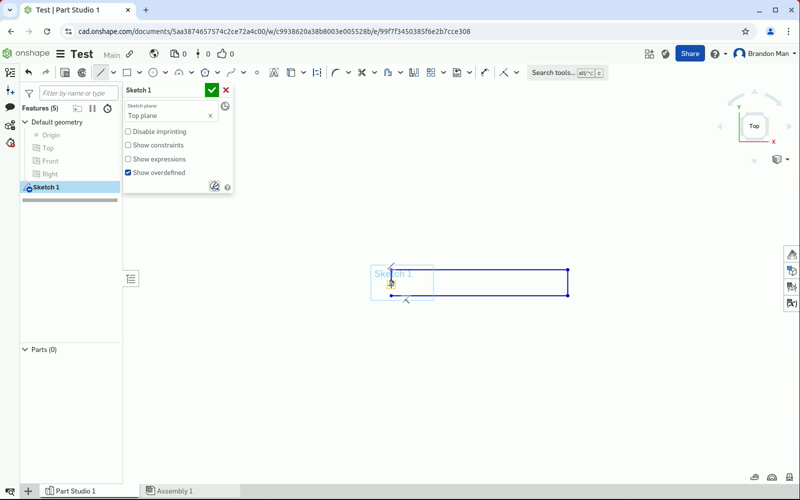
mouse_move(421, 284)
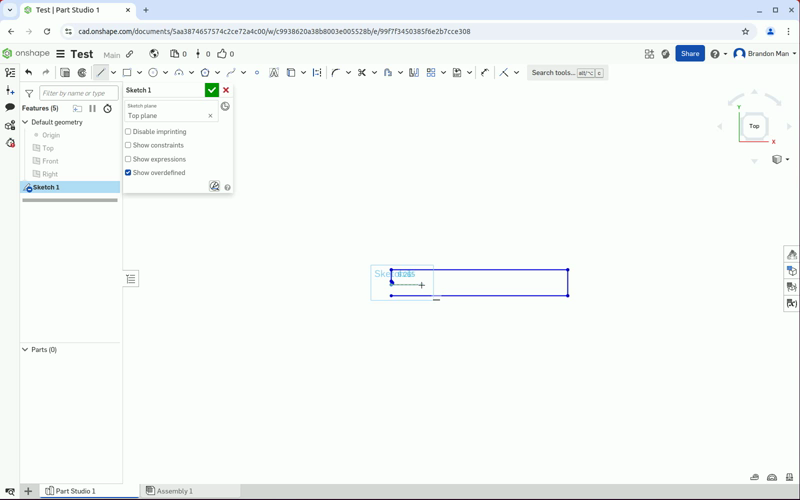
key_down(shift)
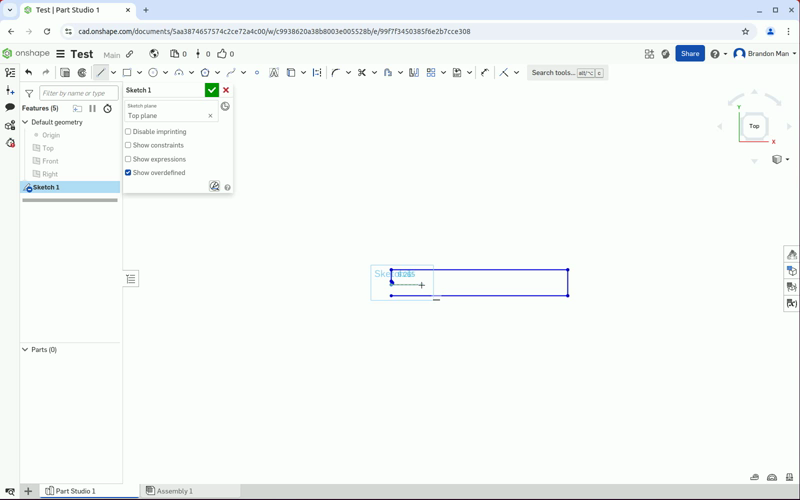
mouse_move(391, 295)
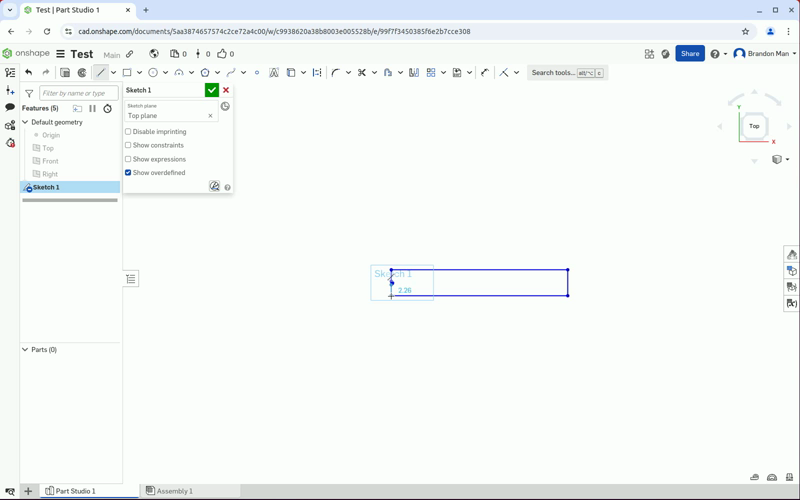
key_up(shift)
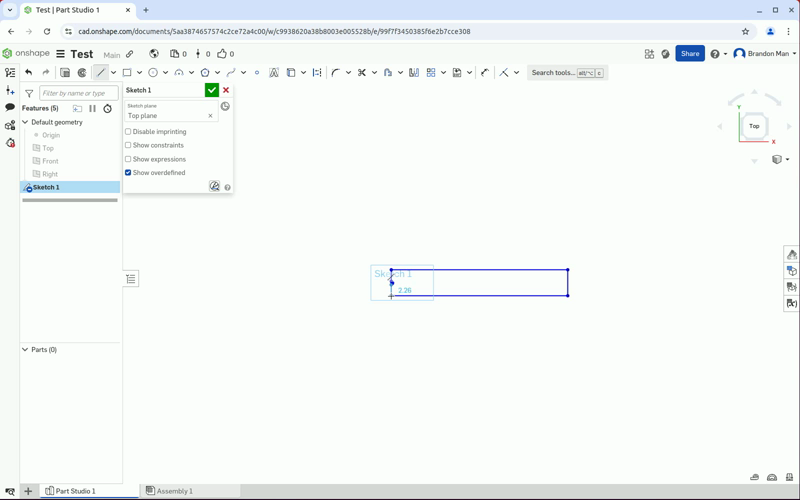
click(391, 295)
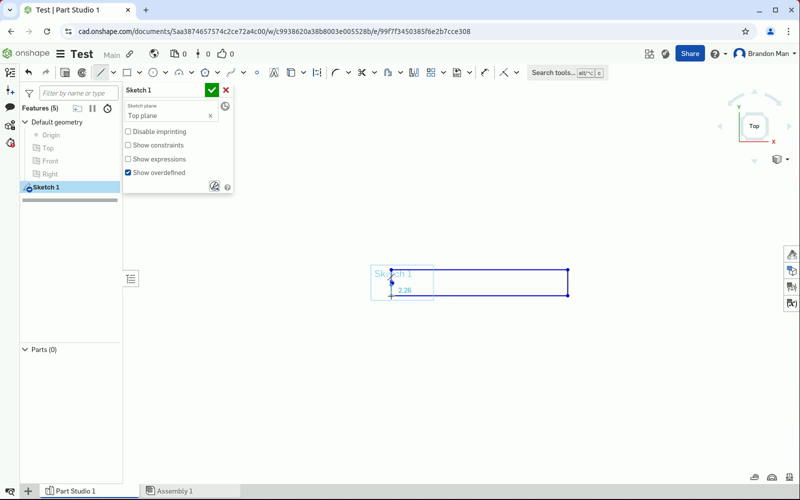
key(esc)
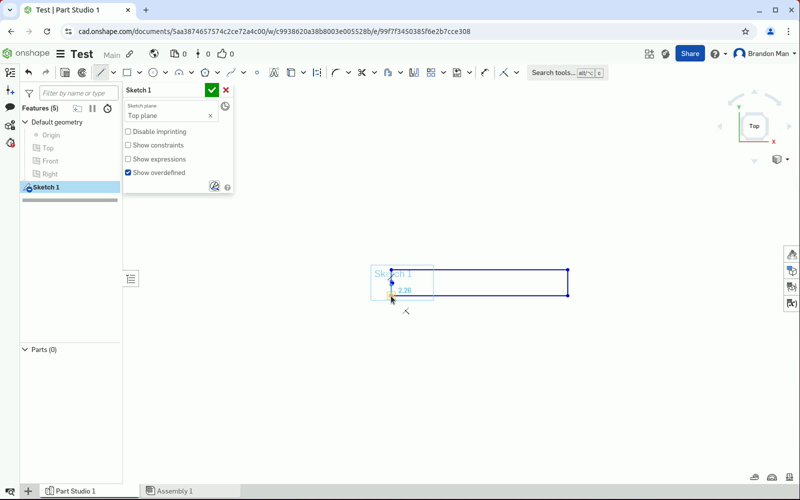
mouse_move(464, 283)
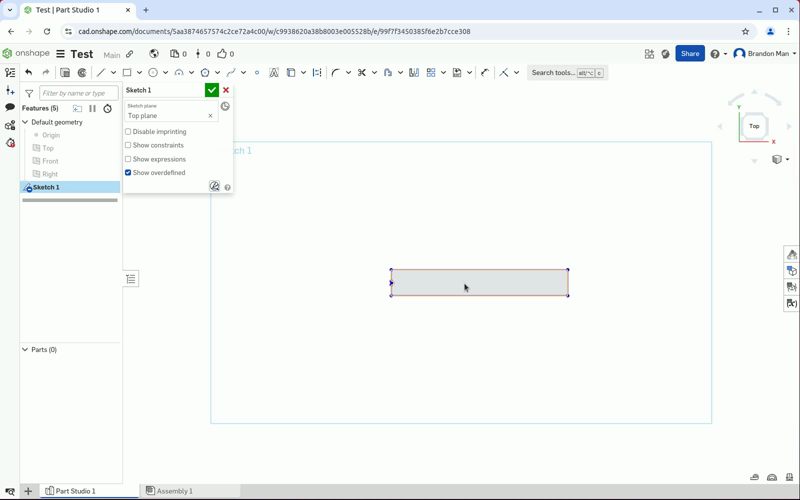
scroll(6)
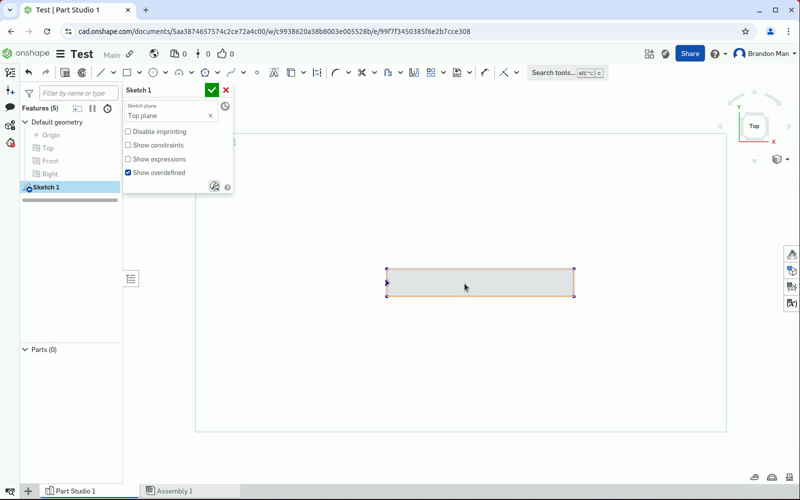
scroll(6)
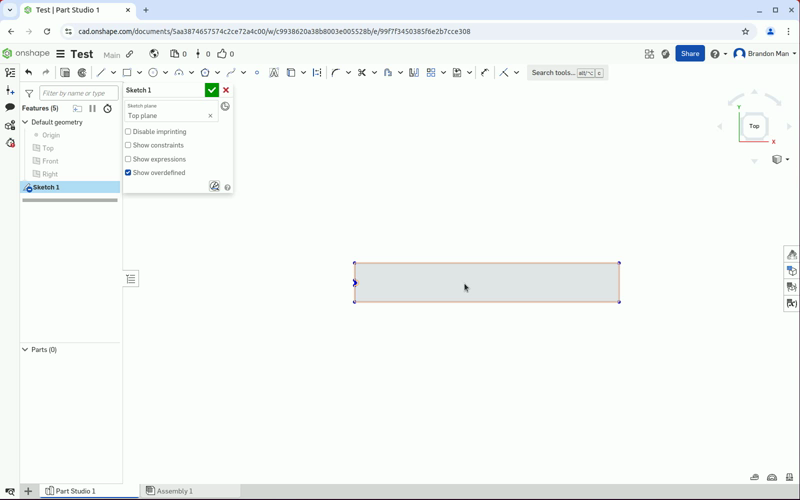
scroll(6)
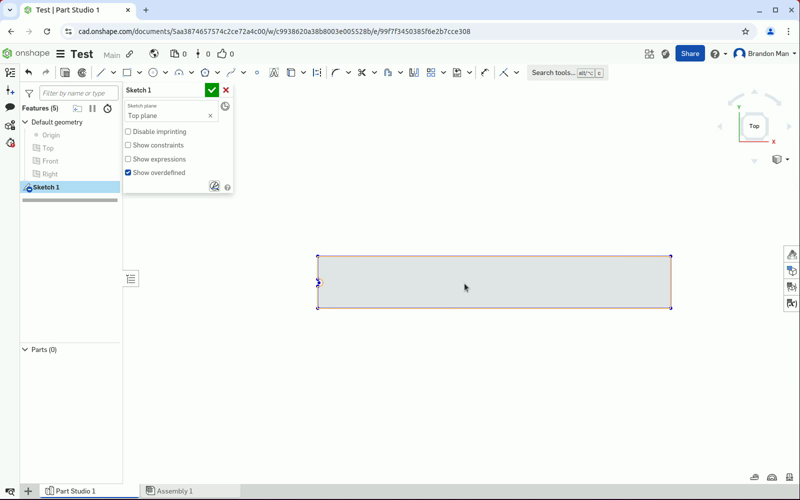
scroll(6)
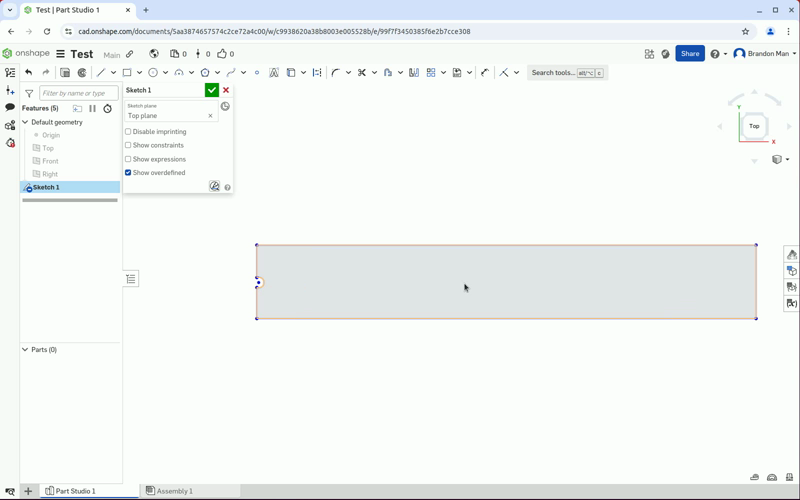
scroll(6)
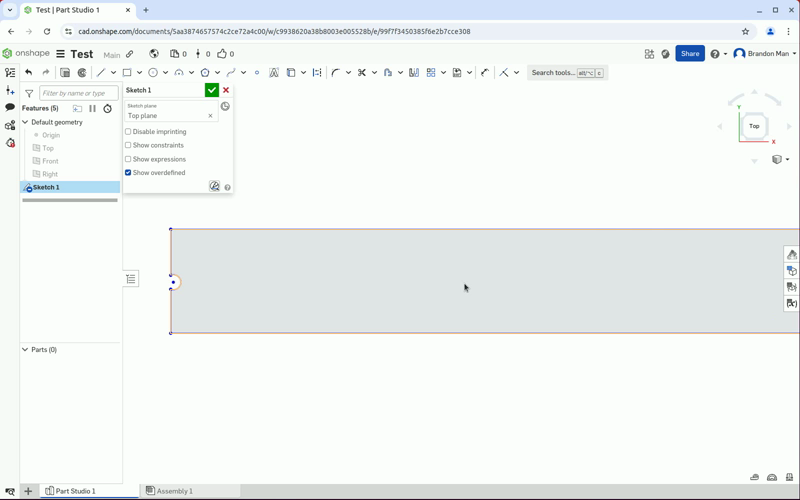
scroll(6)
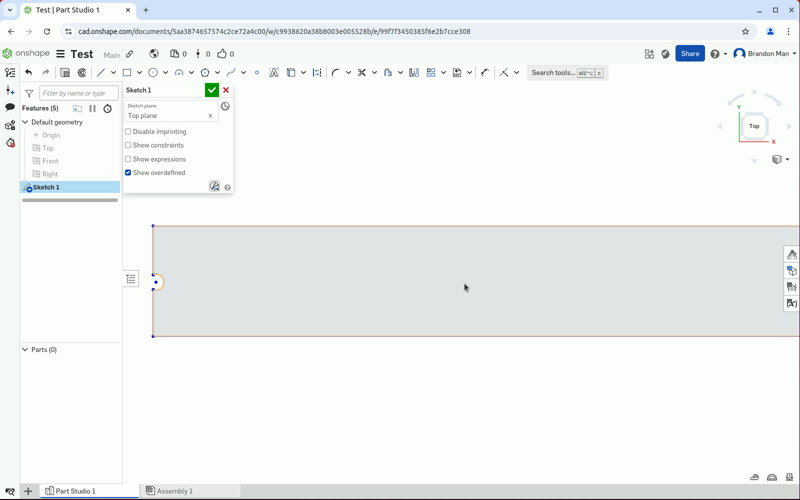
scroll(6)
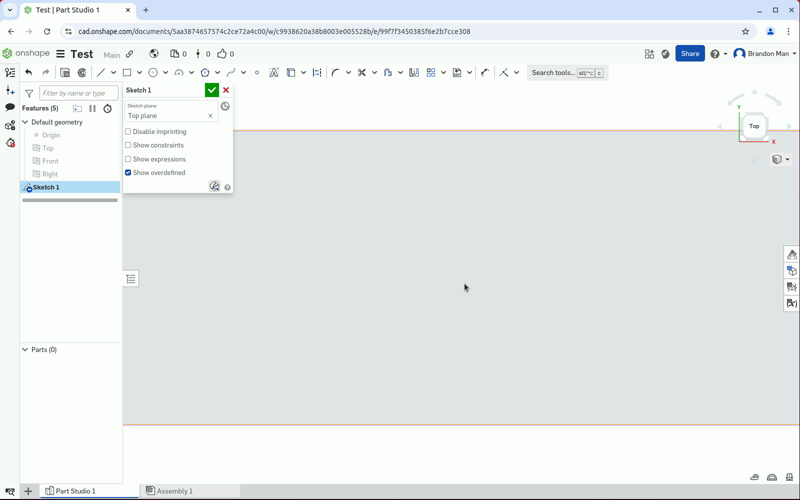
click(464, 283)
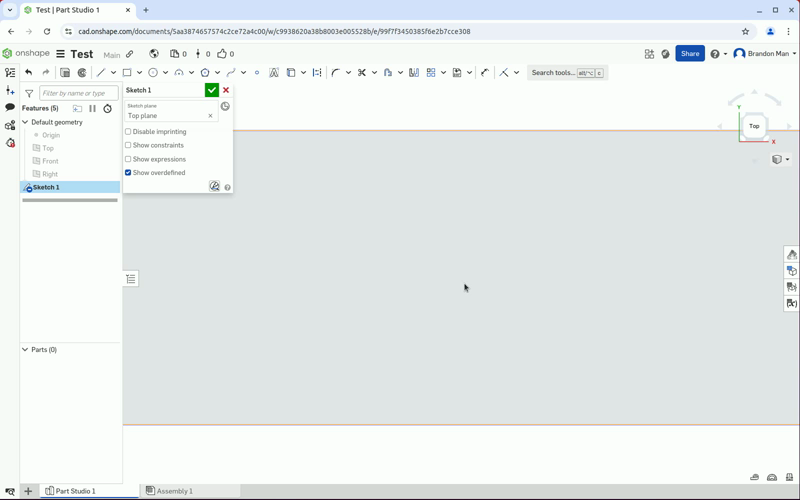
scroll(-6)
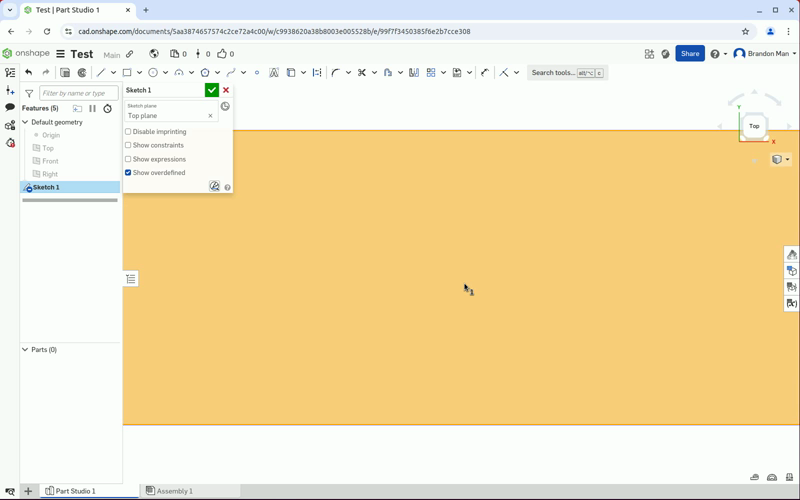
scroll(-6)
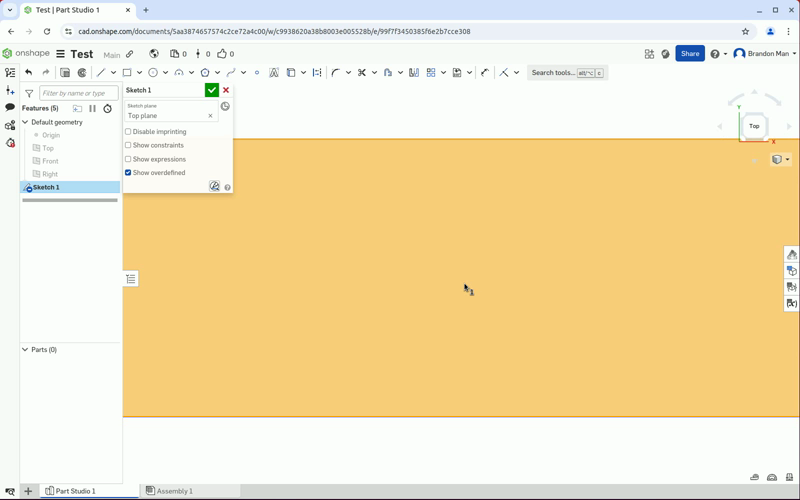
scroll(-6)
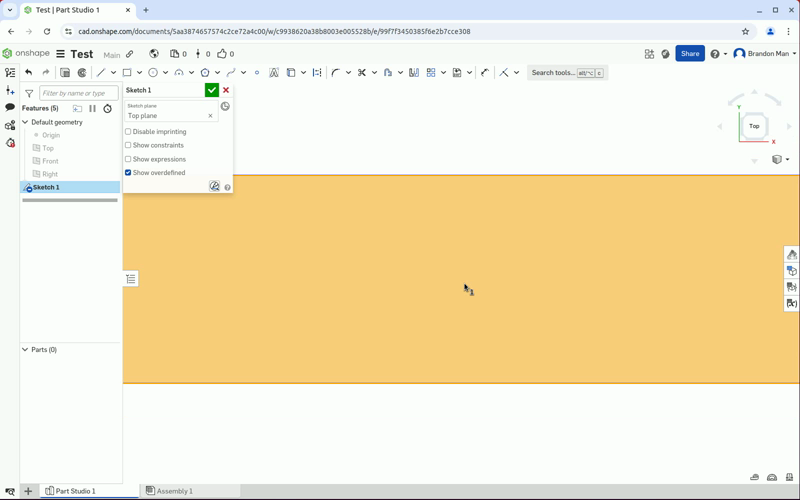
scroll(-6)
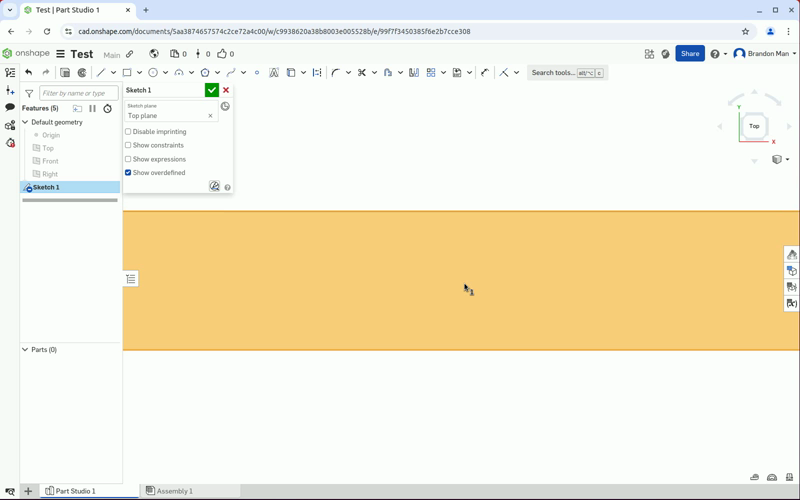
scroll(-6)
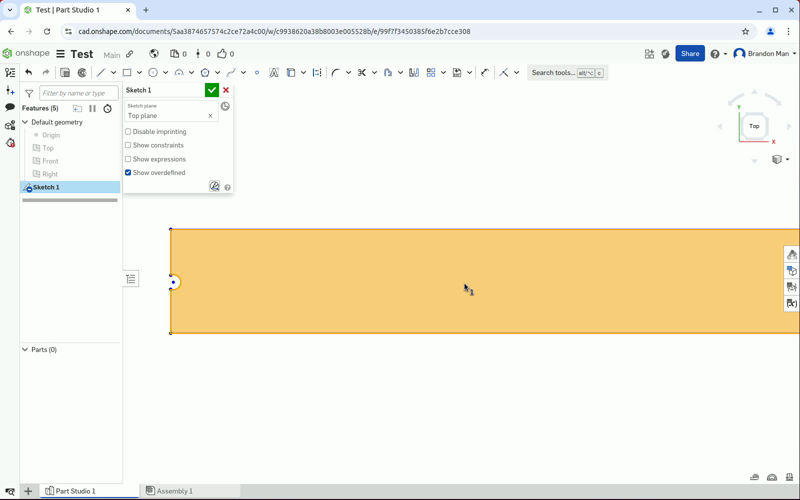
scroll(-6)
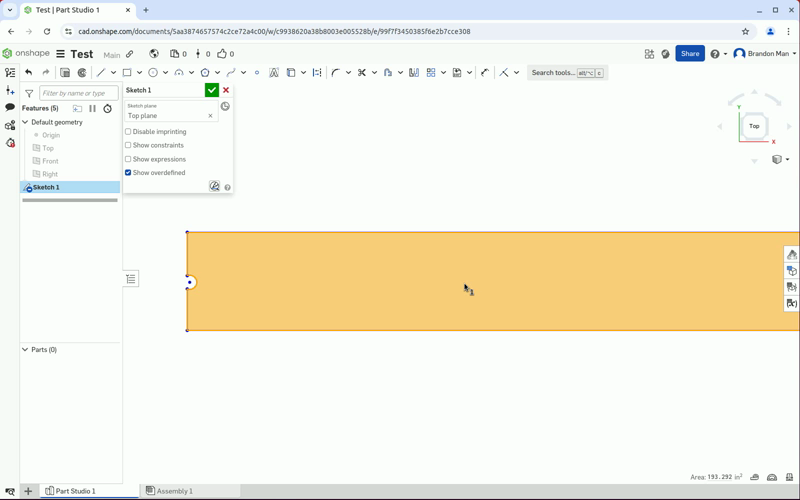
scroll(-6)
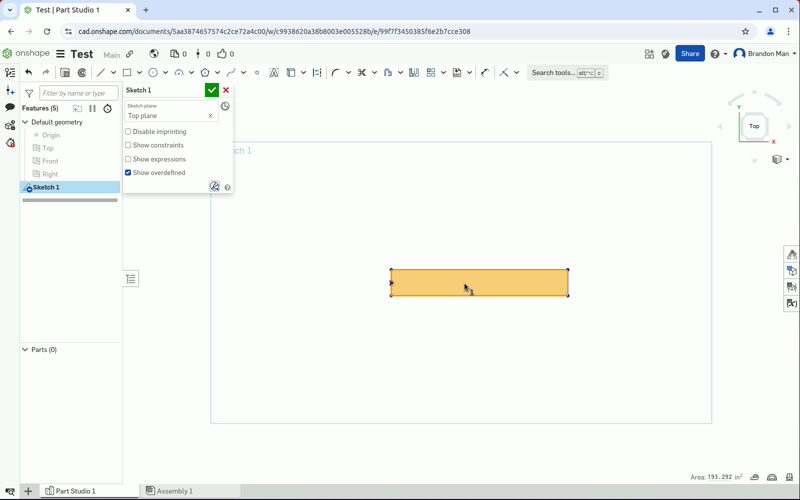
mouse_move(73, 352)
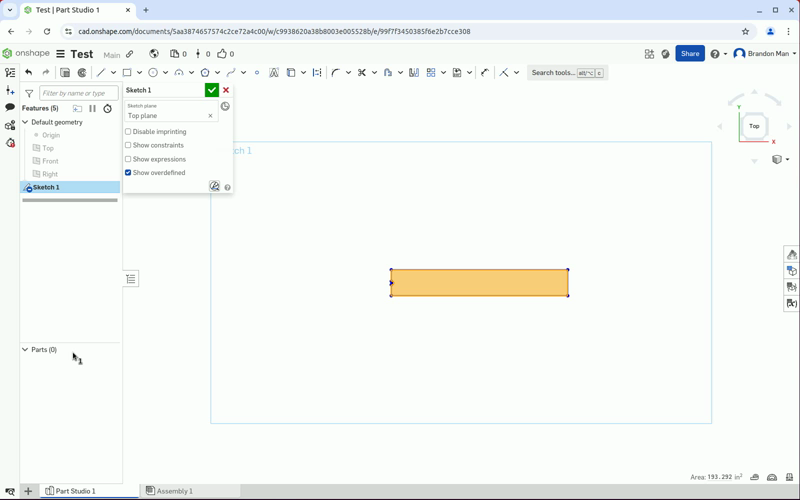
key(shift+y)
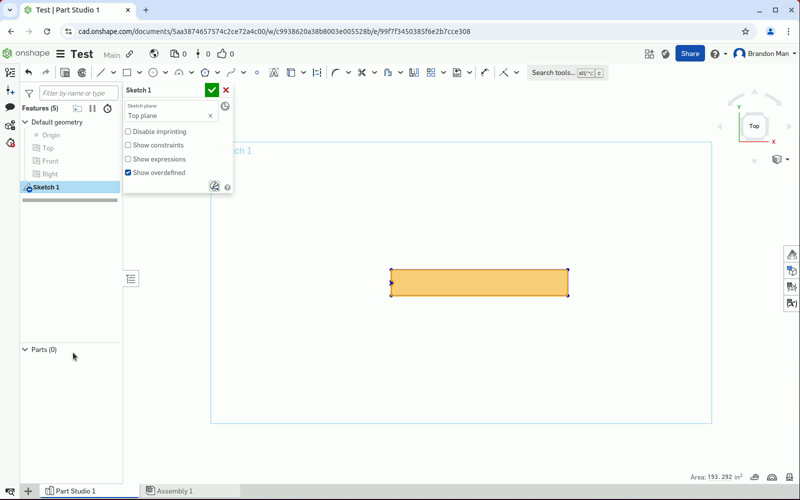
key(shift+e)
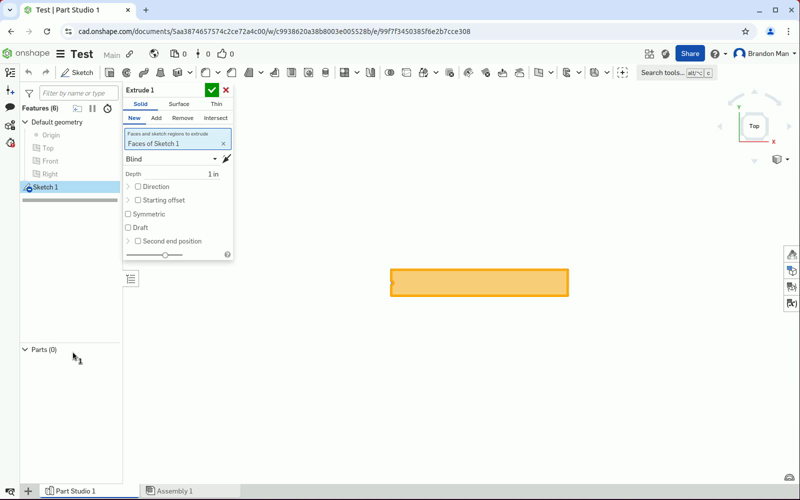
mouse_move(143, 106)
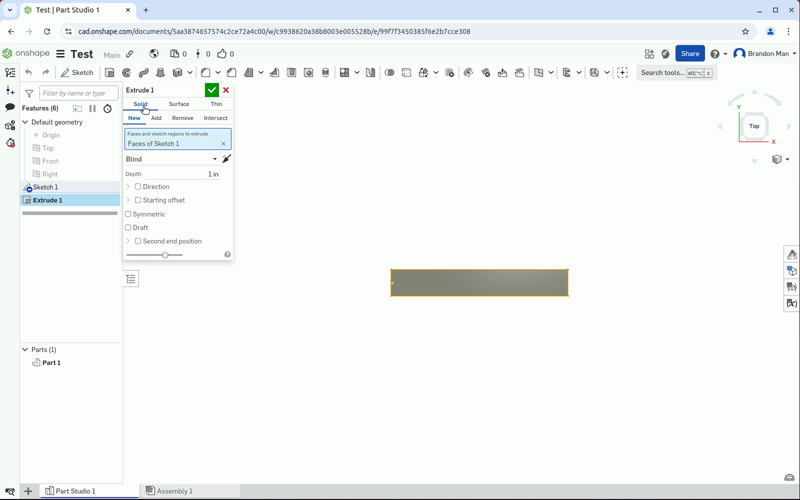
click(143, 106)
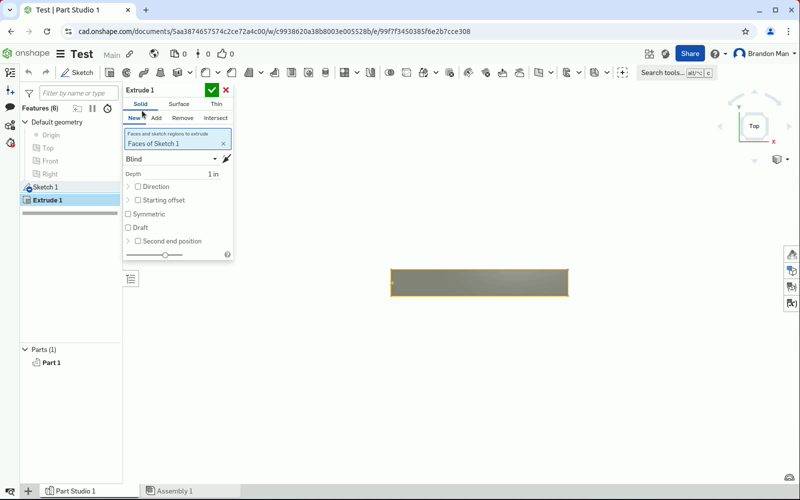
mouse_move(137, 120)
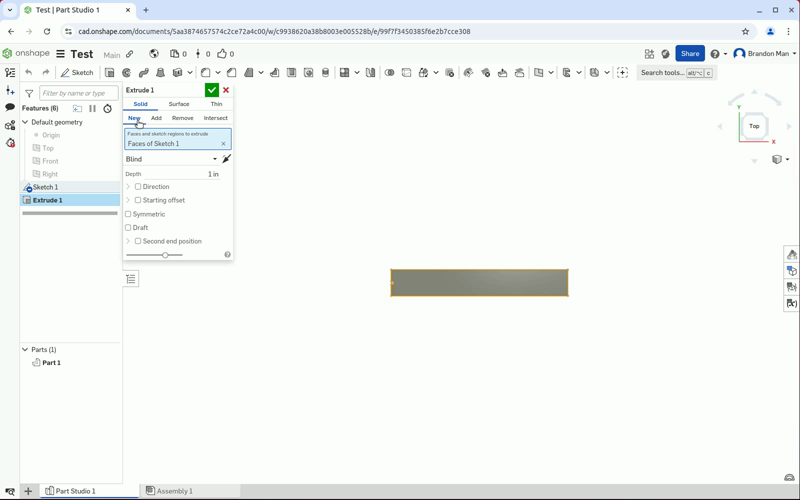
click(137, 120)
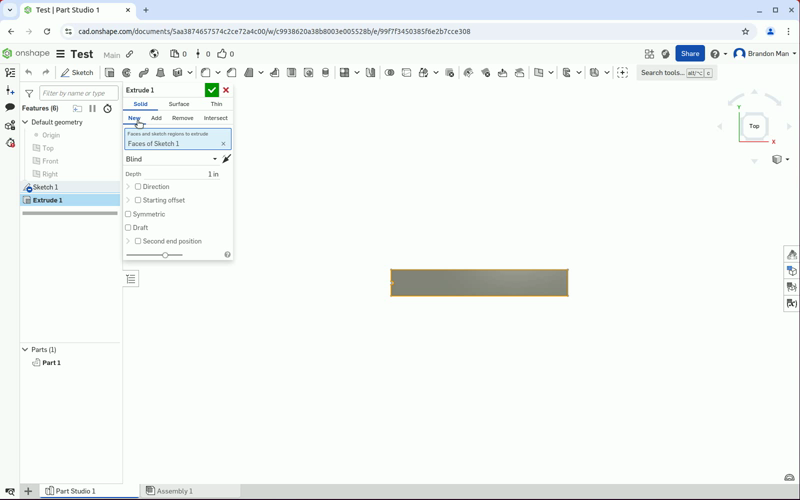
key(tab, 4)
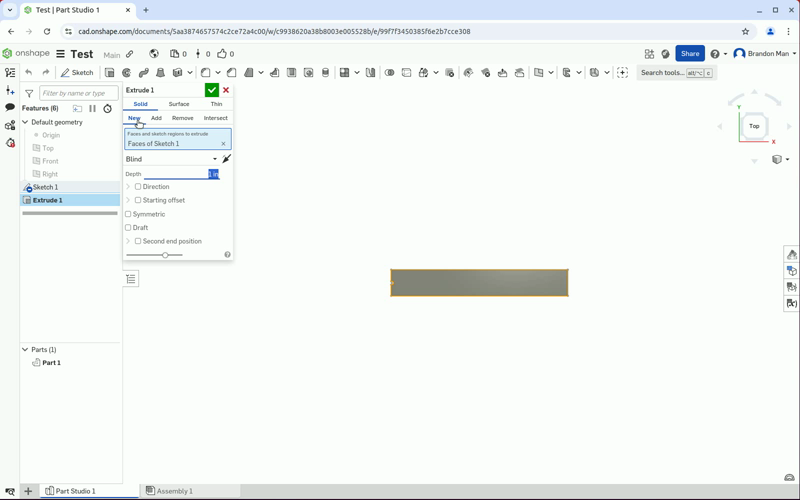
text(0.481)
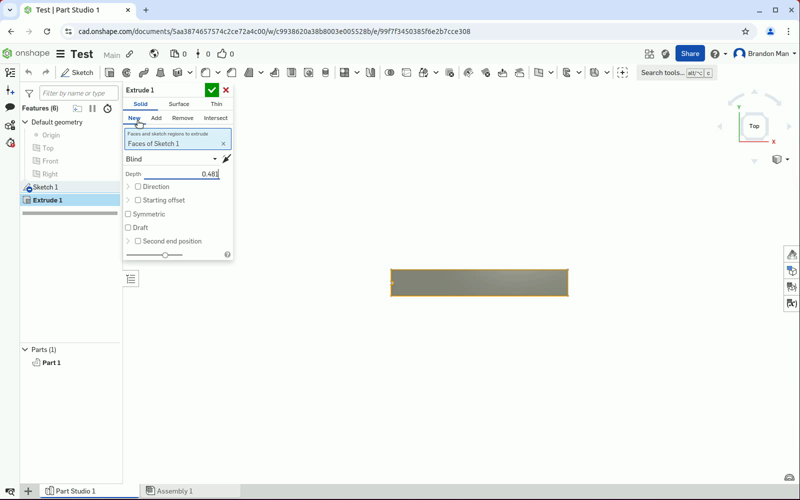
key(enter)
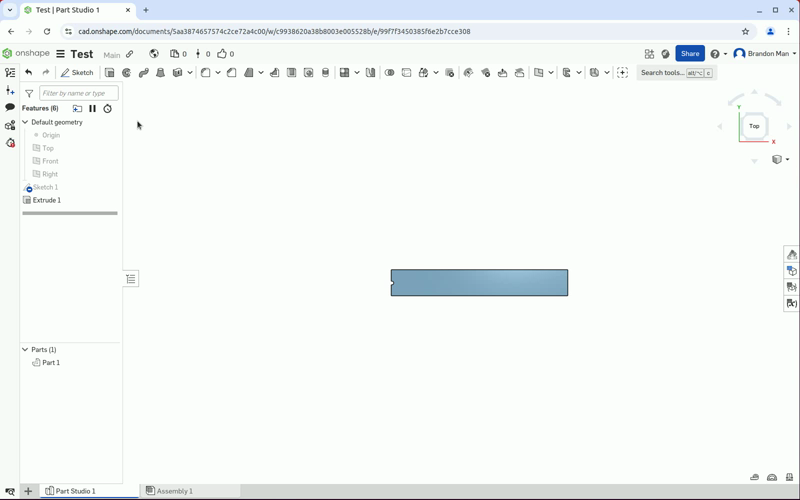
key(shift+h)
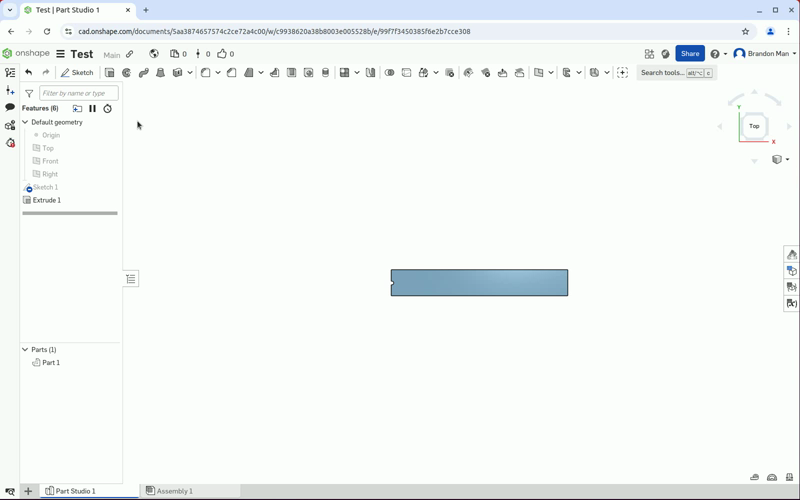
key(shift+h)
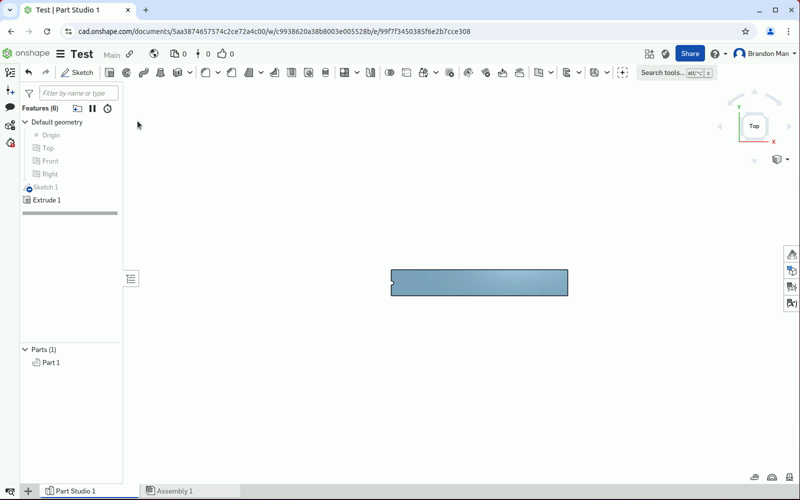
mouse_move(73, 189)
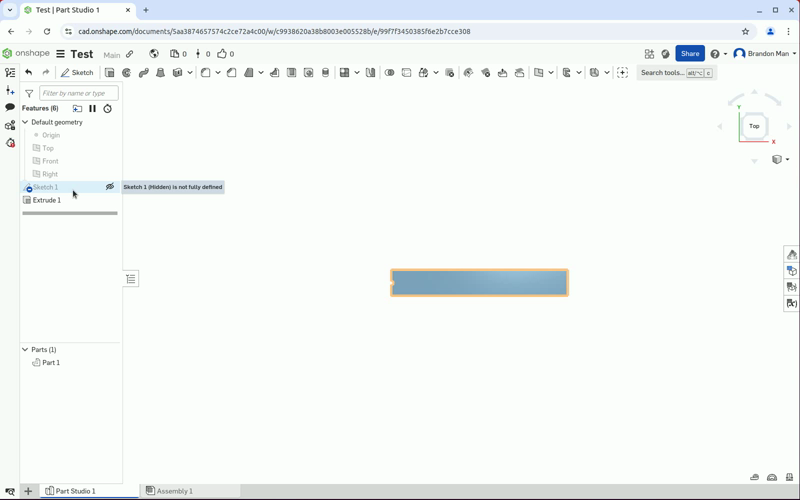
click(73, 189)
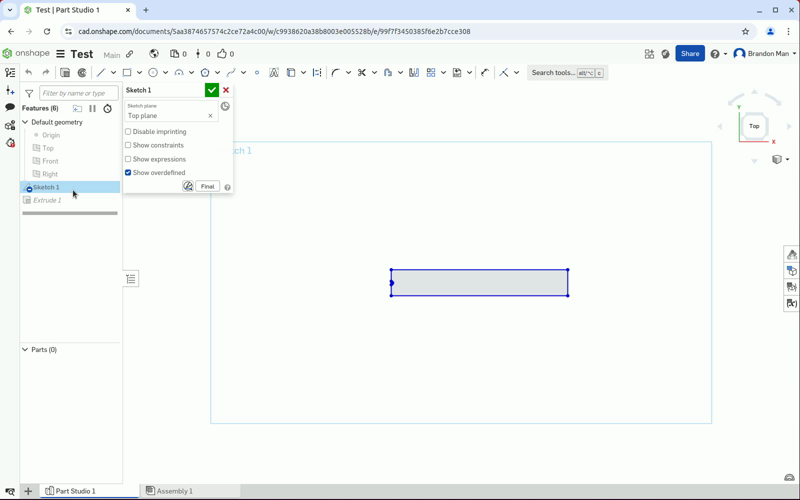
mouse_move(229, 92)
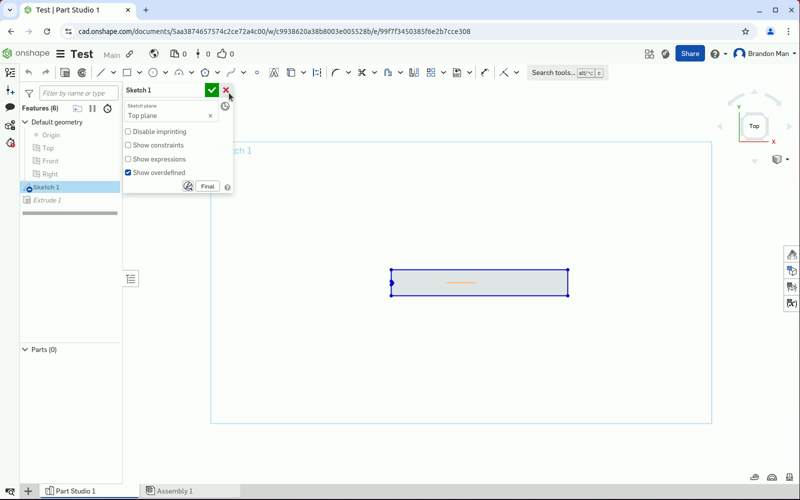
click(229, 92)
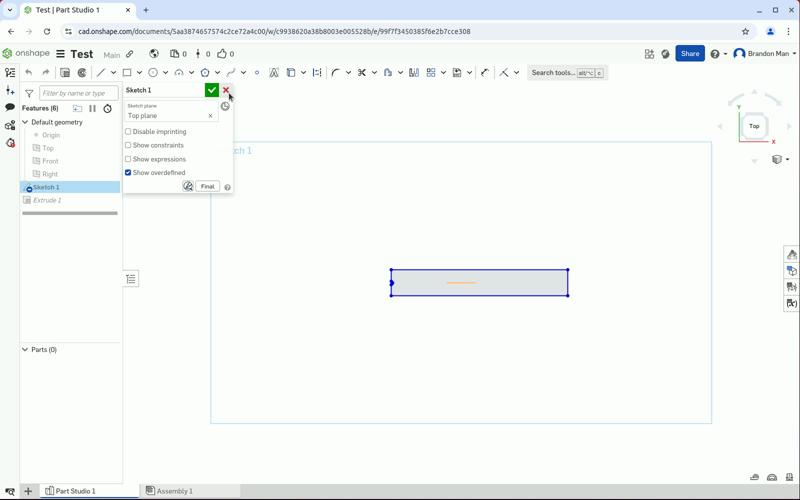
key(shift+s)
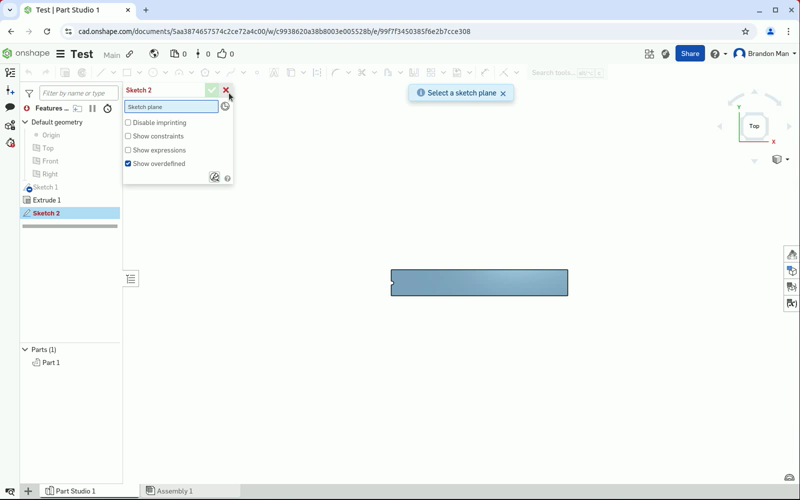
mouse_move(73, 150)
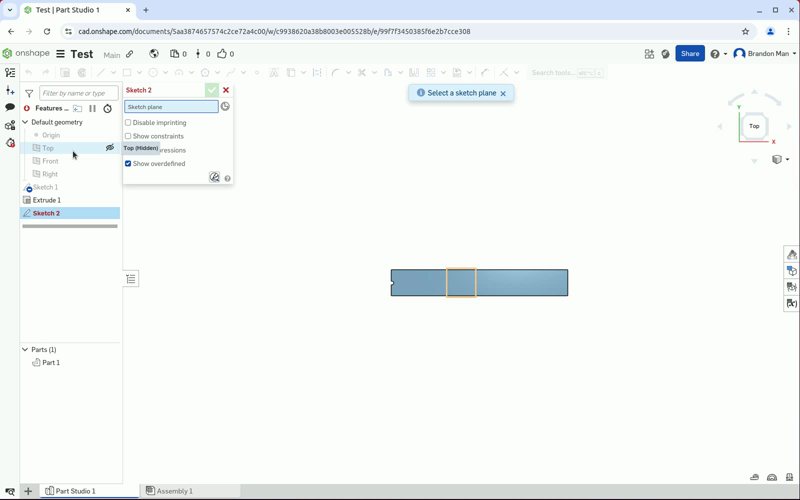
click(73, 150)
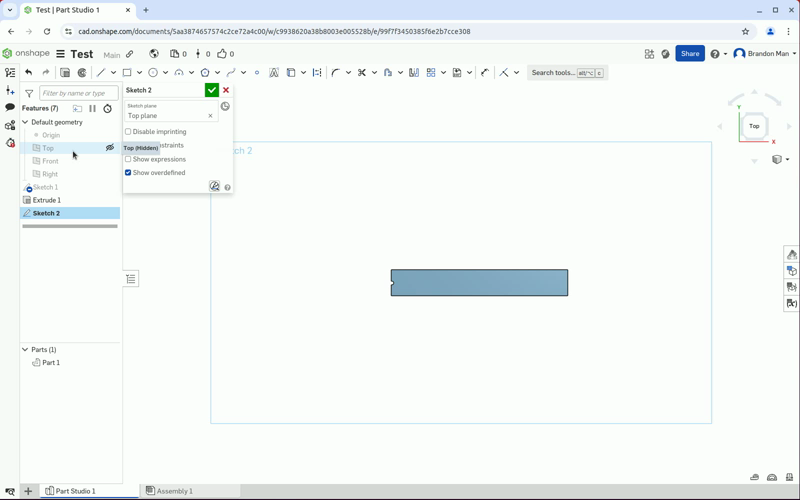
mouse_move(73, 352)
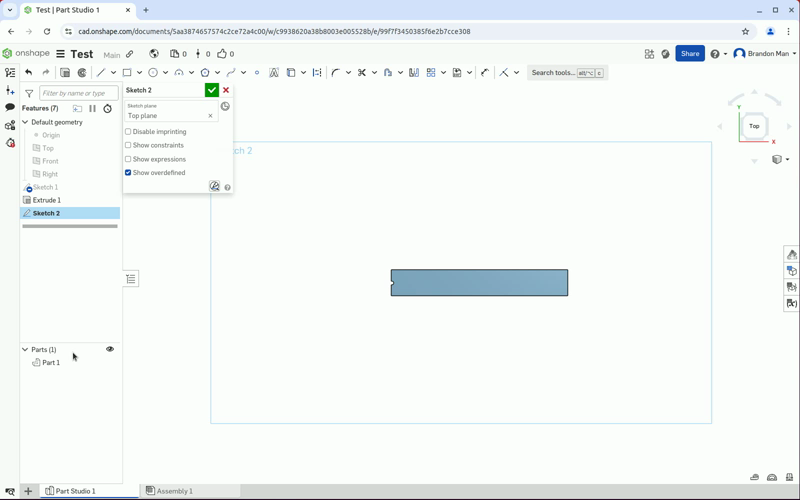
key(y)
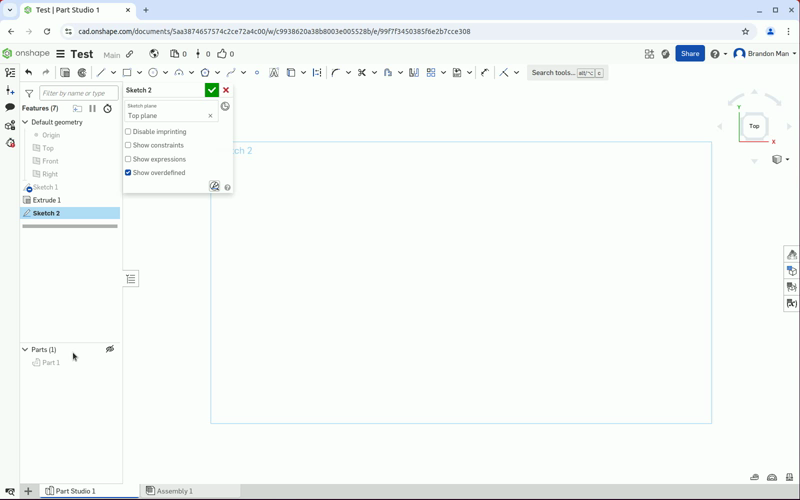
key(l)
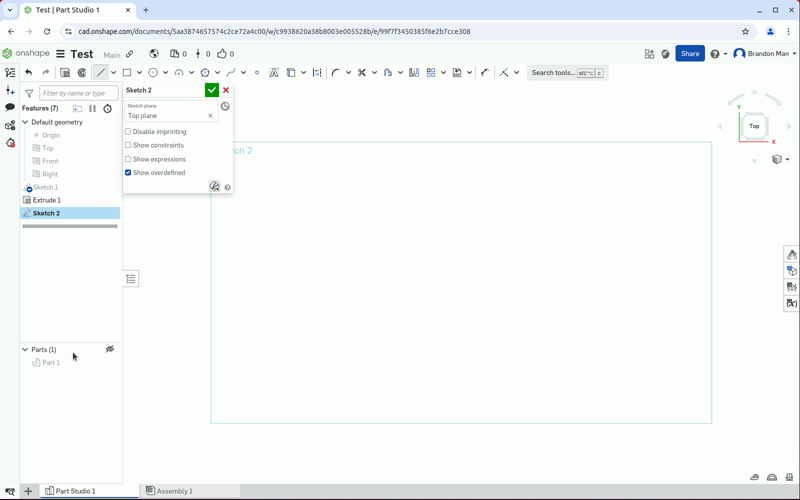
key_down(shift)
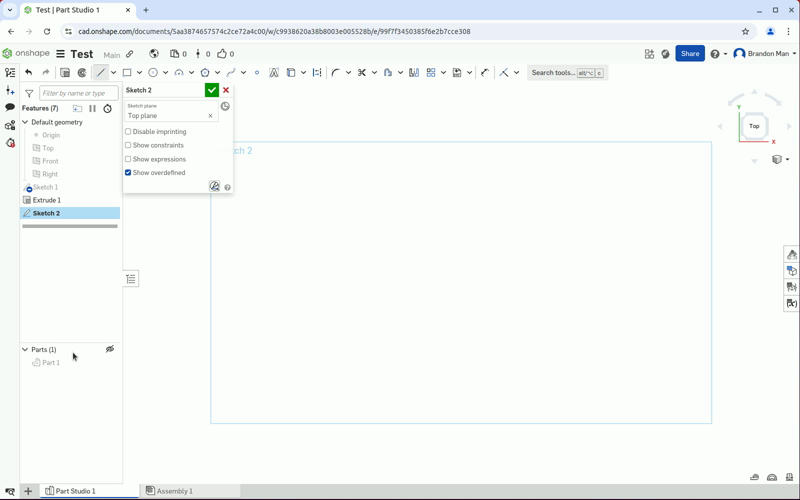
mouse_move(350, 285)
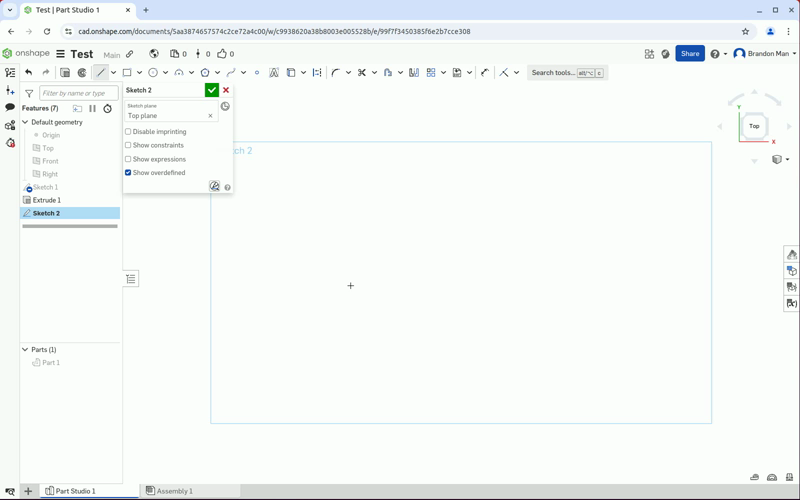
click(350, 285)
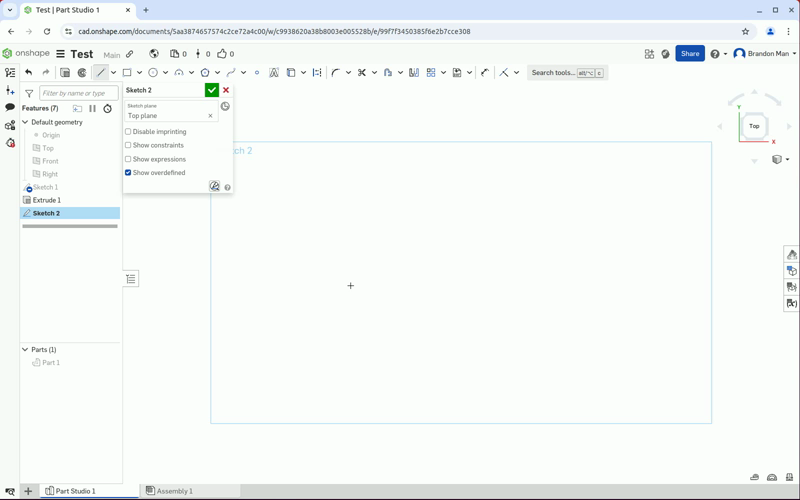
key_up(shift)
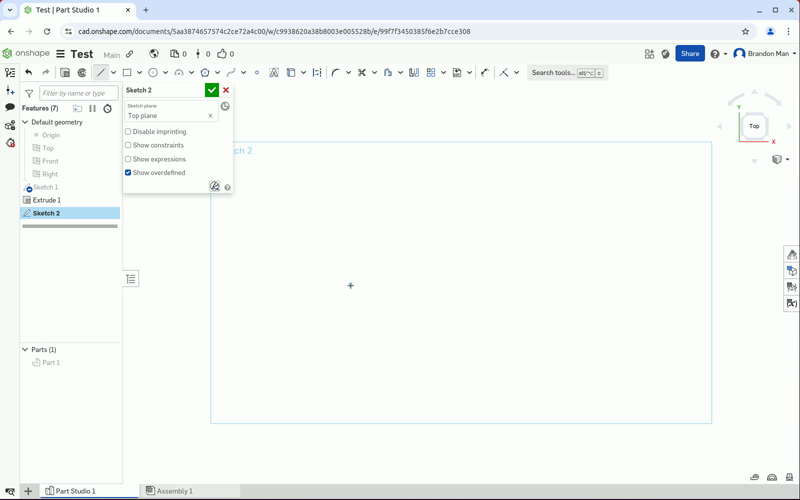
key_down(shift)
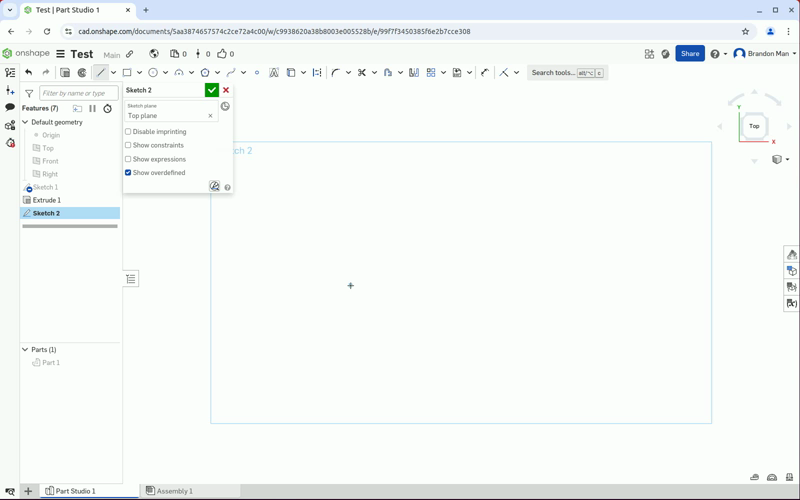
mouse_move(380, 285)
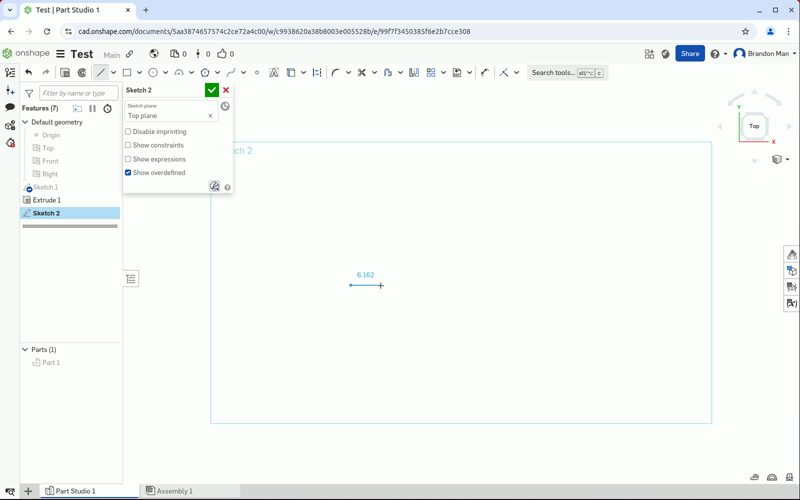
mouse_move(354, 285)
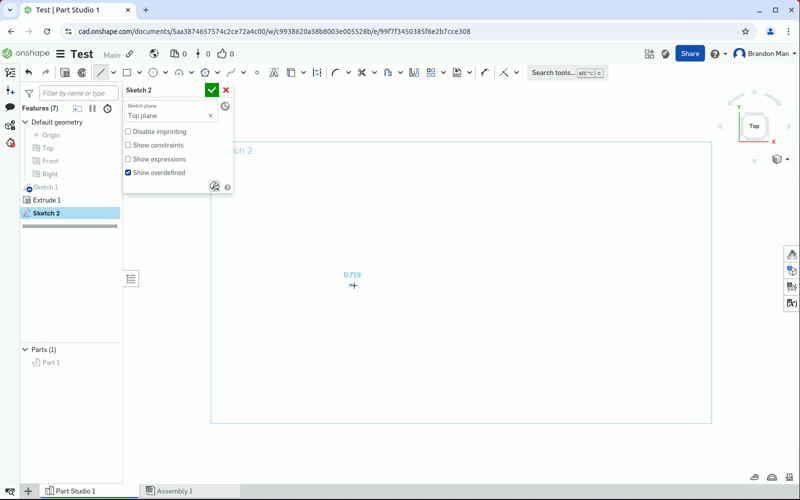
scroll(6)
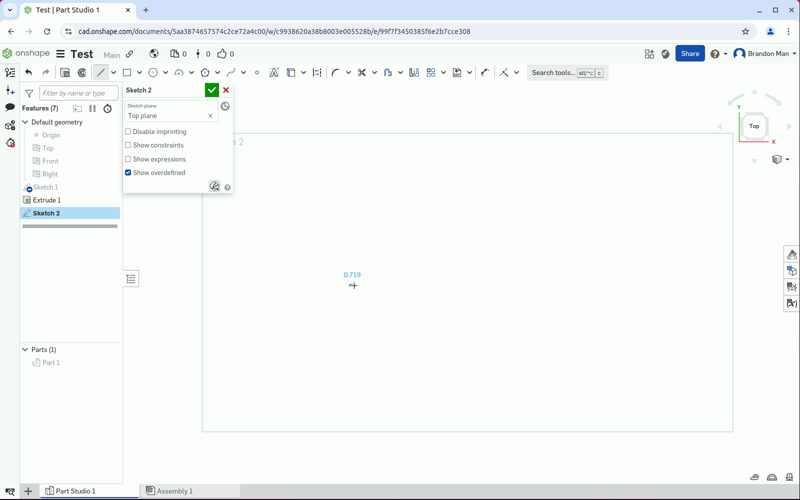
scroll(6)
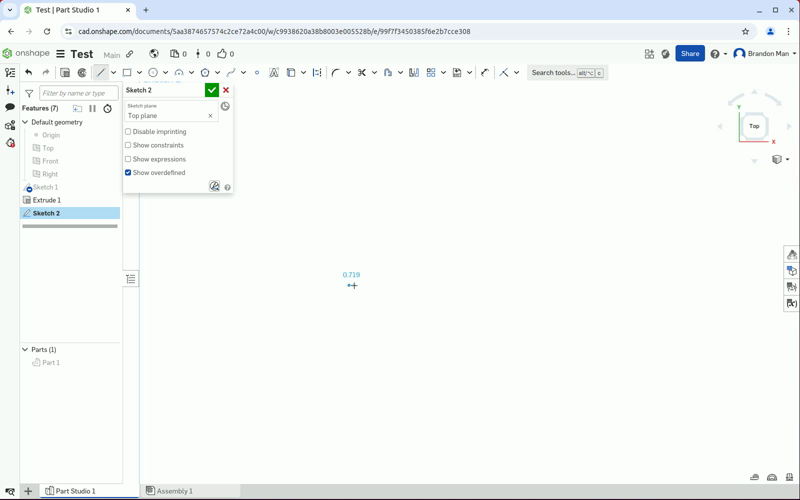
scroll(6)
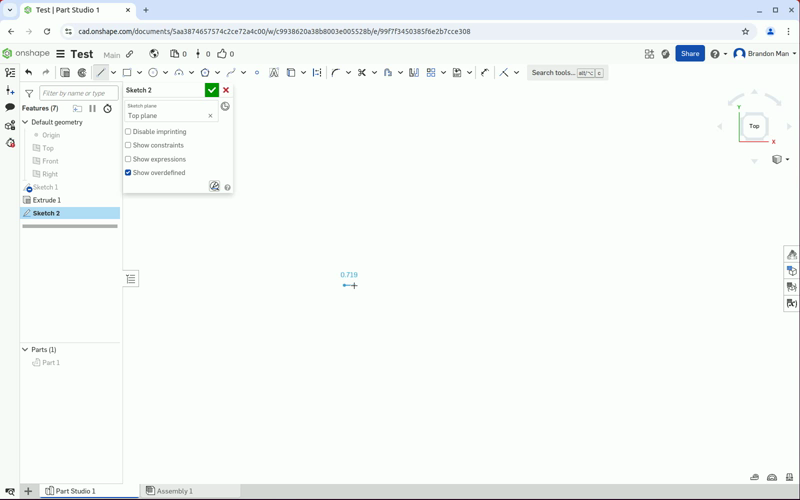
scroll(6)
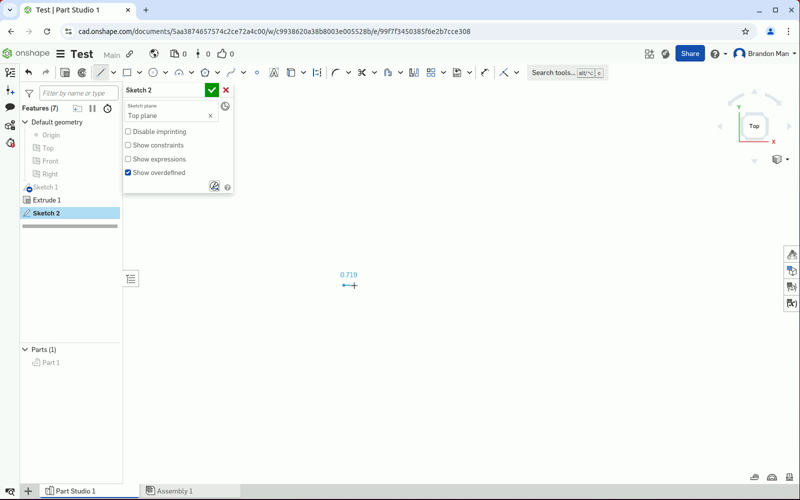
scroll(6)
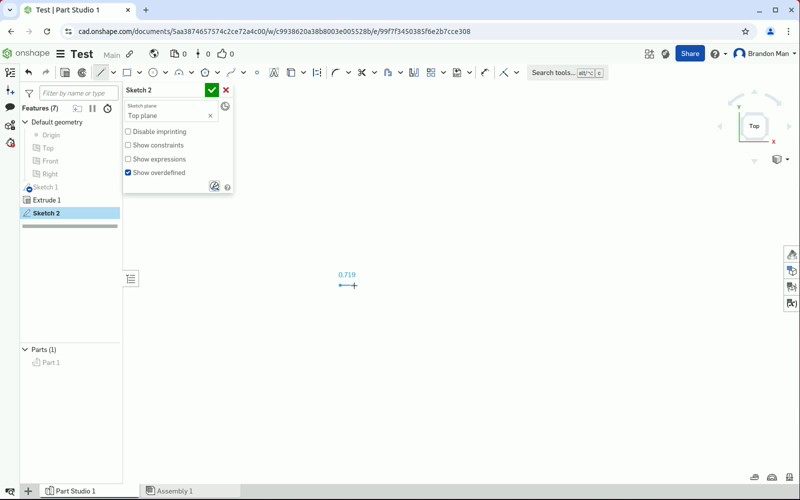
scroll(6)
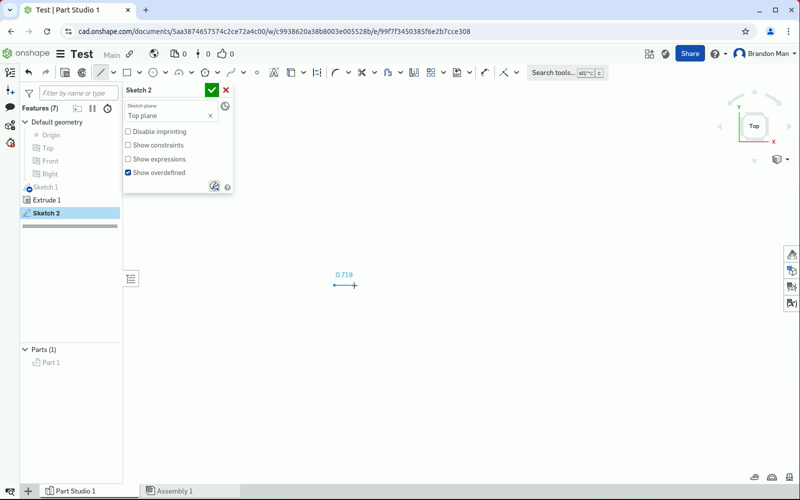
scroll(6)
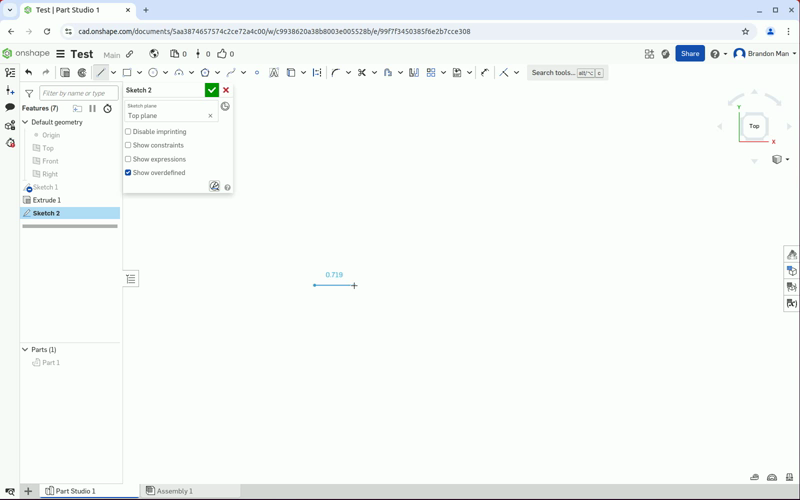
click(354, 285)
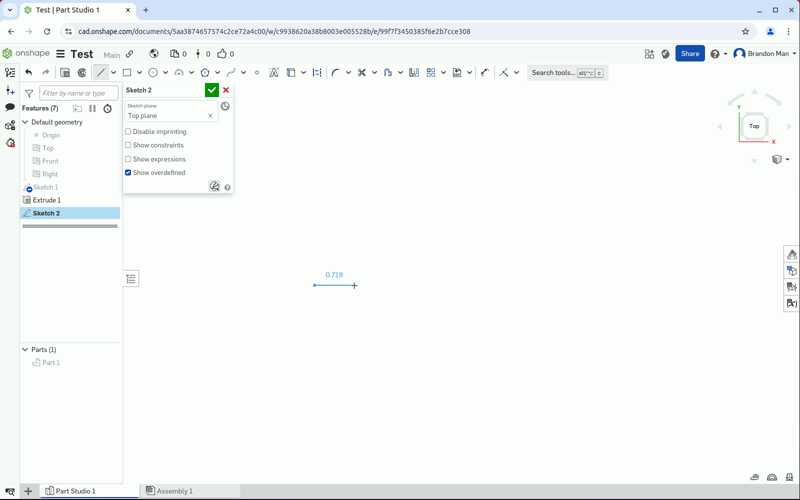
scroll(-6)
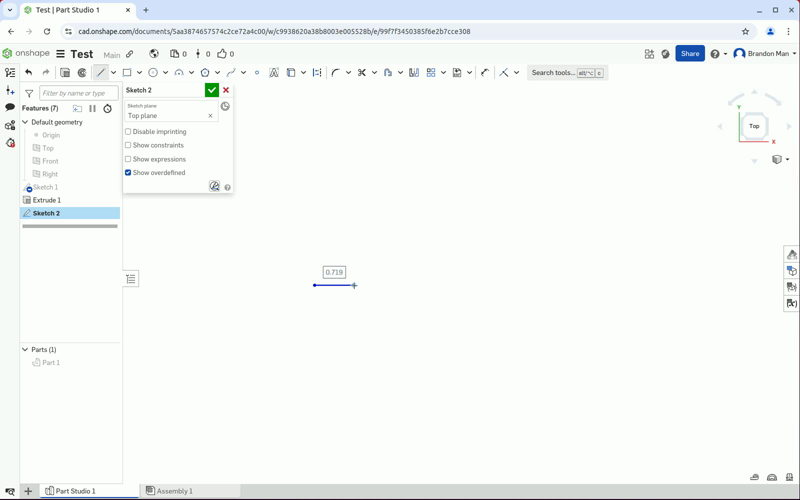
scroll(-6)
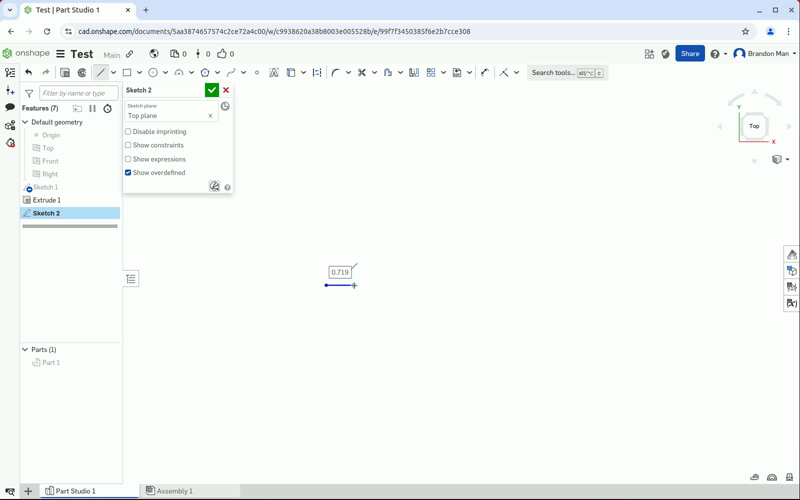
scroll(-6)
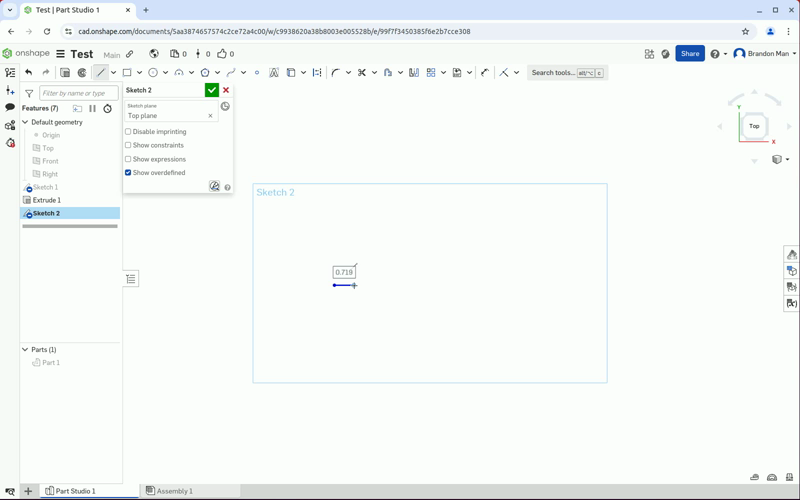
scroll(-6)
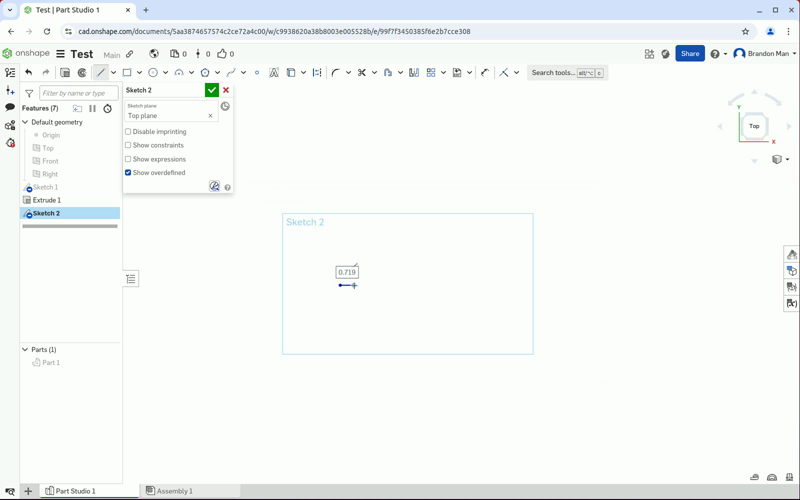
scroll(-6)
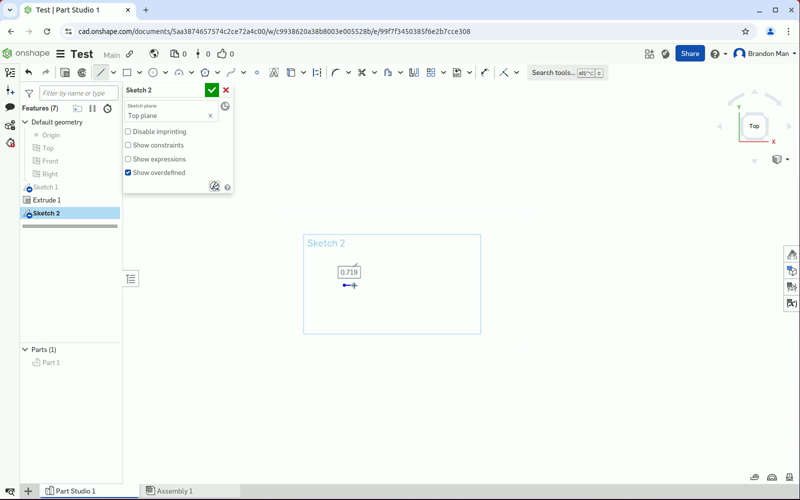
scroll(-6)
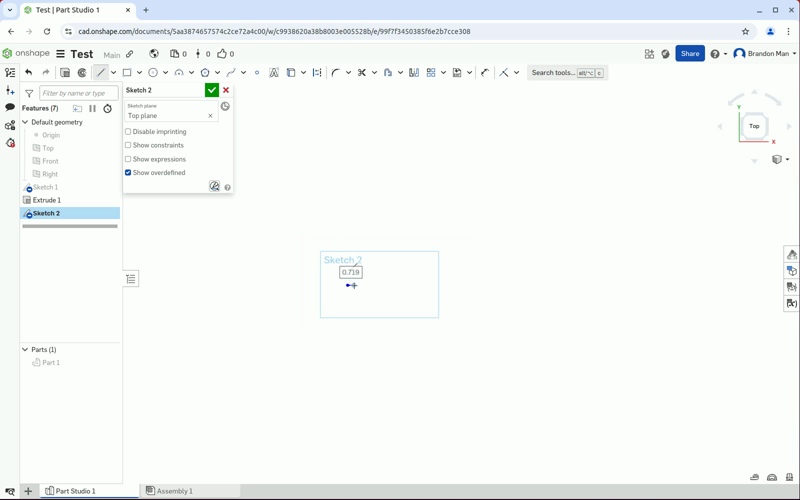
scroll(-6)
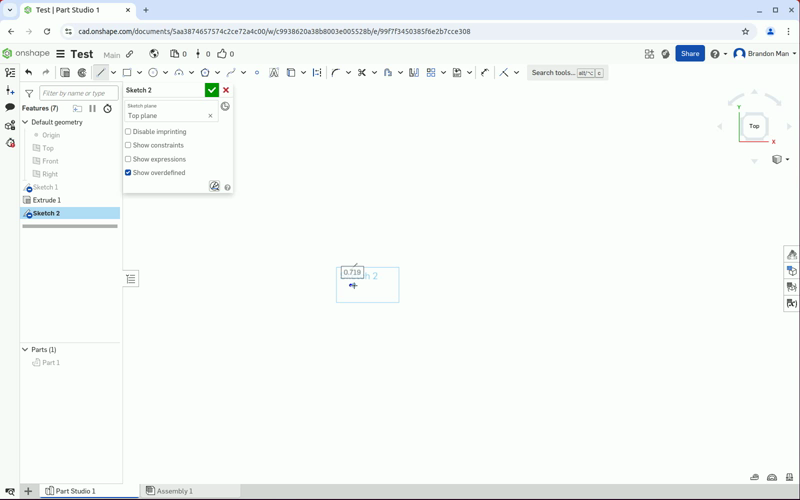
key_up(shift)
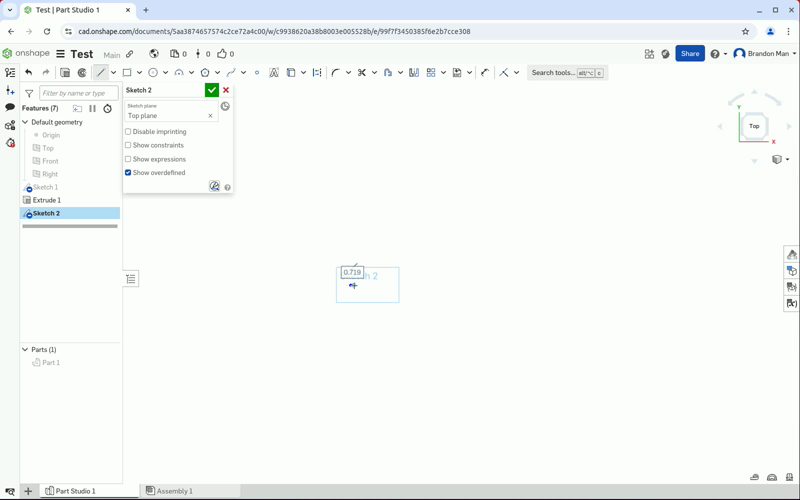
key(esc)
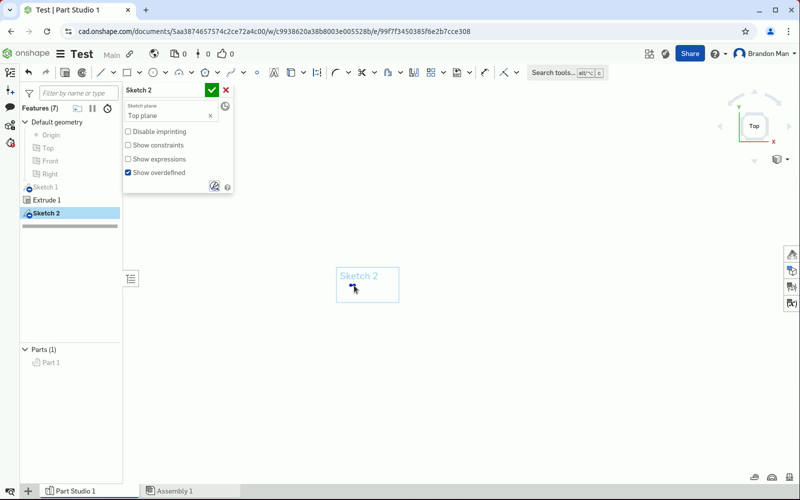
key(a)
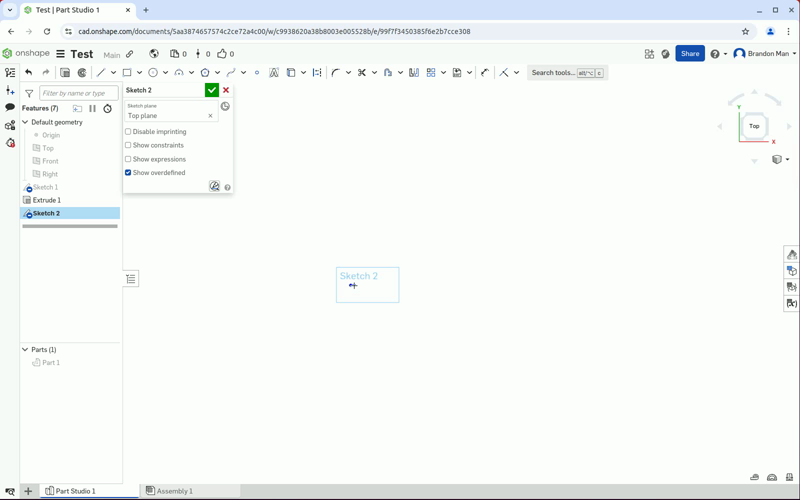
mouse_move(354, 285)
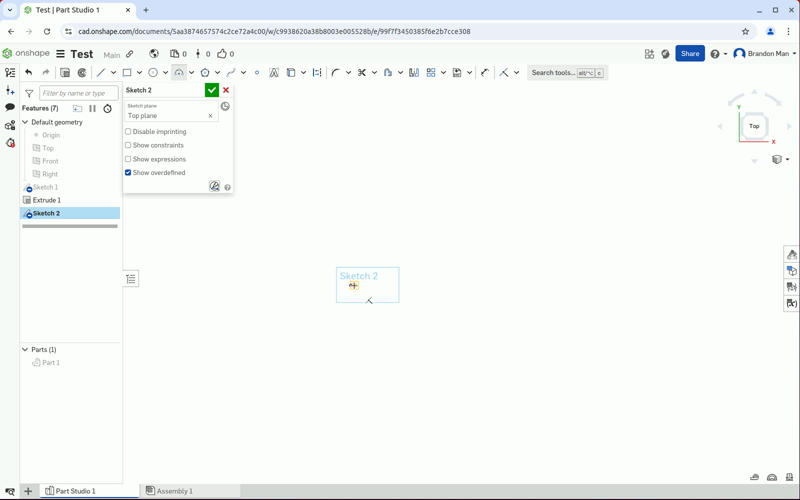
scroll(6)
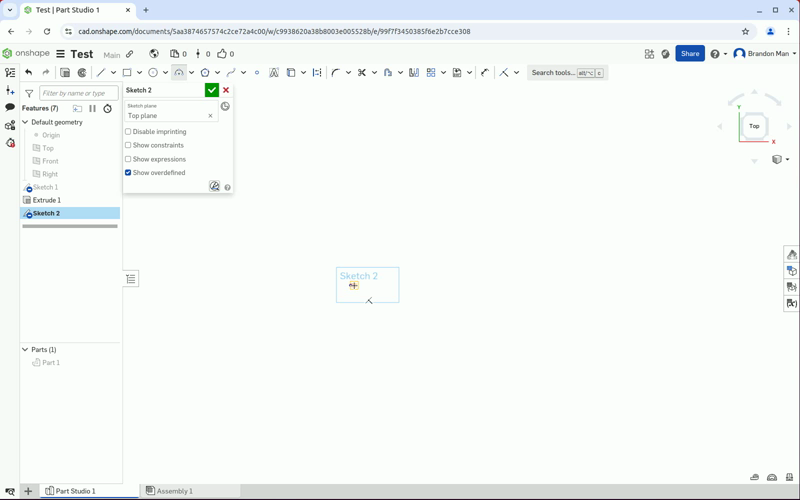
scroll(6)
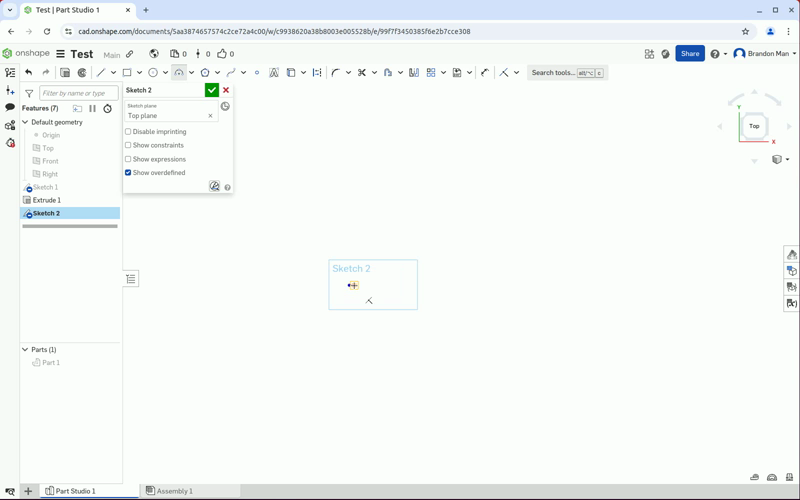
scroll(6)
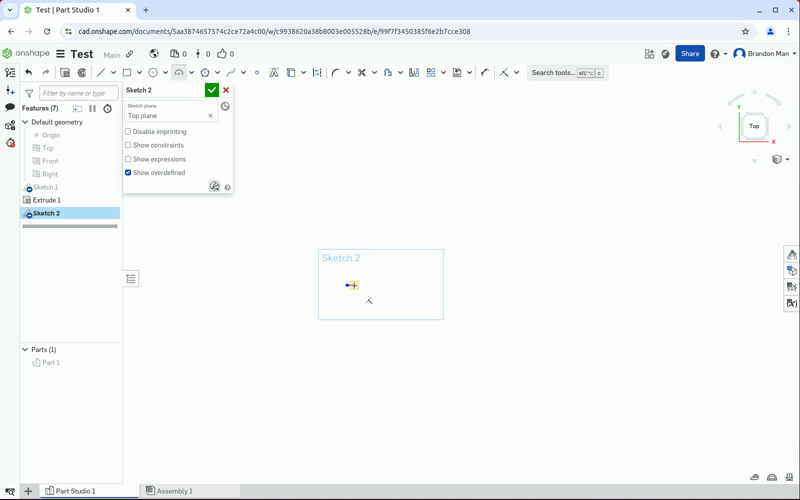
scroll(6)
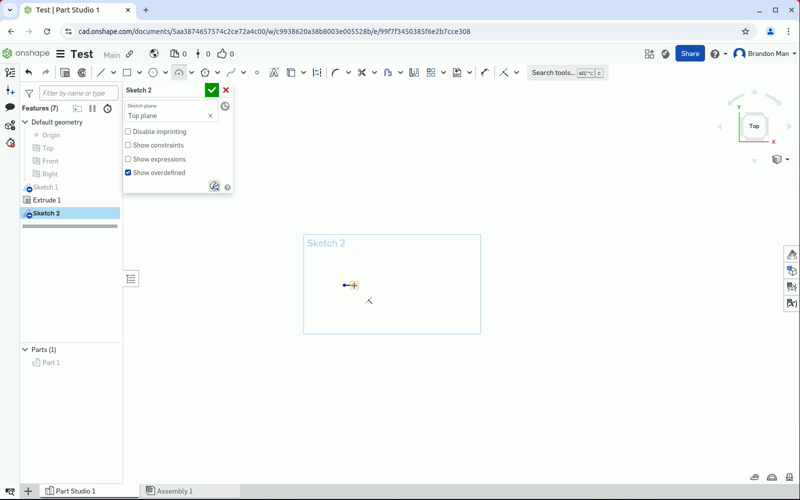
scroll(6)
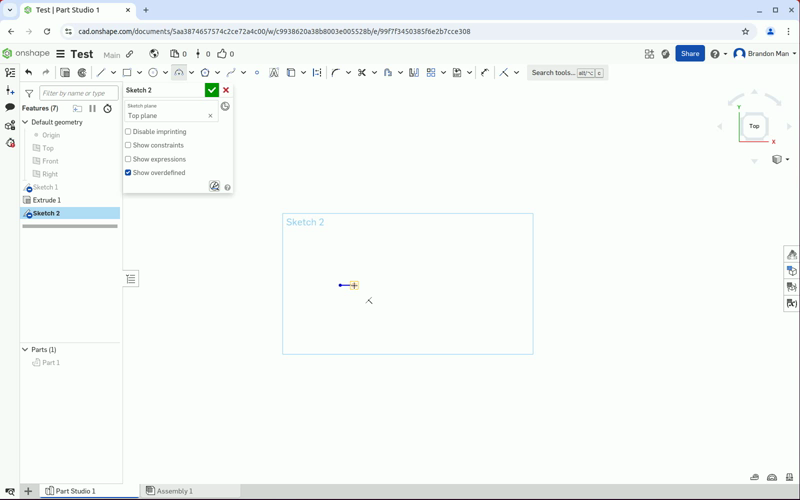
scroll(6)
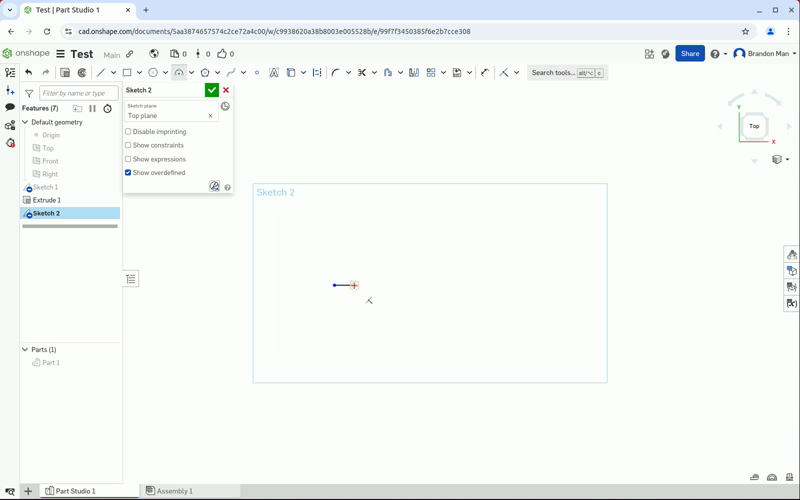
scroll(6)
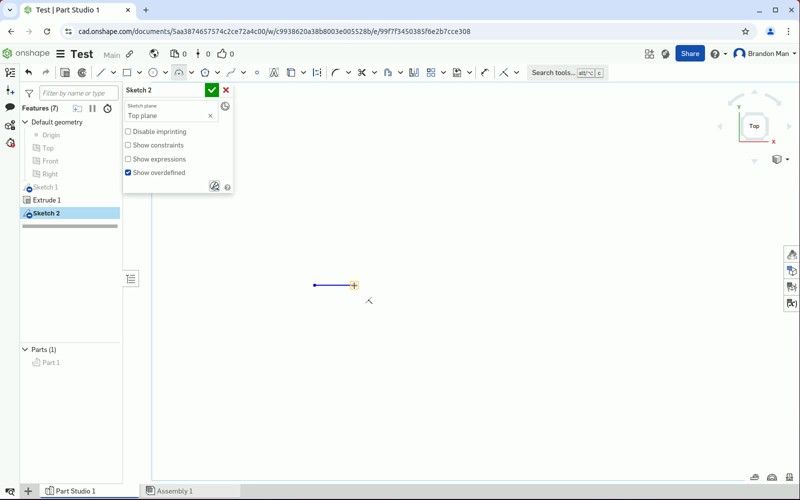
click(354, 285)
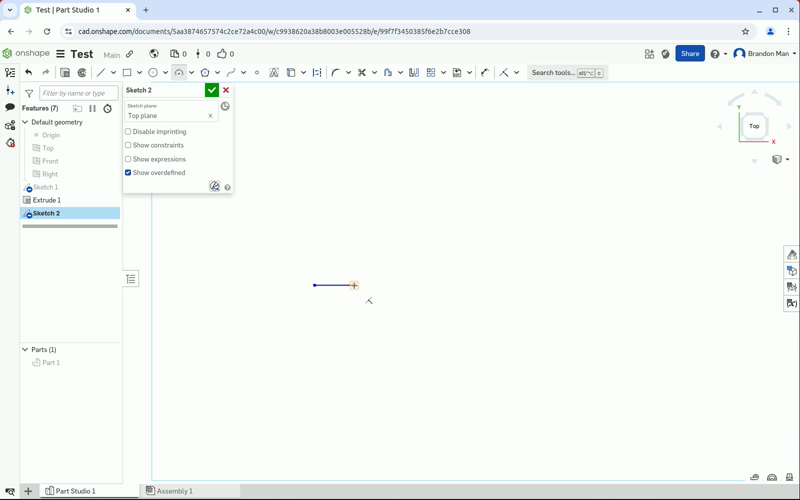
scroll(-6)
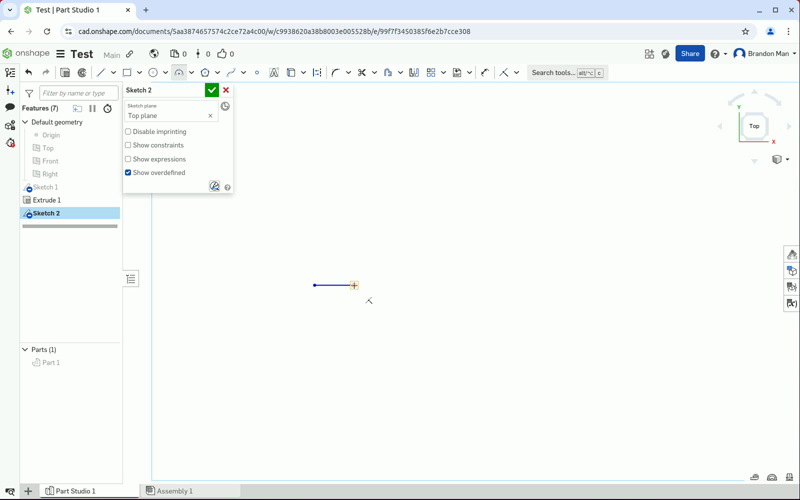
scroll(-6)
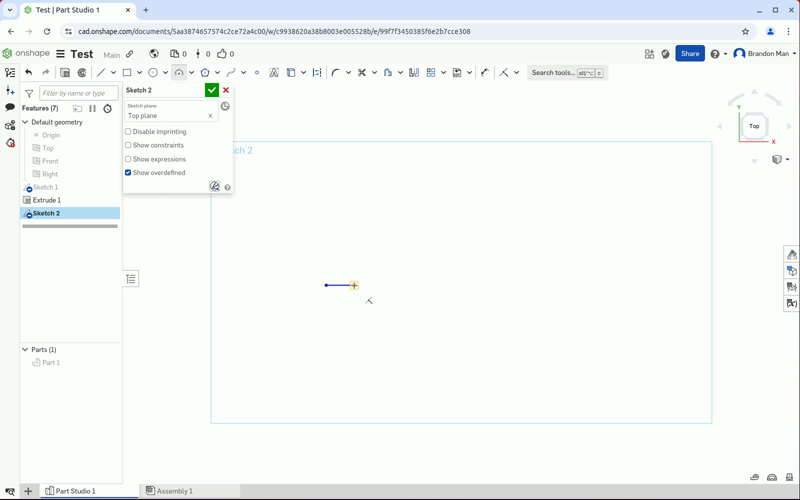
scroll(-6)
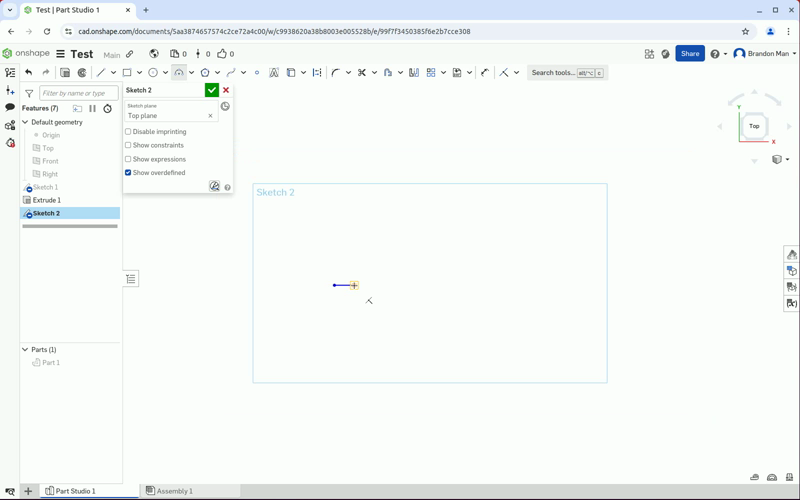
scroll(-6)
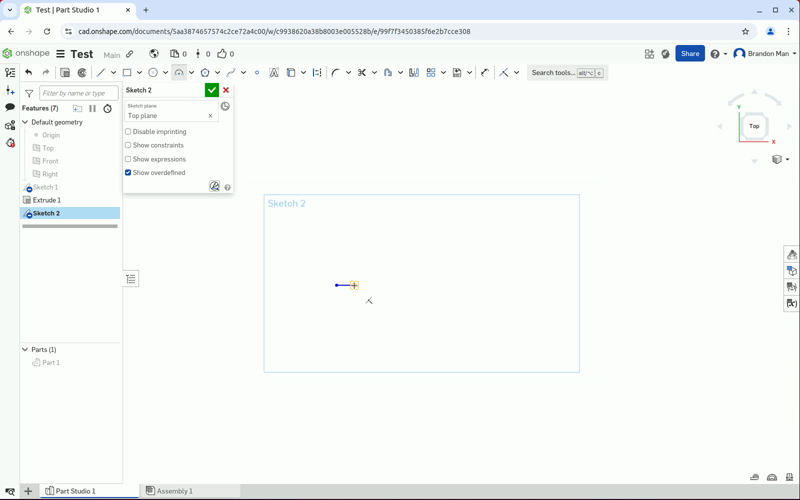
scroll(-6)
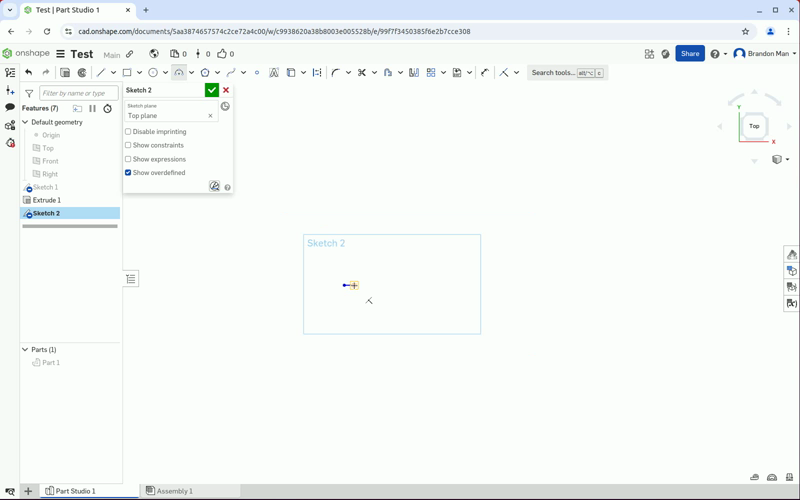
scroll(-6)
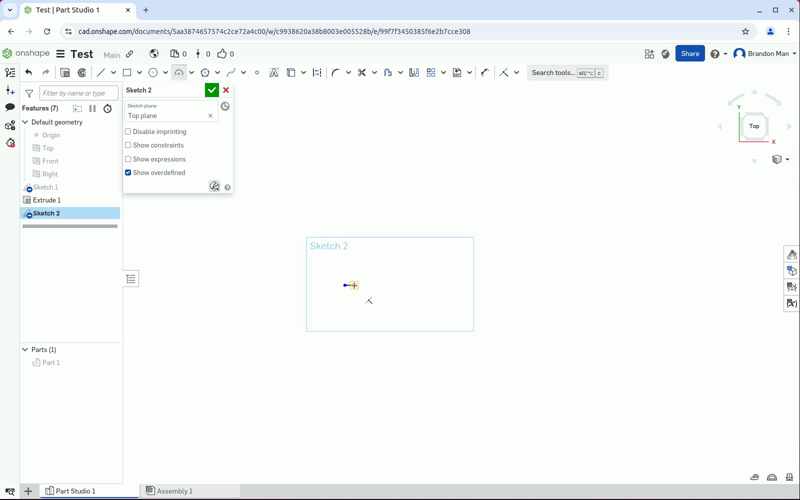
scroll(-6)
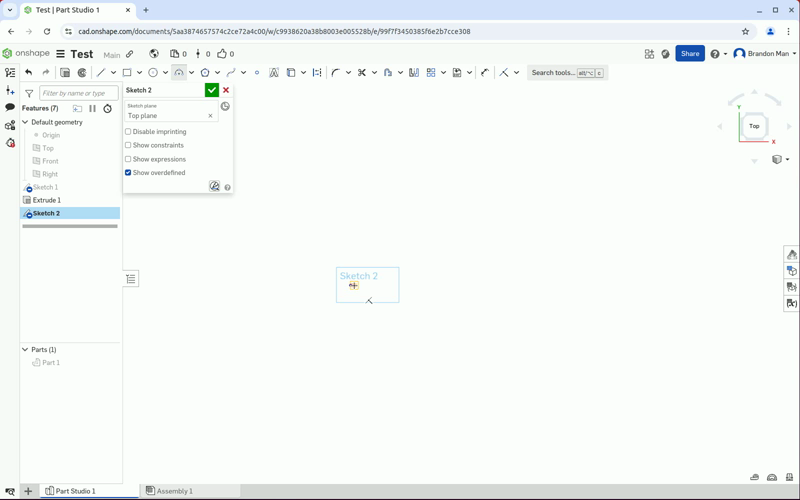
key_down(shift)
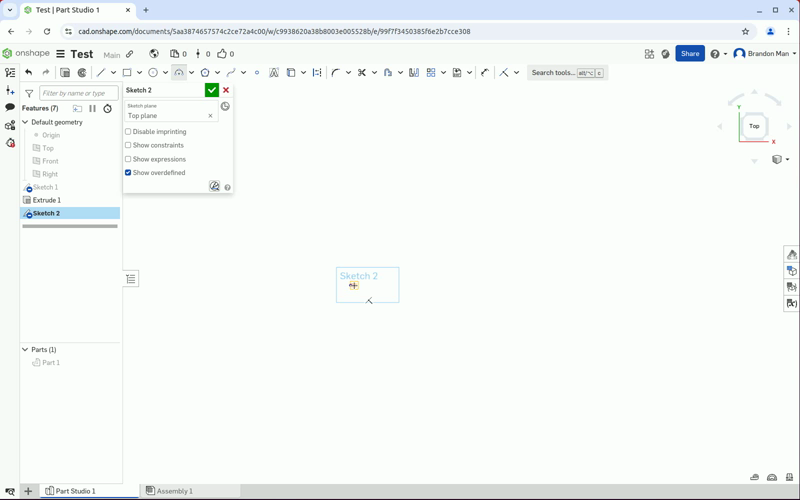
mouse_move(353, 282)
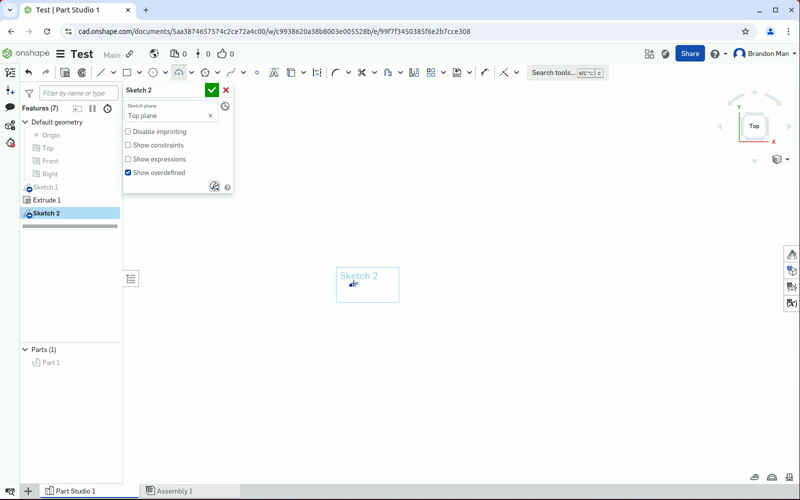
scroll(6)
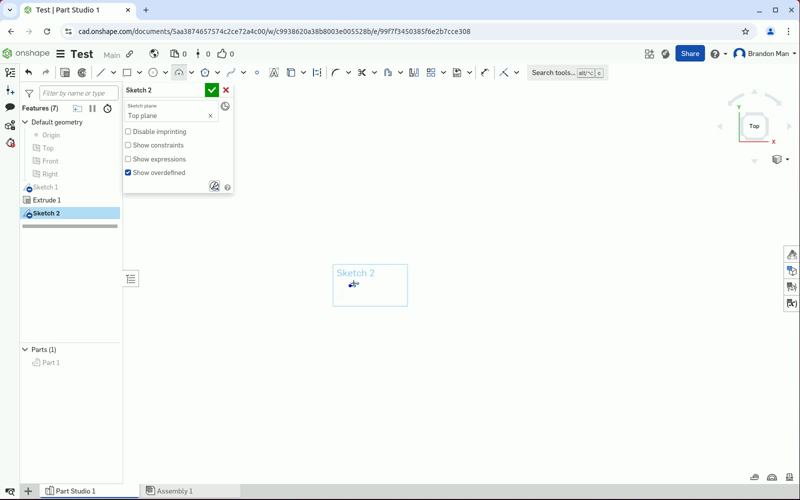
scroll(6)
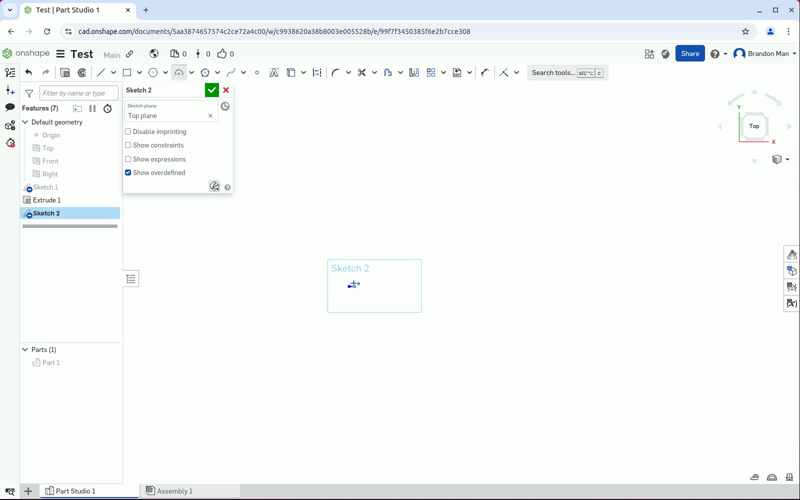
scroll(6)
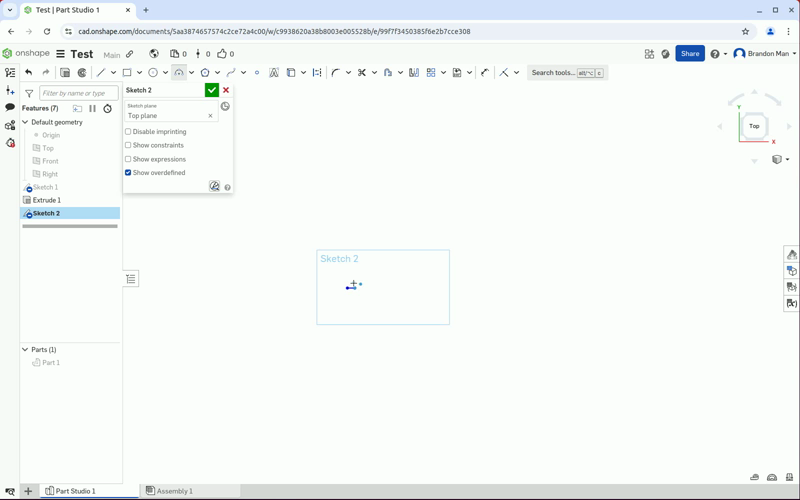
scroll(6)
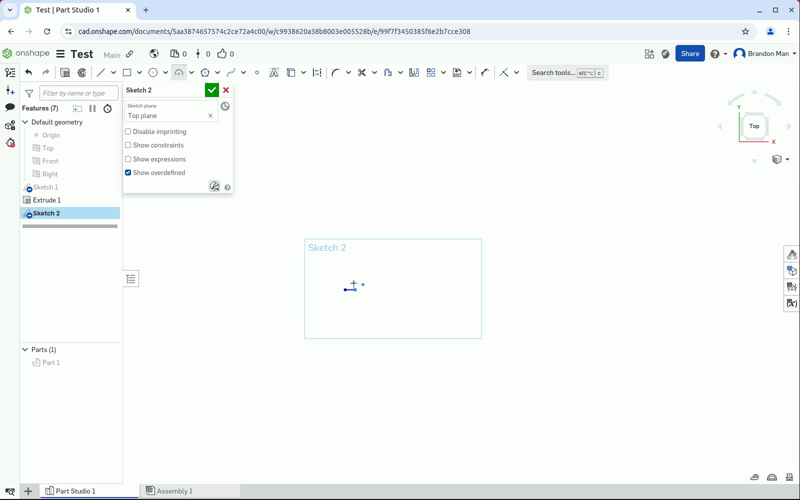
scroll(6)
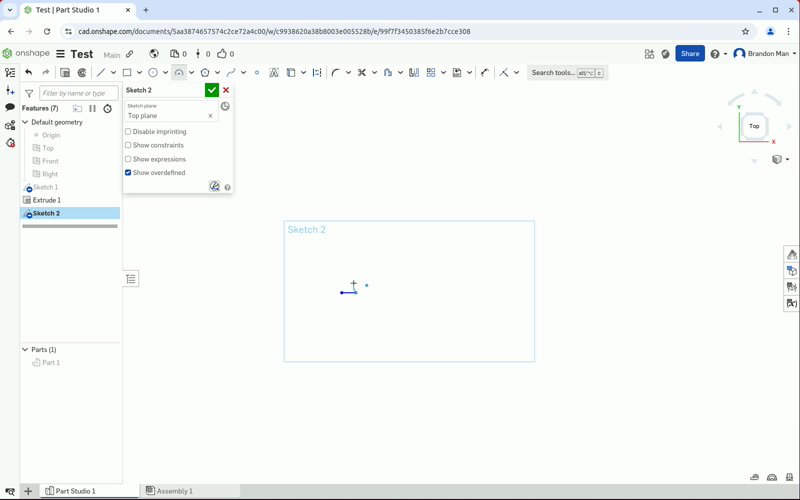
scroll(6)
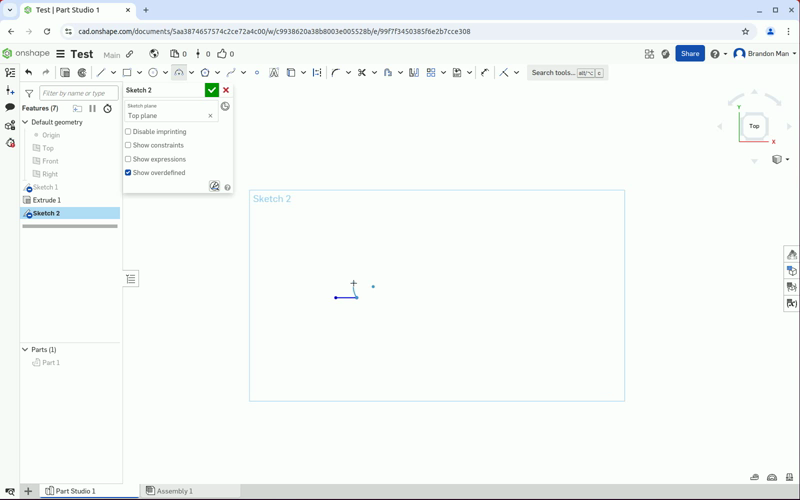
scroll(6)
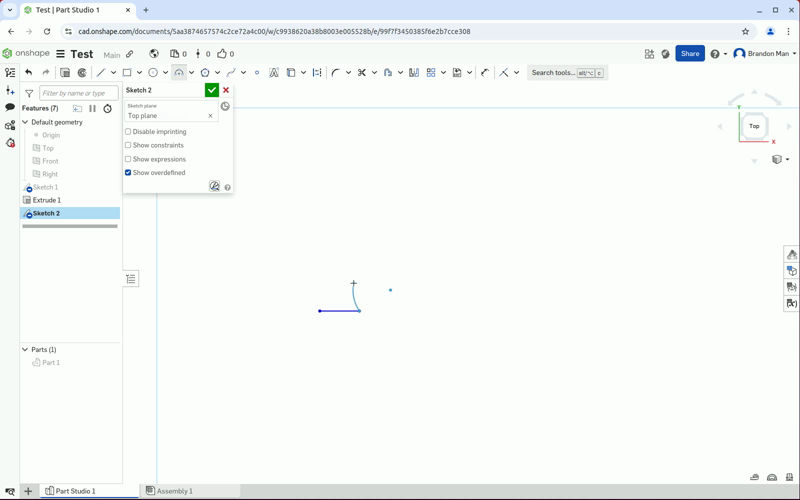
click(353, 282)
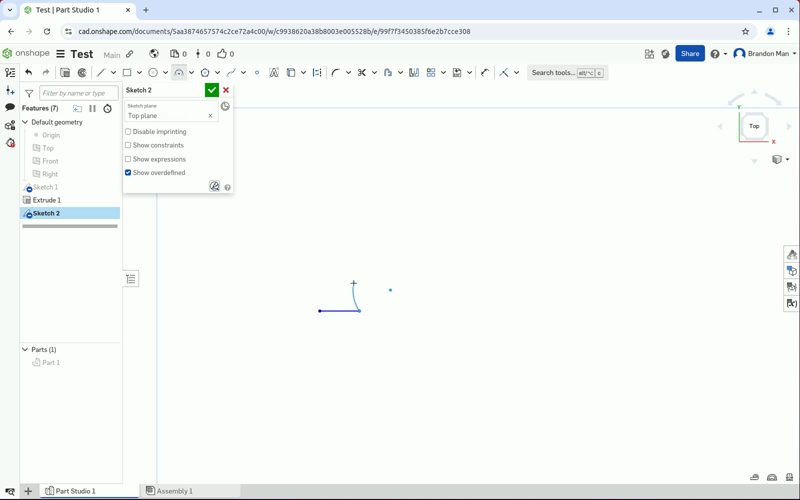
scroll(-6)
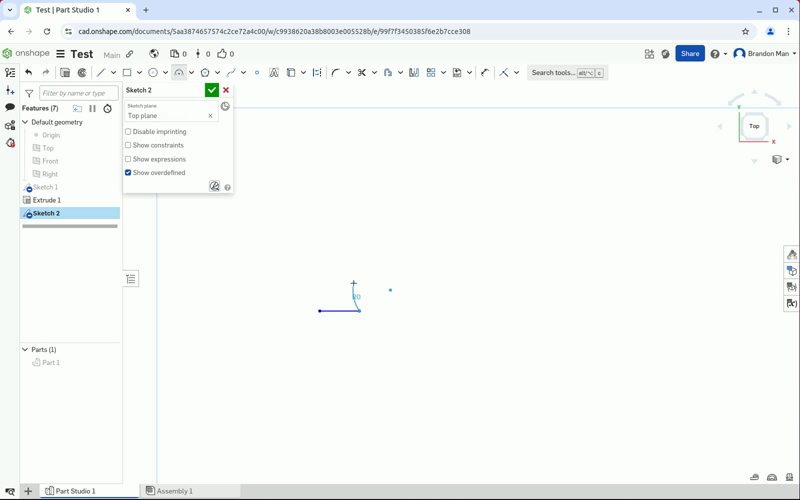
scroll(-6)
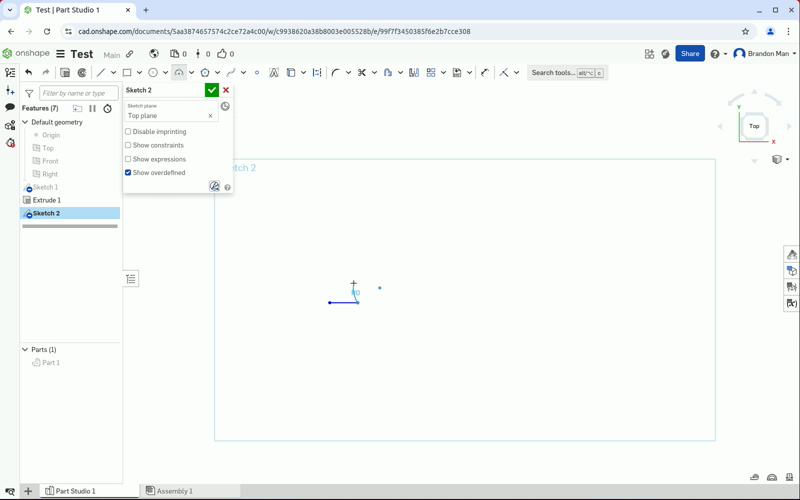
scroll(-6)
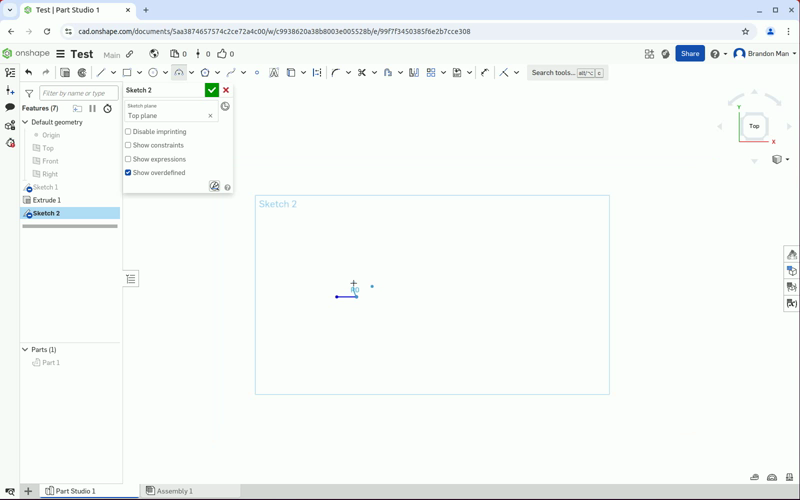
scroll(-6)
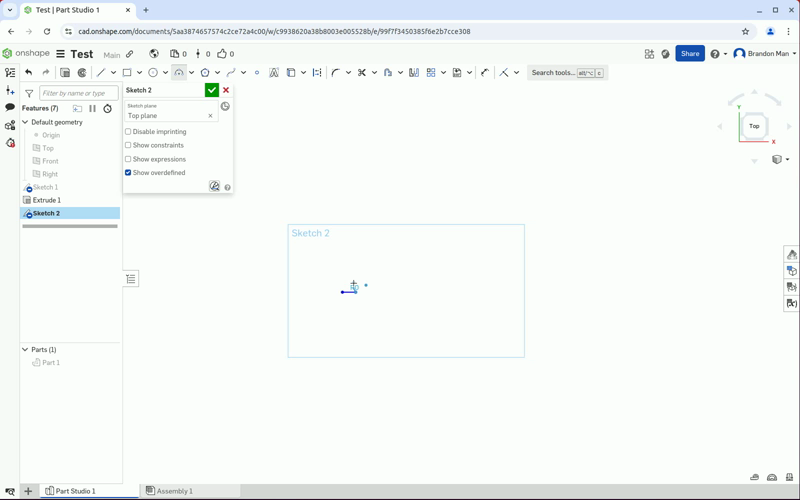
scroll(-6)
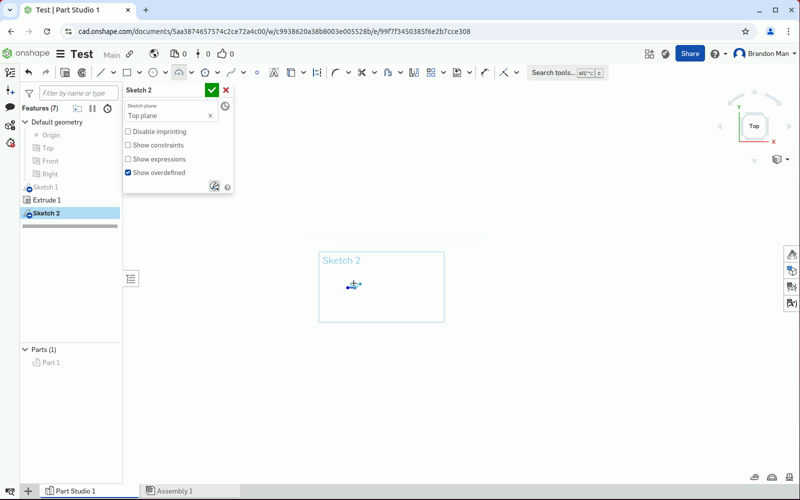
scroll(-6)
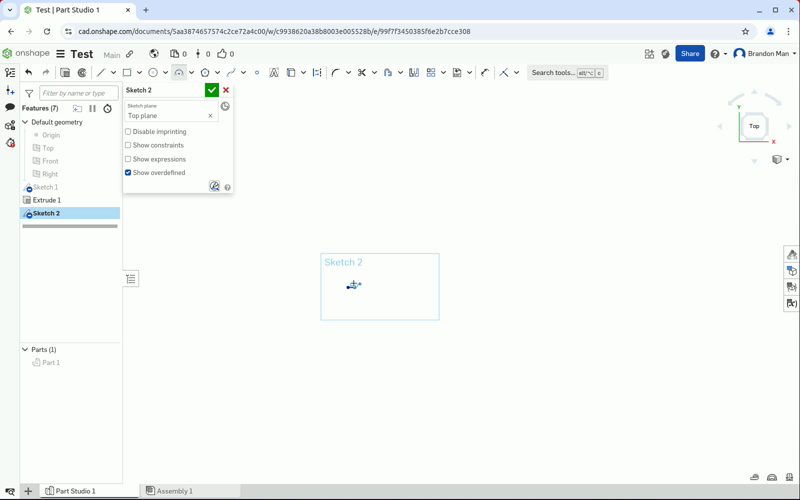
scroll(-6)
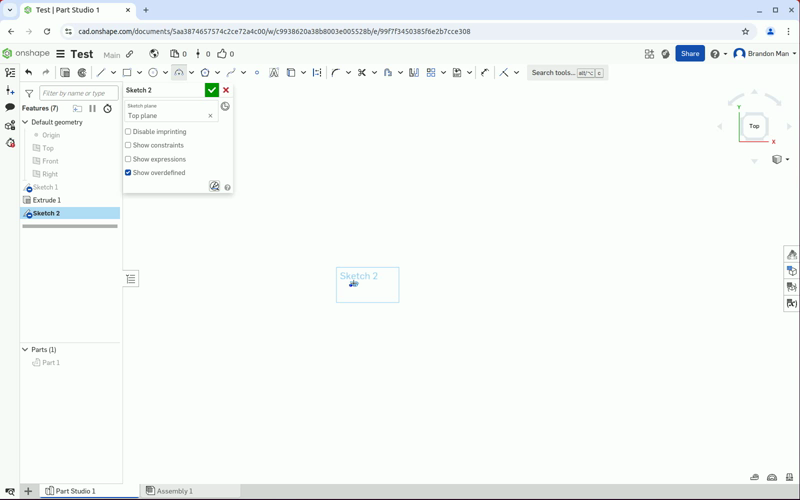
mouse_move(353, 283)
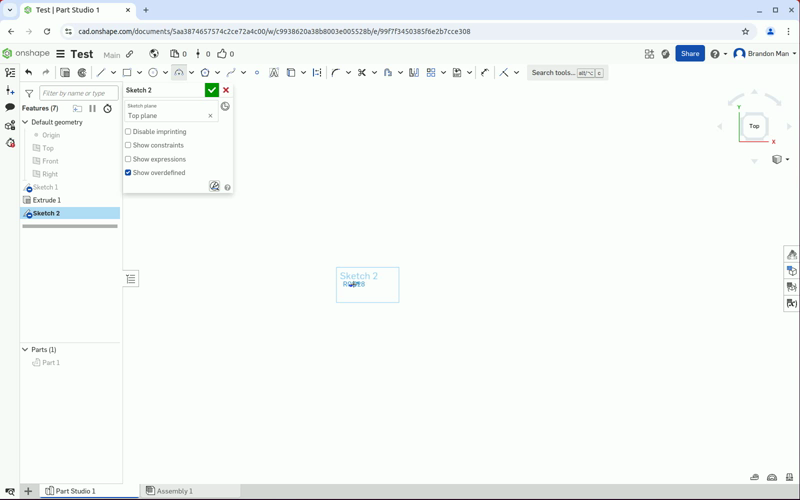
scroll(6)
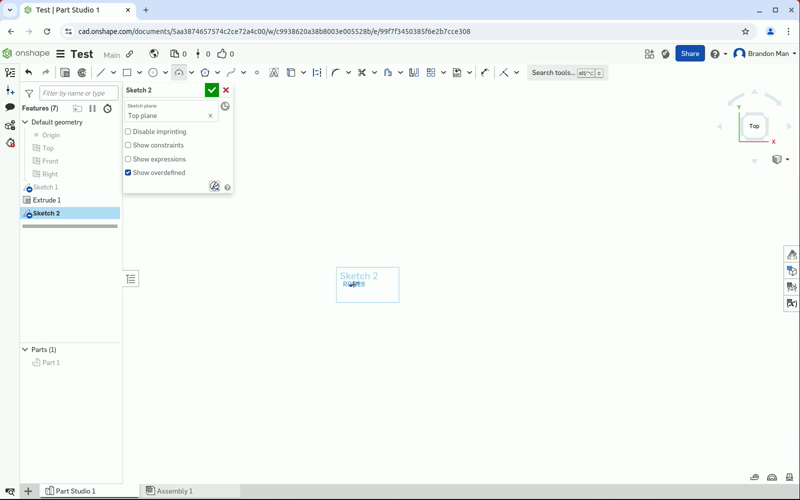
scroll(6)
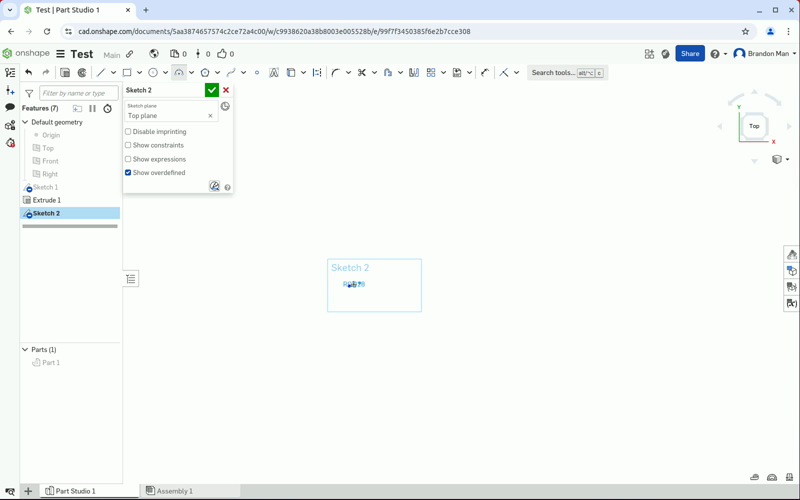
scroll(6)
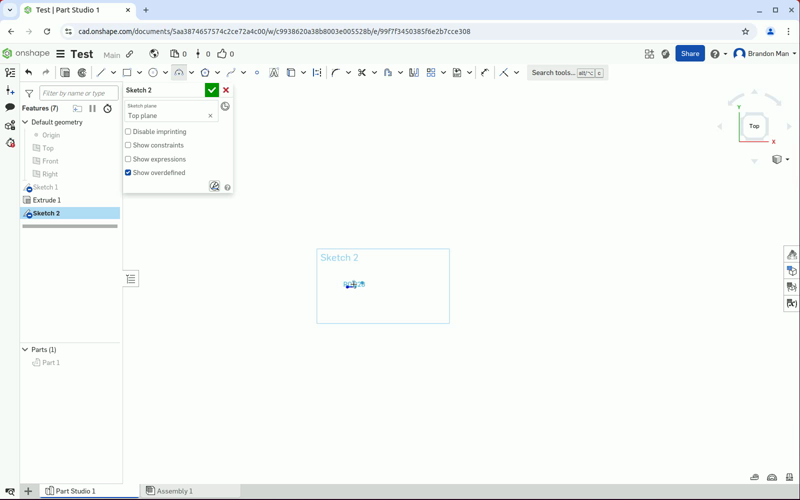
scroll(6)
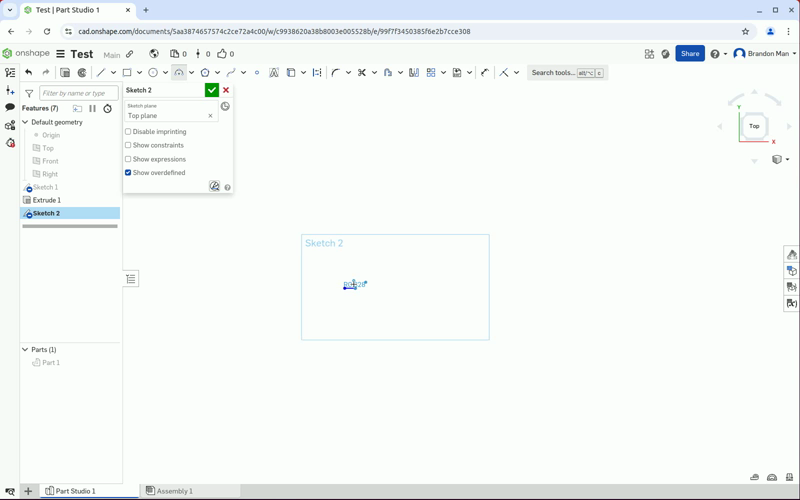
scroll(6)
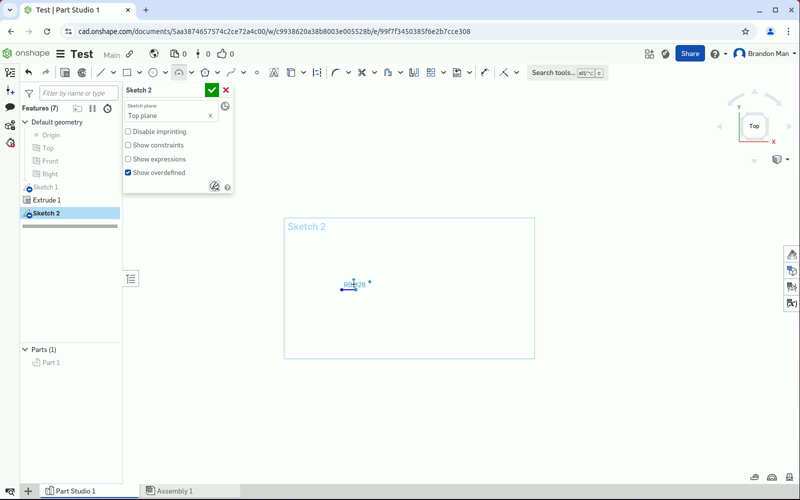
scroll(6)
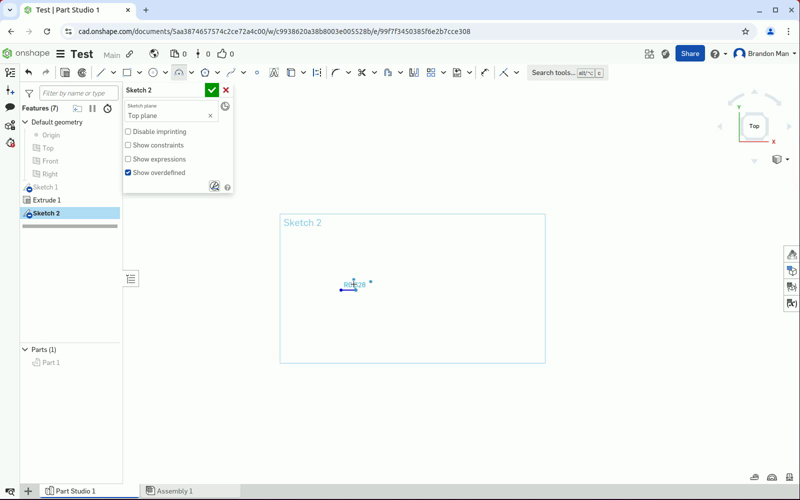
scroll(6)
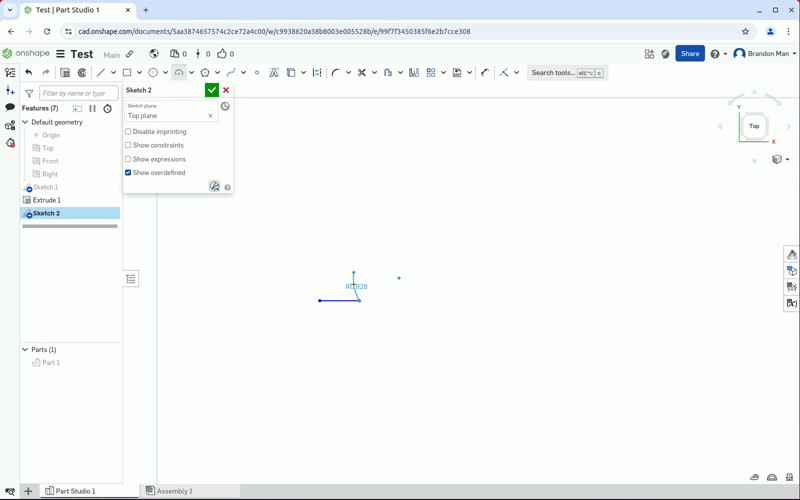
click(353, 283)
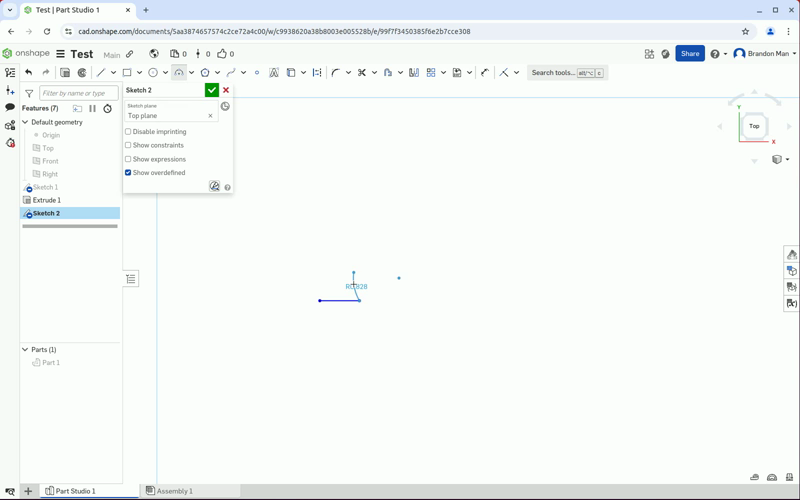
scroll(-6)
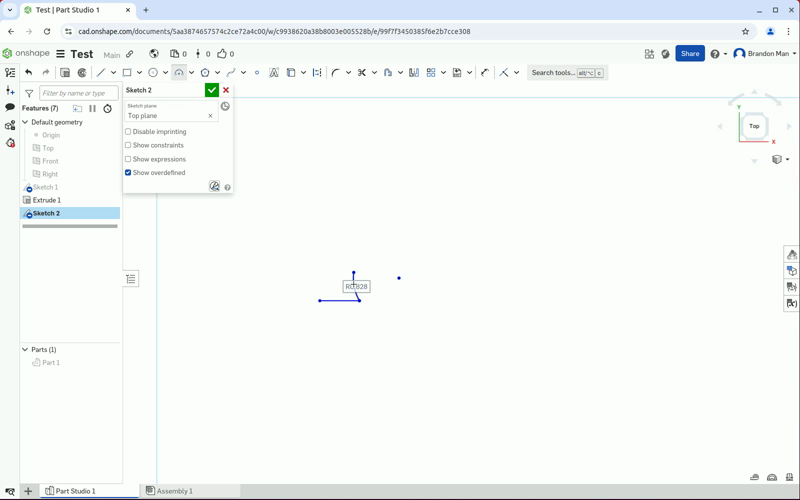
scroll(-6)
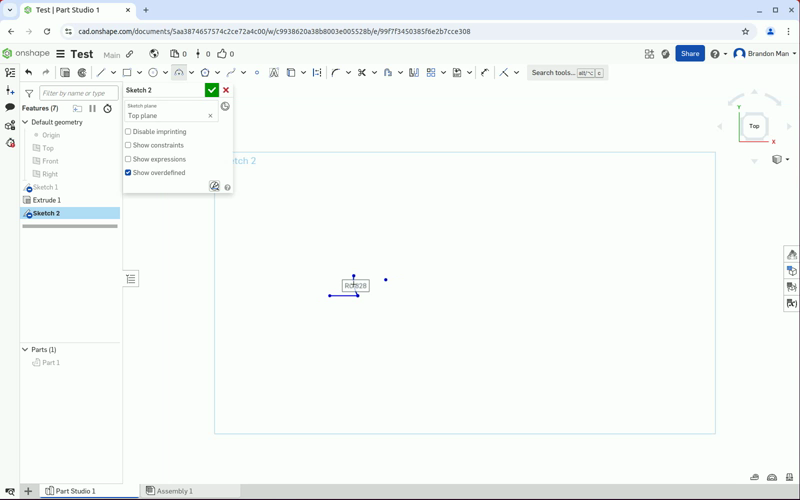
scroll(-6)
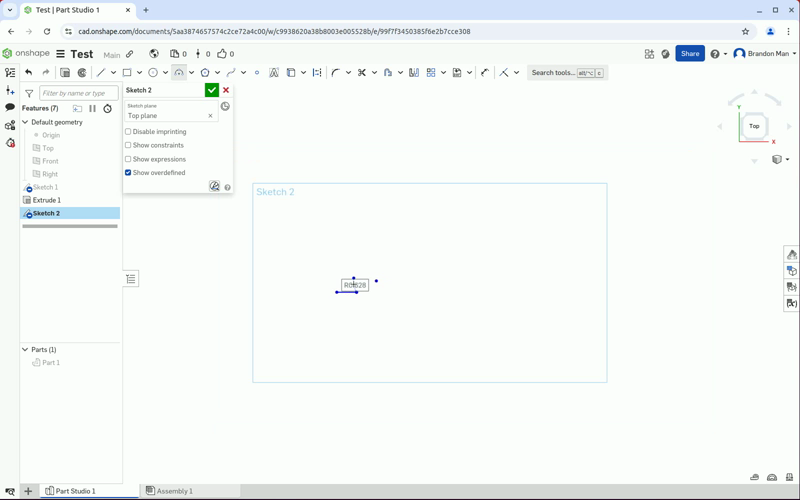
scroll(-6)
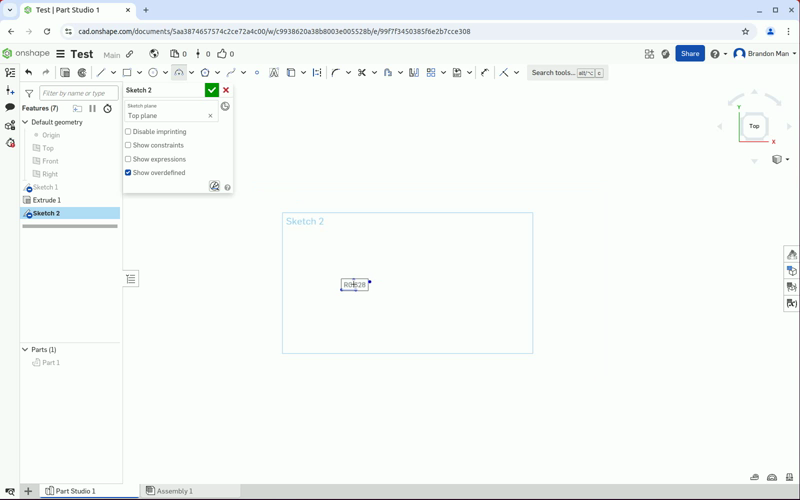
scroll(-6)
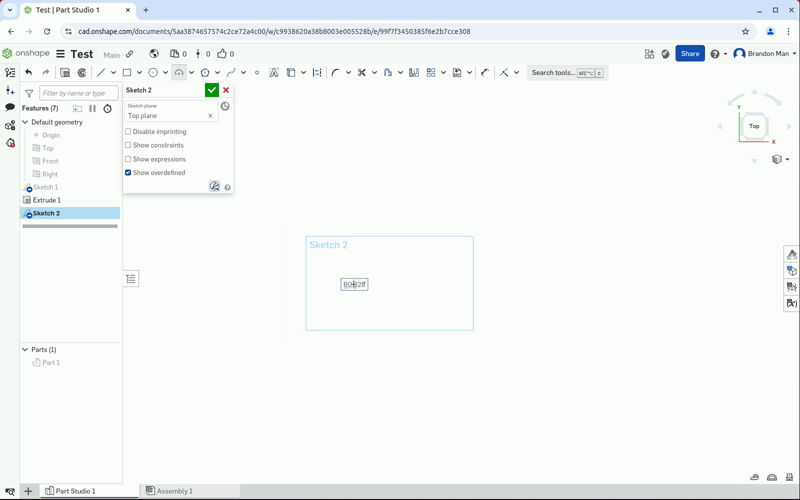
scroll(-6)
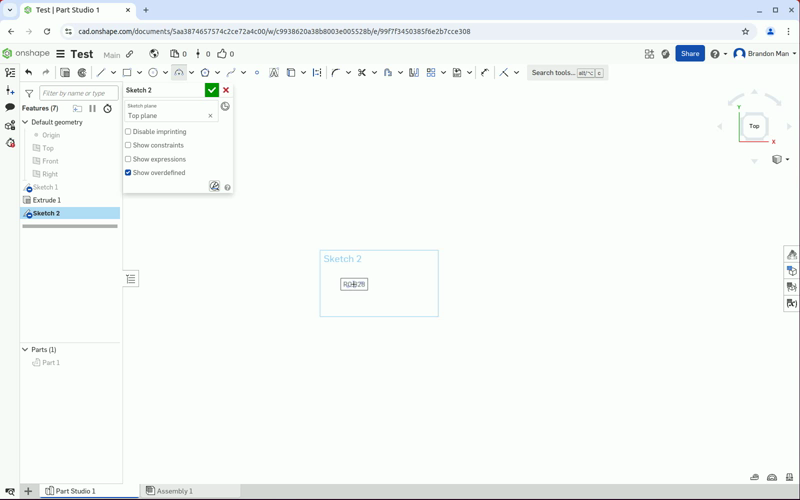
scroll(-6)
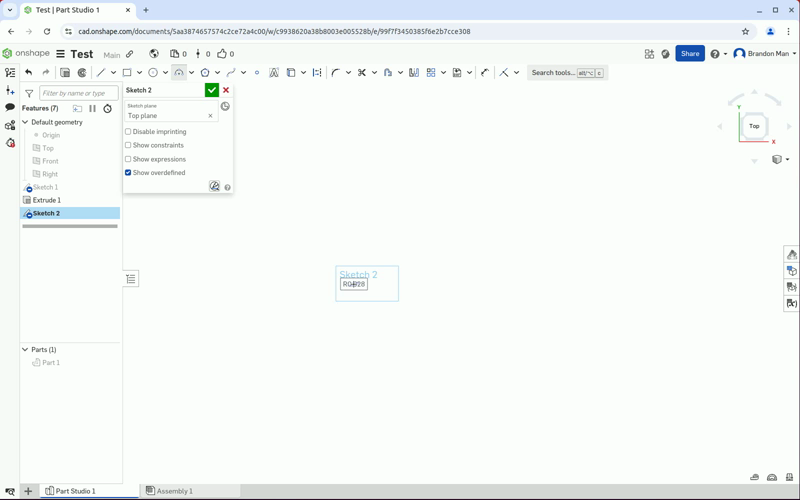
key_up(shift)
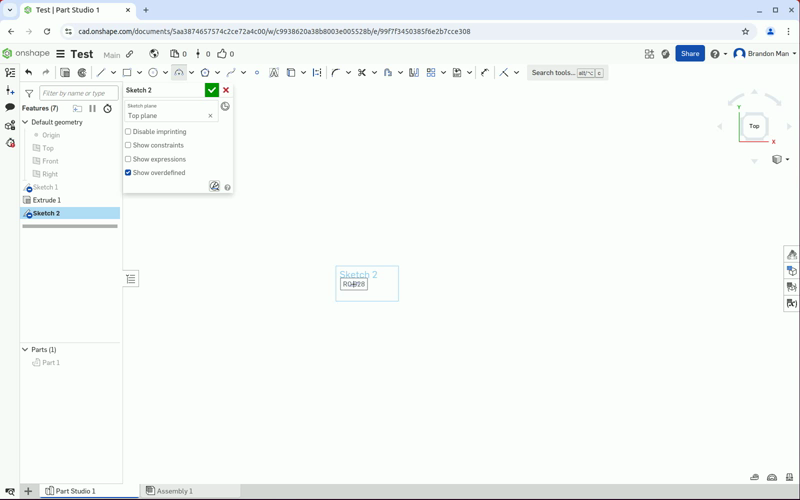
key(esc)
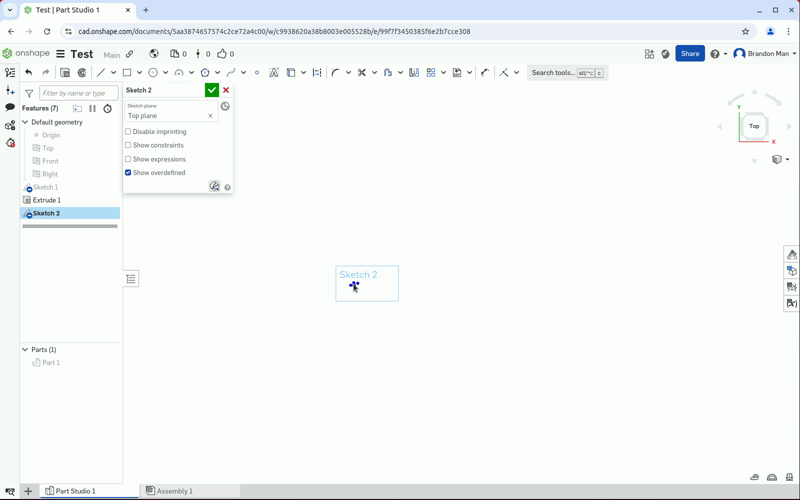
key(l)
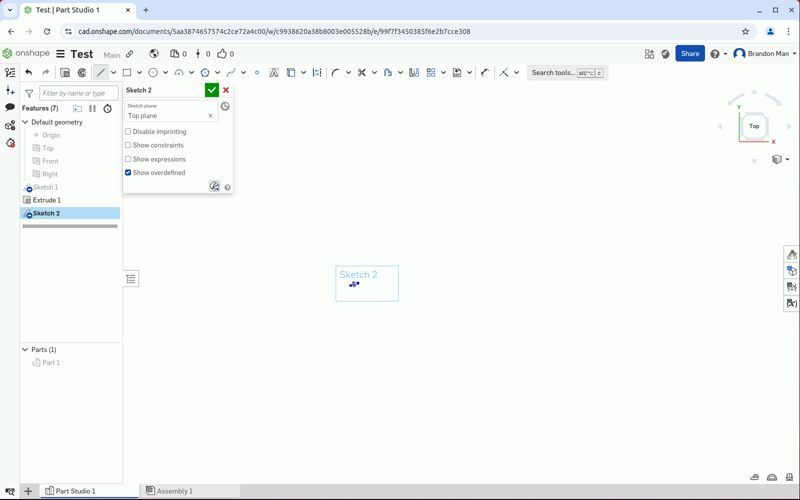
mouse_move(353, 282)
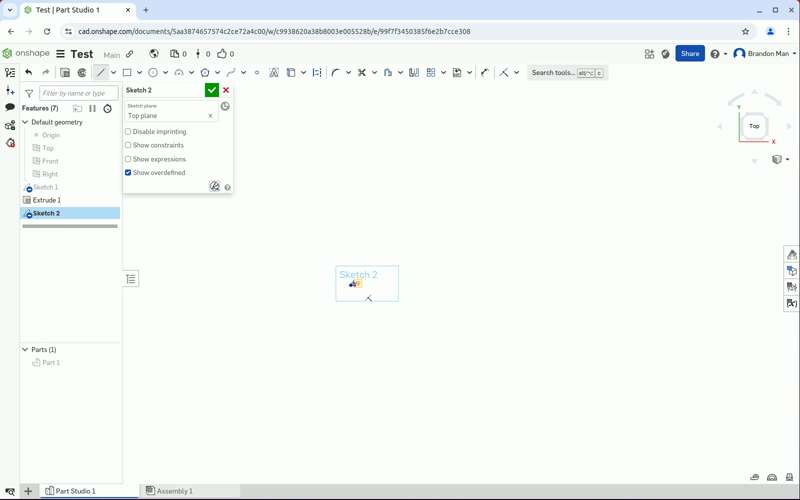
scroll(6)
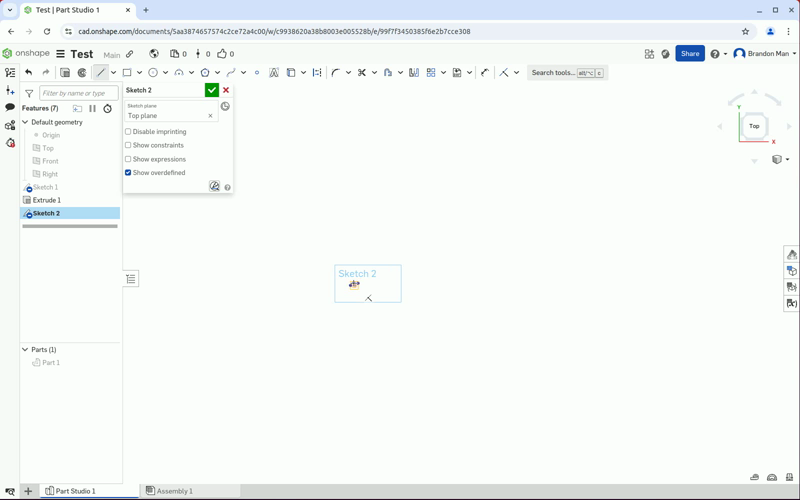
scroll(6)
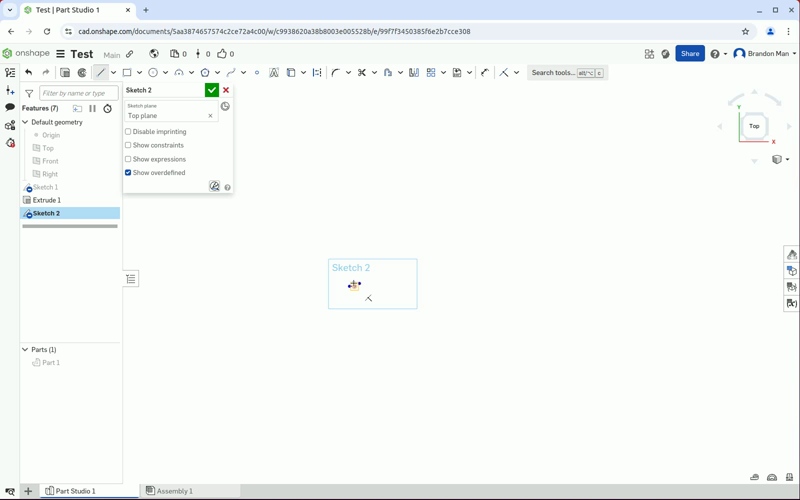
scroll(6)
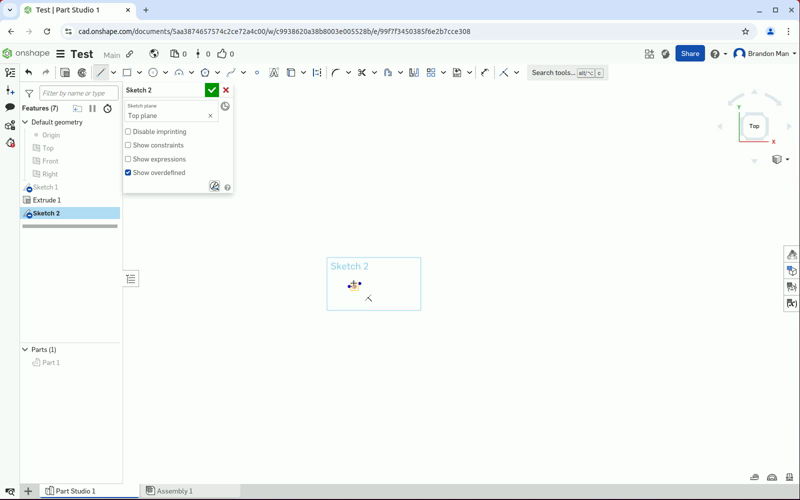
scroll(6)
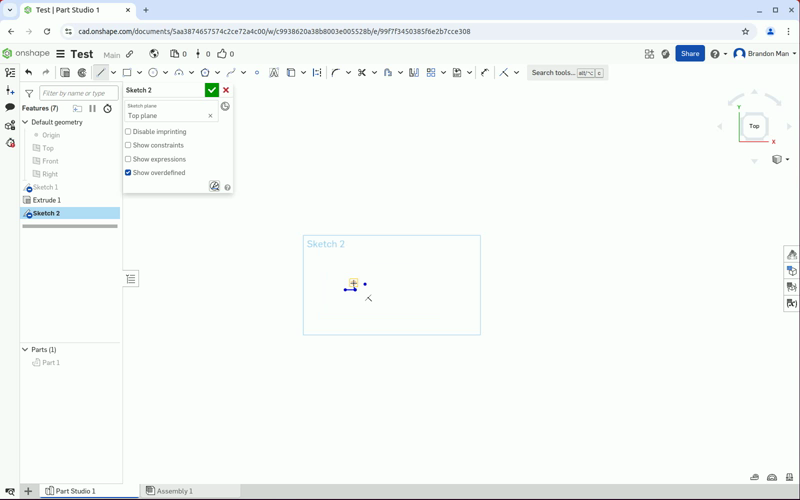
scroll(6)
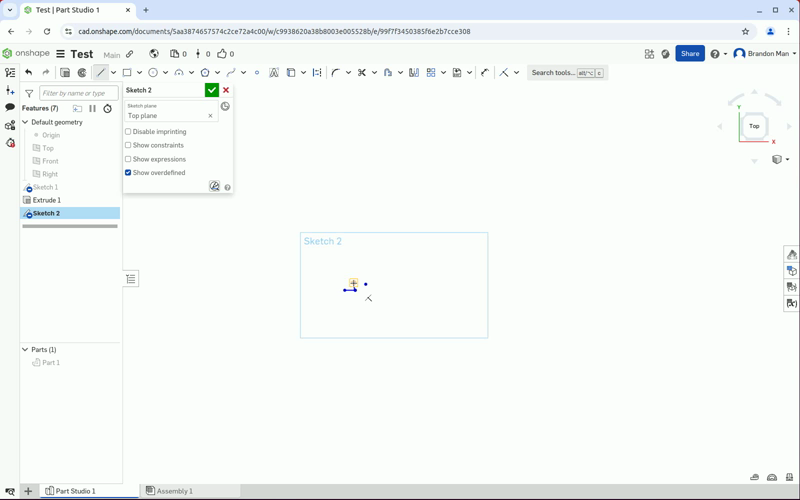
scroll(6)
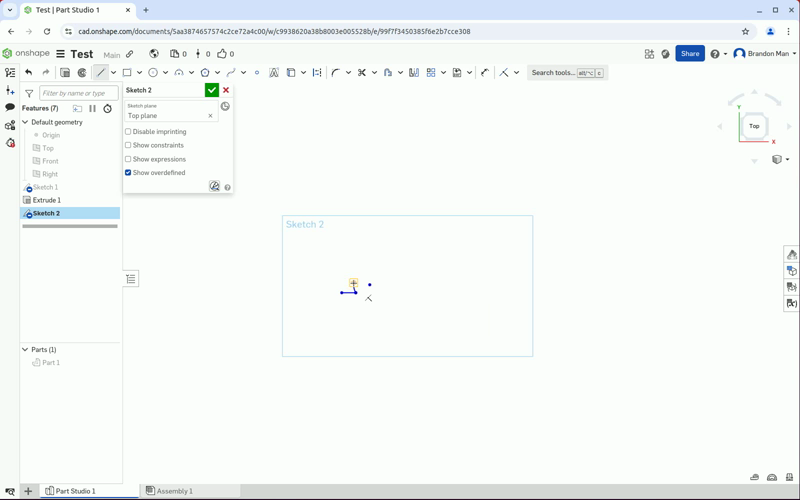
scroll(6)
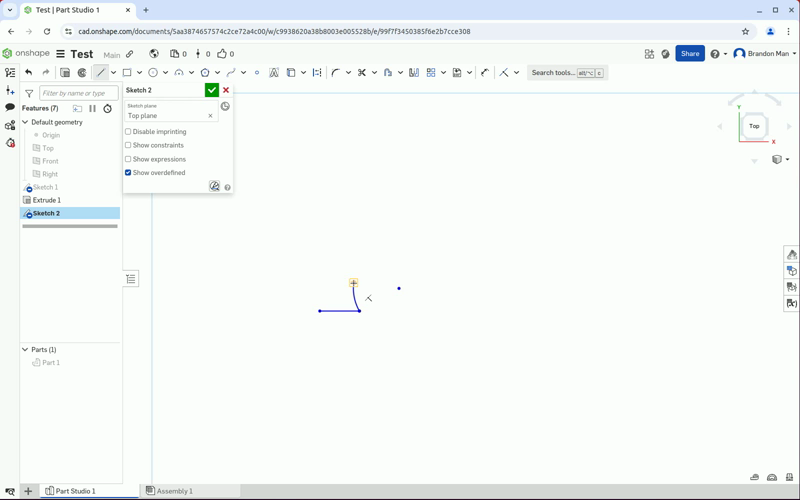
click(353, 282)
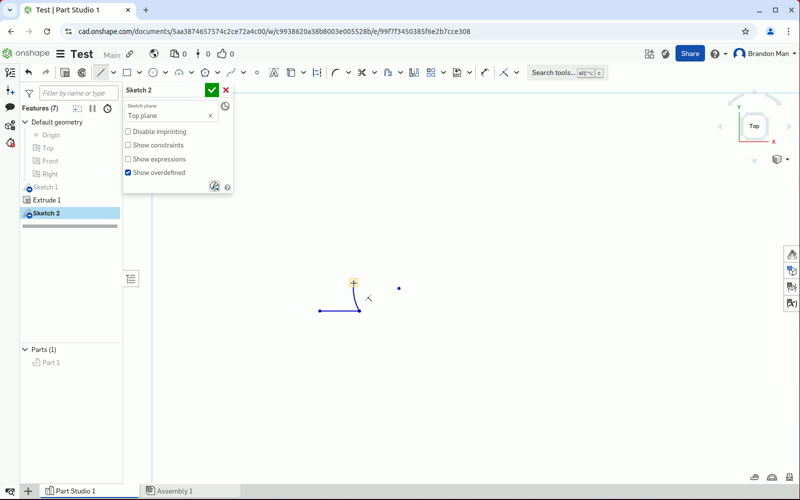
scroll(-6)
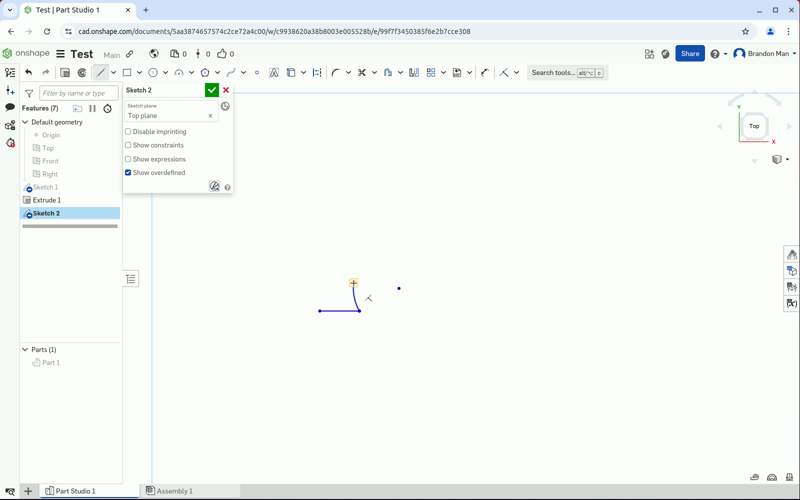
scroll(-6)
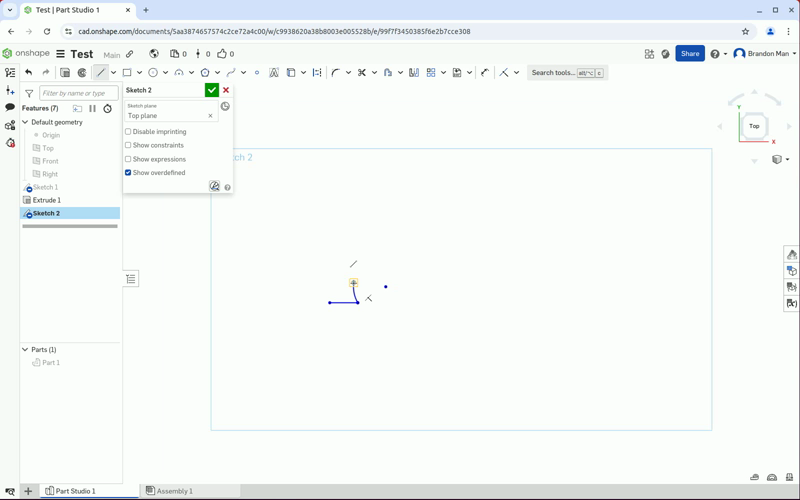
scroll(-6)
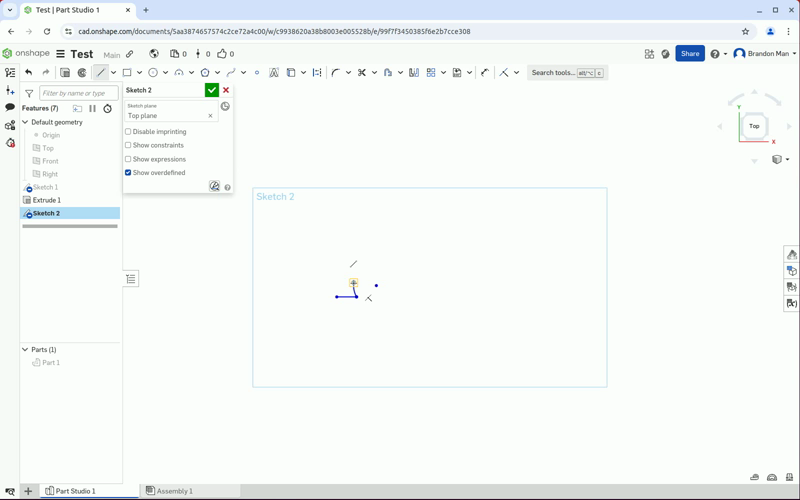
scroll(-6)
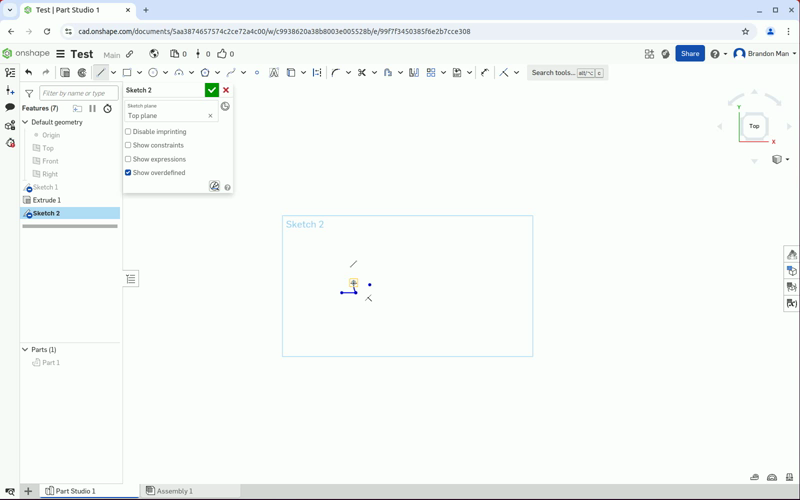
scroll(-6)
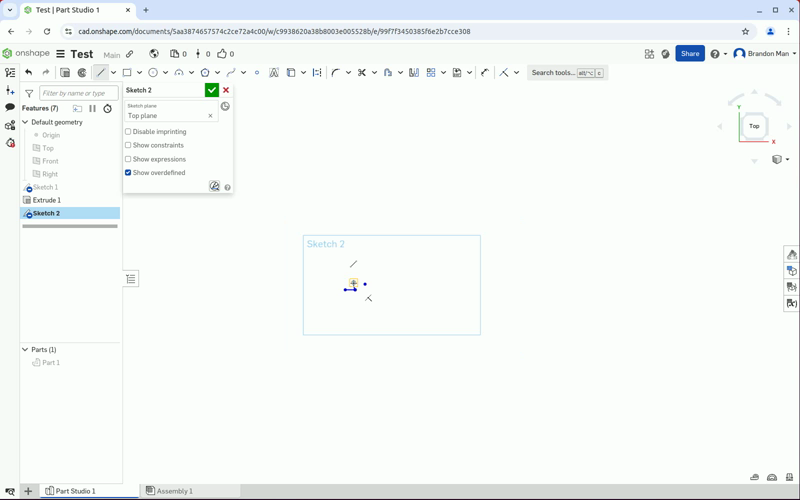
scroll(-6)
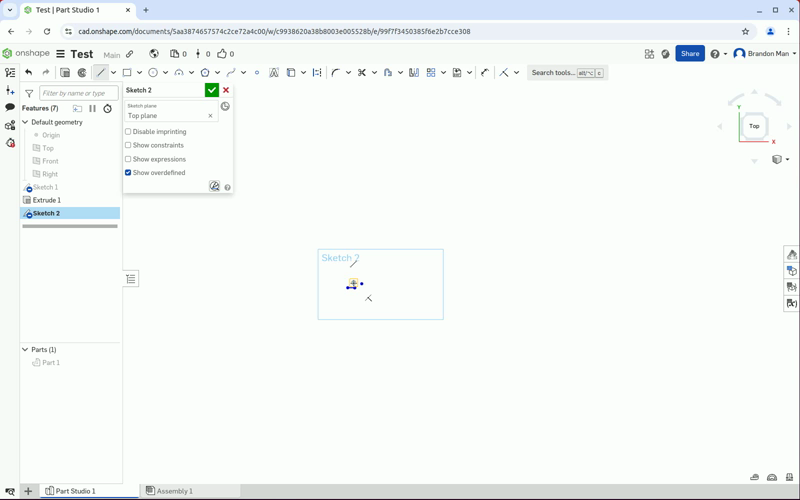
scroll(-6)
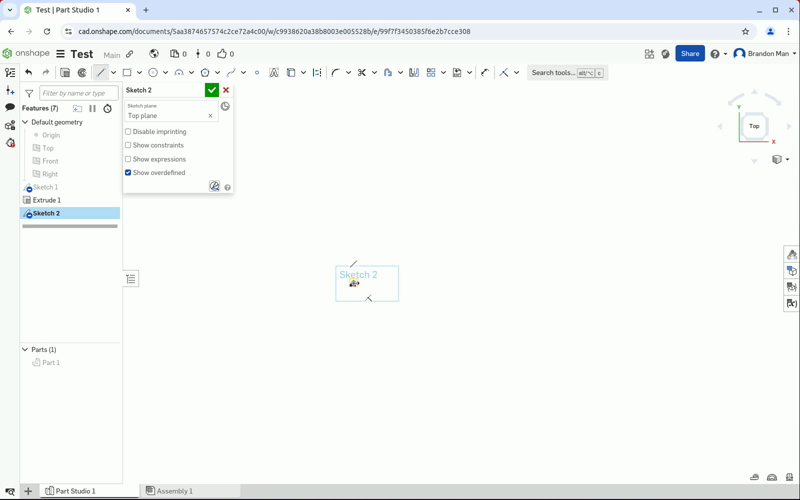
mouse_move(383, 282)
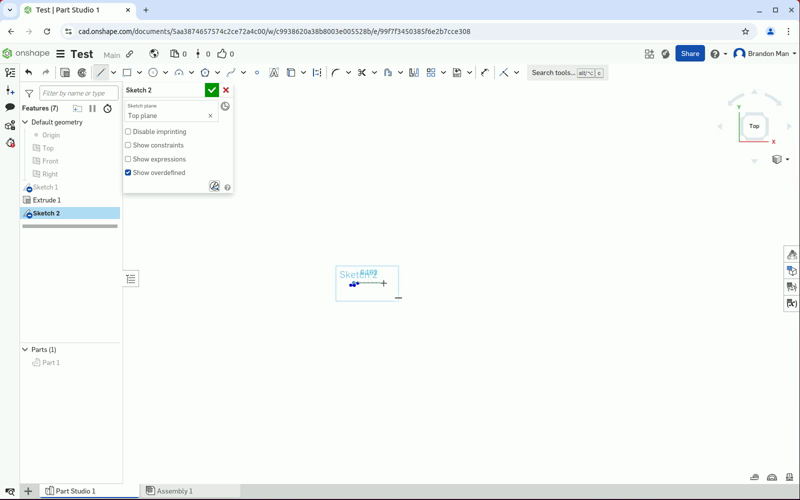
key_down(shift)
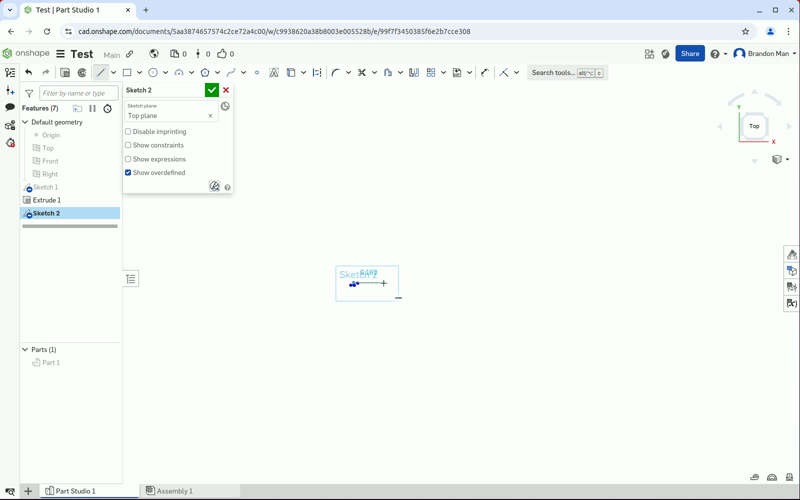
mouse_move(350, 285)
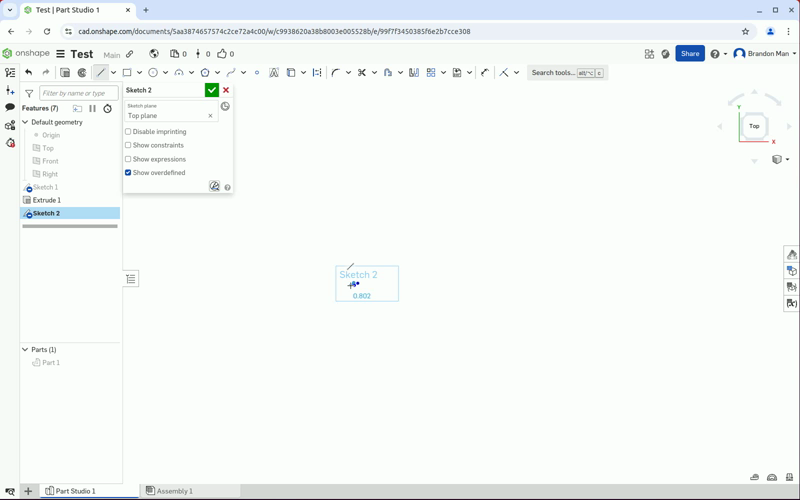
scroll(6)
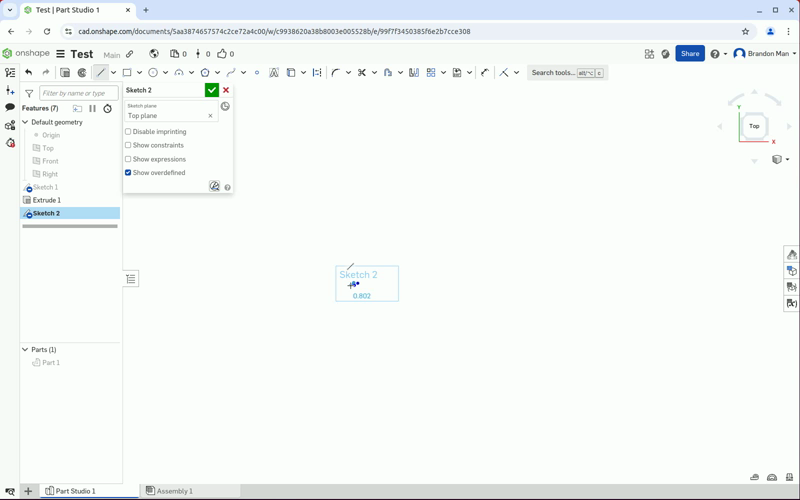
scroll(6)
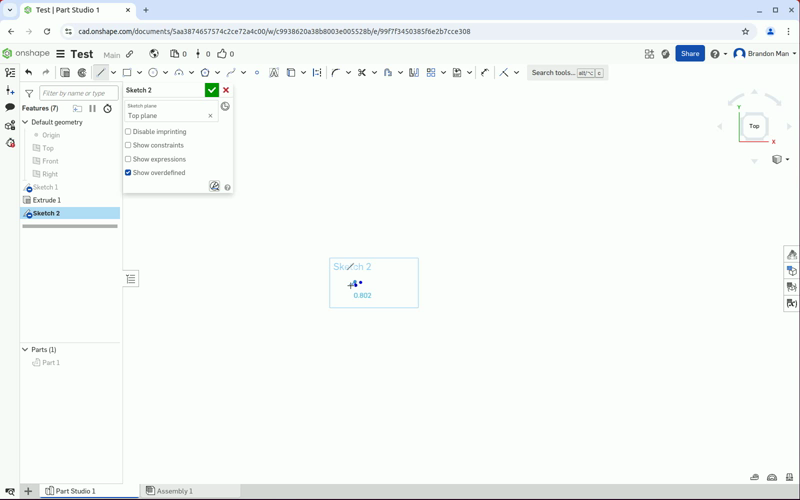
scroll(6)
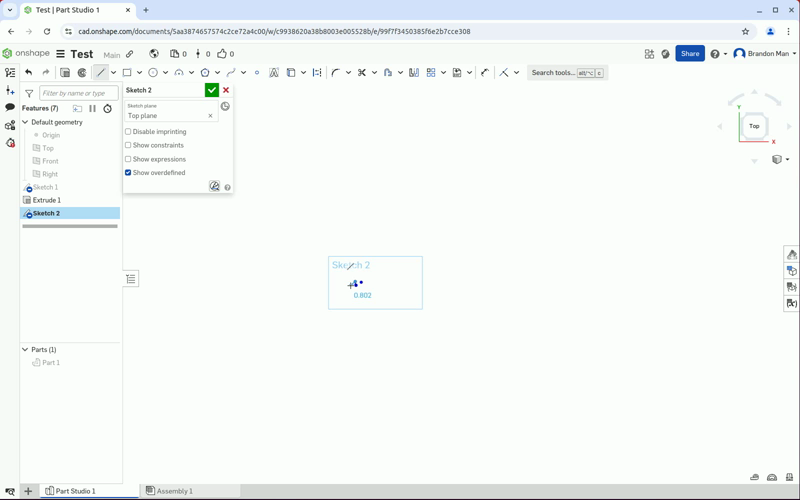
scroll(6)
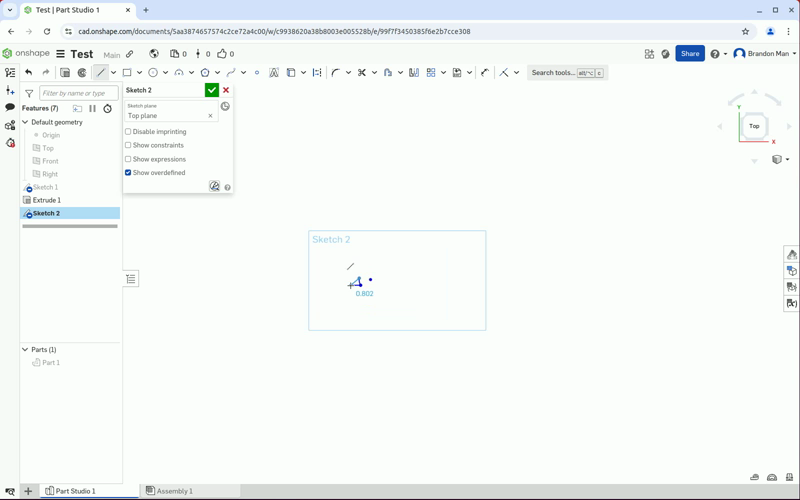
scroll(6)
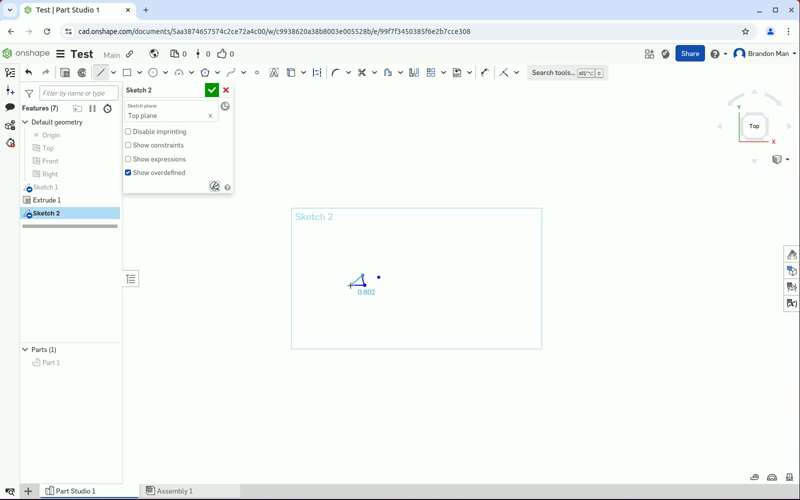
scroll(6)
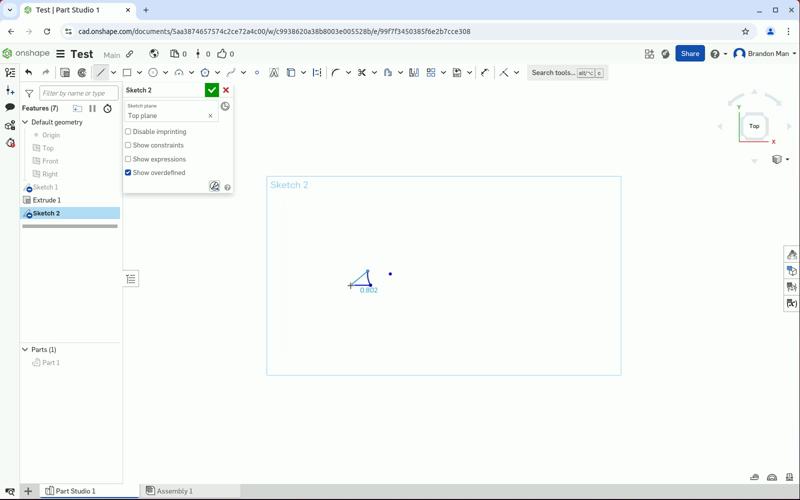
scroll(6)
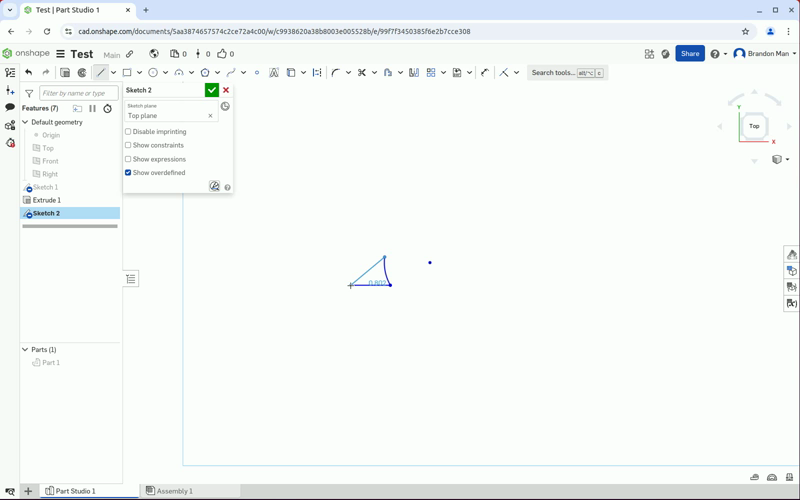
key_up(shift)
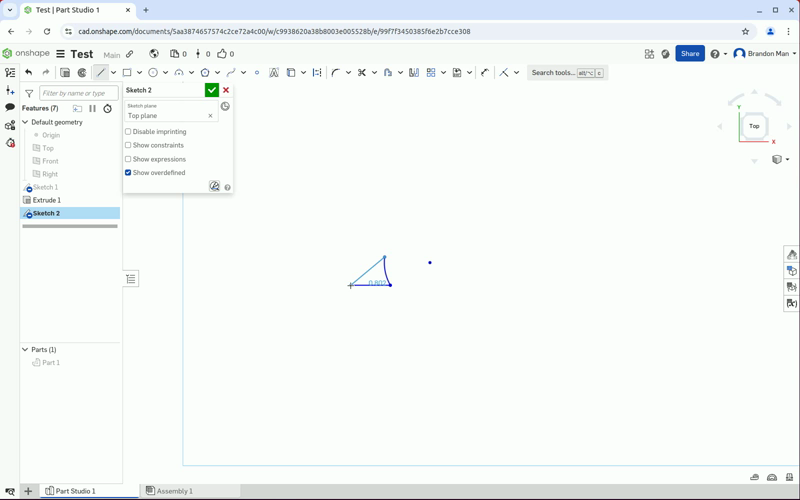
click(350, 285)
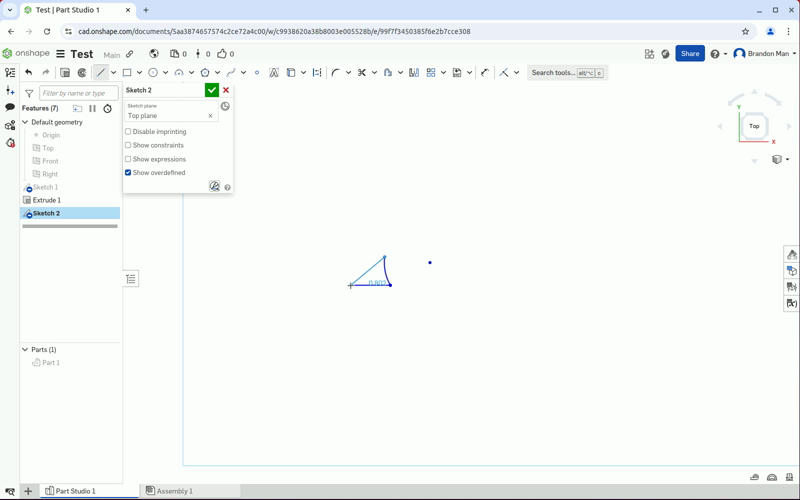
scroll(-6)
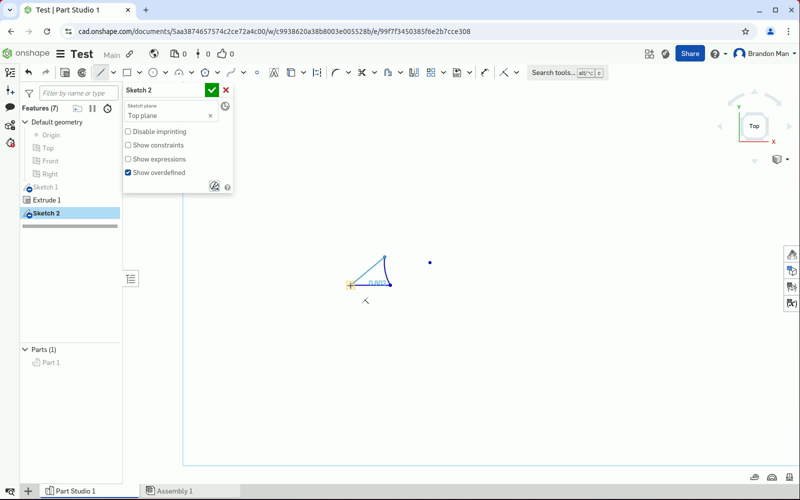
scroll(-6)
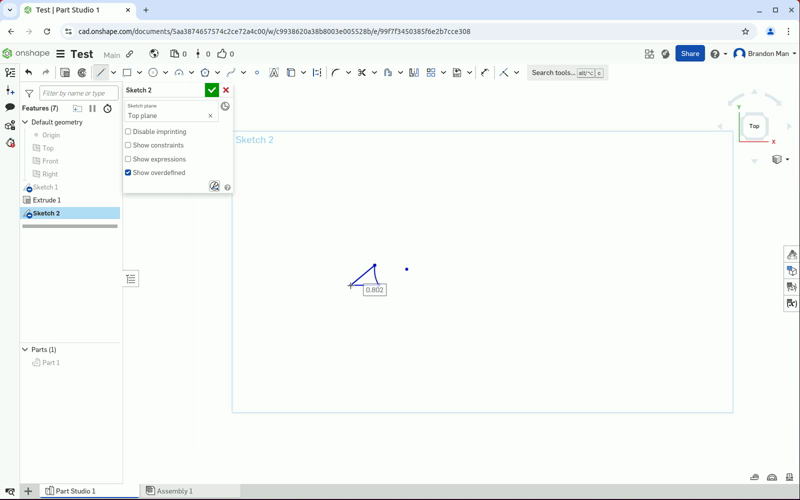
scroll(-6)
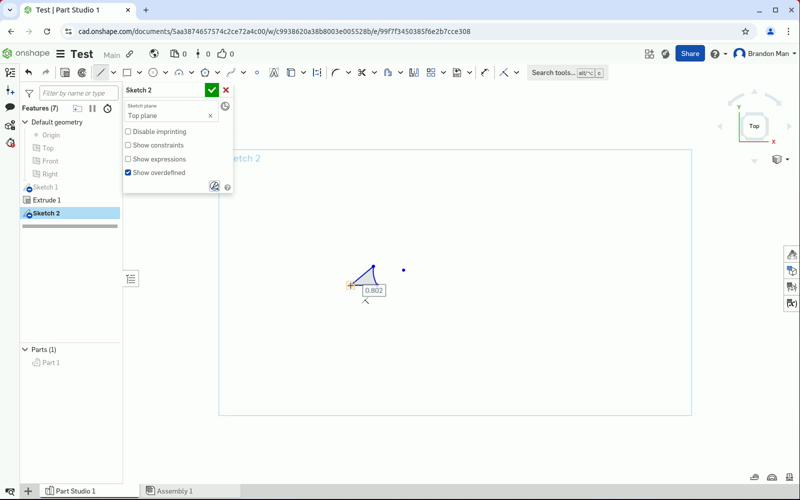
scroll(-6)
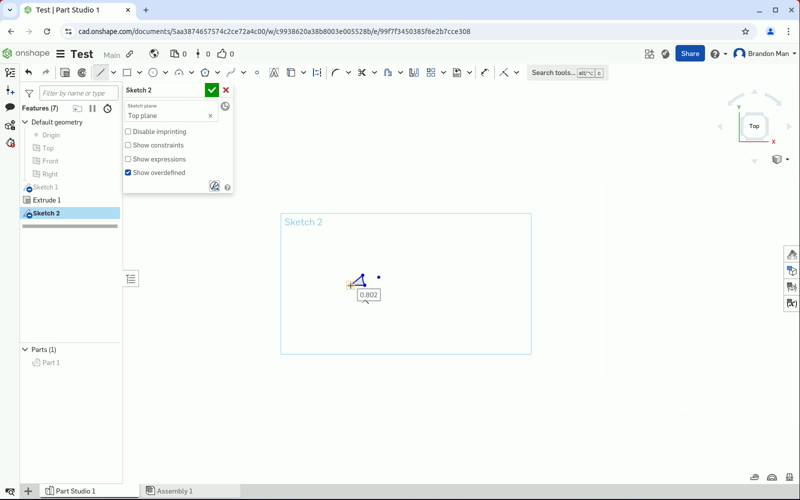
scroll(-6)
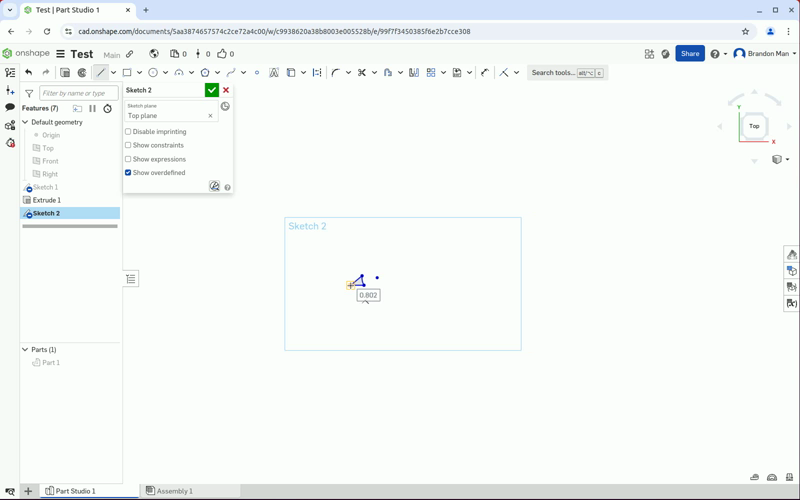
scroll(-6)
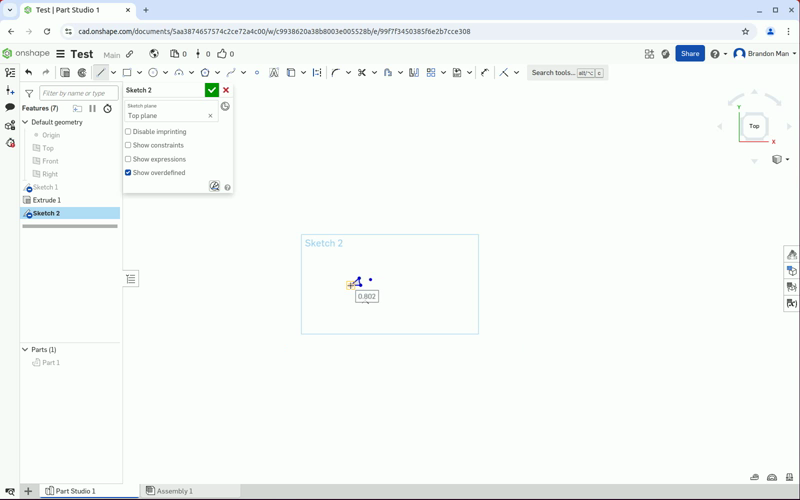
scroll(-6)
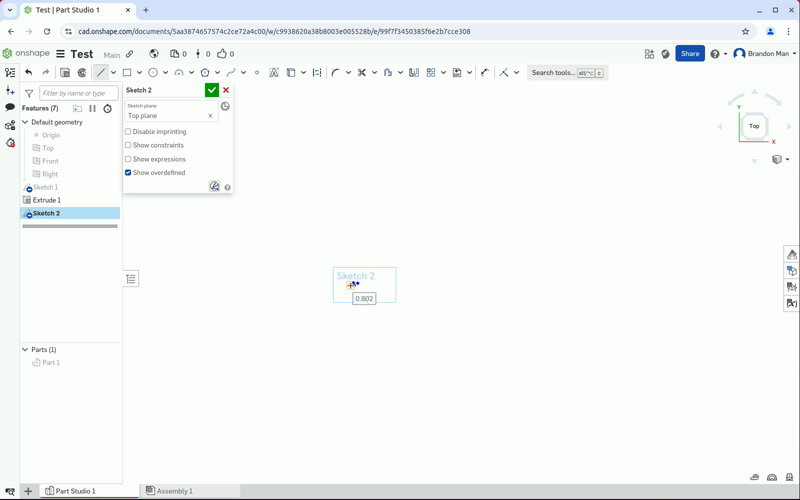
key(esc)
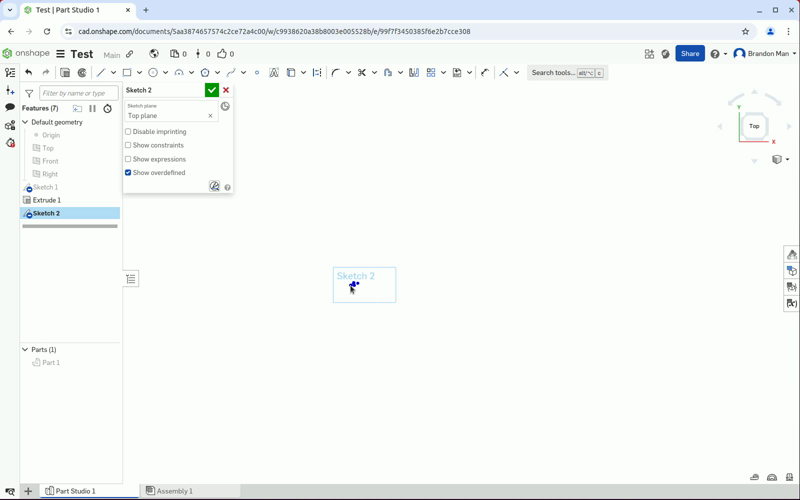
mouse_move(352, 284)
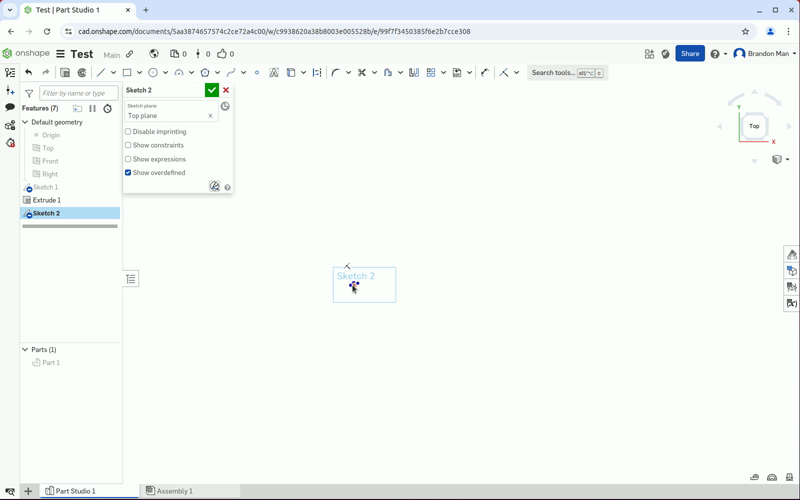
scroll(6)
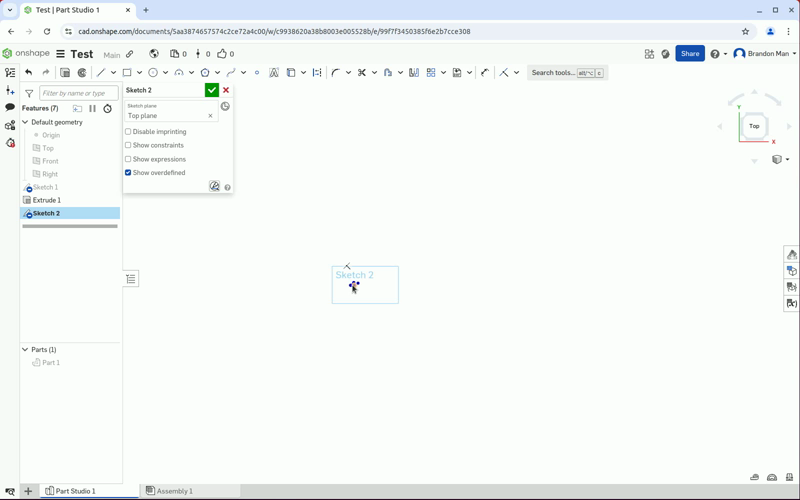
scroll(6)
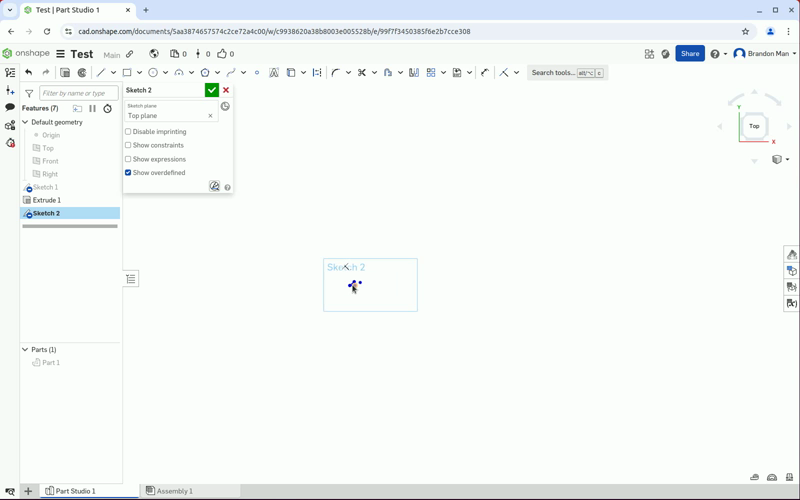
scroll(6)
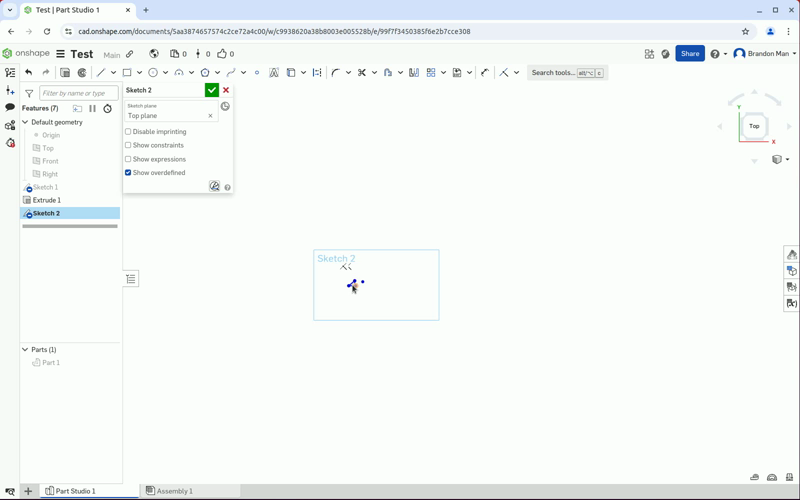
scroll(6)
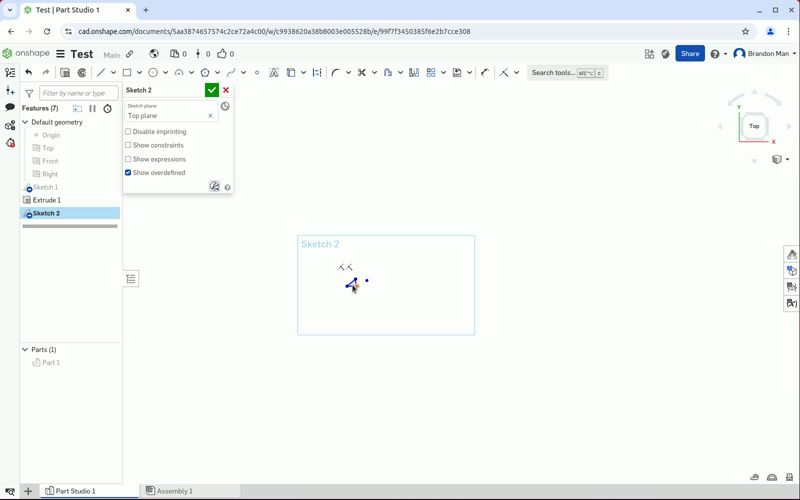
scroll(6)
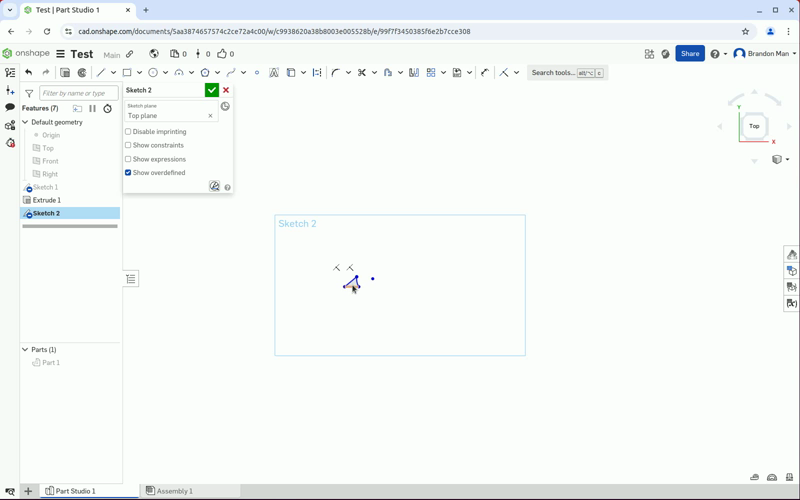
scroll(6)
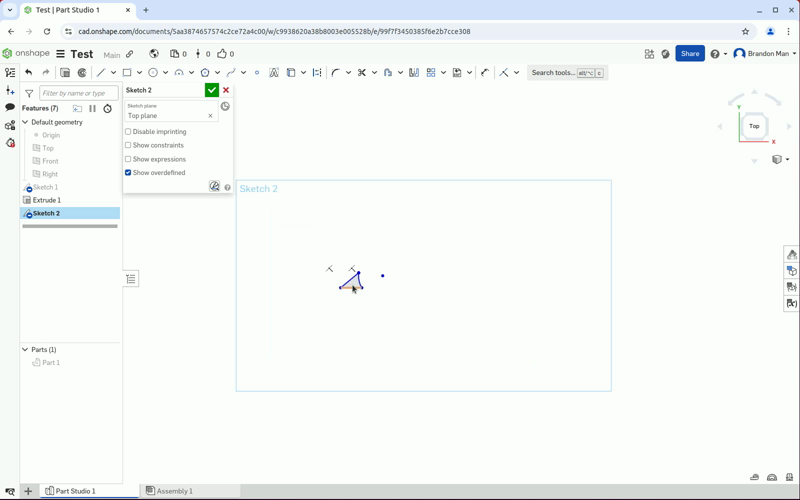
scroll(6)
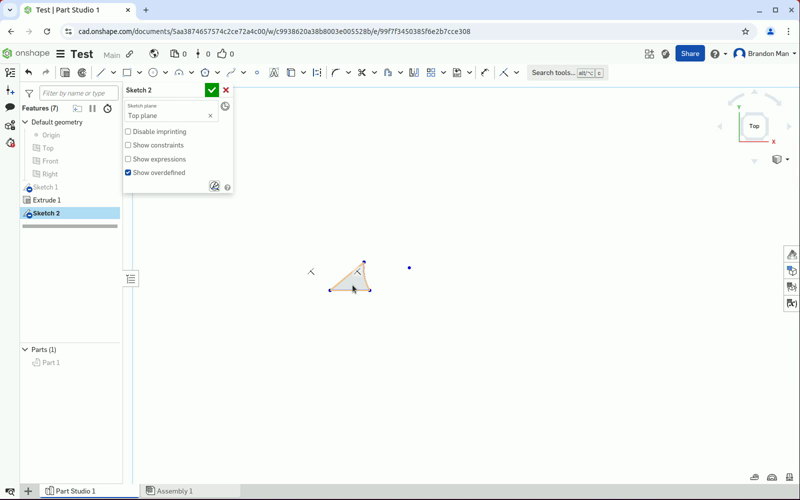
click(352, 284)
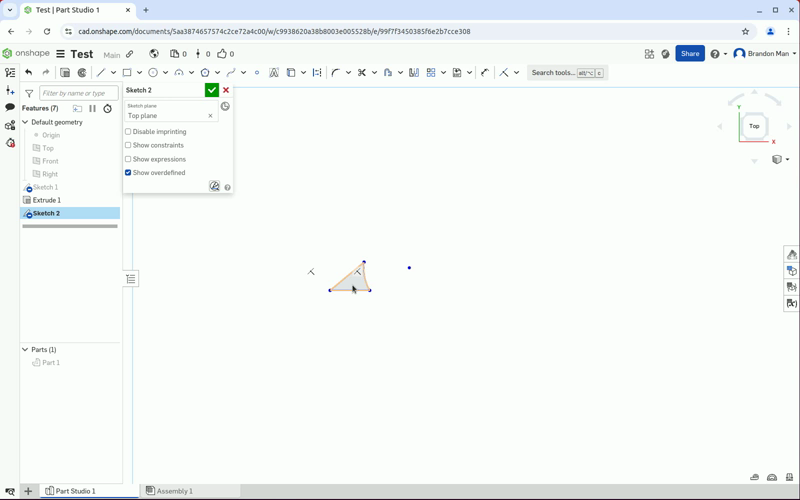
scroll(-6)
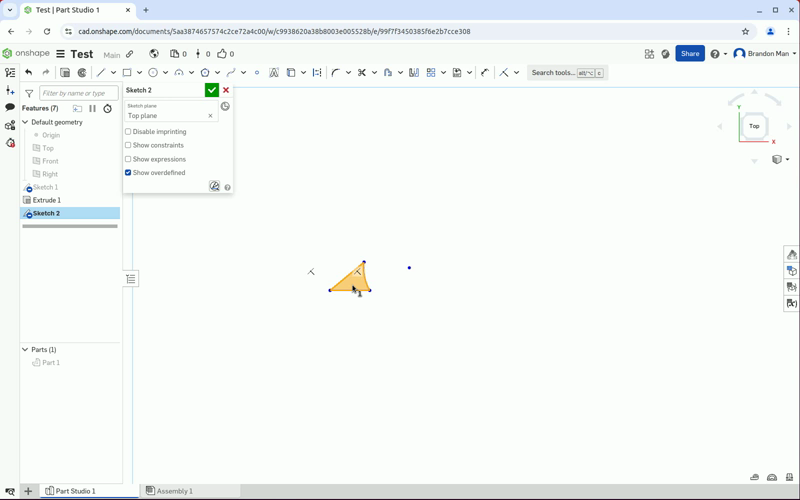
scroll(-6)
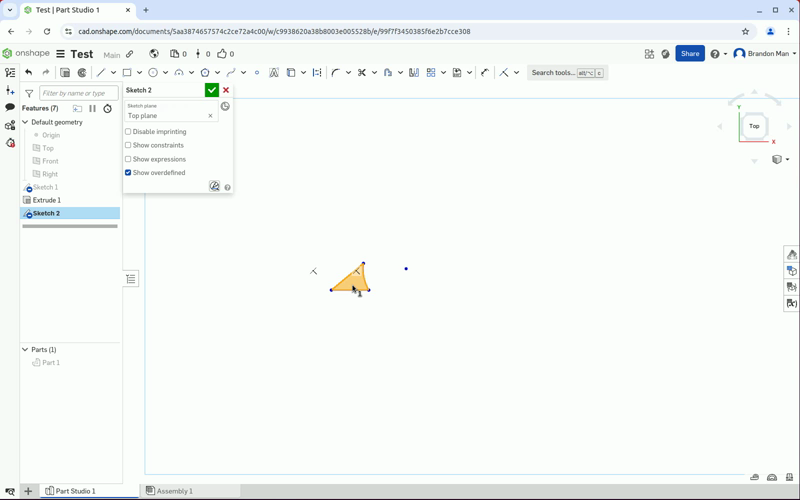
scroll(-6)
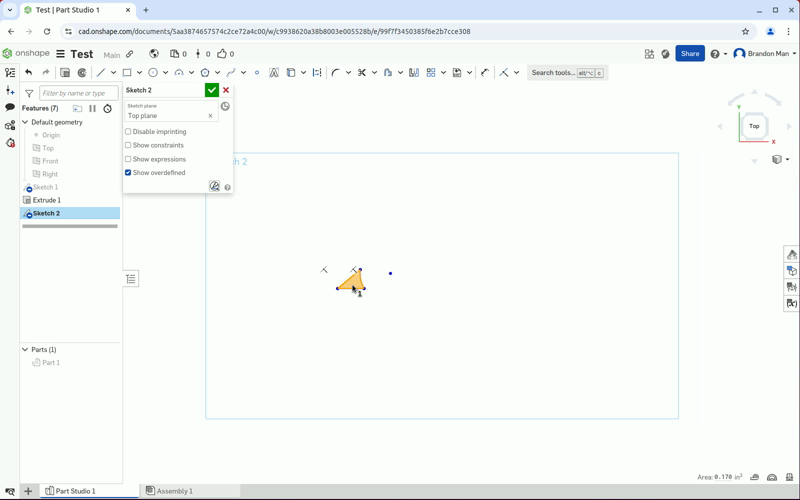
scroll(-6)
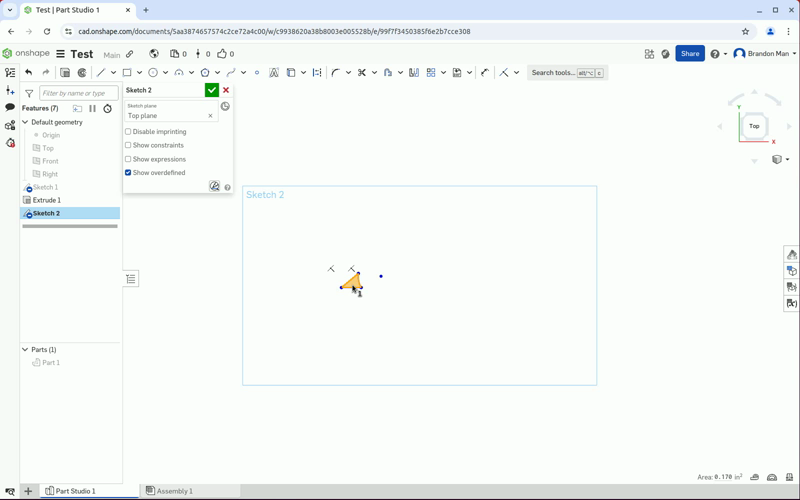
scroll(-6)
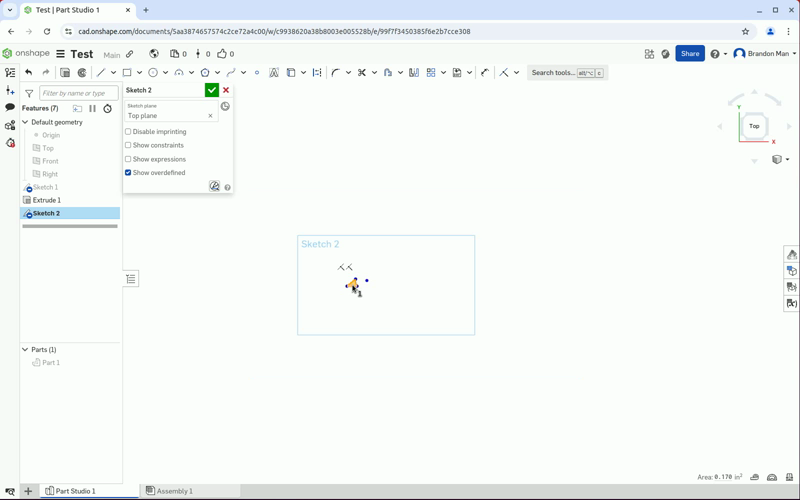
scroll(-6)
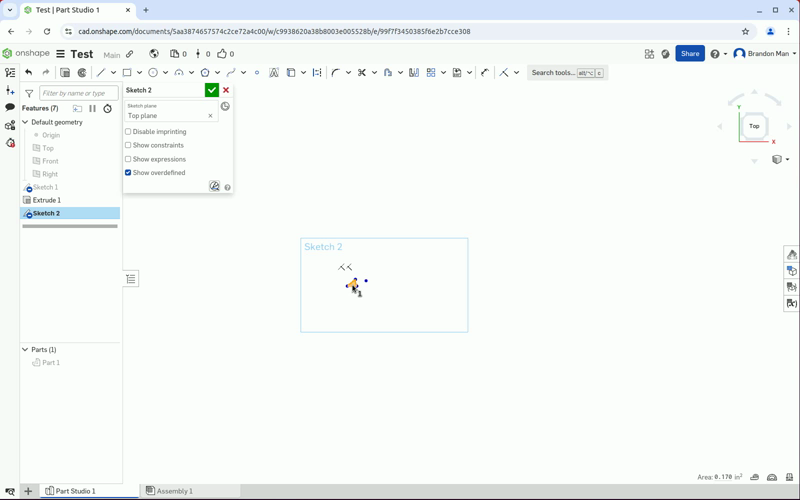
scroll(-6)
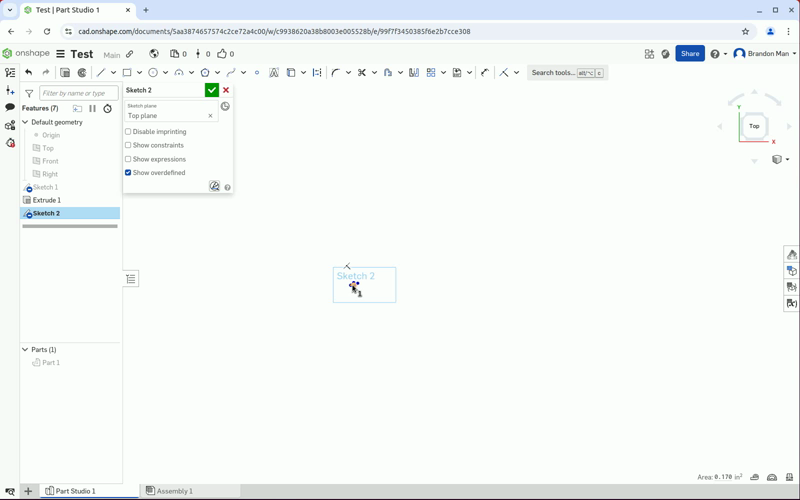
mouse_move(73, 352)
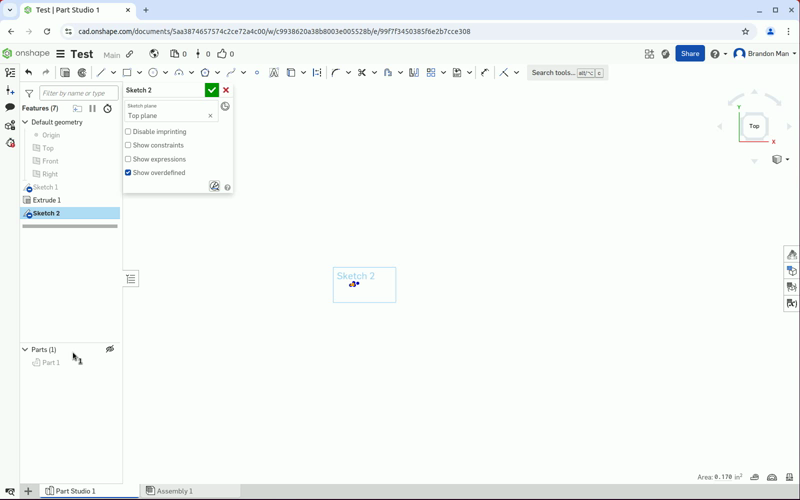
key(shift+y)
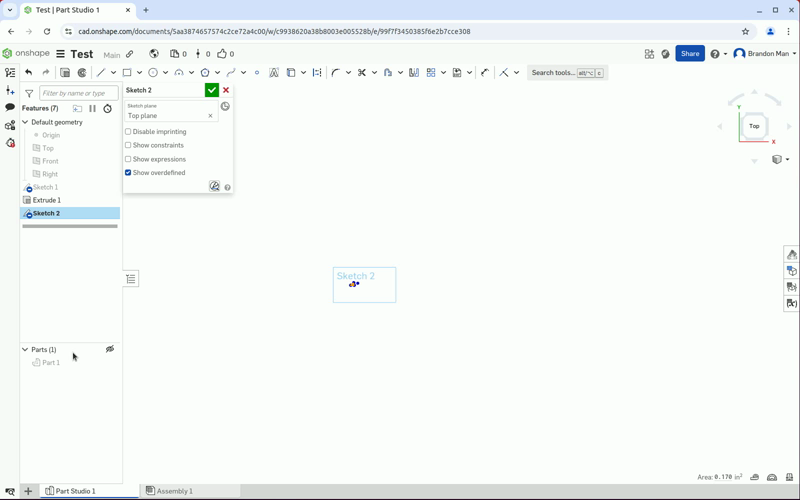
key(shift+e)
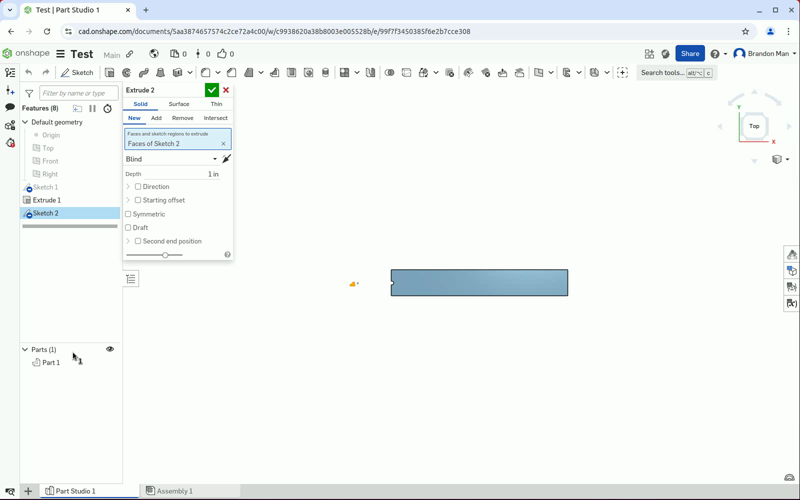
mouse_move(143, 106)
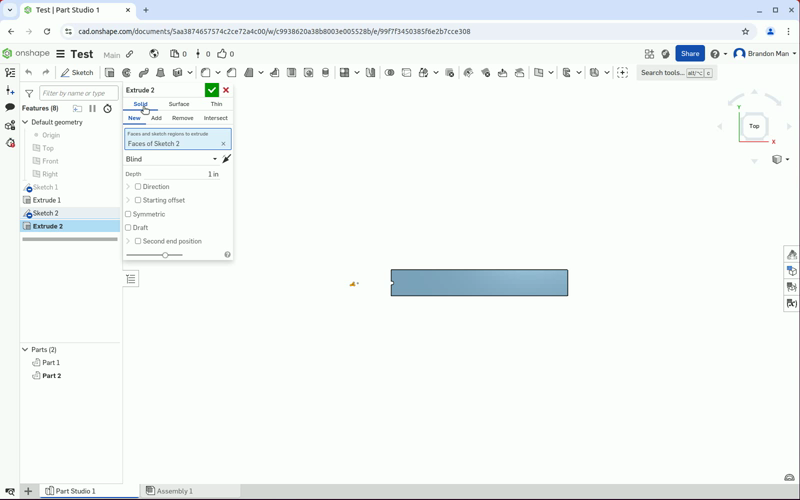
click(143, 106)
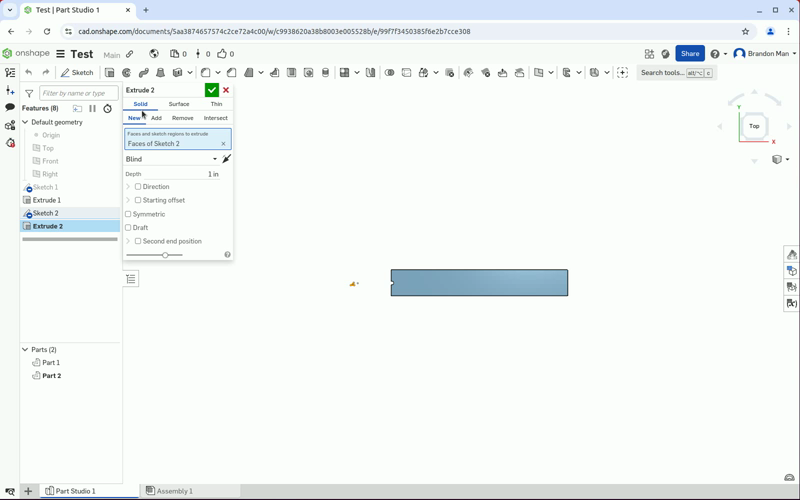
mouse_move(137, 120)
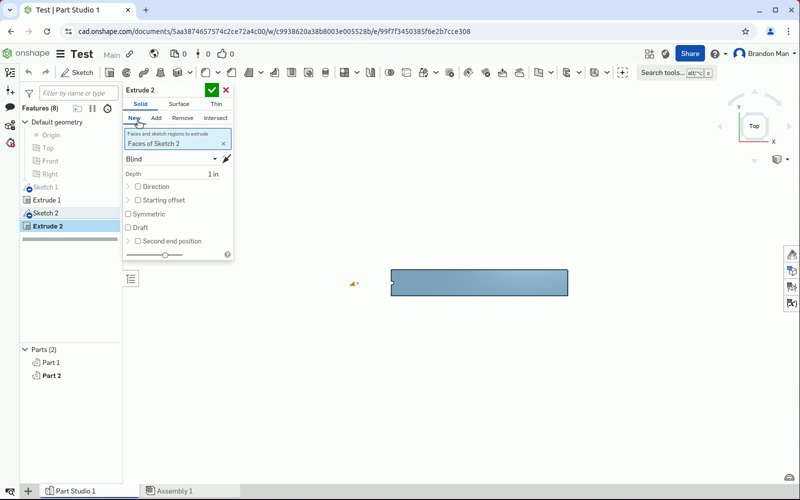
click(137, 120)
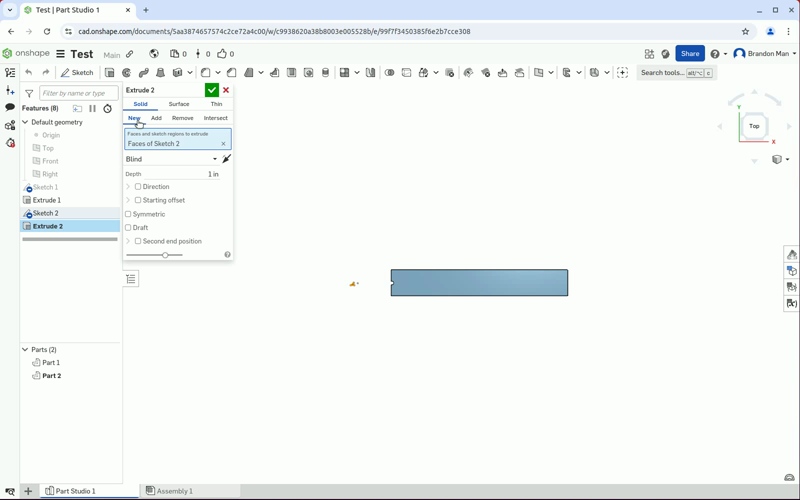
key(tab, 4)
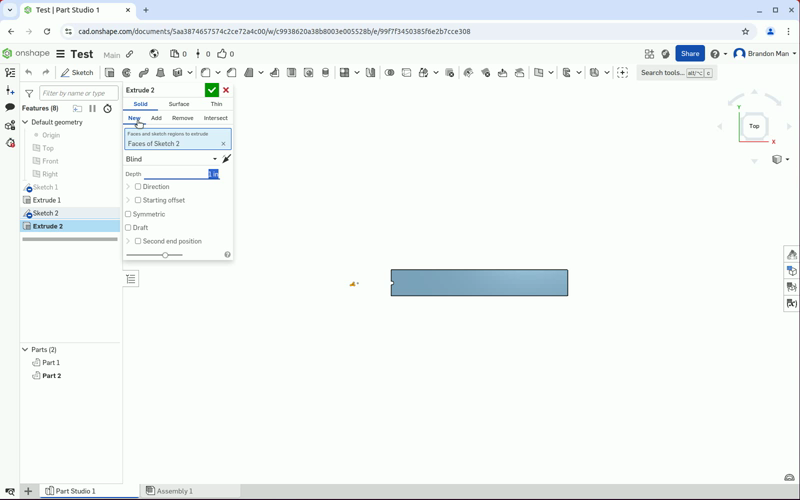
text(0.481)
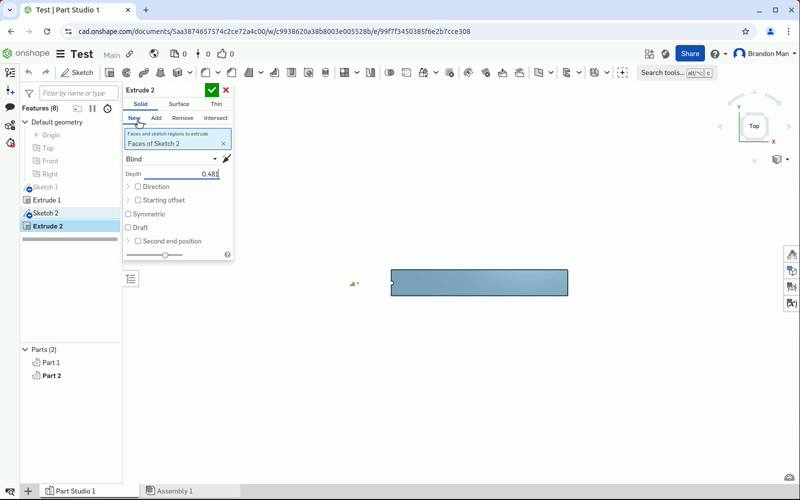
key(enter)
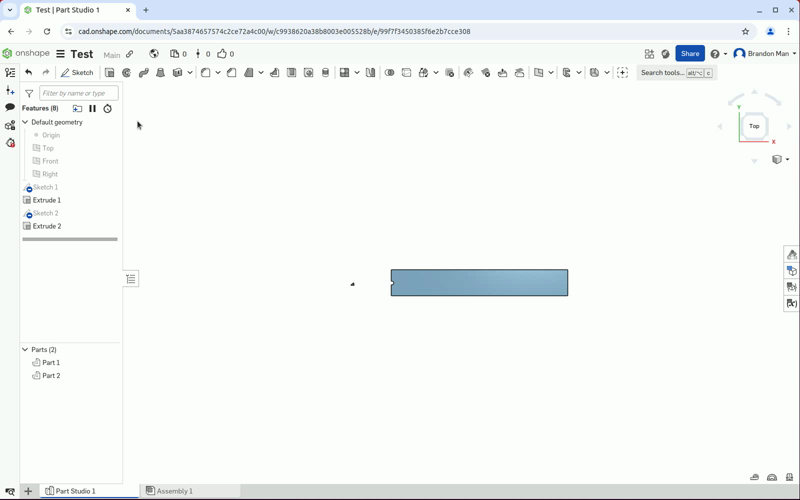
key(shift+h)
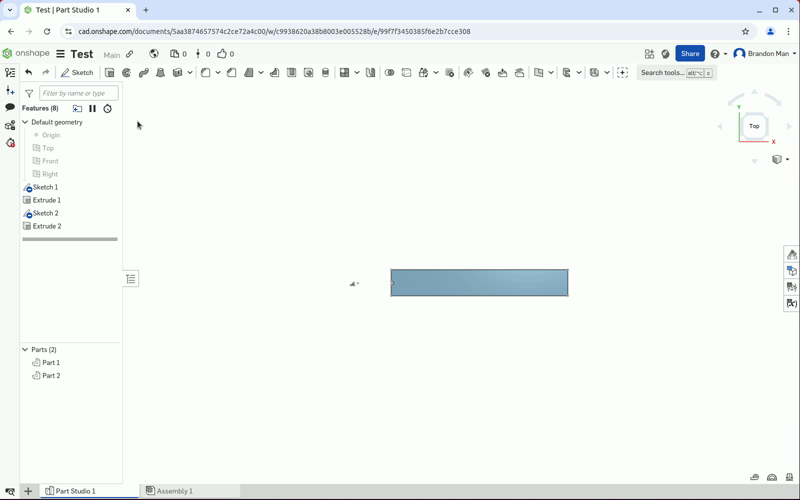
key(shift+h)
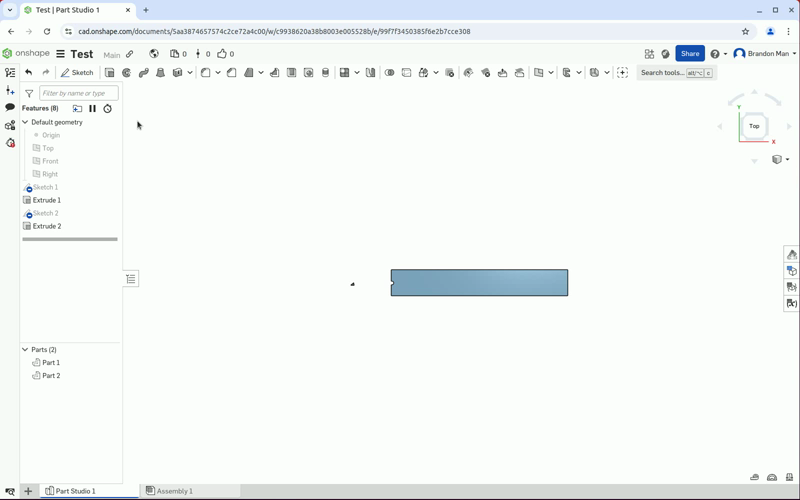
mouse_move(73, 189)
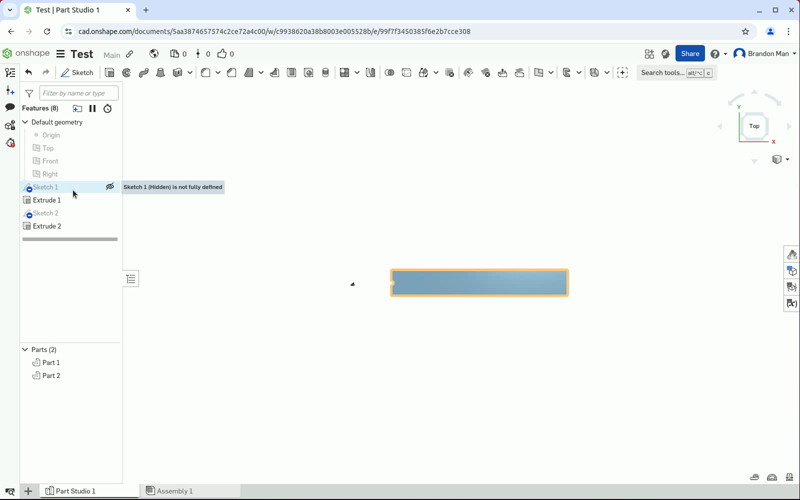
click(73, 189)
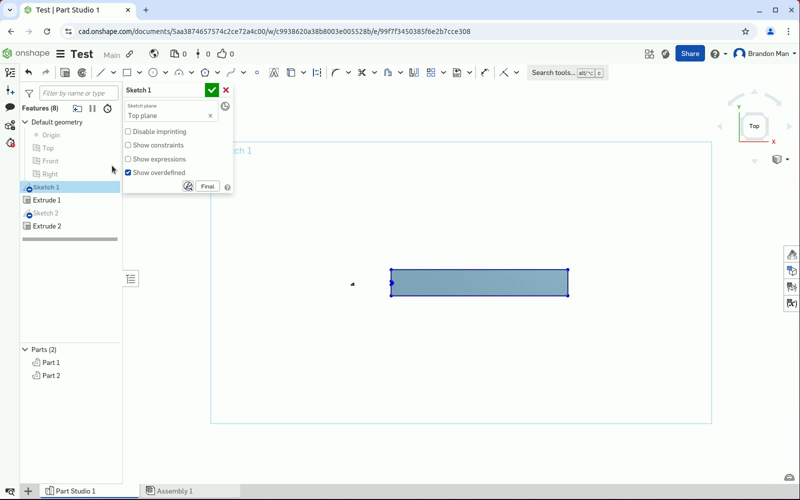
mouse_move(229, 92)
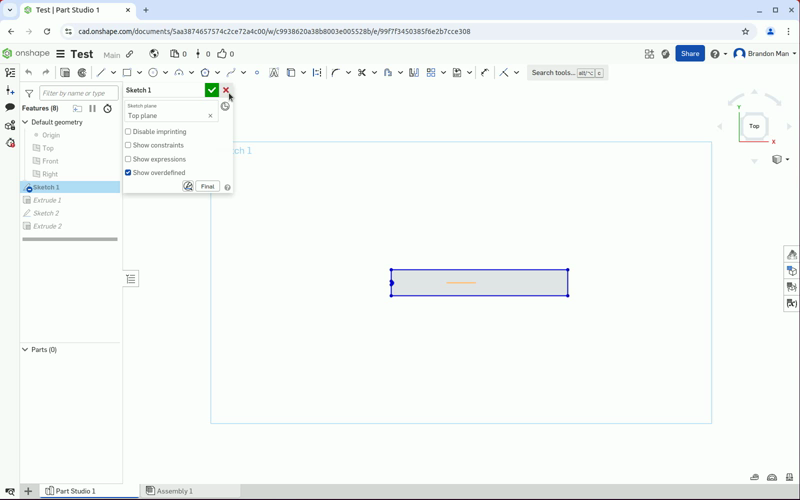
click(229, 92)
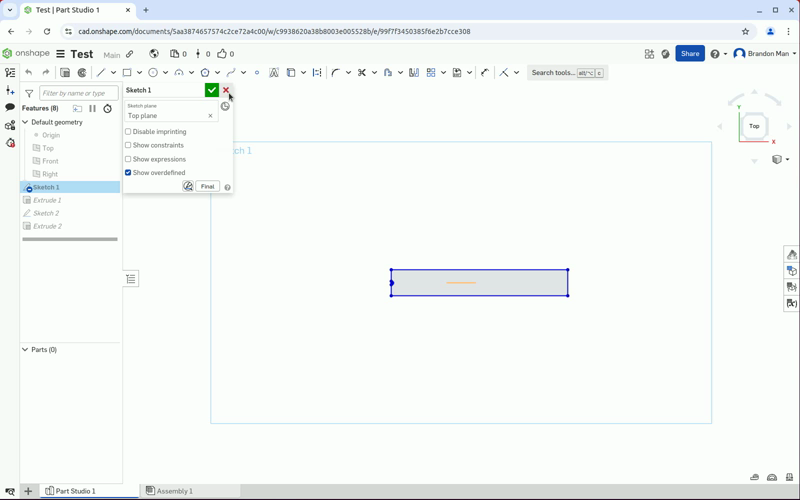
key(shift+s)
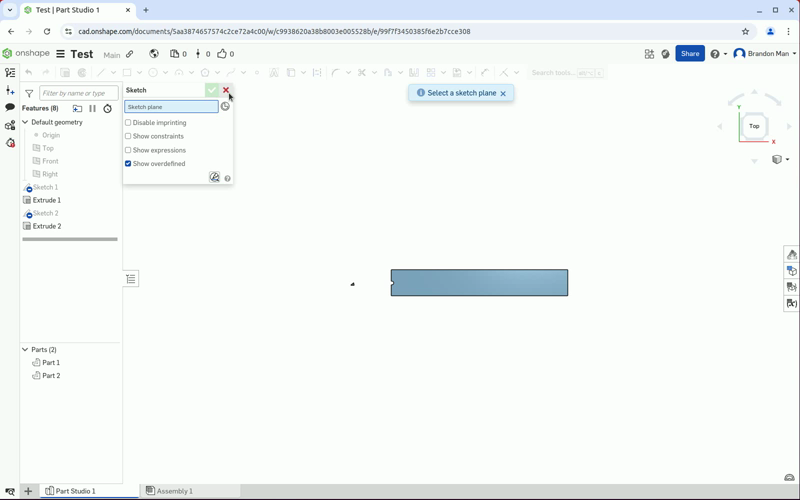
mouse_move(73, 150)
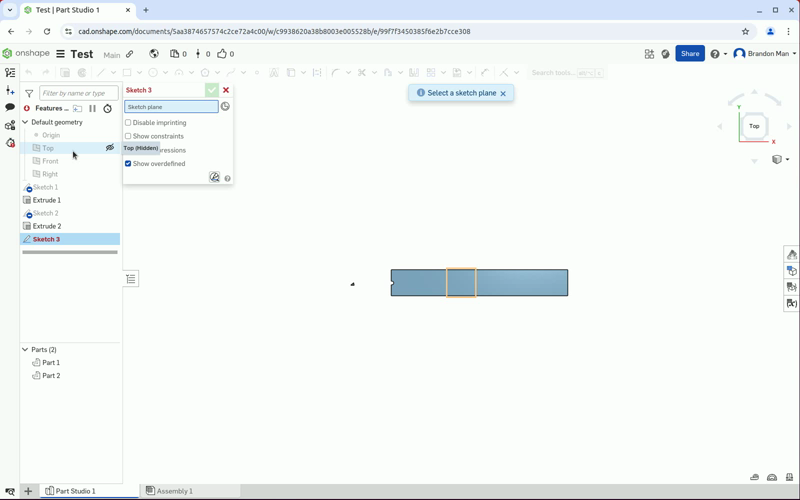
click(73, 150)
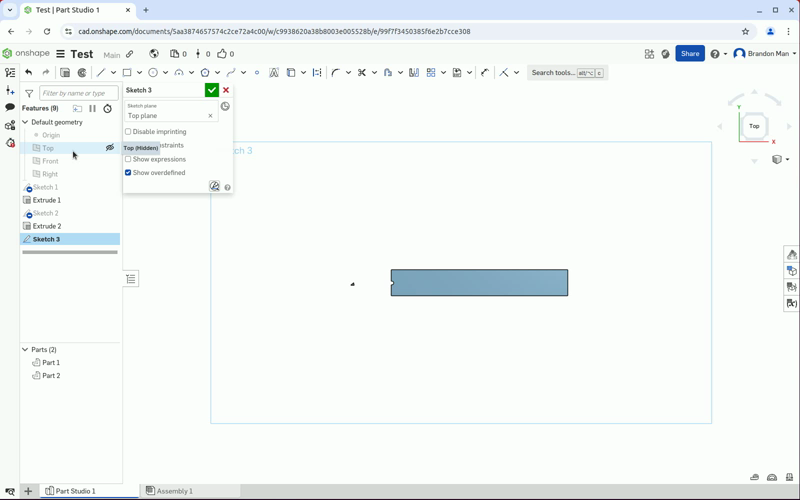
mouse_move(73, 352)
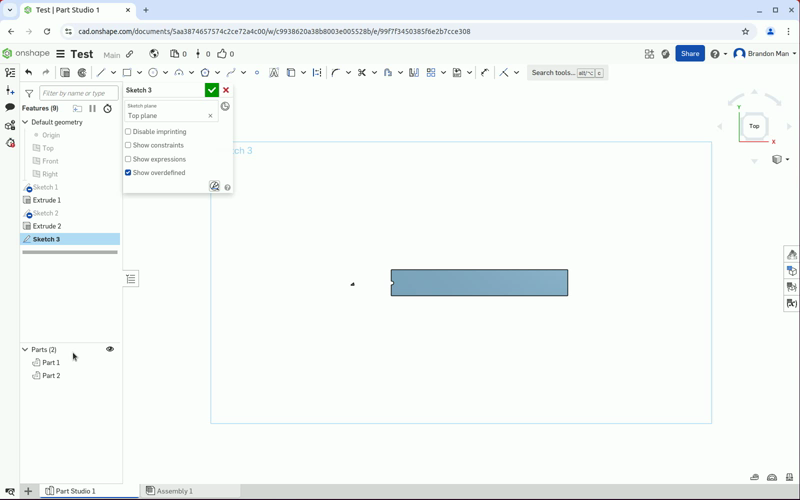
key(y)
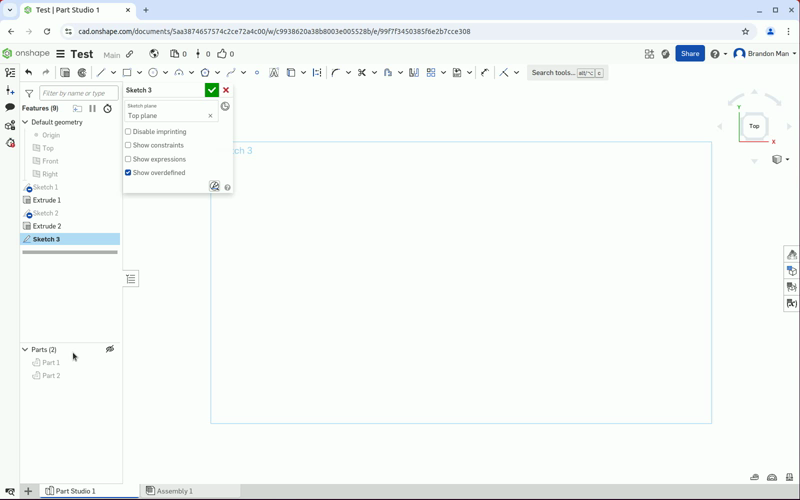
key(l)
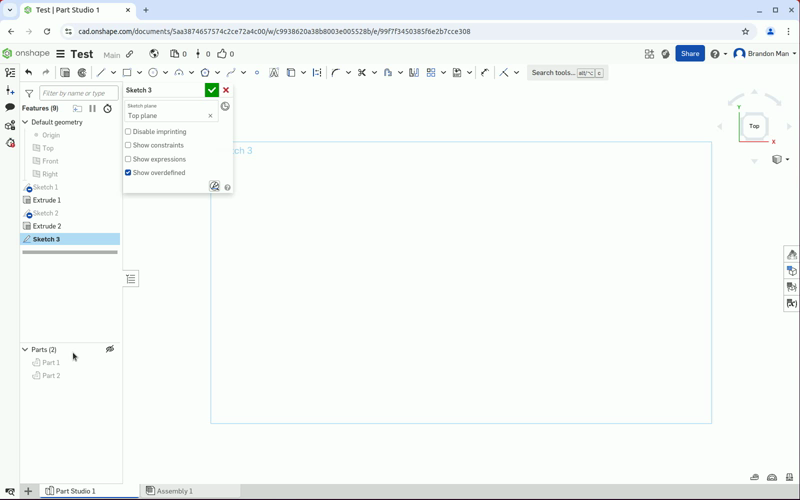
key_down(shift)
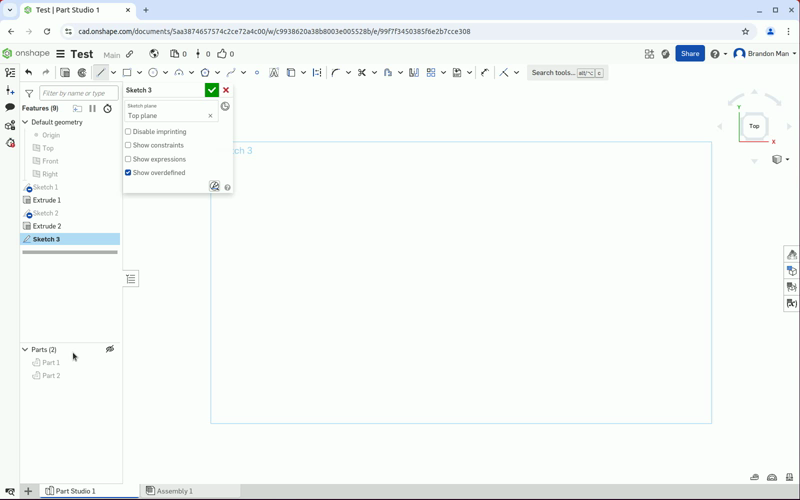
mouse_move(391, 320)
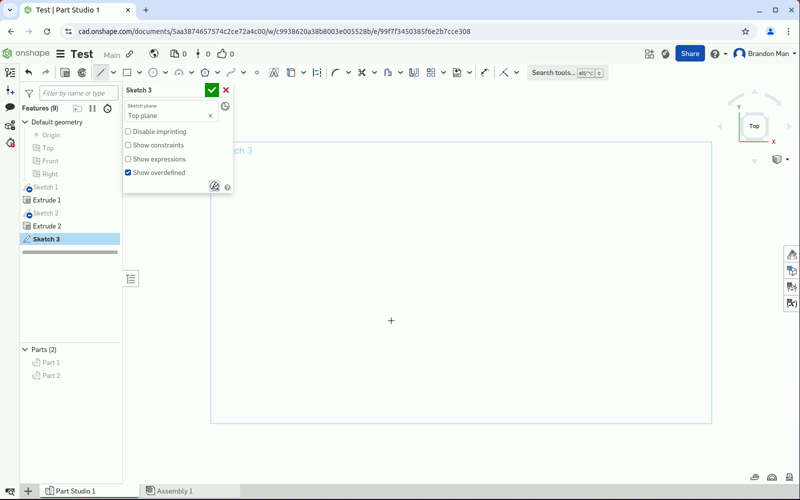
click(391, 320)
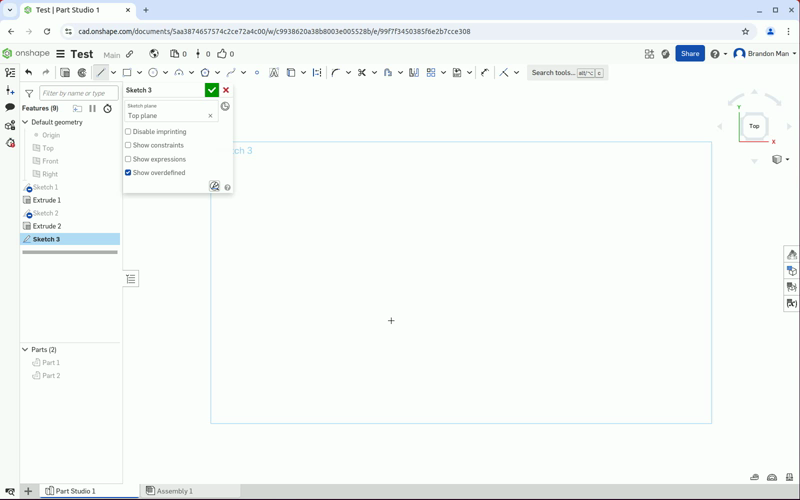
key_up(shift)
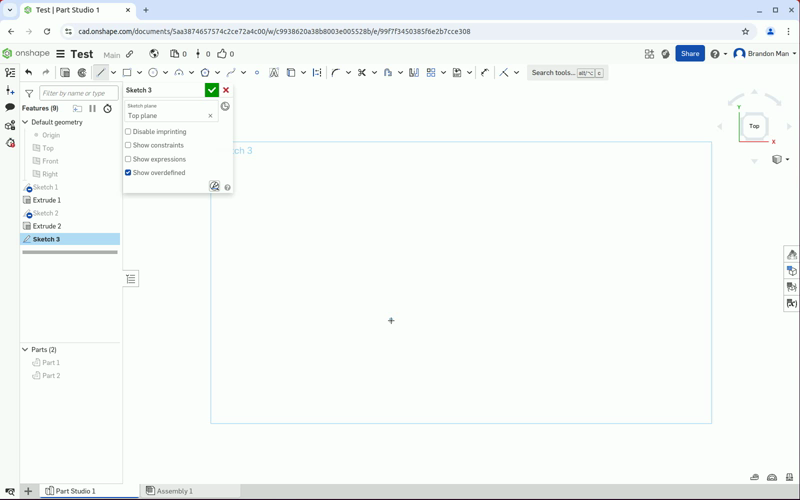
key_down(shift)
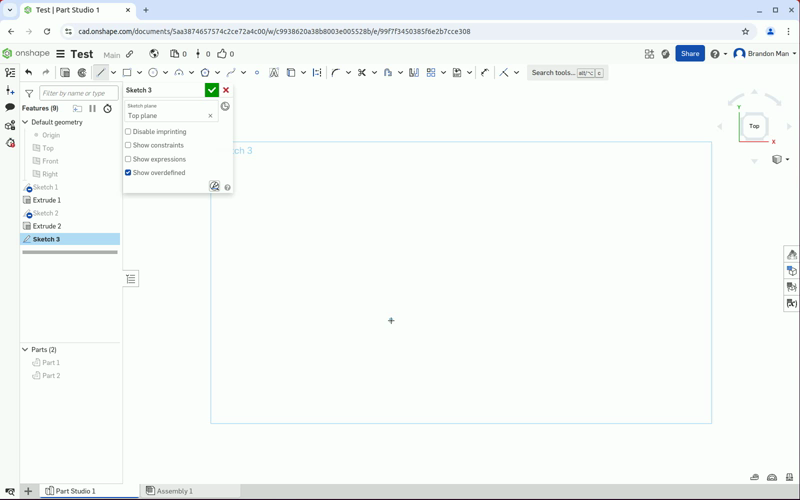
mouse_move(421, 320)
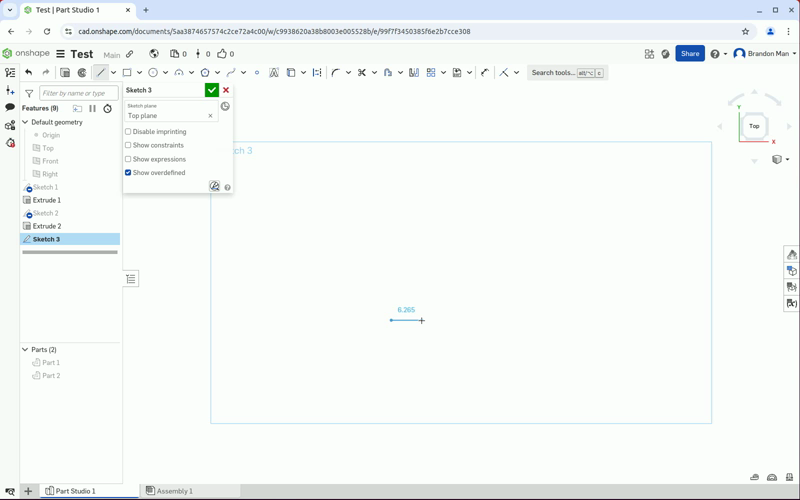
mouse_move(391, 295)
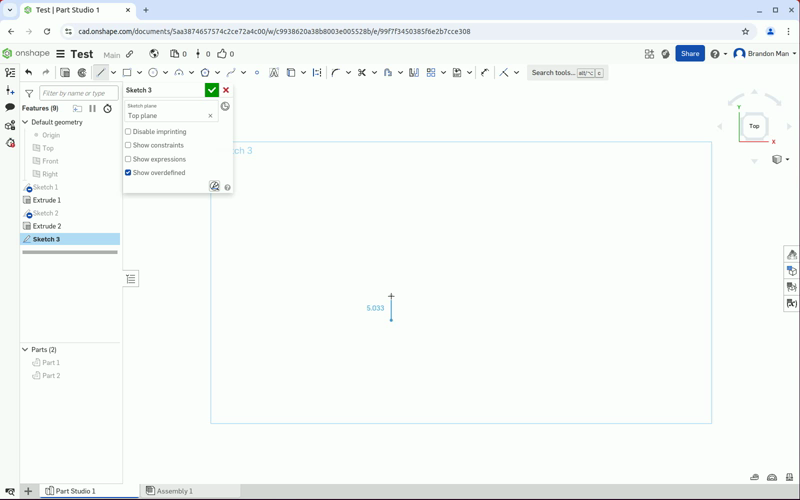
click(391, 295)
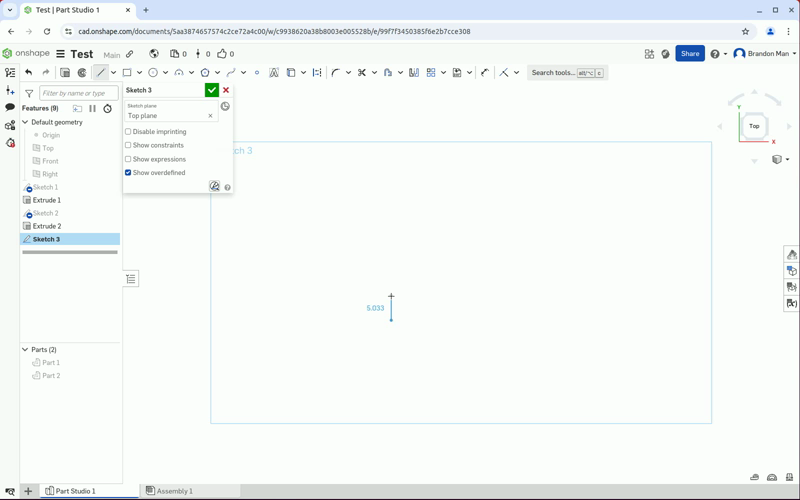
key_up(shift)
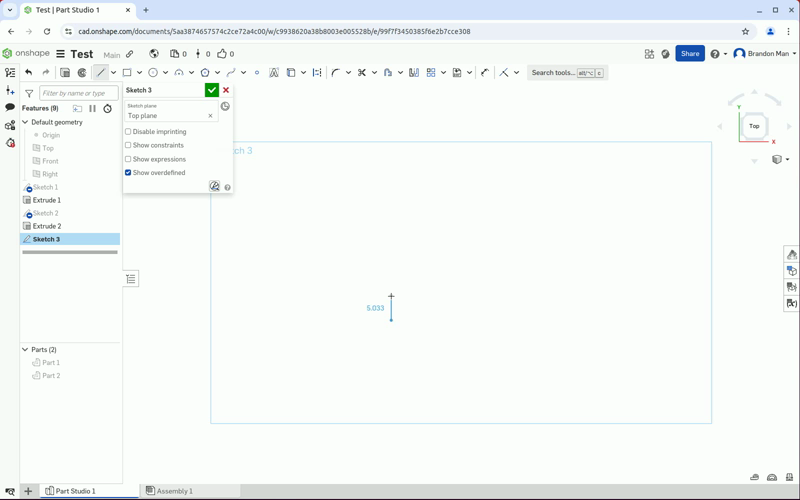
key_down(shift)
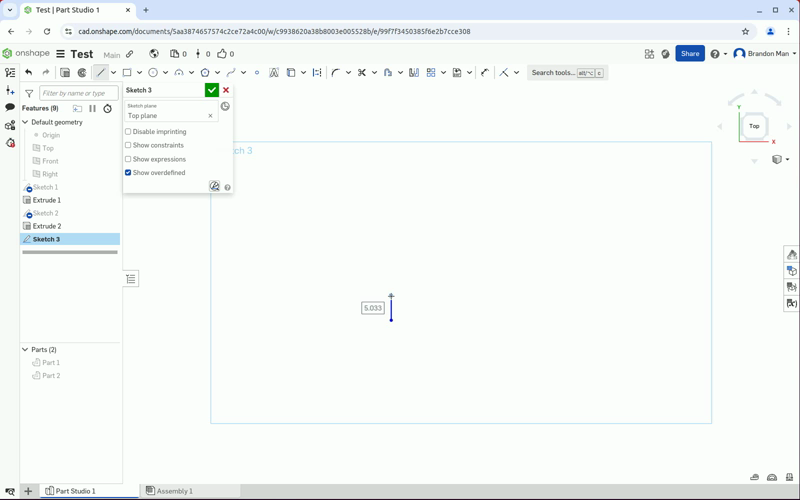
mouse_move(421, 295)
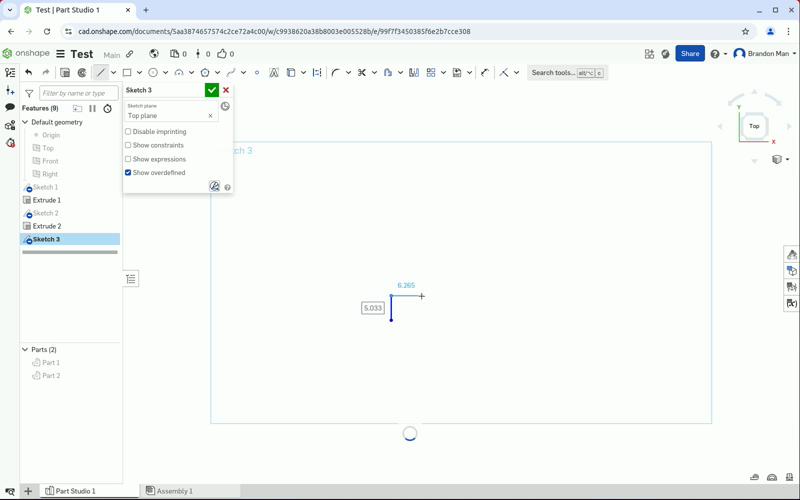
mouse_move(391, 285)
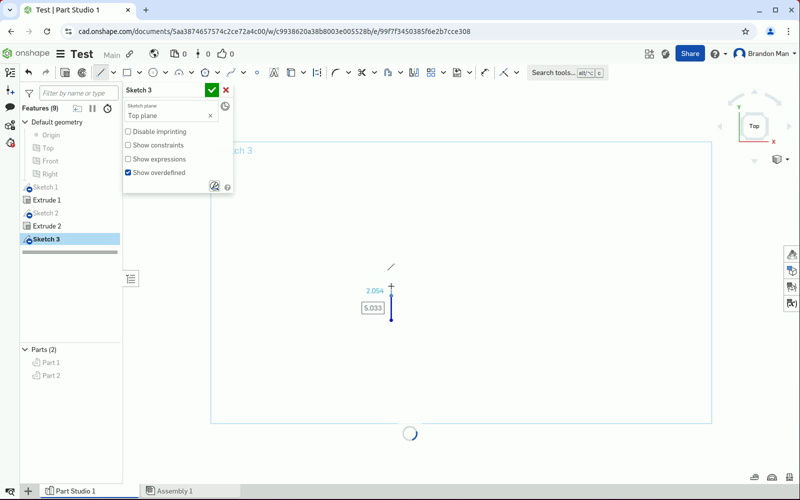
click(391, 285)
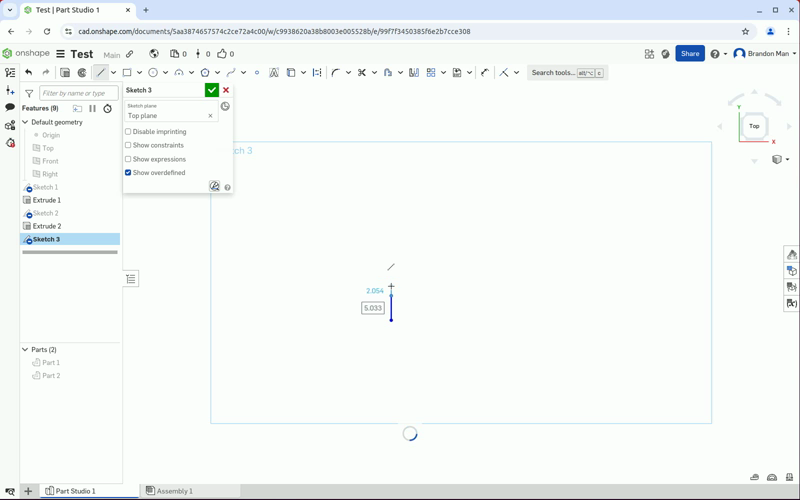
key_up(shift)
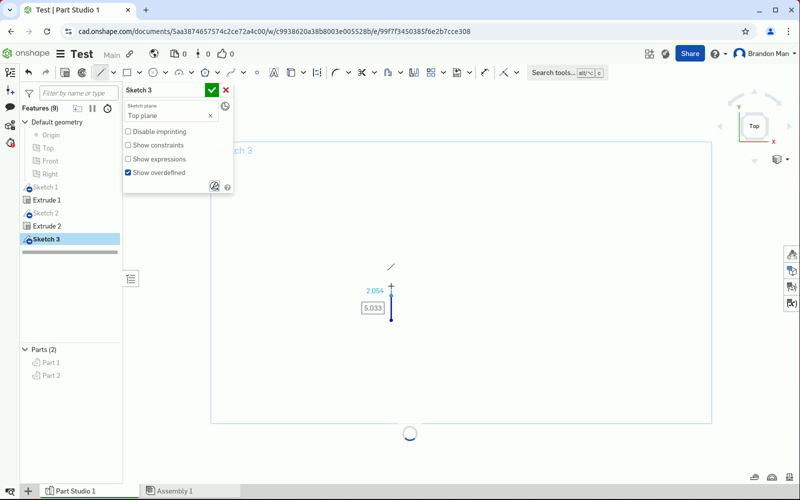
key(esc)
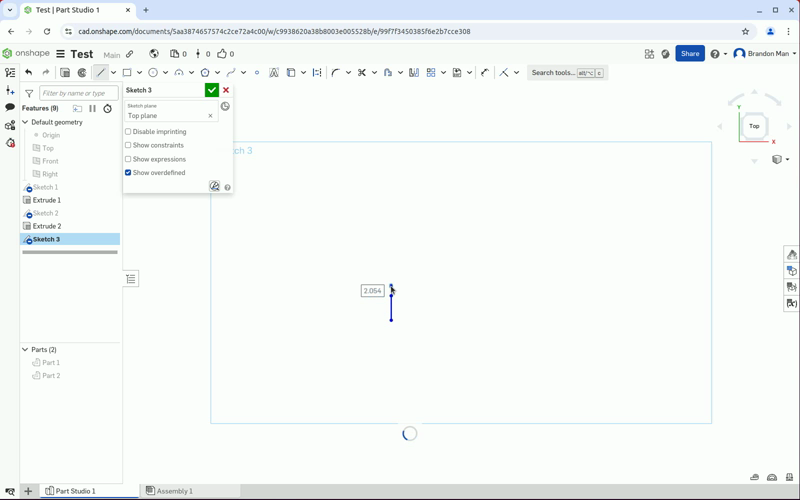
key(a)
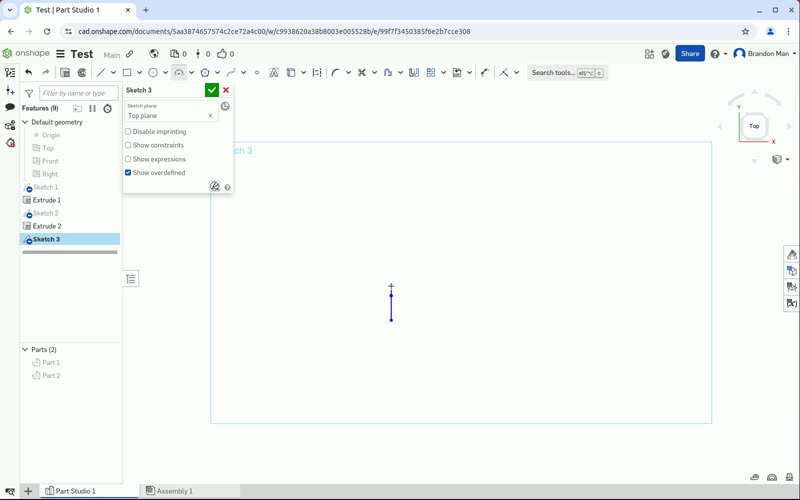
mouse_move(391, 285)
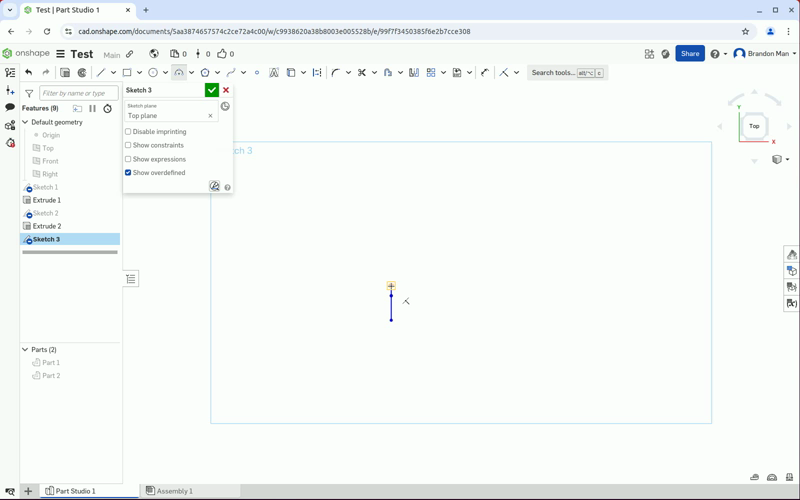
click(391, 285)
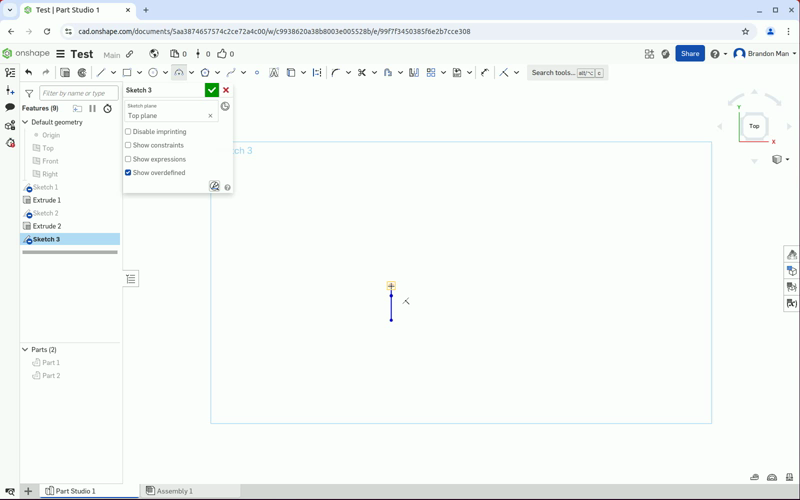
key_down(shift)
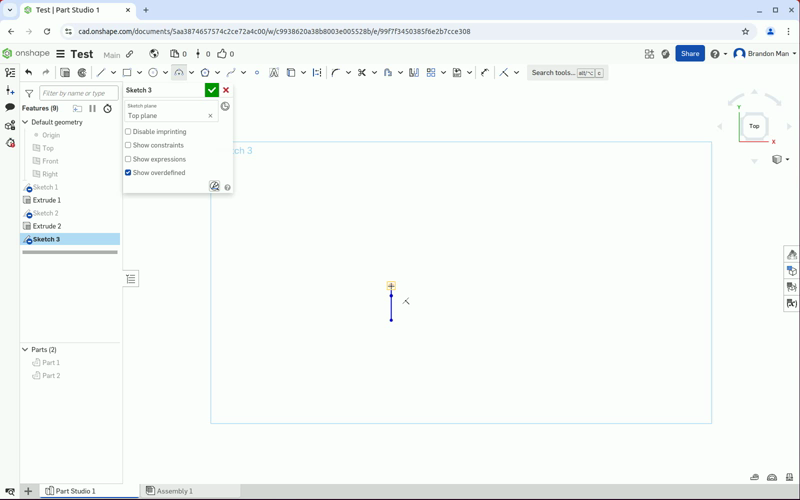
mouse_move(391, 279)
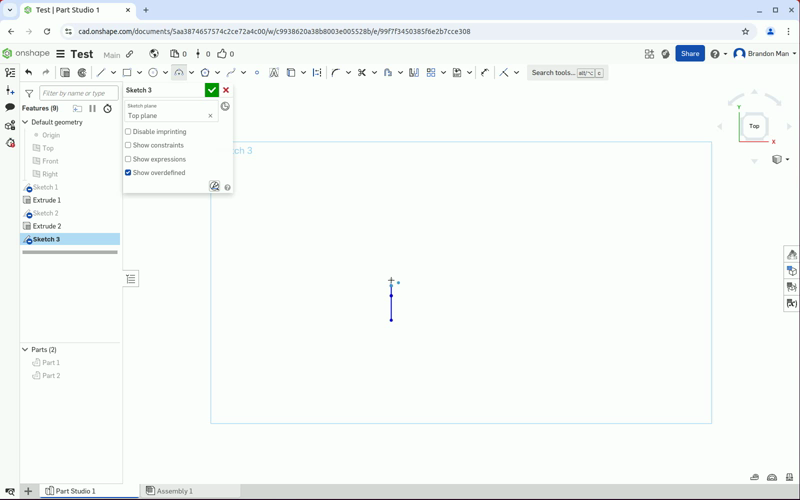
scroll(6)
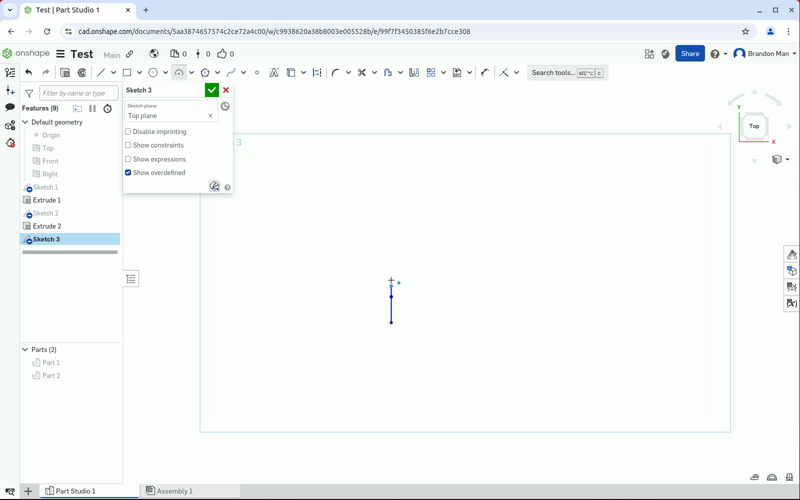
scroll(6)
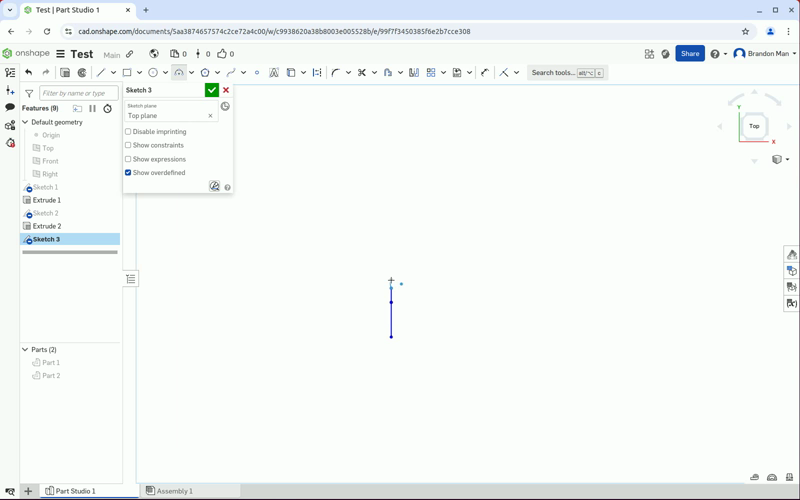
scroll(6)
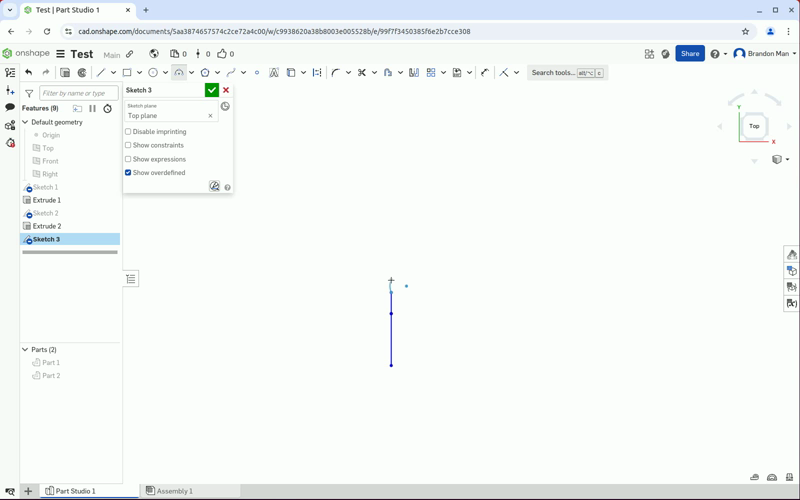
scroll(6)
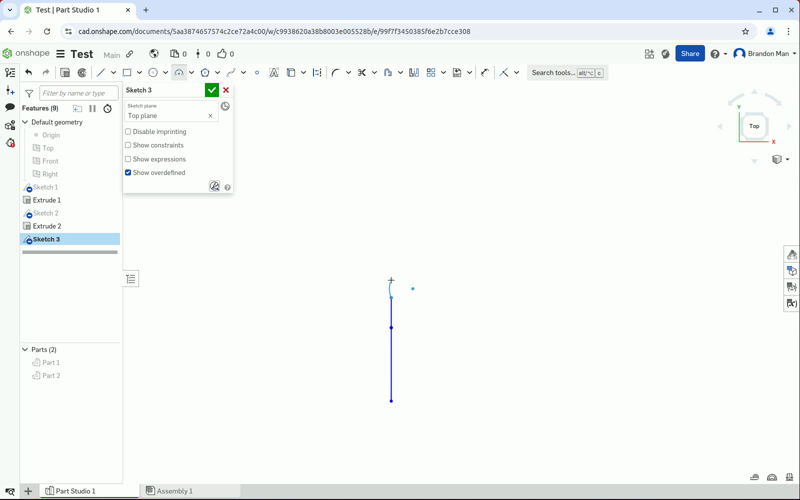
scroll(6)
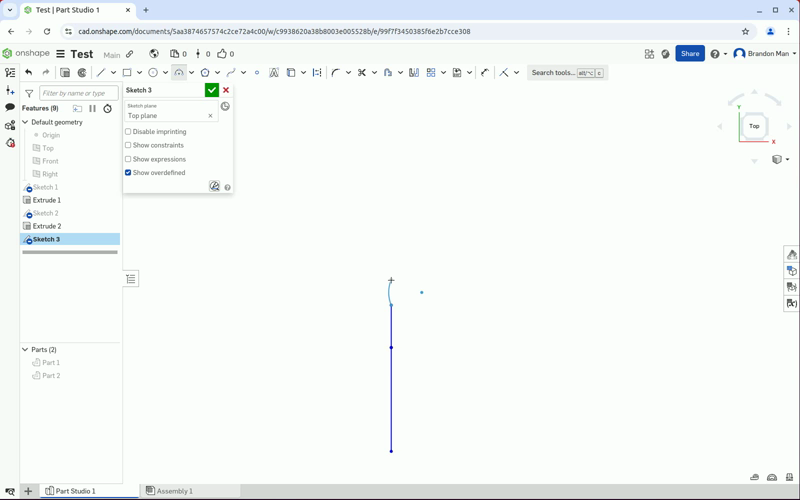
scroll(6)
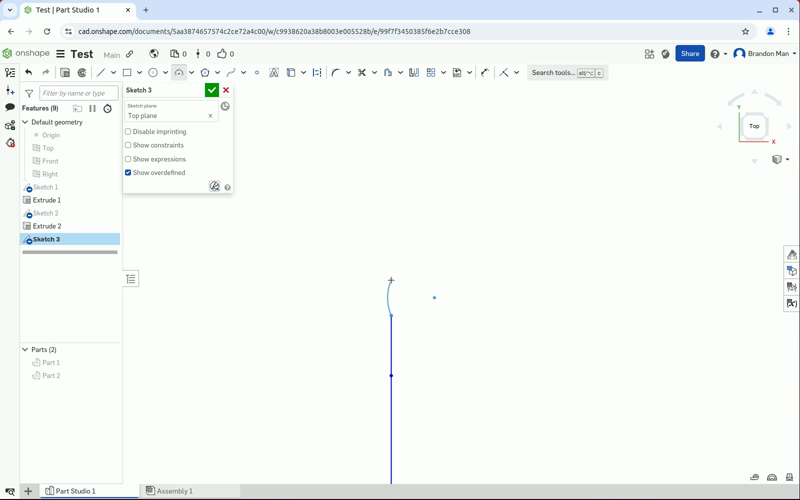
scroll(6)
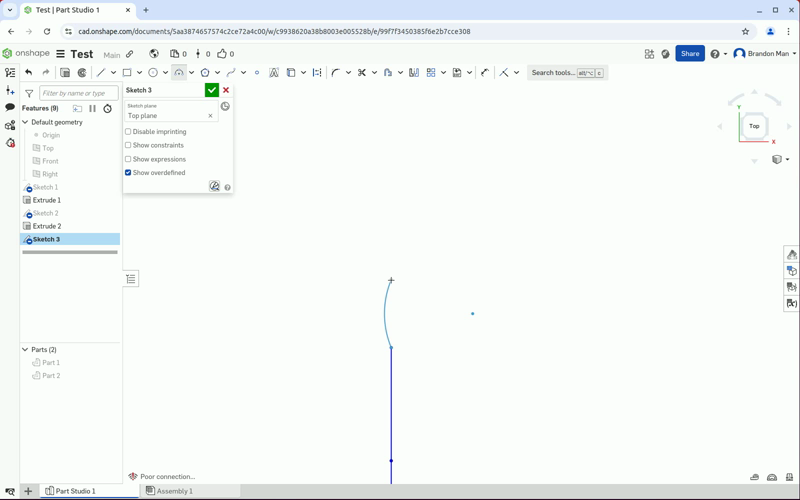
click(391, 279)
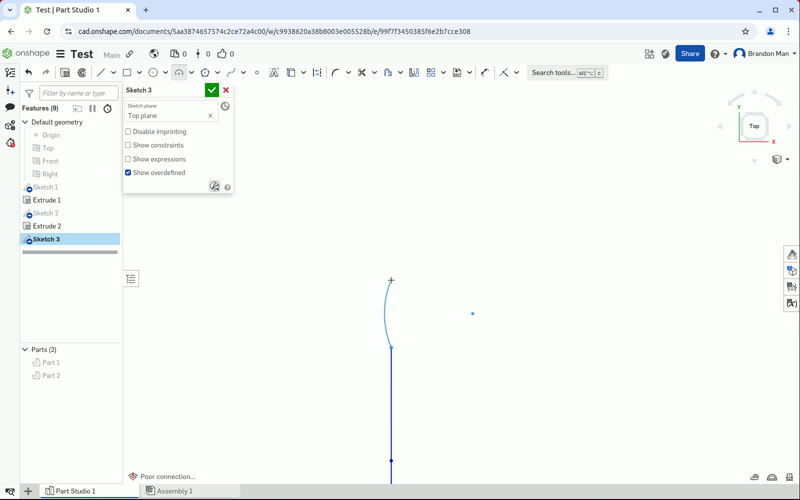
scroll(-6)
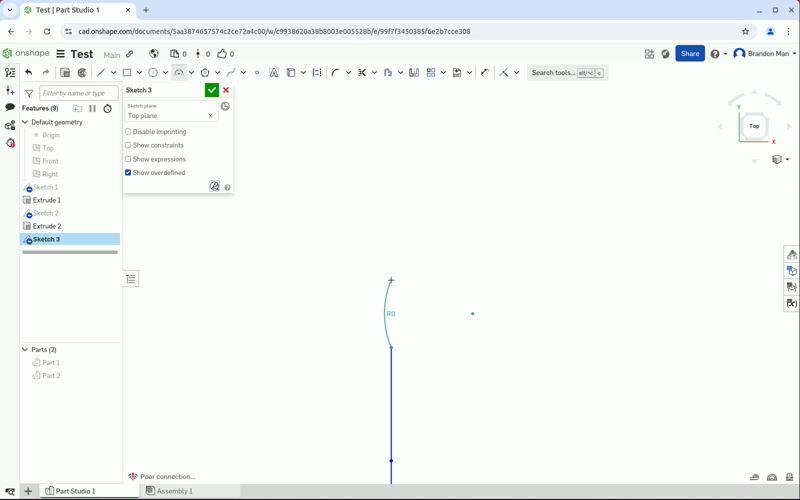
scroll(-6)
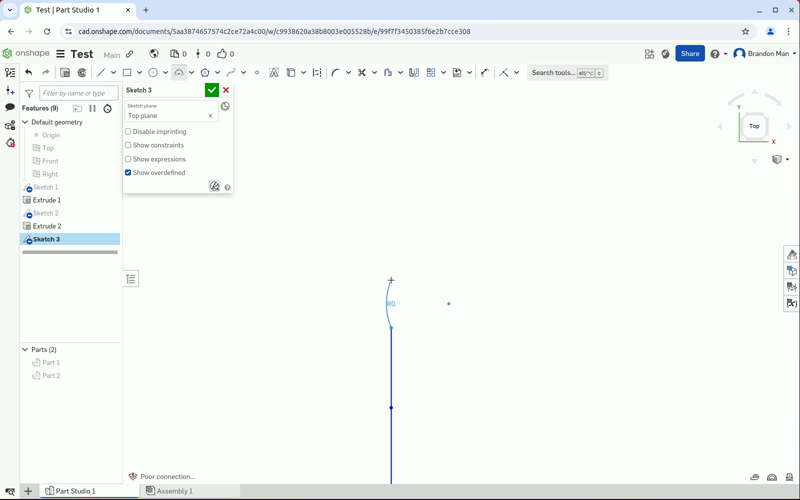
scroll(-6)
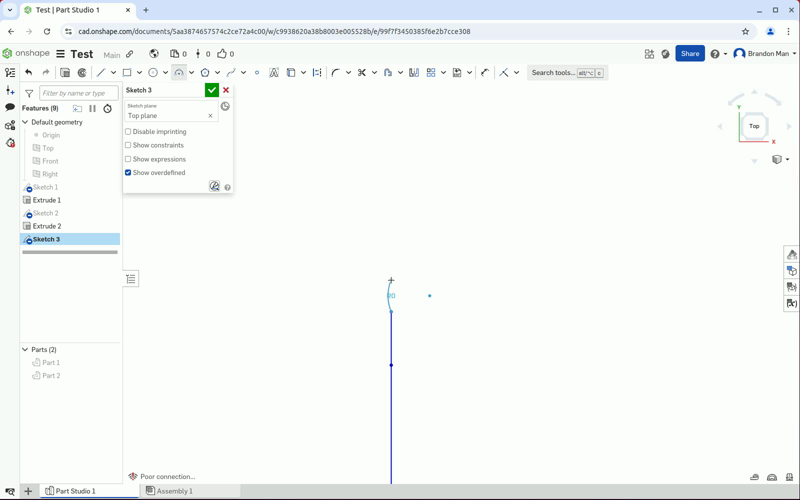
scroll(-6)
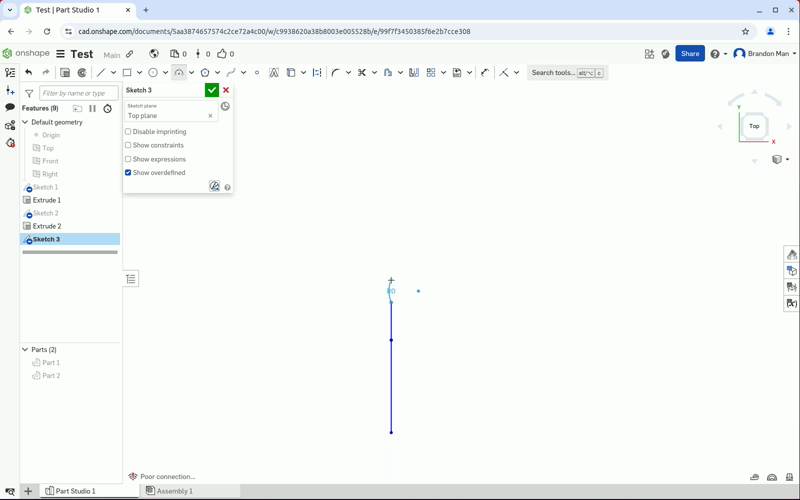
scroll(-6)
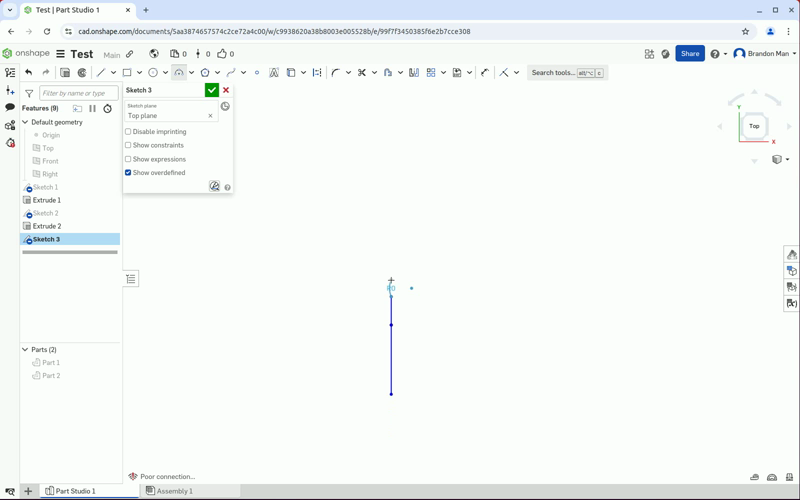
scroll(-6)
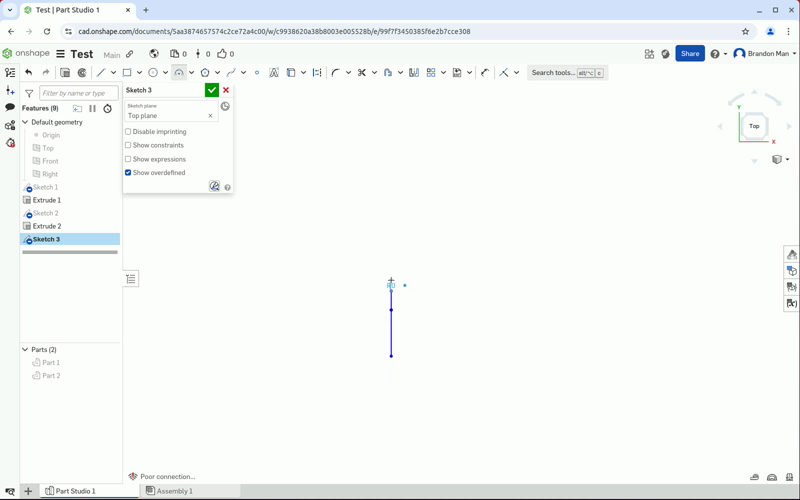
scroll(-6)
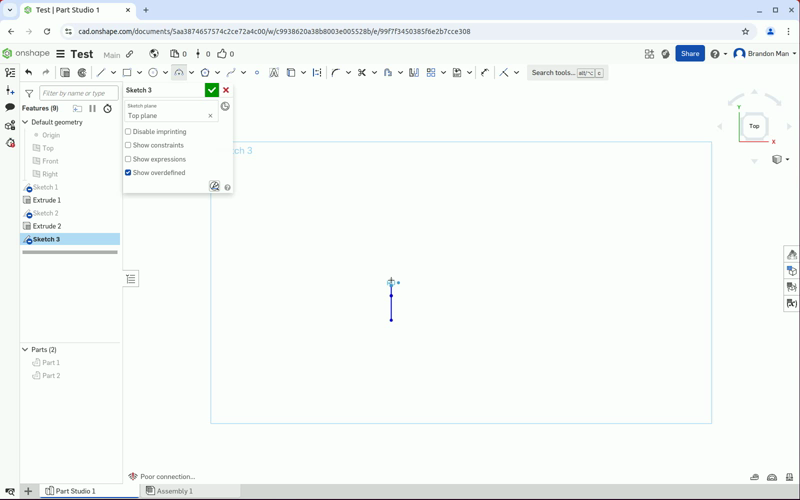
mouse_move(388, 282)
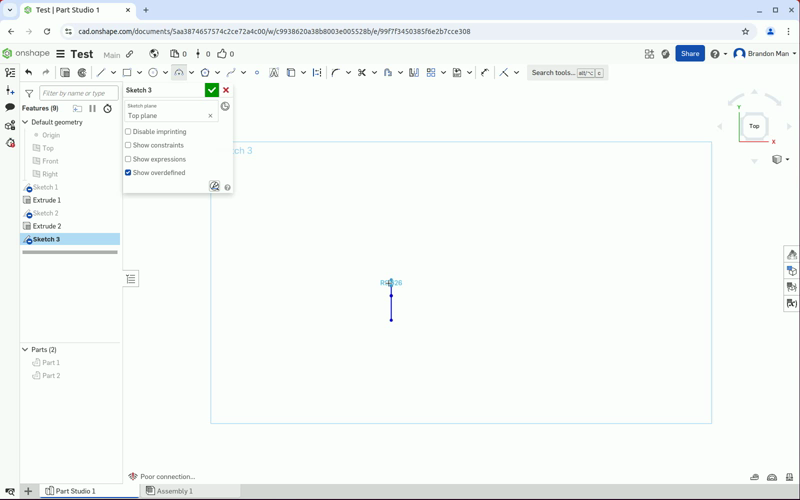
scroll(6)
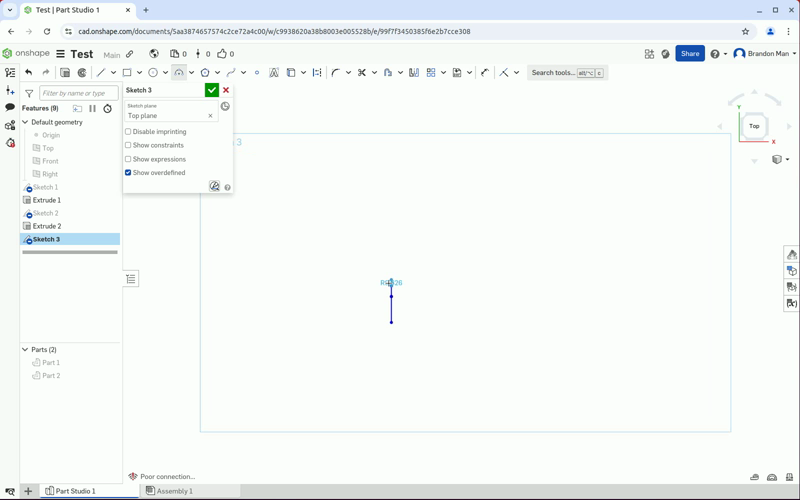
scroll(6)
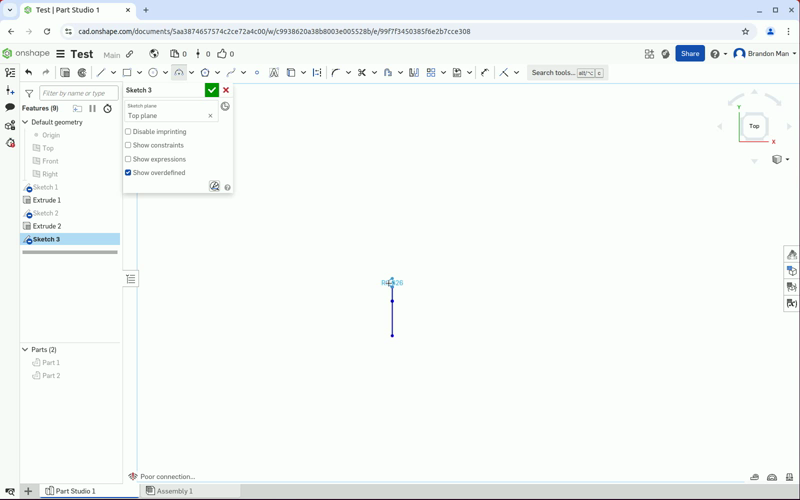
scroll(6)
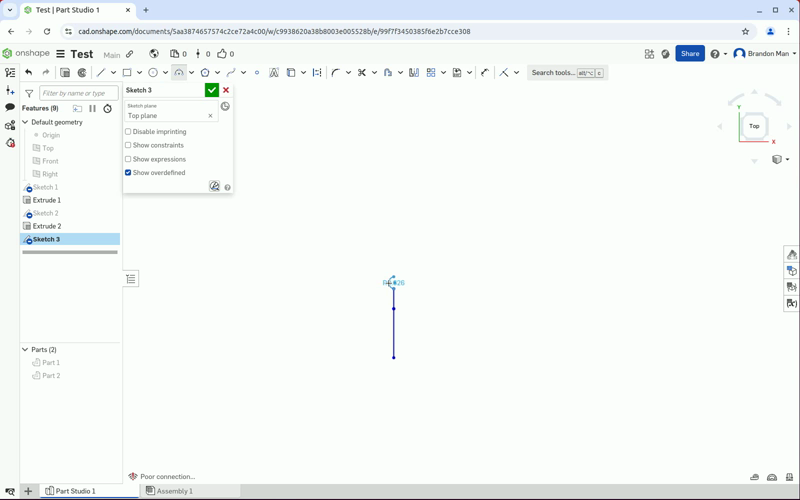
scroll(6)
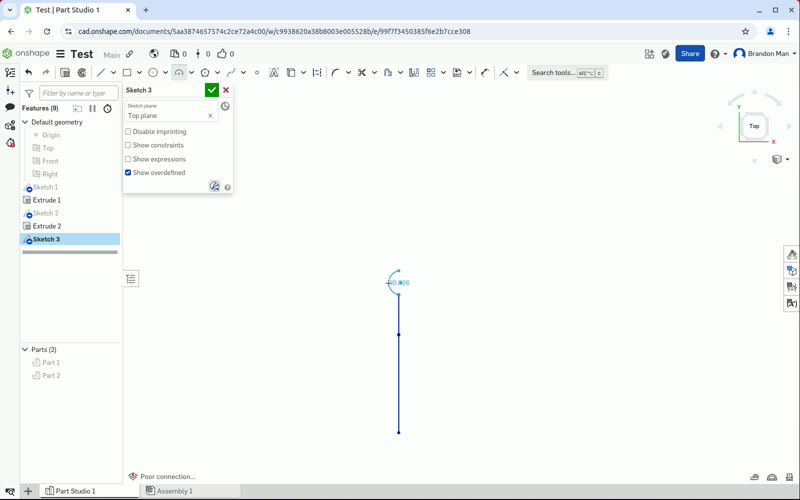
scroll(6)
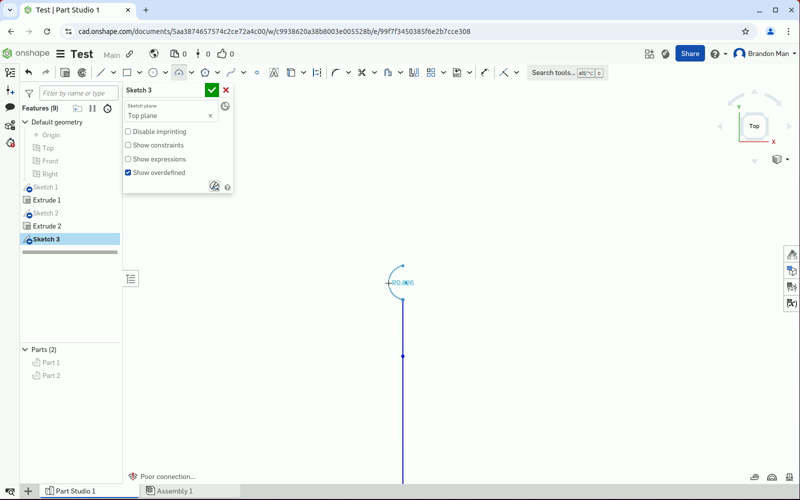
scroll(6)
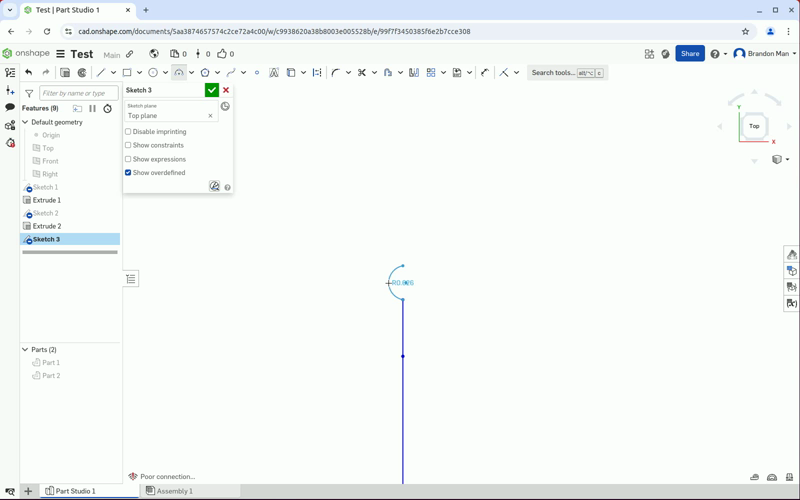
scroll(6)
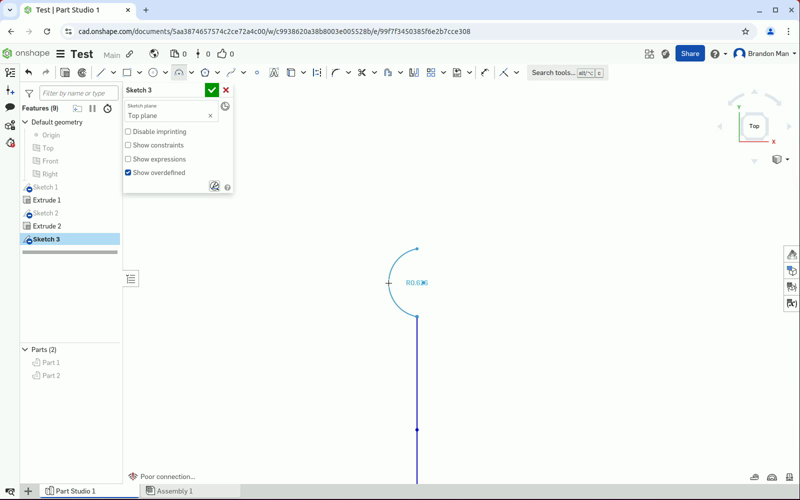
click(388, 282)
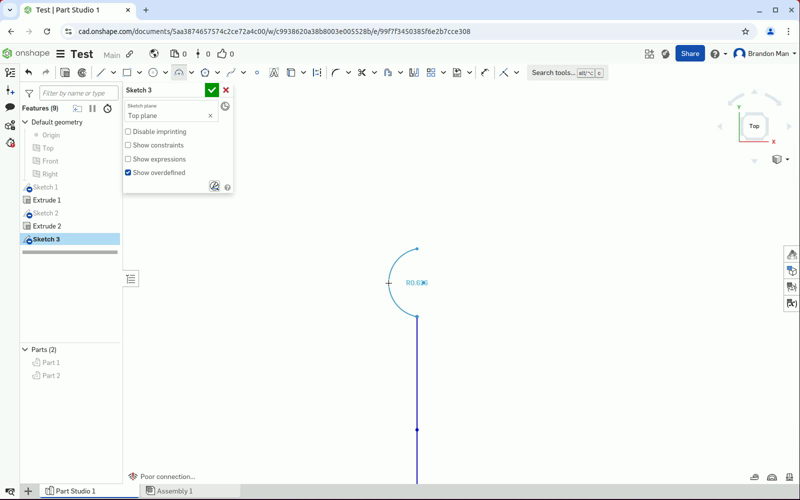
scroll(-6)
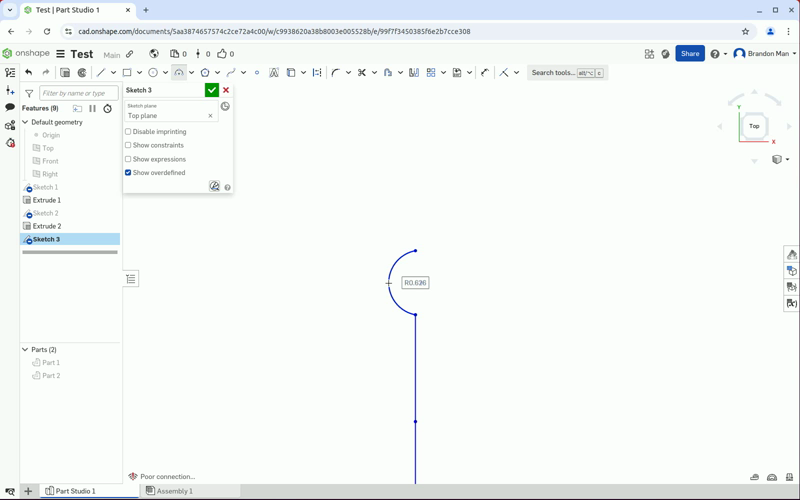
scroll(-6)
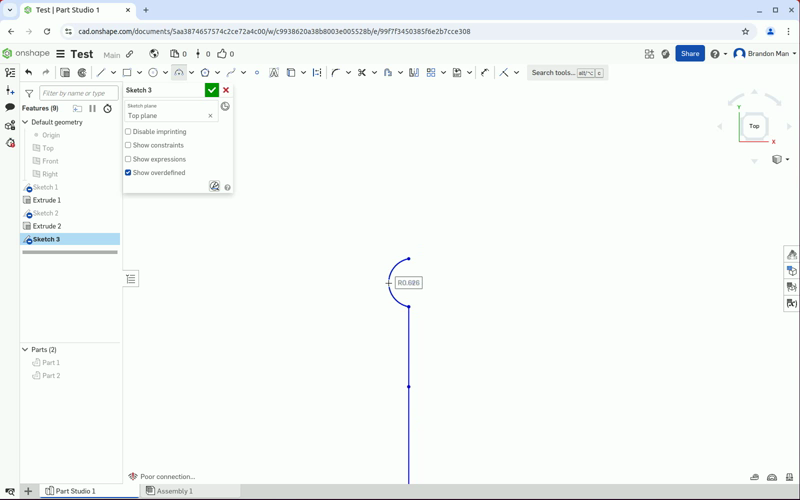
scroll(-6)
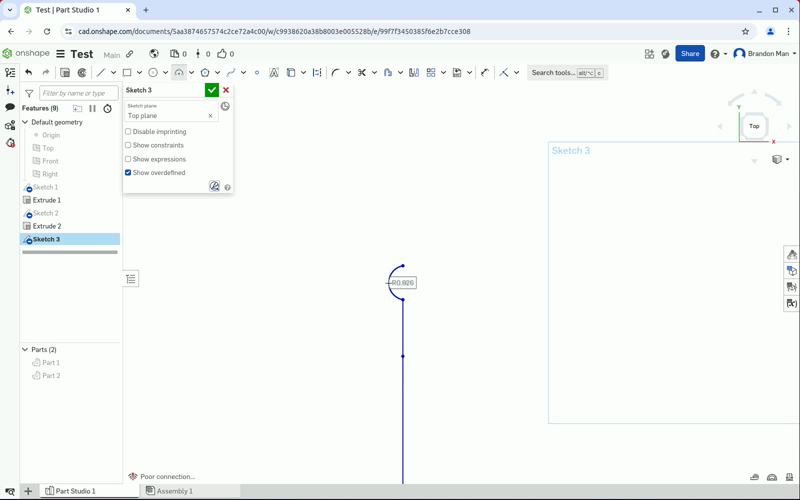
scroll(-6)
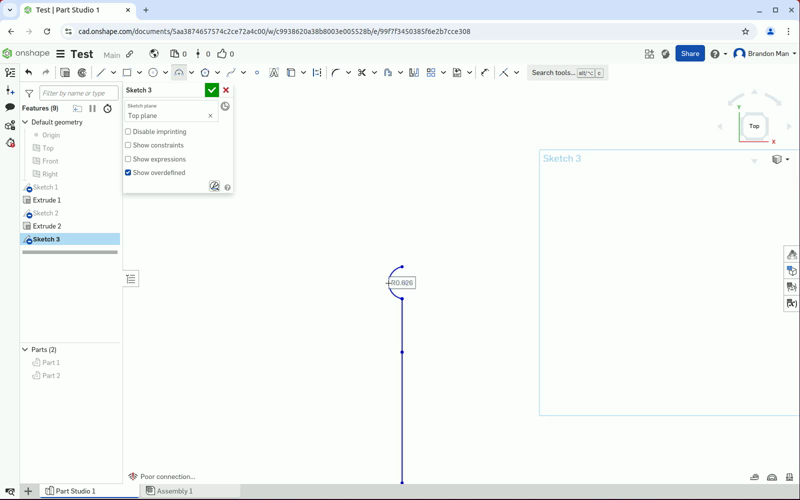
scroll(-6)
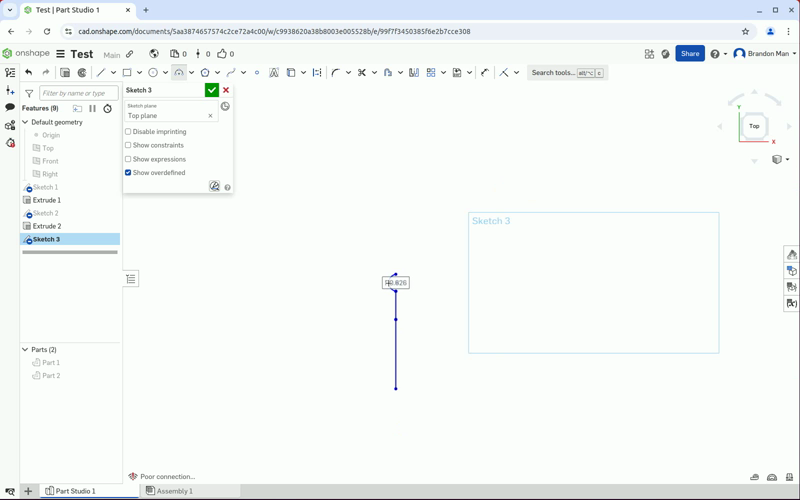
scroll(-6)
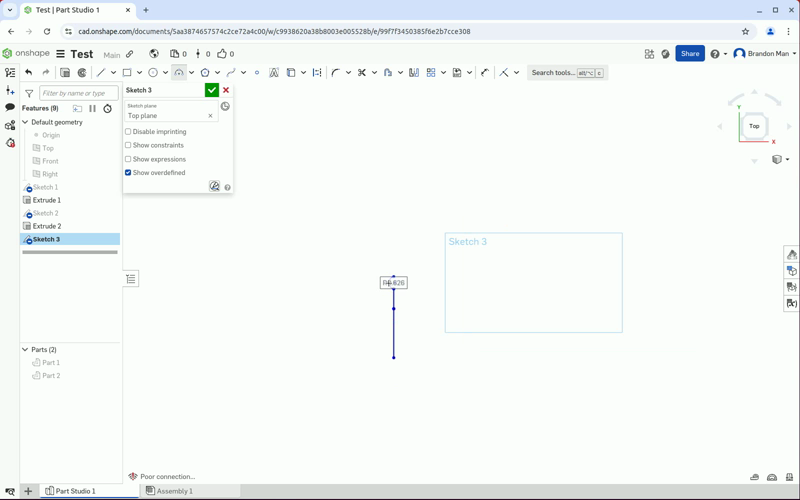
scroll(-6)
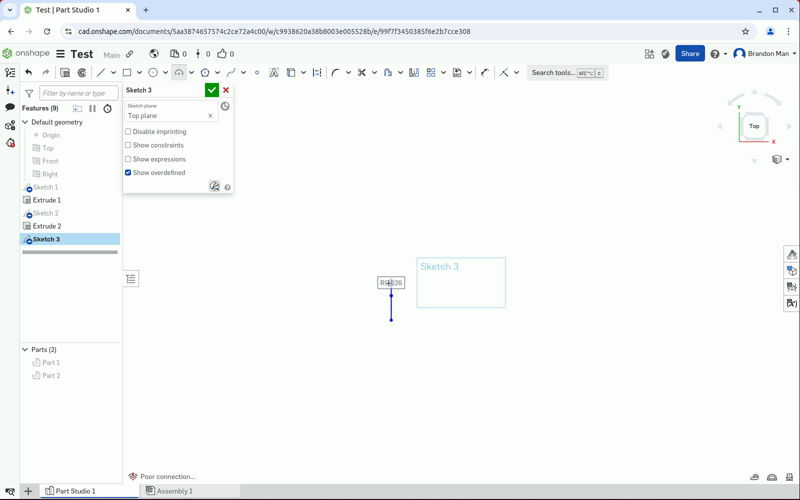
key_up(shift)
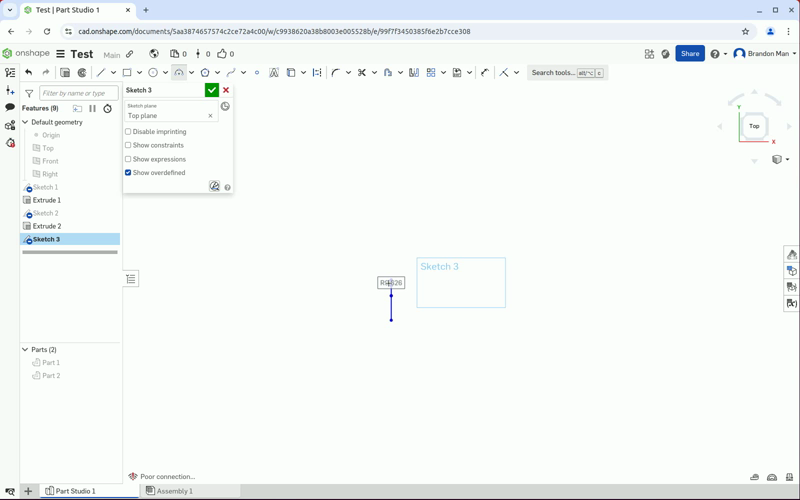
key(esc)
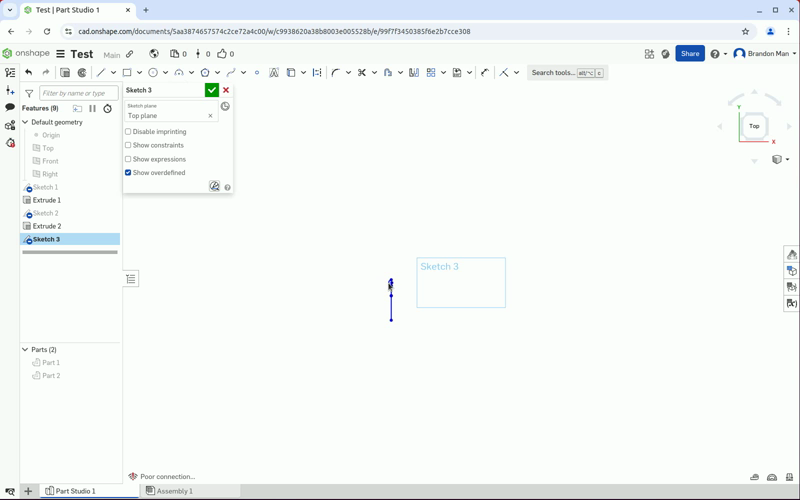
key(l)
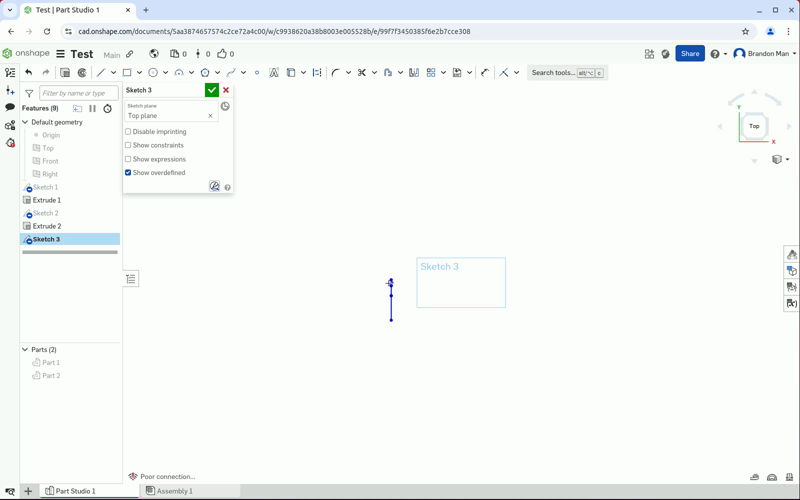
mouse_move(391, 279)
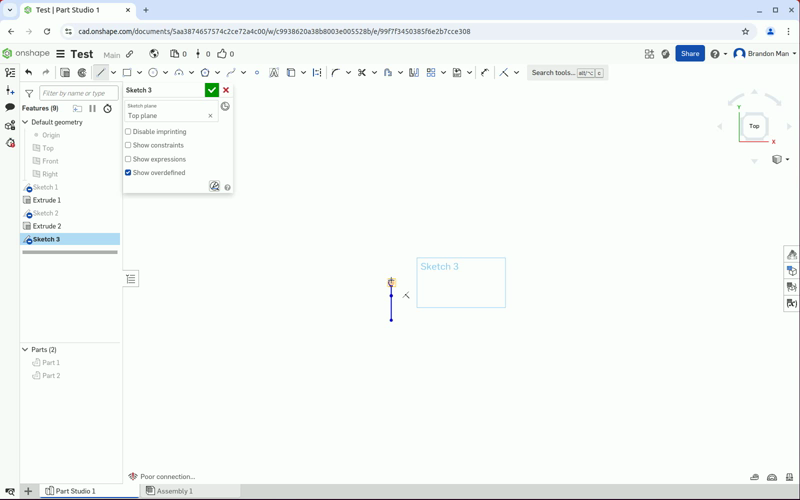
scroll(6)
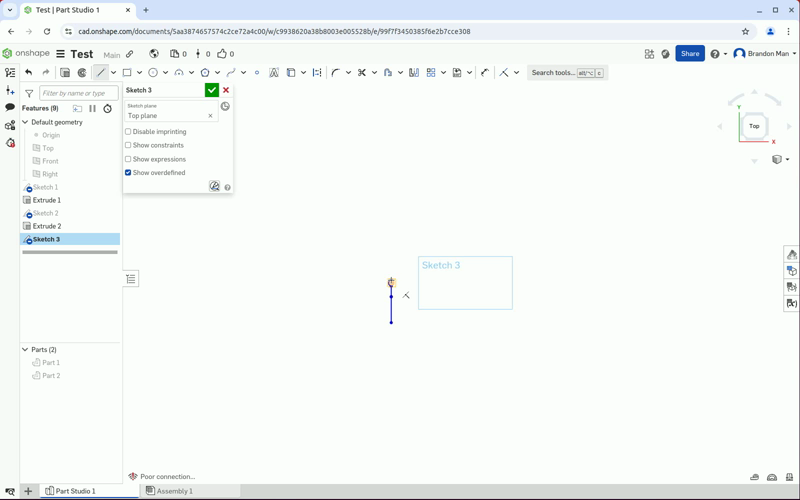
scroll(6)
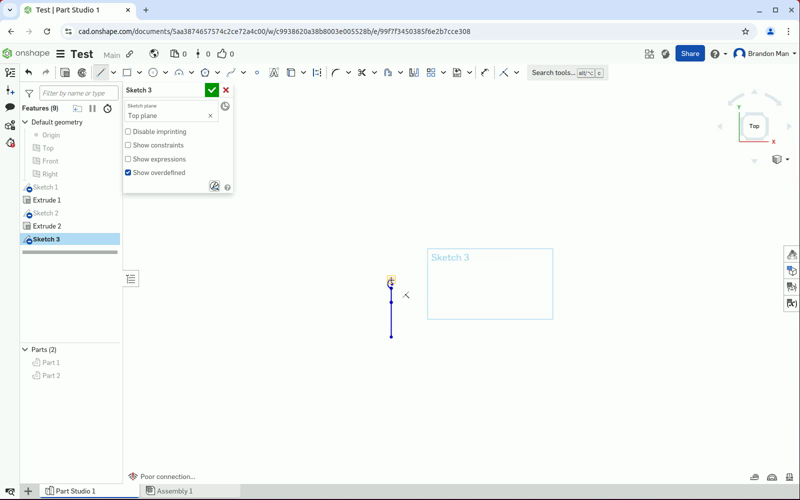
scroll(6)
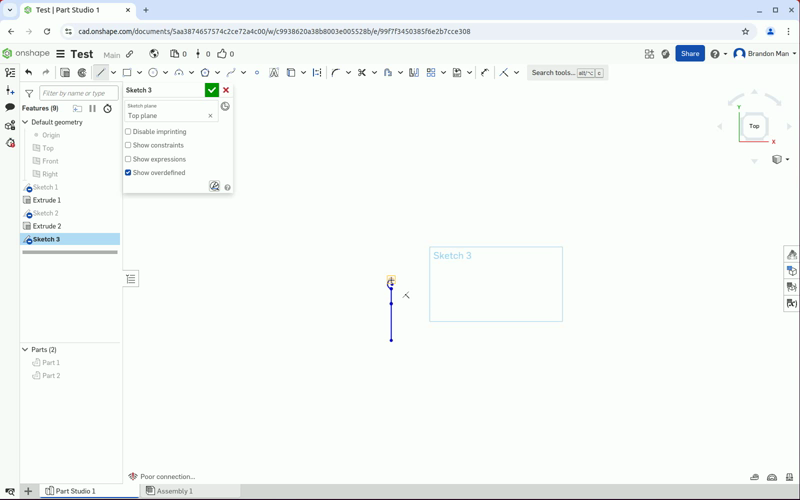
scroll(6)
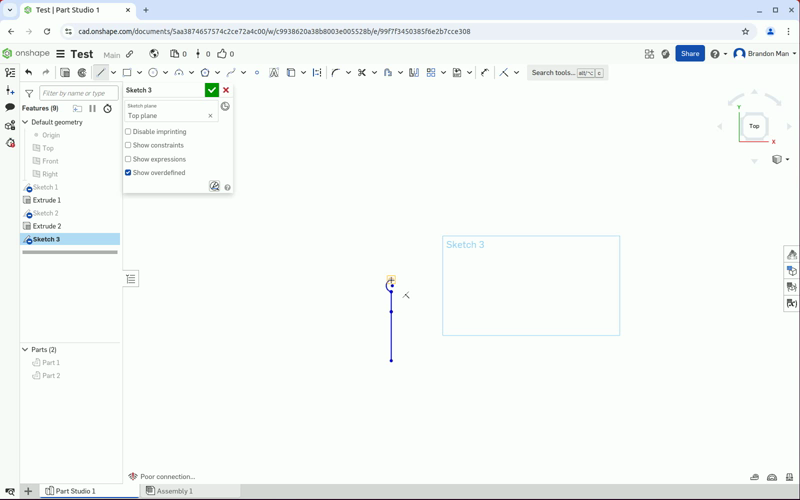
scroll(6)
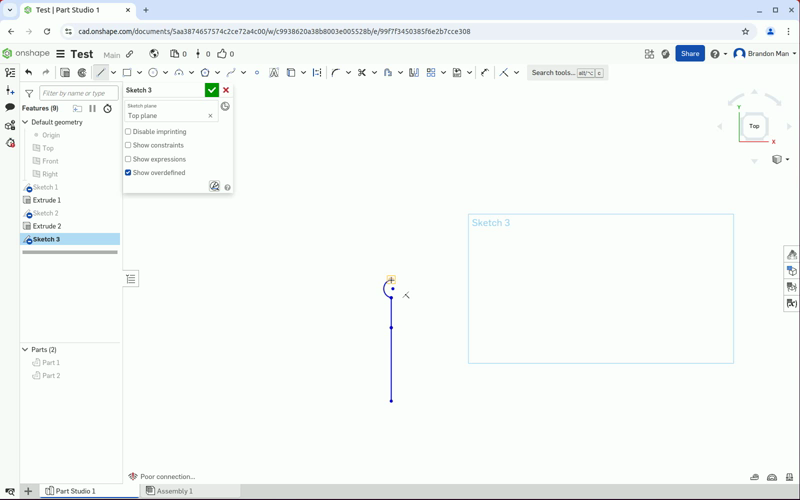
scroll(6)
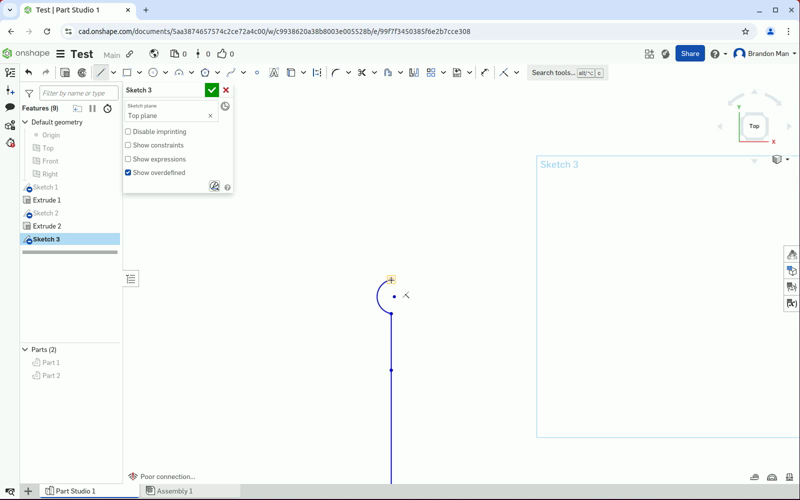
scroll(6)
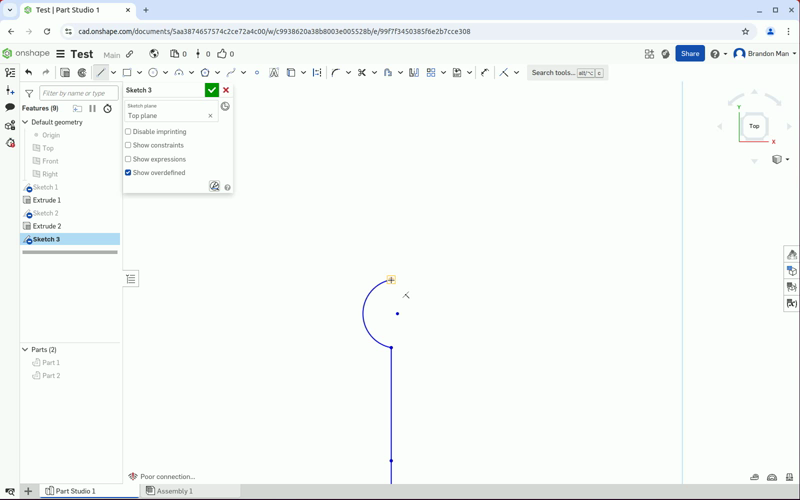
click(391, 279)
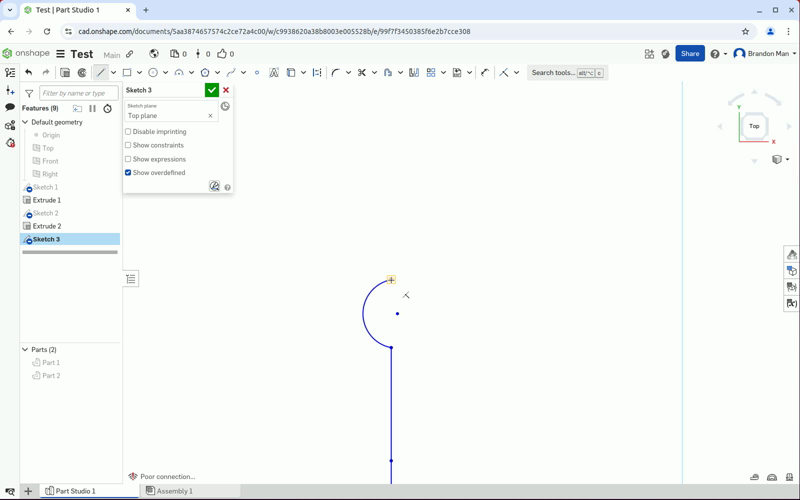
scroll(-6)
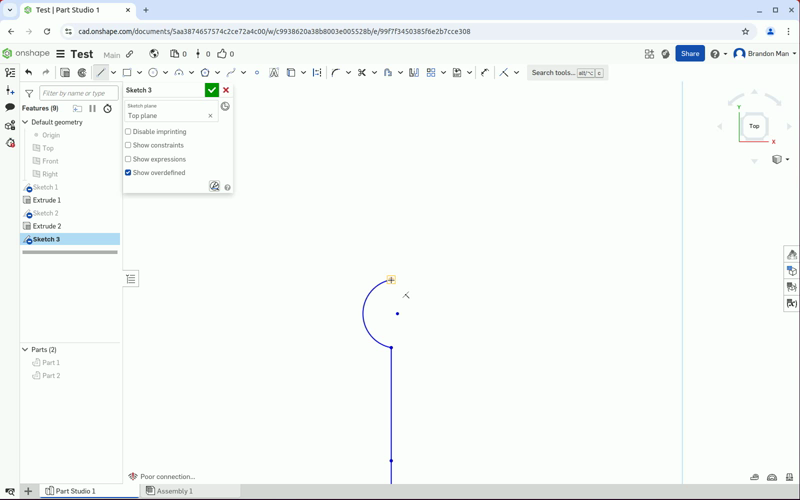
scroll(-6)
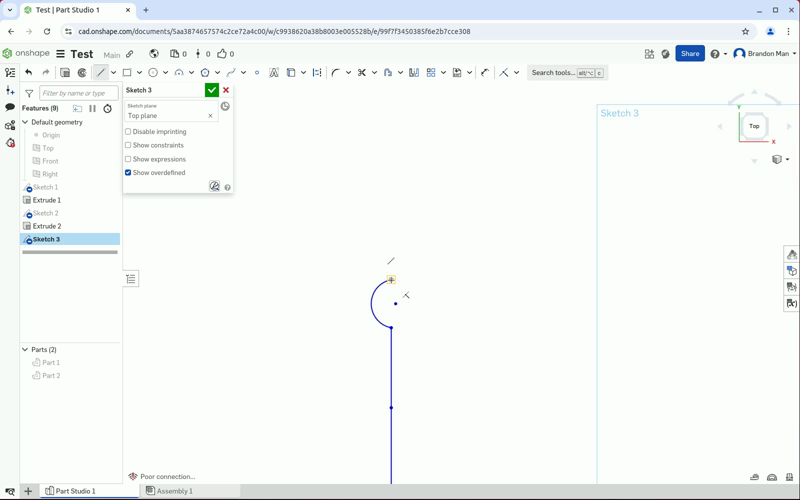
scroll(-6)
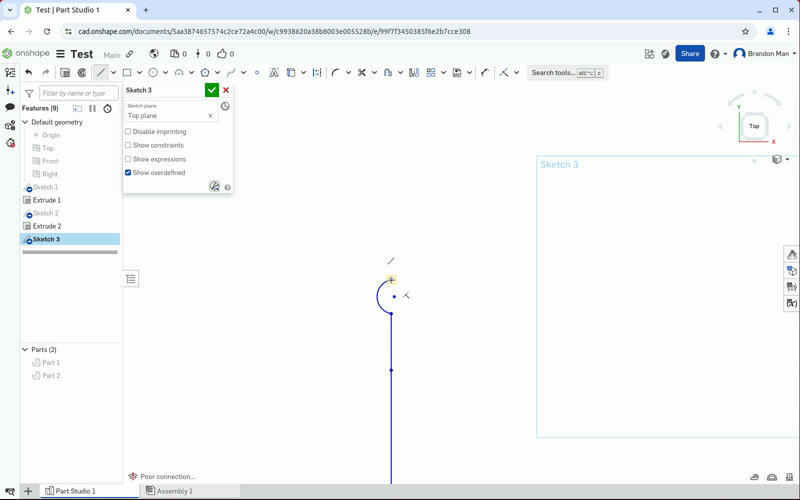
scroll(-6)
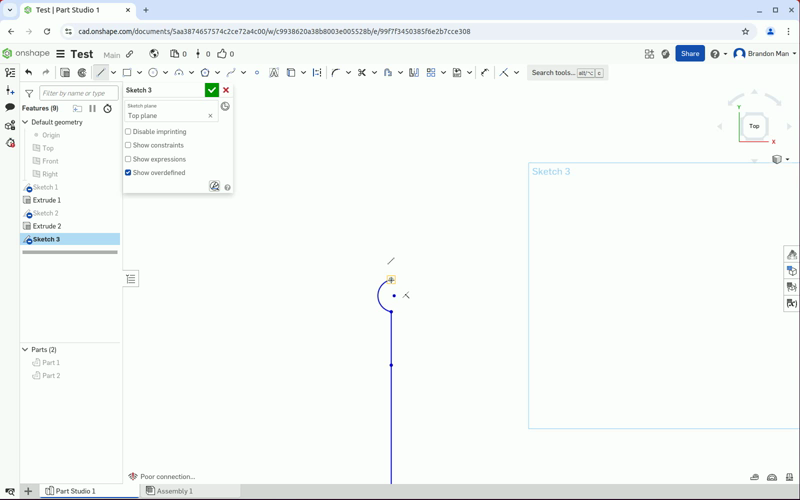
scroll(-6)
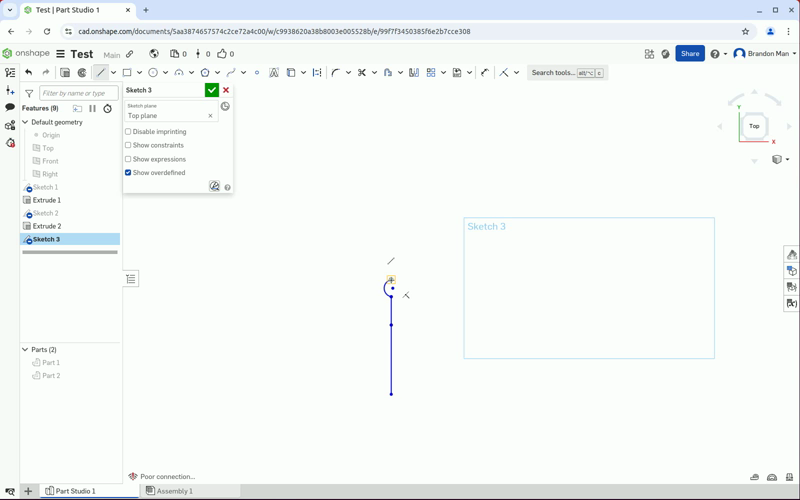
scroll(-6)
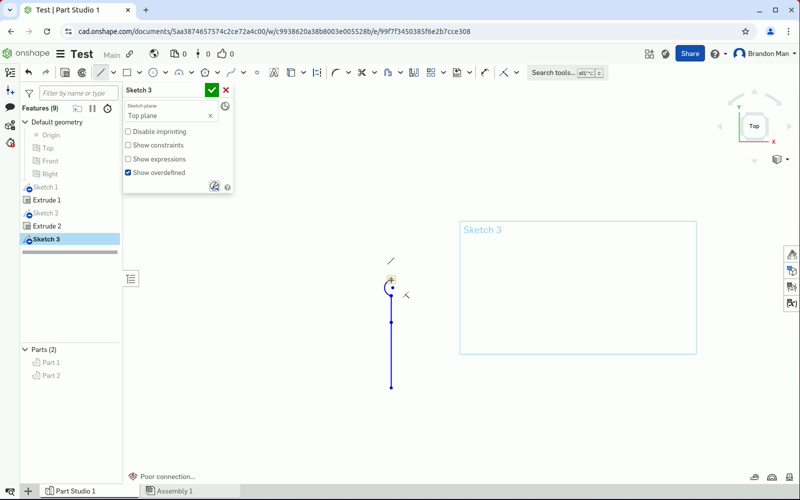
scroll(-6)
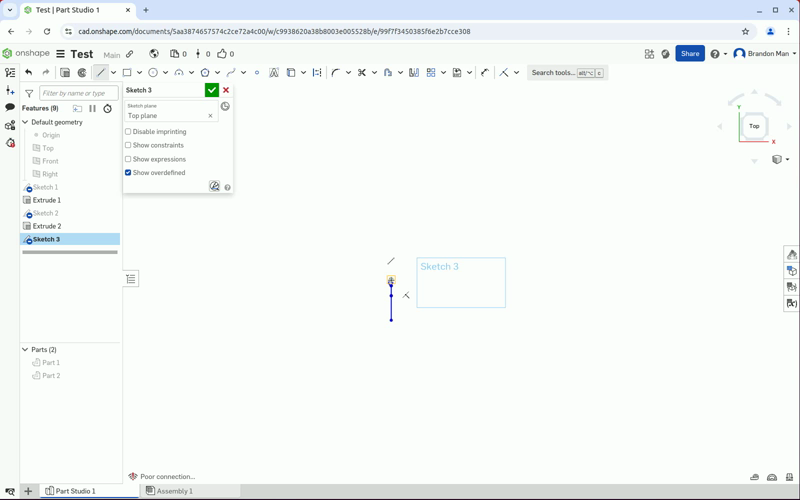
key_down(shift)
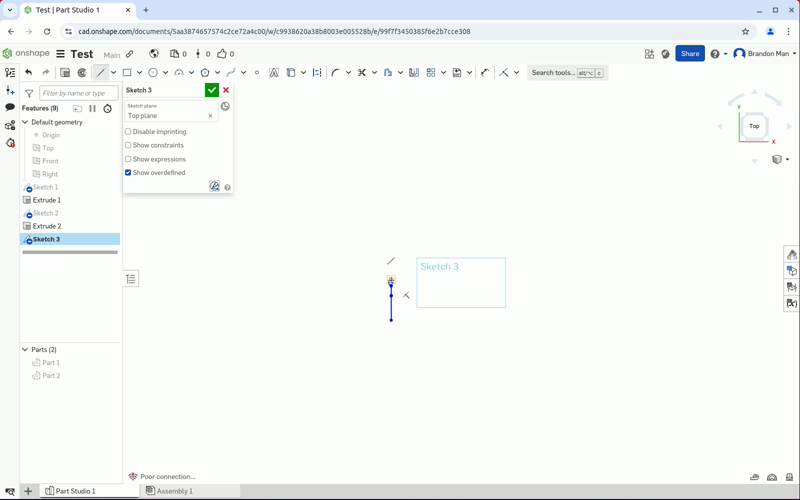
mouse_move(421, 279)
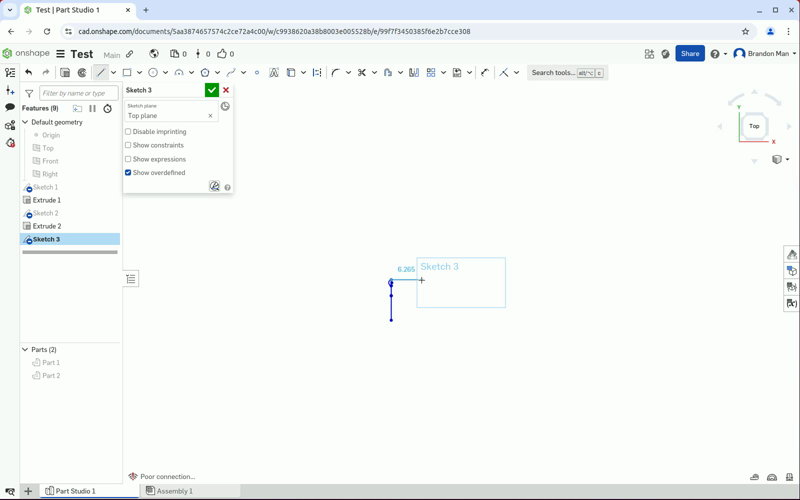
mouse_move(391, 269)
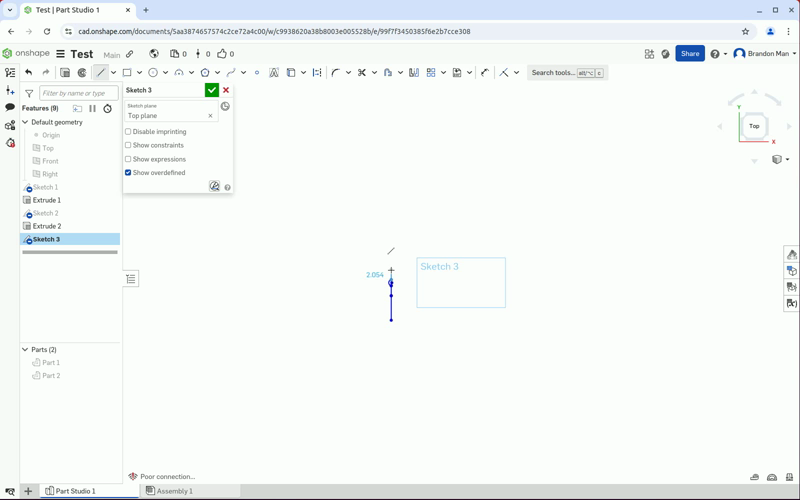
click(391, 269)
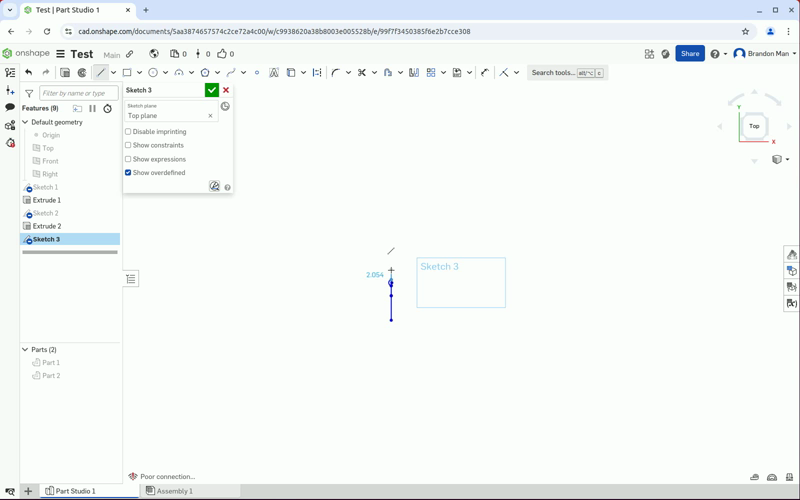
key_up(shift)
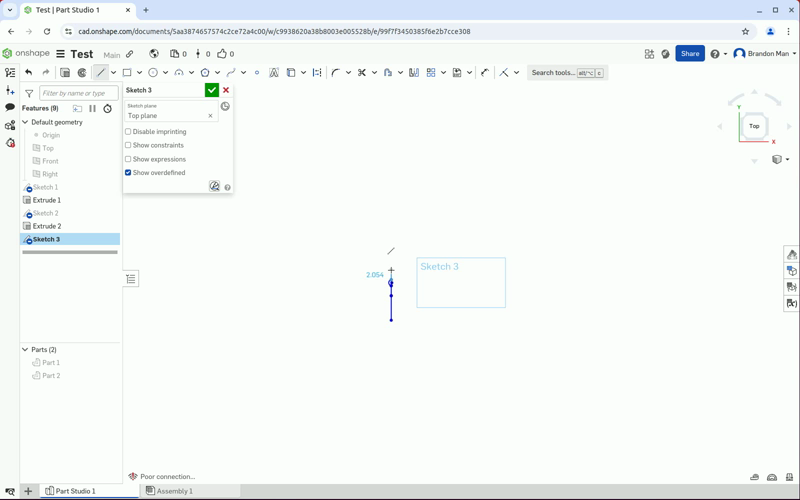
key_down(shift)
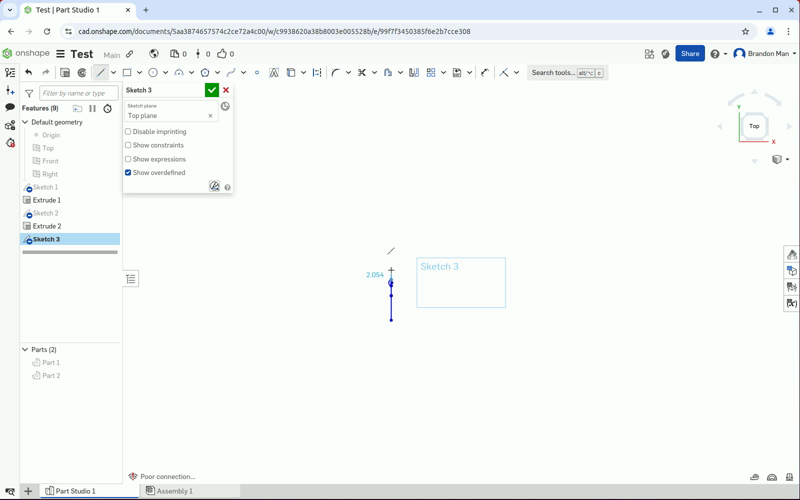
mouse_move(421, 269)
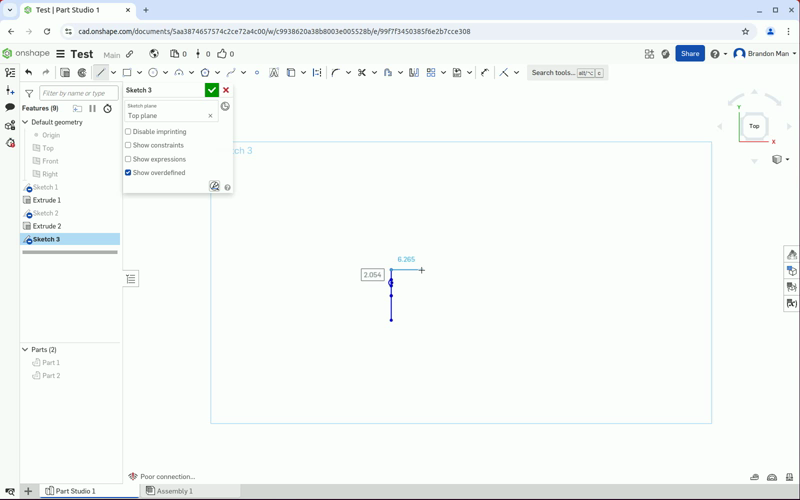
mouse_move(391, 245)
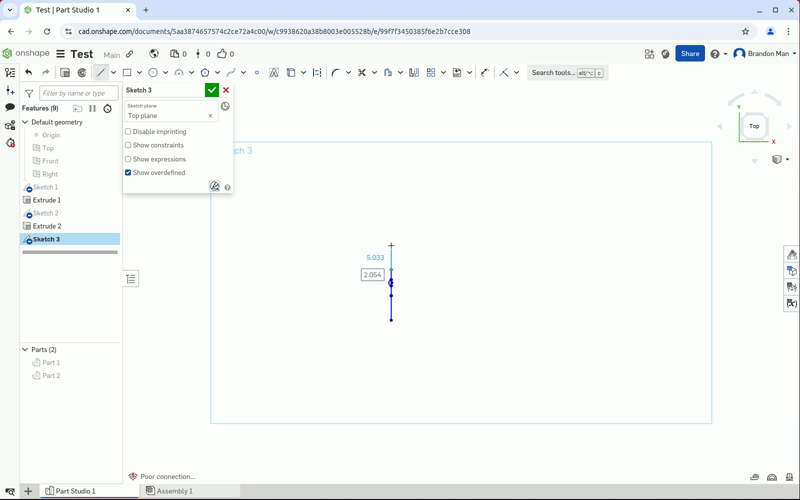
click(391, 245)
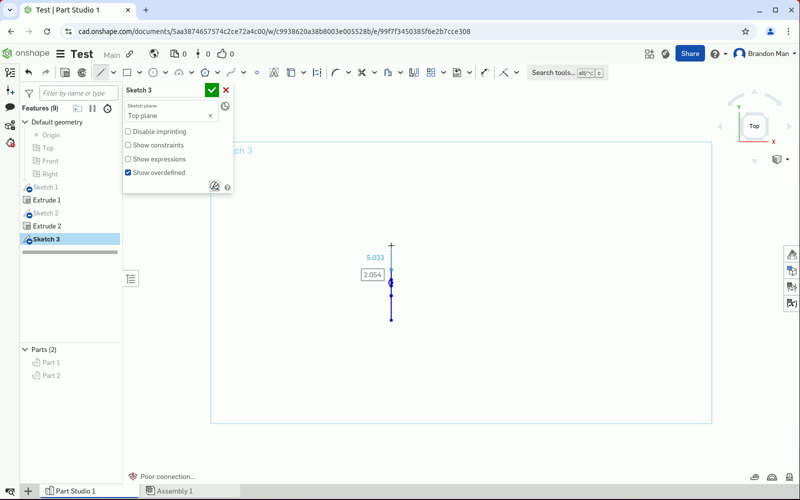
key_up(shift)
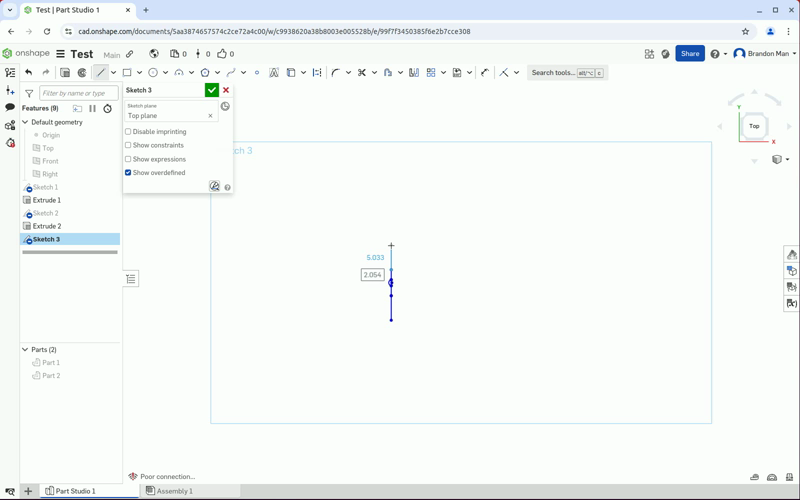
key(esc)
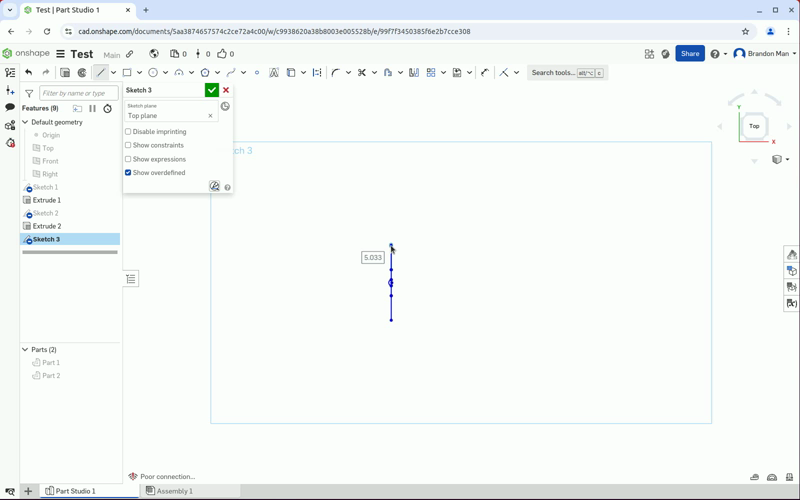
key(a)
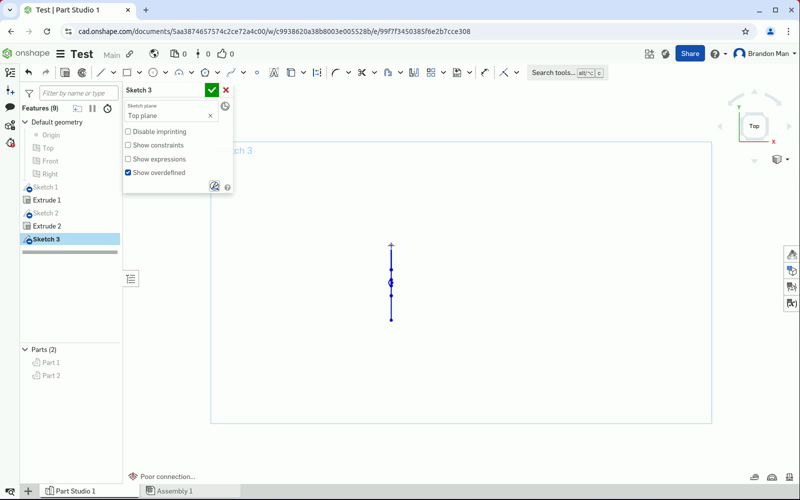
mouse_move(391, 245)
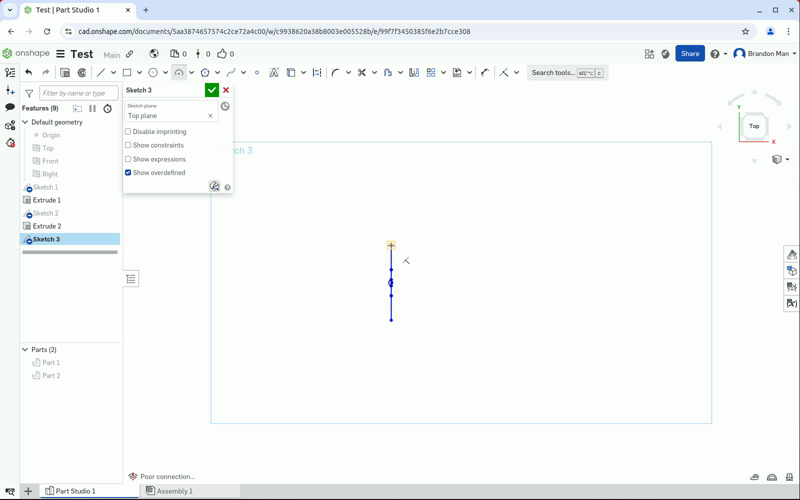
click(391, 245)
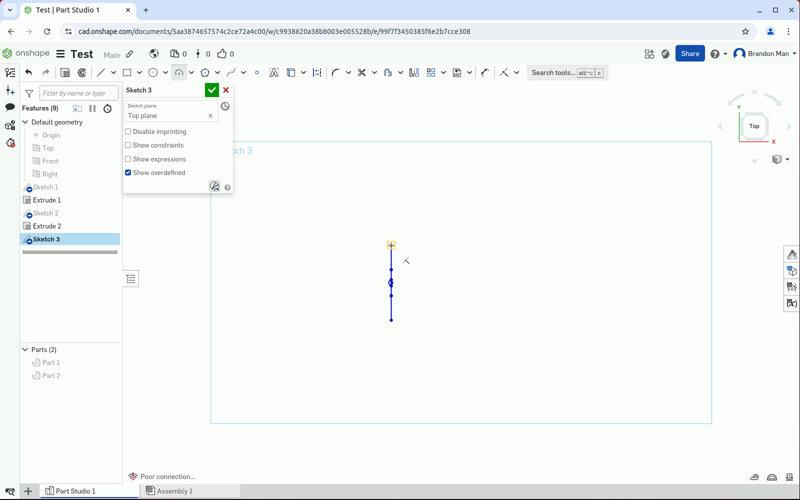
mouse_move(391, 320)
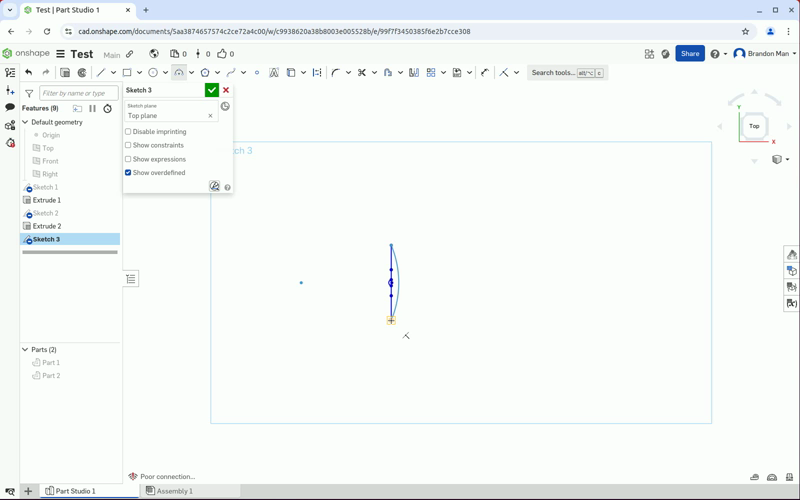
click(391, 320)
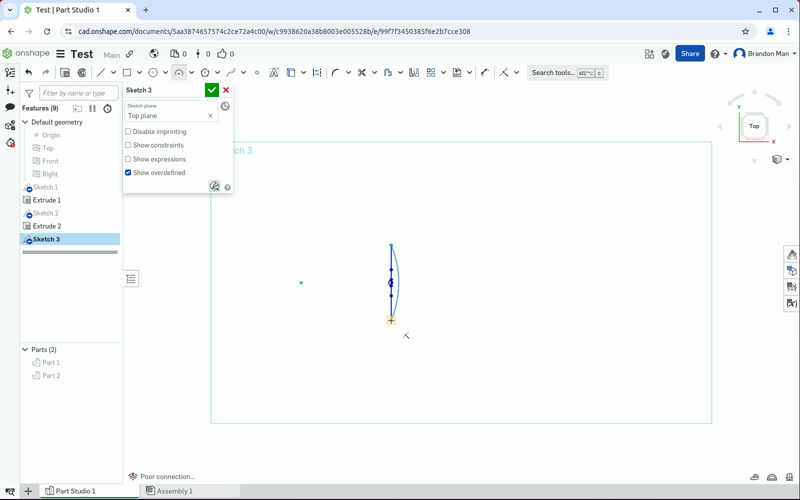
key_down(shift)
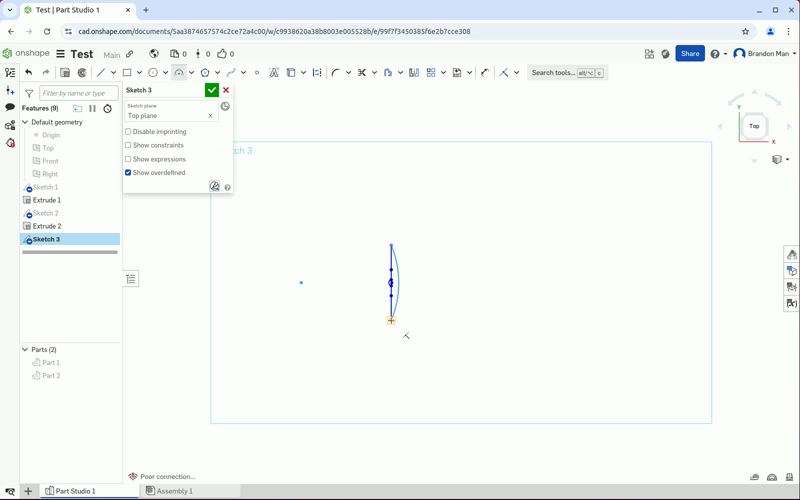
mouse_move(353, 282)
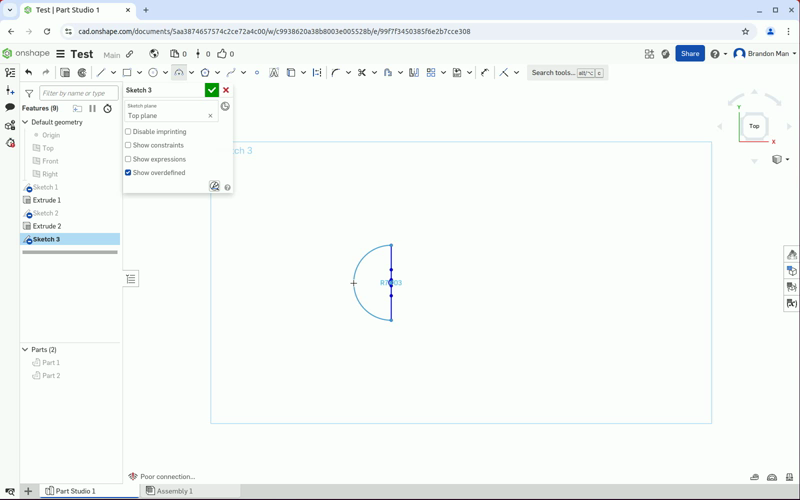
click(353, 282)
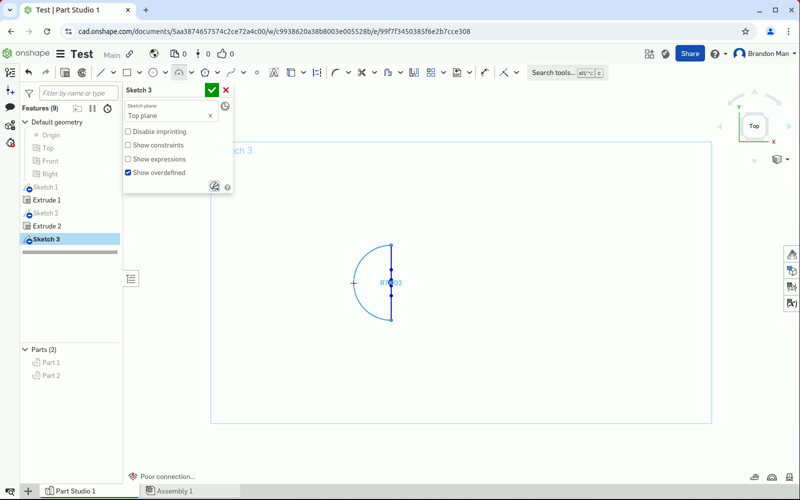
key_up(shift)
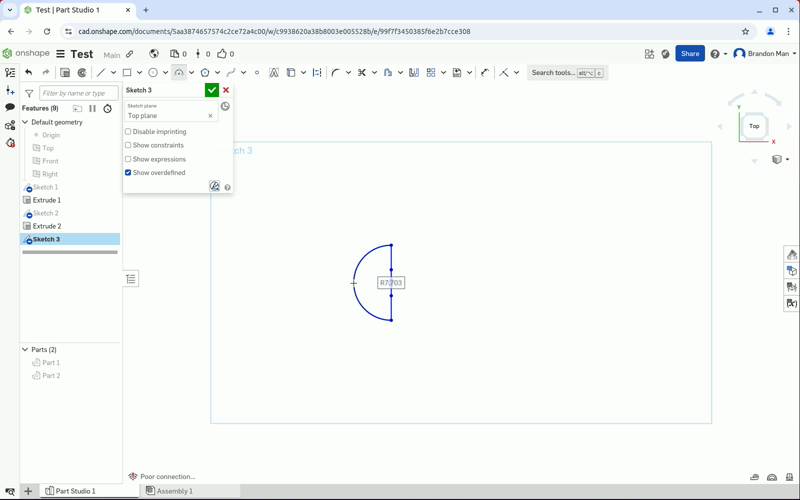
key(esc)
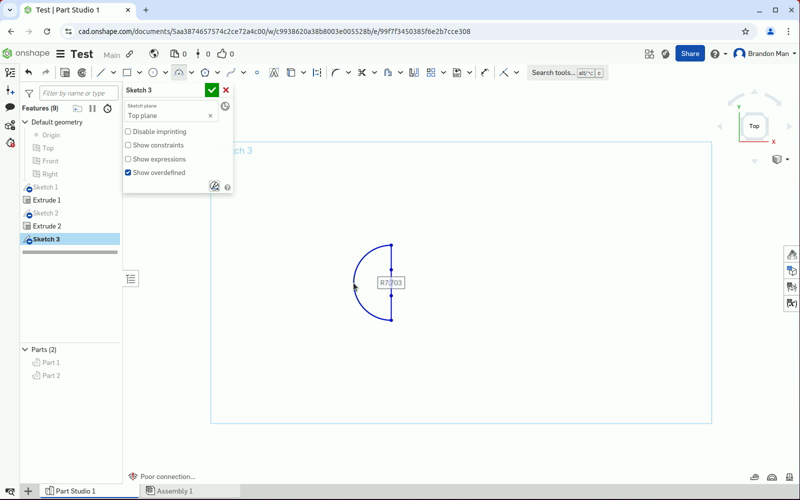
mouse_move(372, 312)
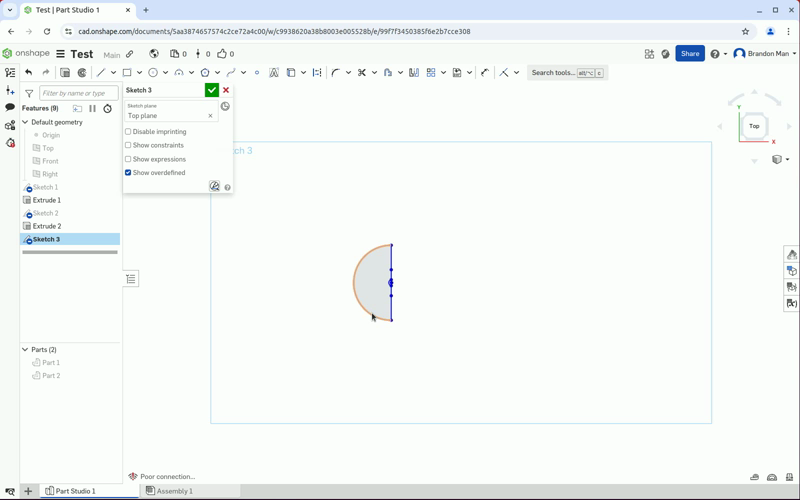
scroll(6)
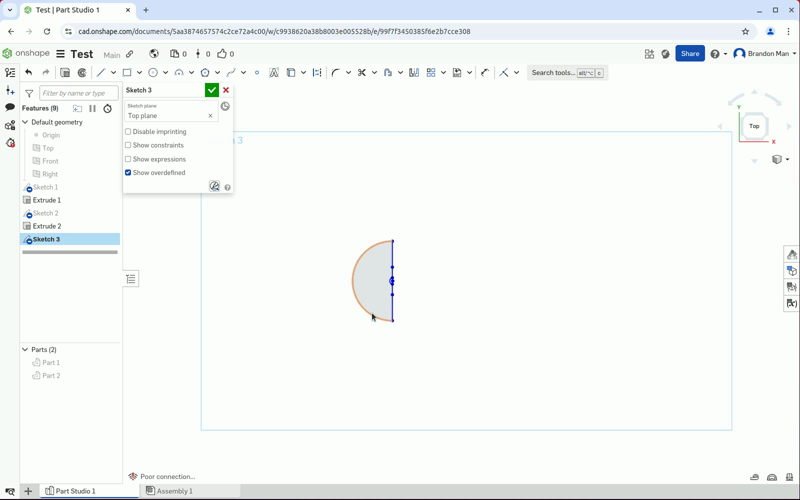
scroll(6)
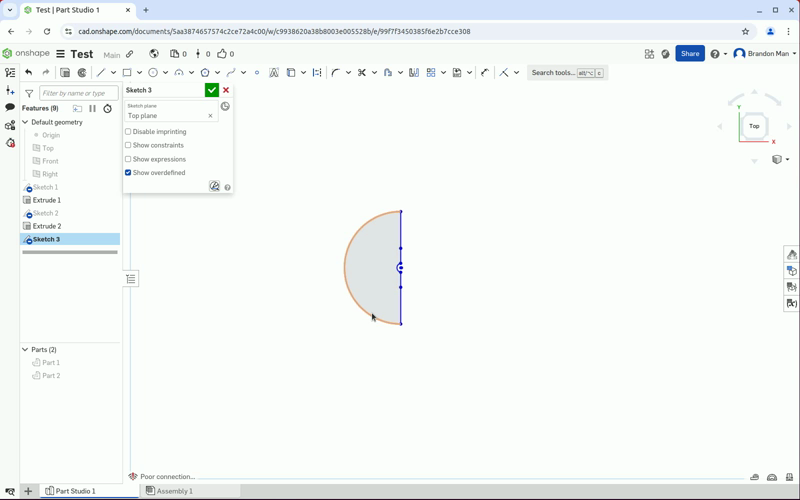
scroll(6)
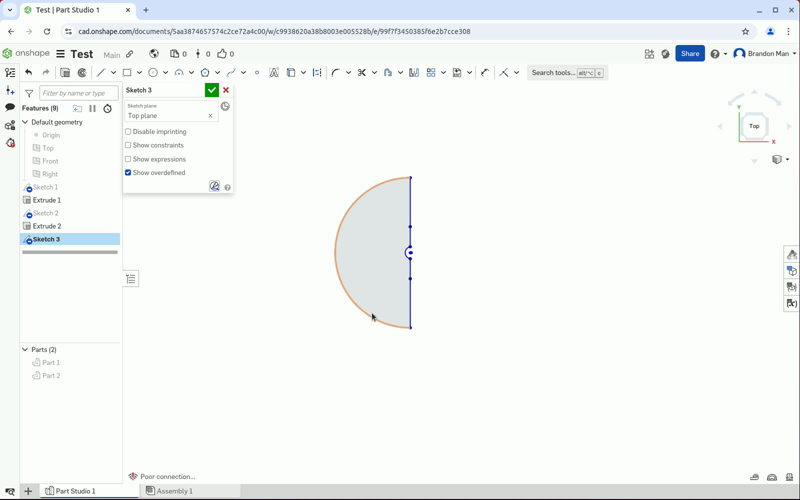
scroll(6)
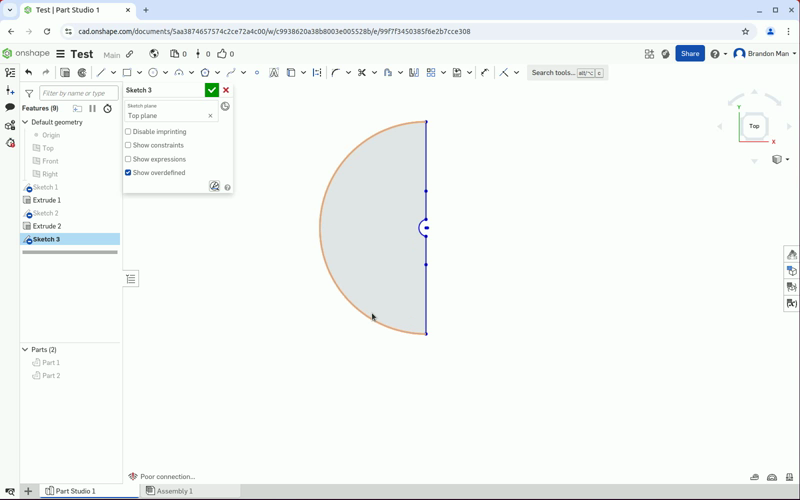
scroll(6)
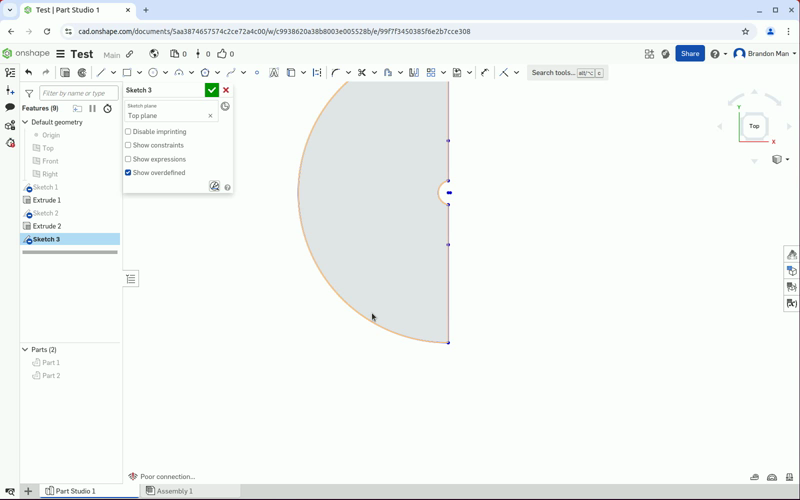
scroll(6)
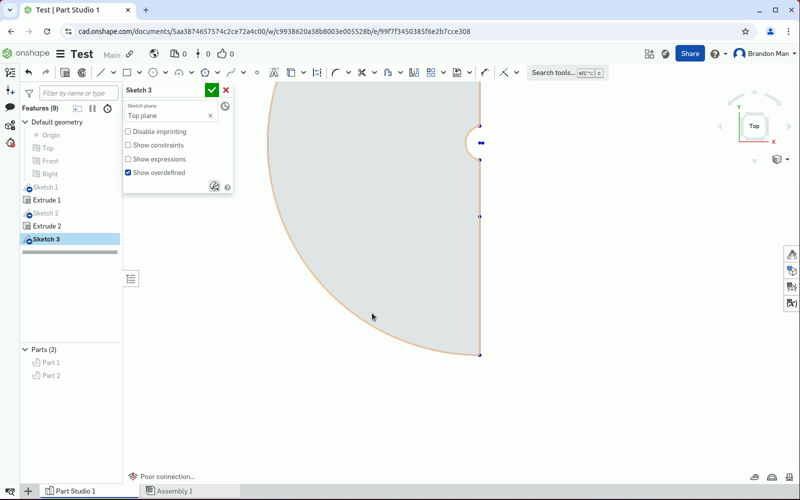
scroll(6)
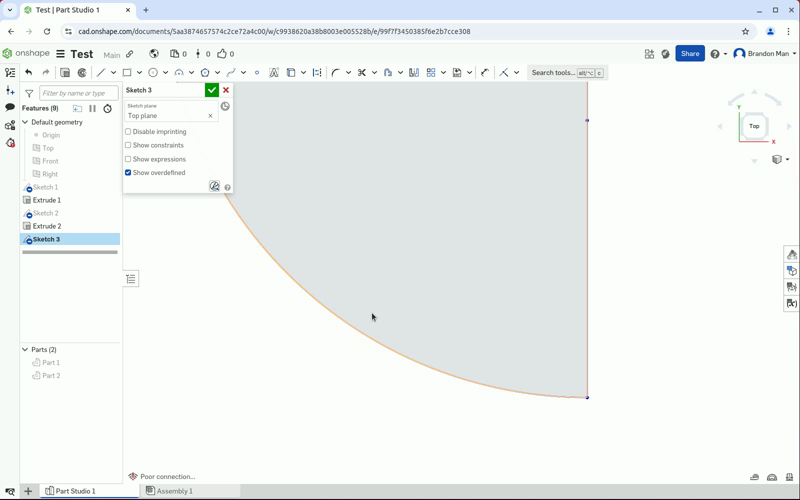
click(372, 312)
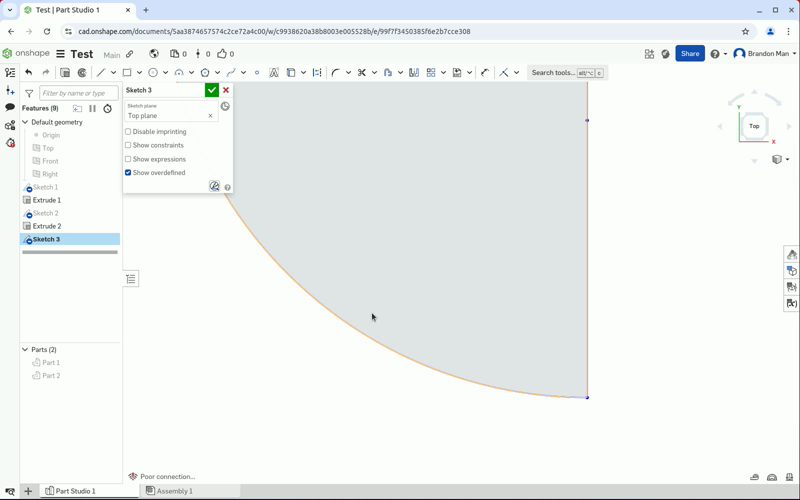
scroll(-6)
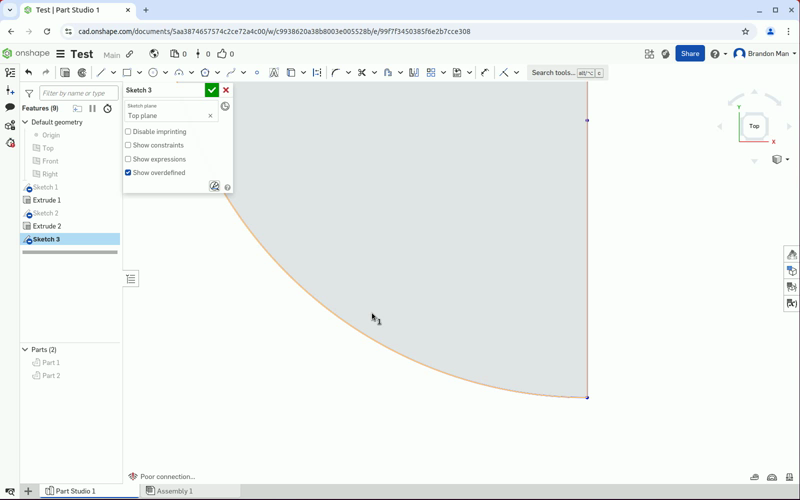
scroll(-6)
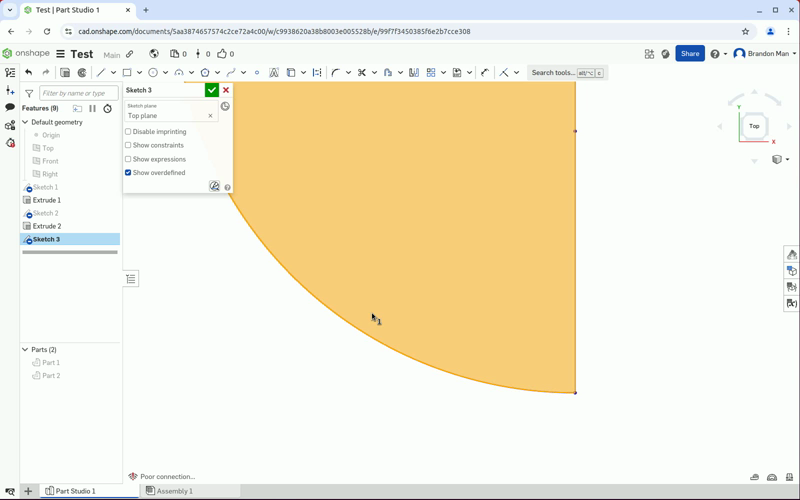
scroll(-6)
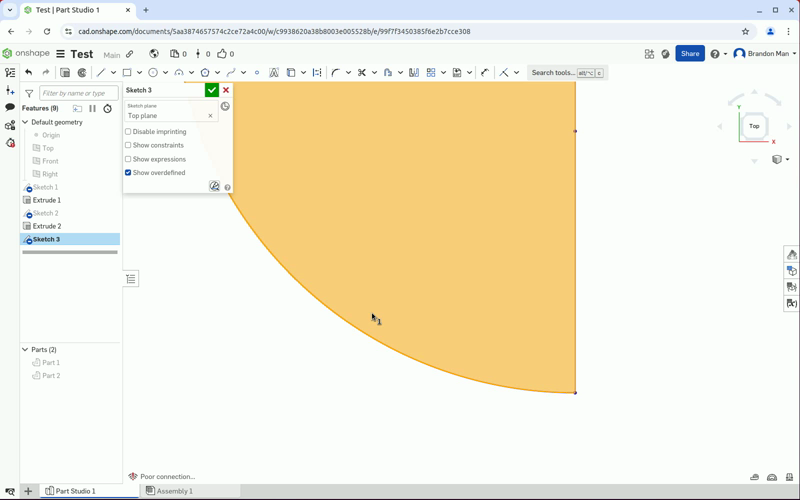
scroll(-6)
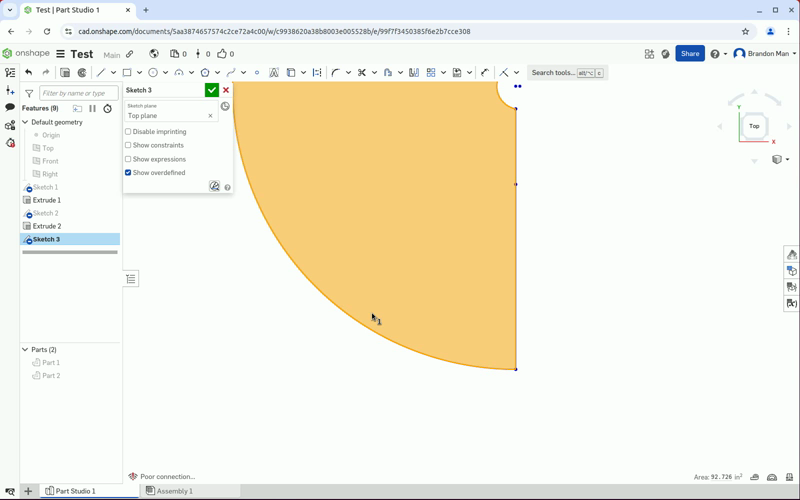
scroll(-6)
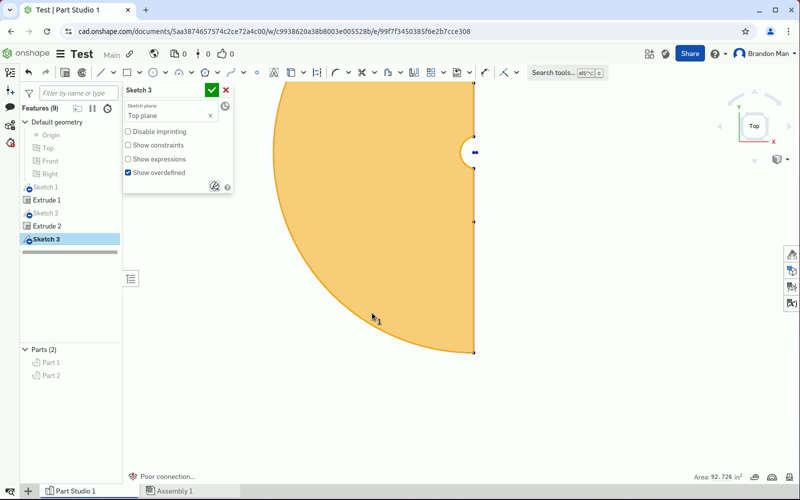
scroll(-6)
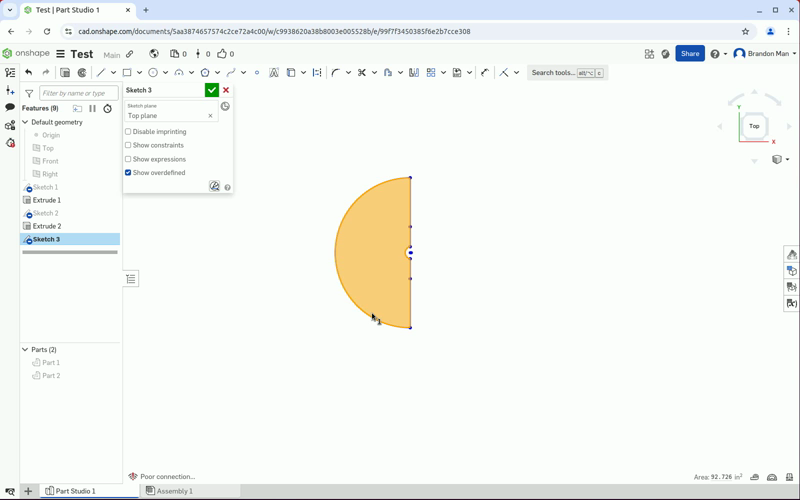
scroll(-6)
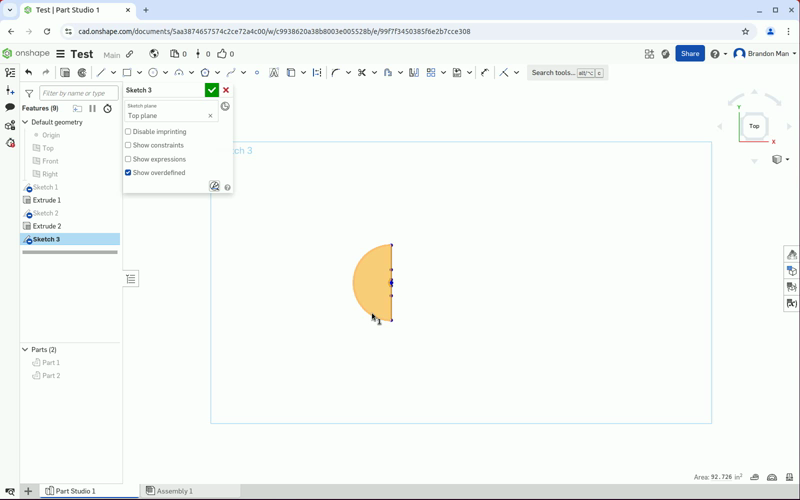
mouse_move(73, 352)
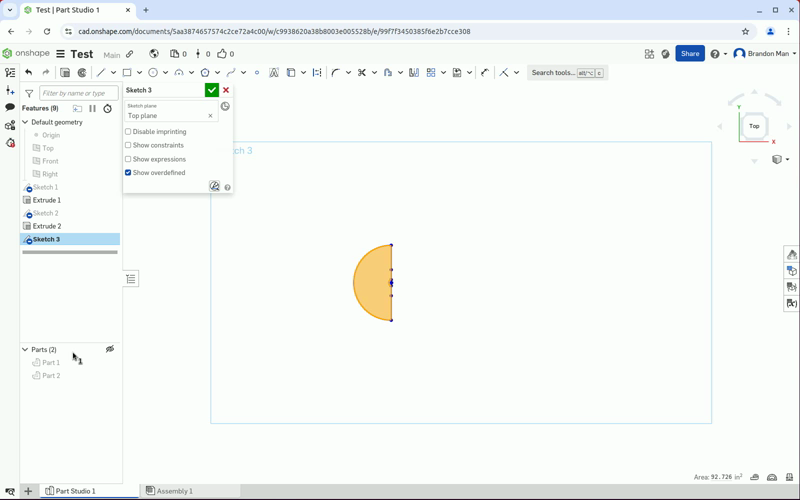
key(shift+y)
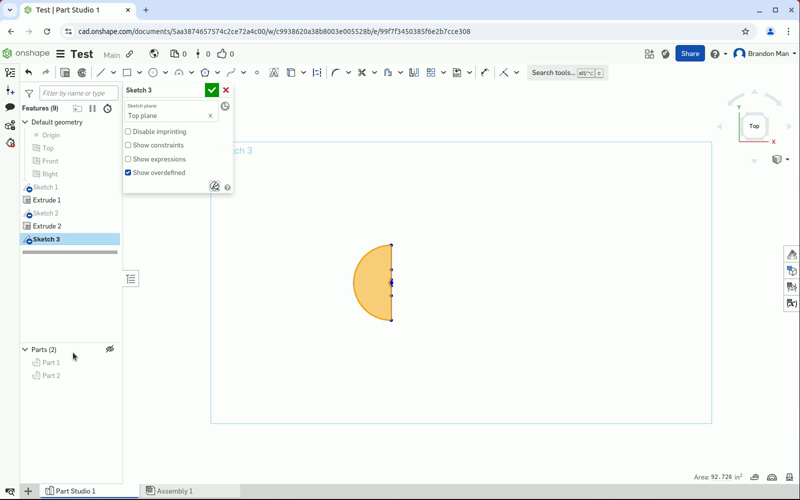
key(shift+e)
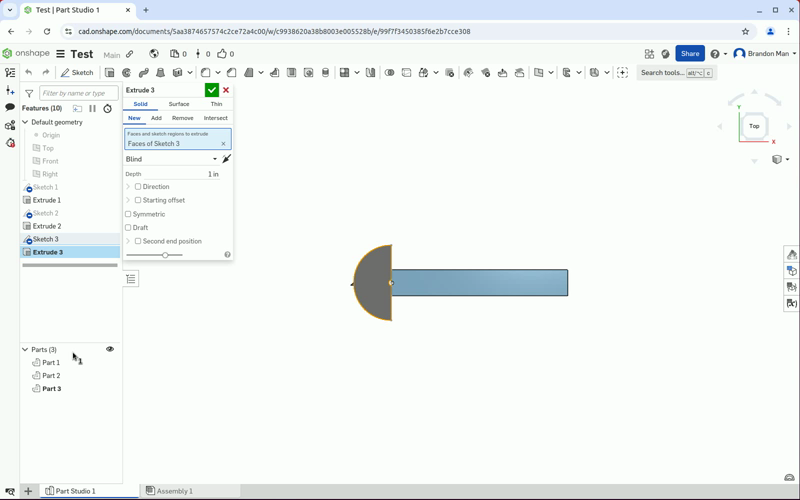
mouse_move(143, 106)
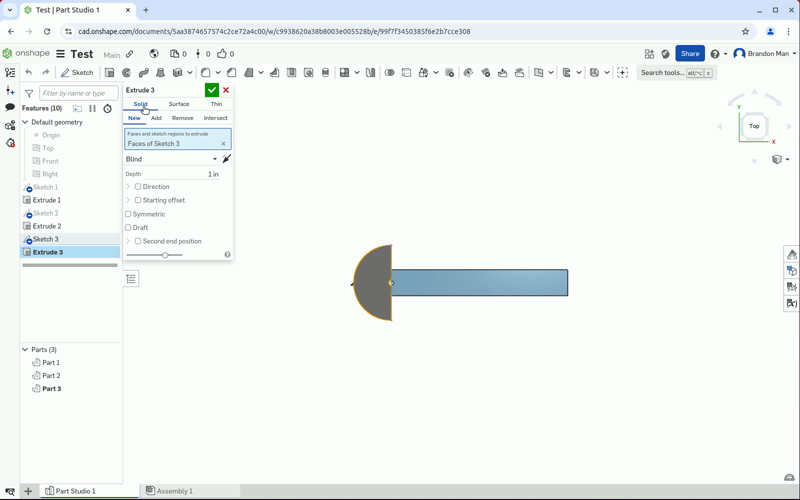
click(143, 106)
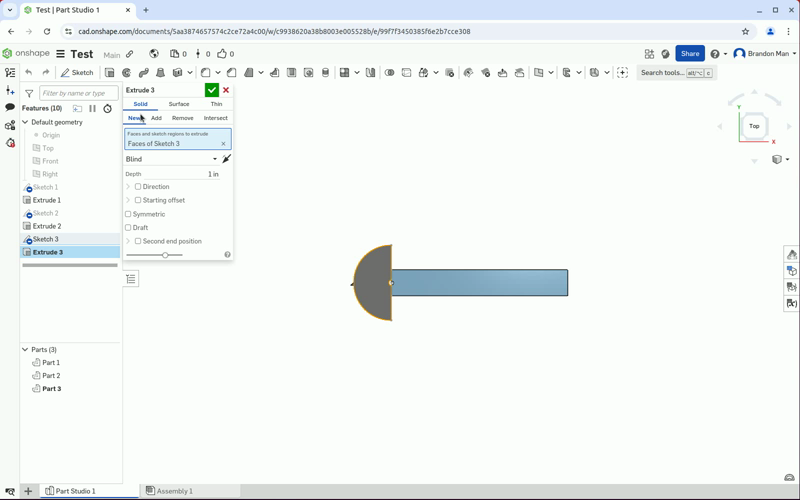
mouse_move(137, 120)
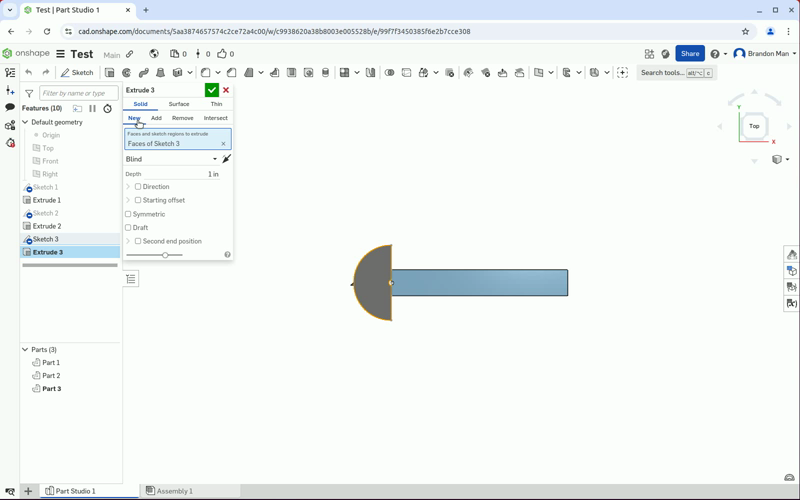
click(137, 120)
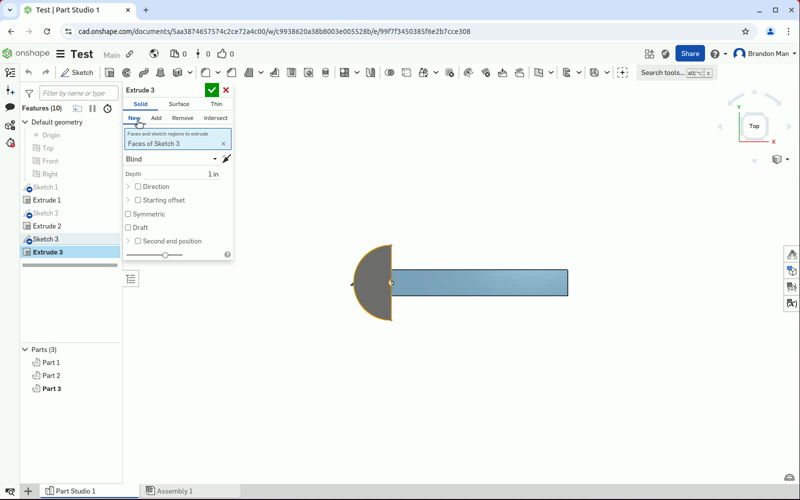
key(tab, 4)
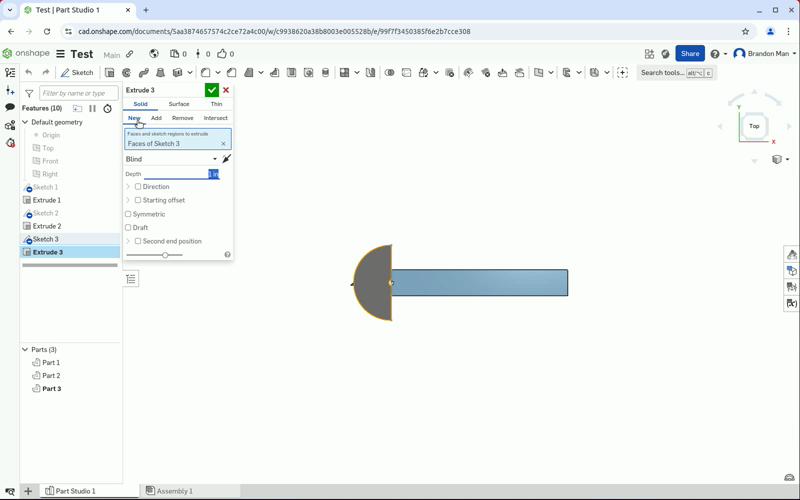
text(0.481)
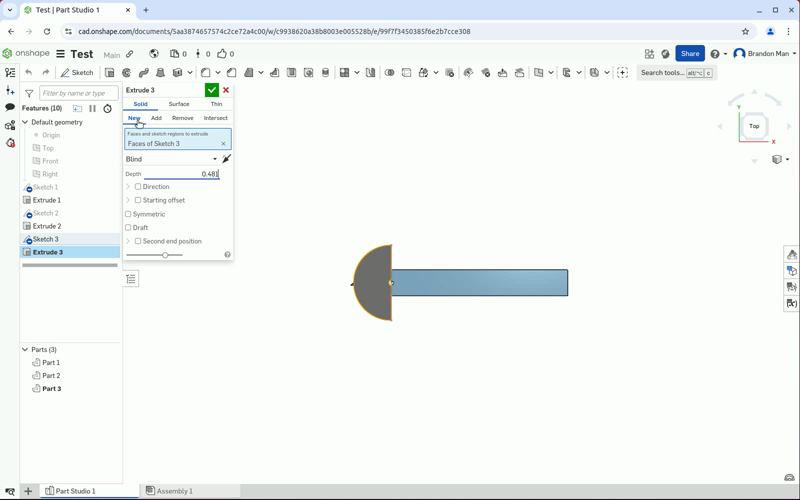
key(enter)
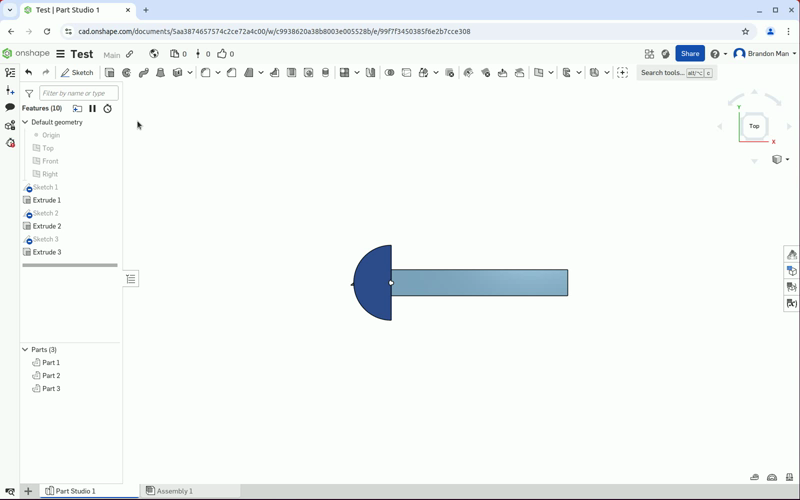
key(shift+h)
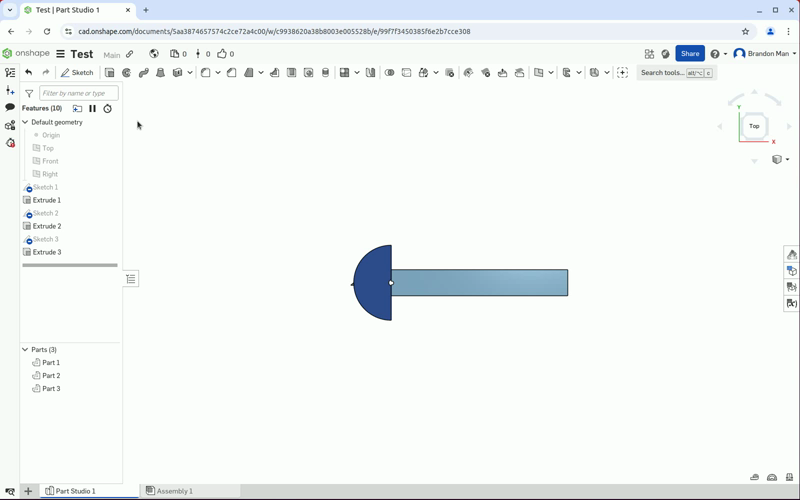
key(shift+h)
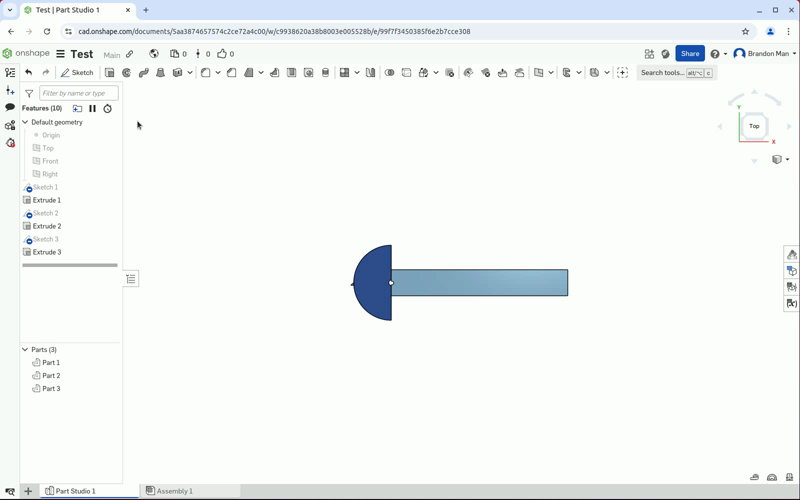
mouse_move(73, 189)
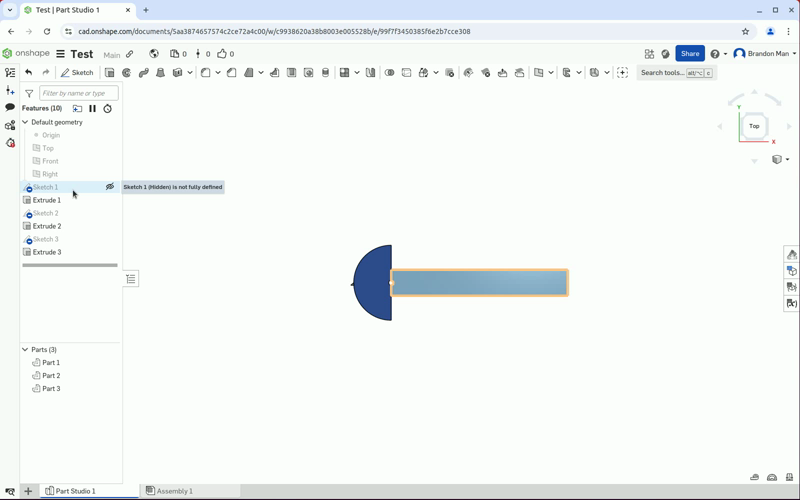
click(73, 189)
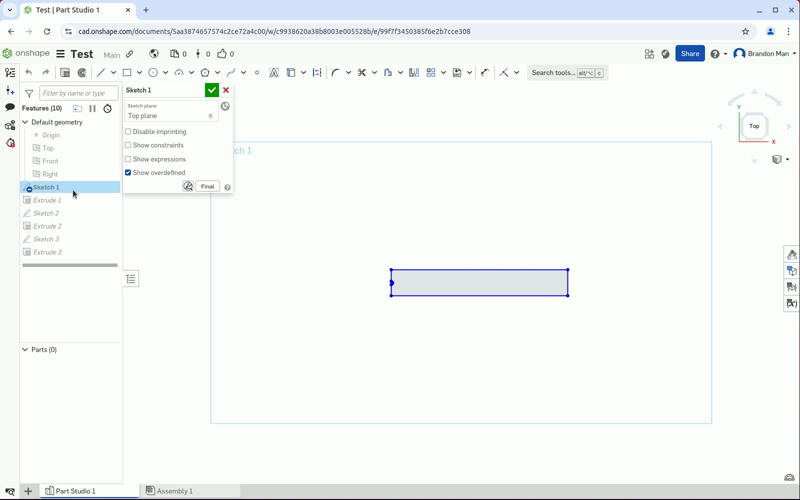
mouse_move(229, 92)
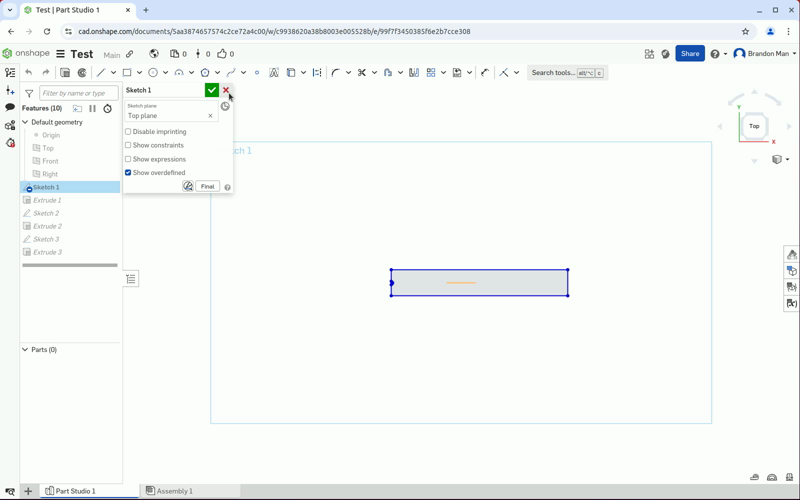
click(229, 92)
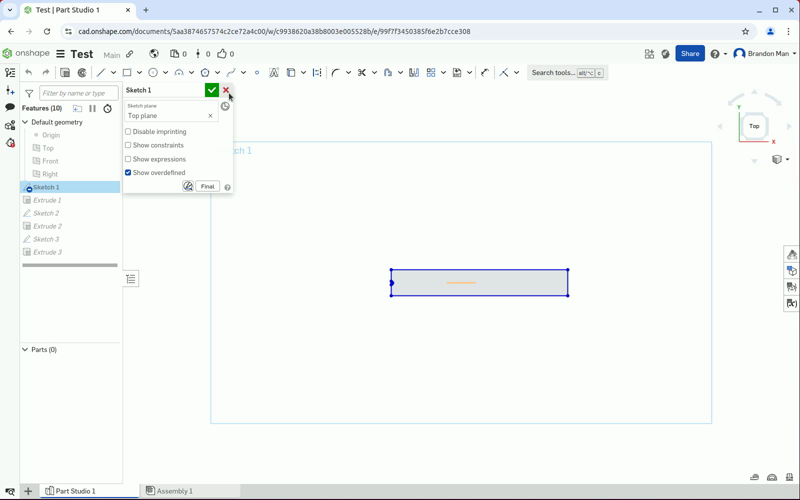
key(shift+s)
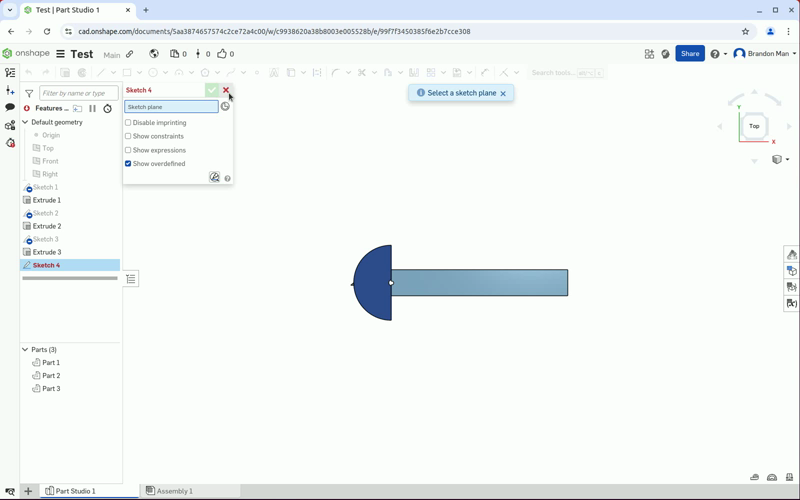
mouse_move(73, 150)
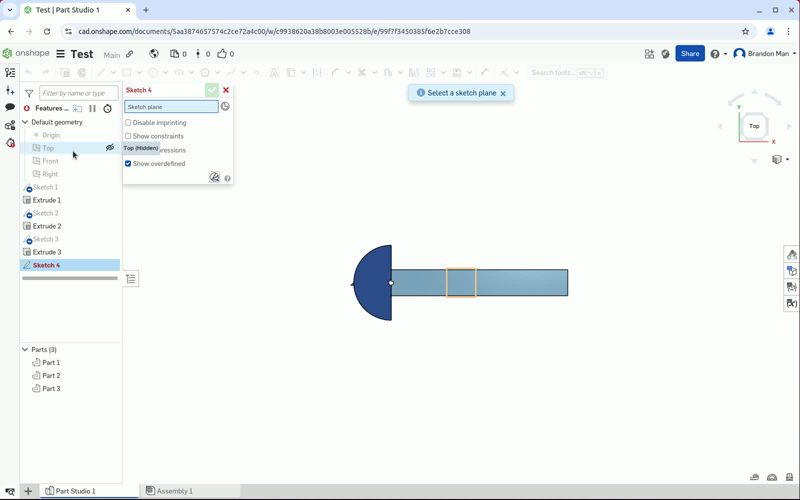
click(73, 150)
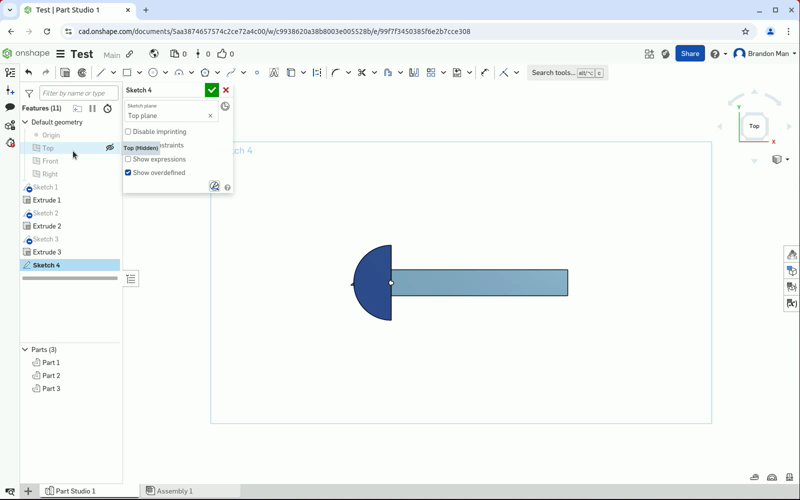
mouse_move(73, 352)
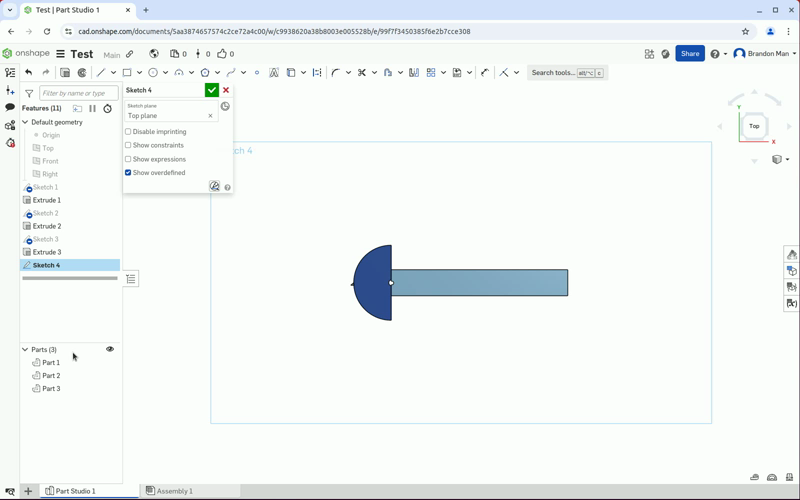
key(y)
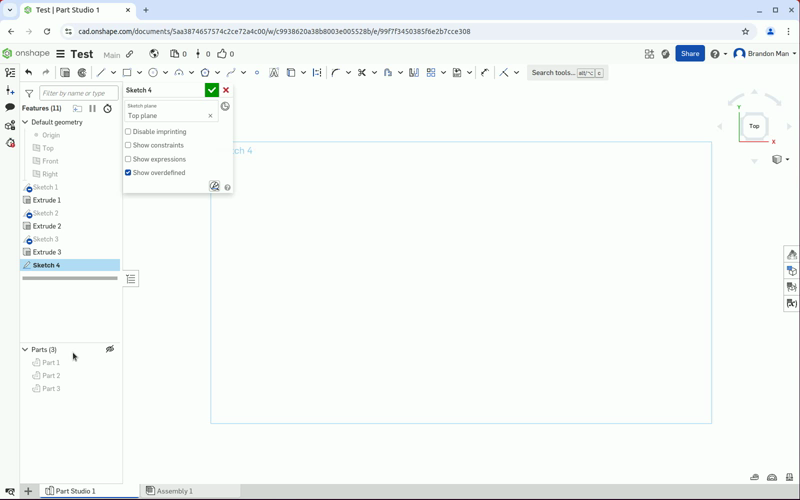
key(l)
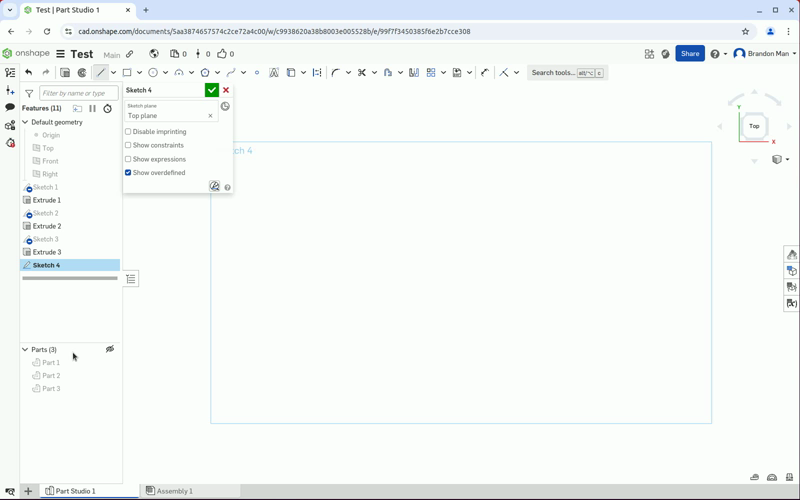
key_down(shift)
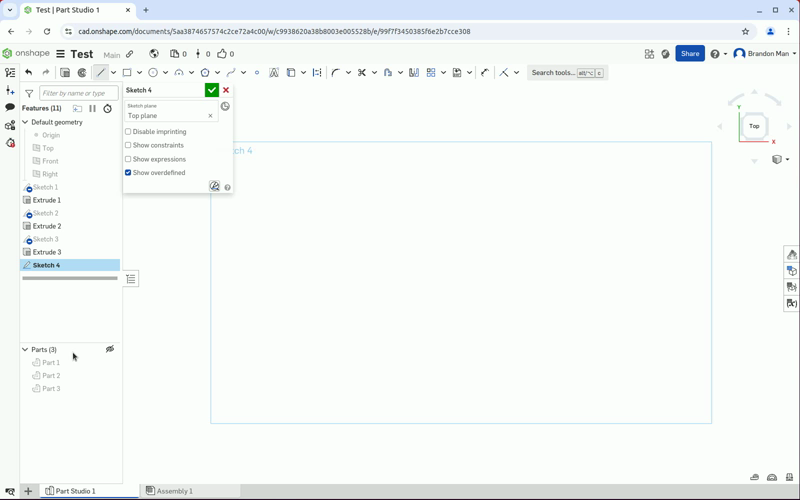
mouse_move(350, 280)
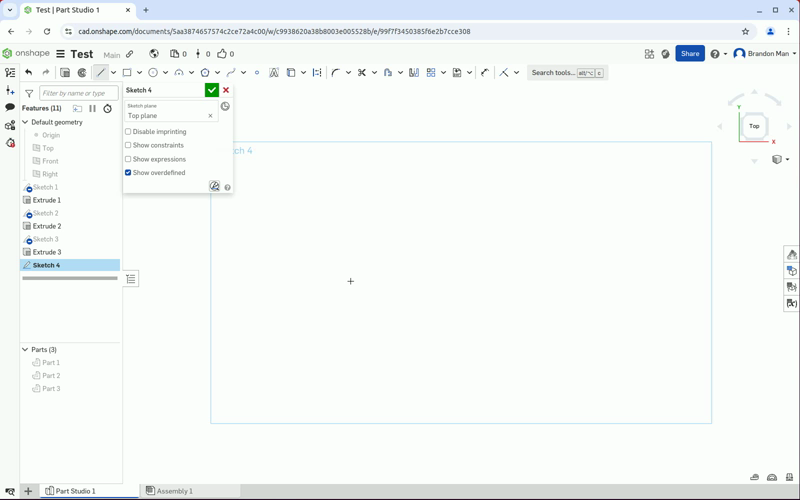
click(350, 280)
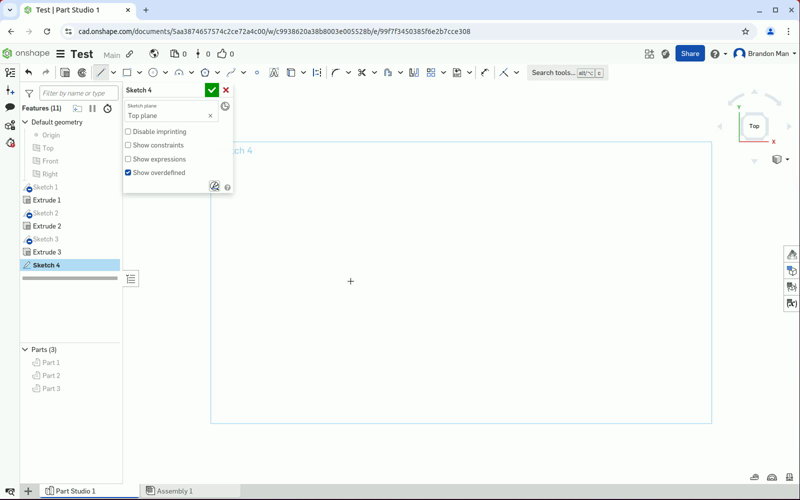
key_up(shift)
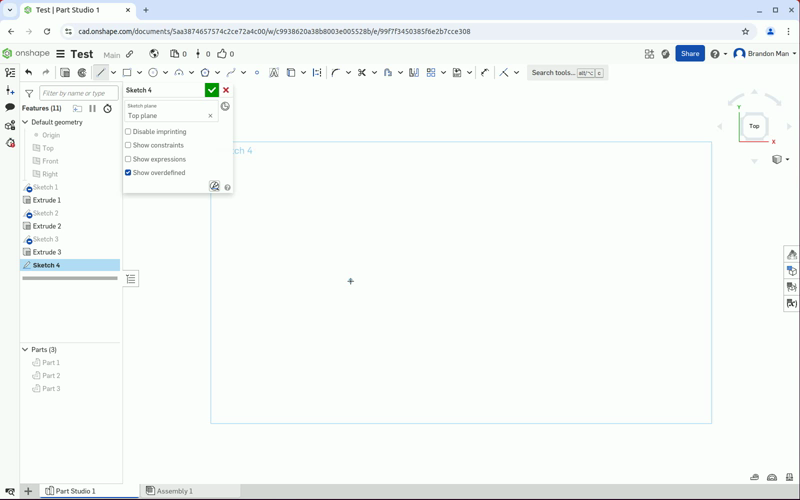
key_down(shift)
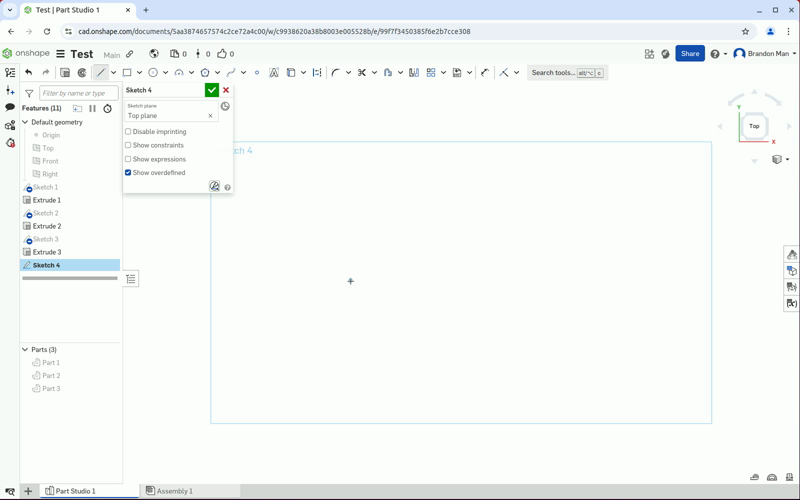
mouse_move(380, 280)
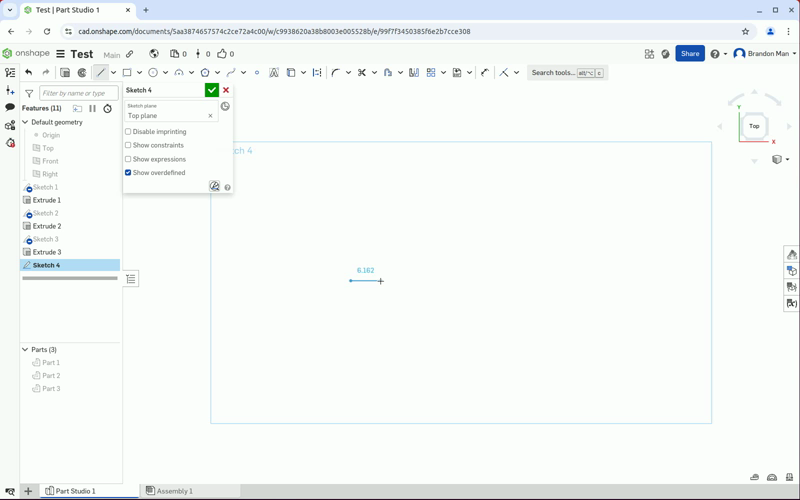
mouse_move(353, 283)
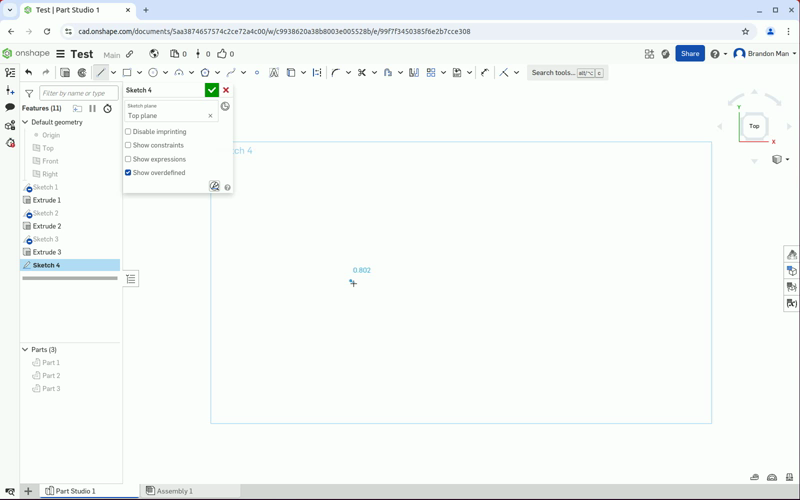
scroll(6)
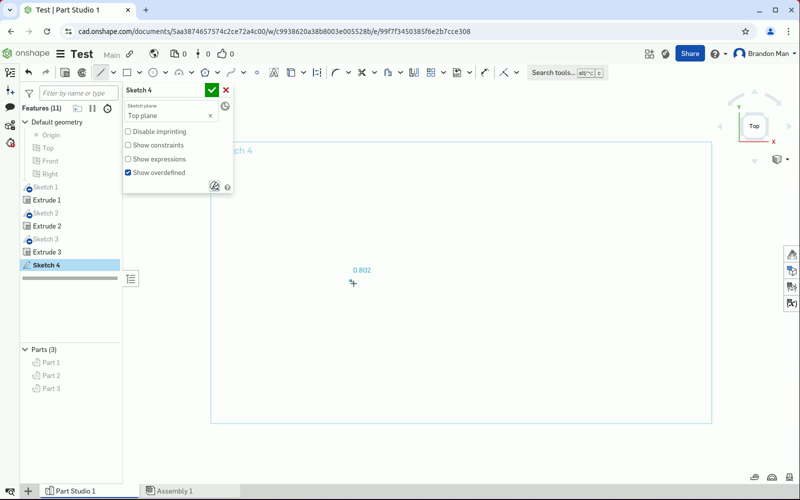
scroll(6)
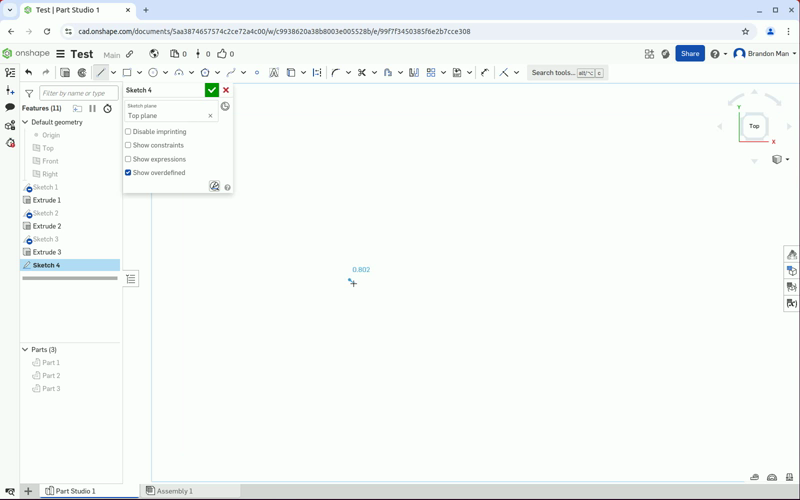
scroll(6)
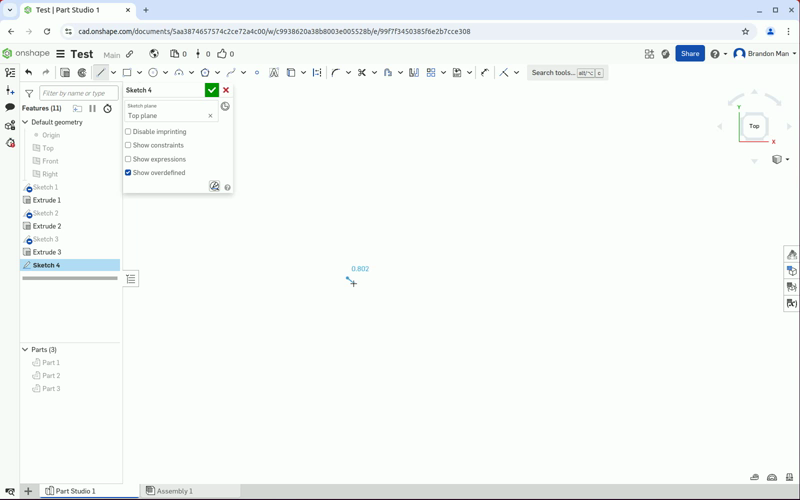
scroll(6)
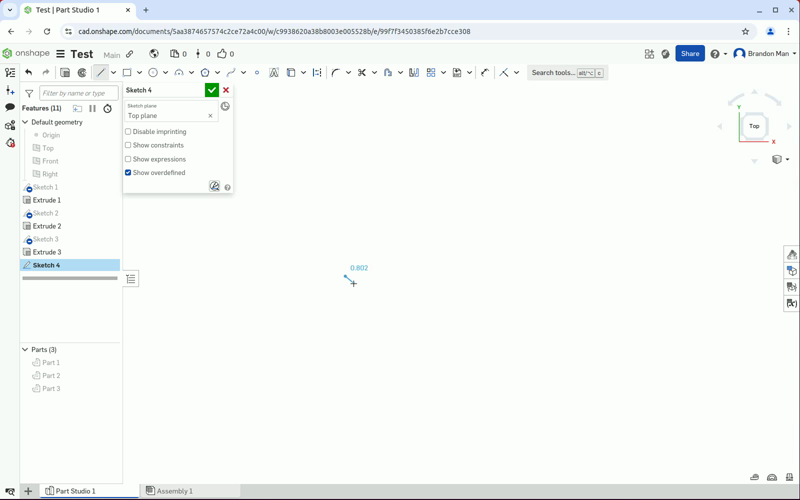
scroll(6)
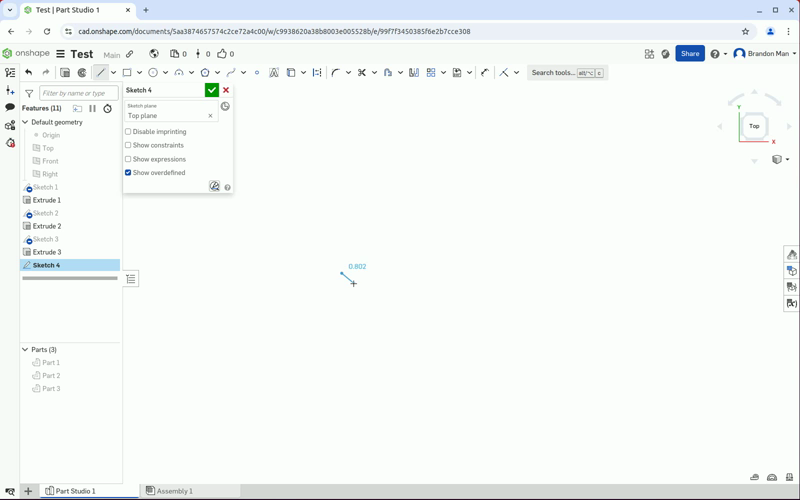
scroll(6)
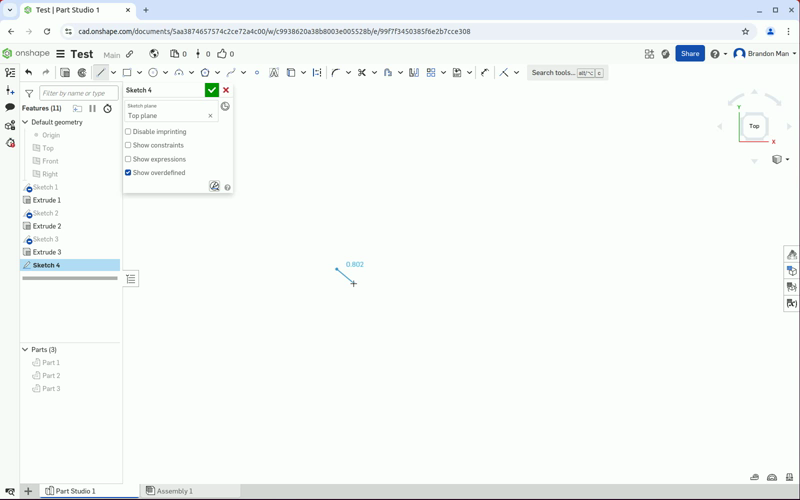
scroll(6)
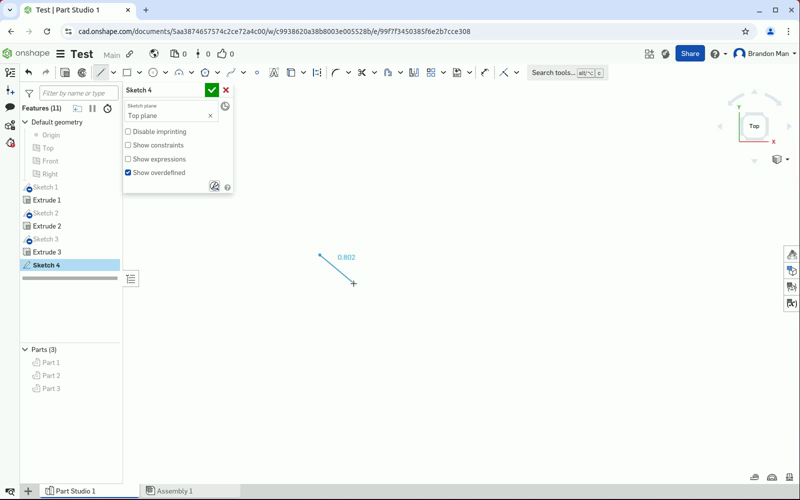
click(353, 283)
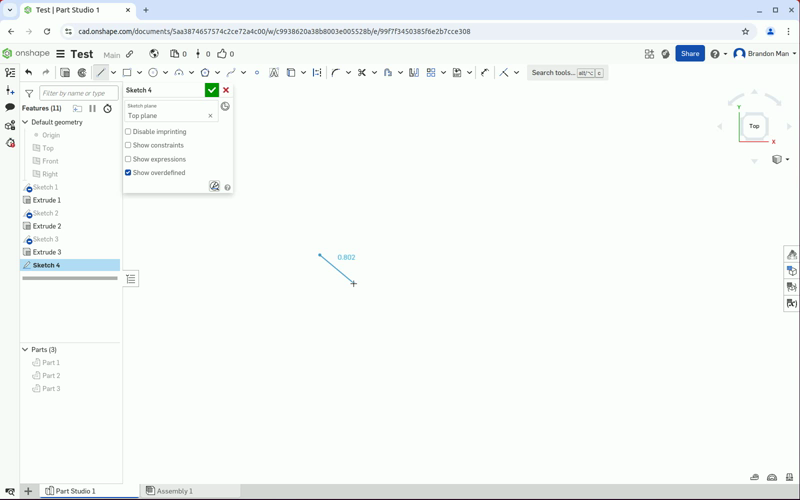
scroll(-6)
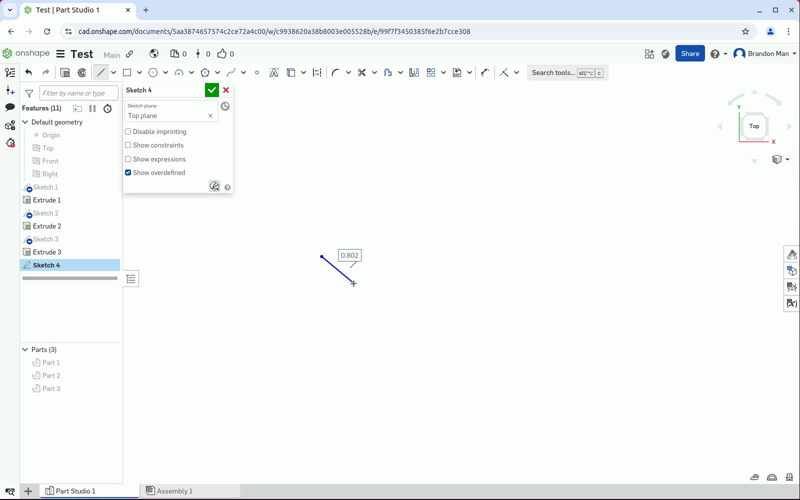
scroll(-6)
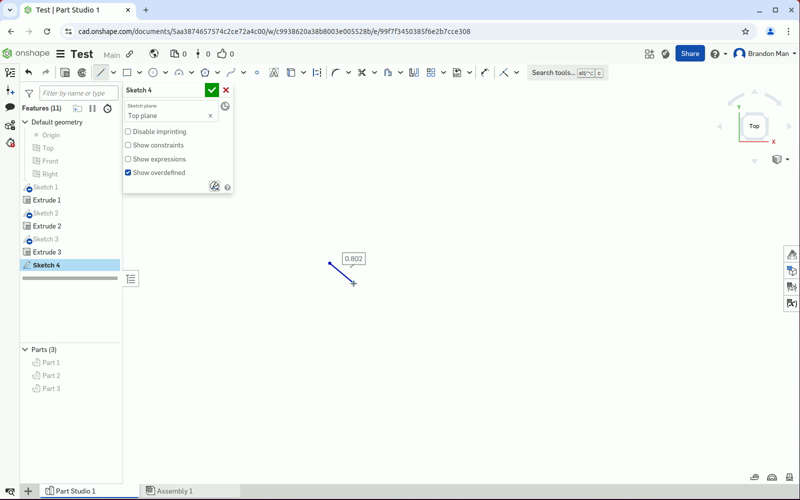
scroll(-6)
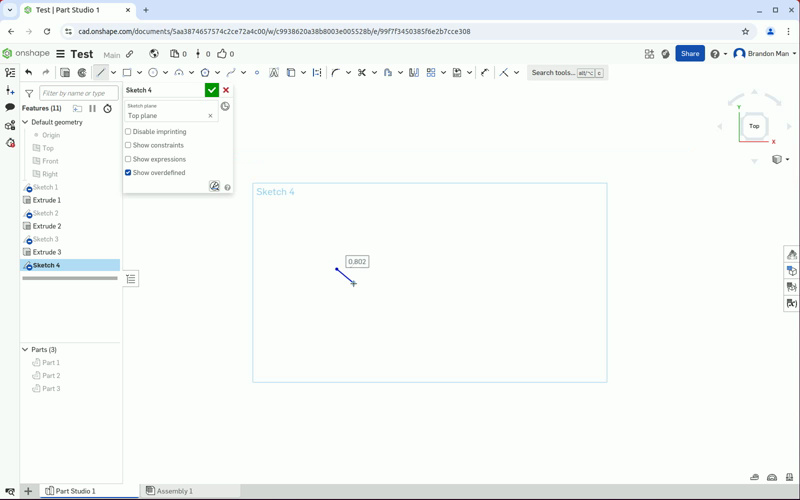
scroll(-6)
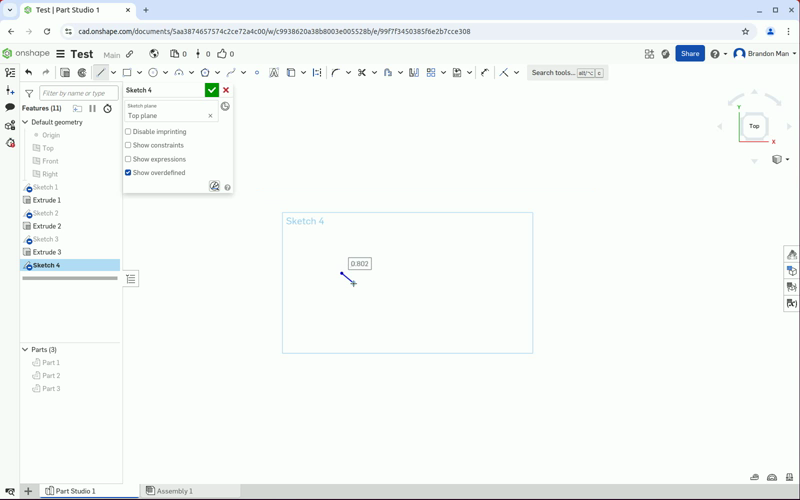
scroll(-6)
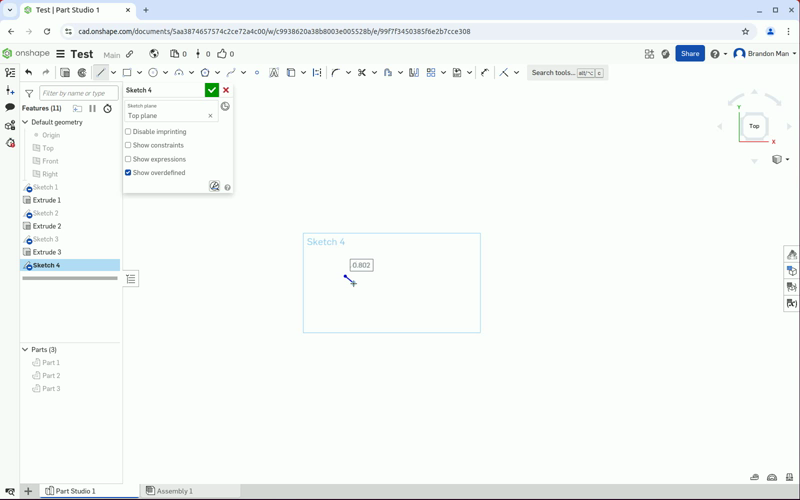
scroll(-6)
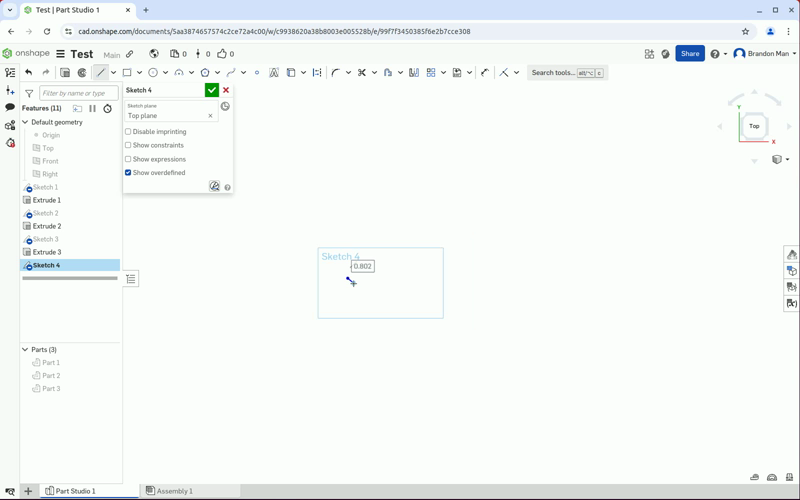
scroll(-6)
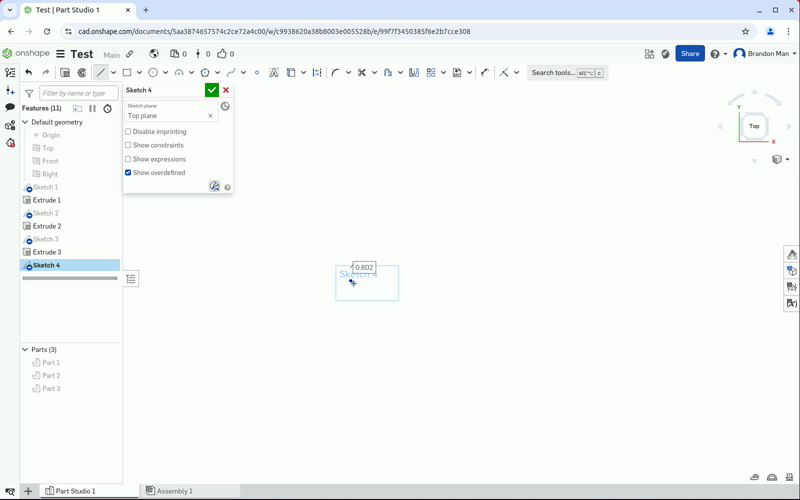
key_up(shift)
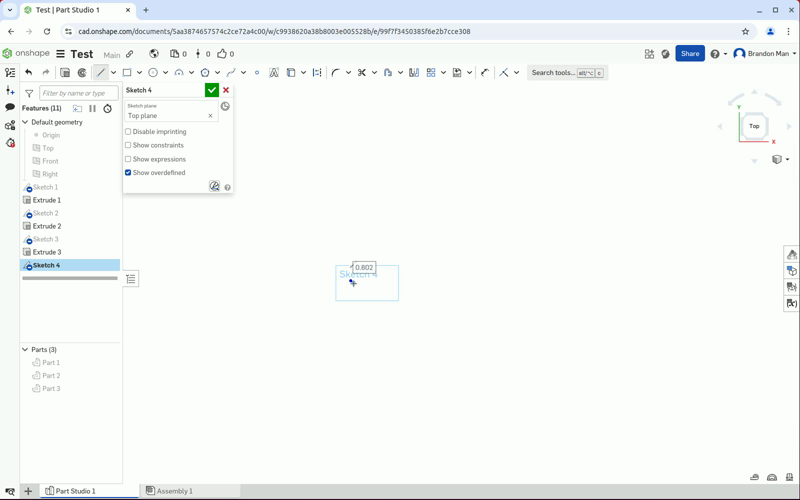
key(esc)
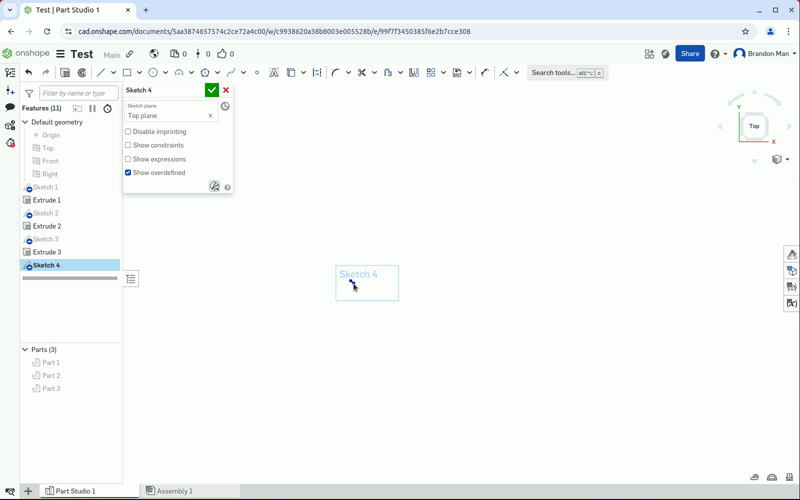
key(a)
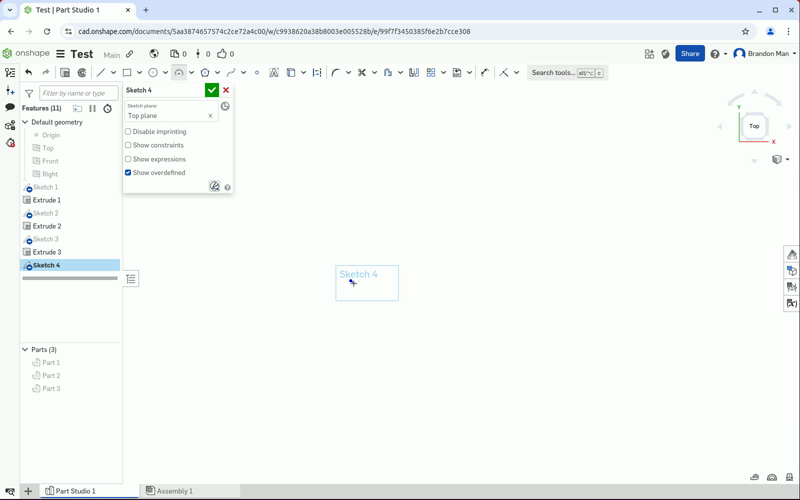
mouse_move(353, 283)
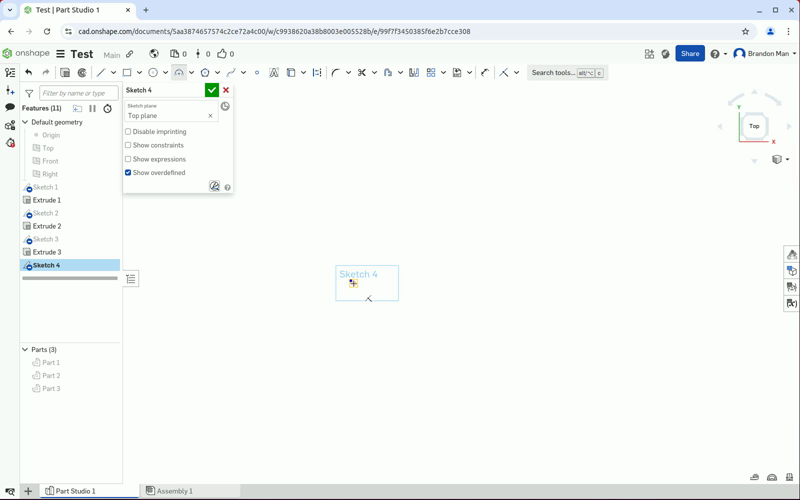
scroll(6)
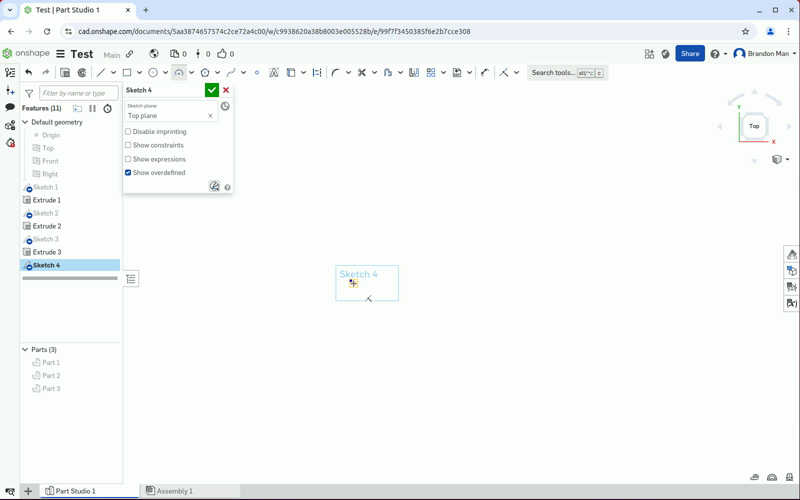
scroll(6)
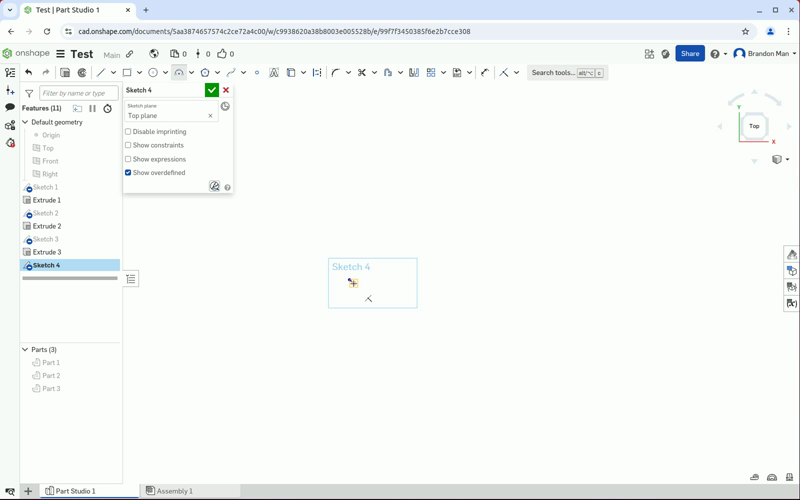
scroll(6)
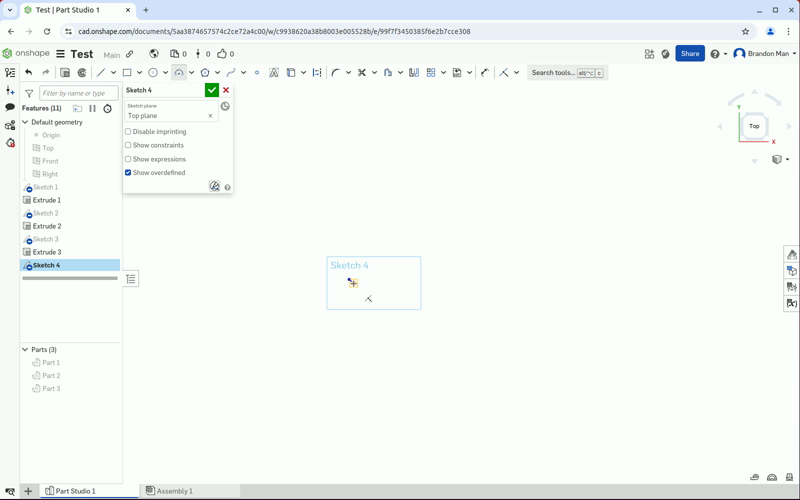
scroll(6)
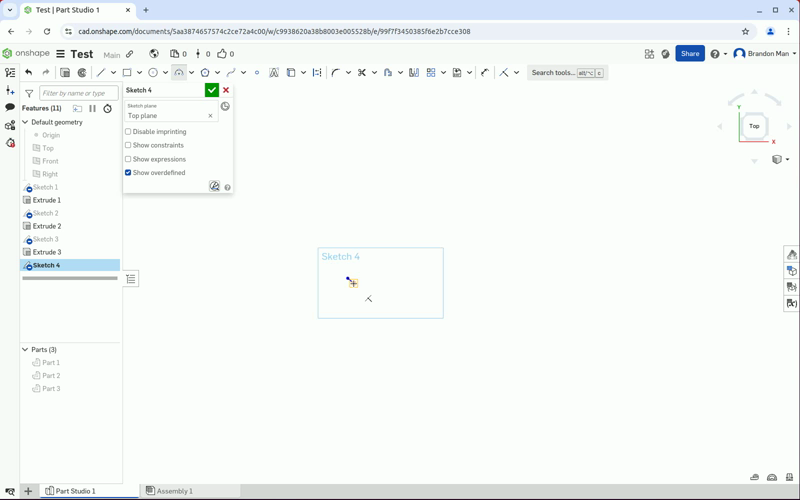
scroll(6)
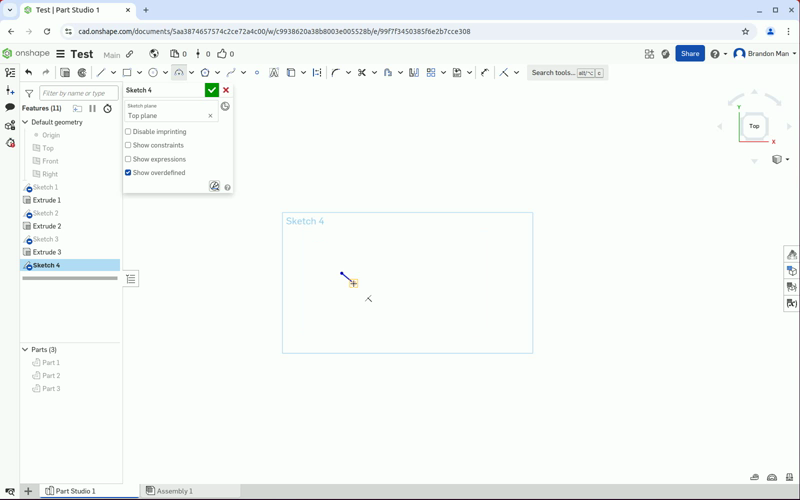
scroll(6)
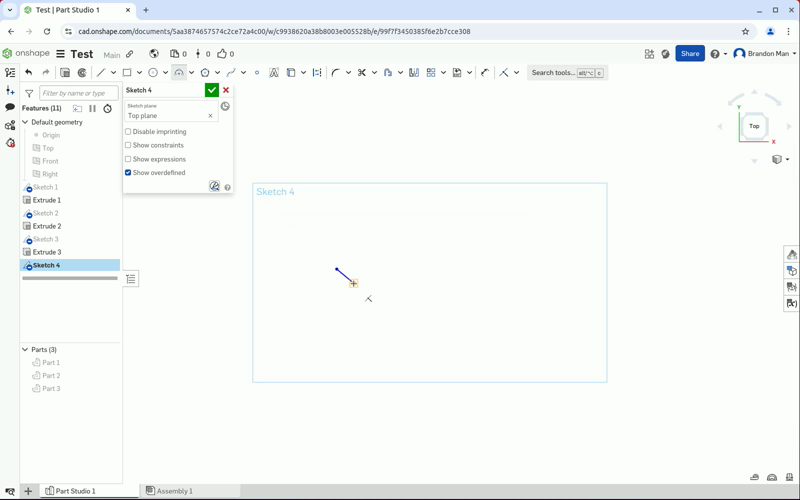
scroll(6)
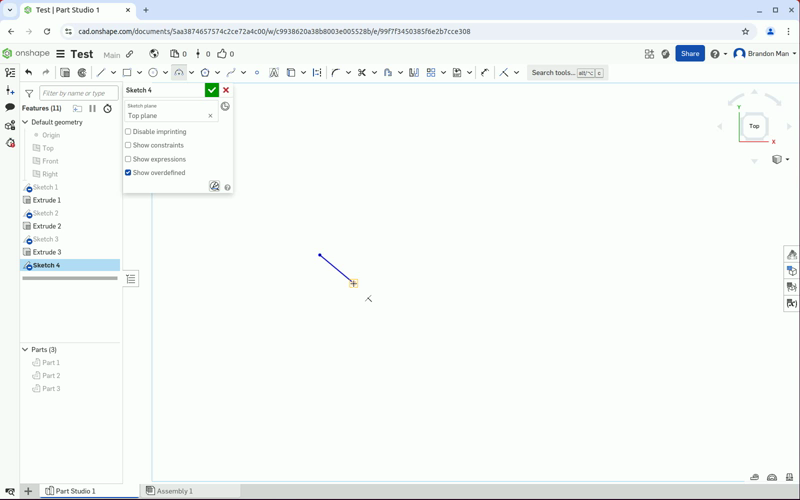
click(353, 283)
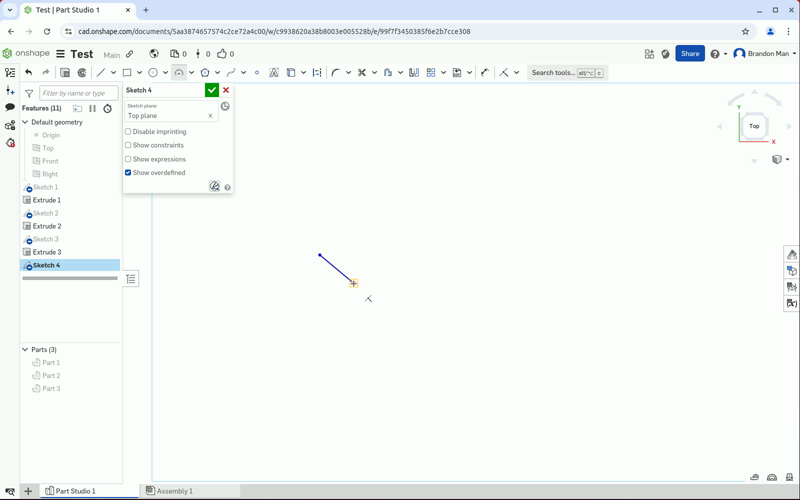
scroll(-6)
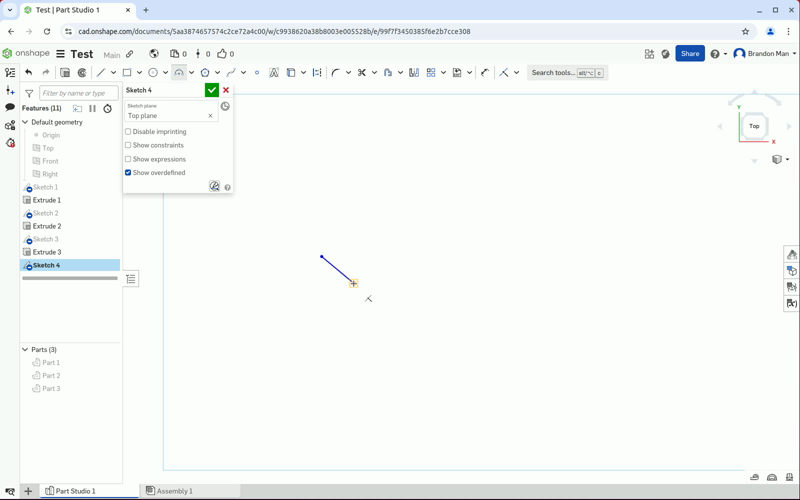
scroll(-6)
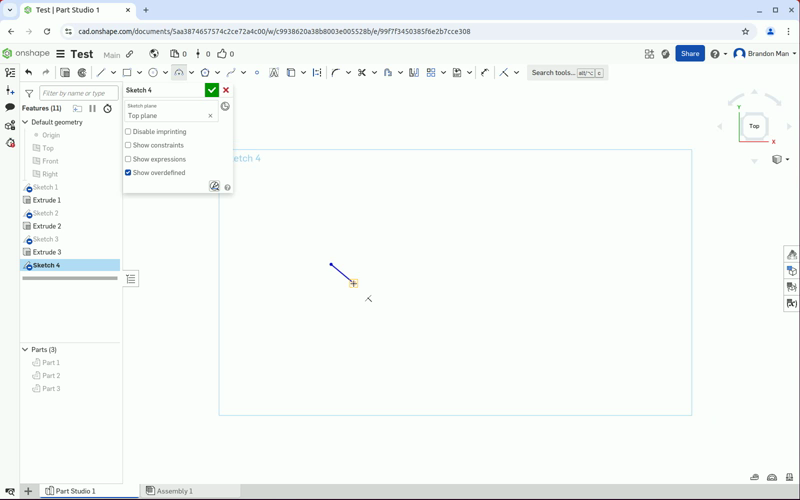
scroll(-6)
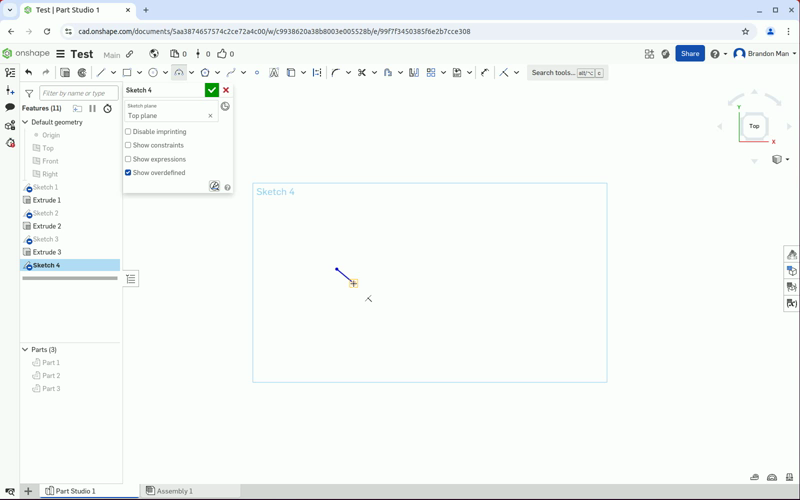
scroll(-6)
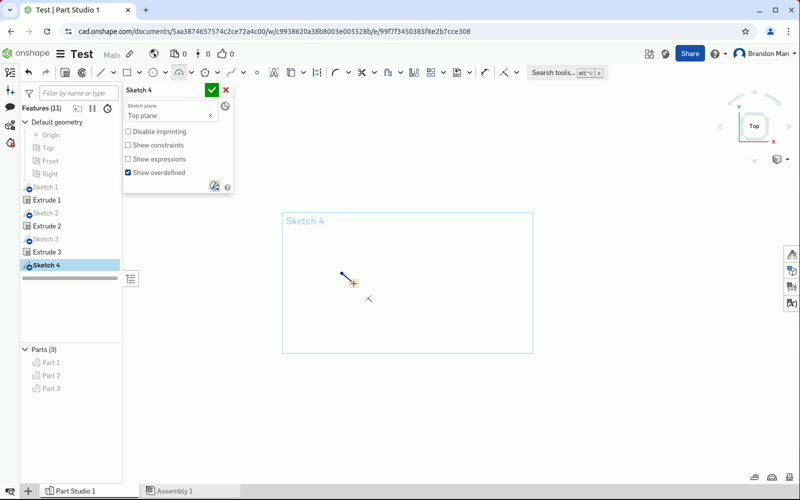
scroll(-6)
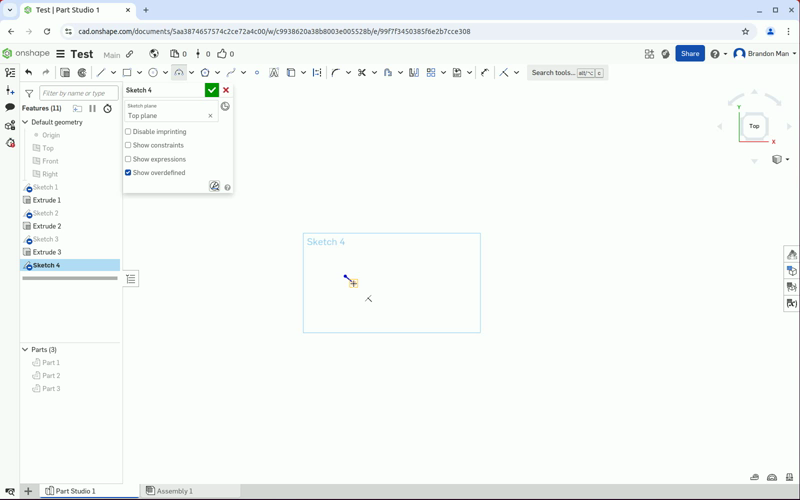
scroll(-6)
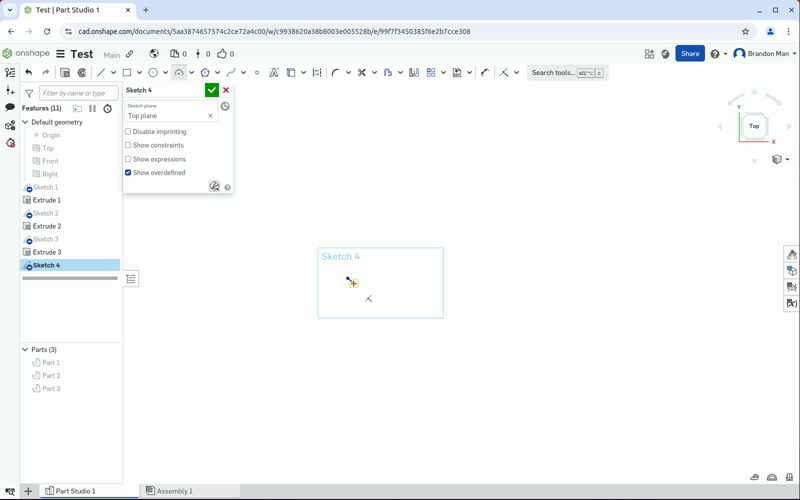
scroll(-6)
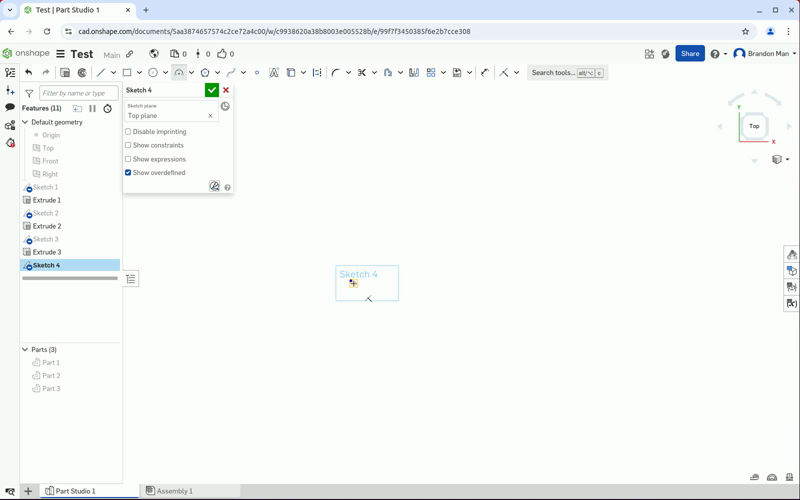
key_down(shift)
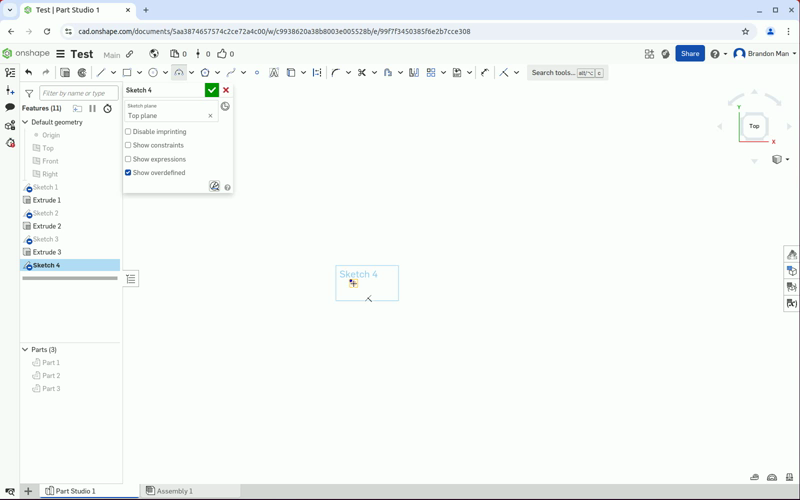
mouse_move(354, 280)
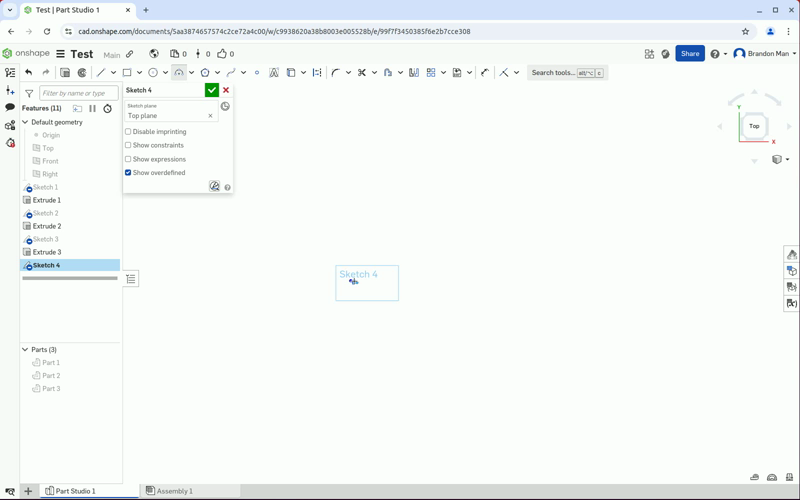
scroll(6)
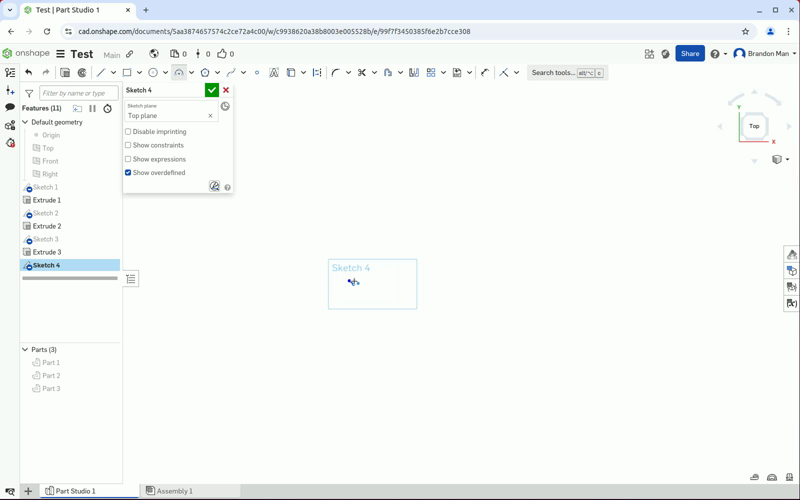
scroll(6)
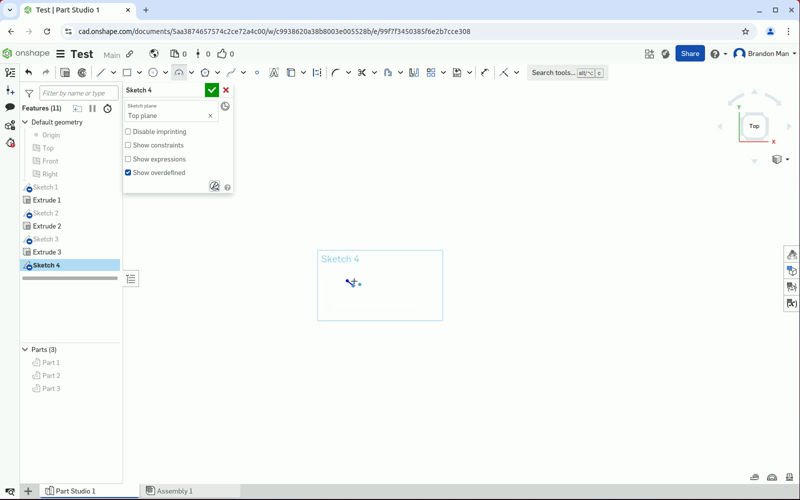
scroll(6)
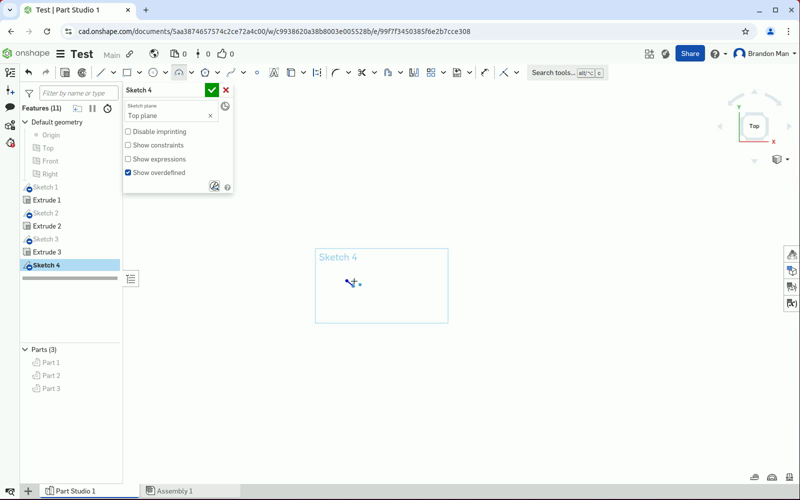
scroll(6)
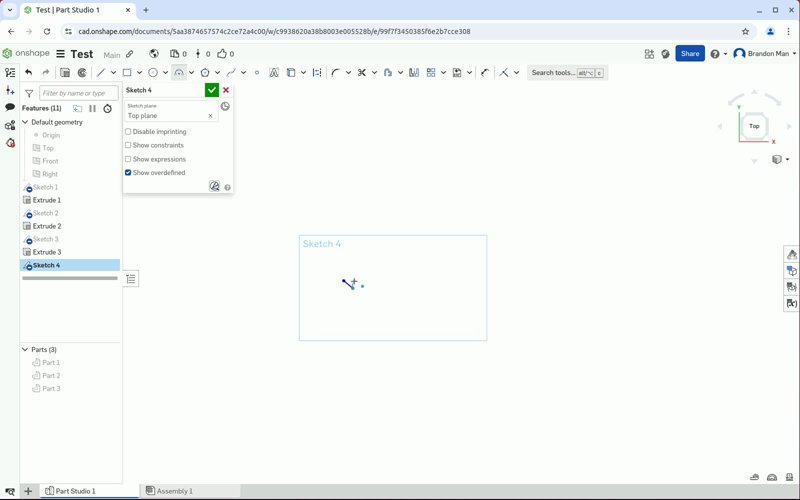
scroll(6)
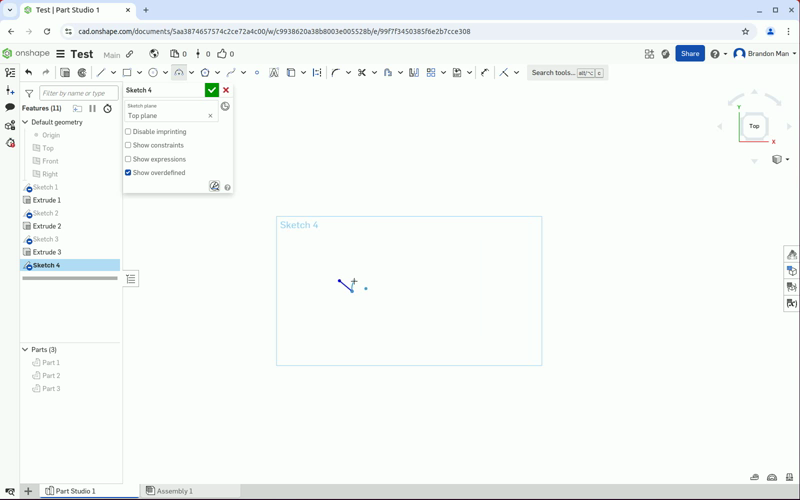
scroll(6)
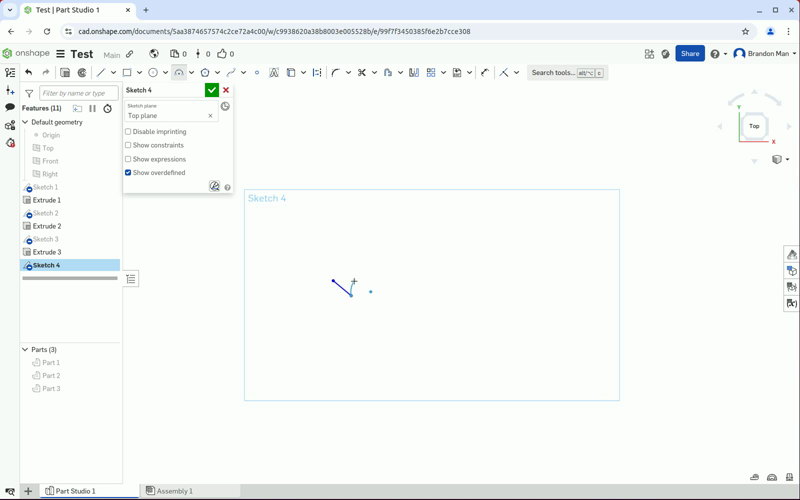
scroll(6)
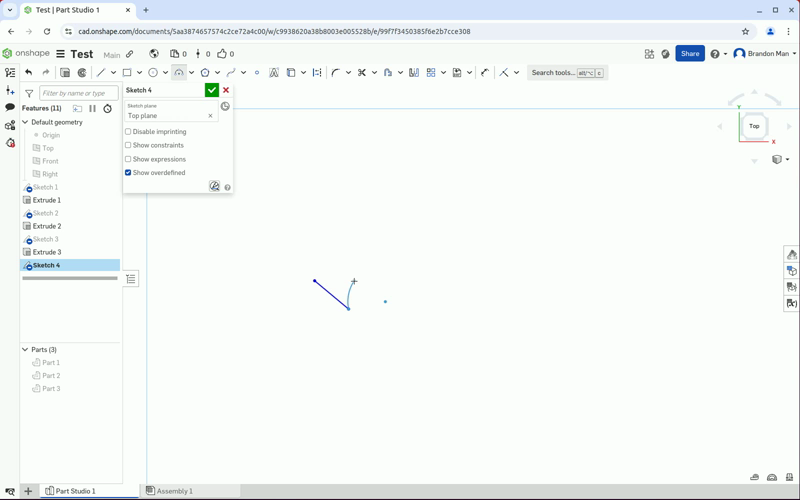
click(354, 280)
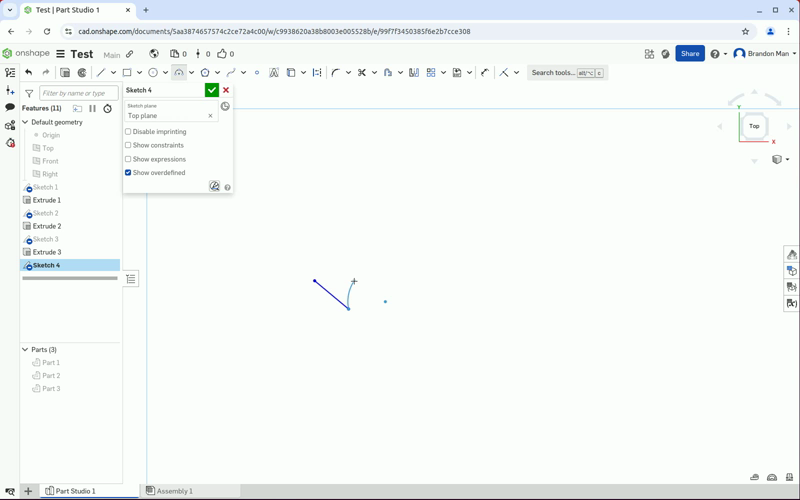
scroll(-6)
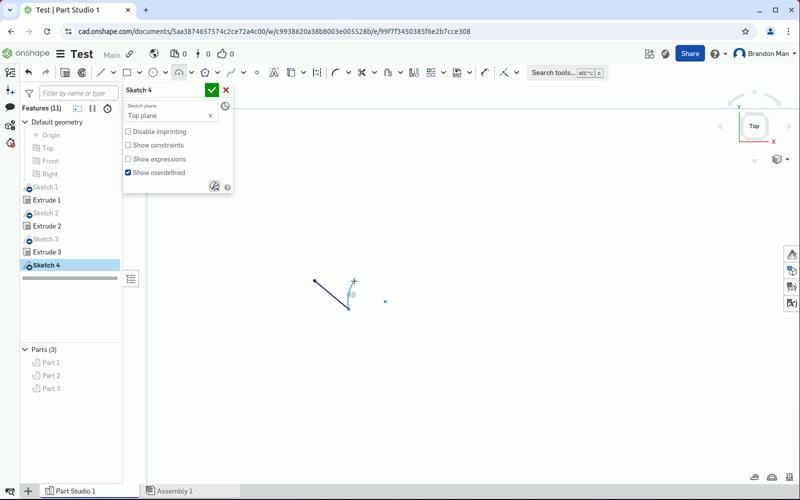
scroll(-6)
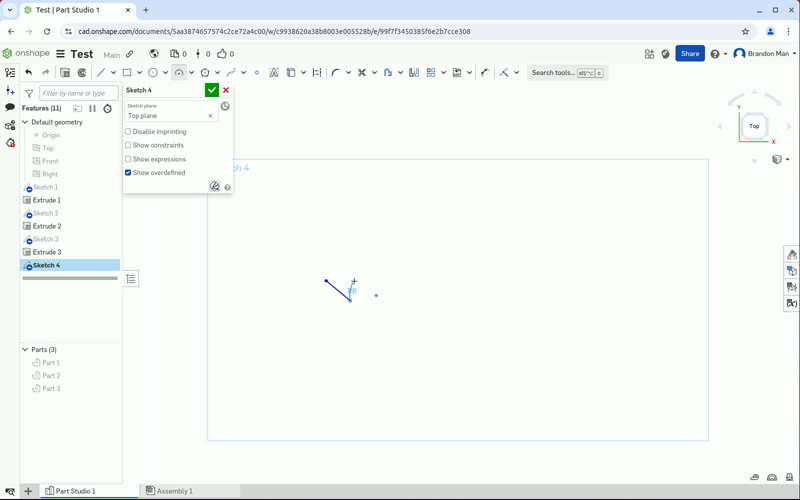
scroll(-6)
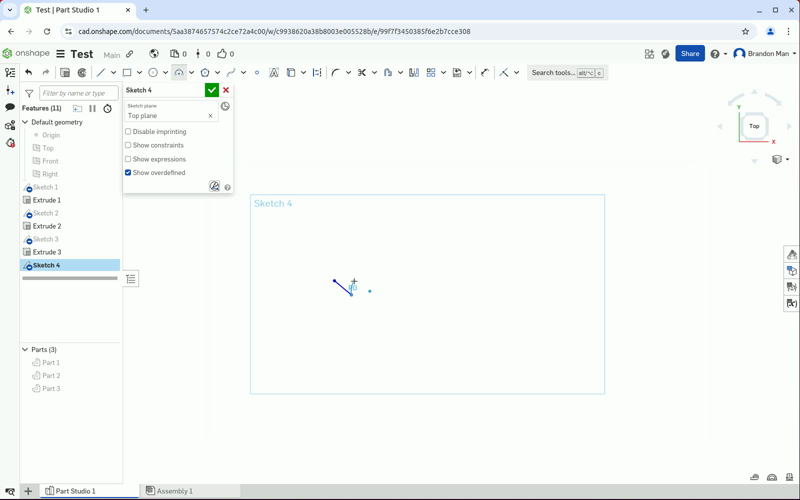
scroll(-6)
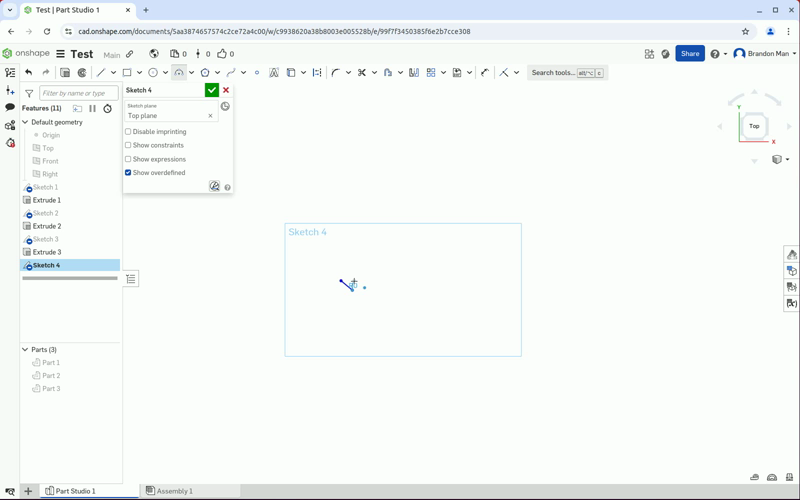
scroll(-6)
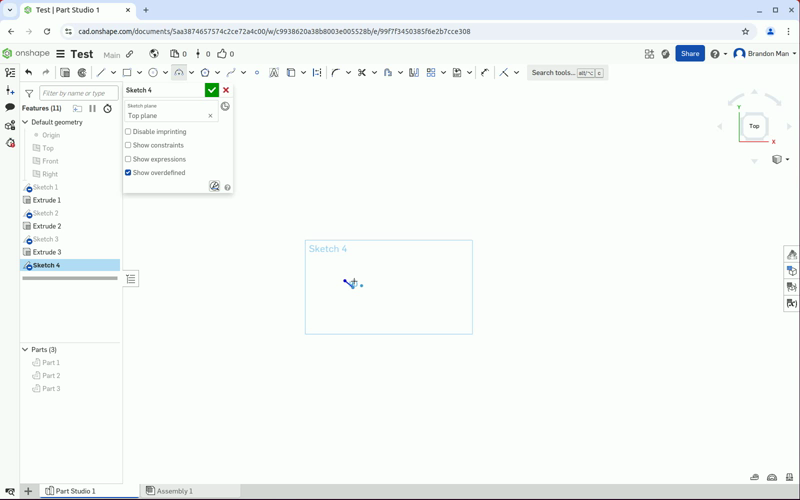
scroll(-6)
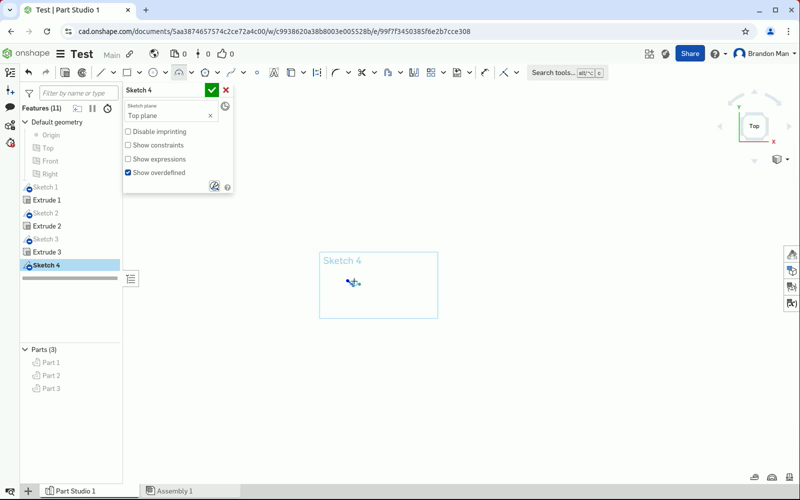
scroll(-6)
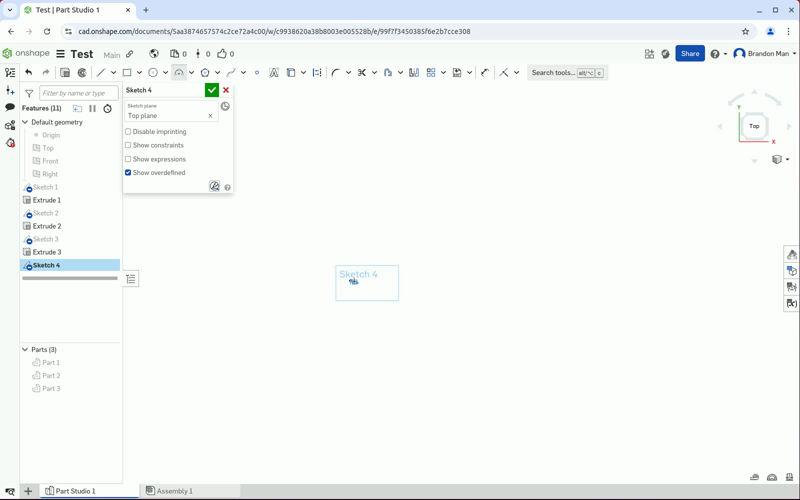
mouse_move(353, 282)
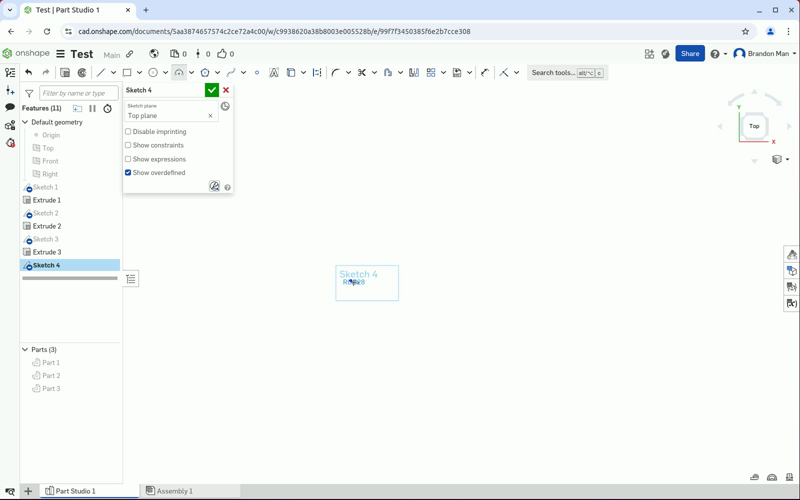
scroll(6)
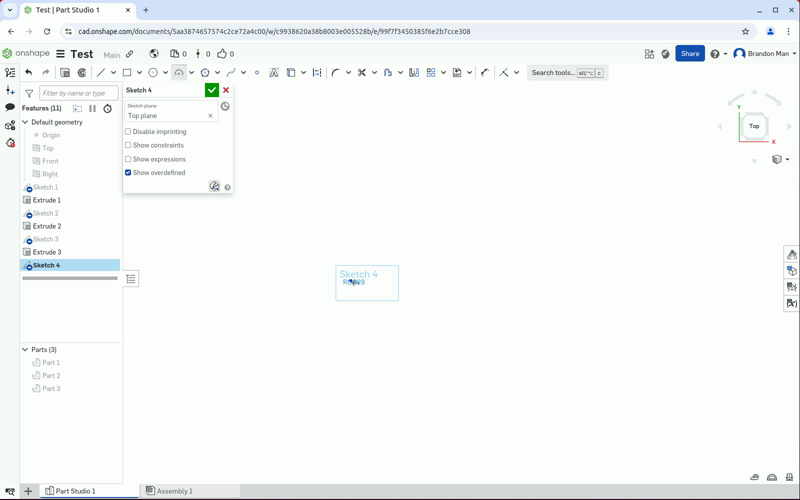
scroll(6)
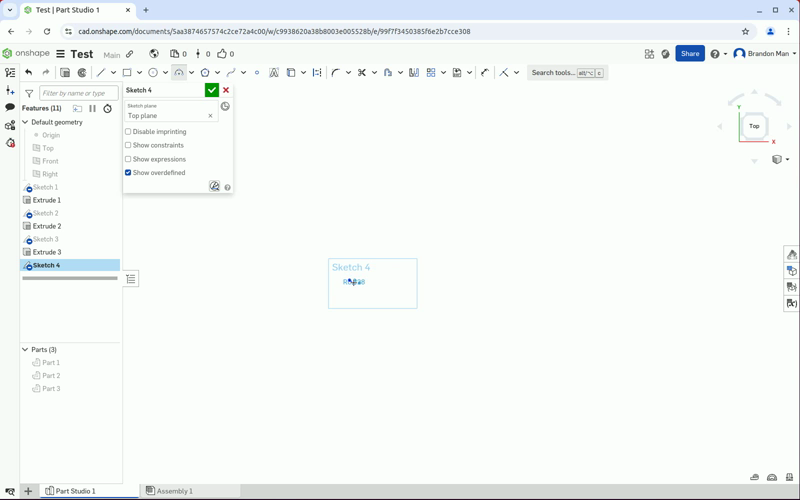
scroll(6)
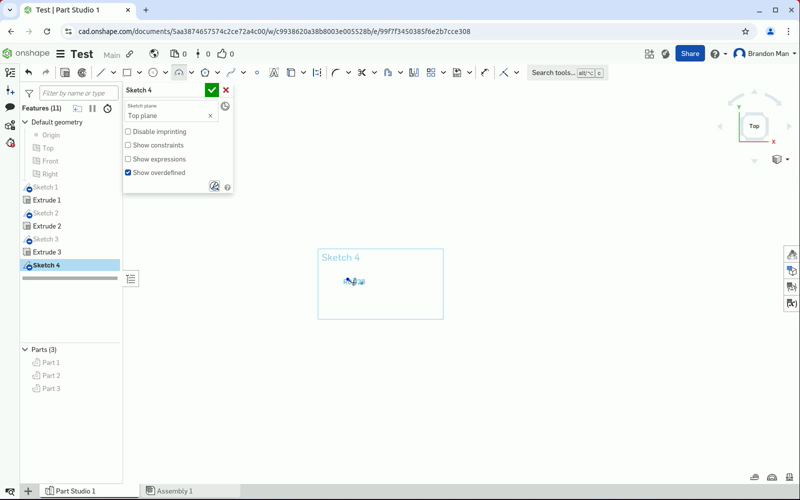
scroll(6)
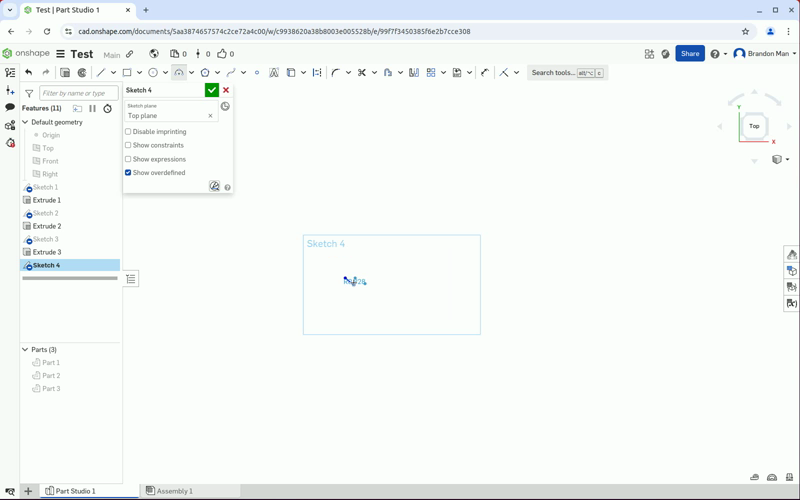
scroll(6)
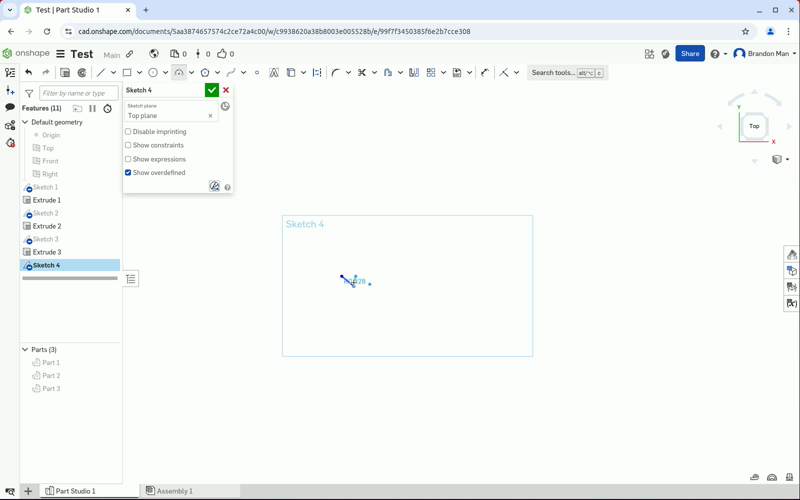
scroll(6)
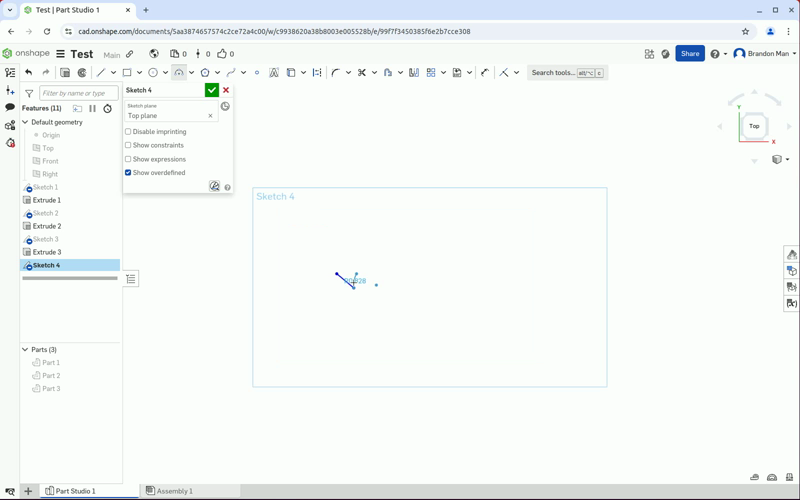
scroll(6)
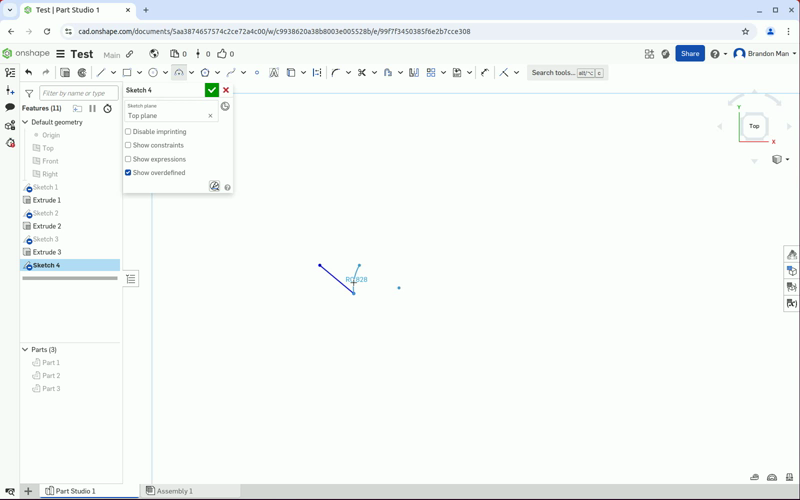
click(353, 282)
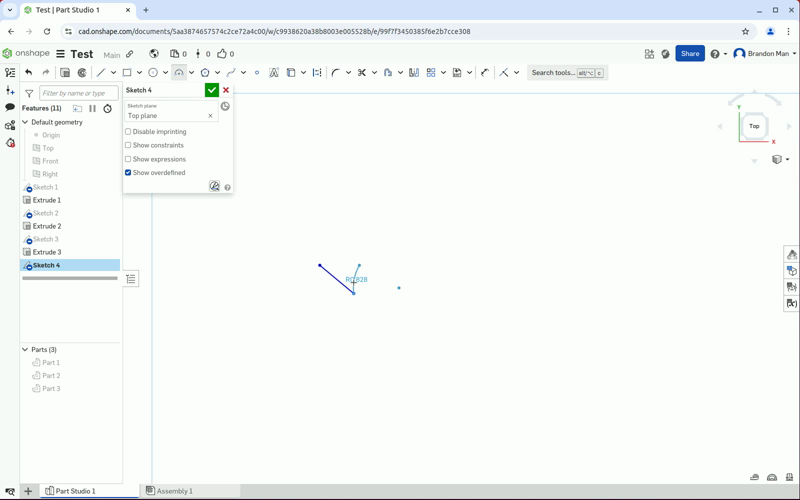
scroll(-6)
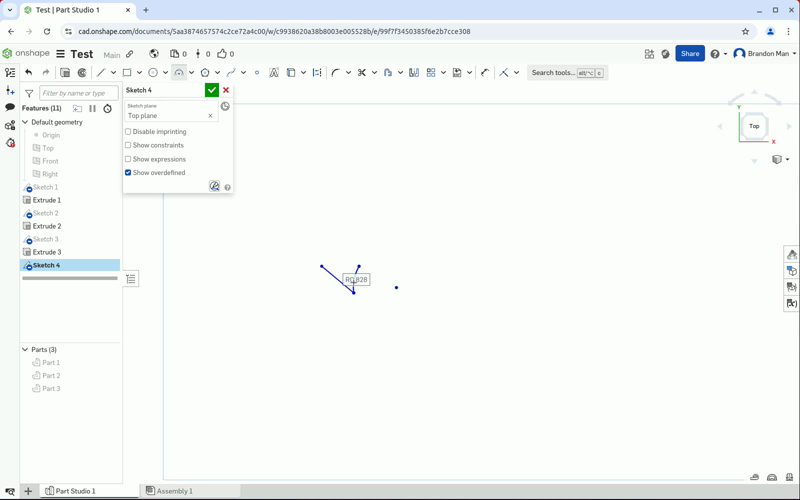
scroll(-6)
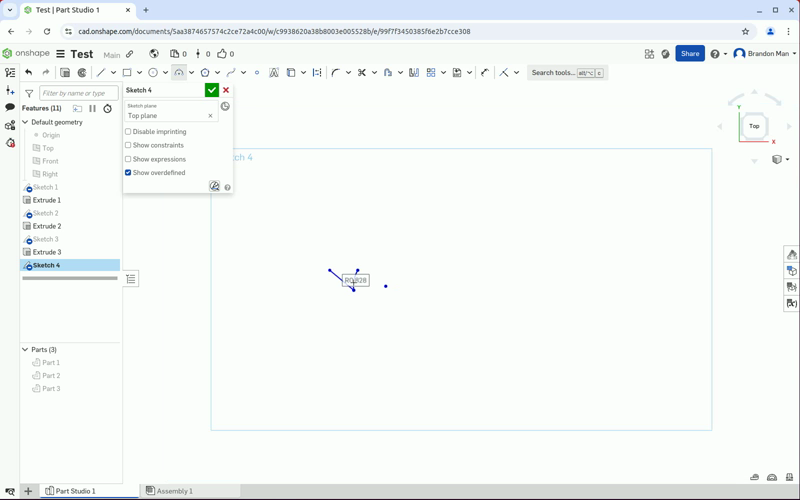
scroll(-6)
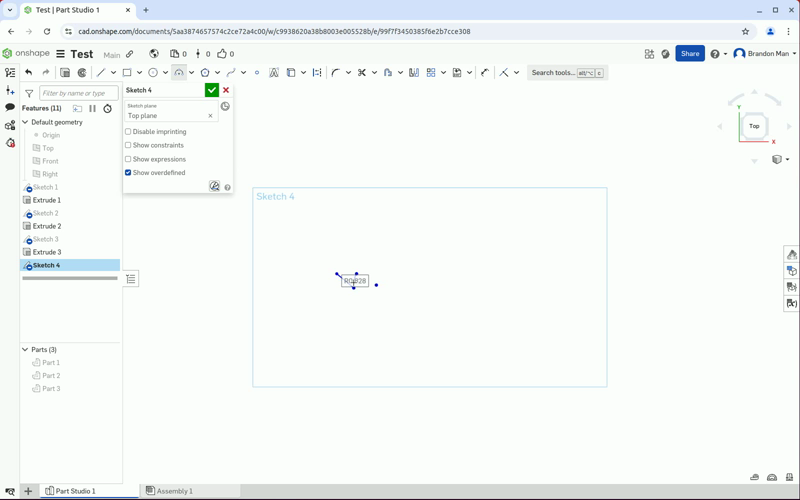
scroll(-6)
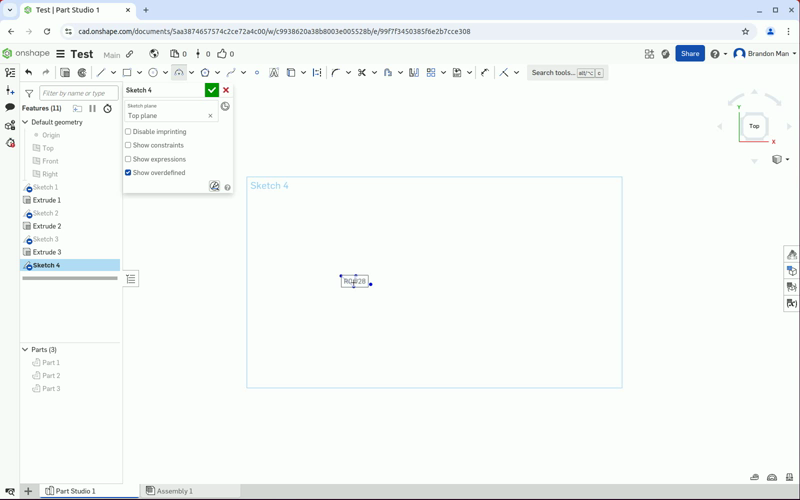
scroll(-6)
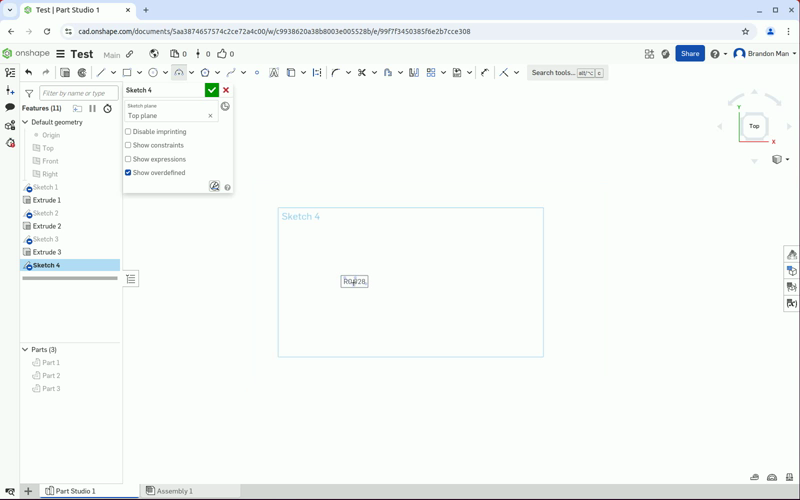
scroll(-6)
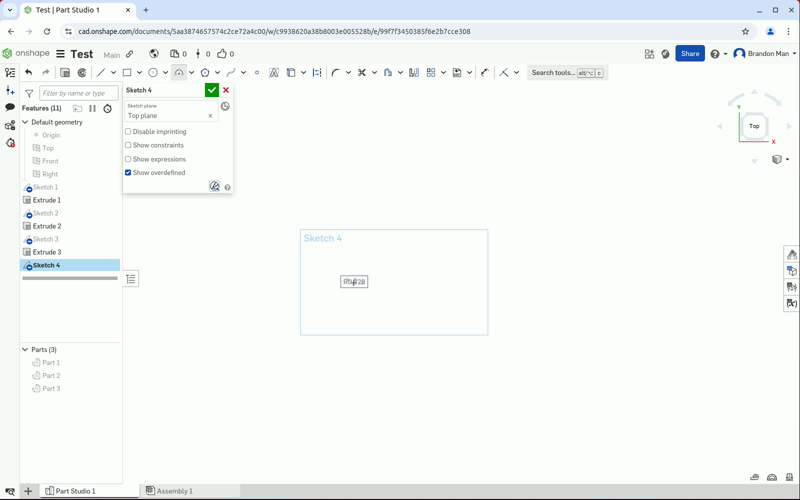
scroll(-6)
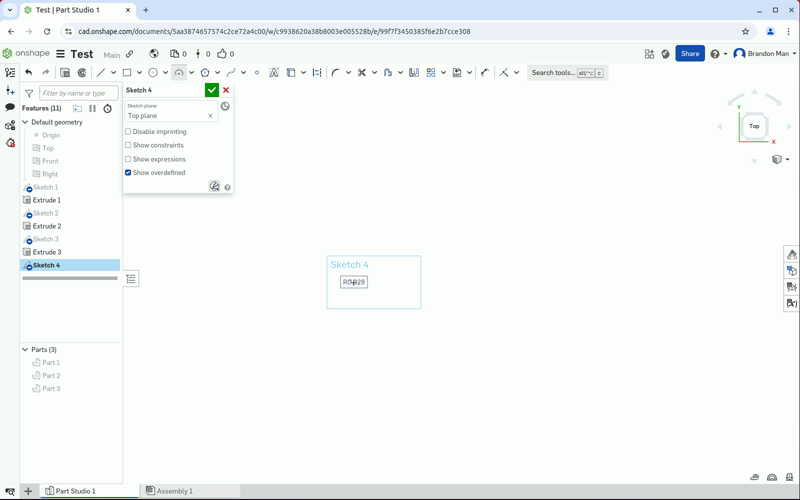
key_up(shift)
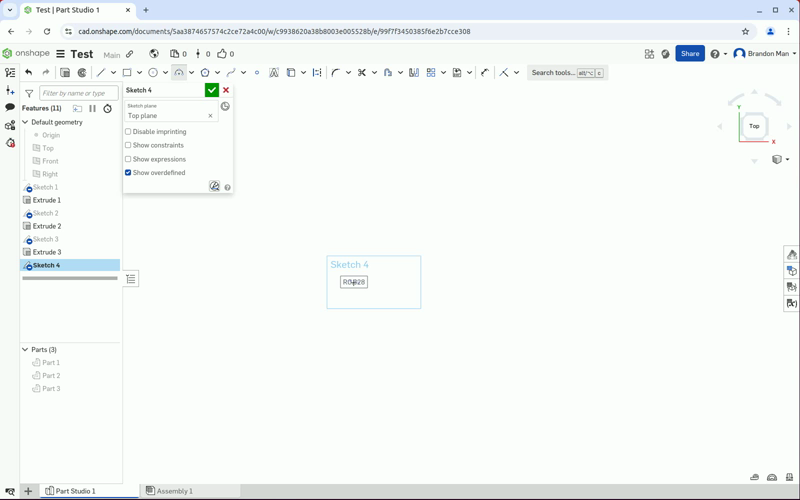
key(esc)
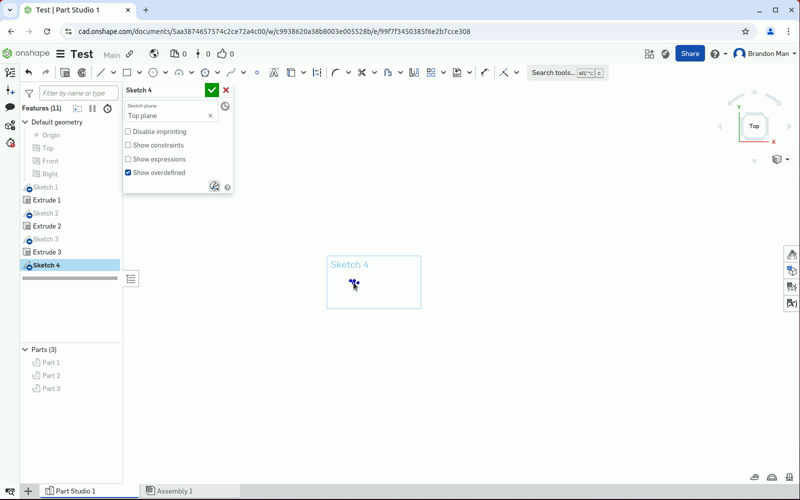
key(l)
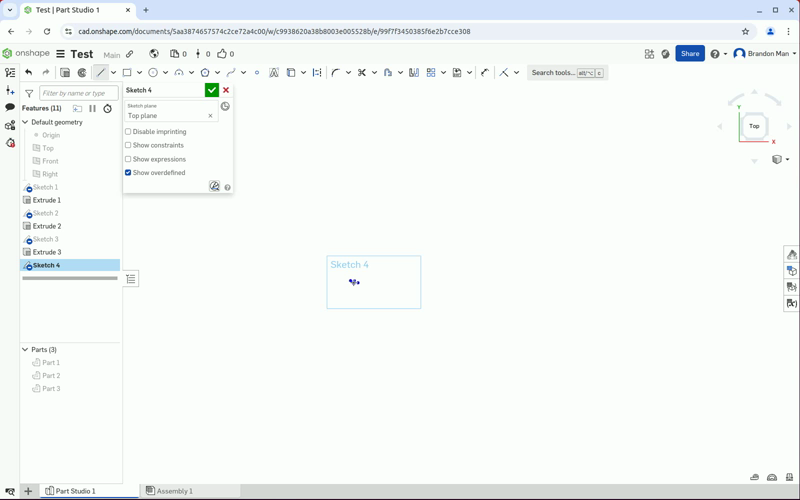
mouse_move(354, 280)
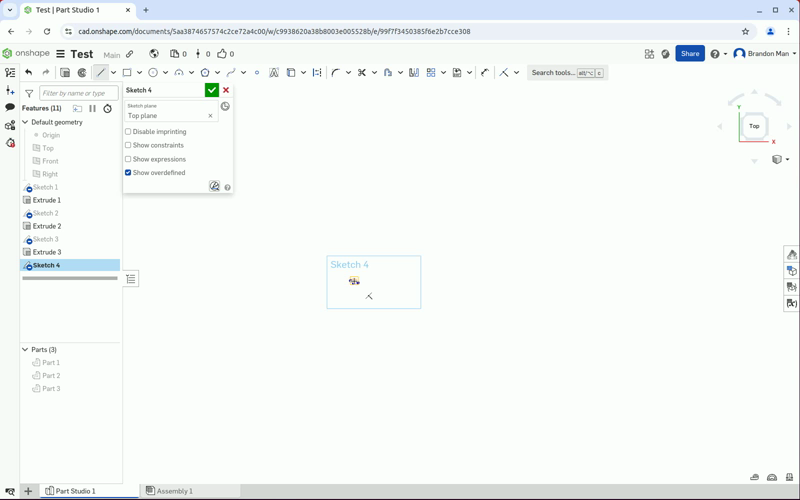
scroll(6)
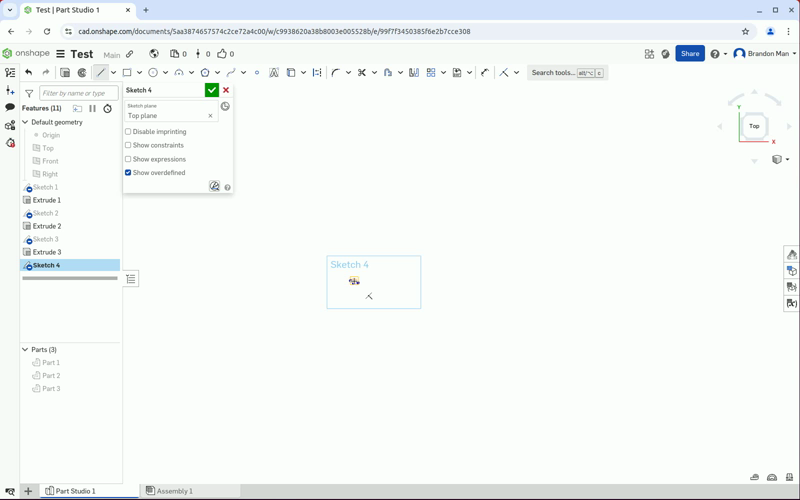
scroll(6)
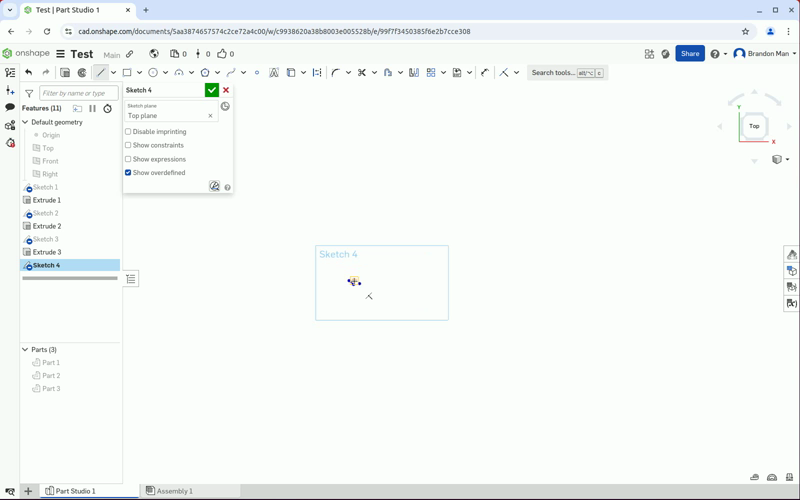
scroll(6)
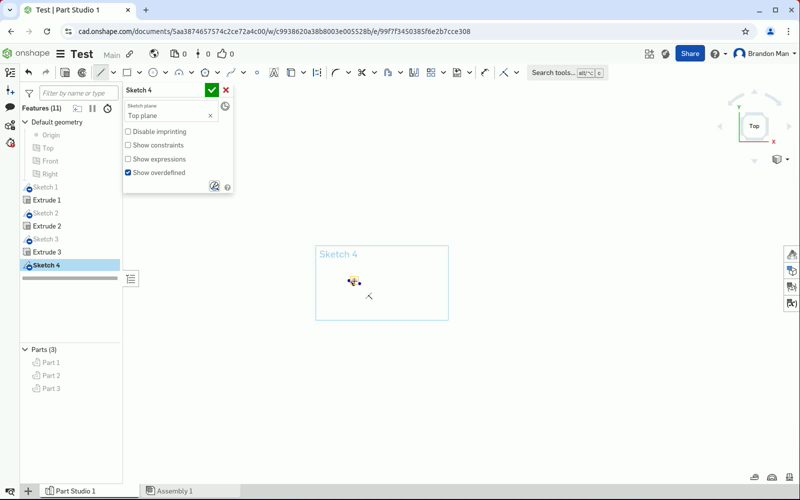
scroll(6)
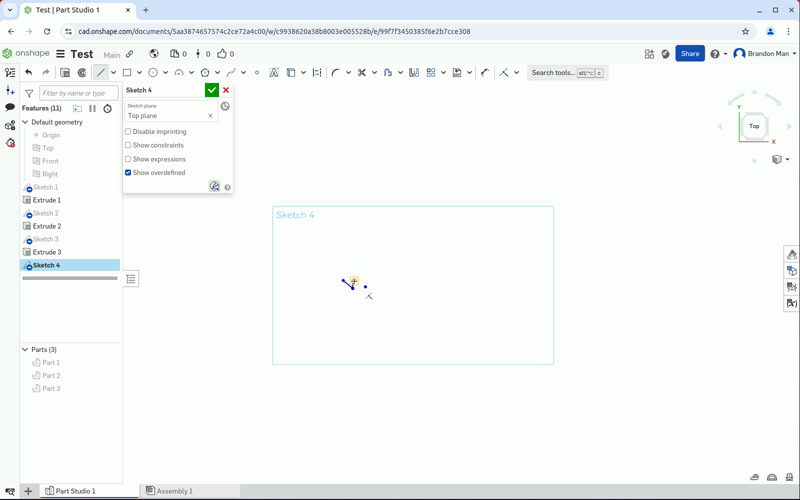
scroll(6)
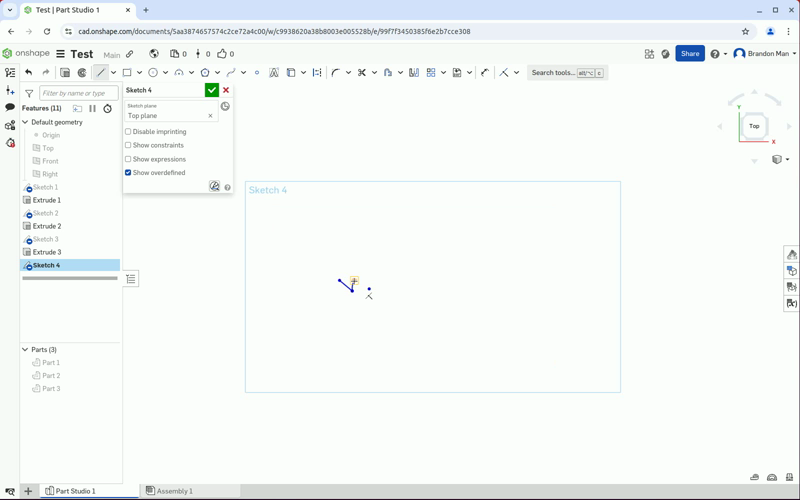
scroll(6)
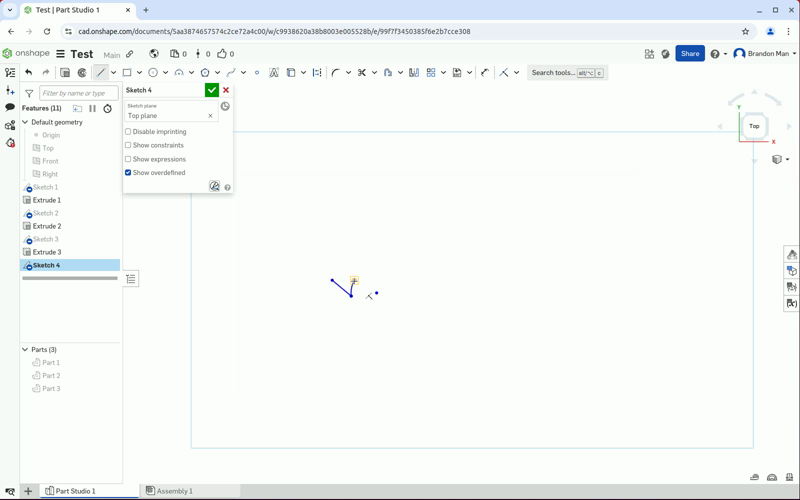
scroll(6)
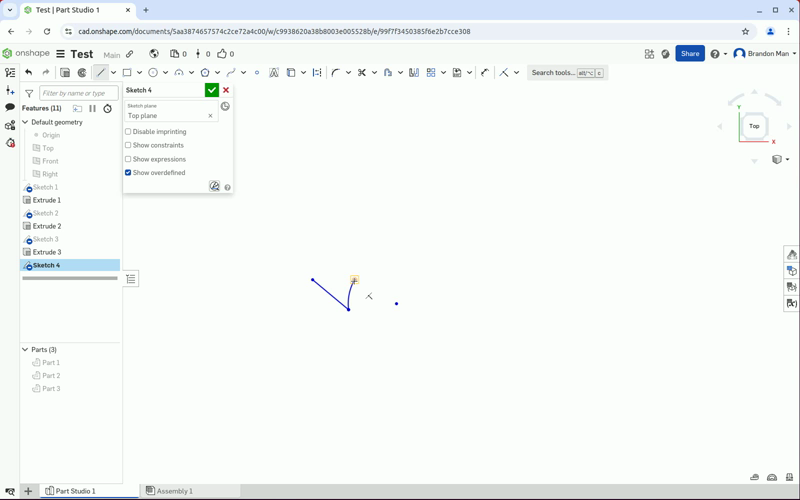
click(354, 280)
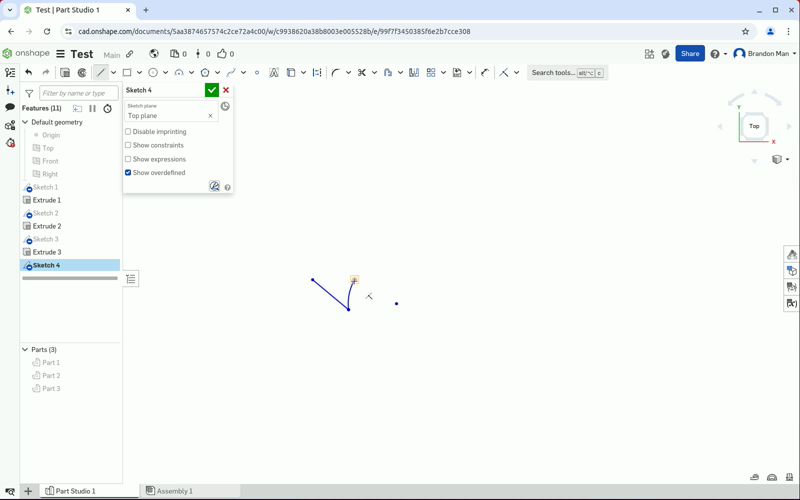
scroll(-6)
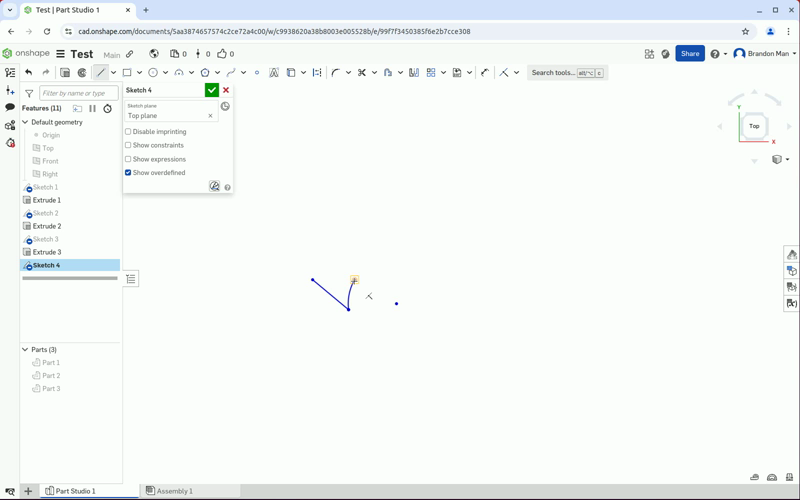
scroll(-6)
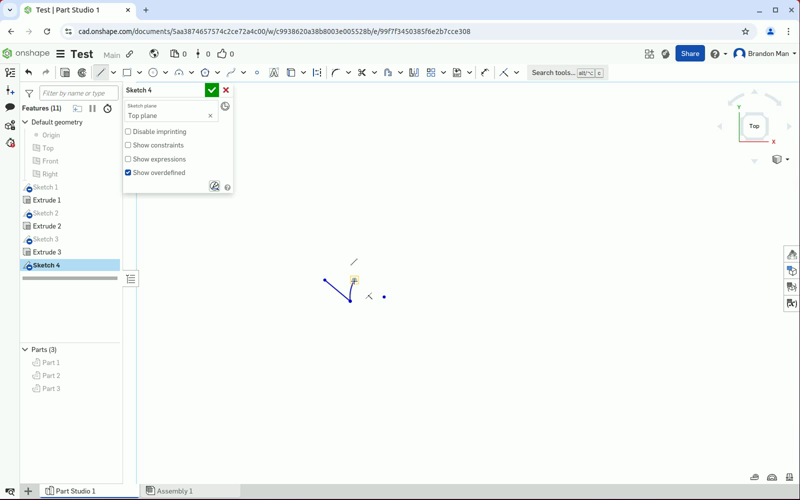
scroll(-6)
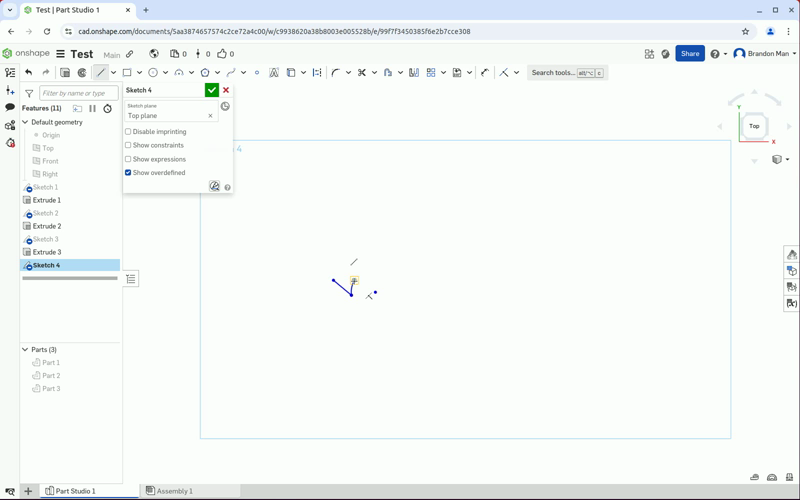
scroll(-6)
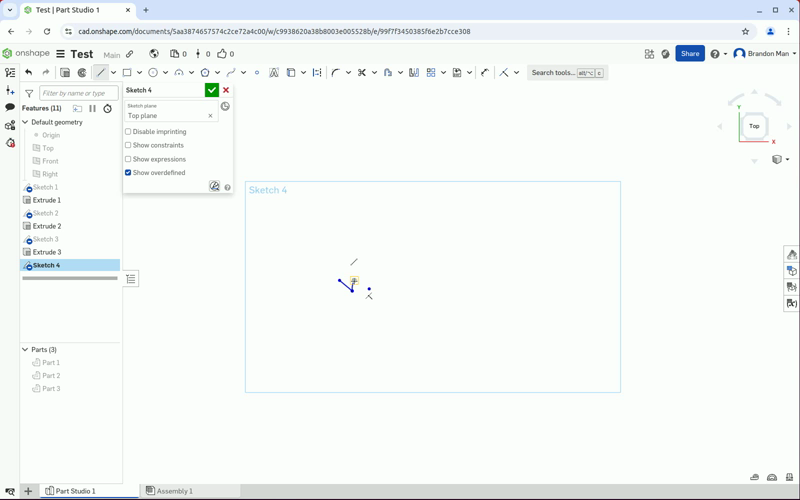
scroll(-6)
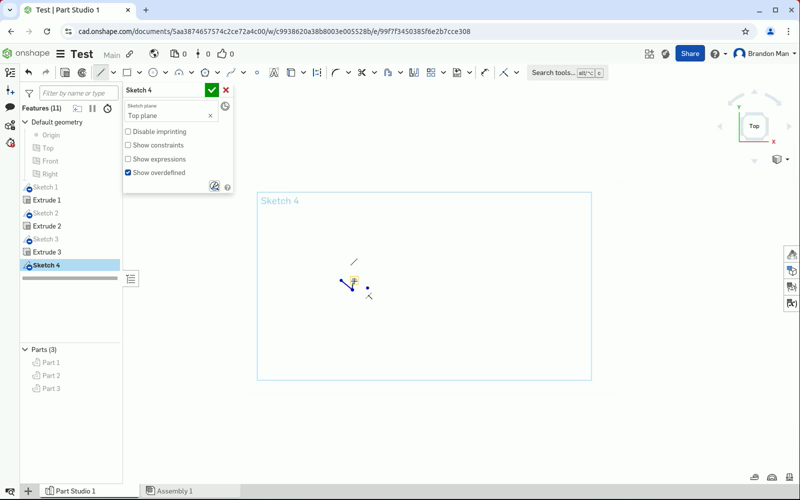
scroll(-6)
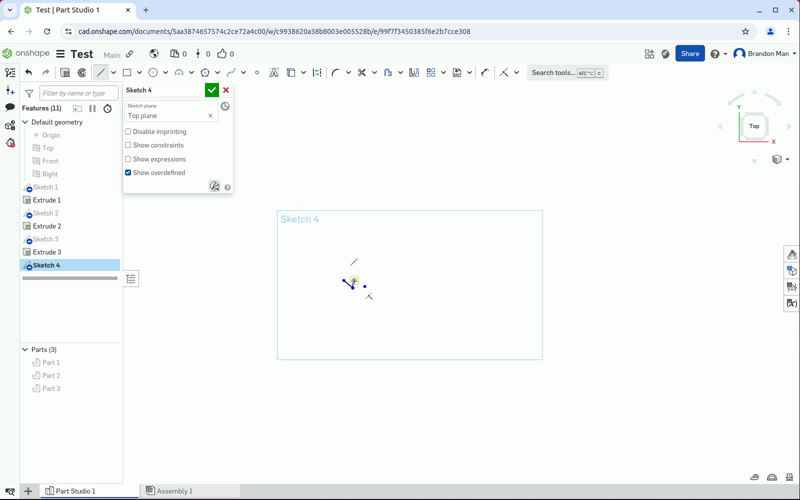
scroll(-6)
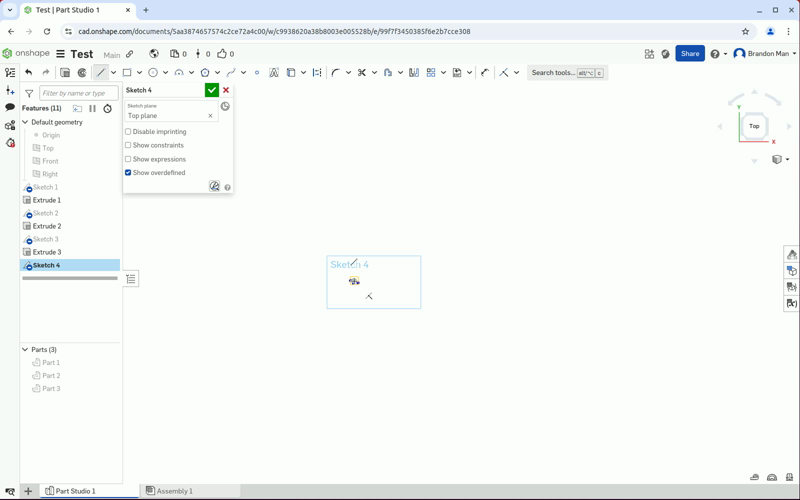
mouse_move(384, 280)
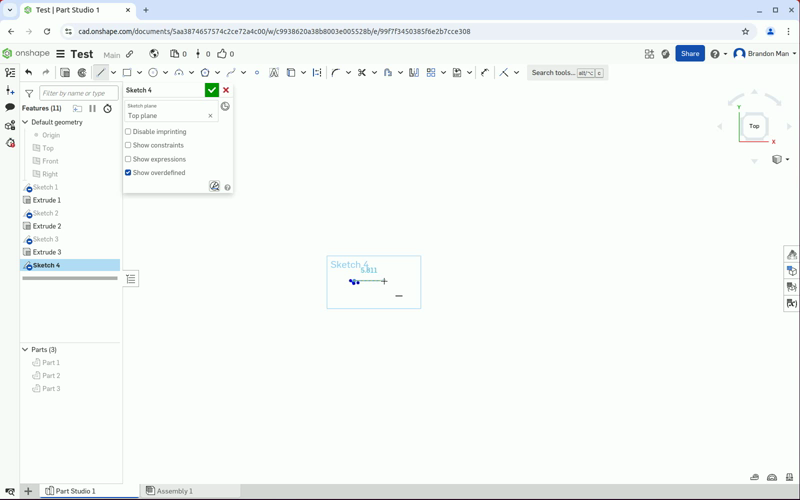
key_down(shift)
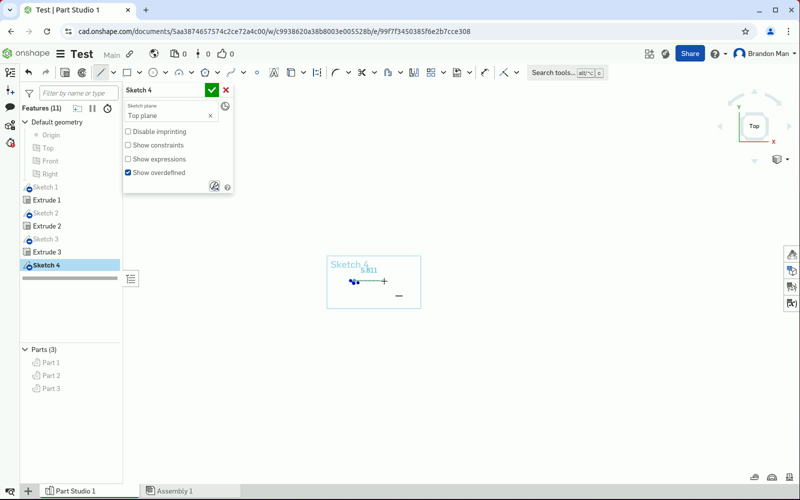
mouse_move(350, 280)
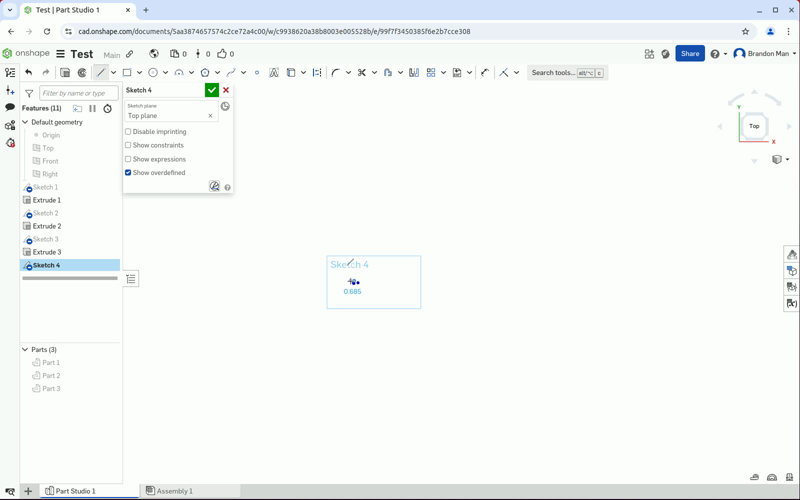
scroll(6)
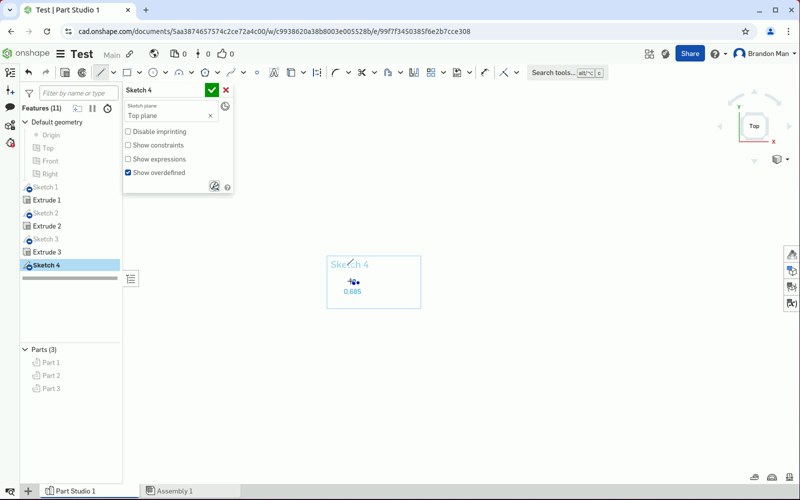
scroll(6)
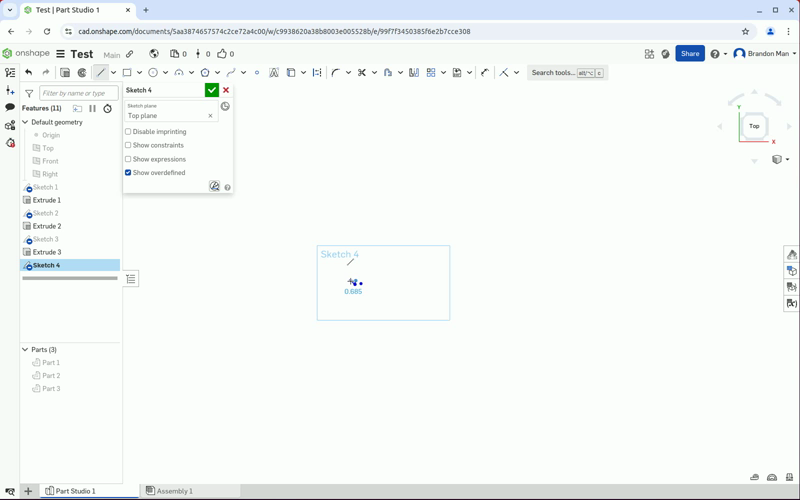
scroll(6)
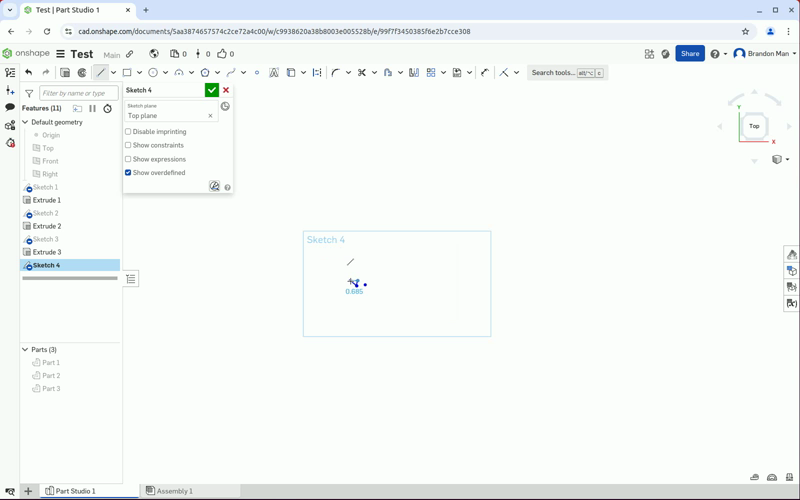
scroll(6)
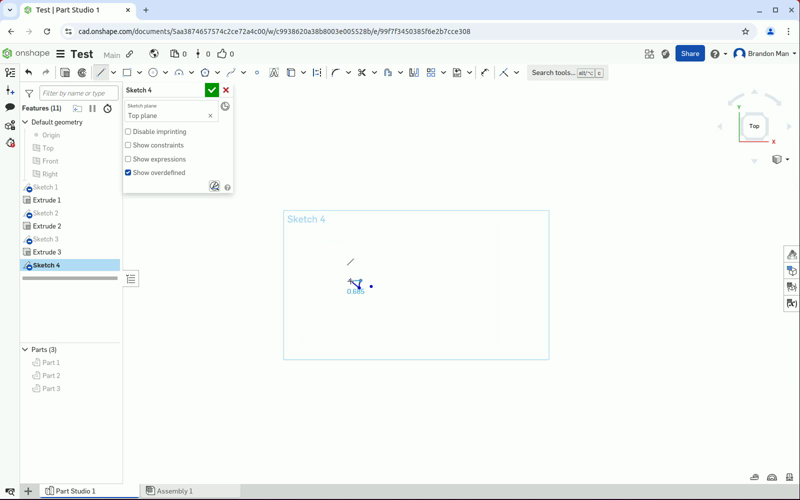
scroll(6)
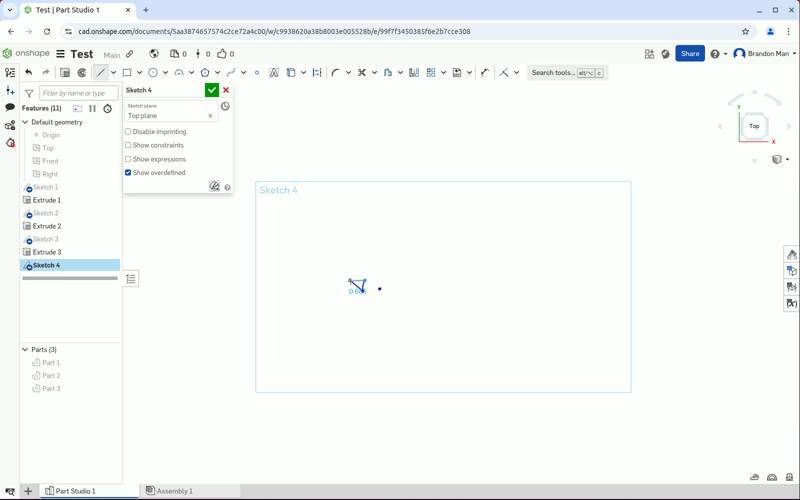
scroll(6)
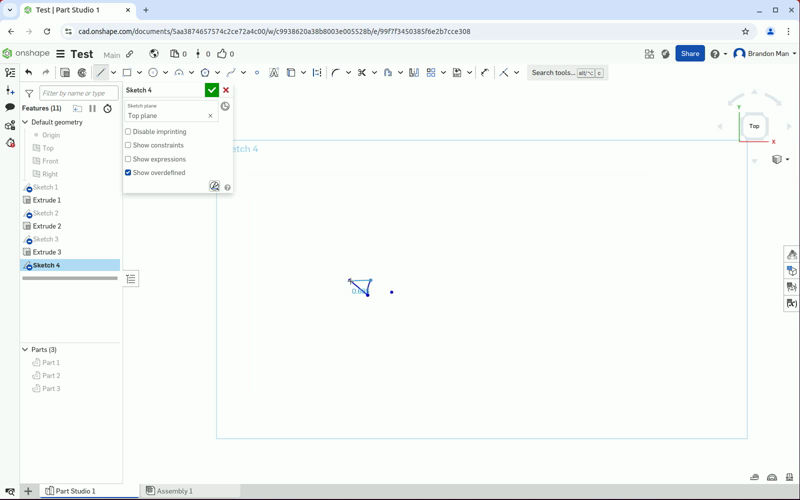
scroll(6)
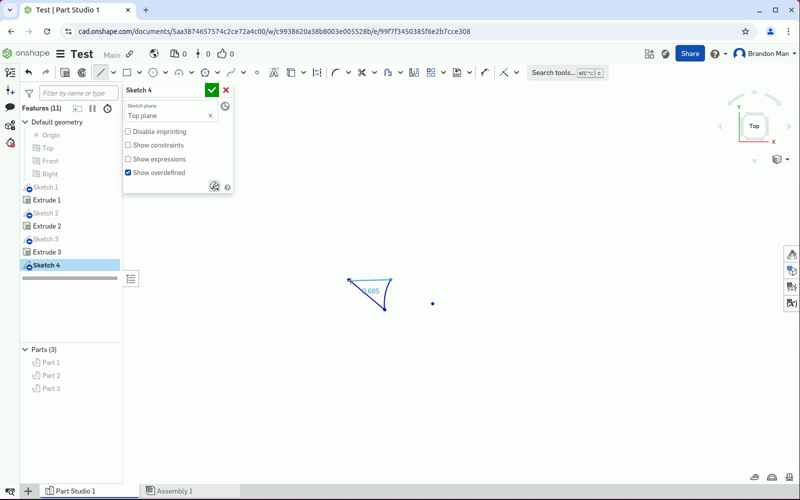
key_up(shift)
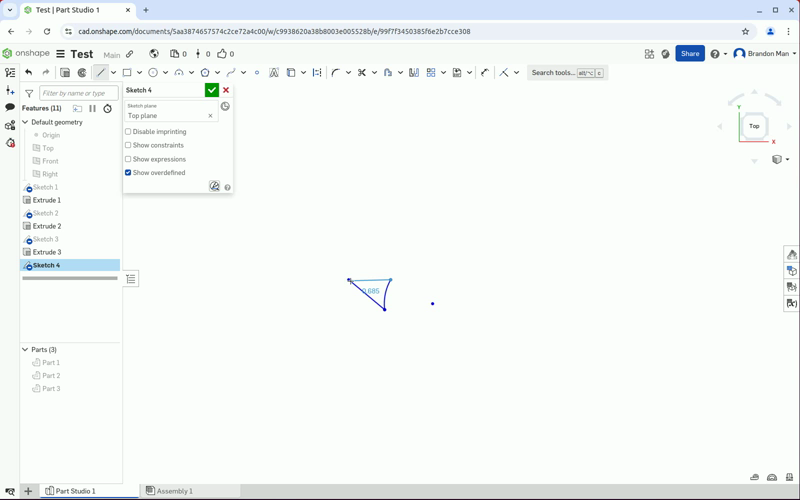
click(350, 280)
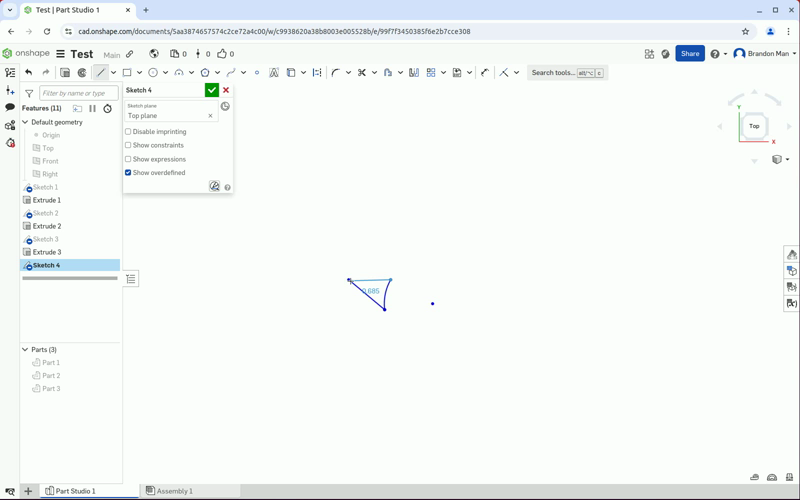
scroll(-6)
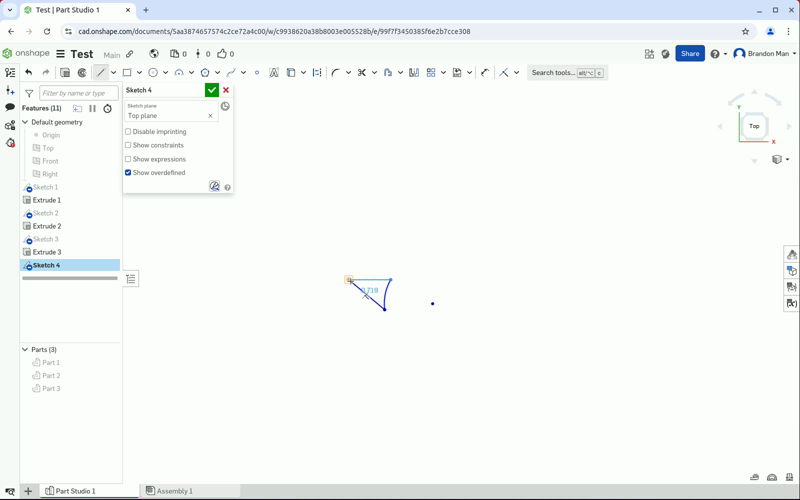
scroll(-6)
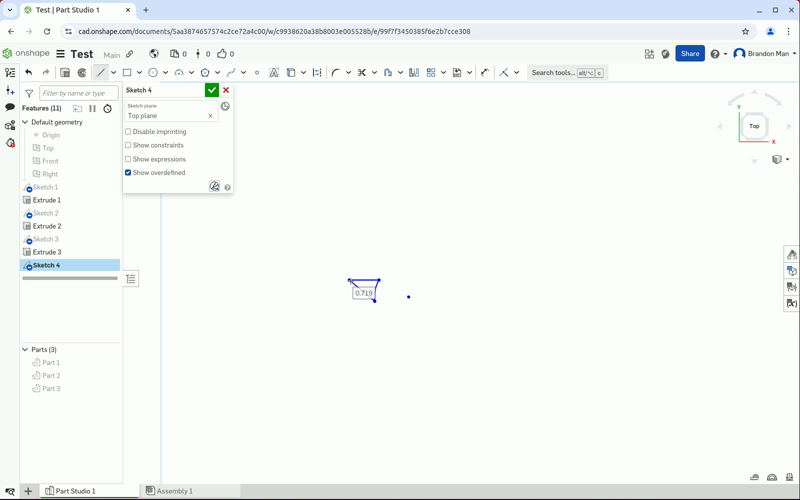
scroll(-6)
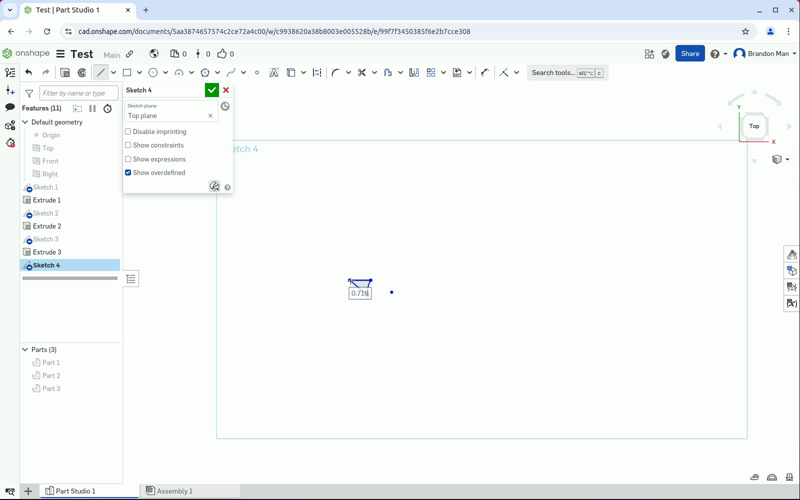
scroll(-6)
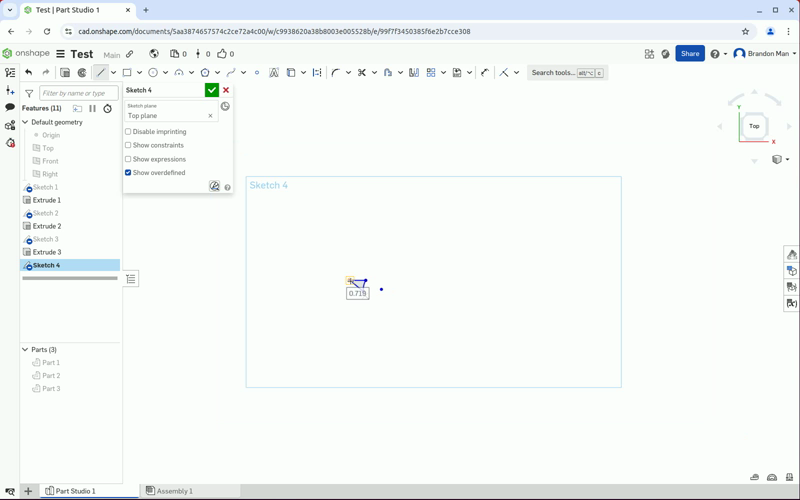
scroll(-6)
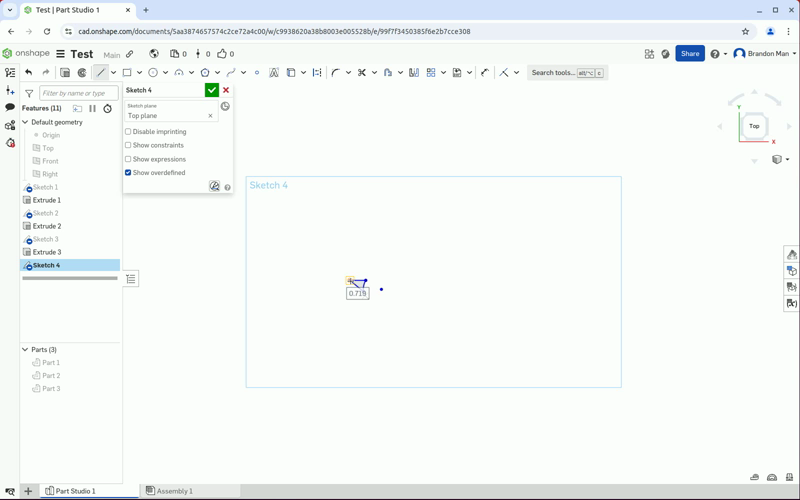
scroll(-6)
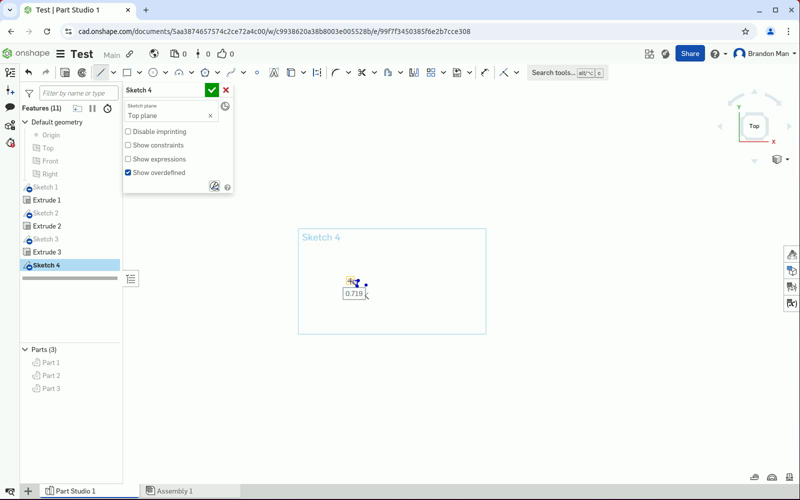
scroll(-6)
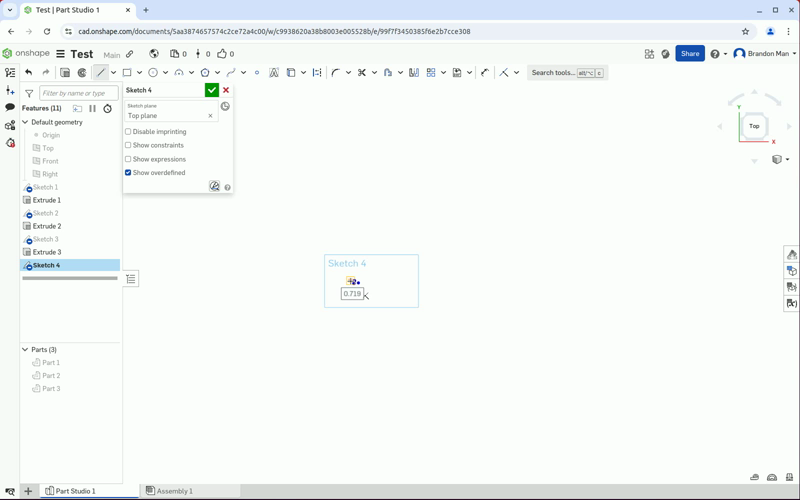
key(esc)
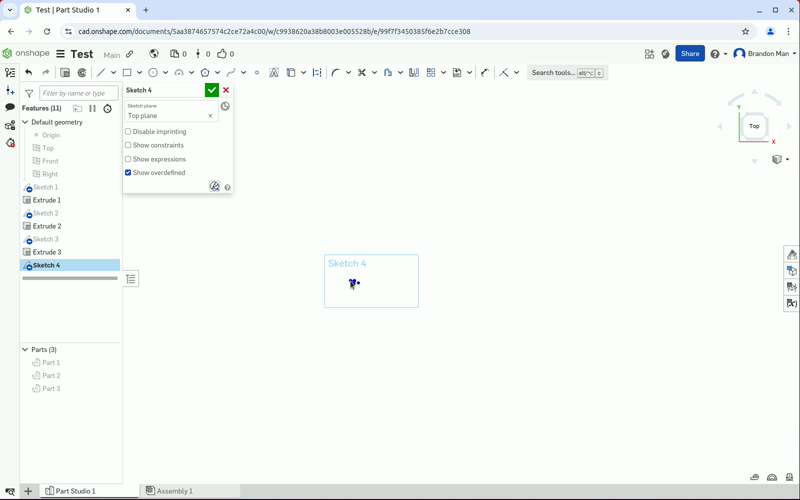
mouse_move(353, 281)
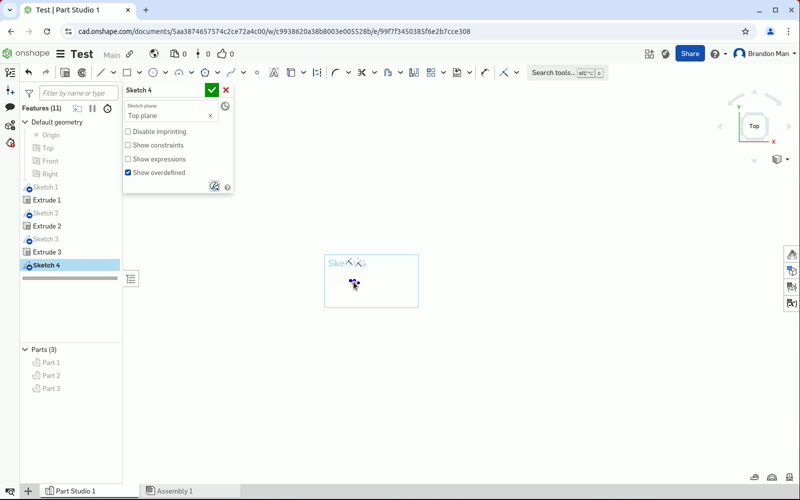
scroll(6)
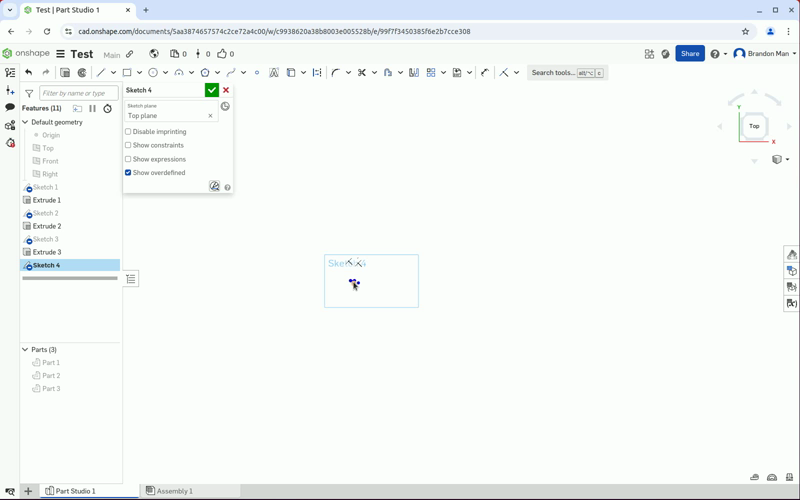
scroll(6)
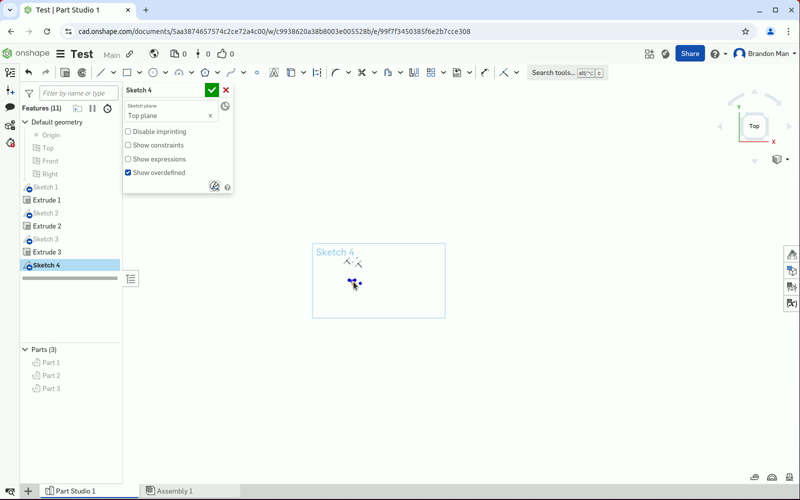
scroll(6)
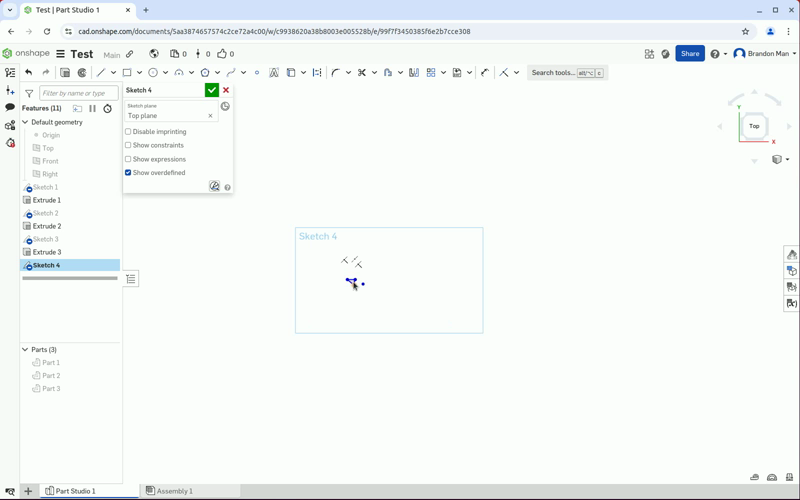
scroll(6)
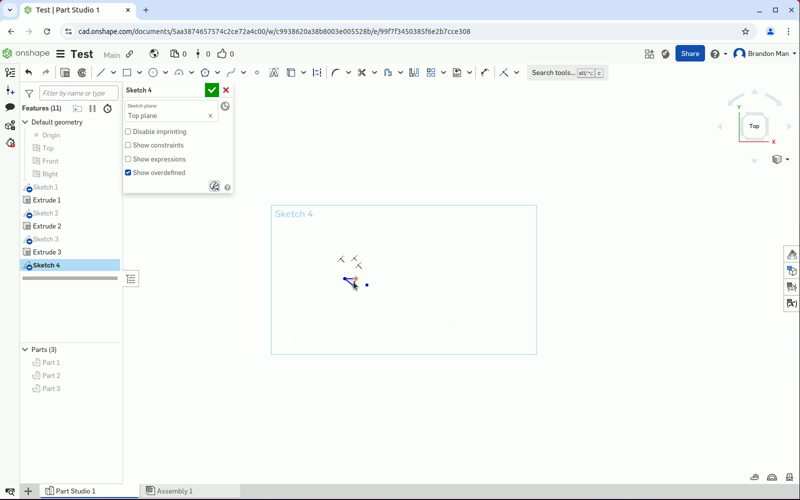
scroll(6)
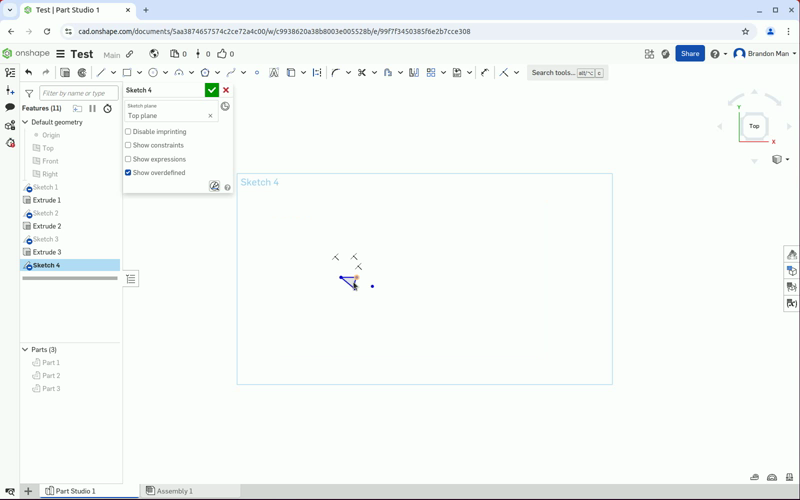
scroll(6)
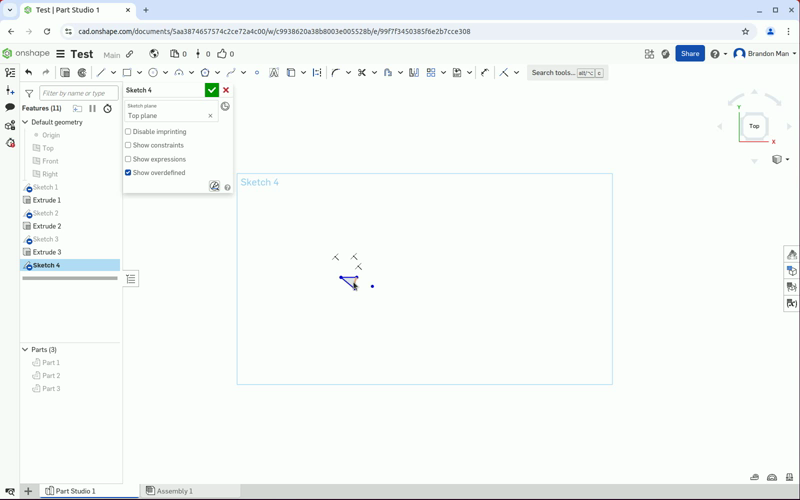
scroll(6)
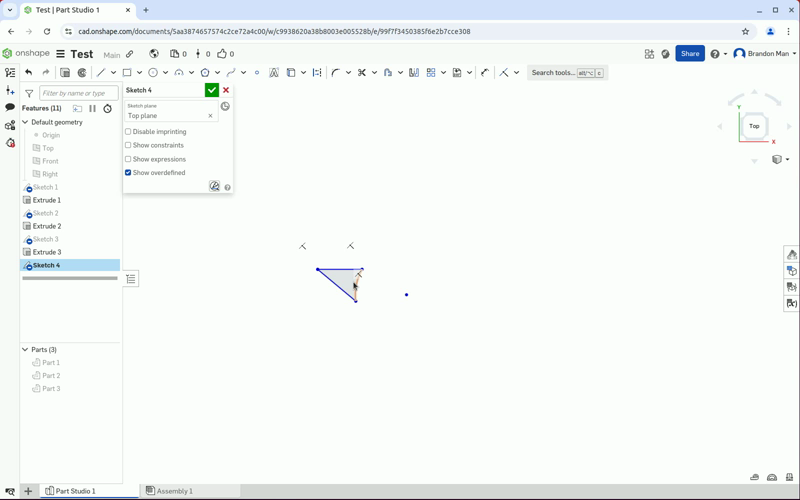
click(353, 281)
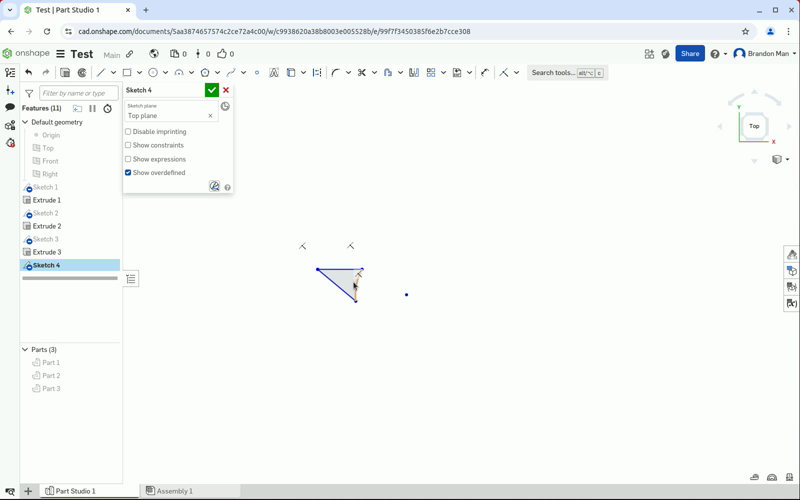
scroll(-6)
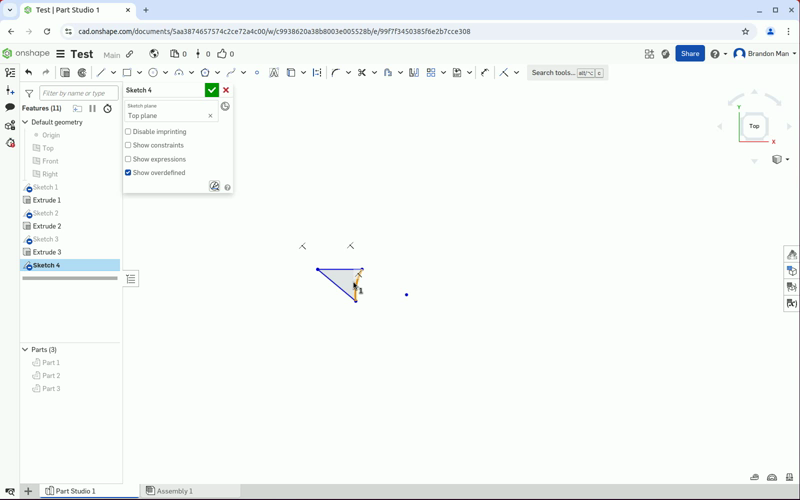
scroll(-6)
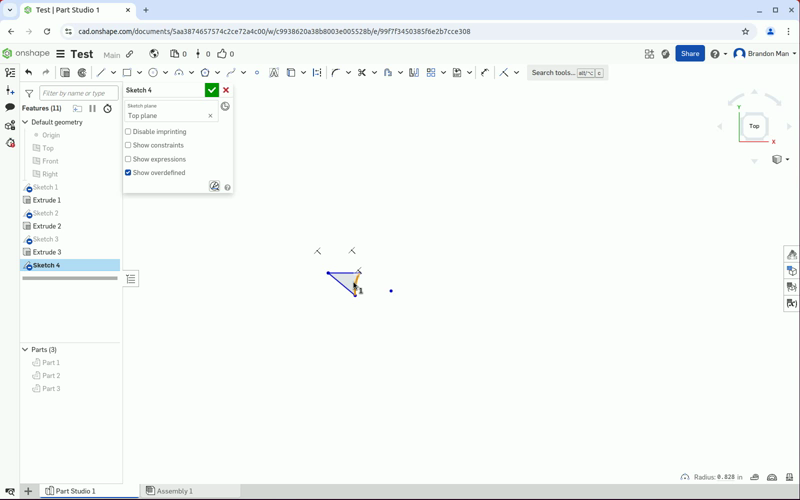
scroll(-6)
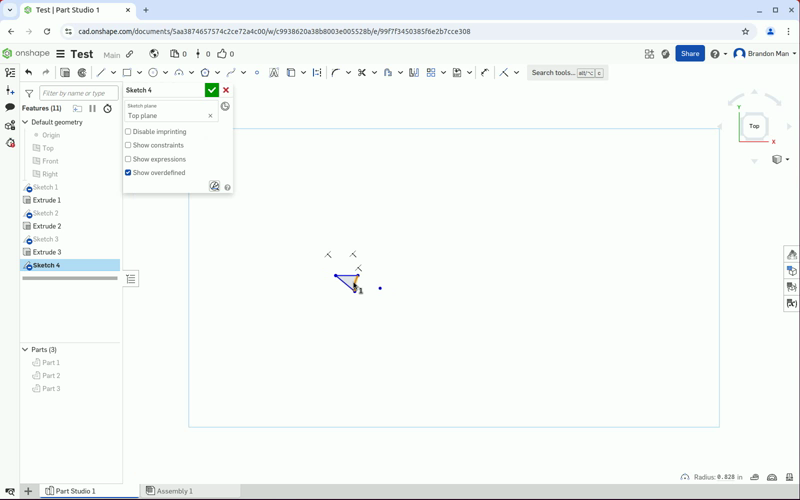
scroll(-6)
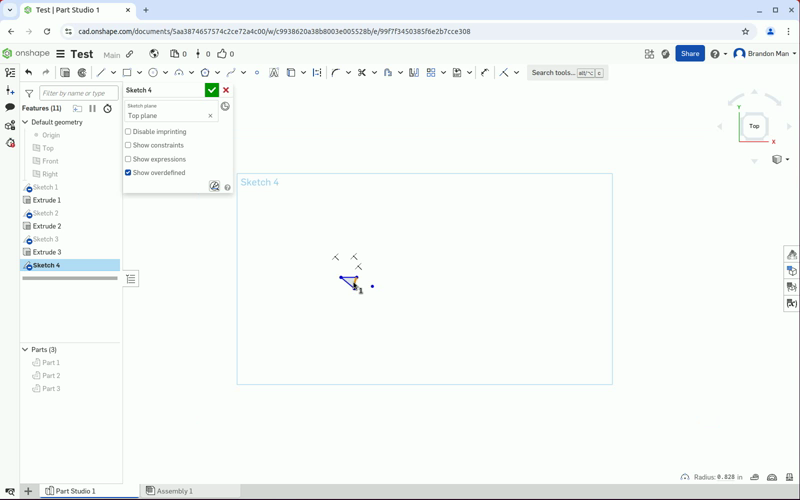
scroll(-6)
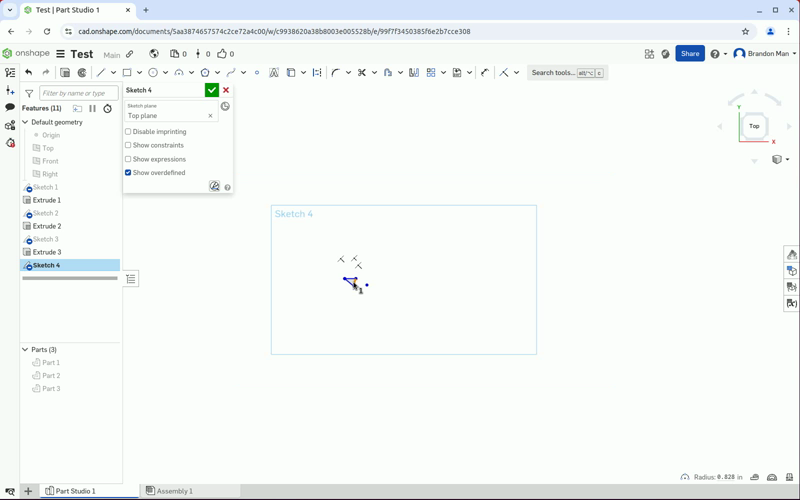
scroll(-6)
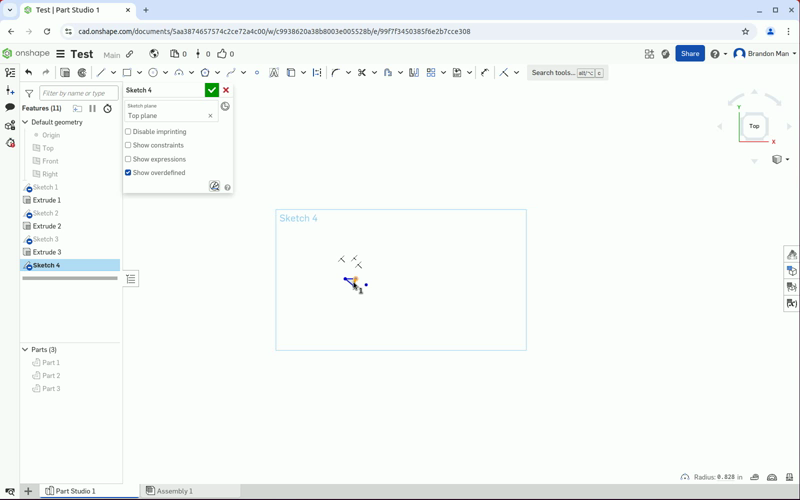
scroll(-6)
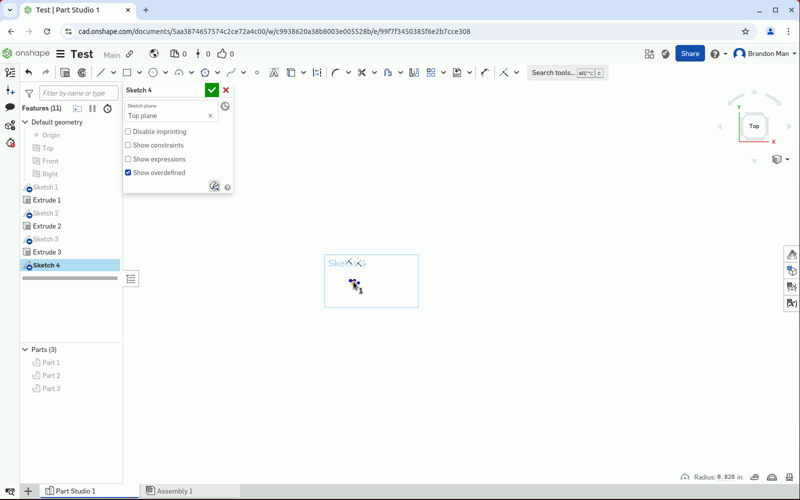
mouse_move(73, 352)
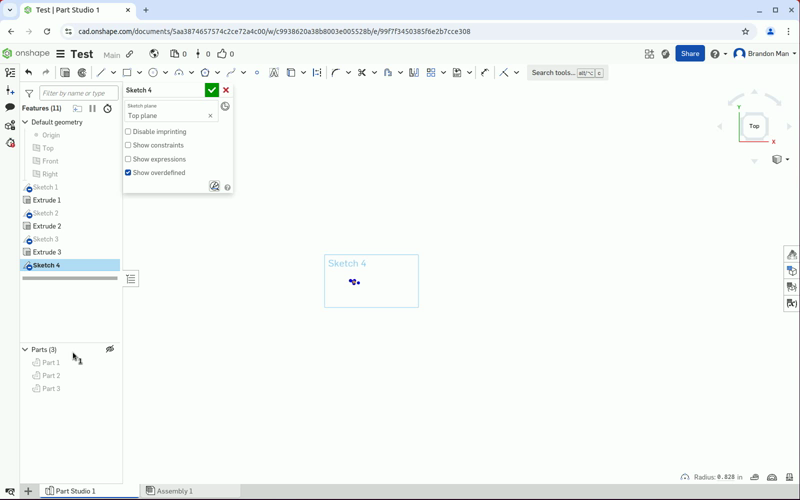
key(shift+y)
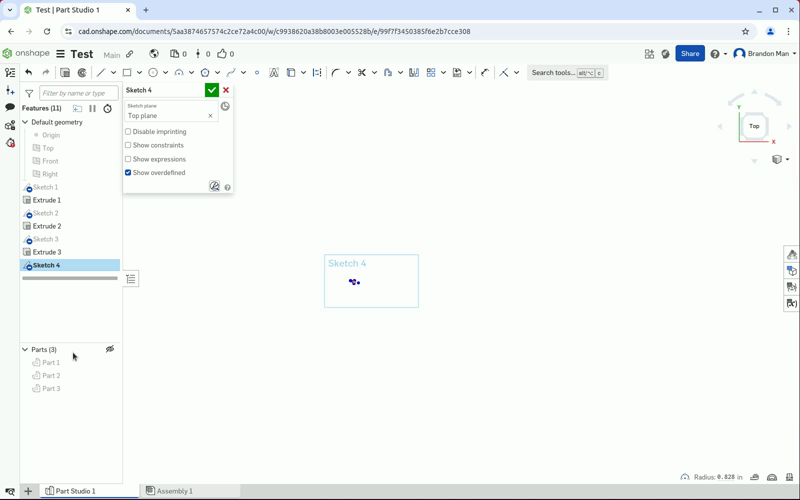
key(shift+e)
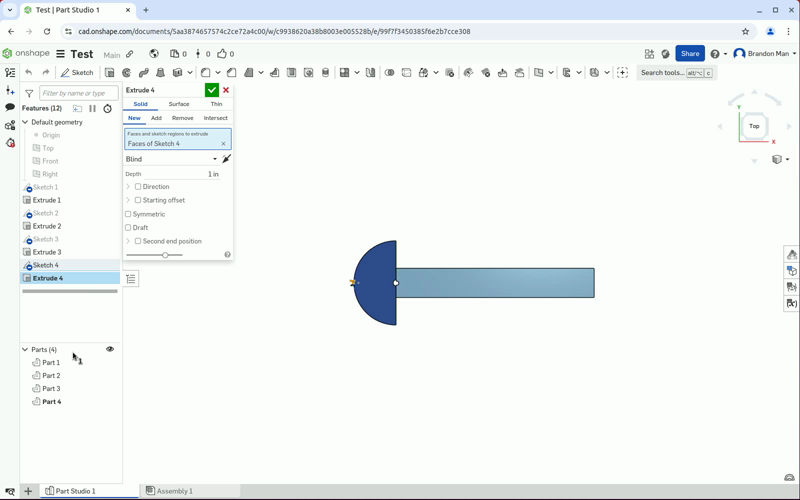
mouse_move(143, 106)
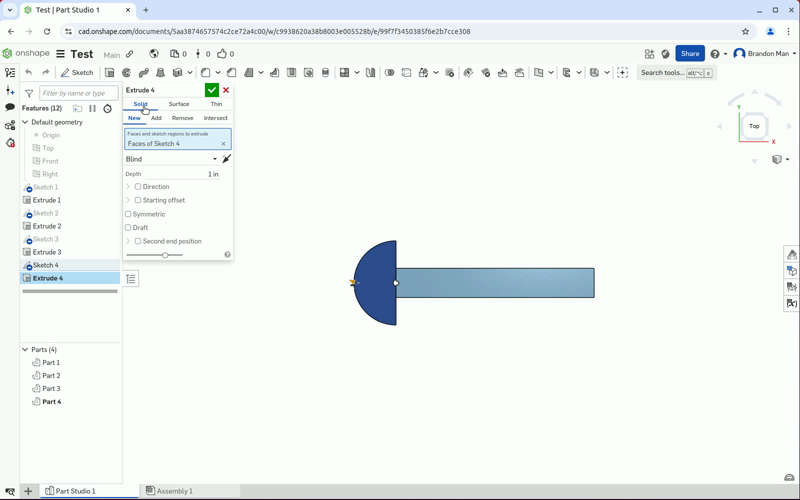
click(143, 106)
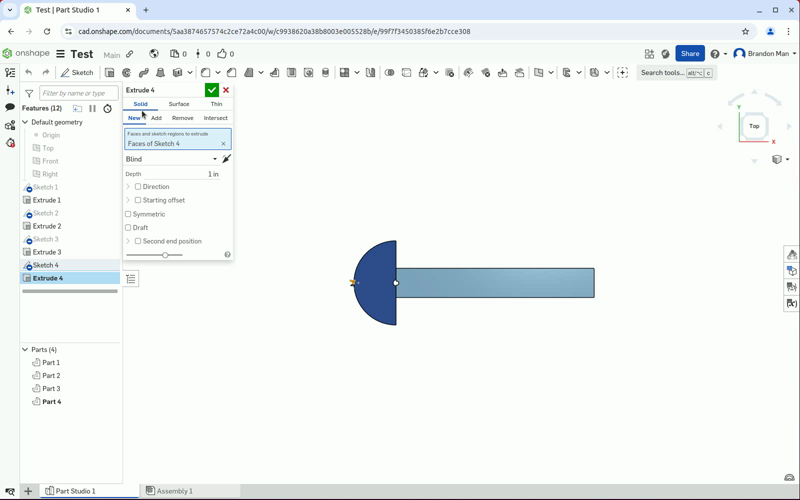
mouse_move(137, 120)
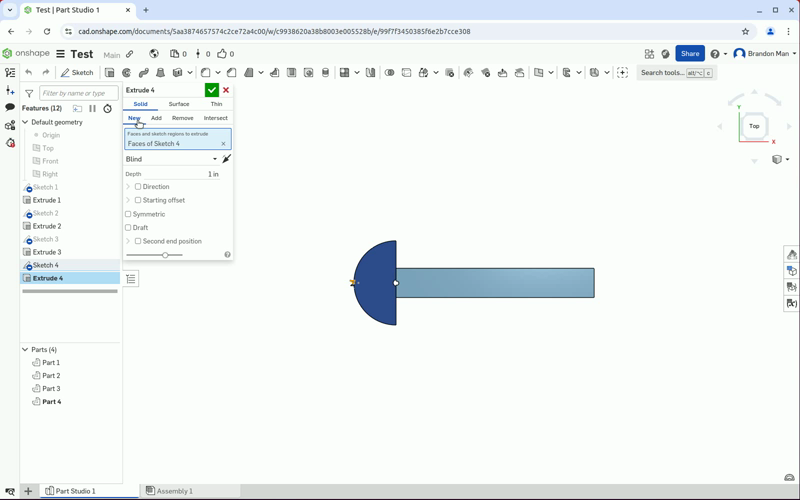
click(137, 120)
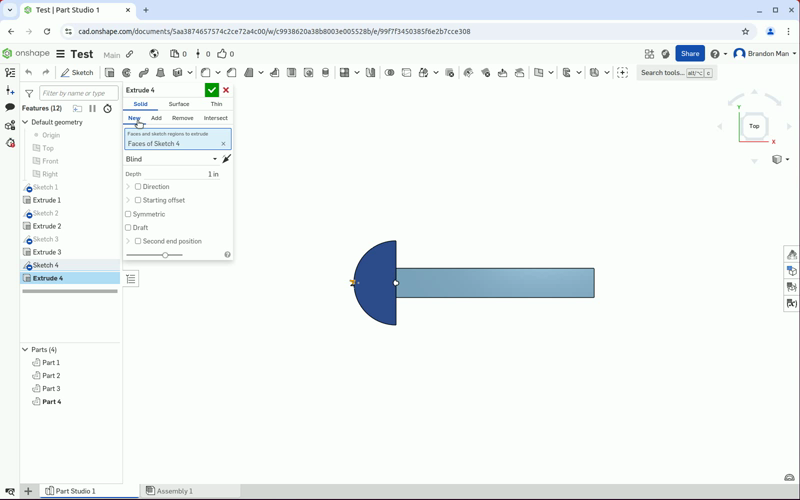
key(tab, 4)
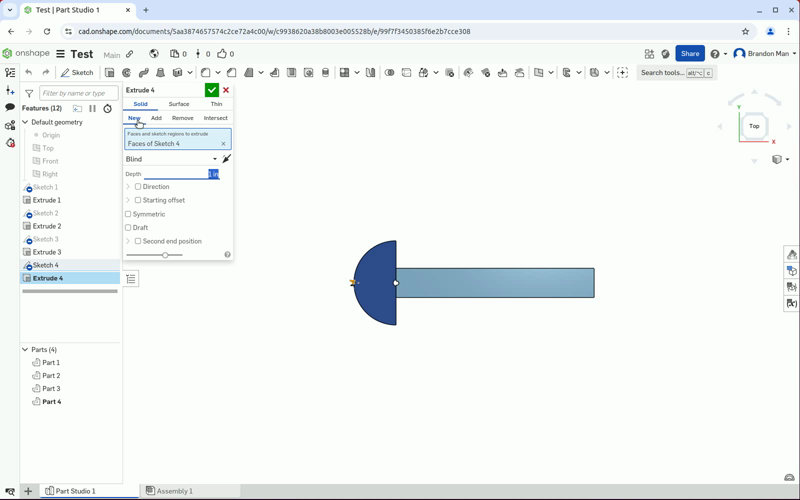
text(0.481)
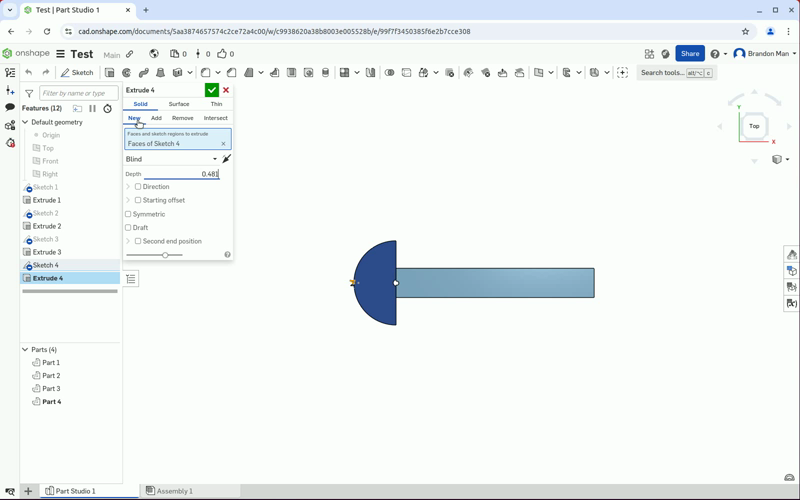
key(enter)
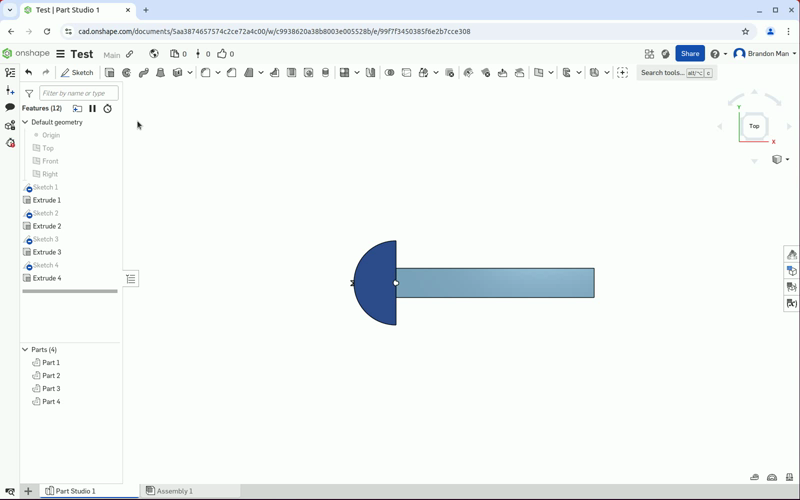
key(shift+h)
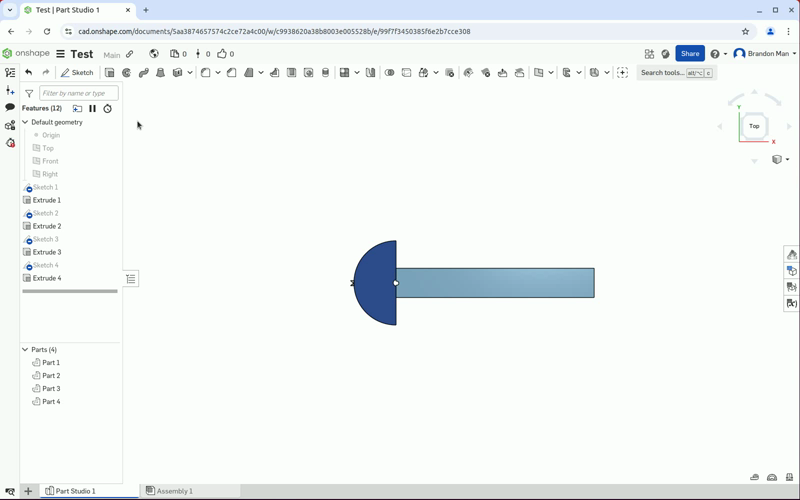
key(shift+h)
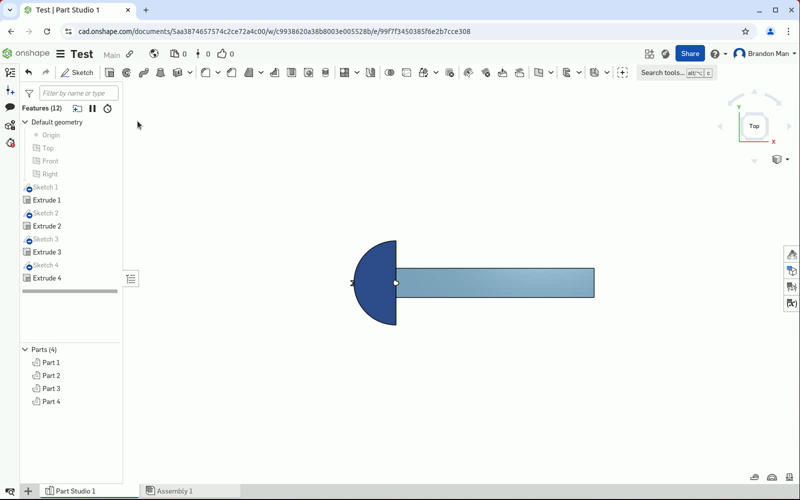
mouse_move(73, 189)
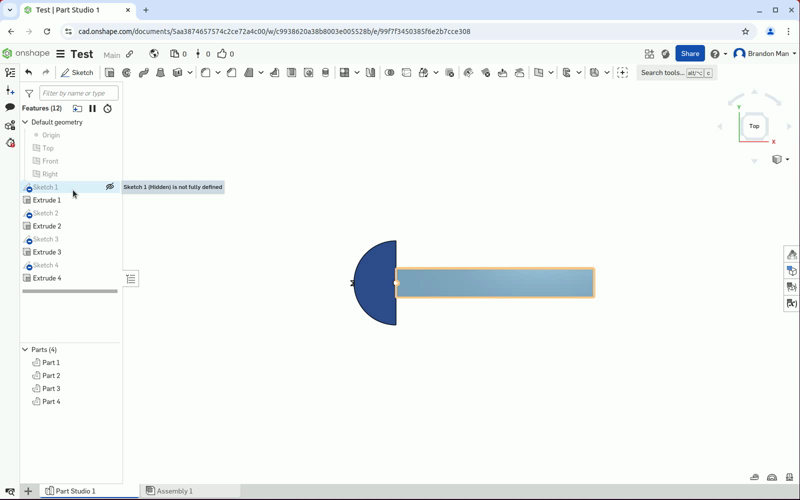
click(73, 189)
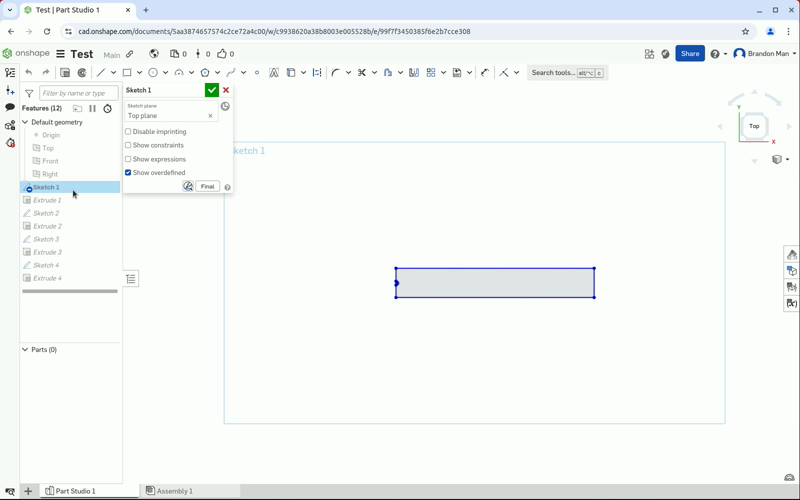
mouse_move(229, 92)
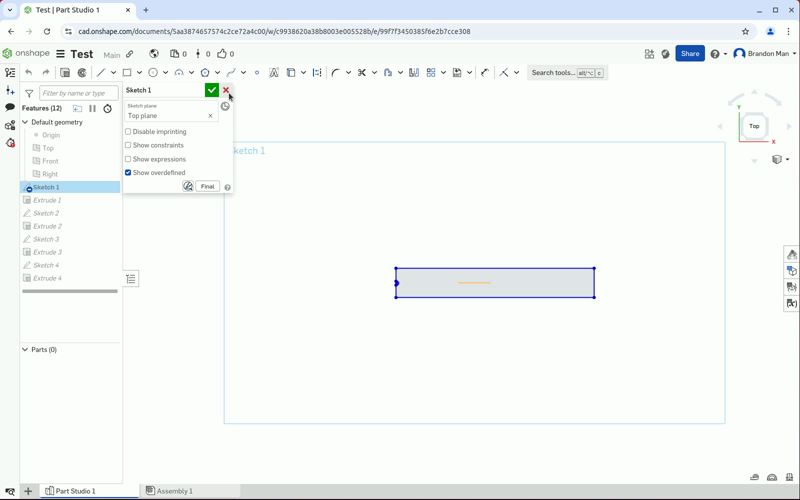
click(229, 92)
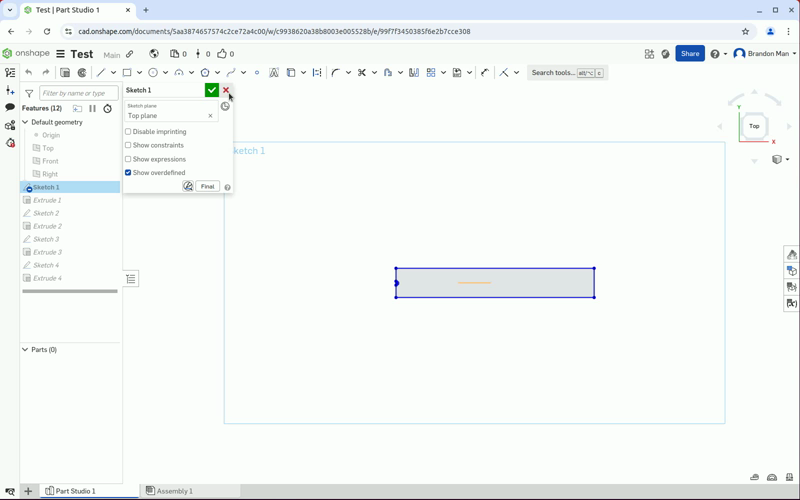
key(shift+s)
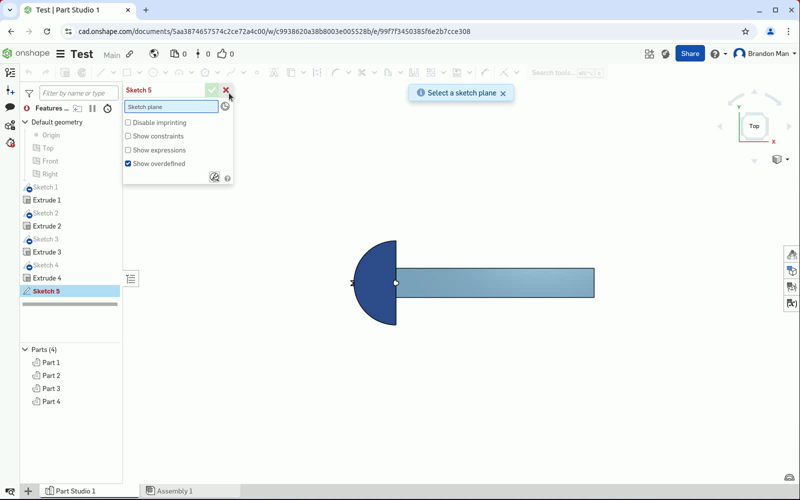
mouse_move(73, 150)
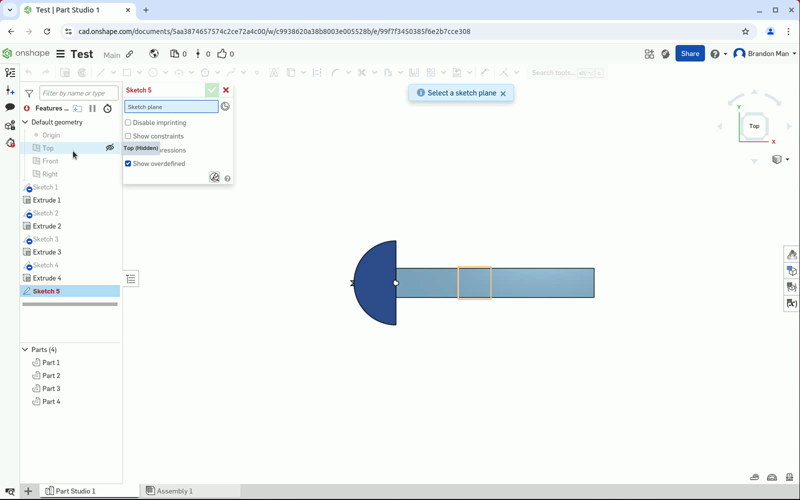
click(73, 150)
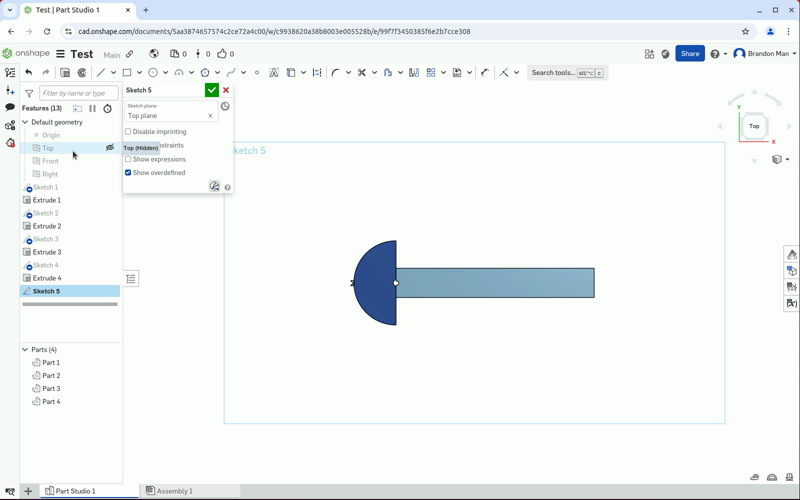
mouse_move(73, 352)
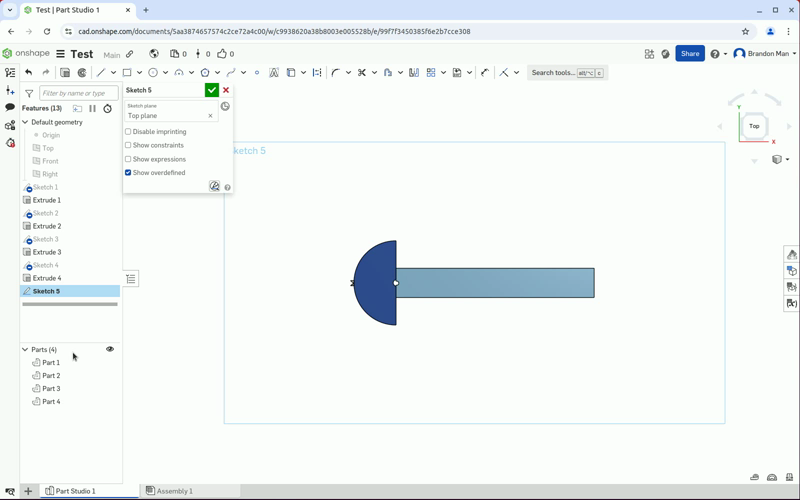
key(y)
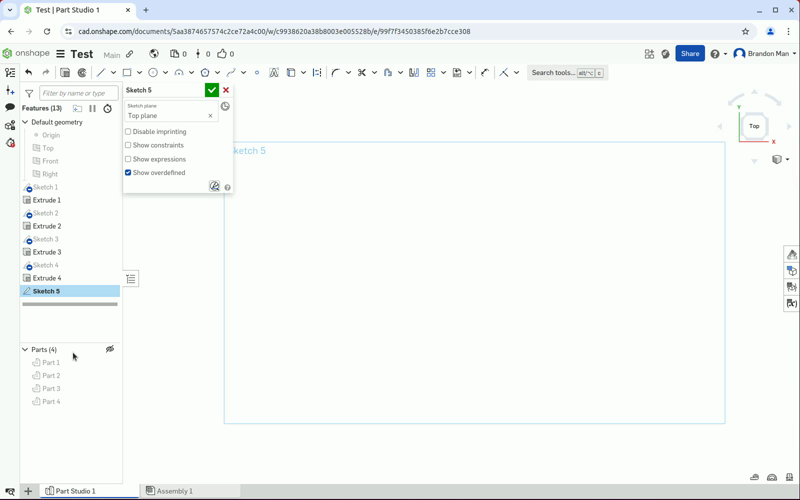
key(l)
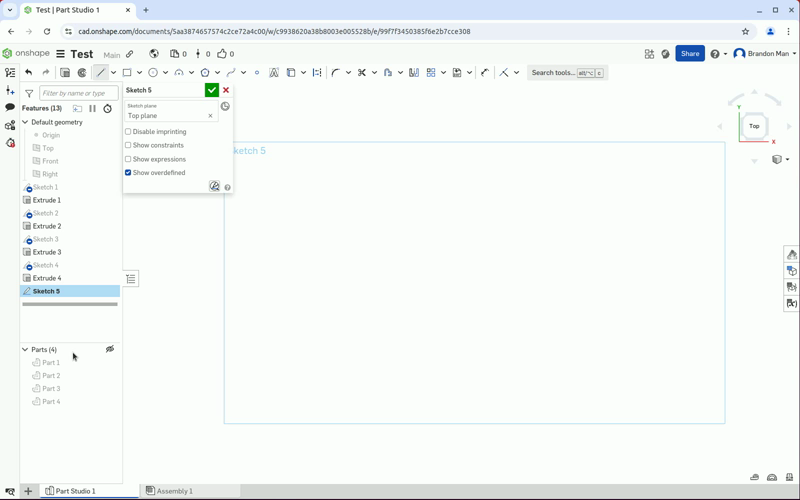
key_down(shift)
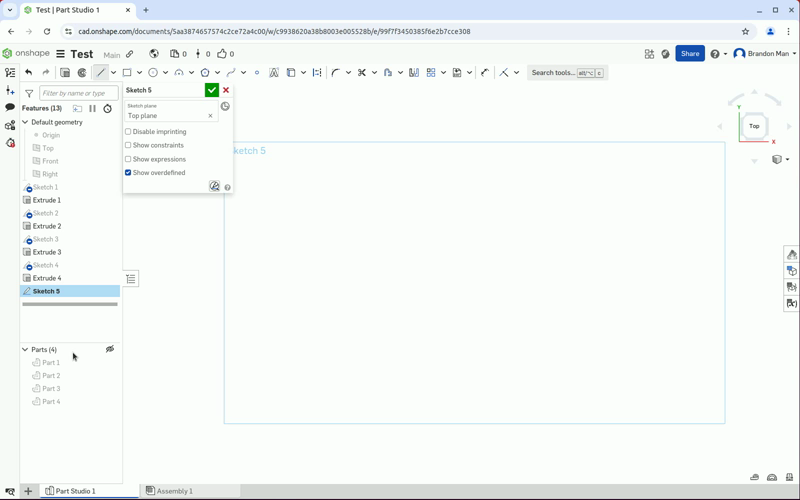
mouse_move(348, 285)
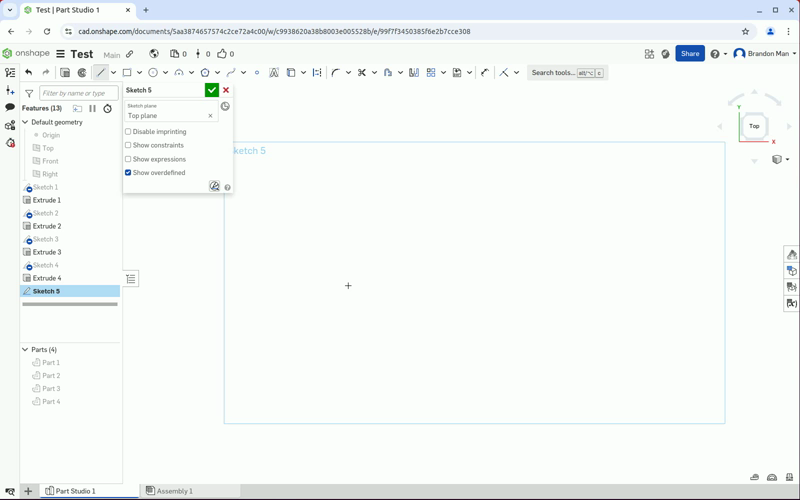
click(348, 285)
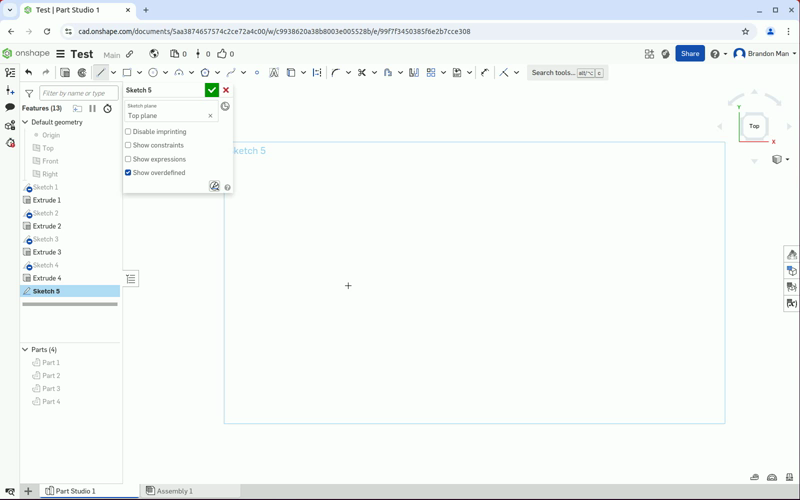
key_up(shift)
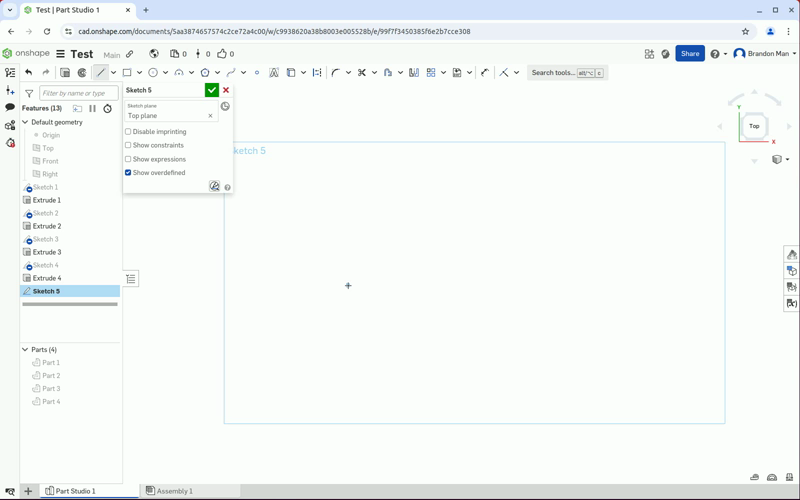
key_down(shift)
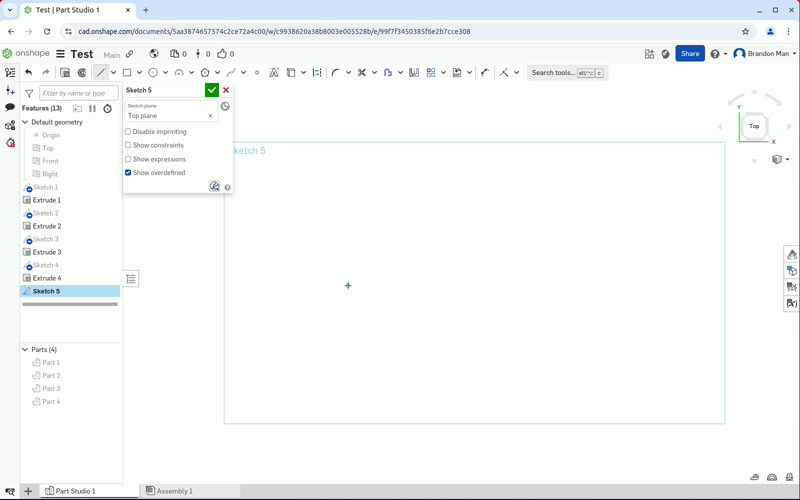
mouse_move(378, 285)
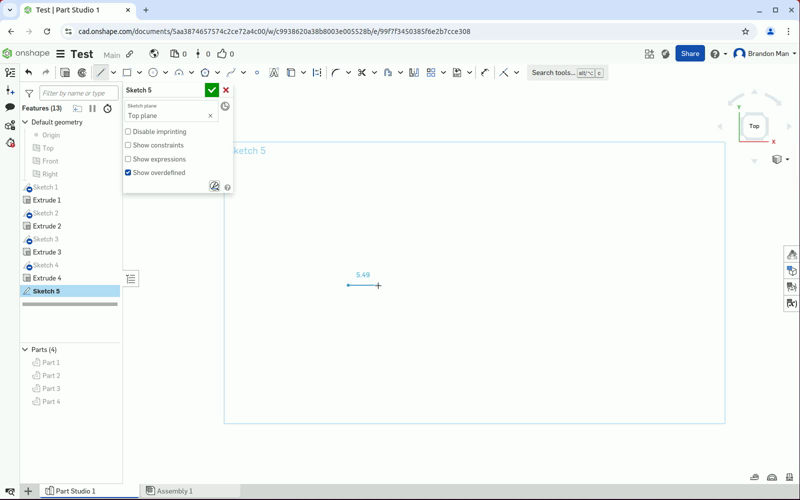
mouse_move(351, 285)
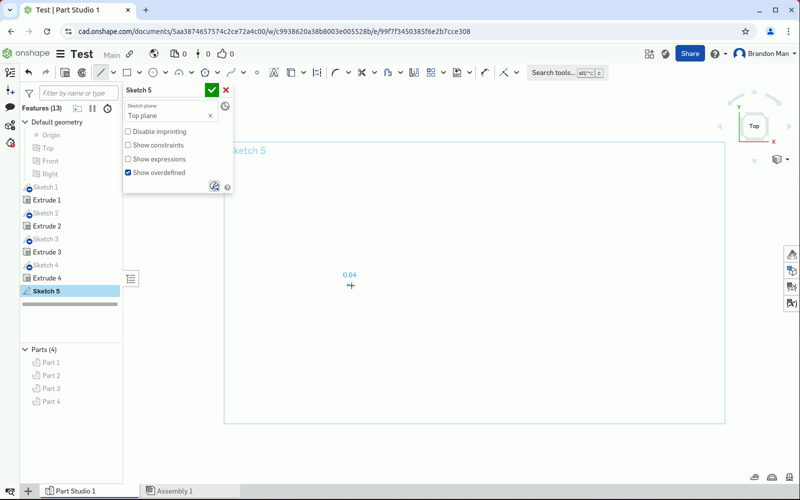
scroll(6)
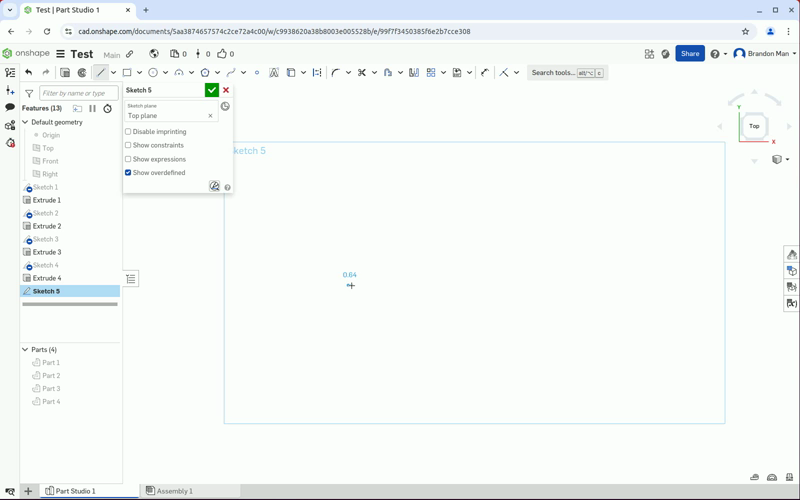
scroll(6)
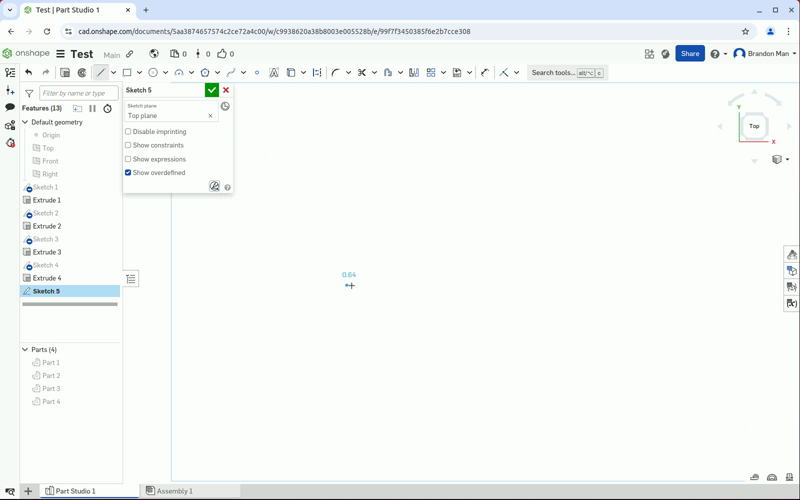
scroll(6)
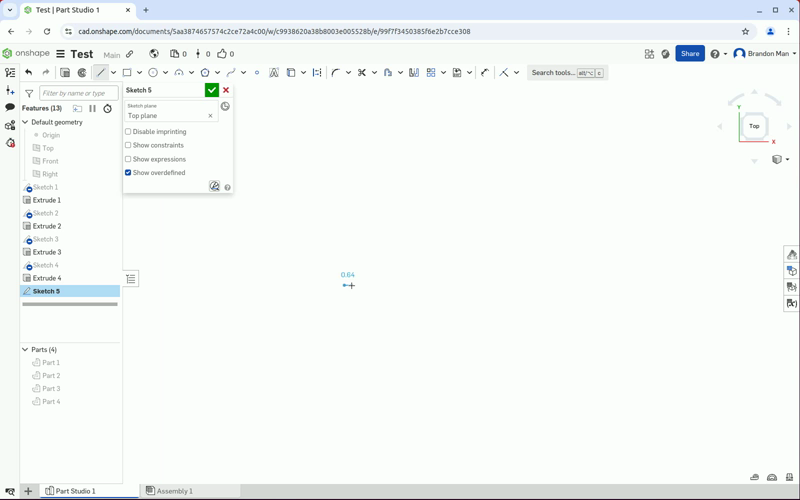
scroll(6)
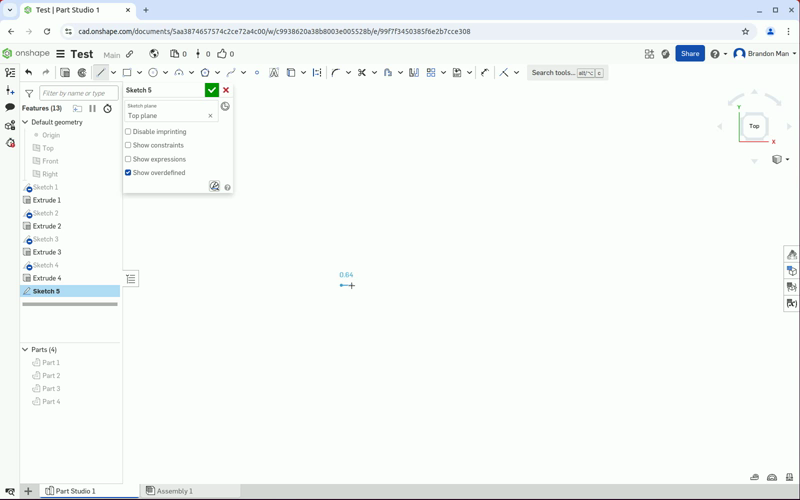
scroll(6)
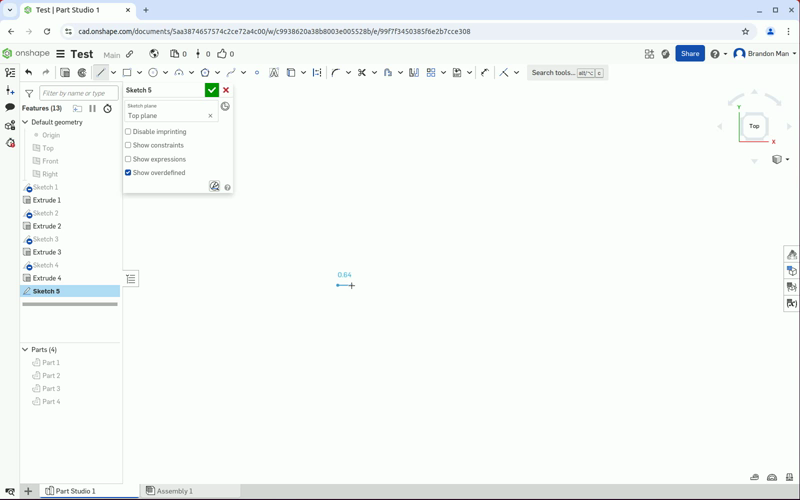
scroll(6)
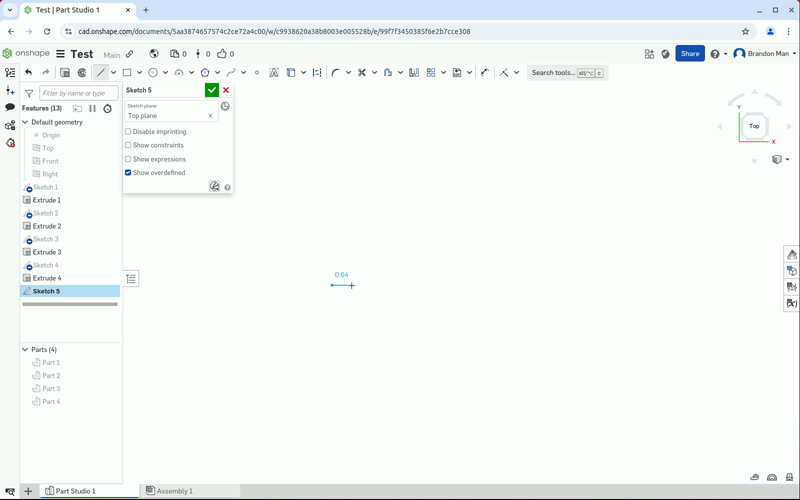
scroll(6)
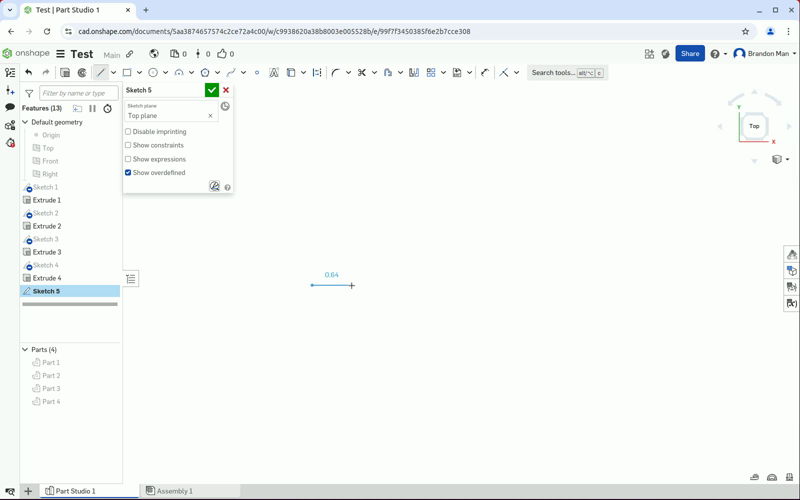
click(351, 285)
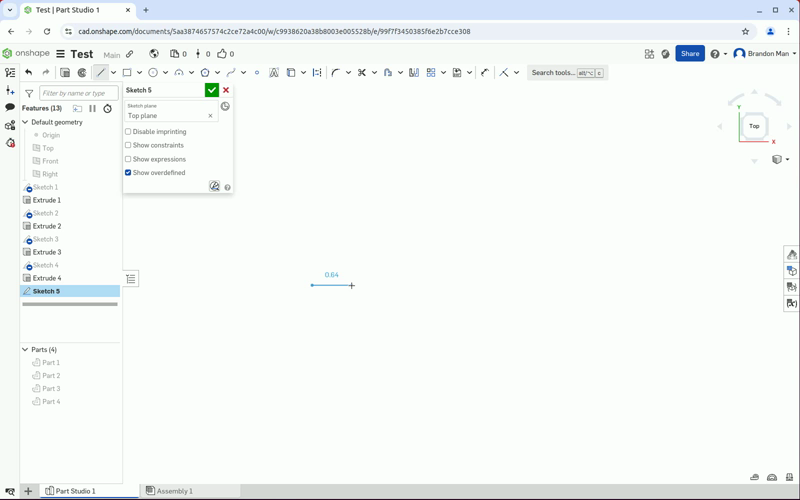
scroll(-6)
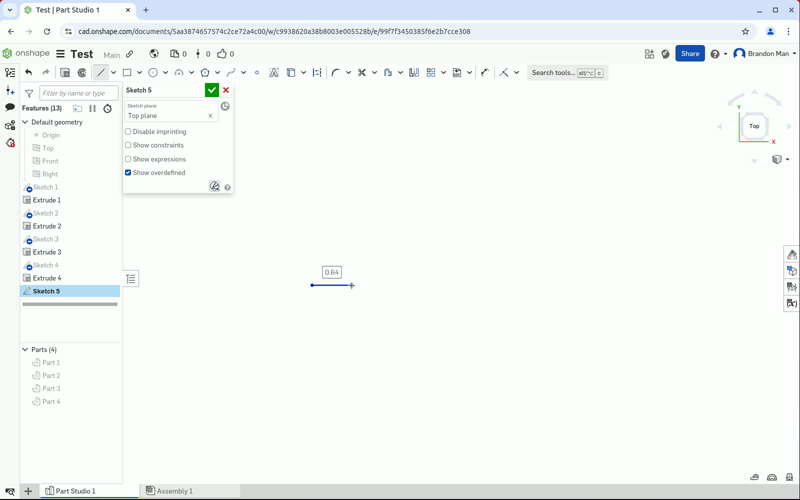
scroll(-6)
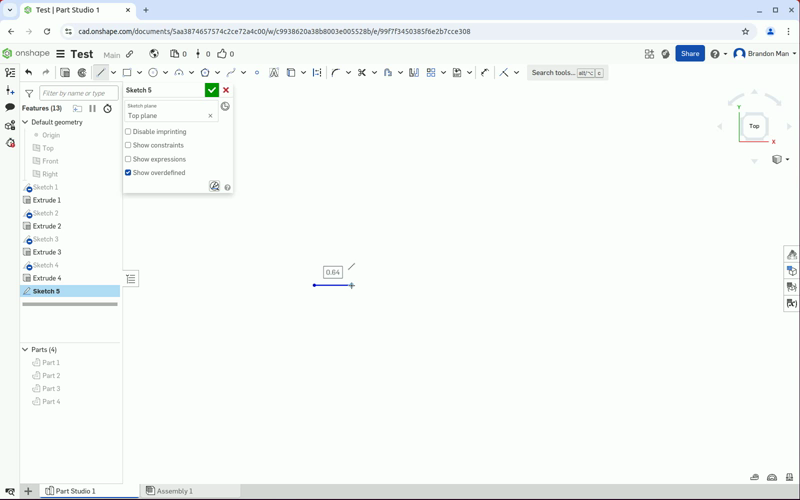
scroll(-6)
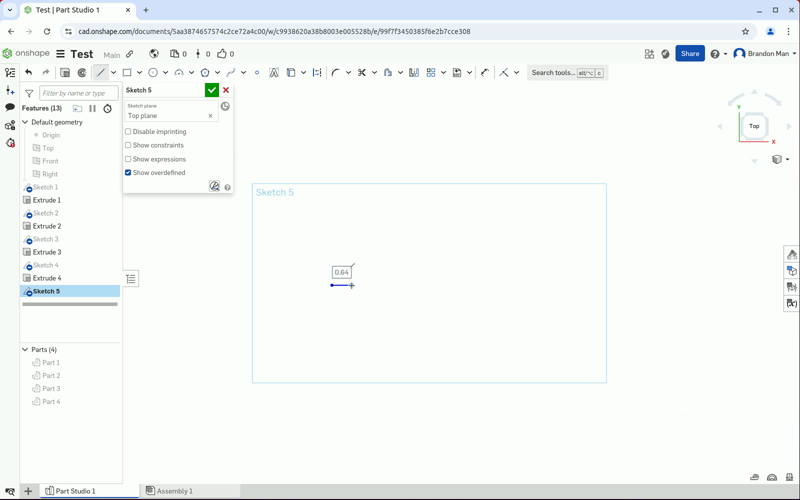
scroll(-6)
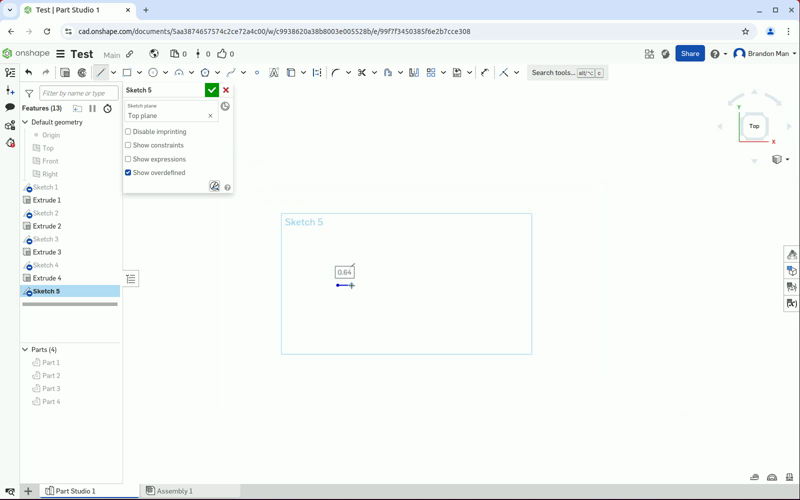
scroll(-6)
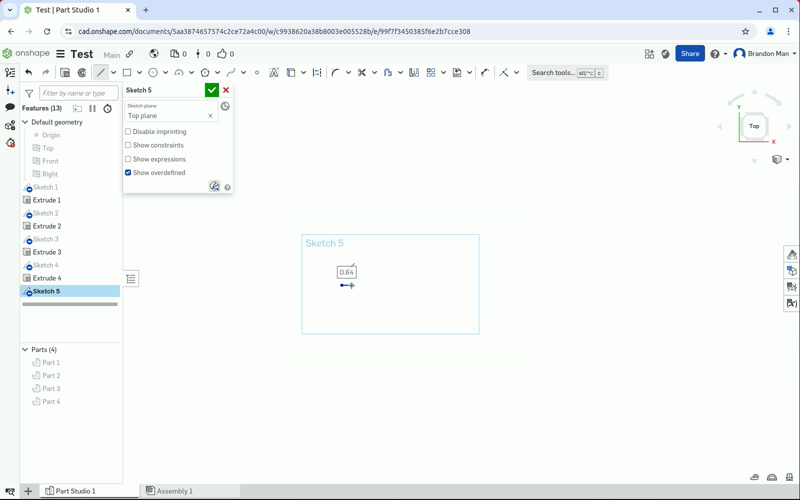
scroll(-6)
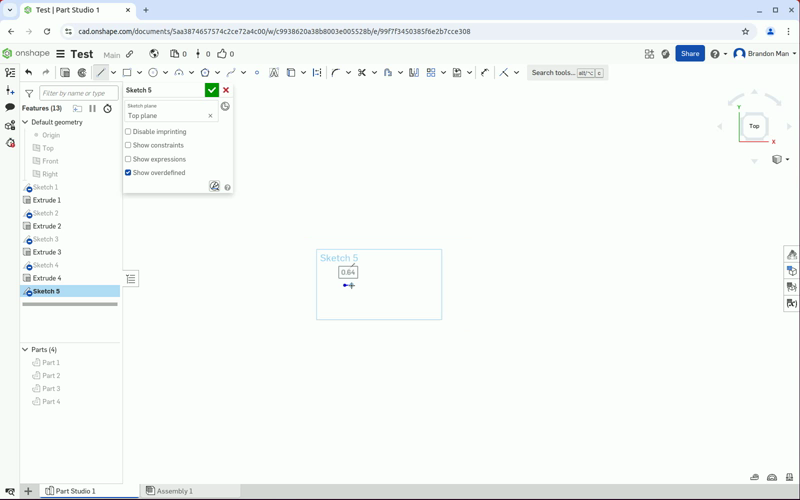
scroll(-6)
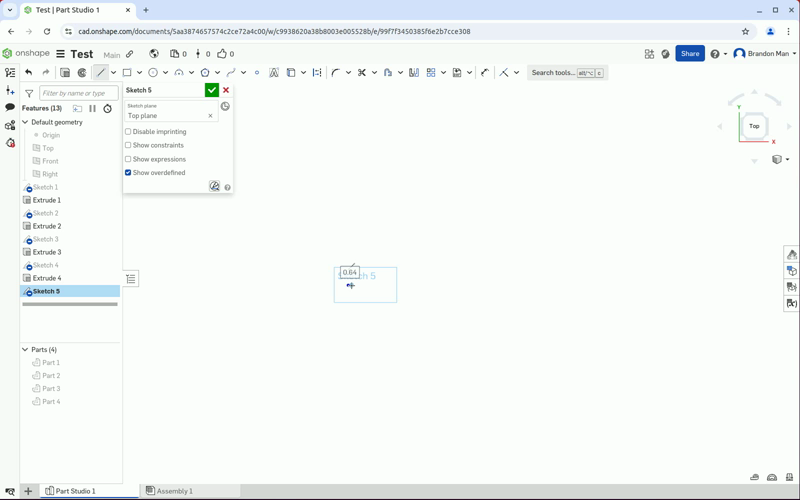
key_up(shift)
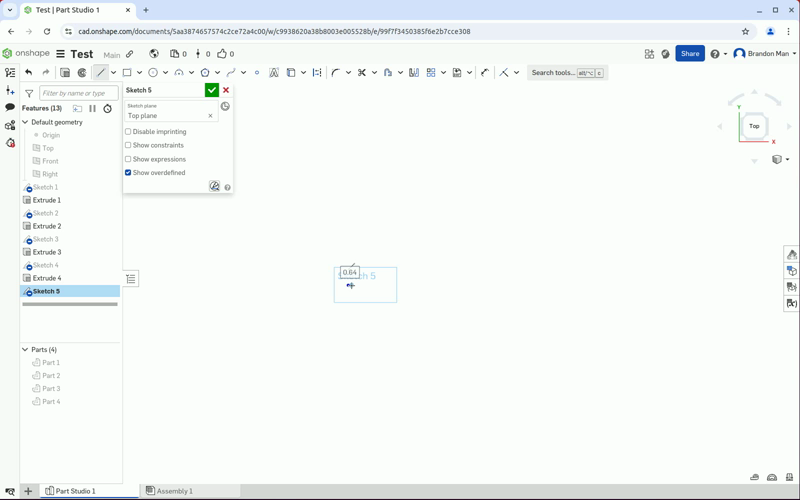
key_down(shift)
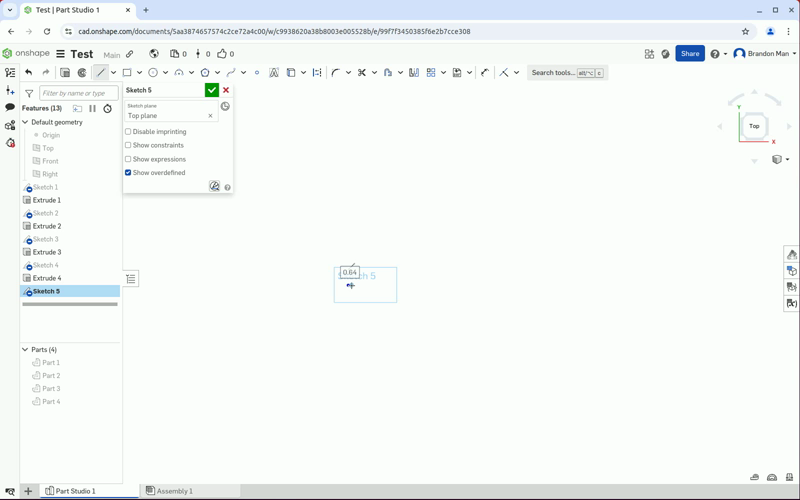
mouse_move(381, 285)
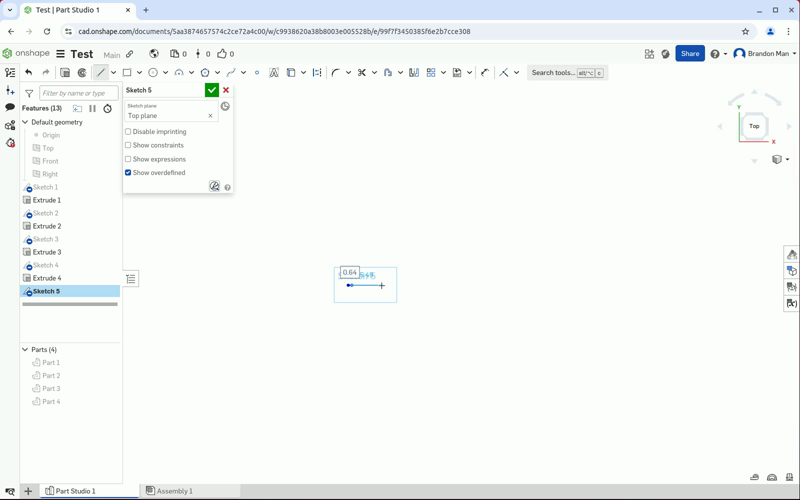
mouse_move(355, 282)
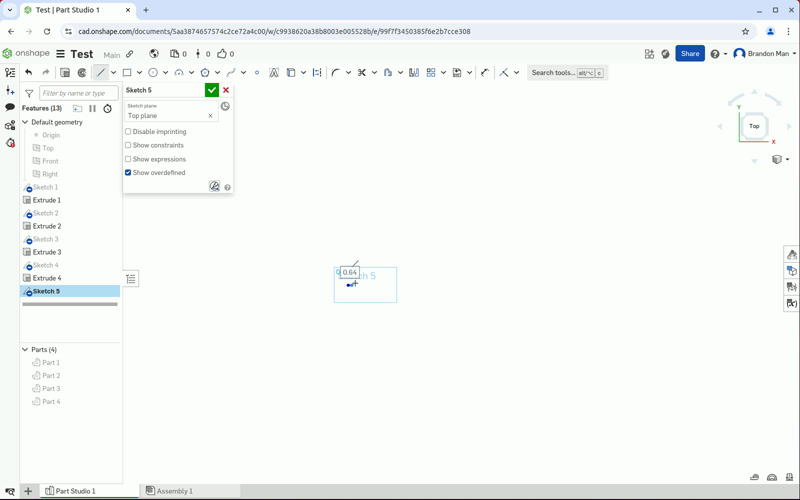
scroll(6)
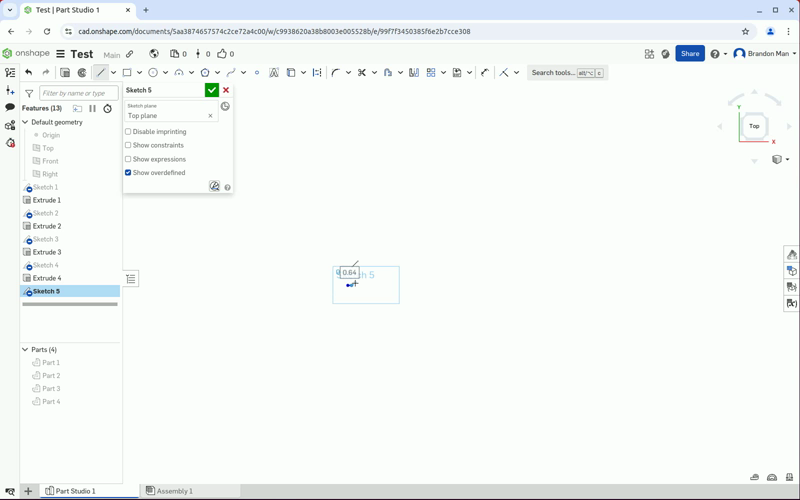
scroll(6)
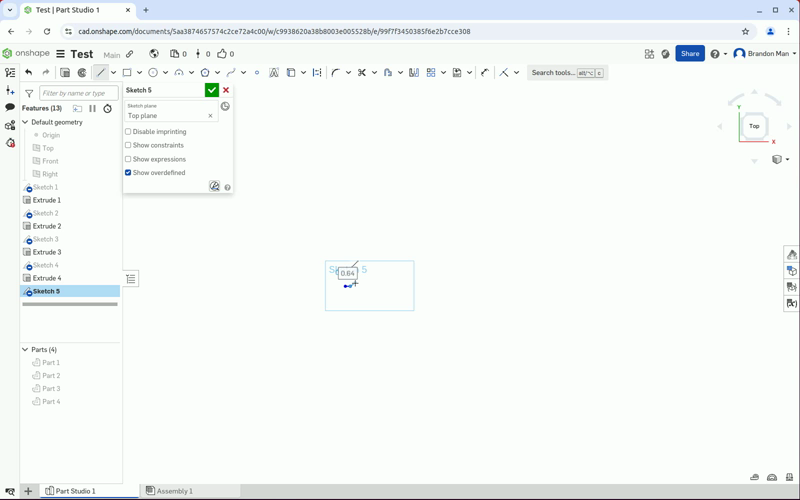
scroll(6)
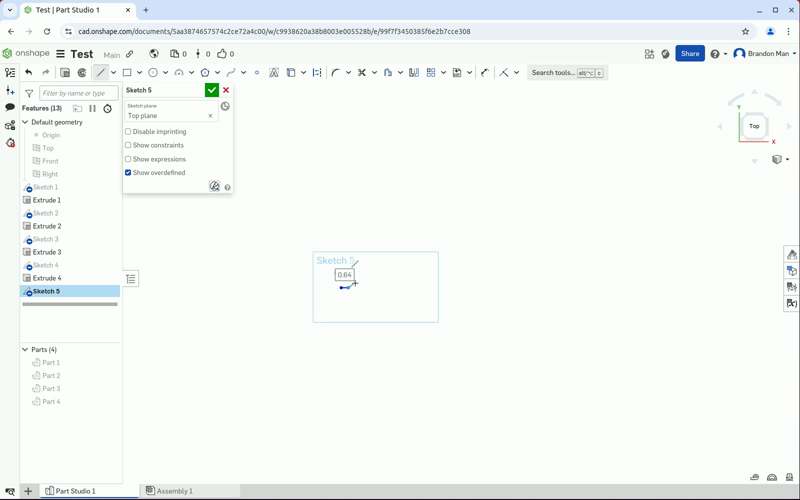
scroll(6)
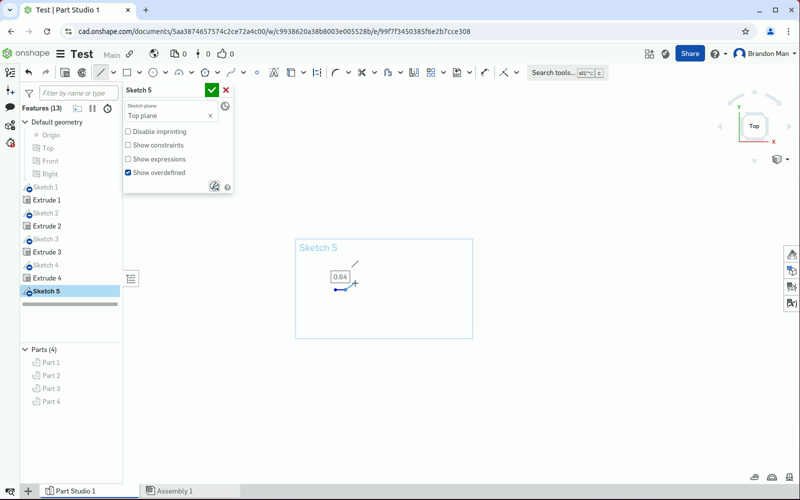
scroll(6)
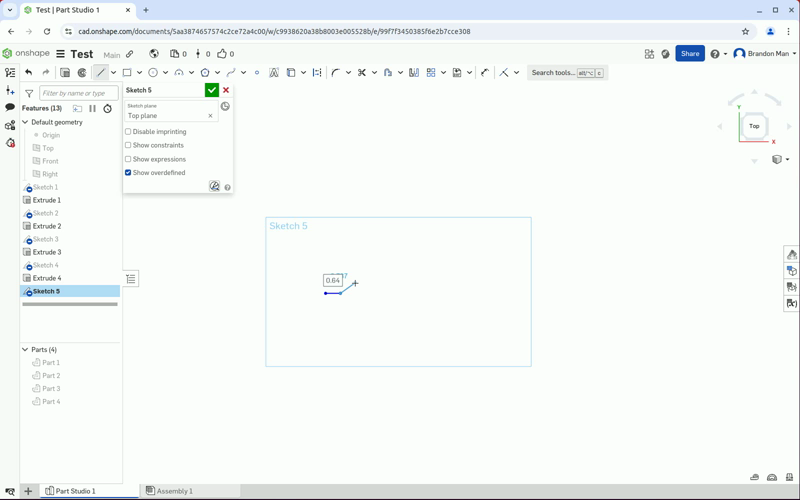
scroll(6)
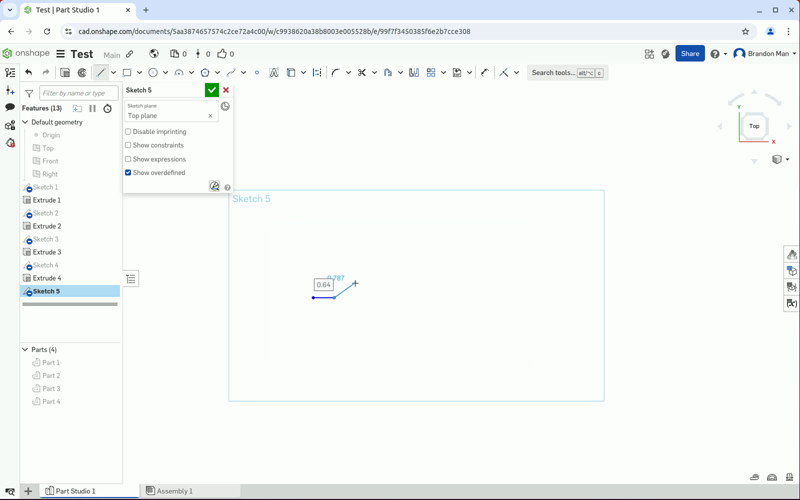
scroll(6)
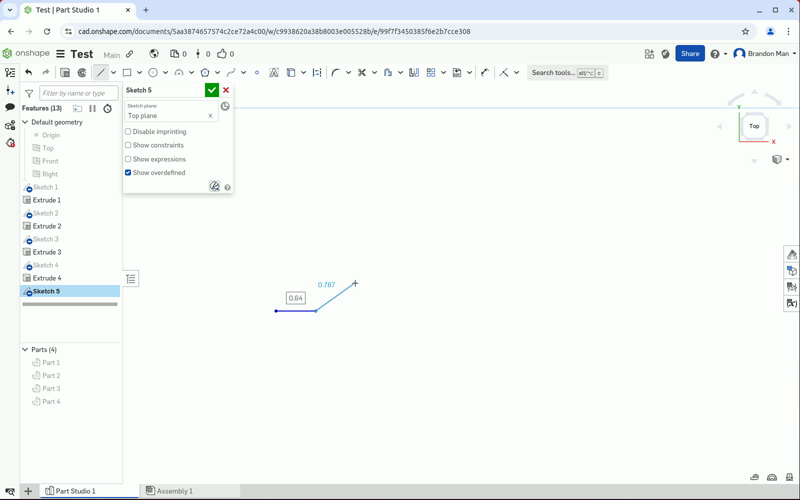
click(355, 282)
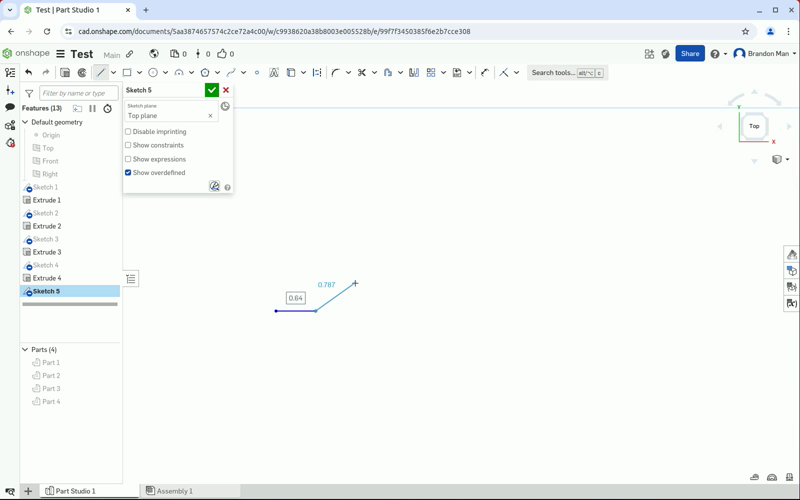
scroll(-6)
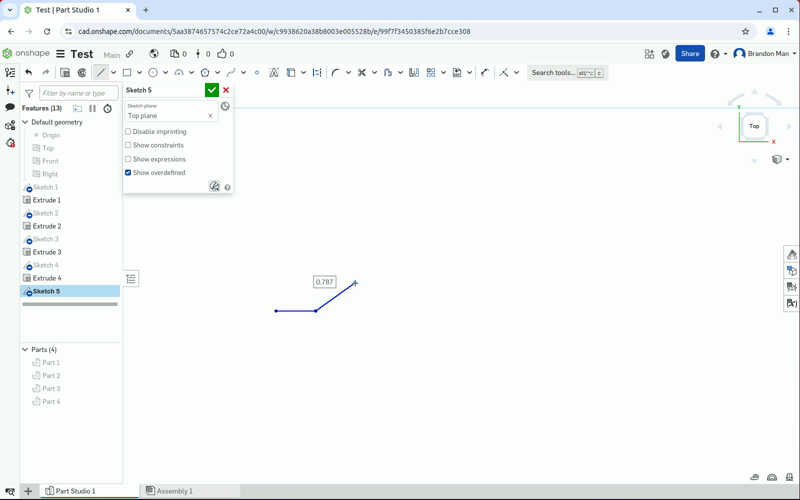
scroll(-6)
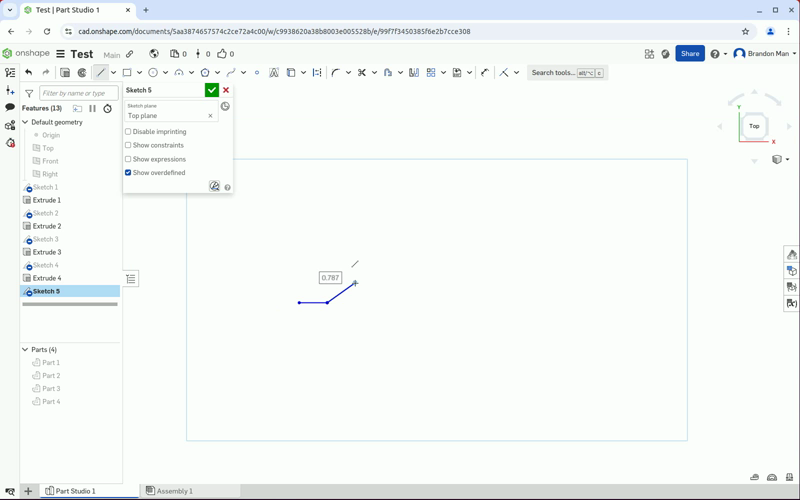
scroll(-6)
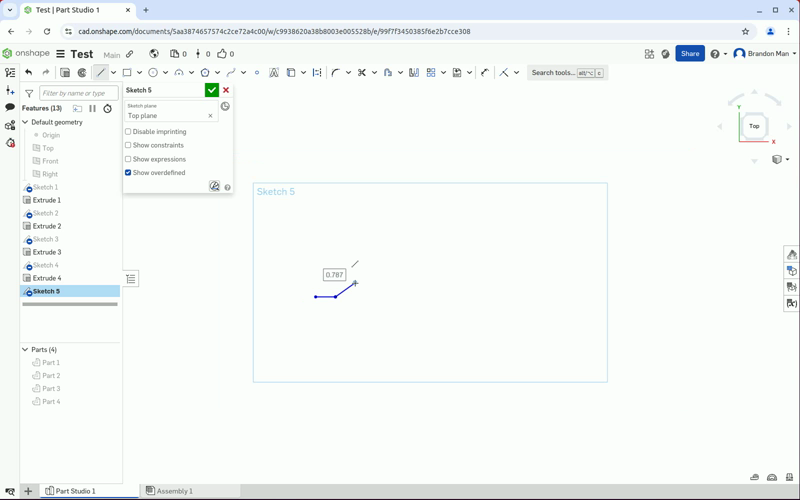
scroll(-6)
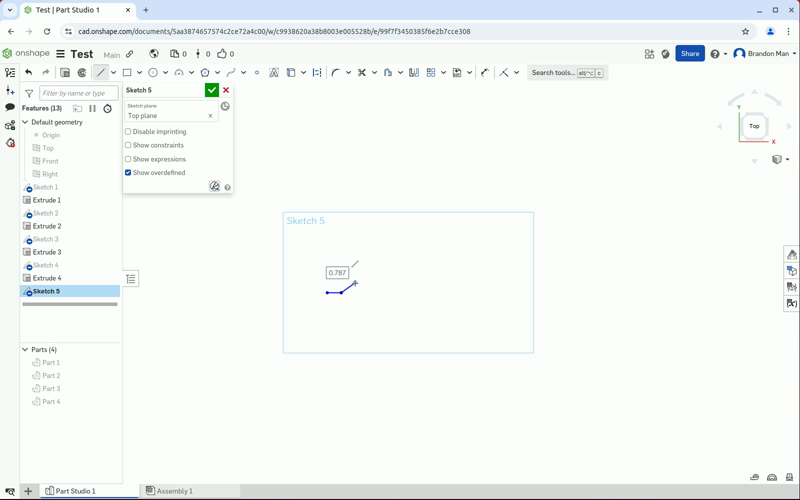
scroll(-6)
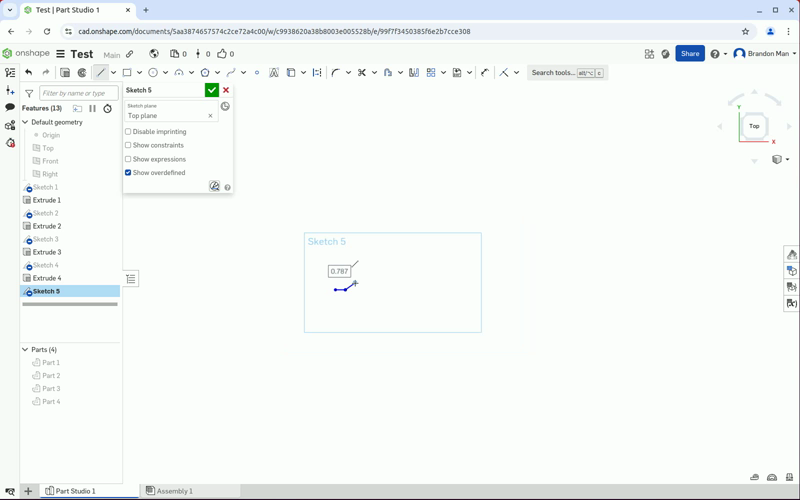
scroll(-6)
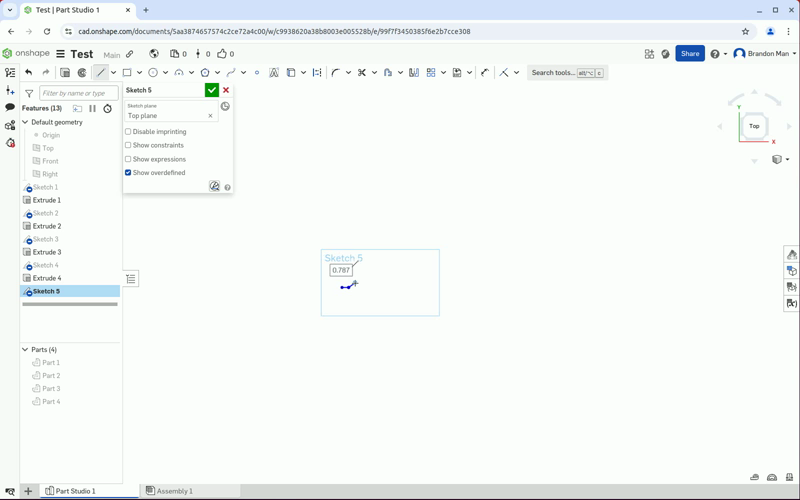
scroll(-6)
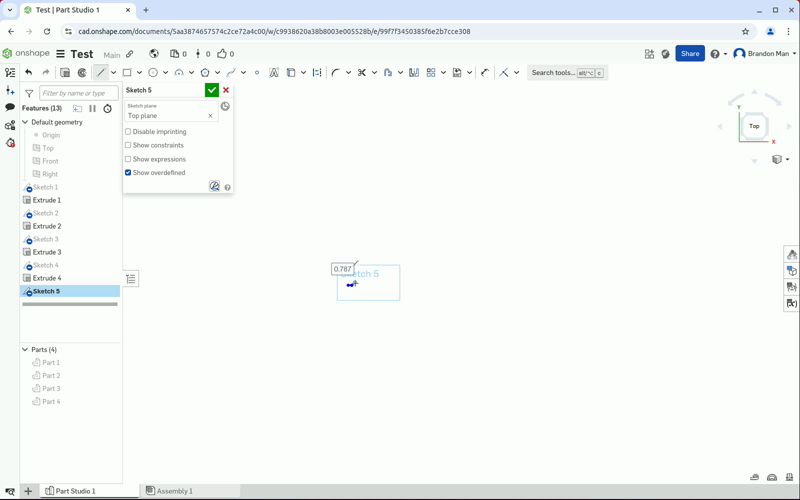
key_up(shift)
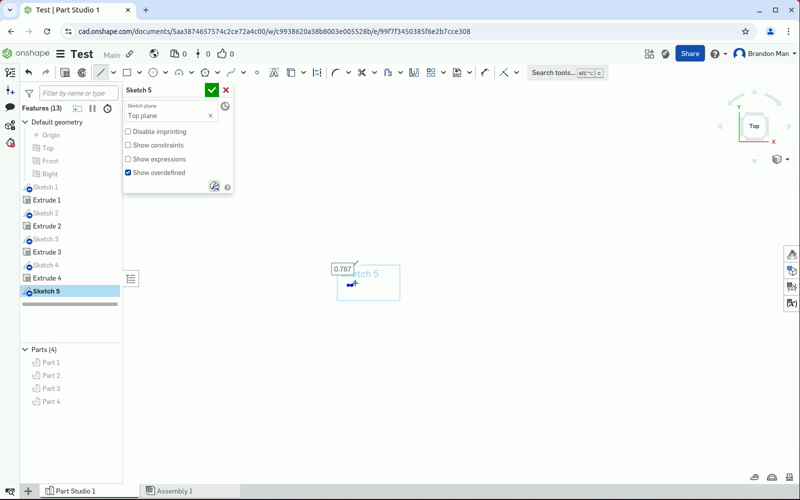
key_down(shift)
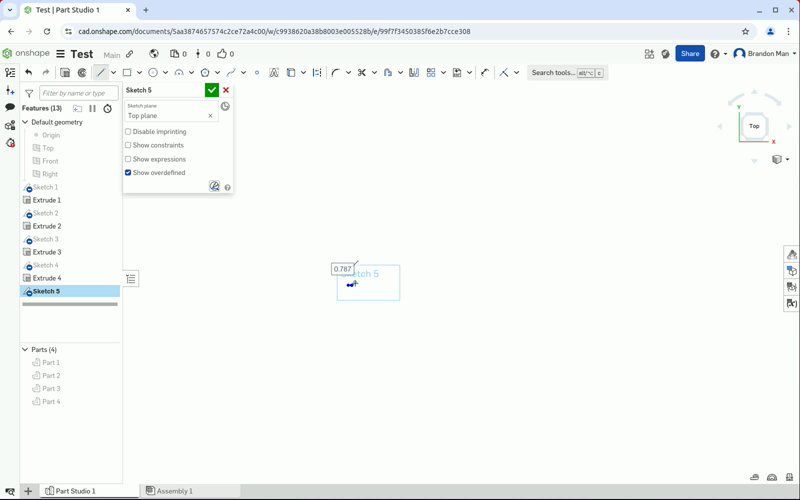
mouse_move(385, 282)
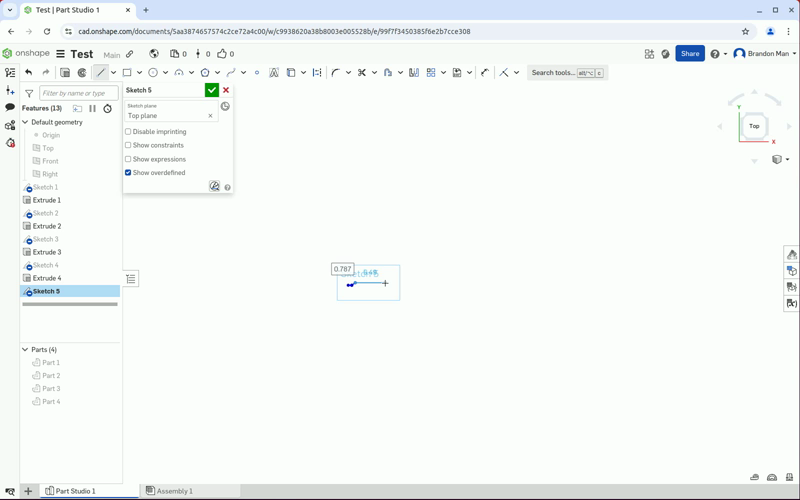
mouse_move(351, 279)
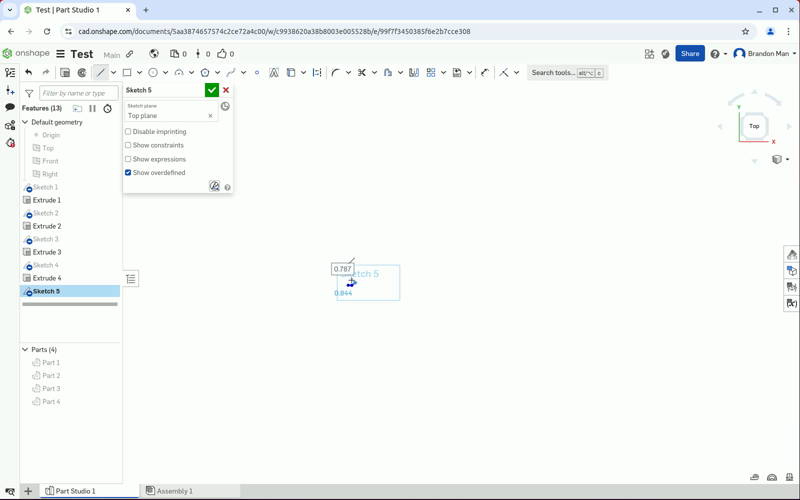
scroll(6)
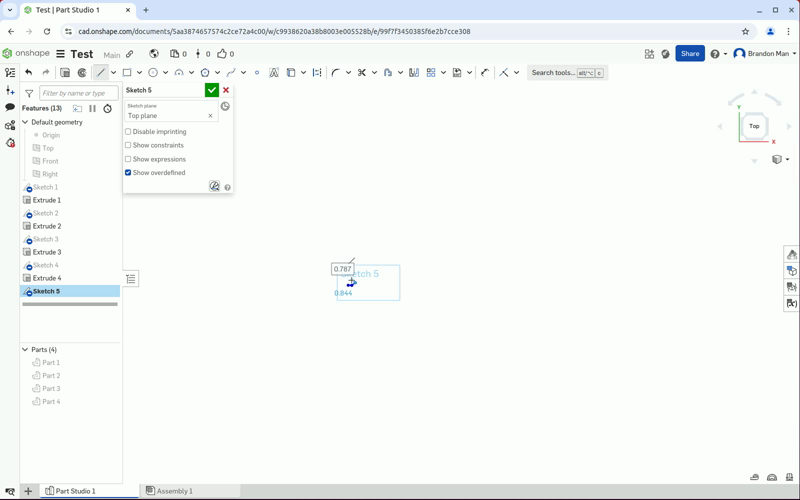
scroll(6)
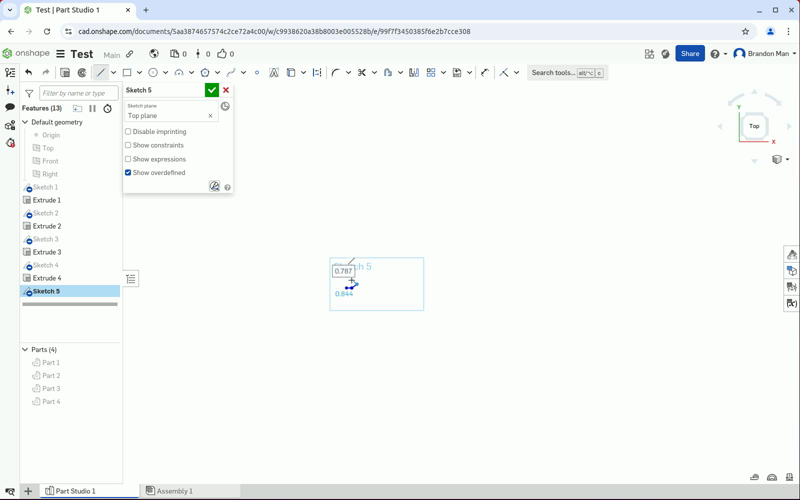
scroll(6)
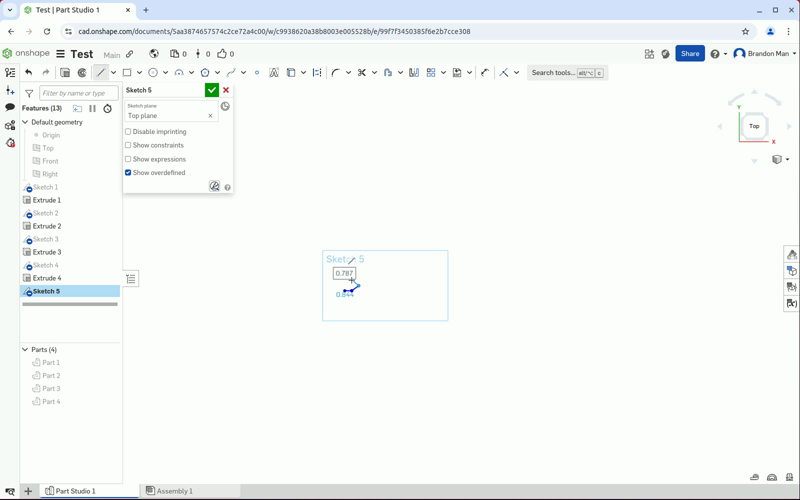
scroll(6)
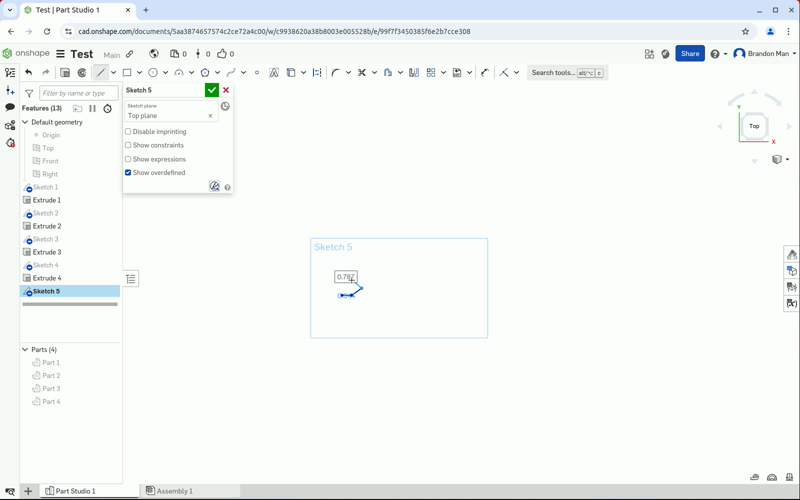
scroll(6)
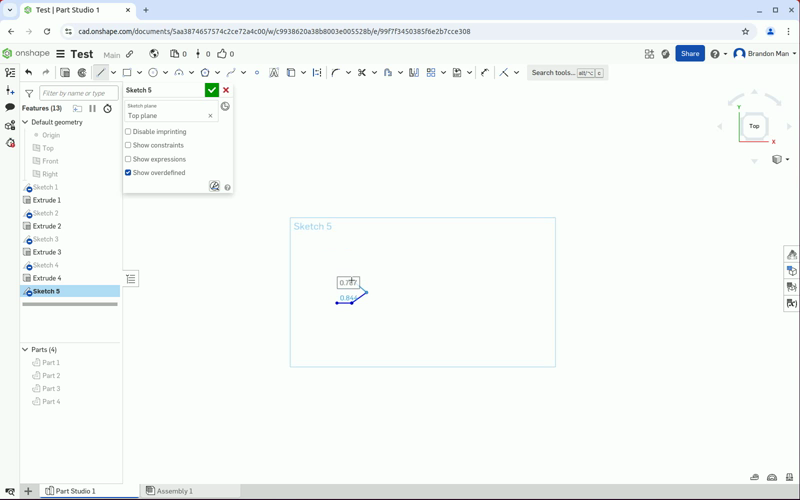
scroll(6)
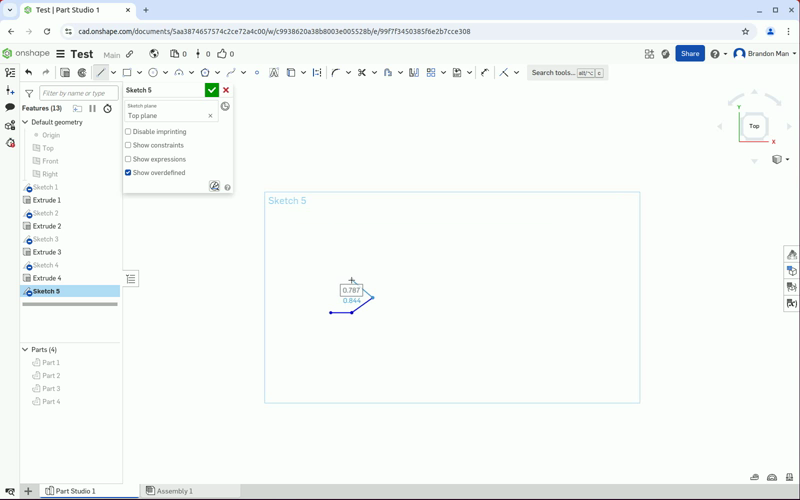
scroll(6)
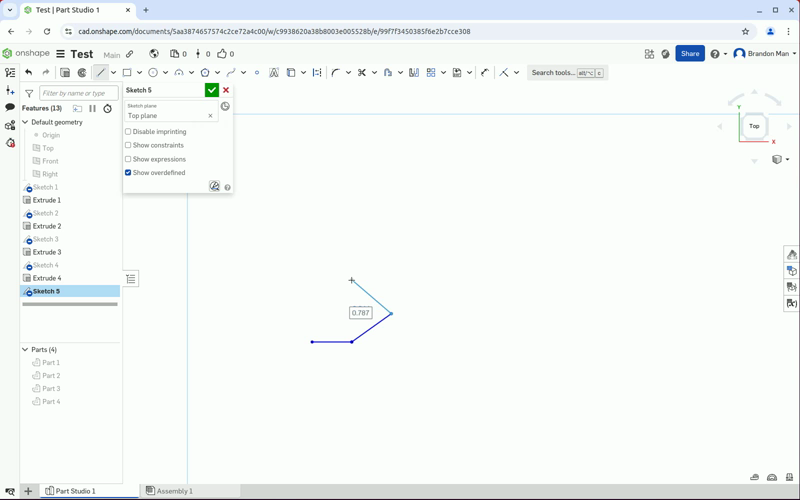
click(351, 279)
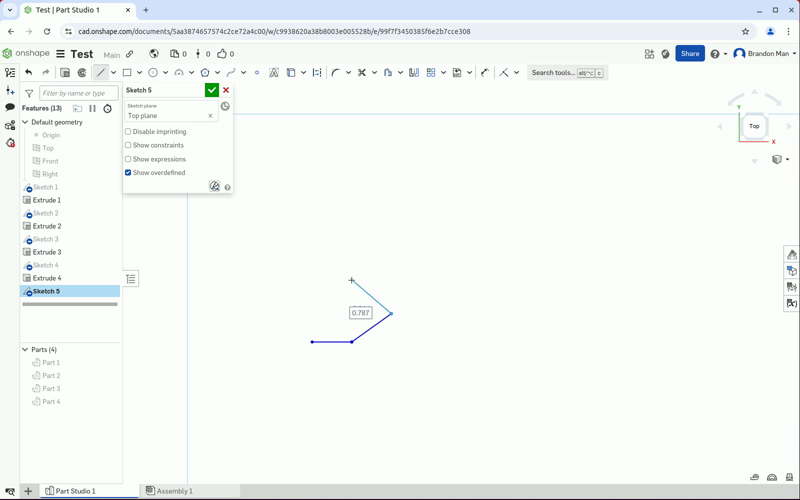
scroll(-6)
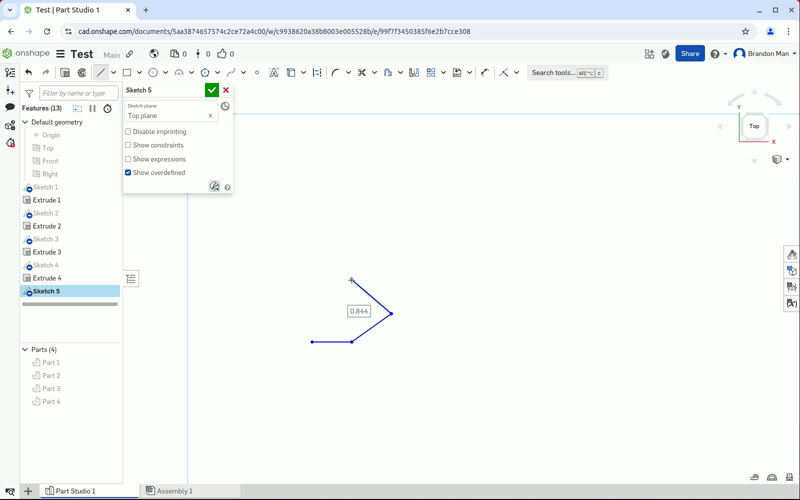
scroll(-6)
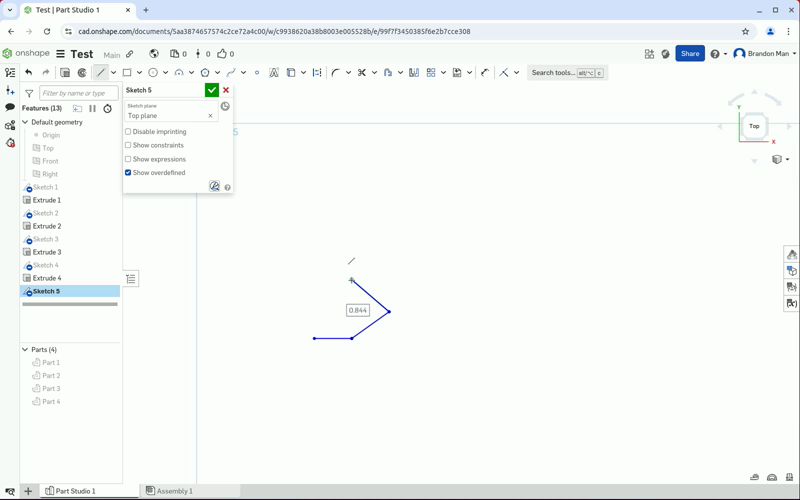
scroll(-6)
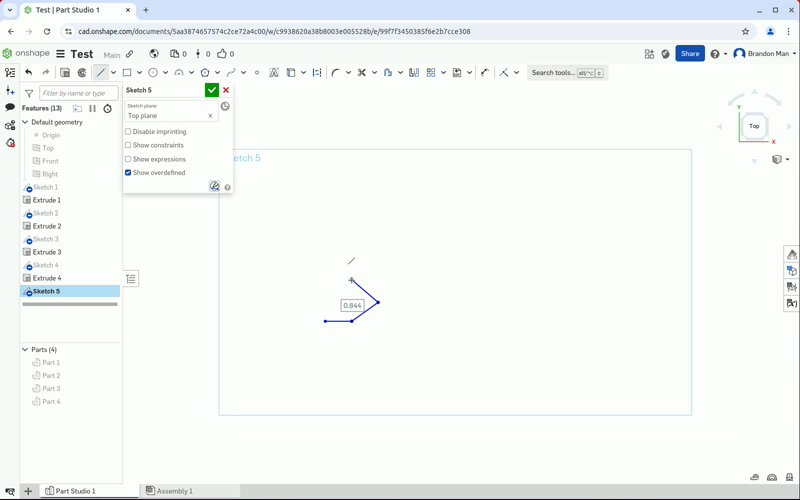
scroll(-6)
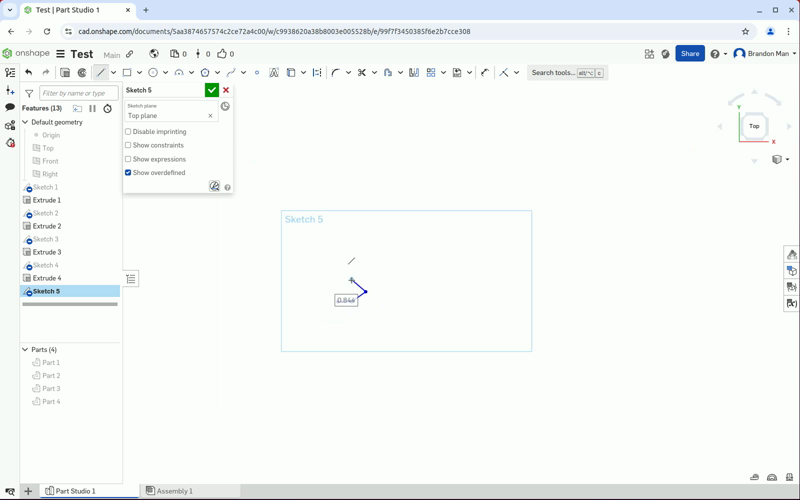
scroll(-6)
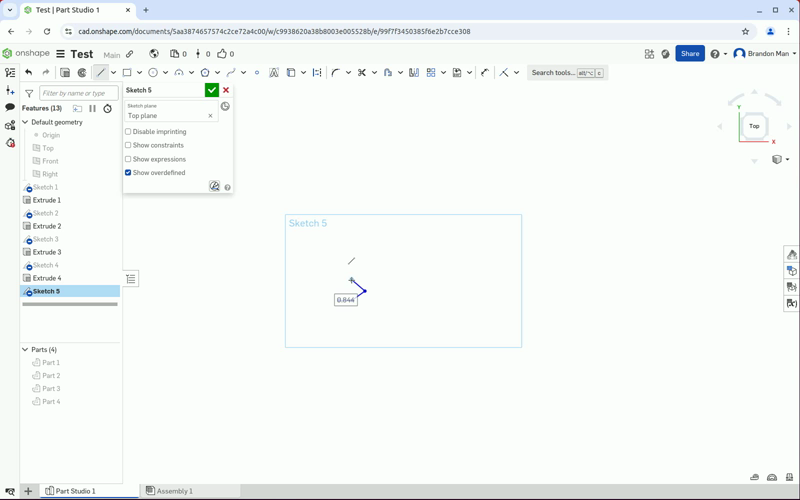
scroll(-6)
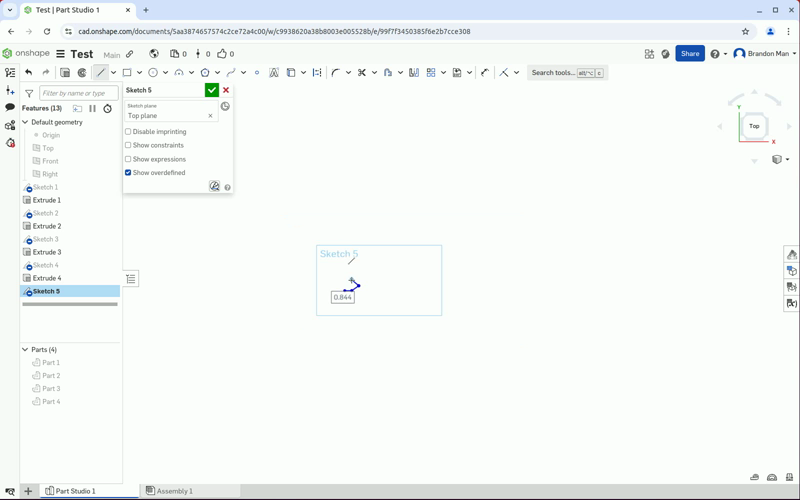
scroll(-6)
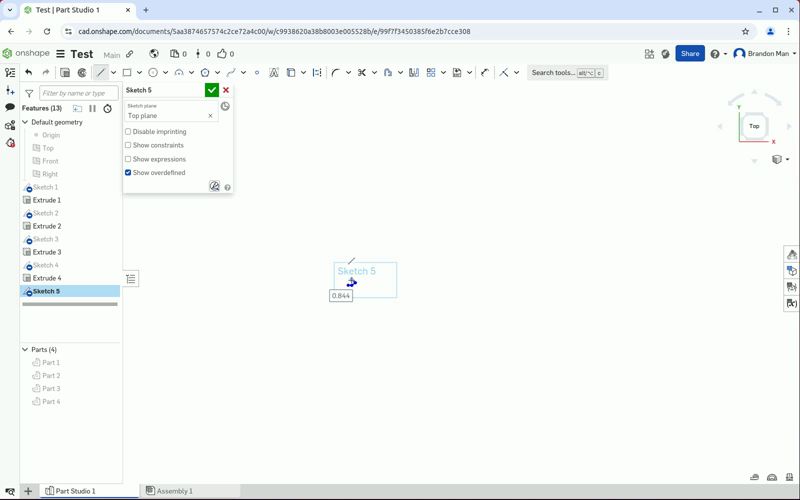
key_up(shift)
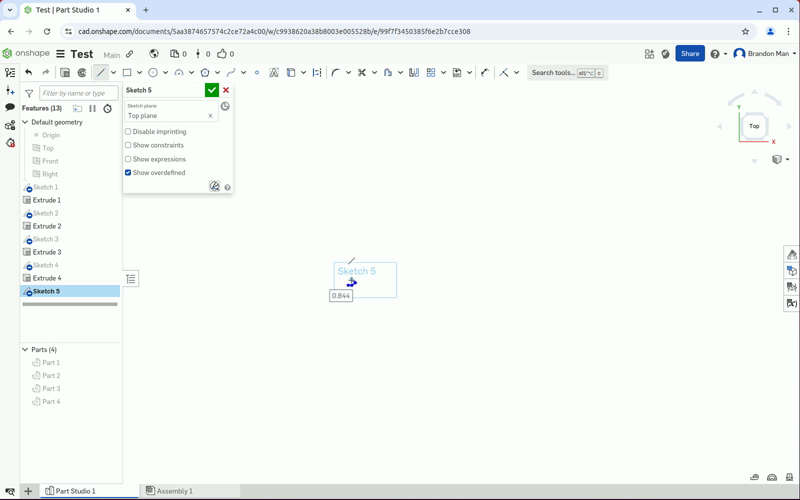
key_down(shift)
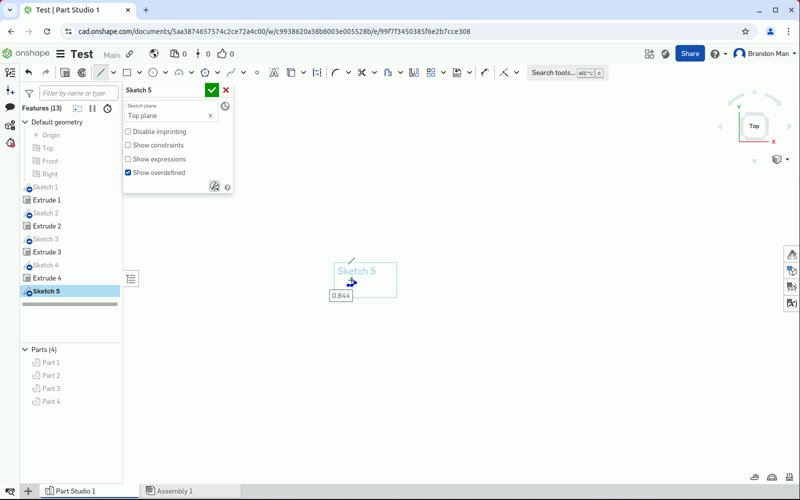
mouse_move(381, 279)
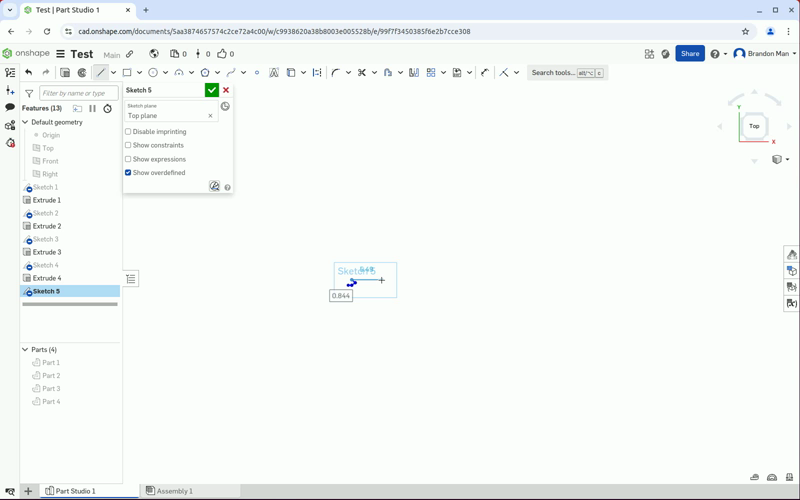
mouse_move(348, 279)
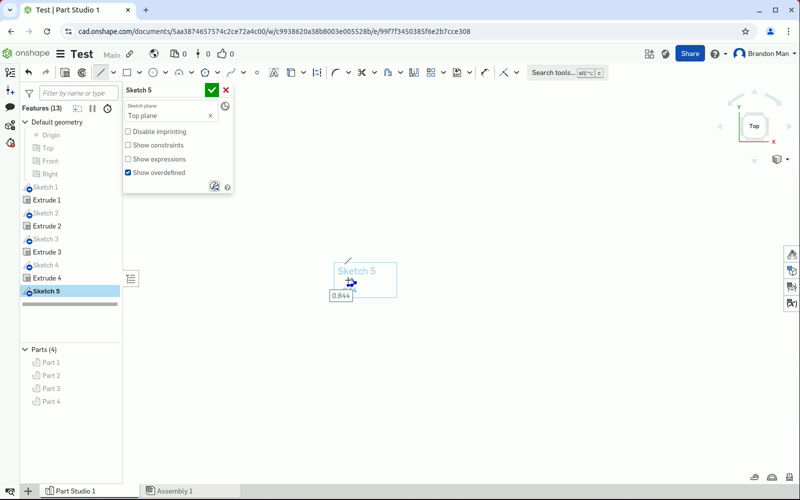
scroll(6)
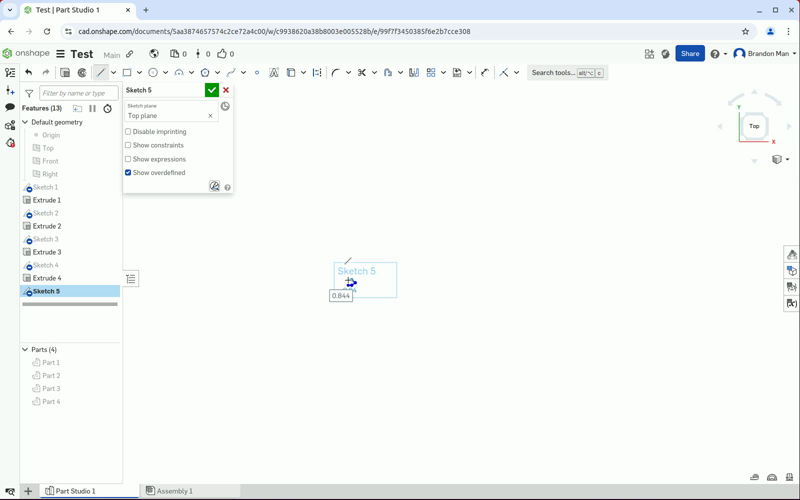
scroll(6)
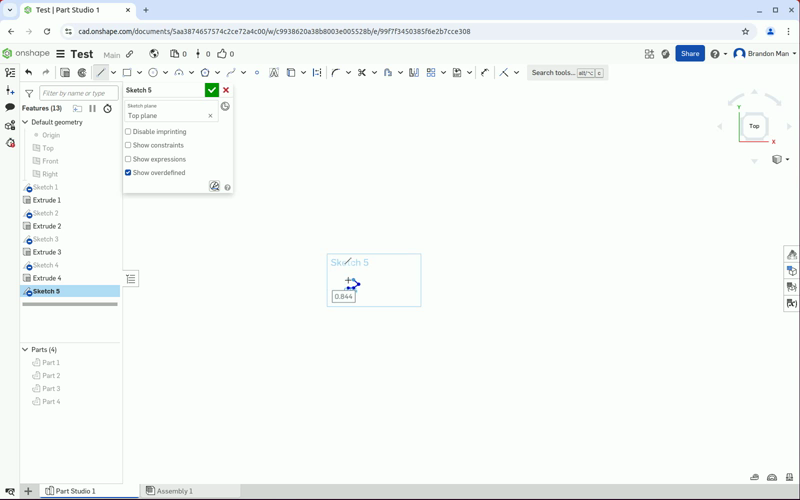
scroll(6)
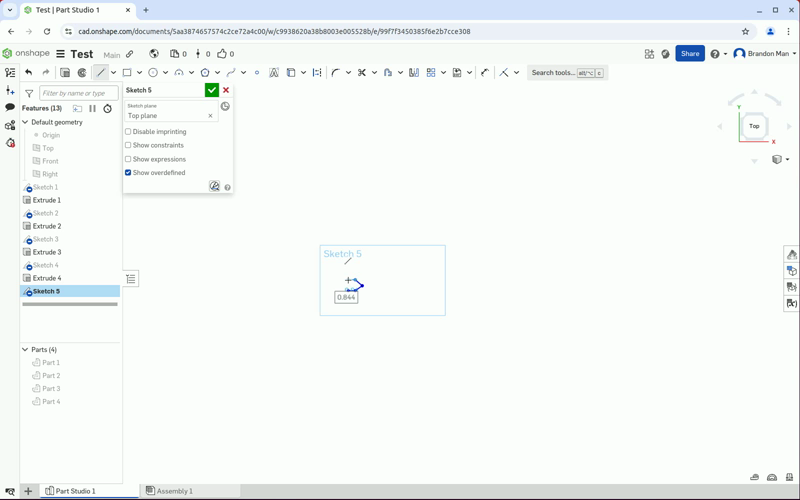
scroll(6)
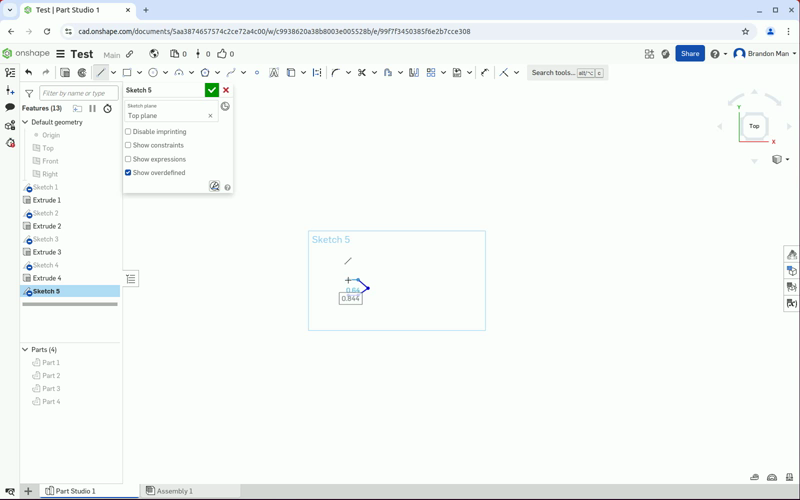
scroll(6)
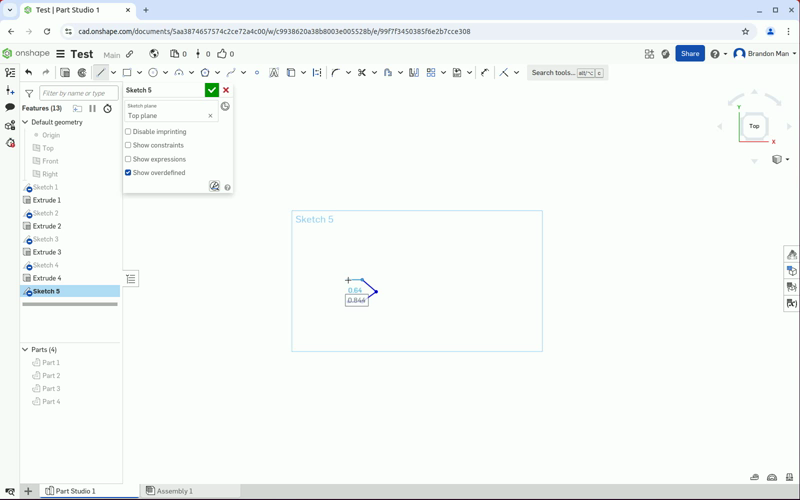
scroll(6)
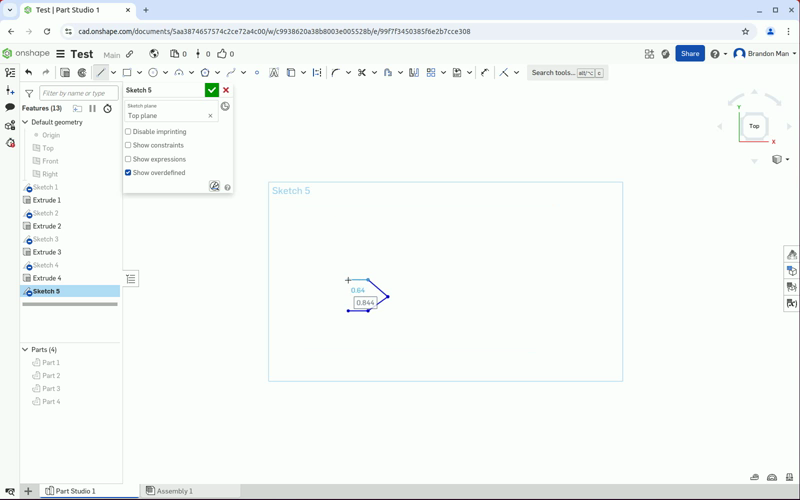
scroll(6)
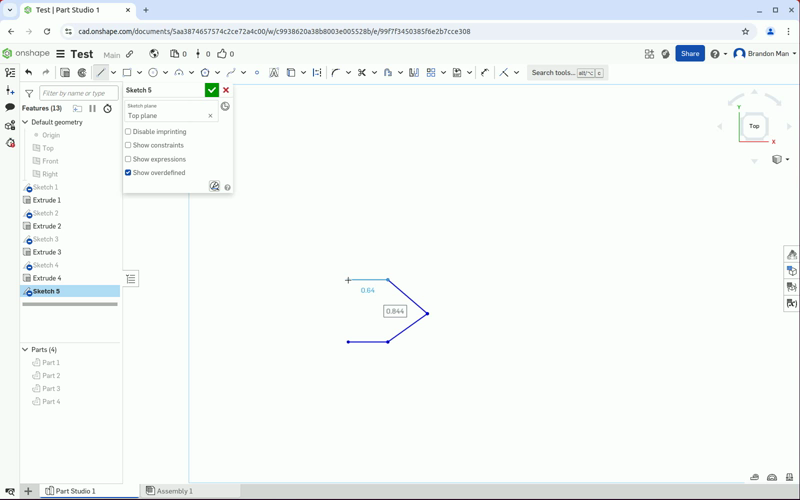
click(348, 279)
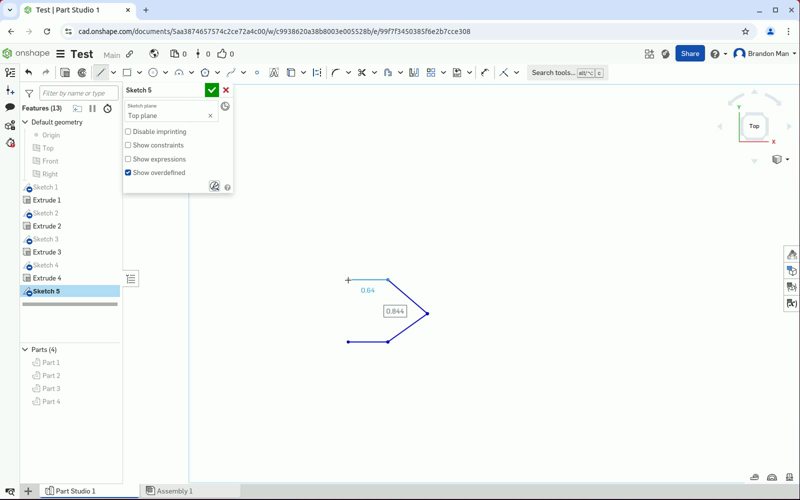
scroll(-6)
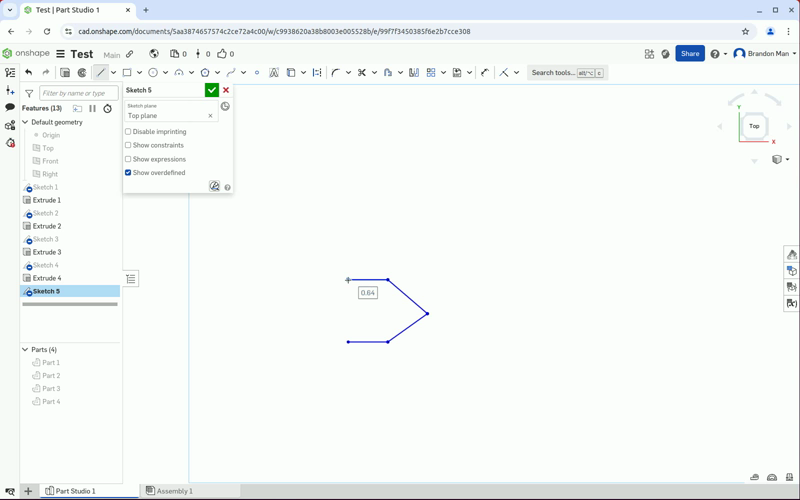
scroll(-6)
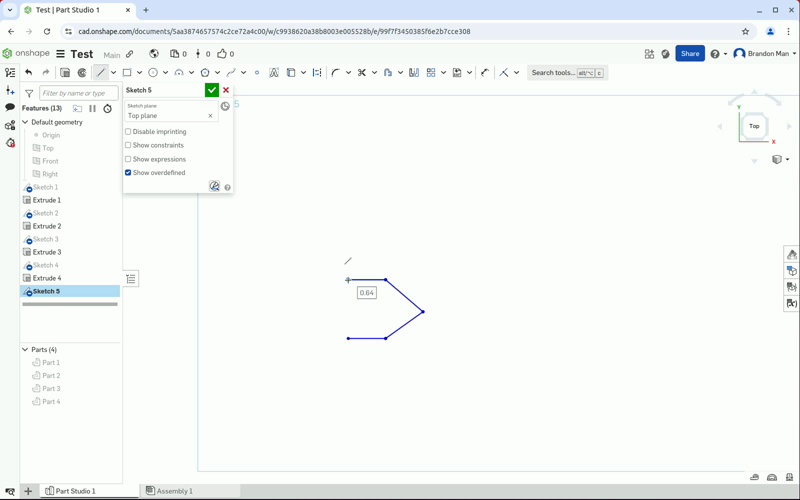
scroll(-6)
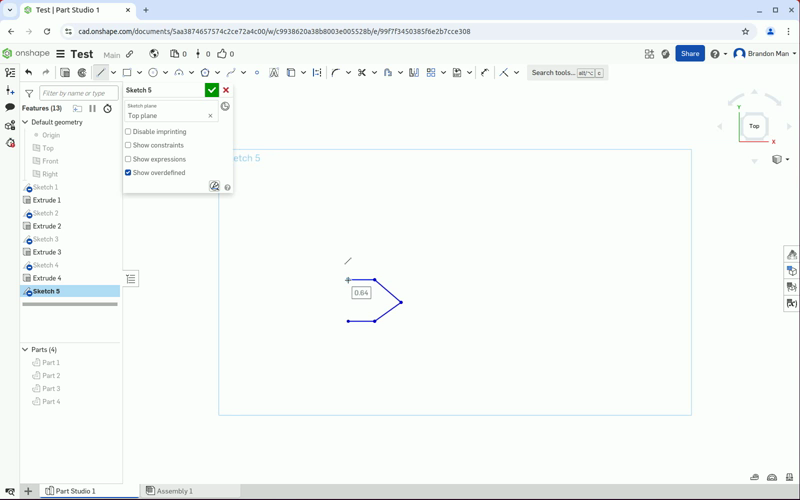
scroll(-6)
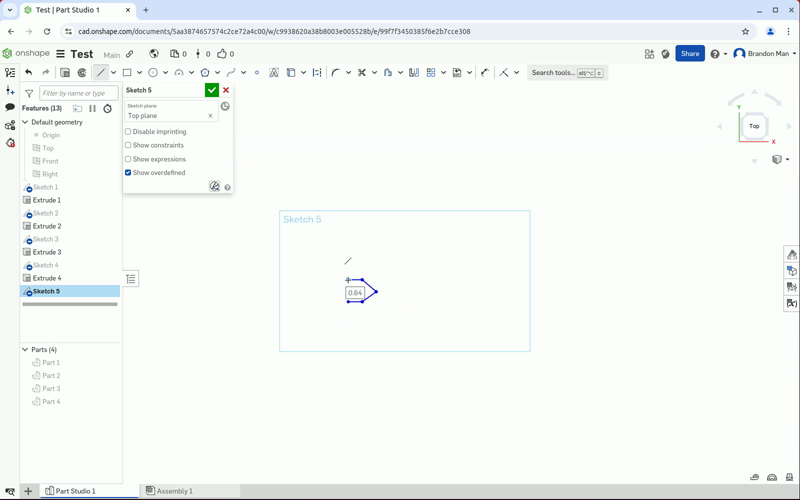
scroll(-6)
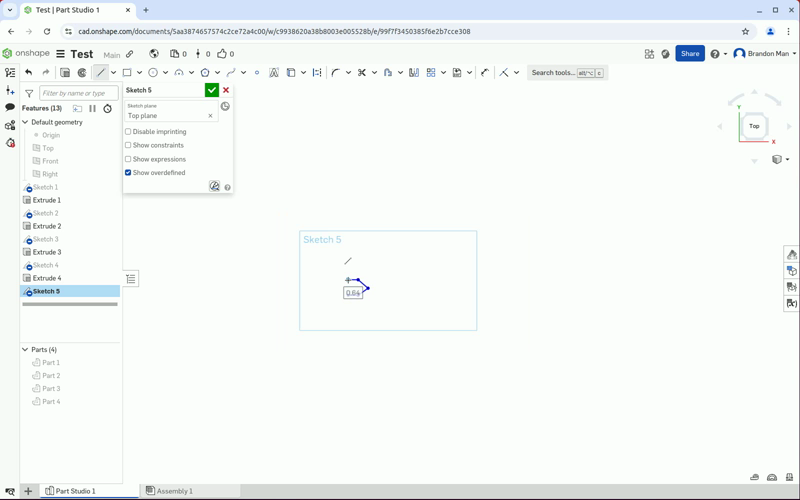
scroll(-6)
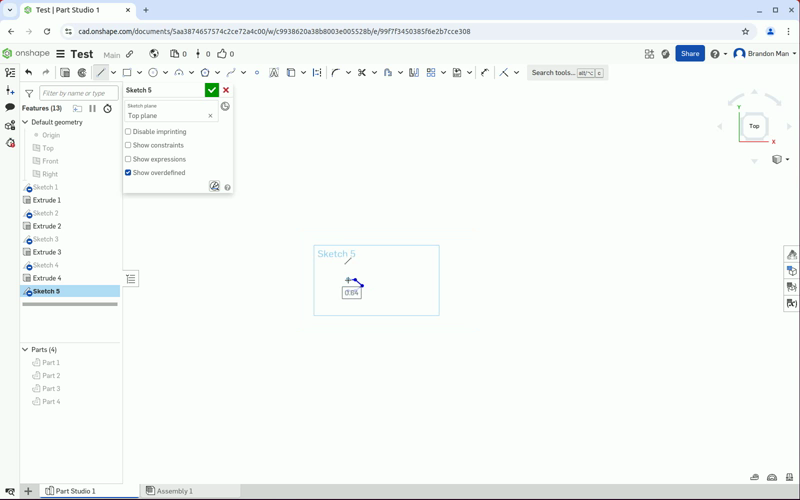
scroll(-6)
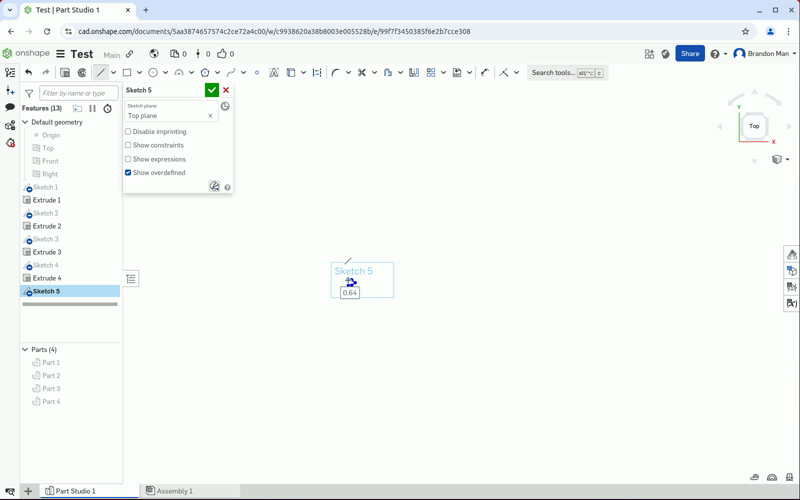
key_up(shift)
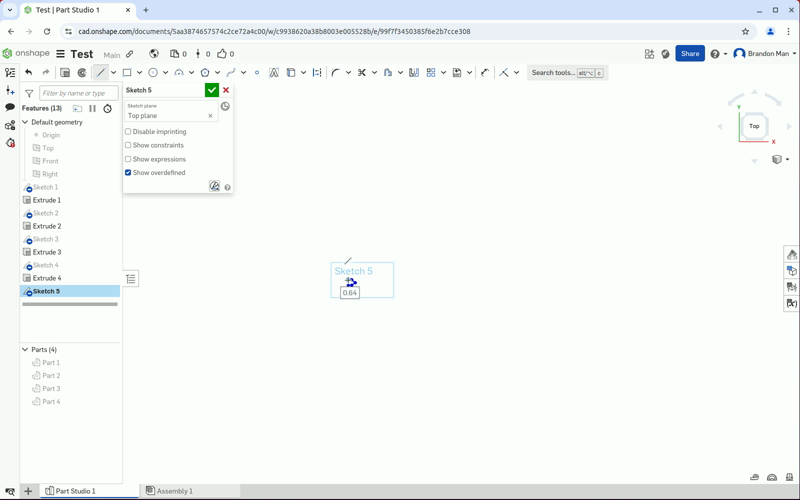
key_down(shift)
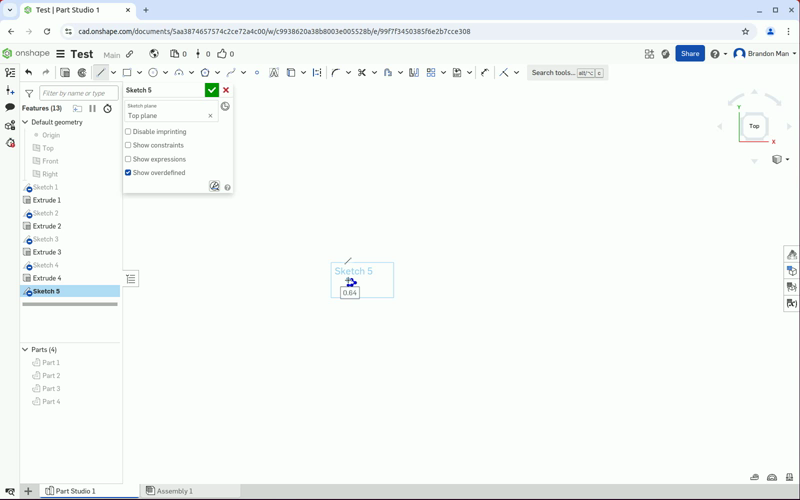
mouse_move(378, 279)
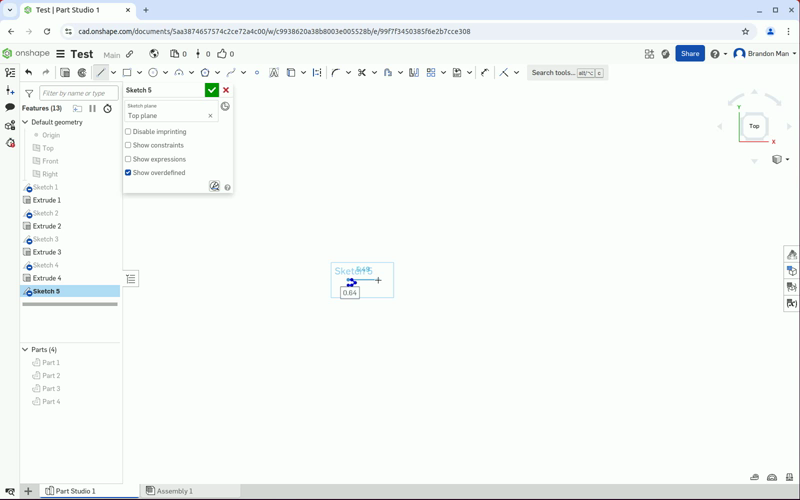
mouse_move(348, 282)
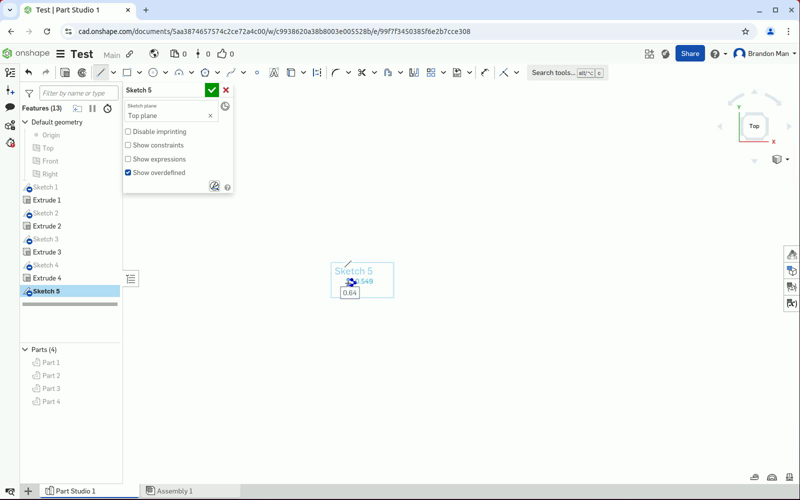
scroll(6)
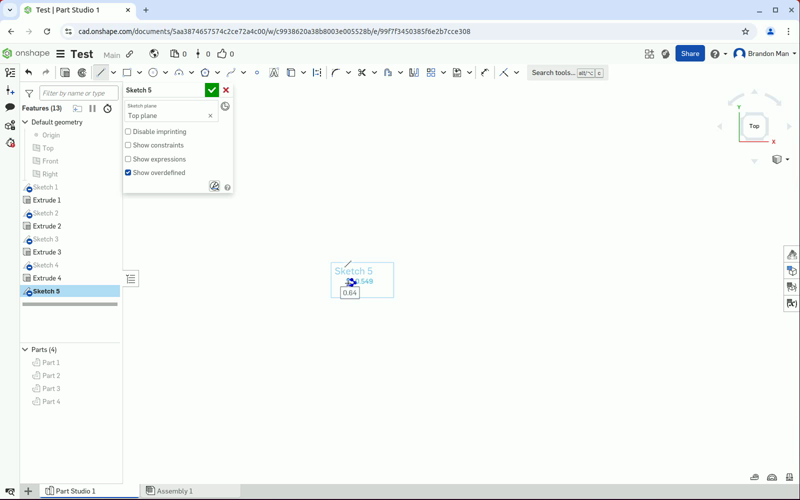
scroll(6)
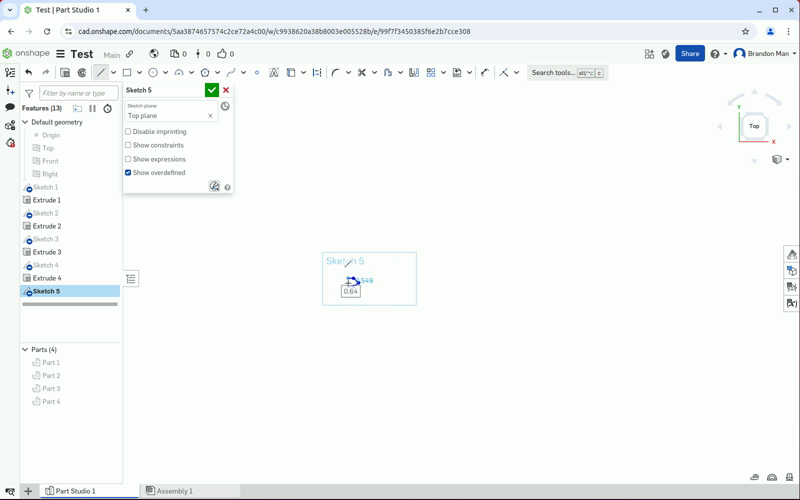
scroll(6)
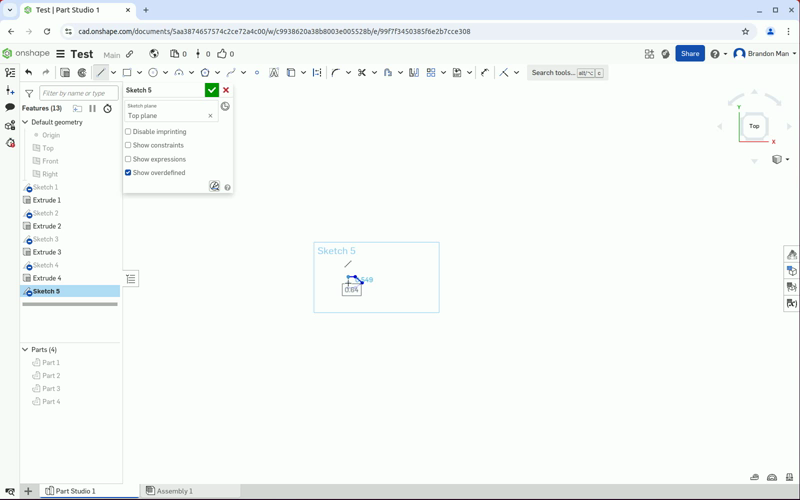
scroll(6)
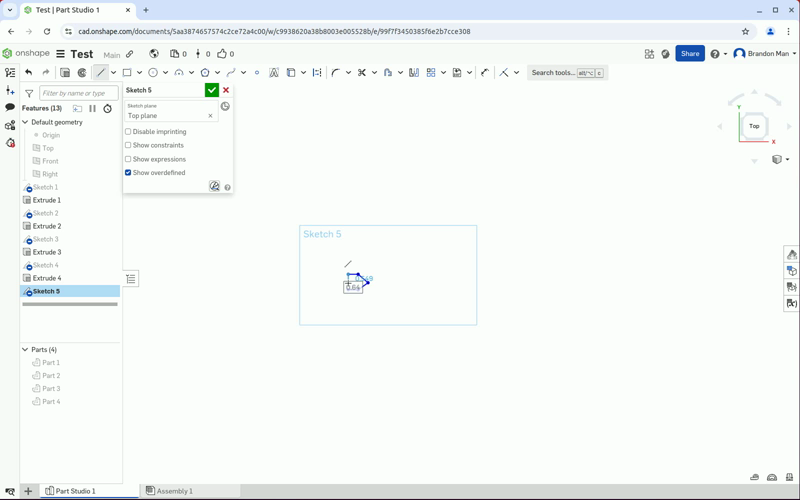
scroll(6)
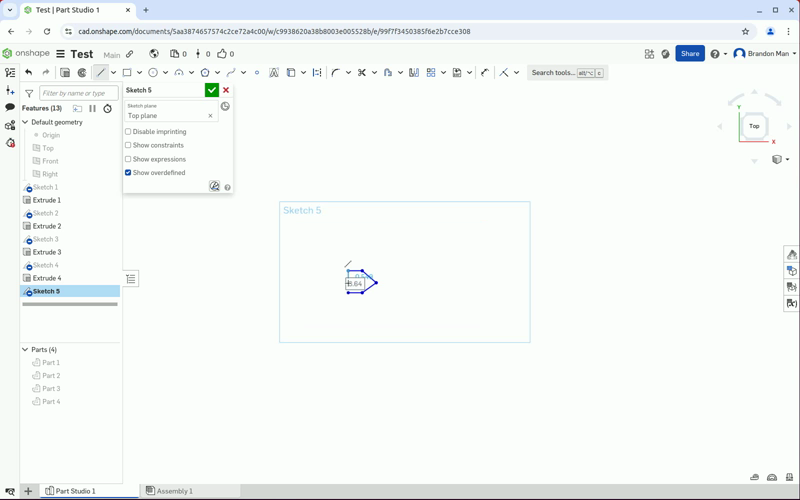
scroll(6)
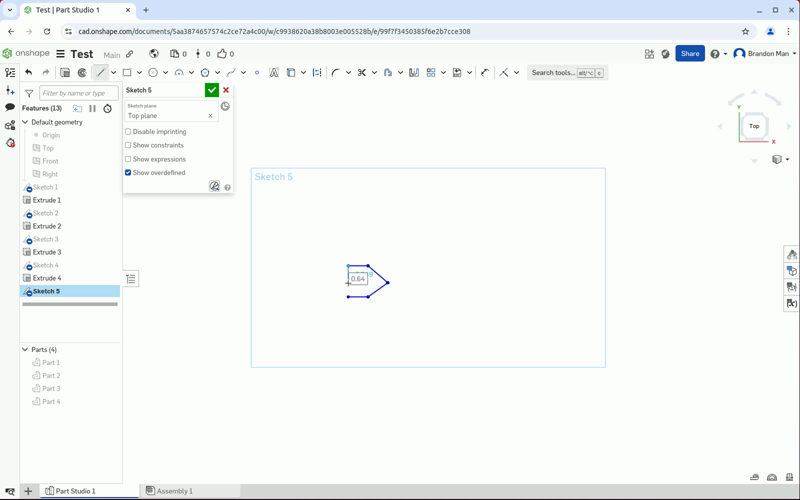
scroll(6)
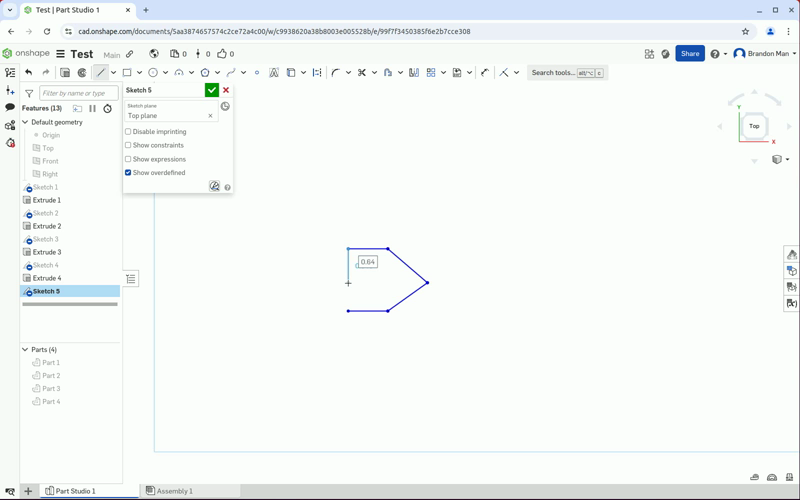
click(348, 282)
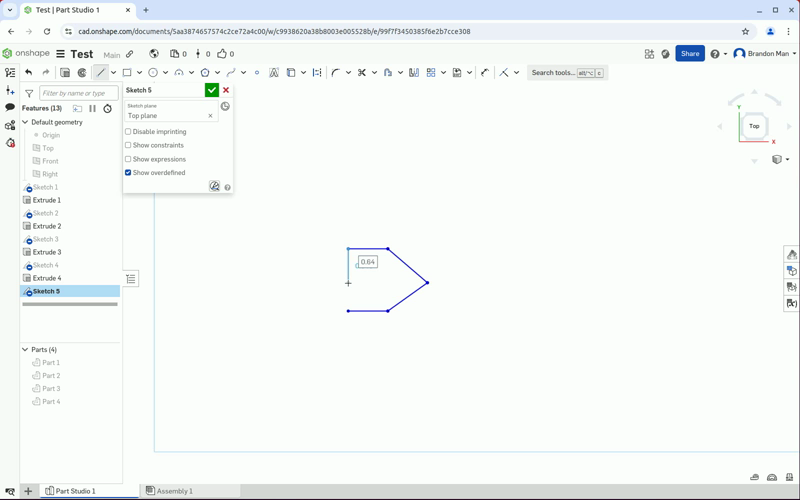
scroll(-6)
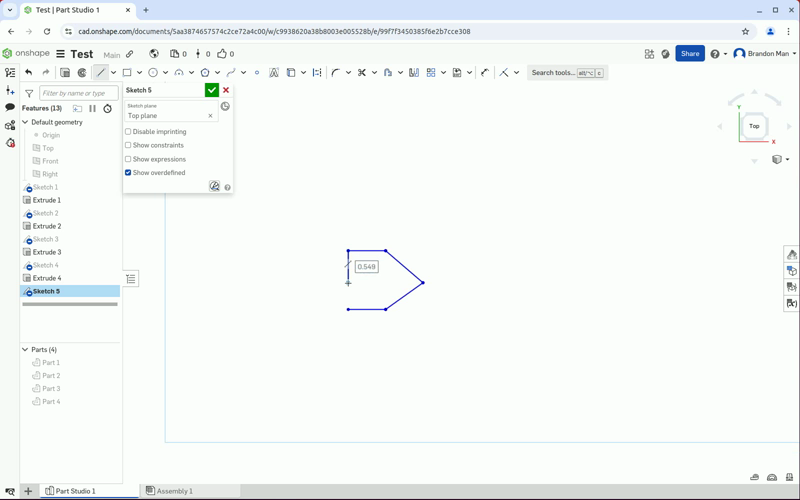
scroll(-6)
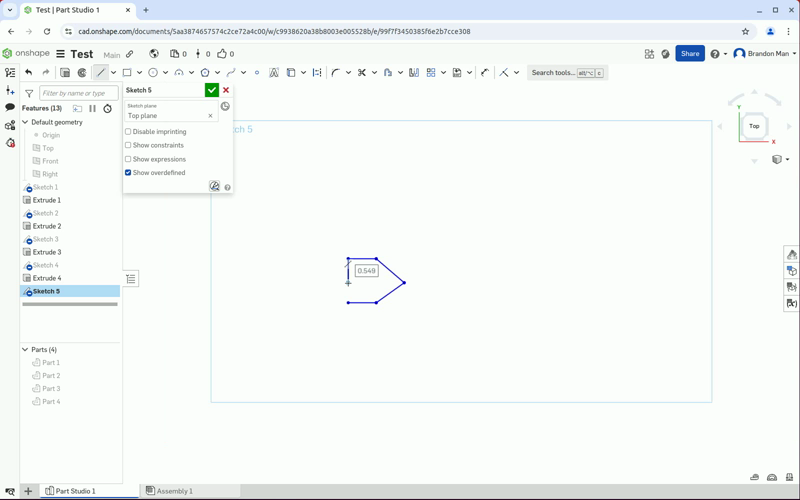
scroll(-6)
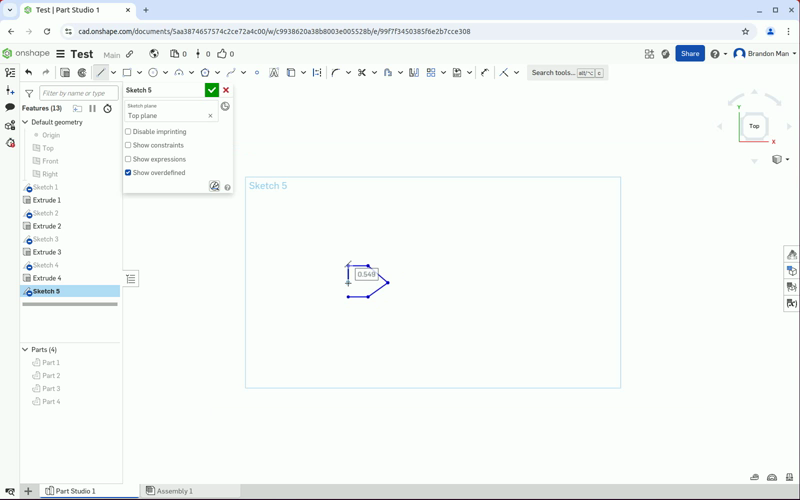
scroll(-6)
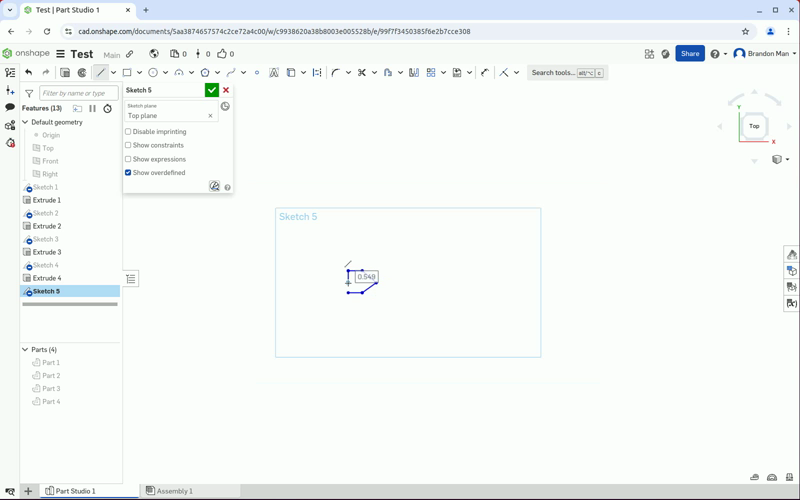
scroll(-6)
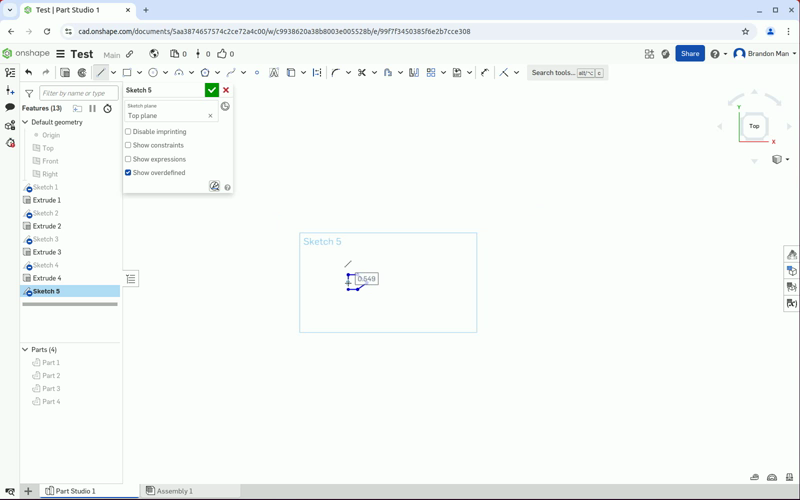
scroll(-6)
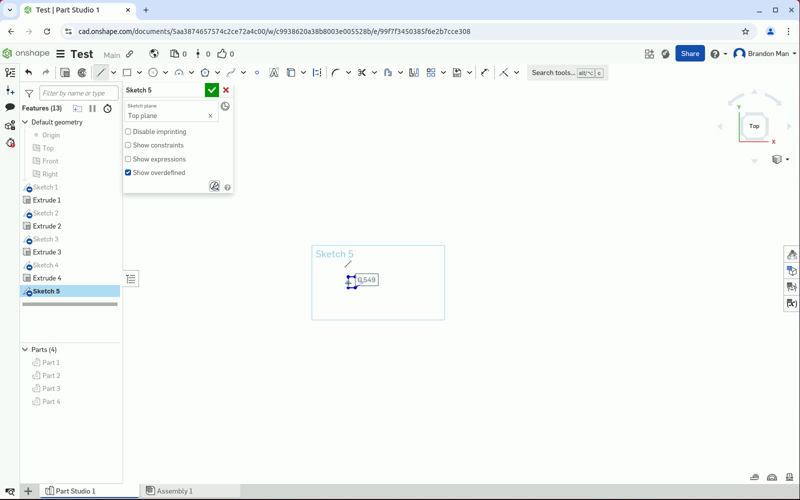
scroll(-6)
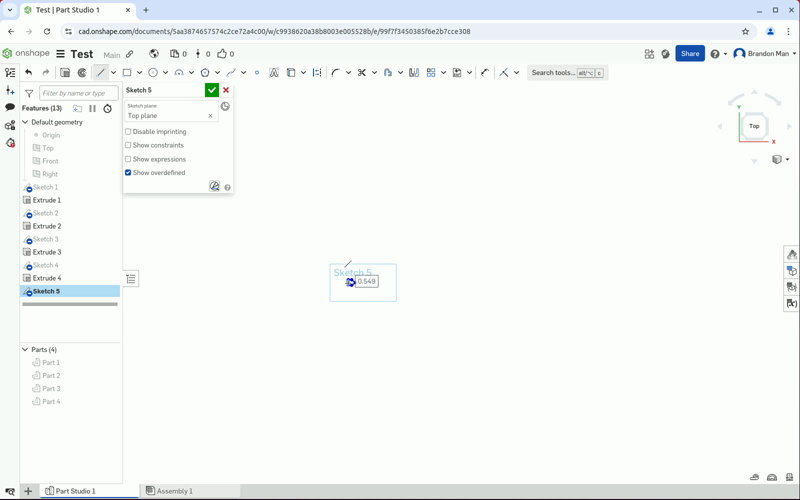
key_up(shift)
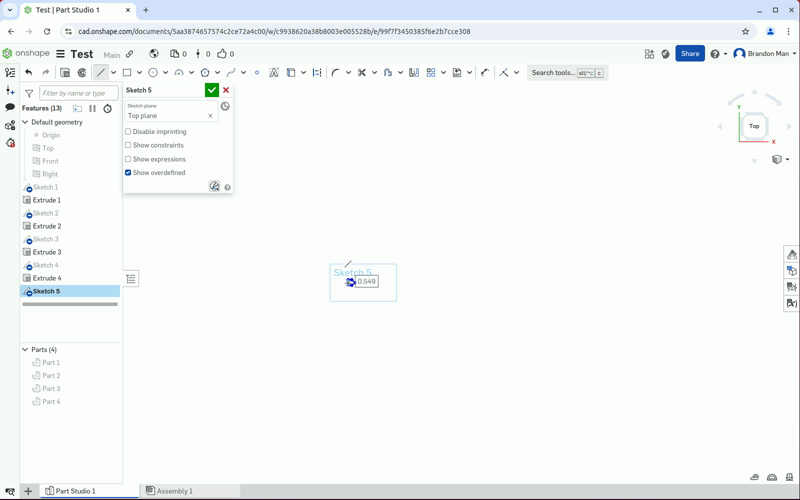
mouse_move(378, 282)
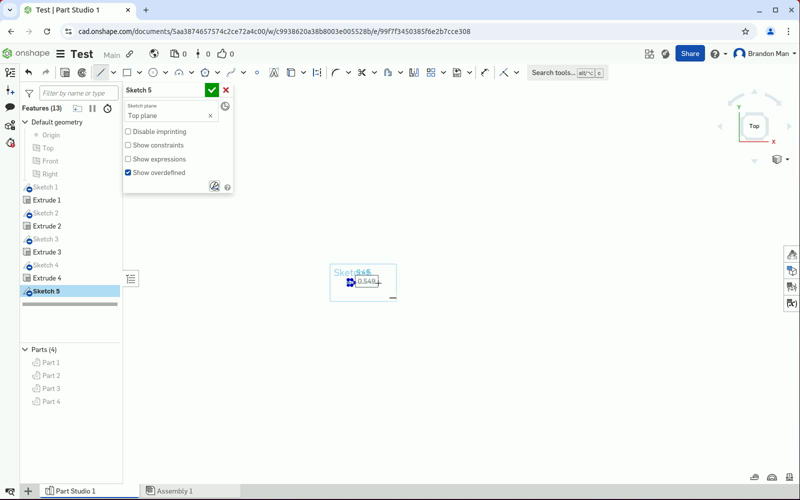
key_down(shift)
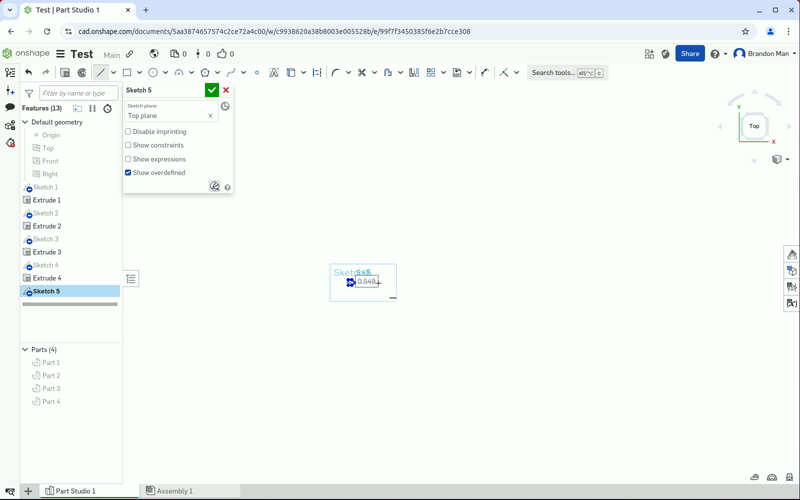
mouse_move(348, 285)
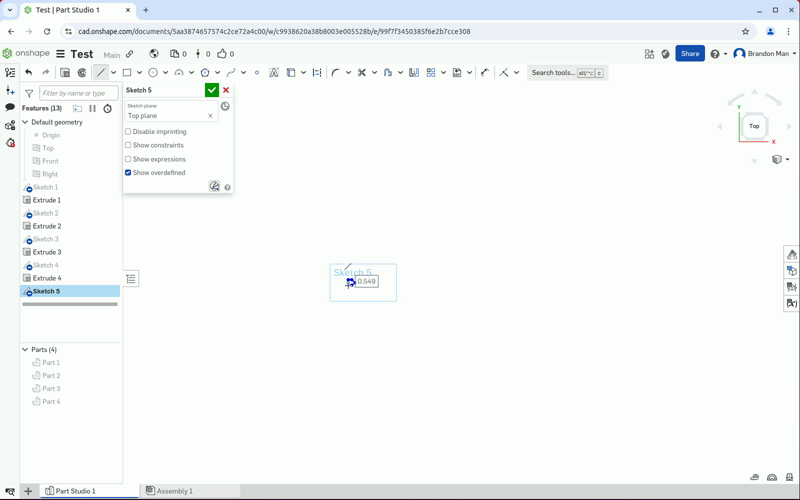
scroll(6)
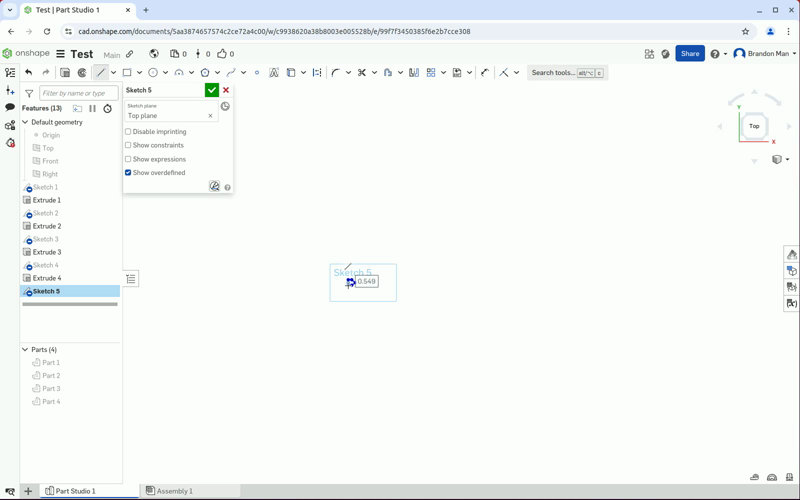
scroll(6)
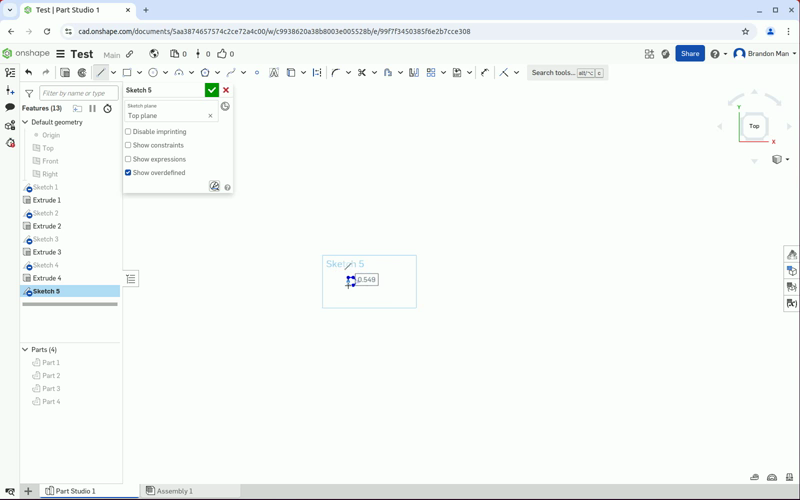
scroll(6)
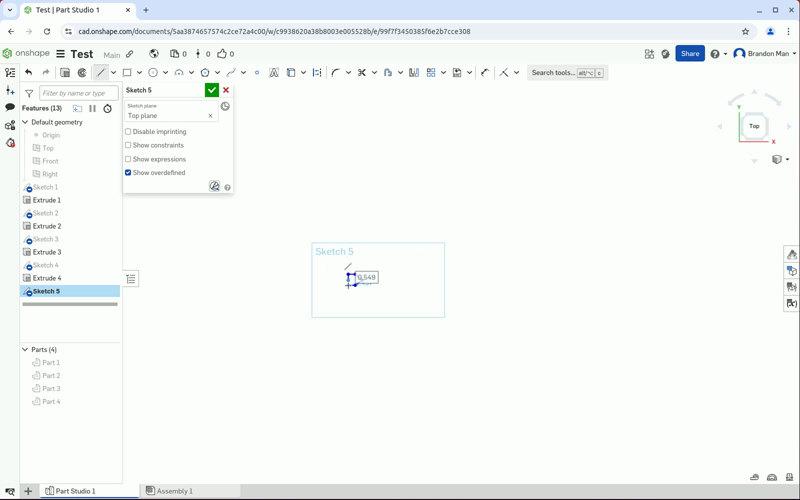
scroll(6)
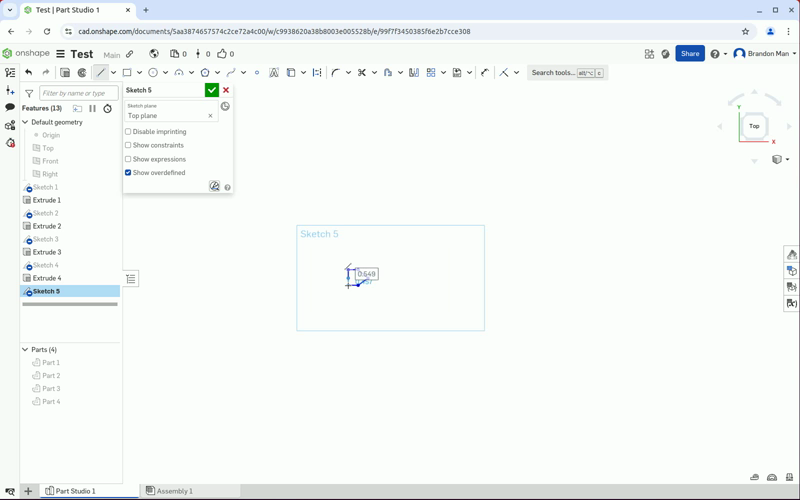
scroll(6)
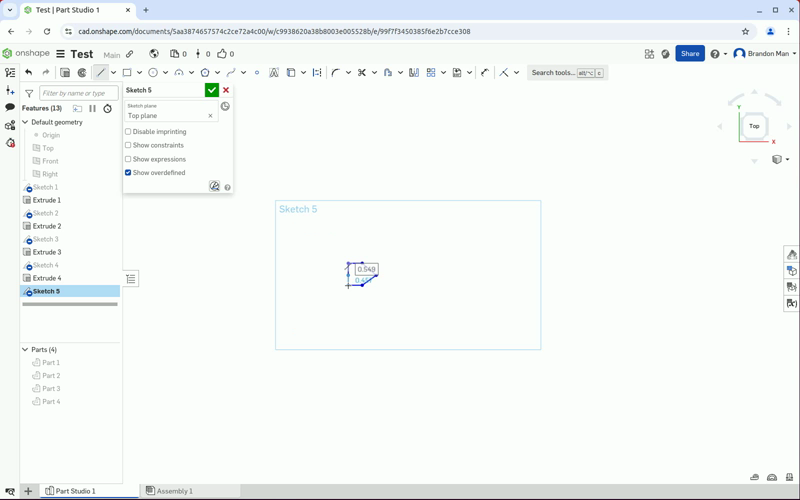
scroll(6)
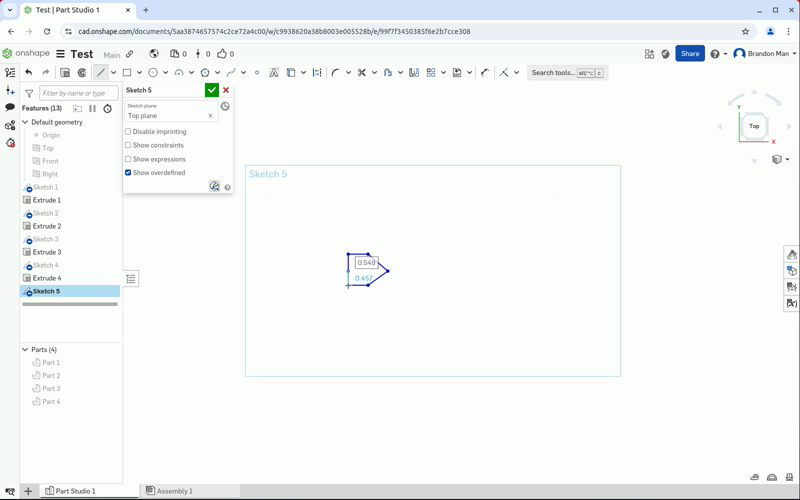
scroll(6)
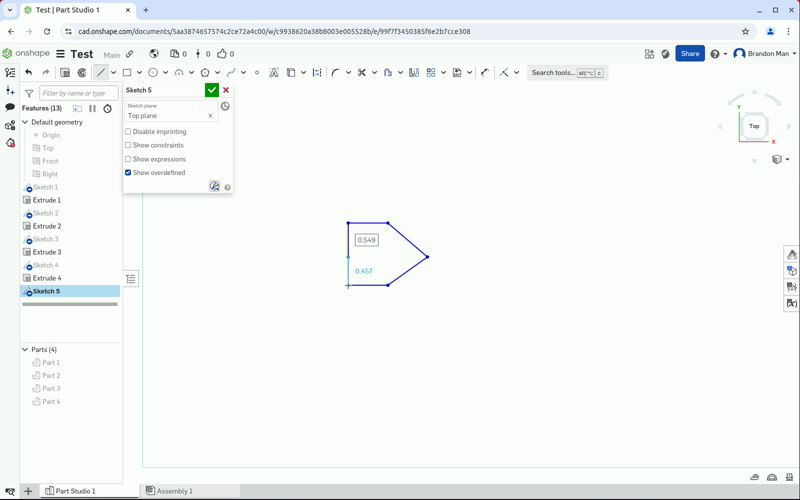
key_up(shift)
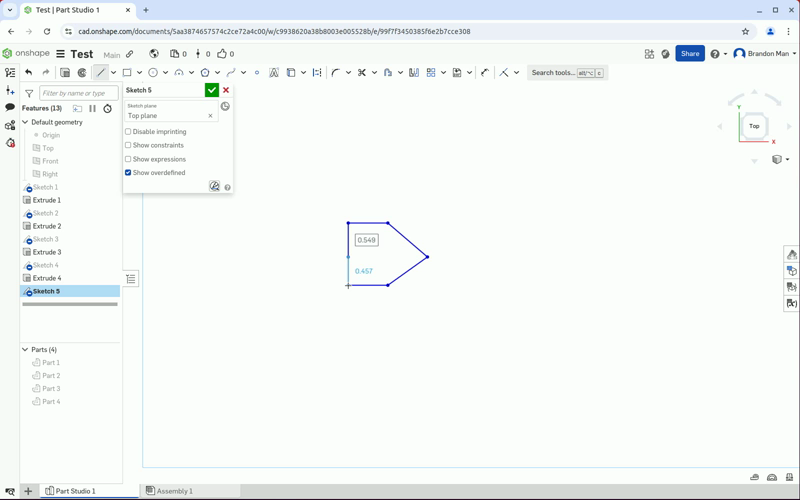
click(348, 285)
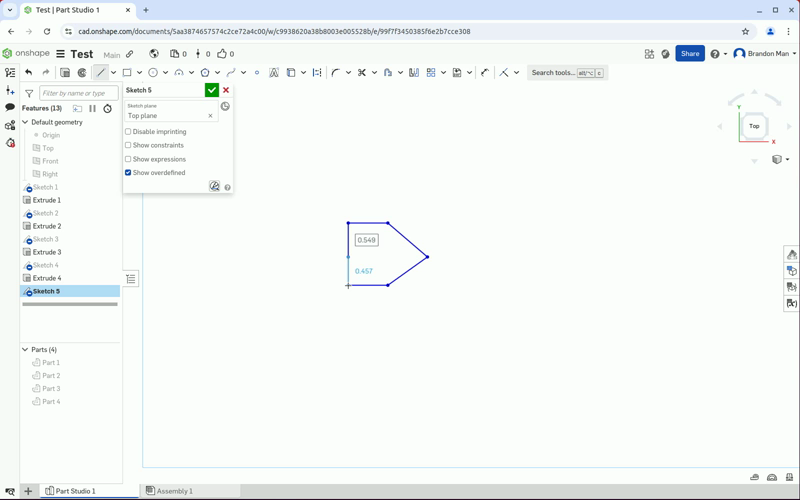
scroll(-6)
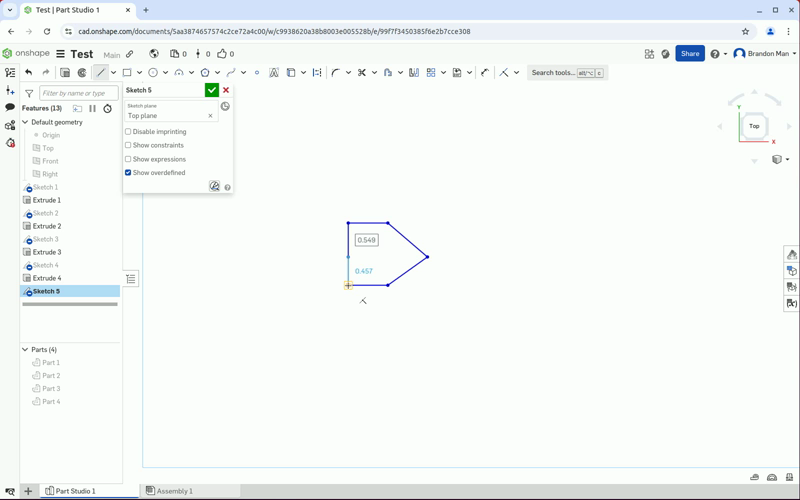
scroll(-6)
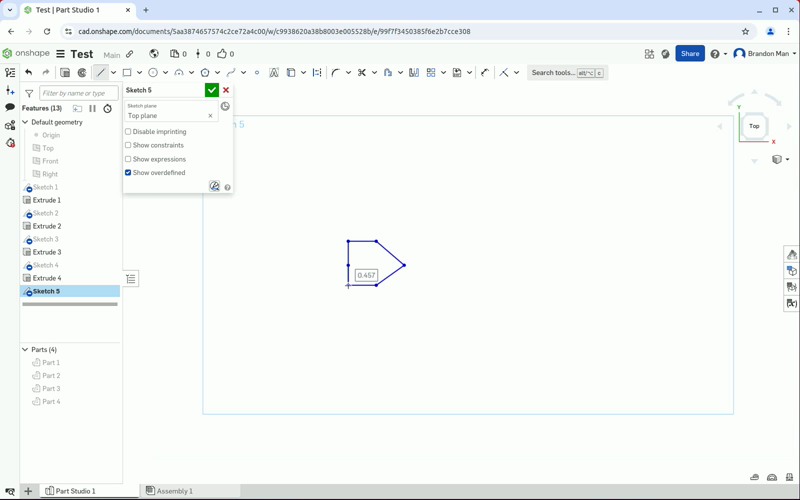
scroll(-6)
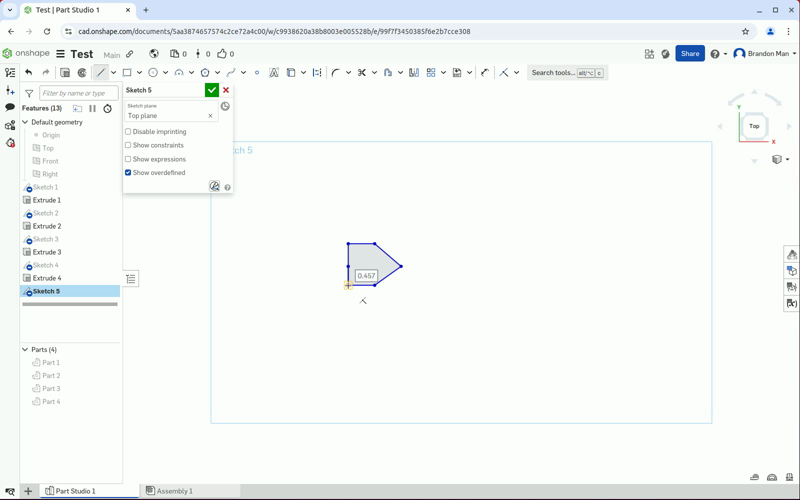
scroll(-6)
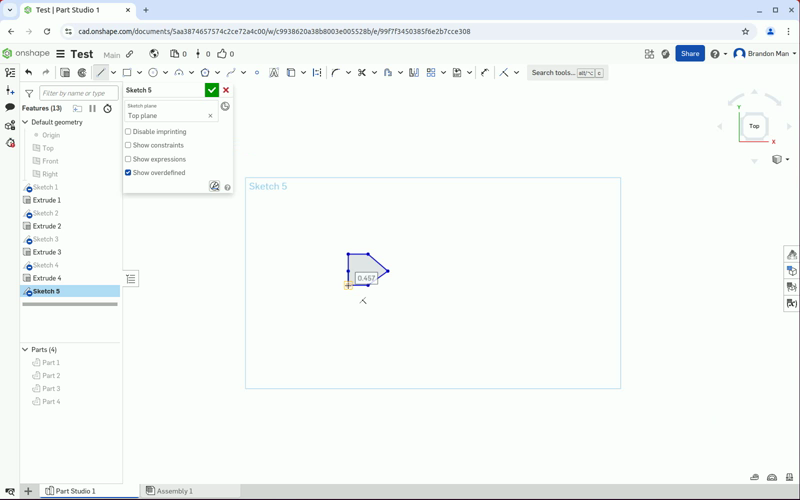
scroll(-6)
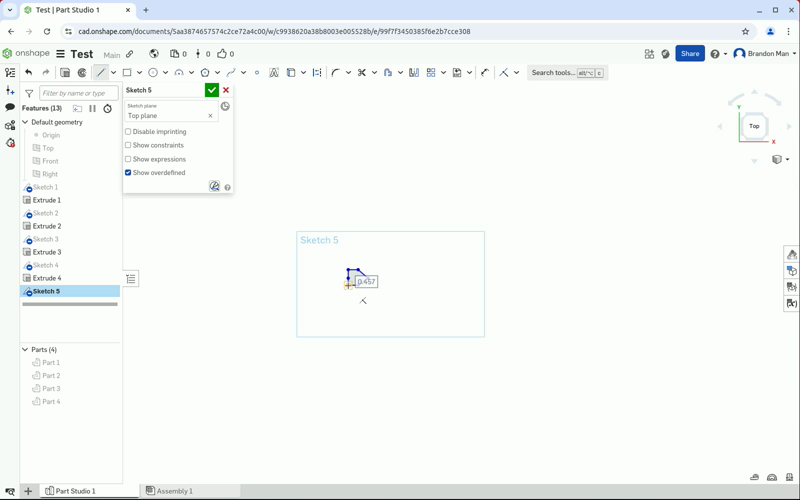
scroll(-6)
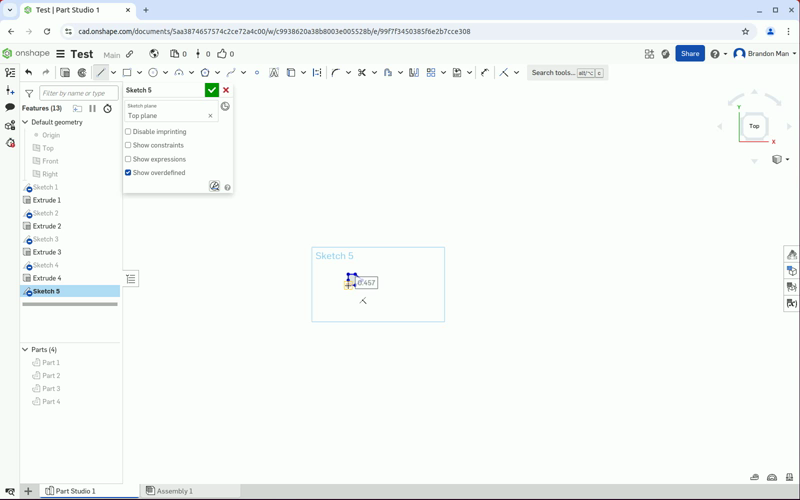
scroll(-6)
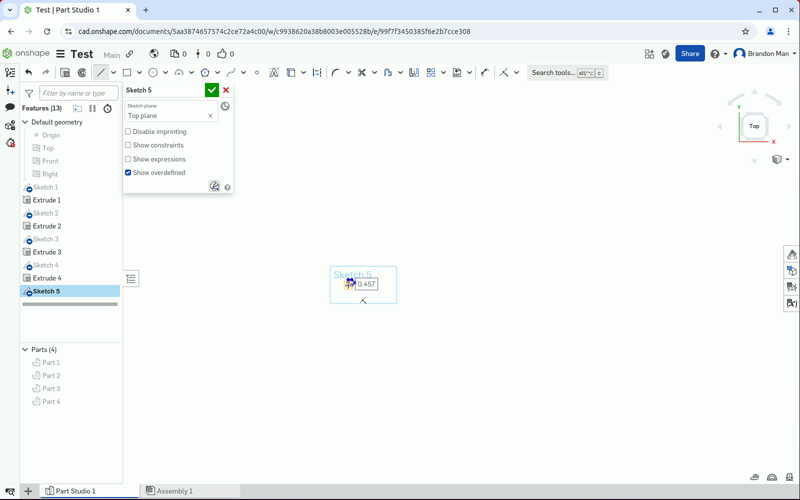
key(esc)
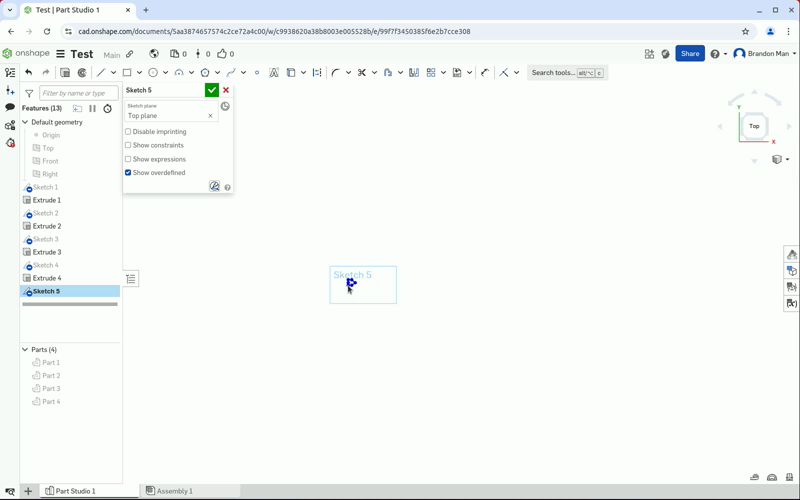
mouse_move(351, 282)
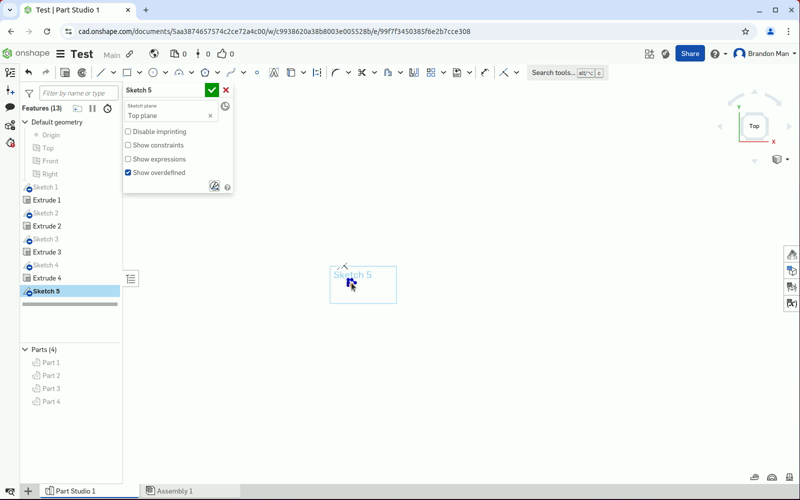
scroll(6)
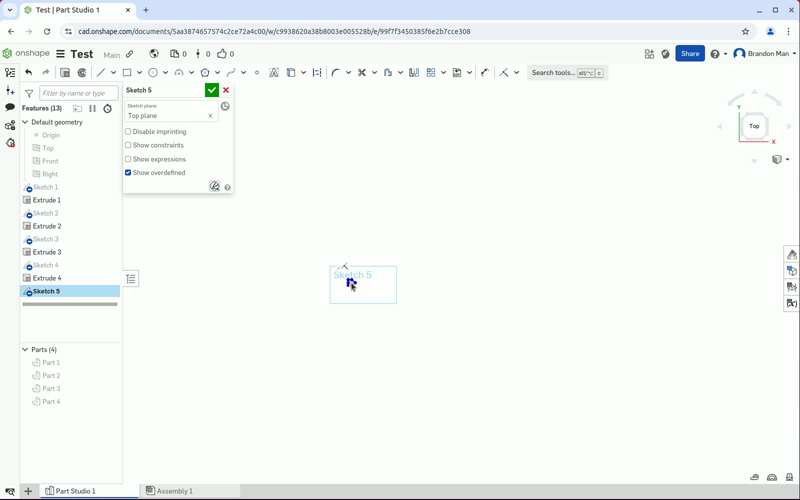
scroll(6)
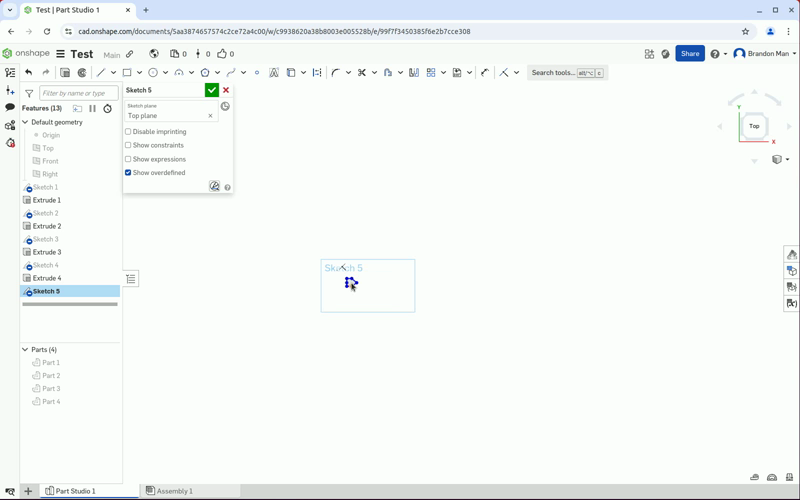
scroll(6)
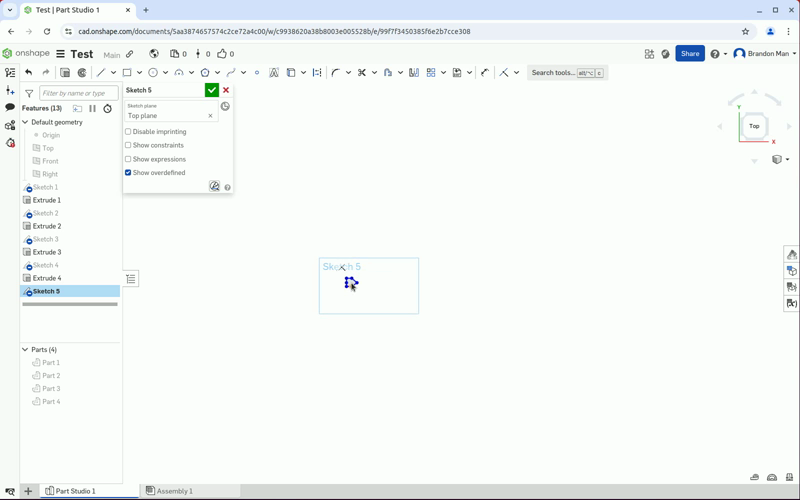
scroll(6)
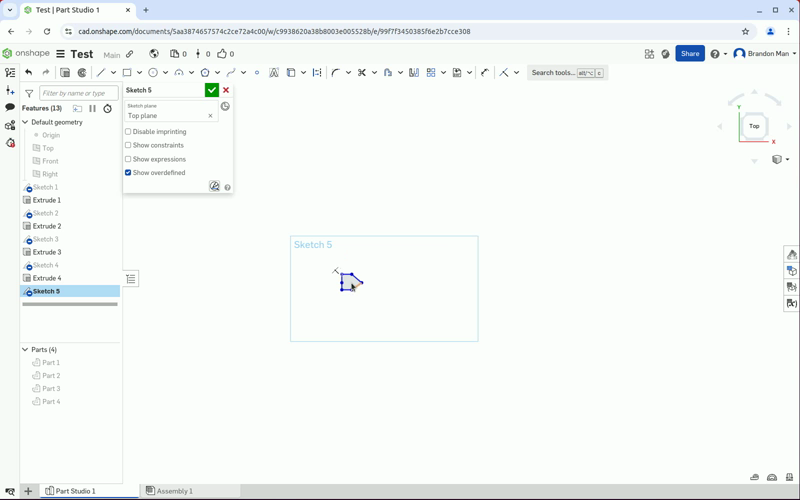
scroll(6)
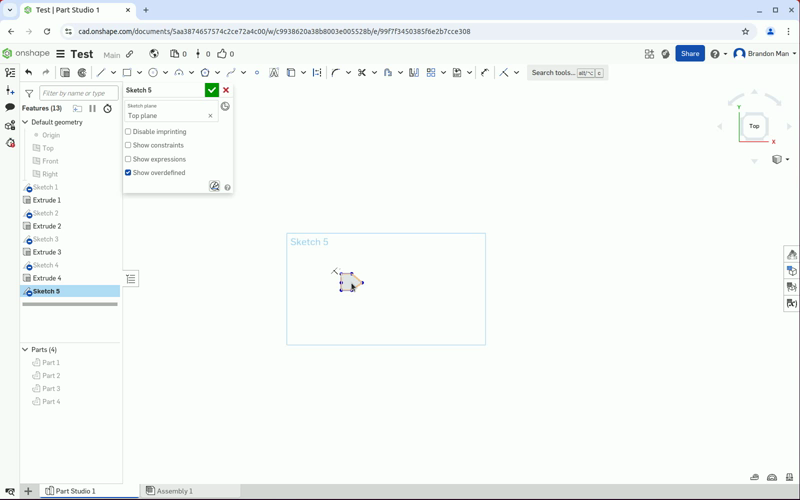
scroll(6)
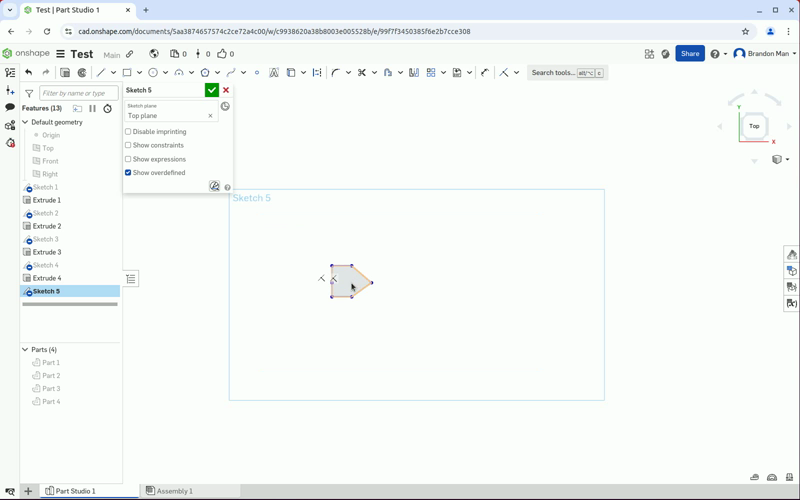
scroll(6)
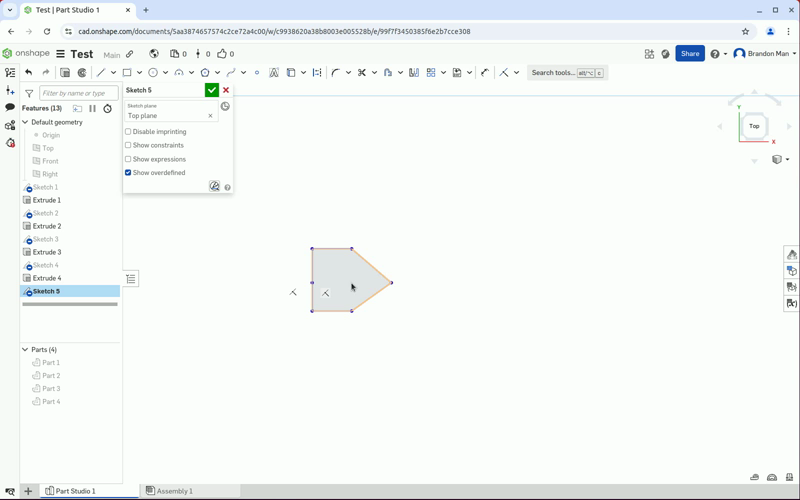
click(351, 282)
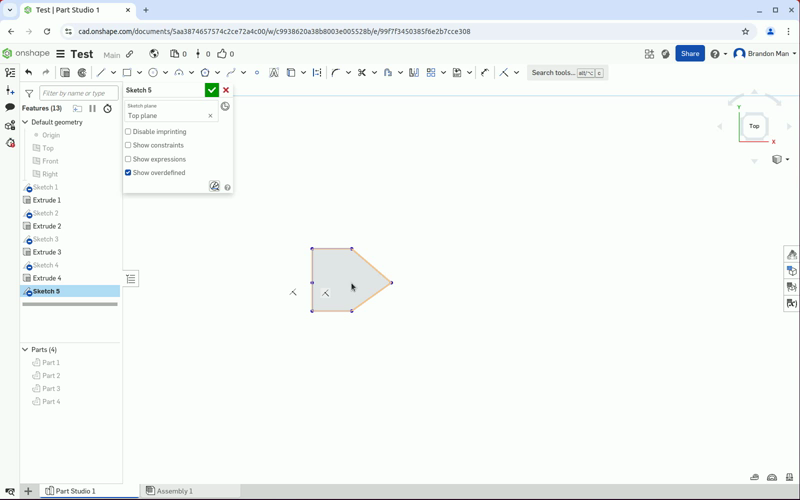
scroll(-6)
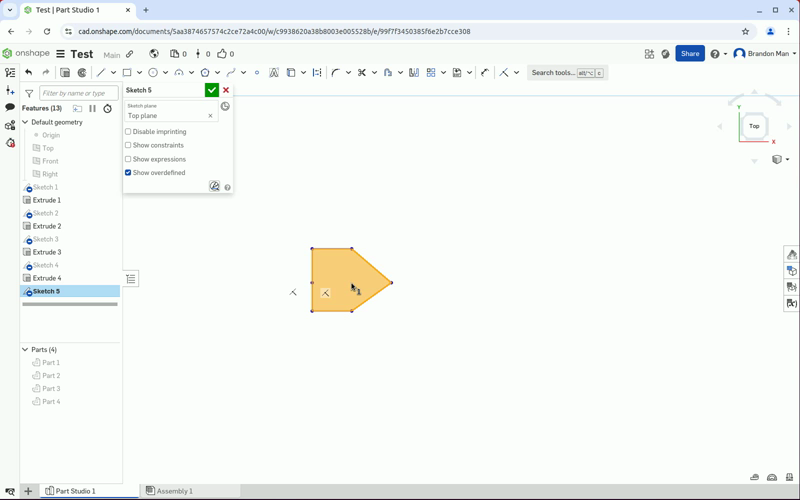
scroll(-6)
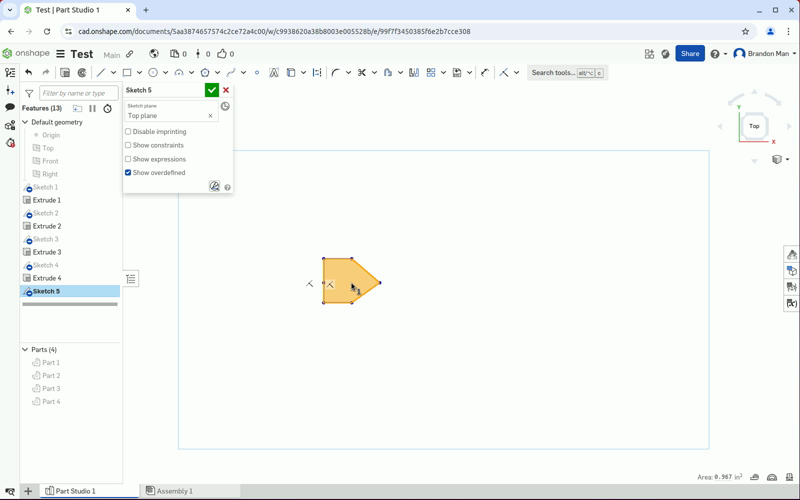
scroll(-6)
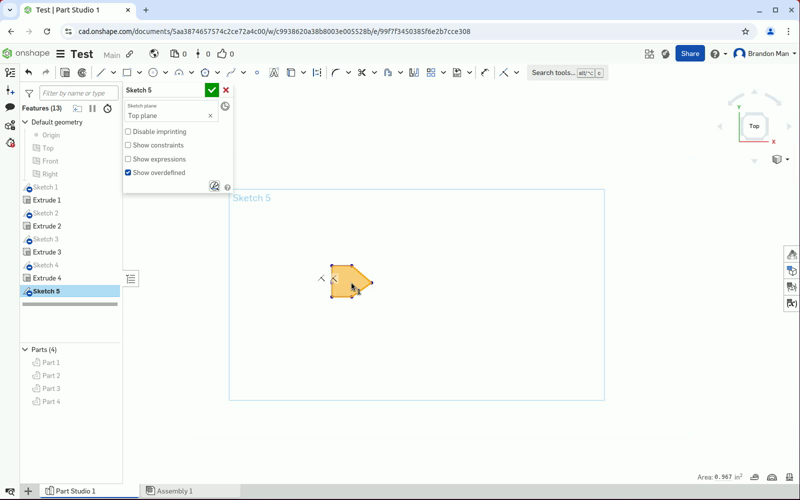
scroll(-6)
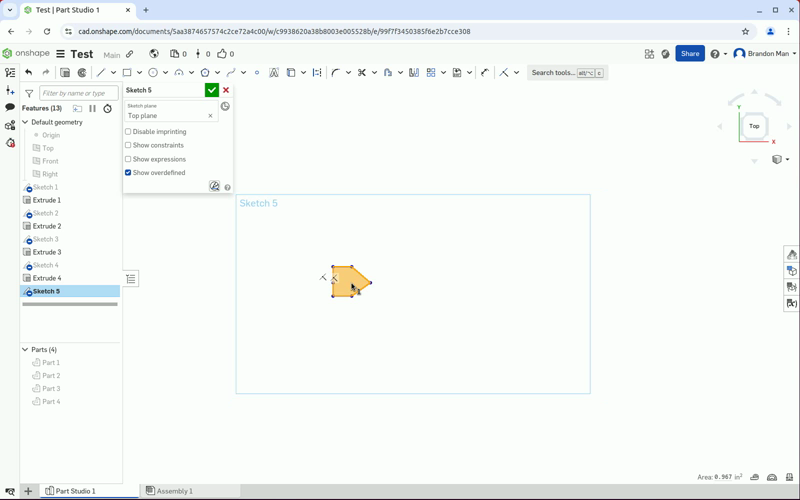
scroll(-6)
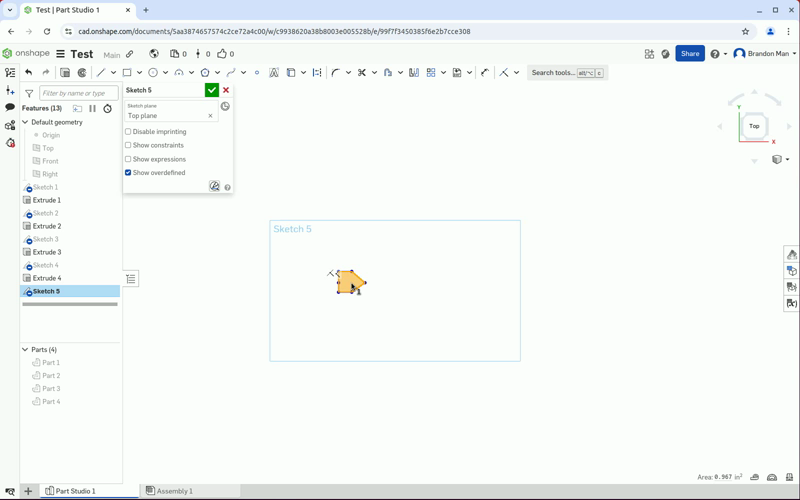
scroll(-6)
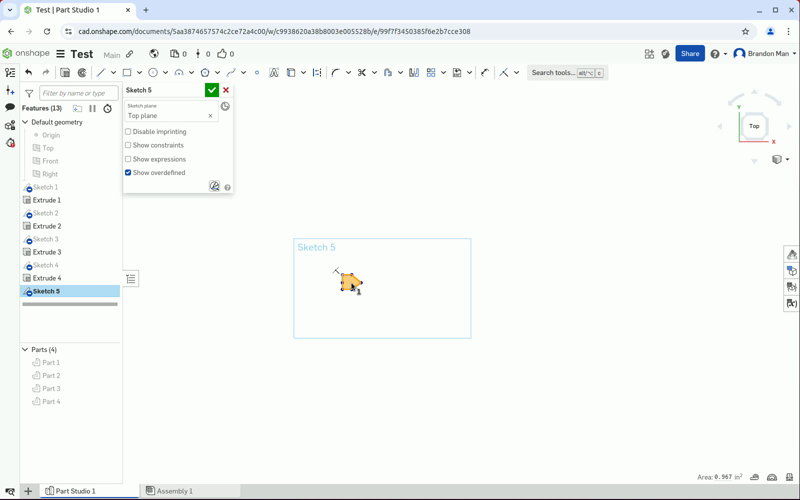
scroll(-6)
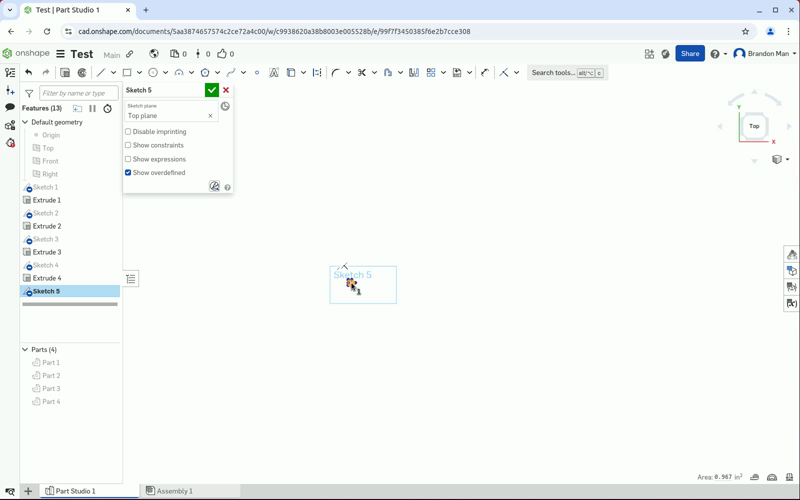
mouse_move(73, 352)
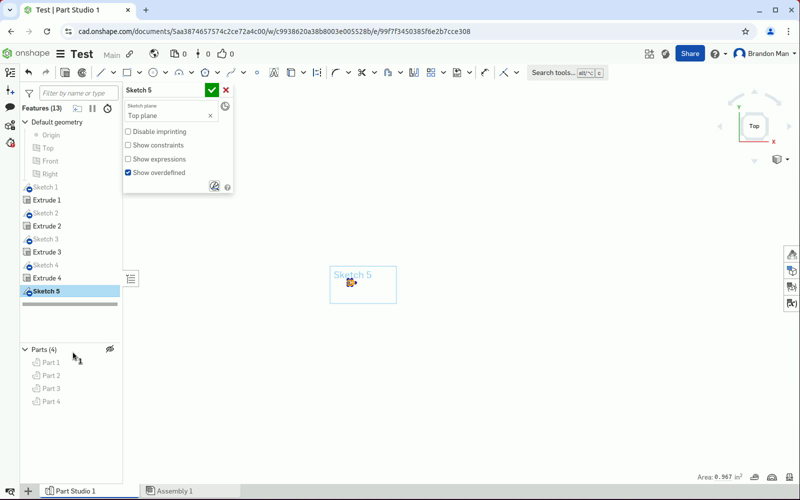
key(shift+y)
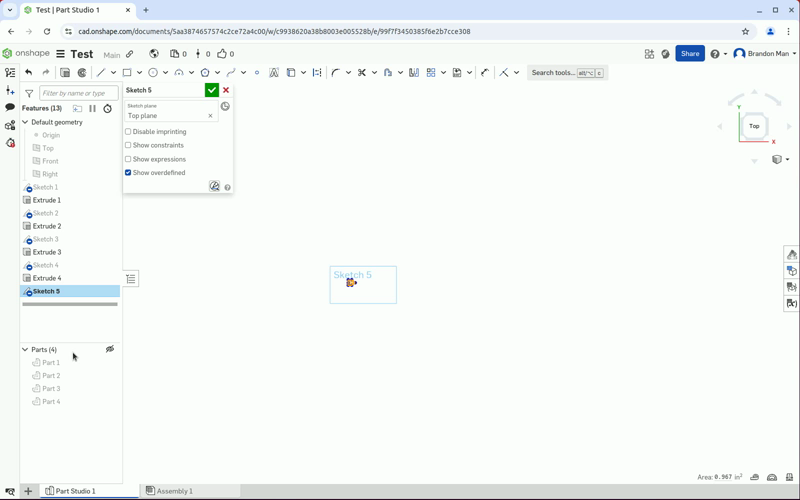
key(shift+e)
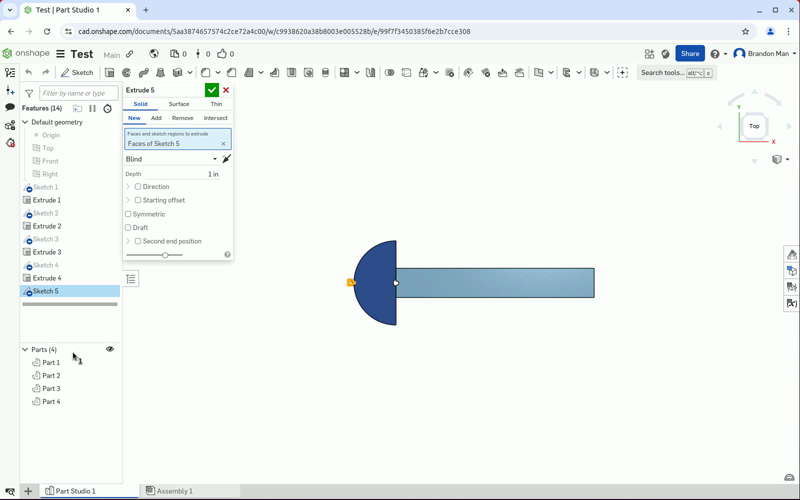
mouse_move(143, 106)
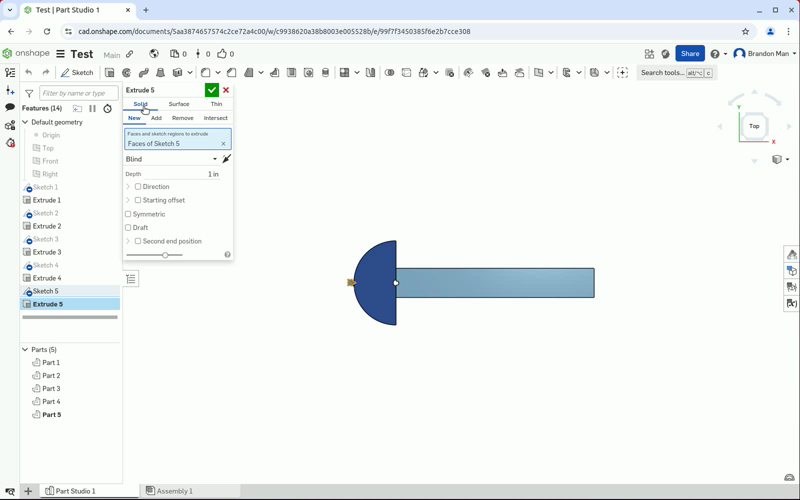
click(143, 106)
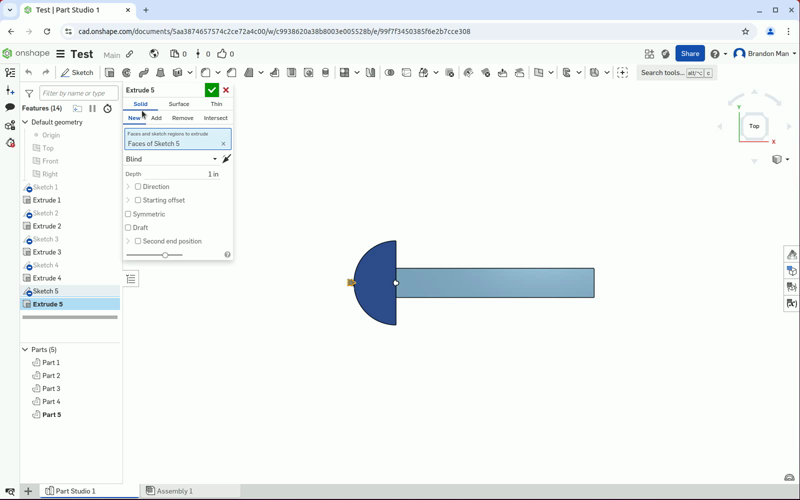
mouse_move(137, 120)
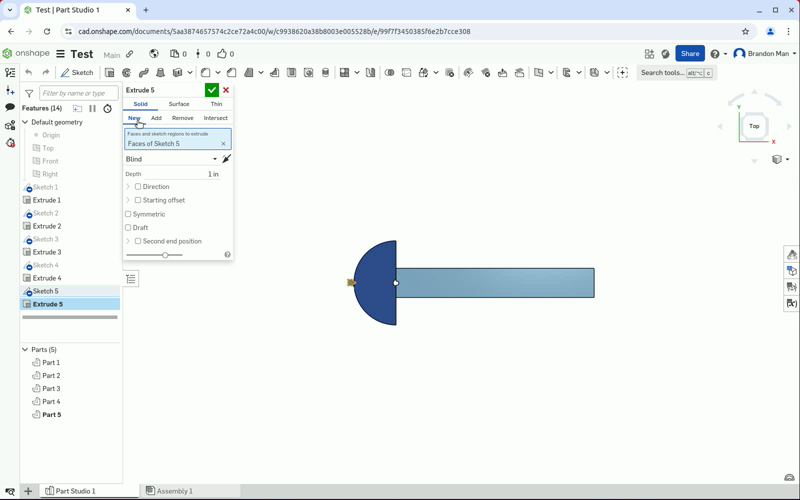
click(137, 120)
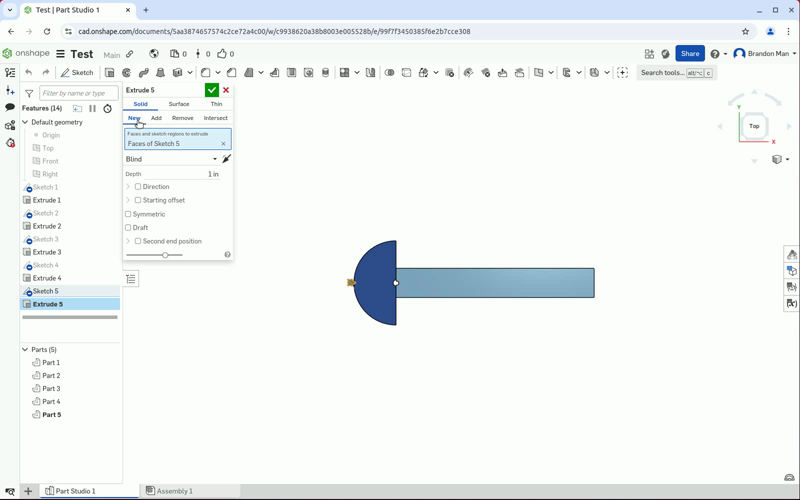
key(tab, 4)
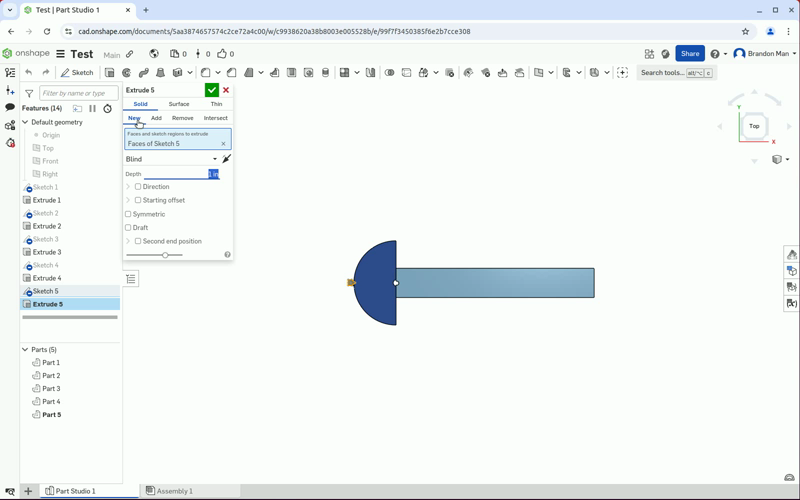
text(1.204)
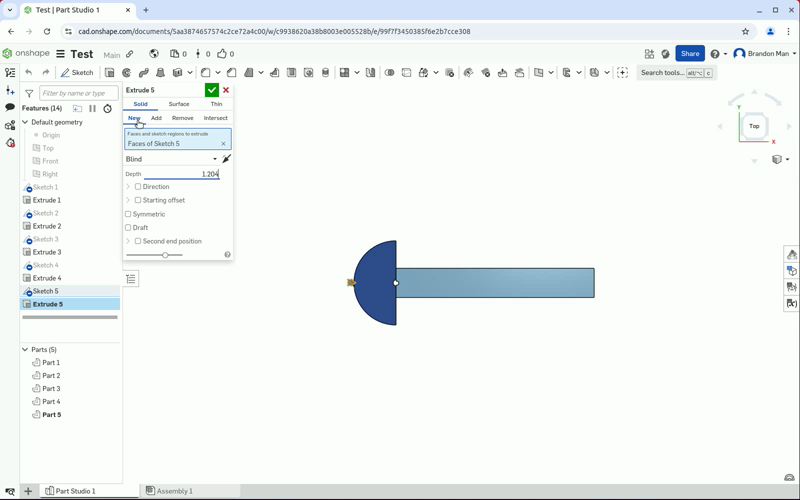
key(enter)
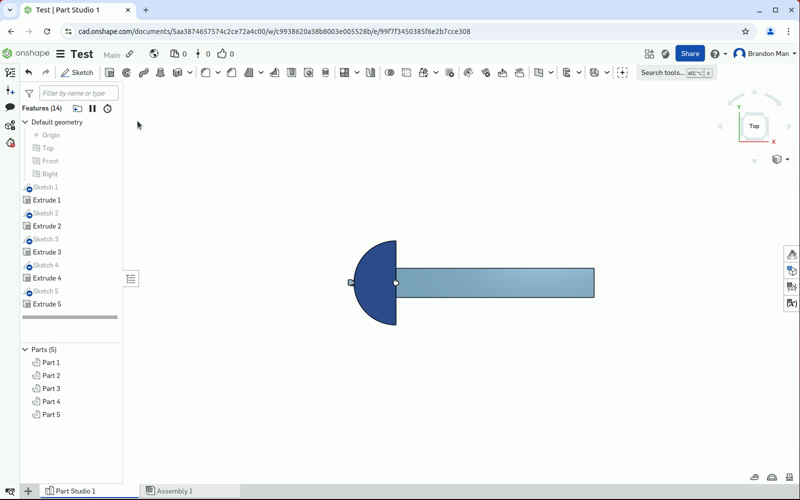
key(shift+h)
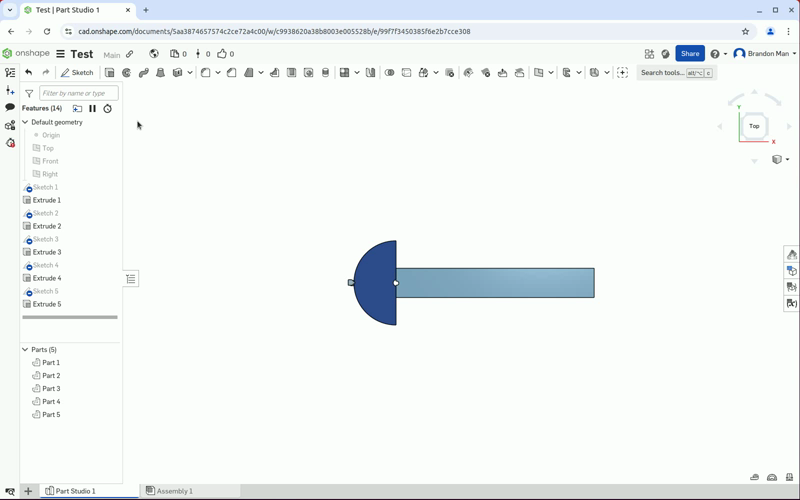
key(shift+h)
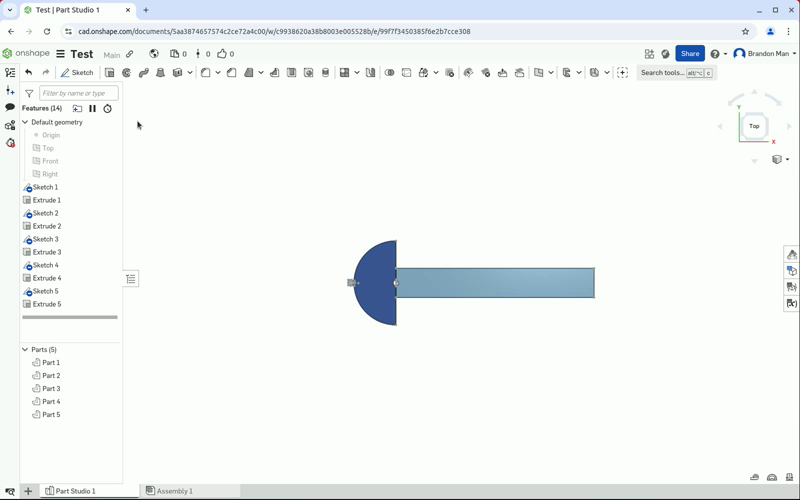
key(shift+7)
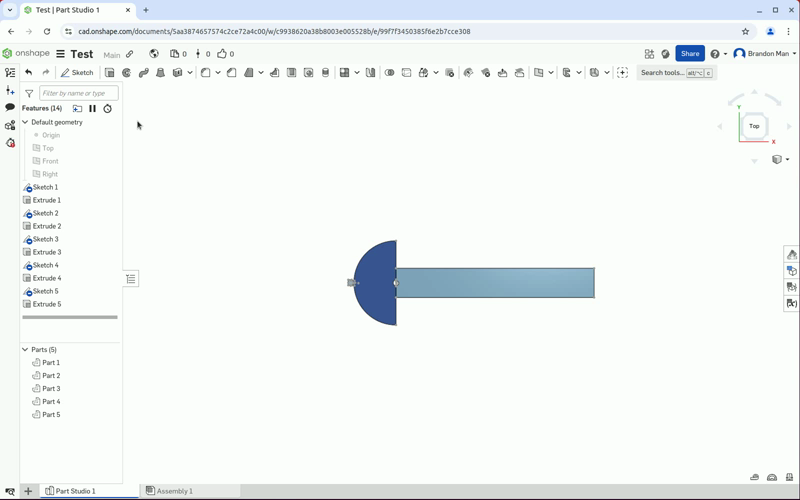
key(up, 3)
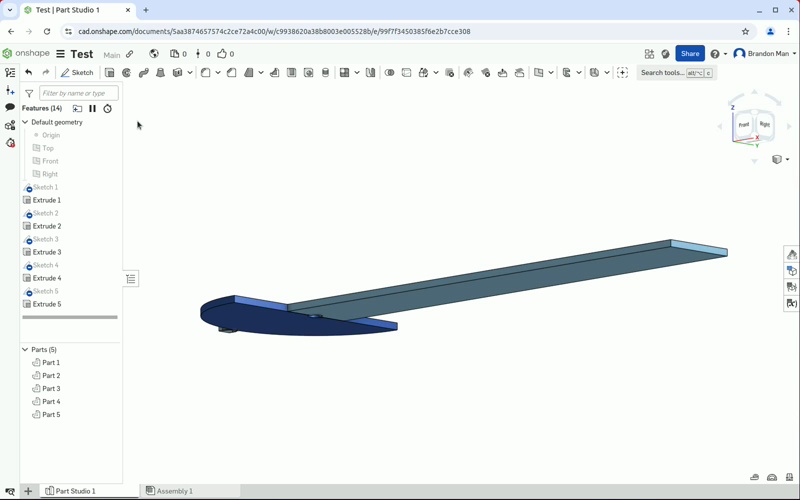
key(left, 3)
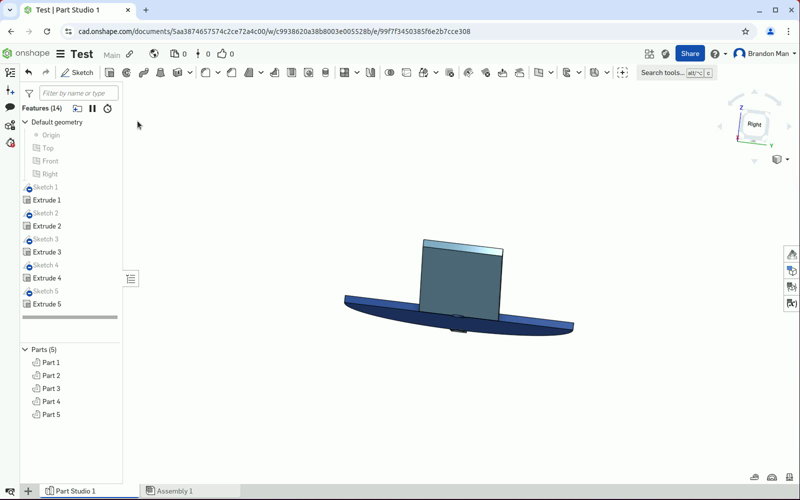
key(right, 3)
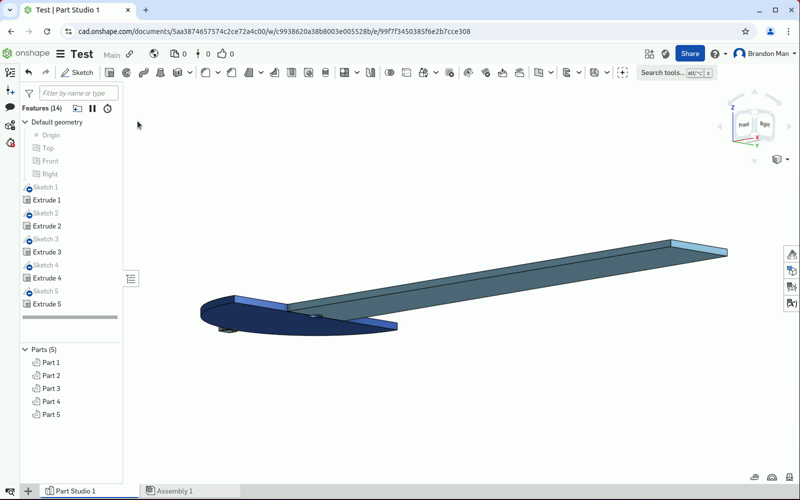
key(down, 3)
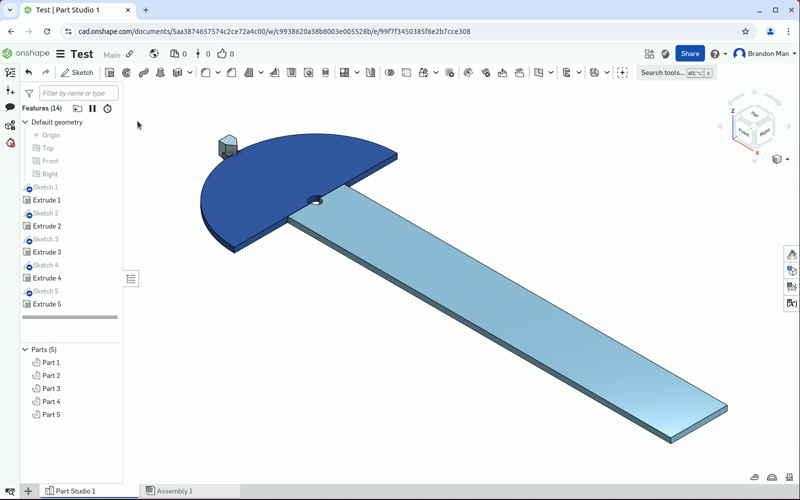
mouse_move(73, 189)
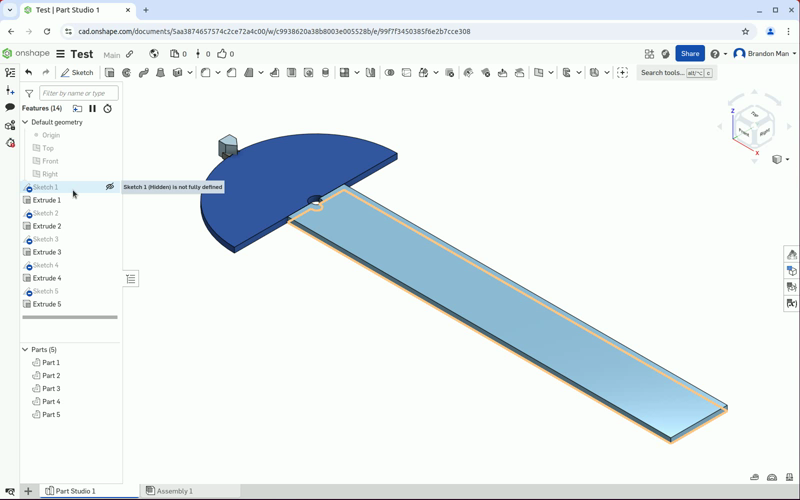
click(73, 189)